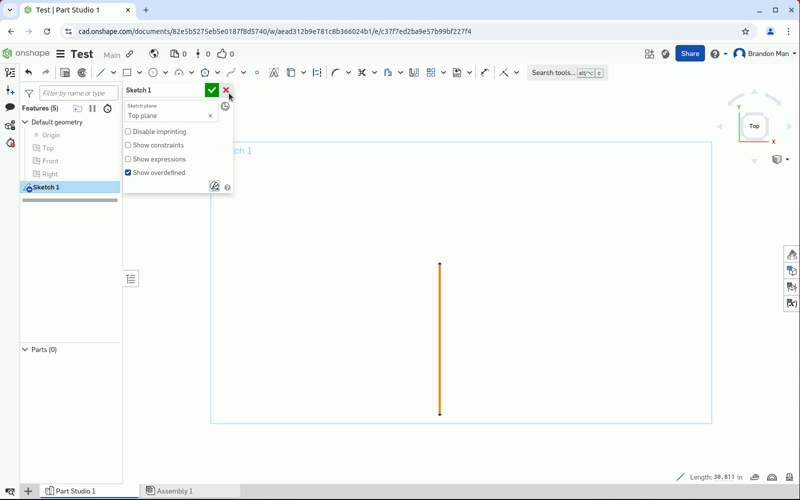
key(shift+h)
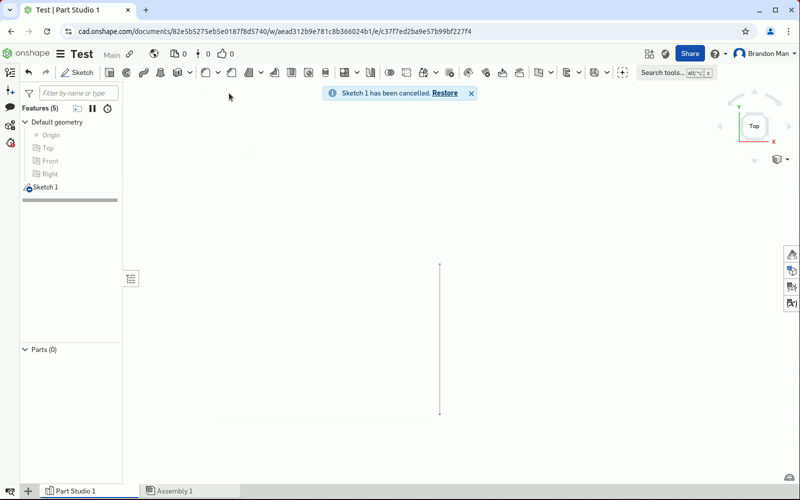
key(shift+s)
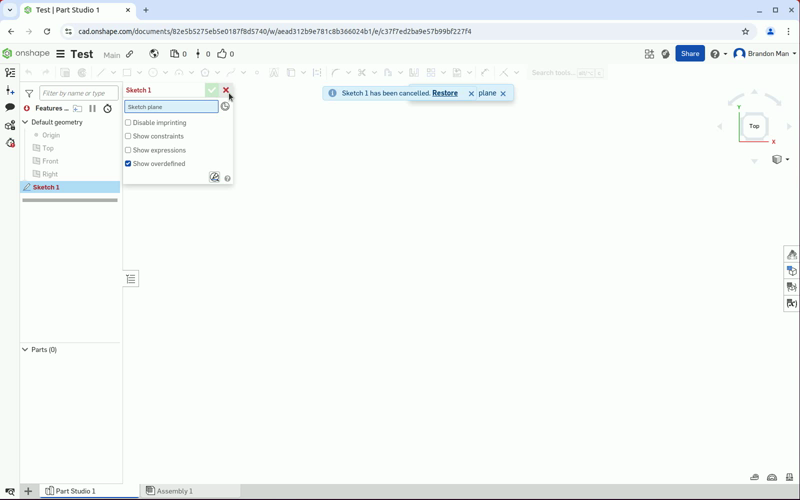
mouse_move(73, 150)
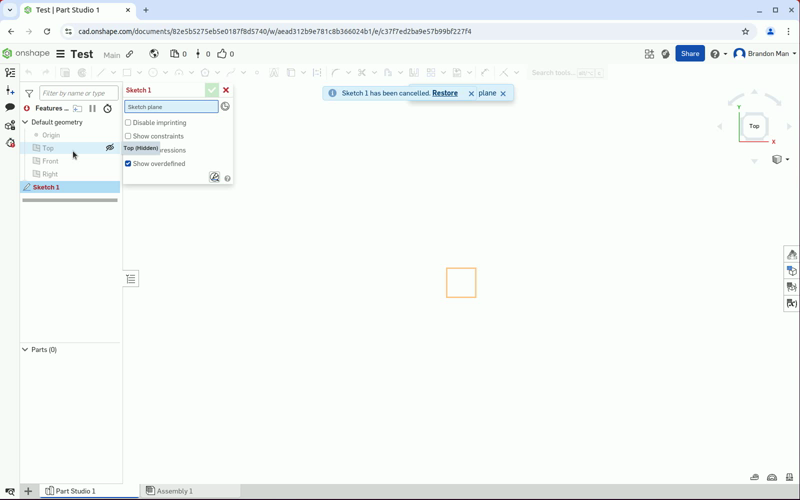
click(73, 150)
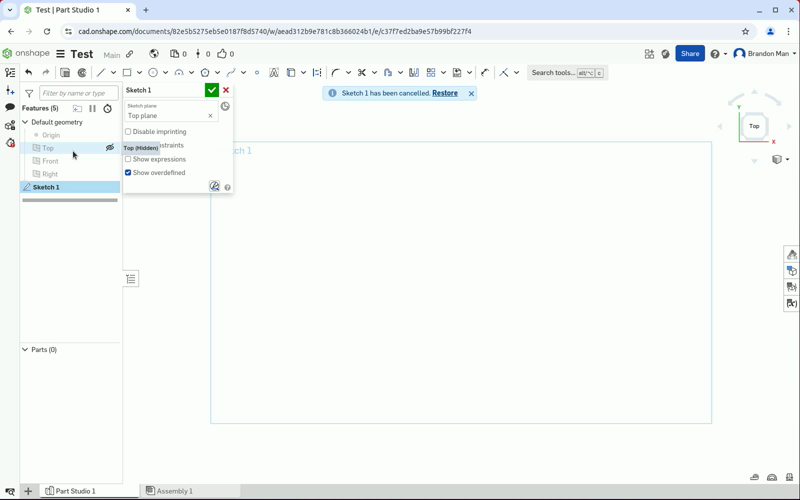
mouse_move(73, 352)
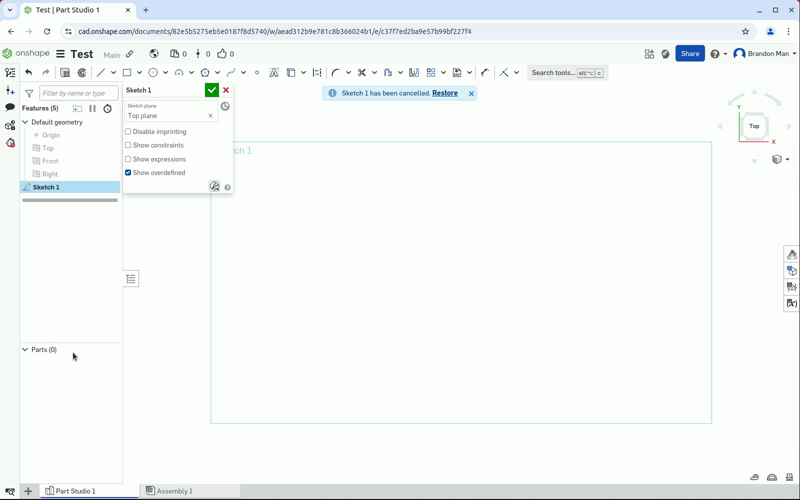
key(y)
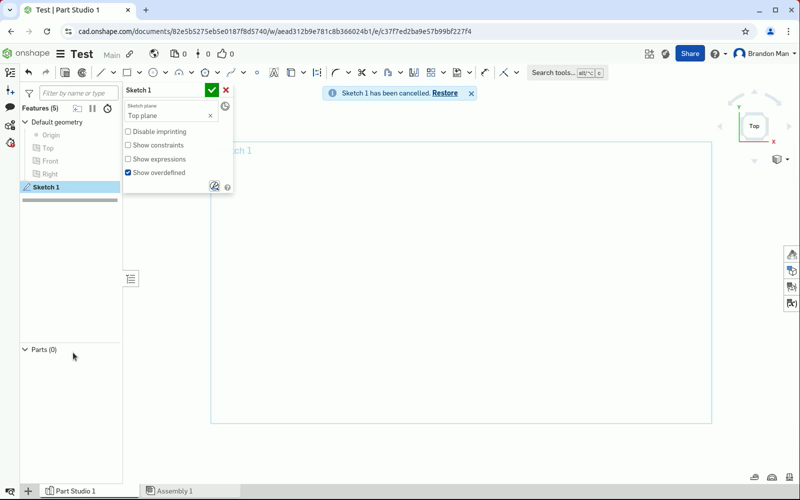
key(l)
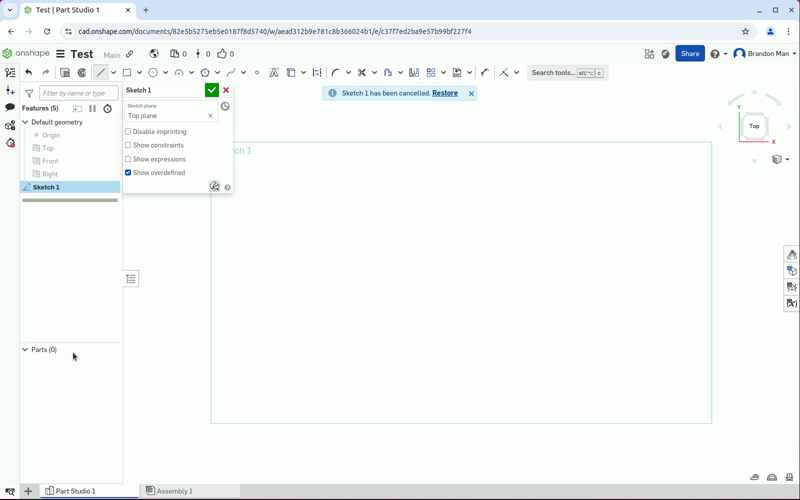
key_down(shift)
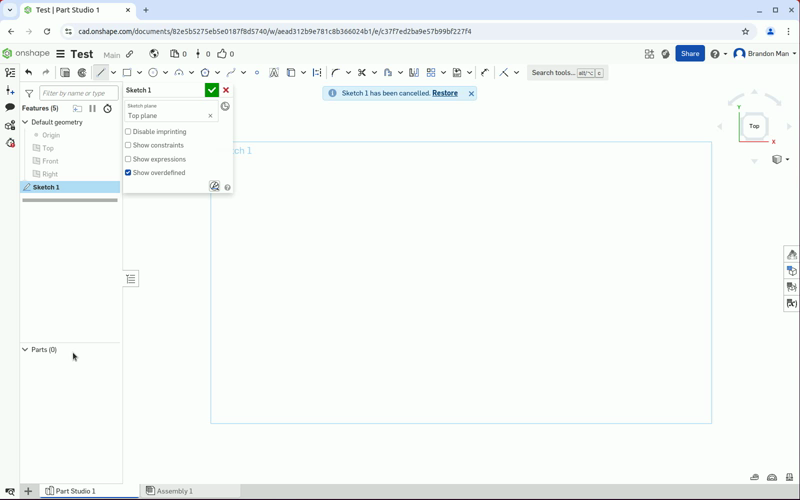
mouse_move(348, 348)
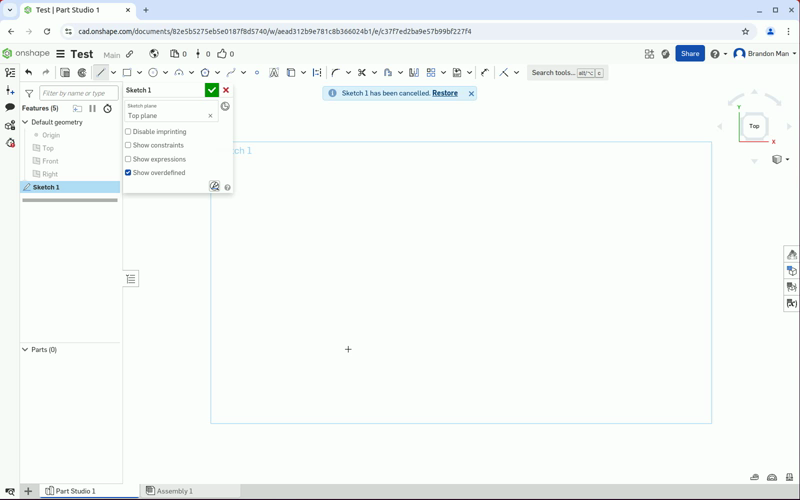
click(348, 348)
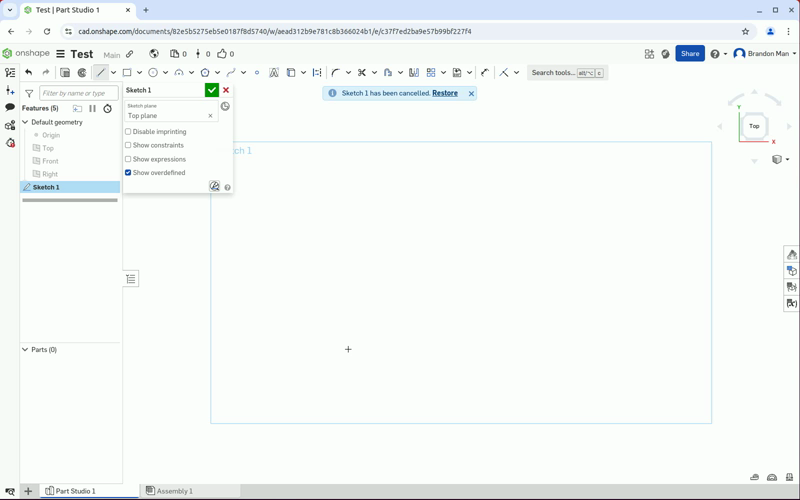
key_up(shift)
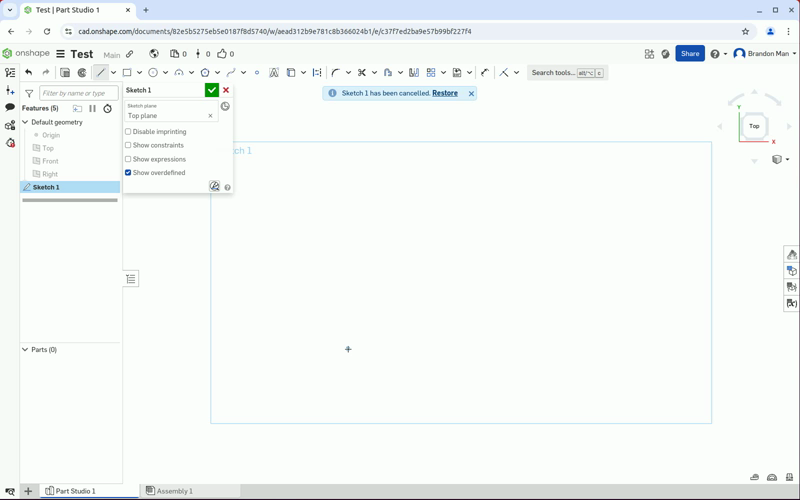
key_down(shift)
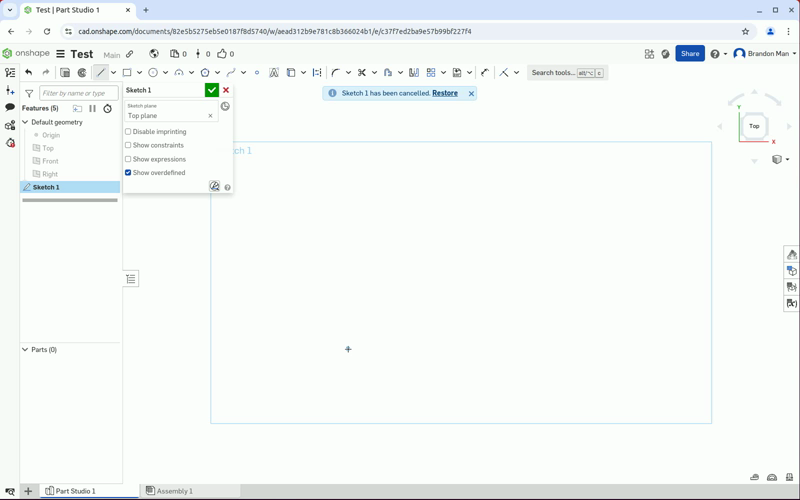
mouse_move(572, 348)
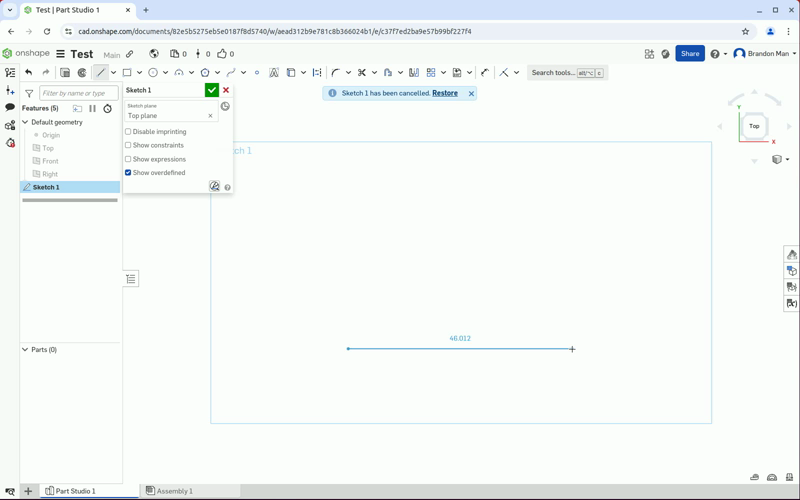
click(572, 348)
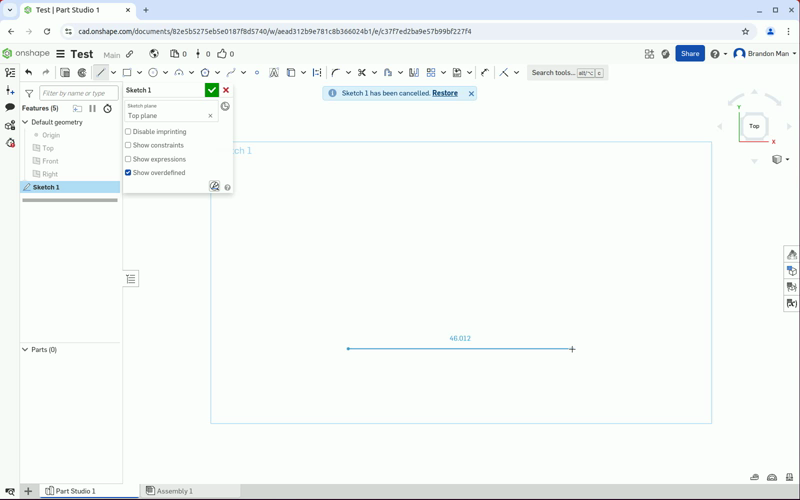
key_up(shift)
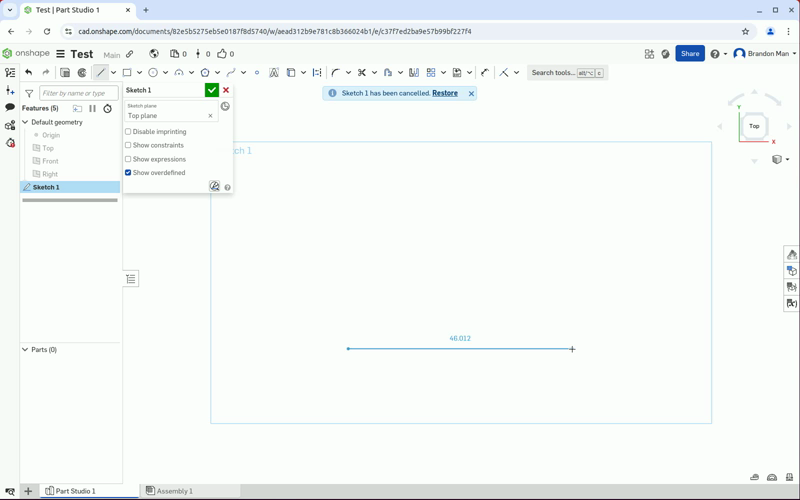
key_down(shift)
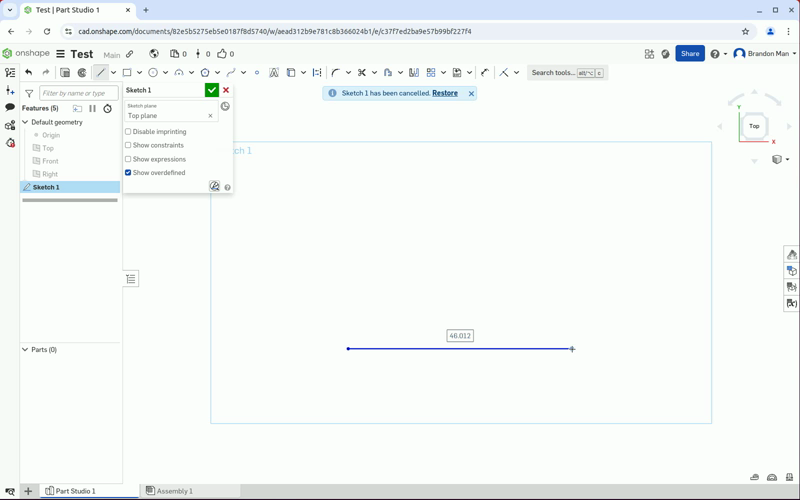
mouse_move(572, 219)
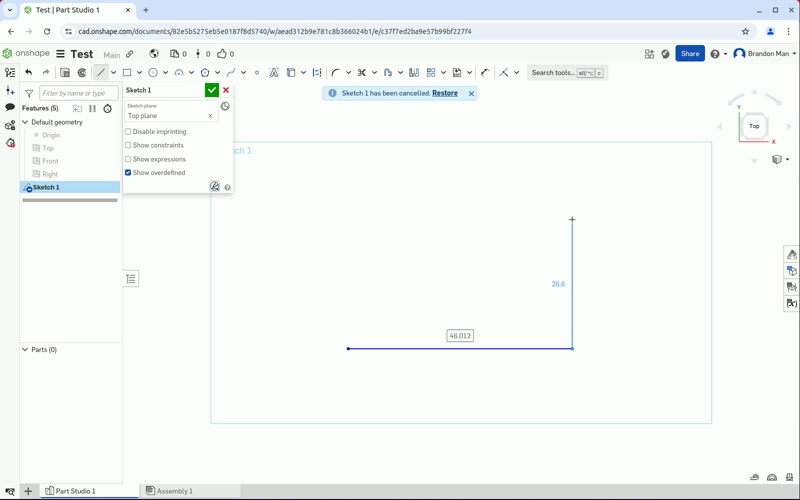
click(572, 219)
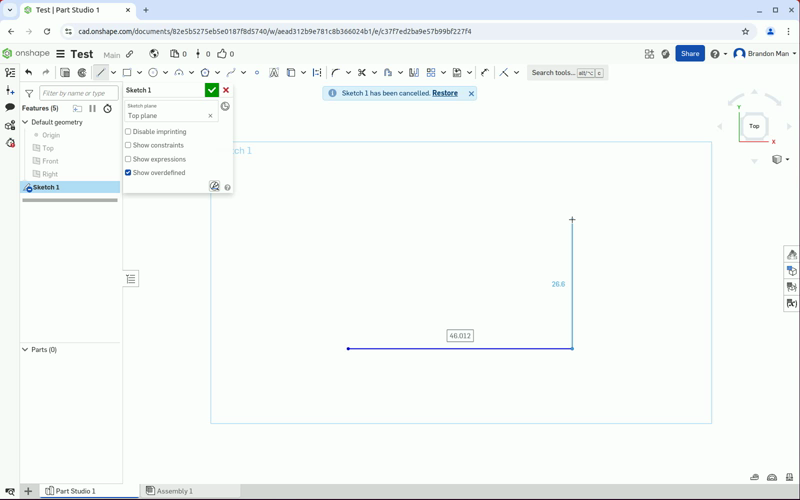
key_up(shift)
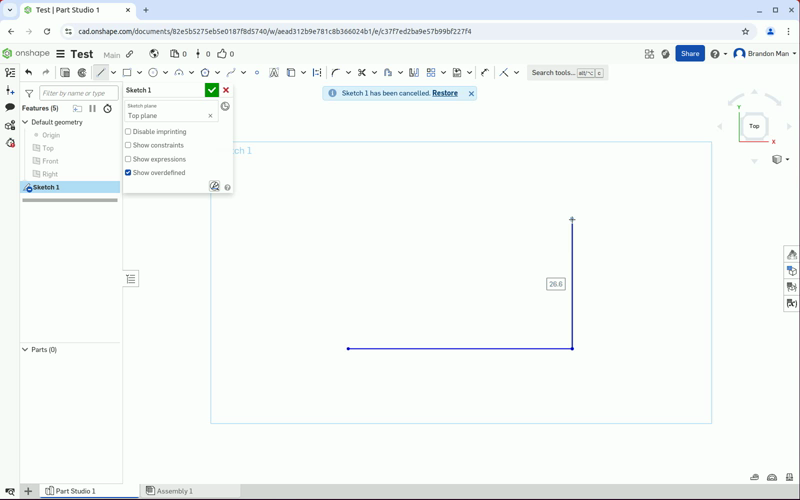
key_down(shift)
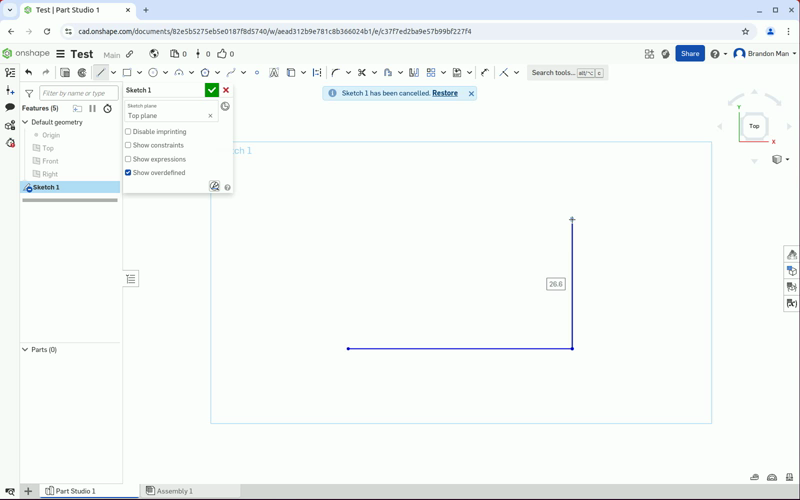
mouse_move(348, 219)
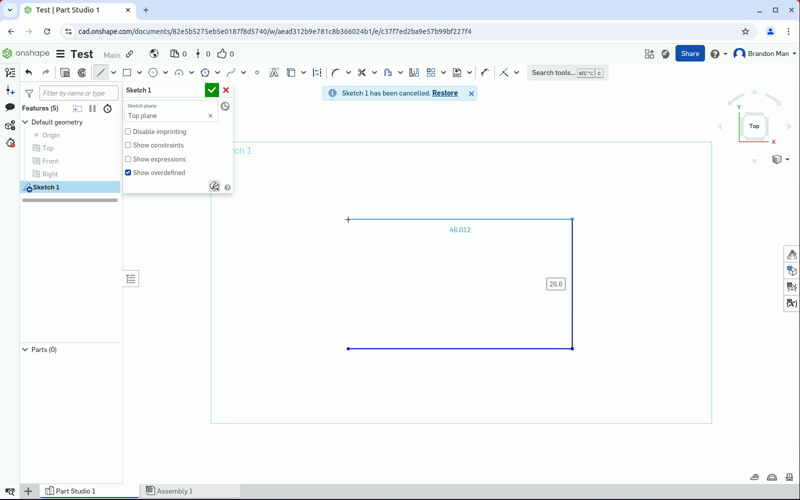
click(348, 219)
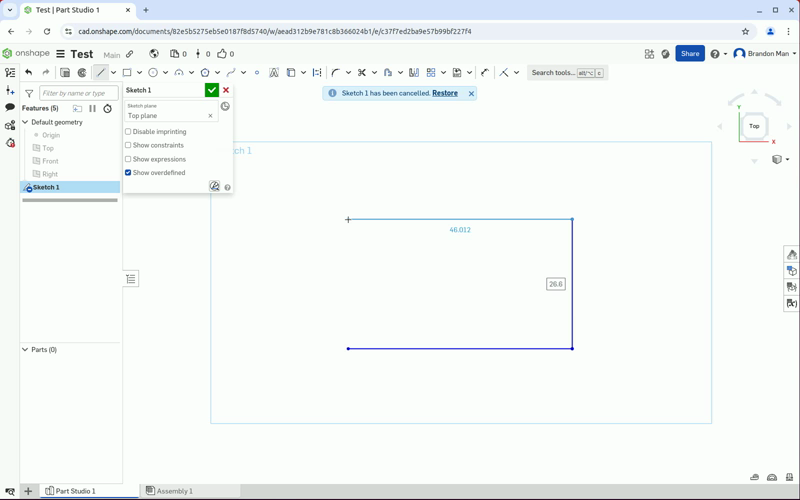
key_up(shift)
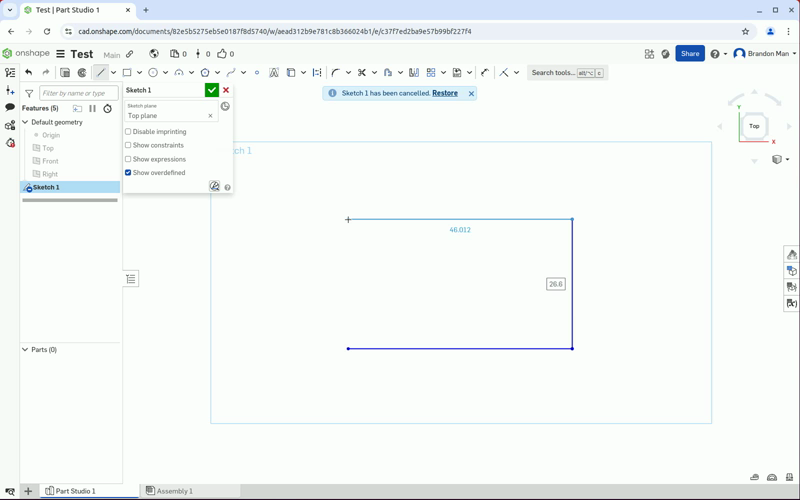
key_down(shift)
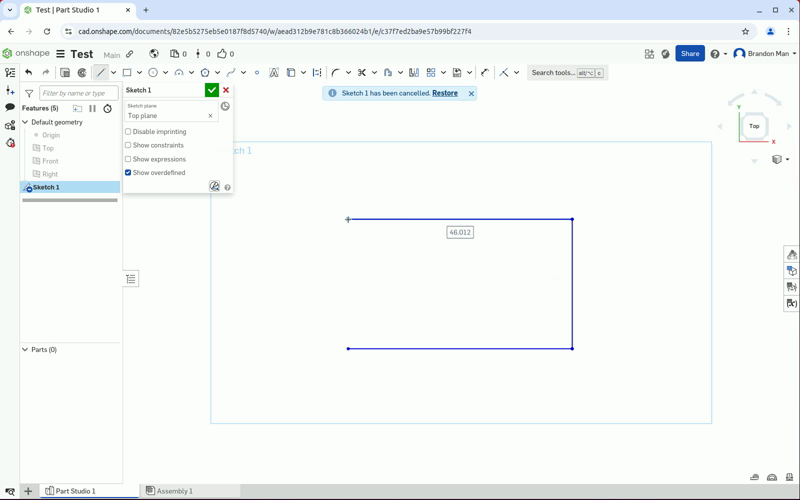
mouse_move(348, 348)
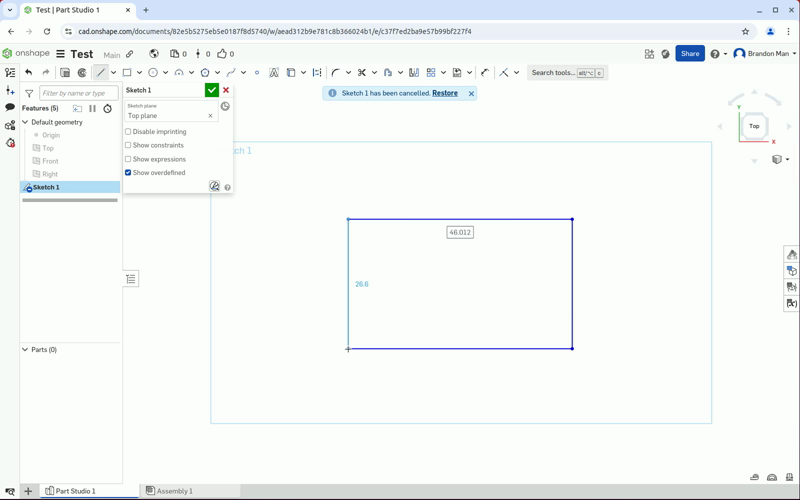
key_up(shift)
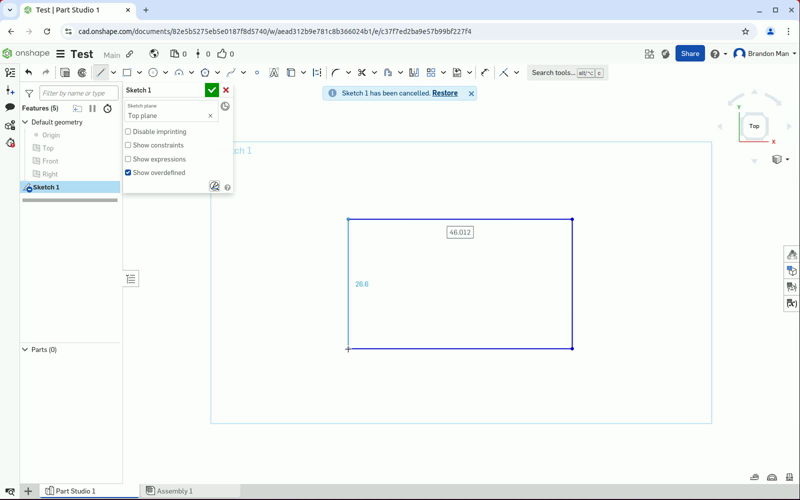
click(348, 348)
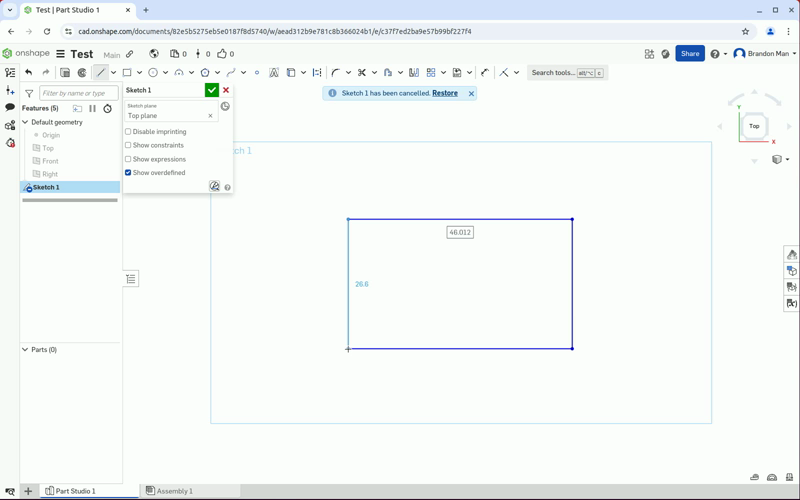
key(esc)
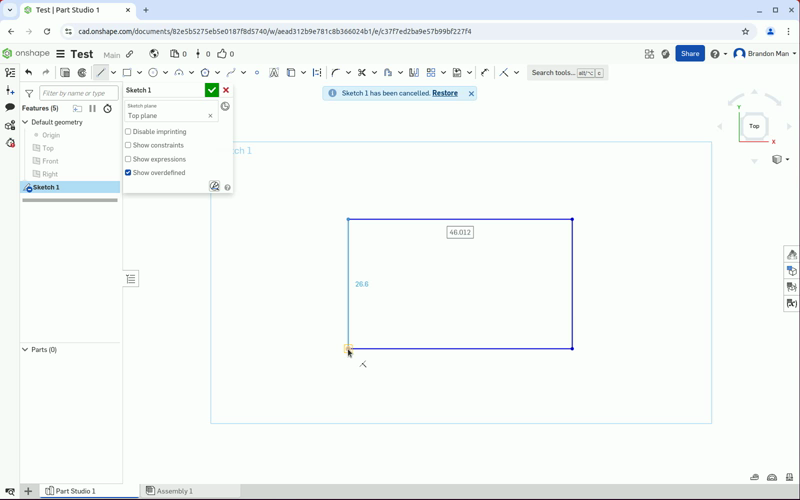
mouse_move(518, 241)
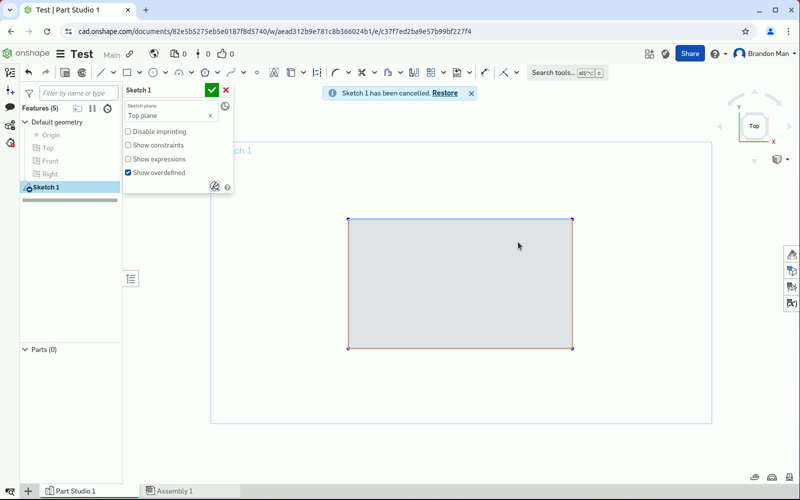
click(518, 241)
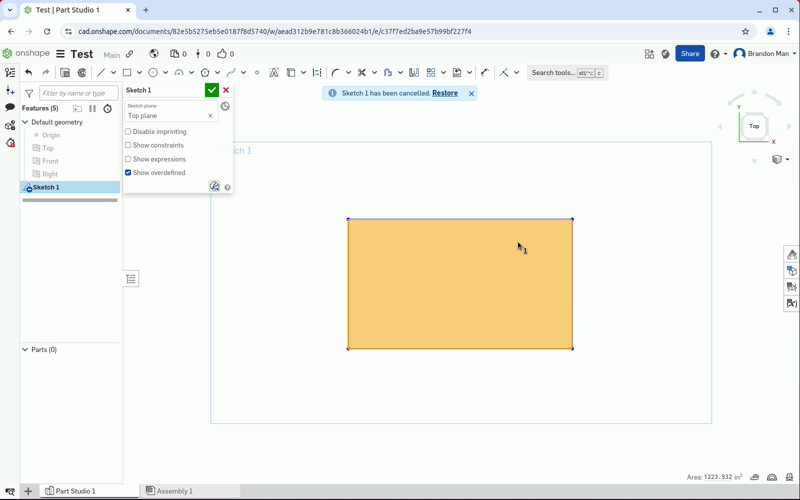
mouse_move(73, 352)
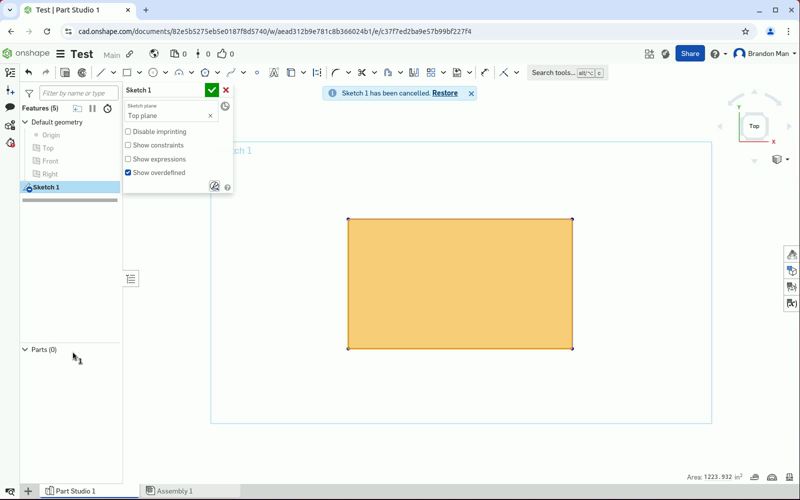
key(shift+y)
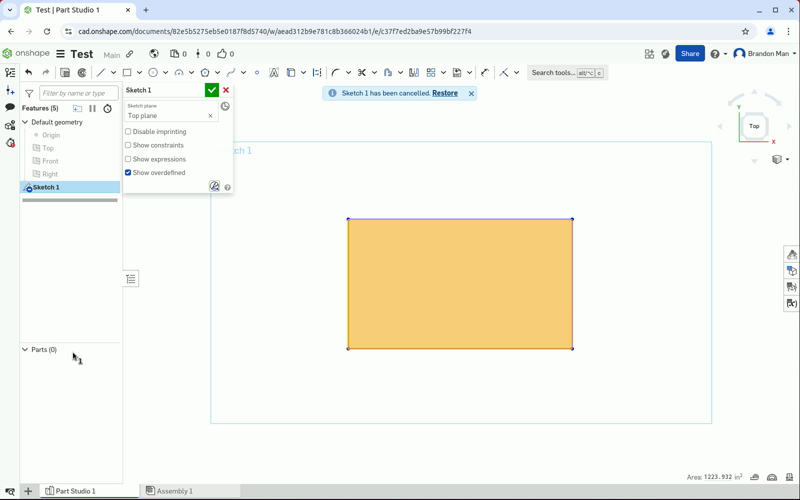
key(shift+e)
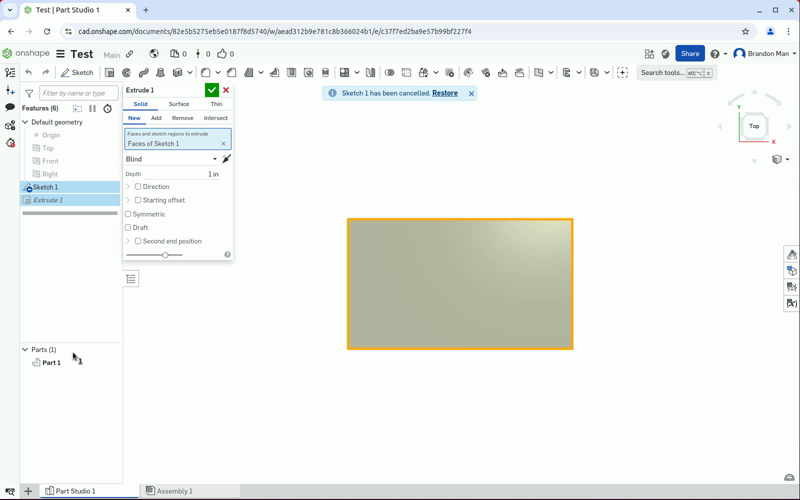
mouse_move(143, 106)
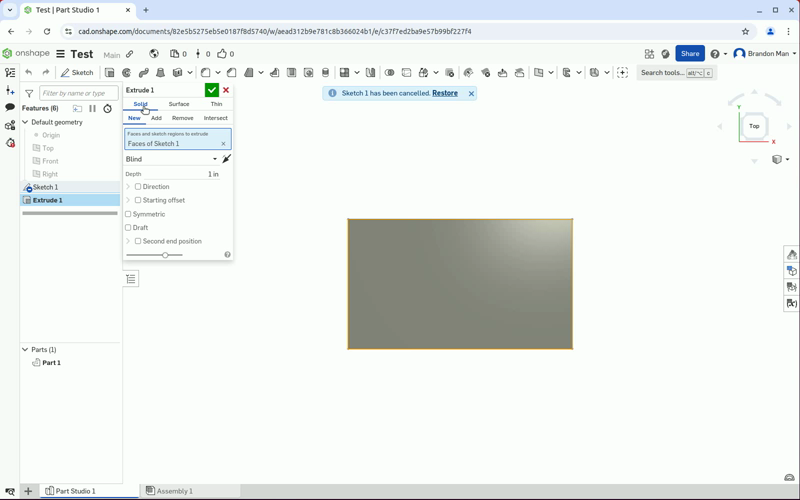
click(143, 106)
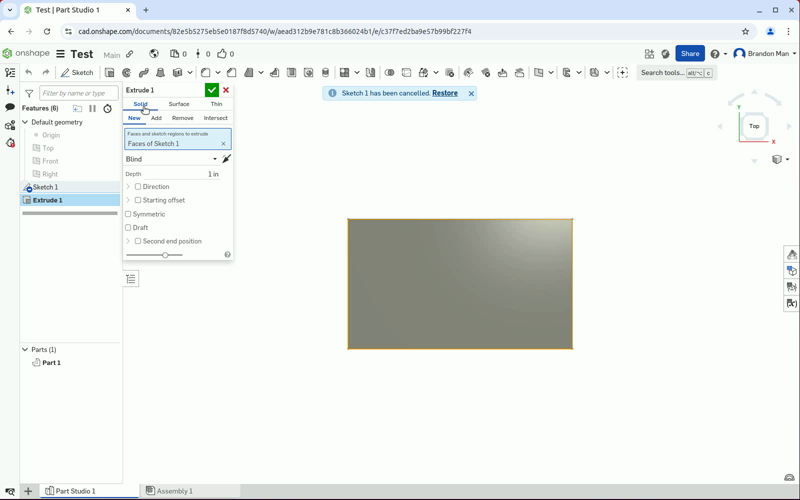
mouse_move(137, 120)
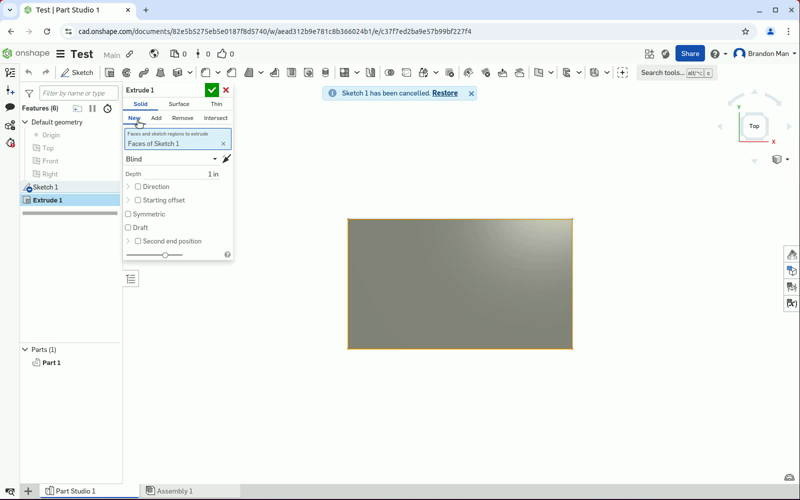
click(137, 120)
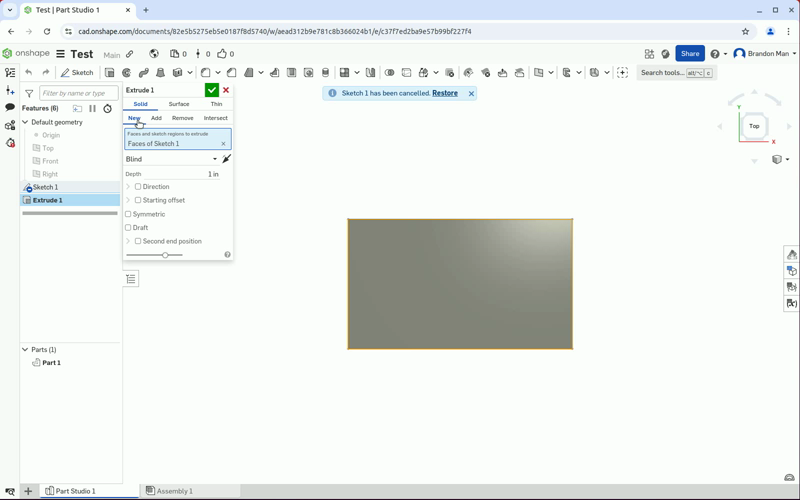
key(tab, 4)
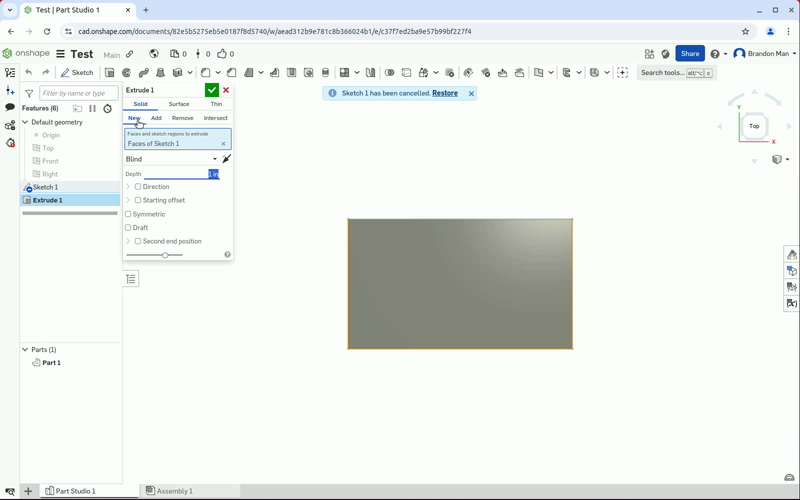
text(2.889)
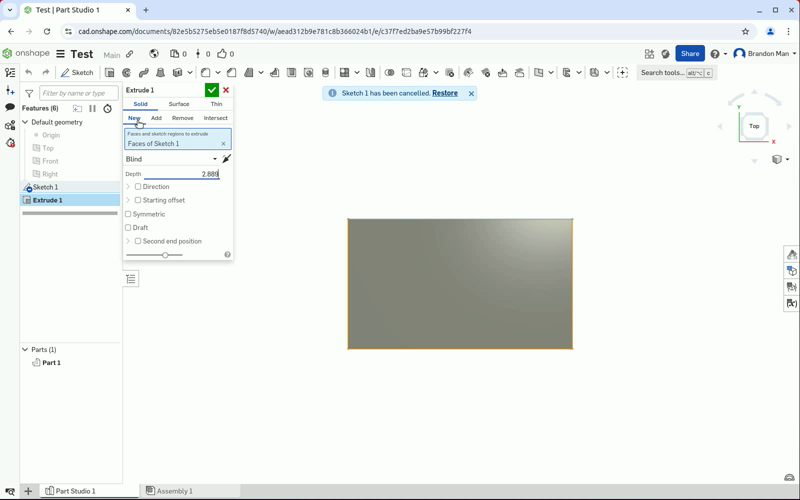
key(enter)
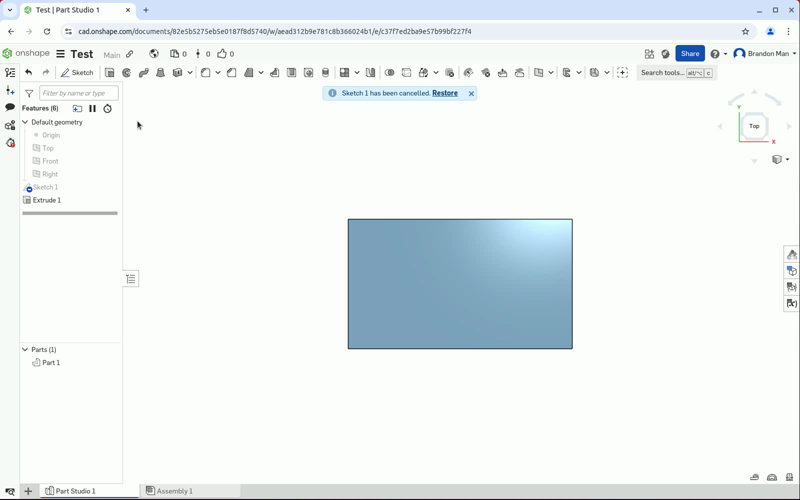
key(shift+h)
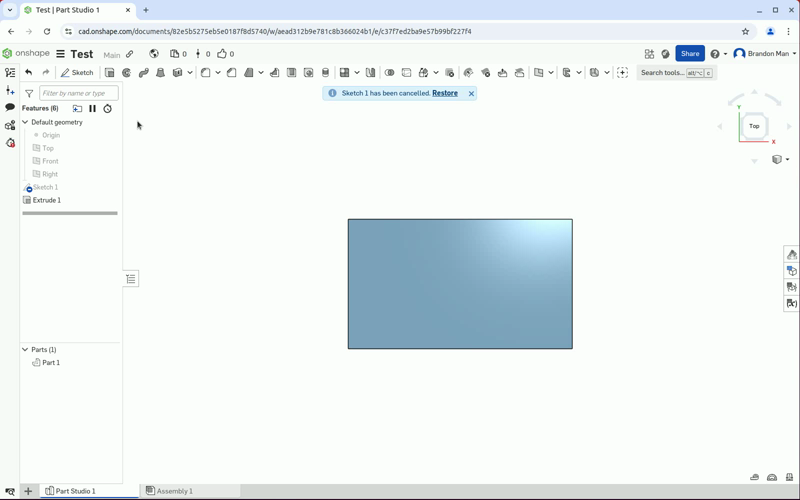
key(shift+h)
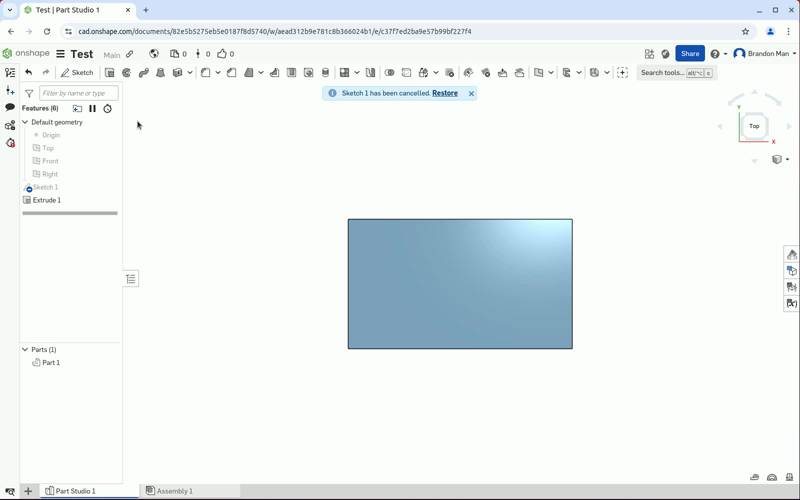
mouse_move(73, 189)
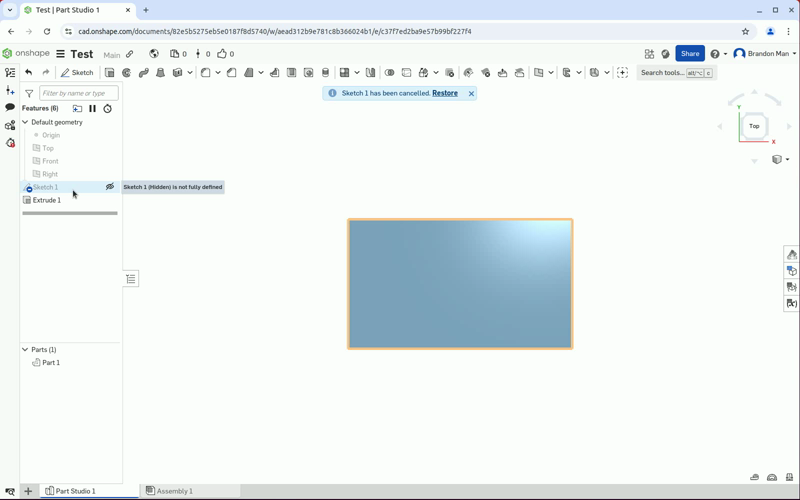
click(73, 189)
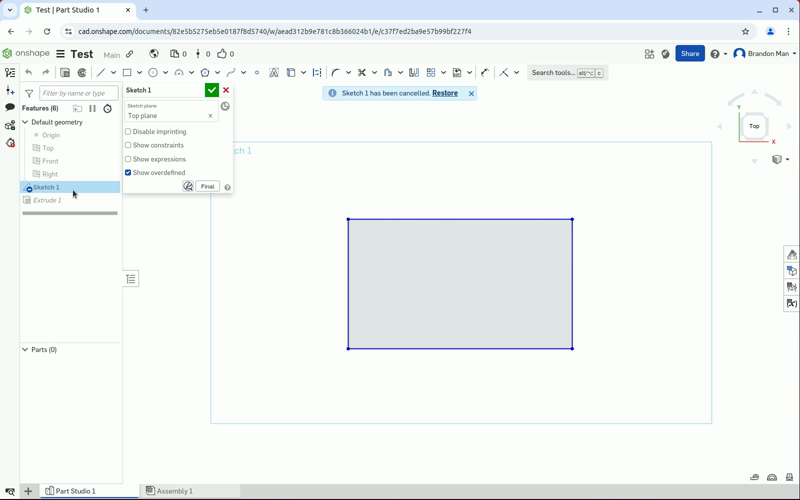
mouse_move(229, 92)
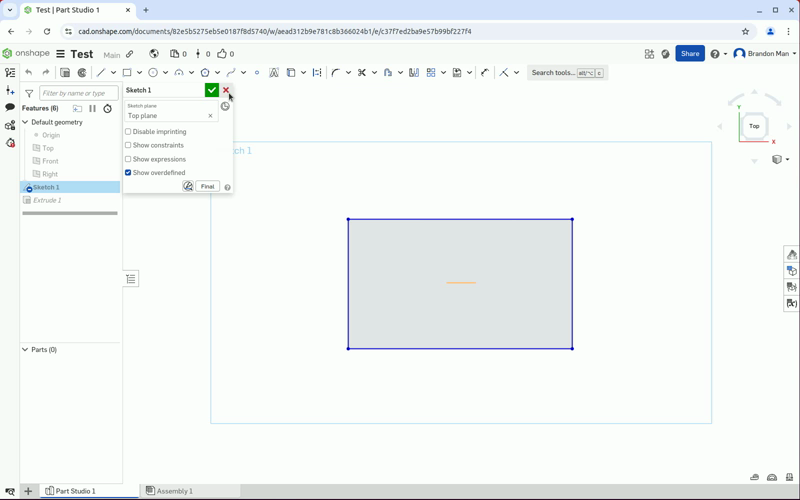
click(229, 92)
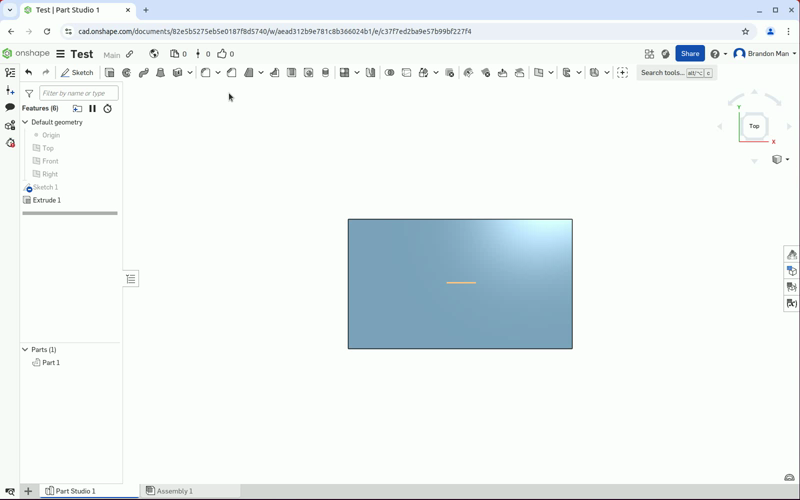
mouse_move(541, 75)
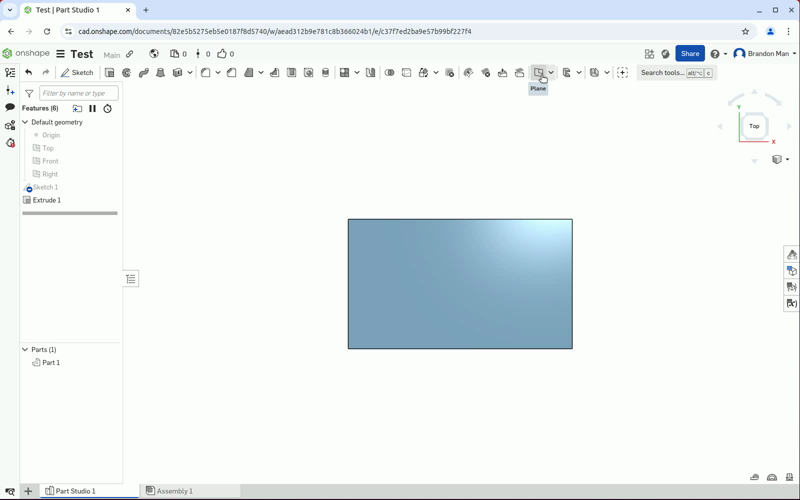
click(541, 75)
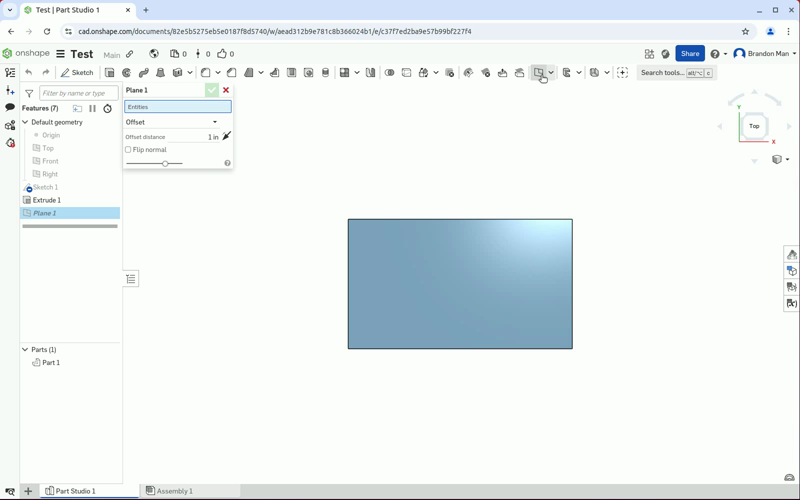
mouse_move(73, 150)
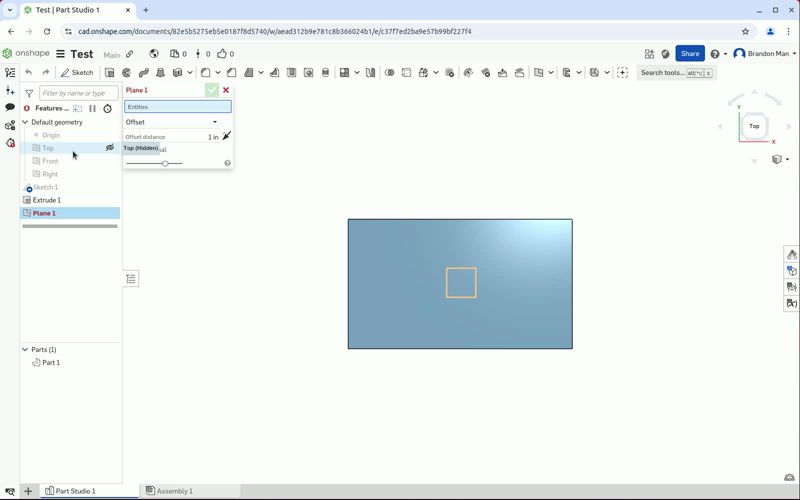
click(73, 150)
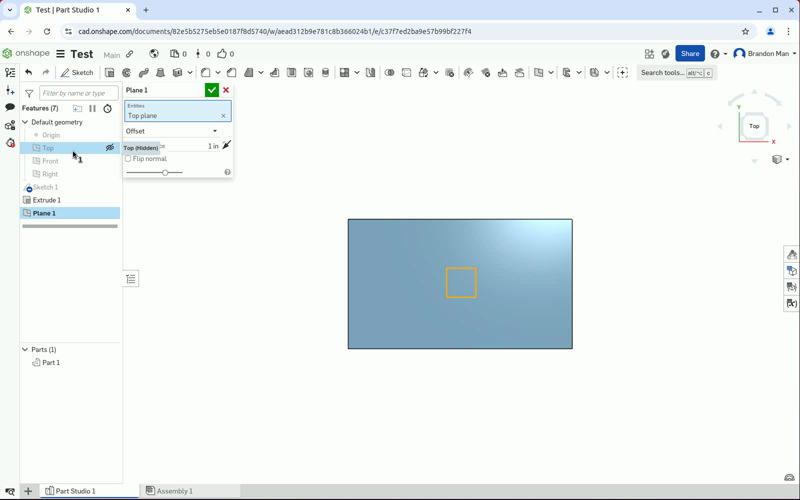
key(tab, 2)
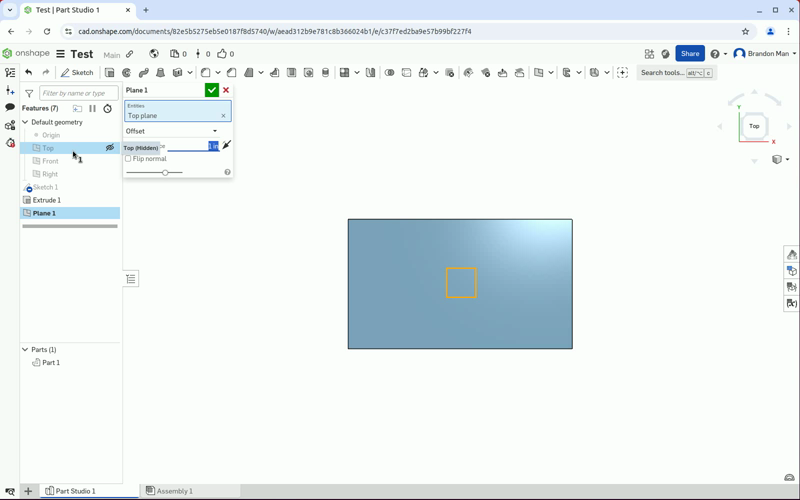
text(2.896)
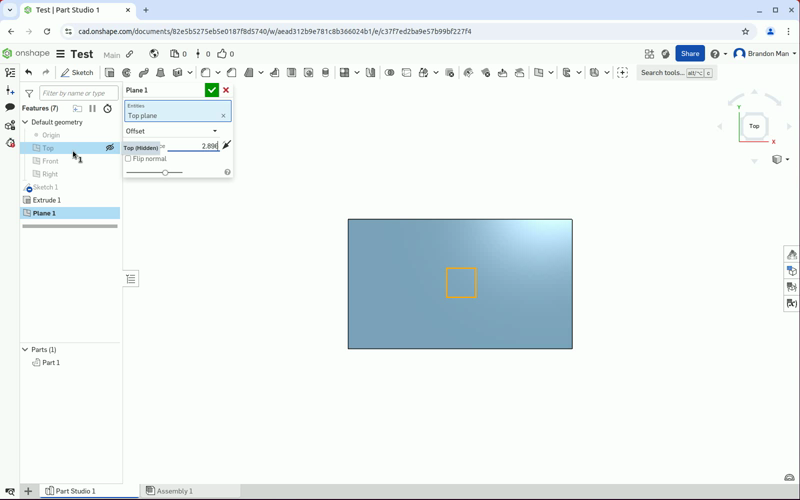
key(enter, 2)
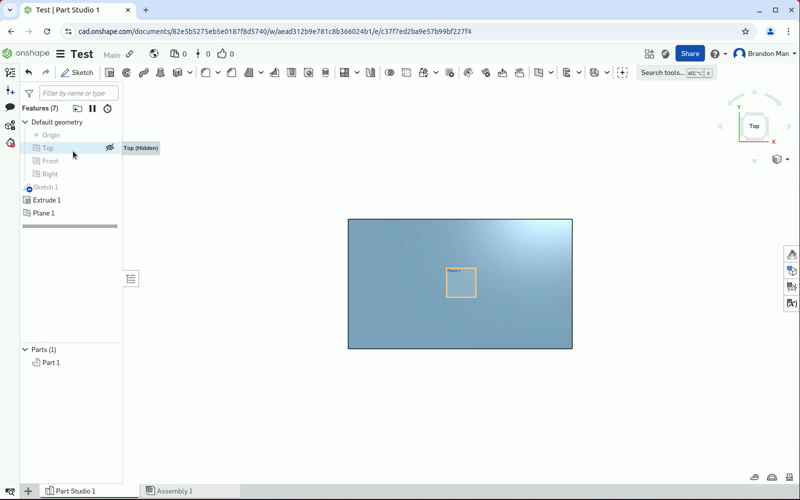
key(shift+s)
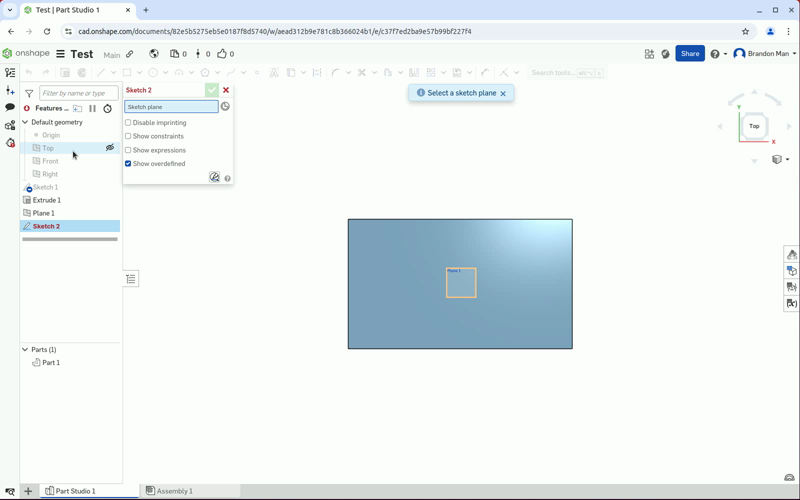
mouse_move(73, 215)
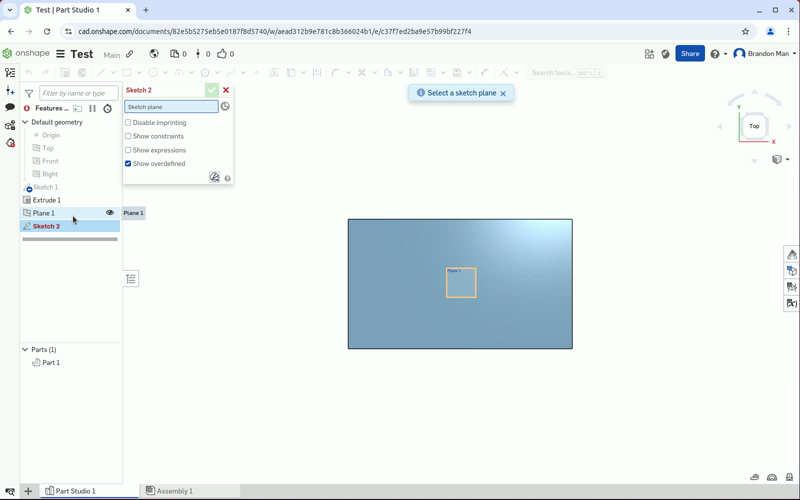
click(73, 215)
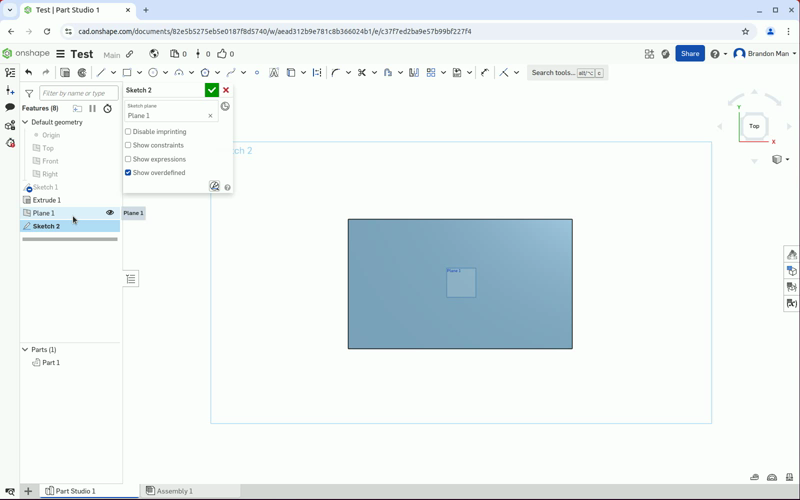
mouse_move(73, 352)
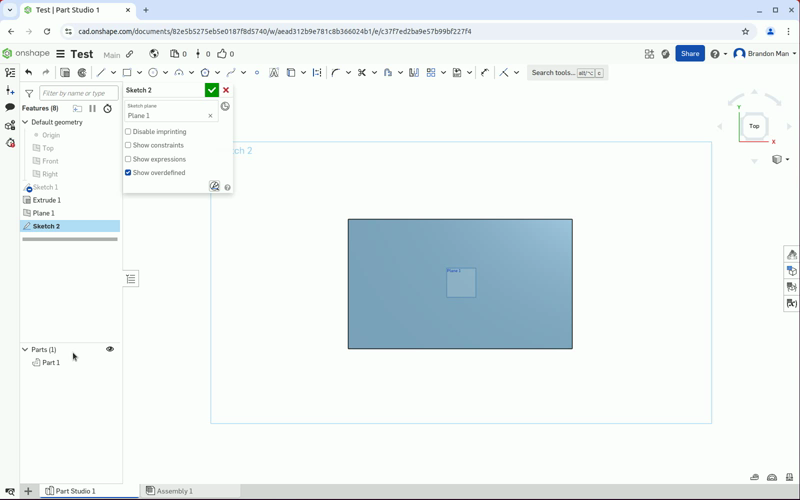
key(y)
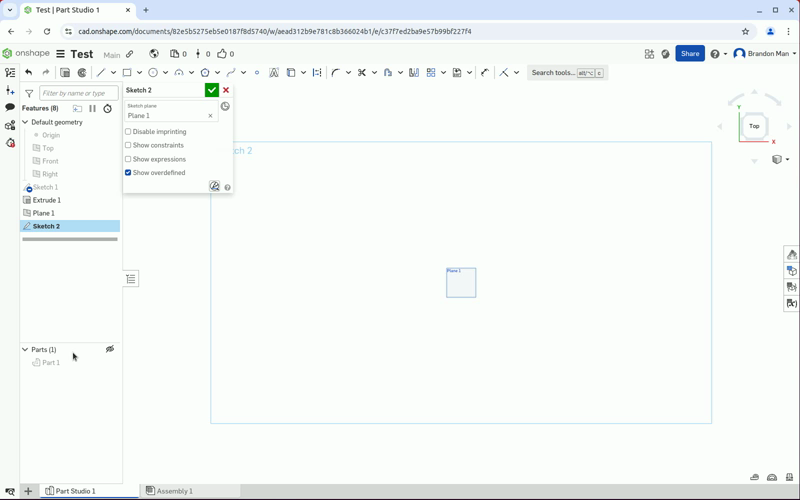
key(c)
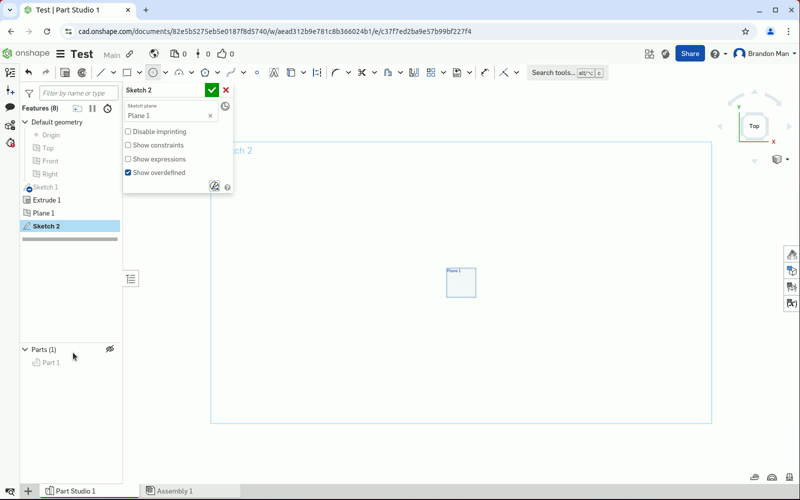
key_down(shift)
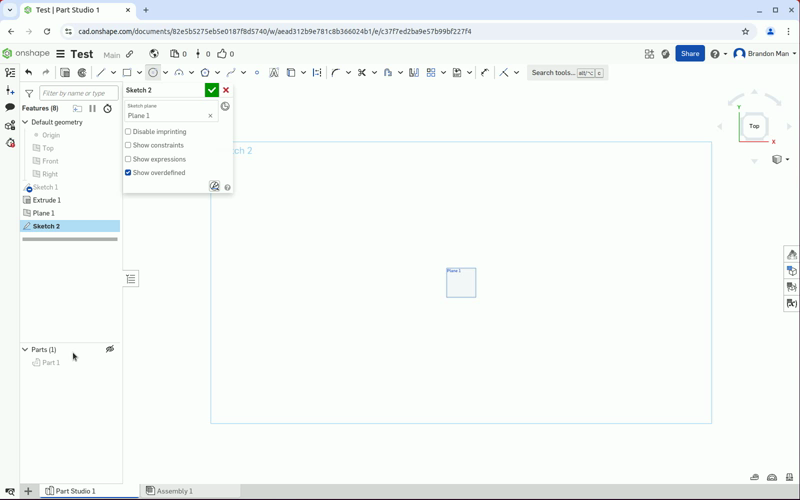
mouse_move(386, 252)
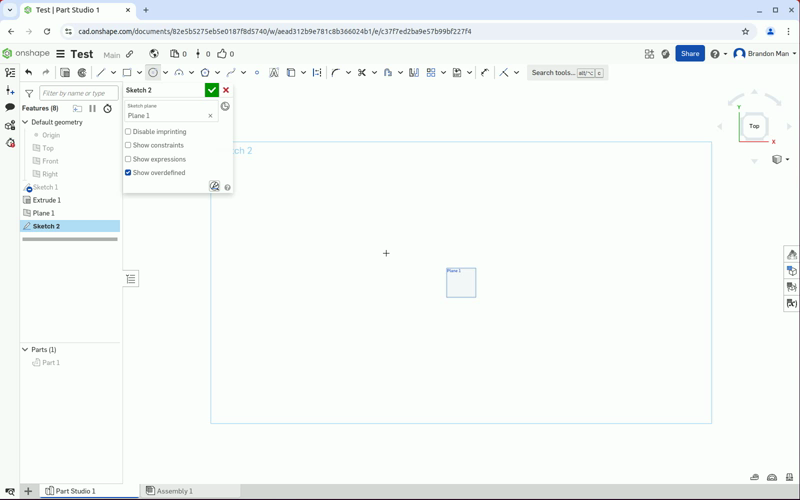
click(386, 252)
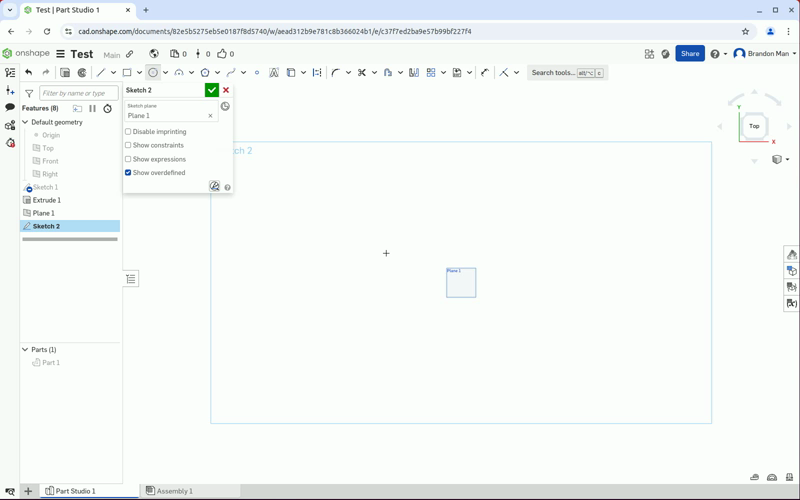
key_up(shift)
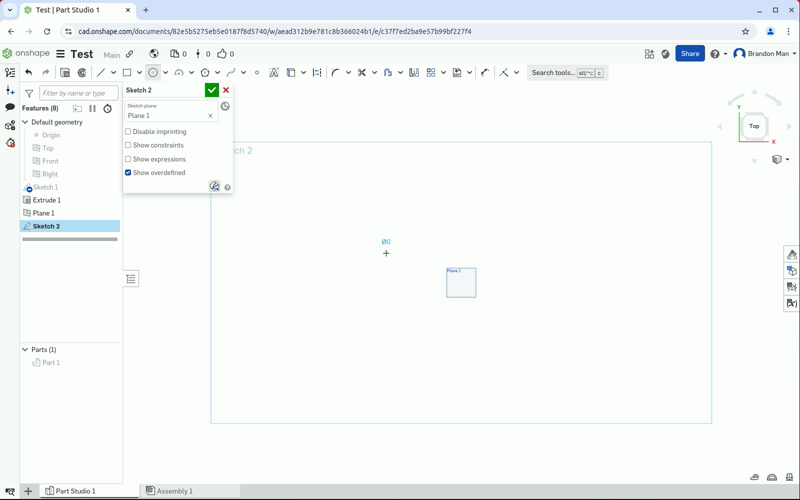
mouse_move(415, 252)
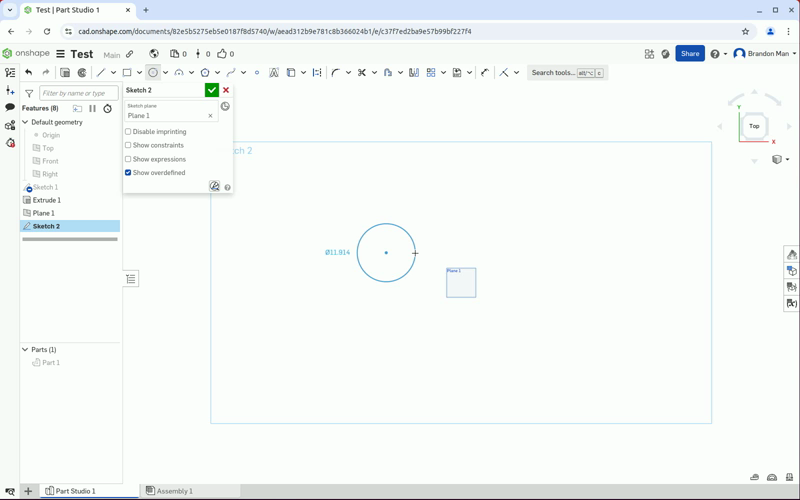
click(415, 252)
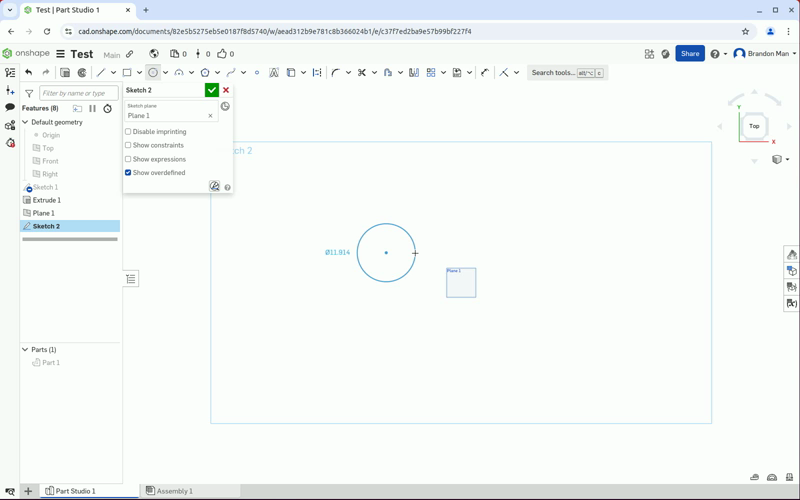
key(esc)
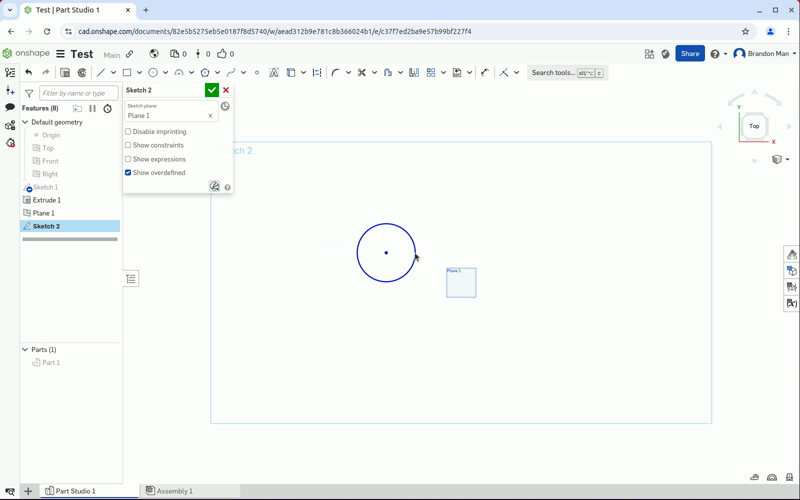
key(c)
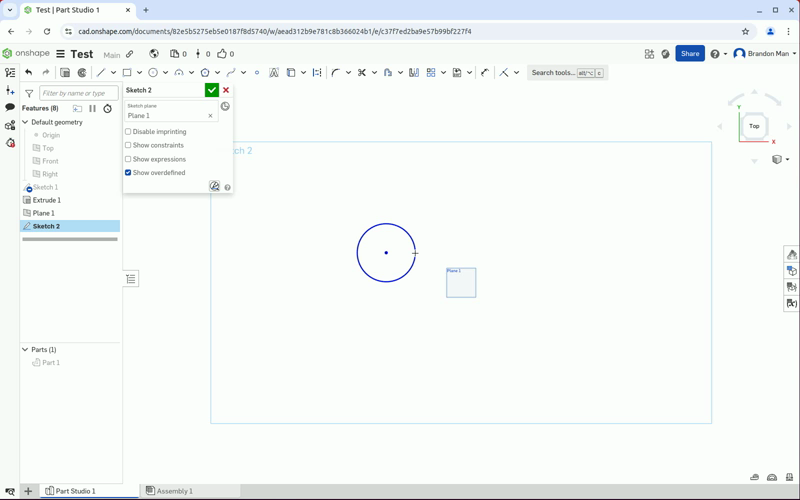
key_down(shift)
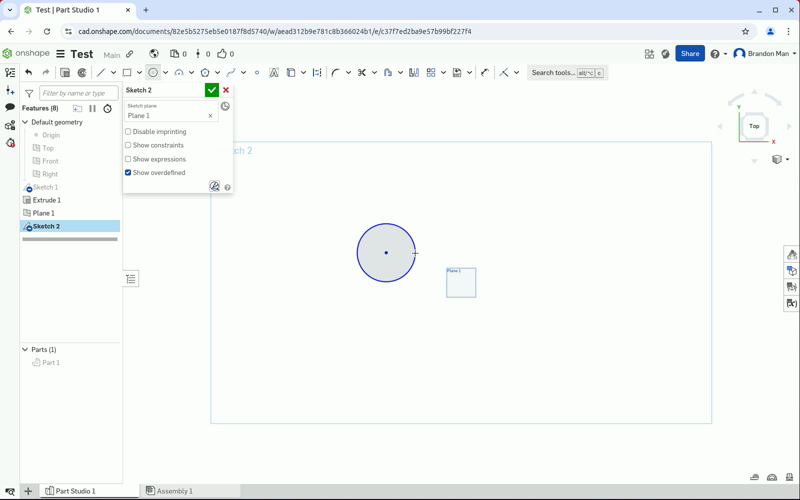
mouse_move(386, 252)
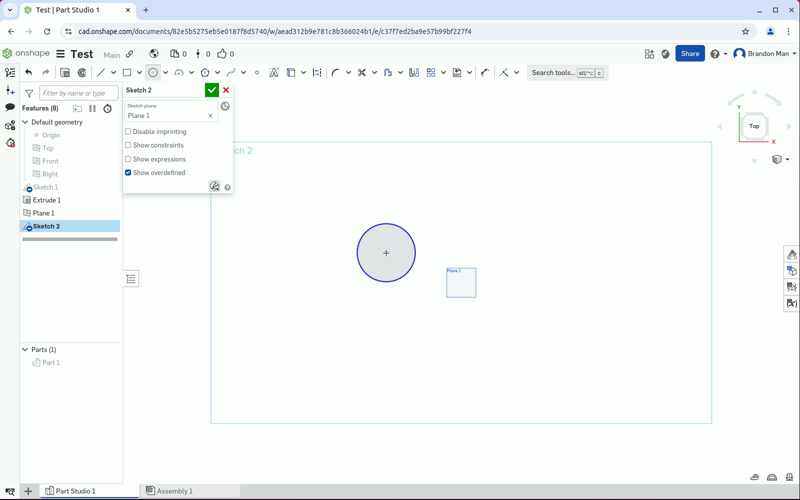
click(386, 252)
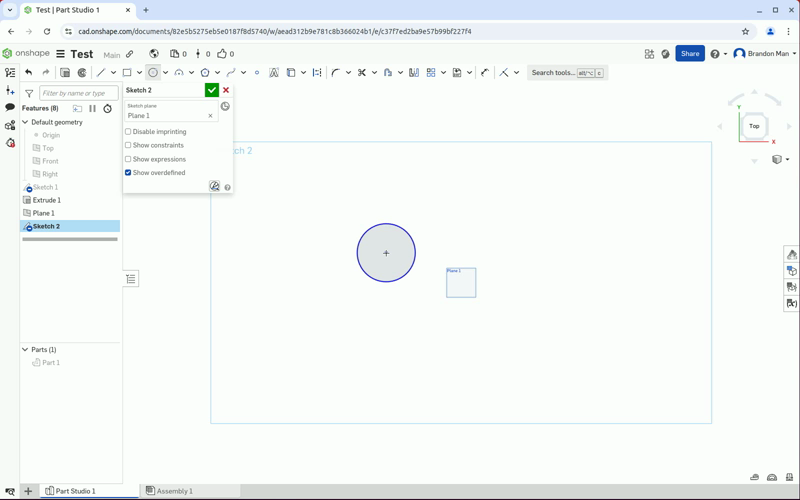
key_up(shift)
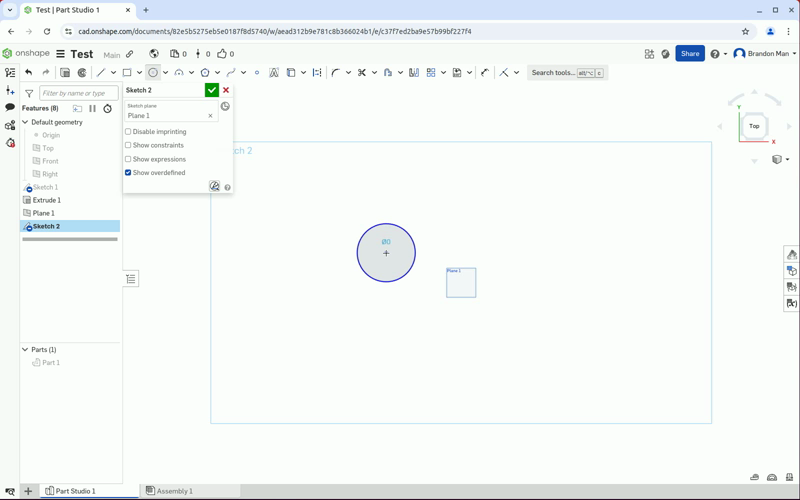
mouse_move(412, 252)
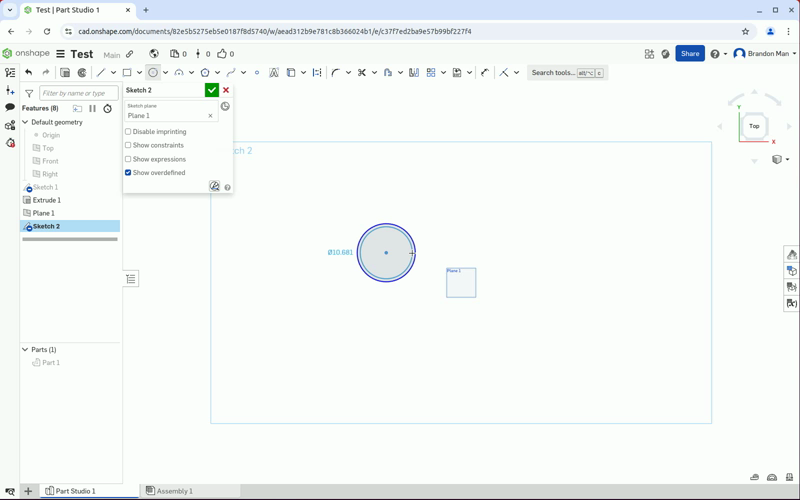
scroll(6)
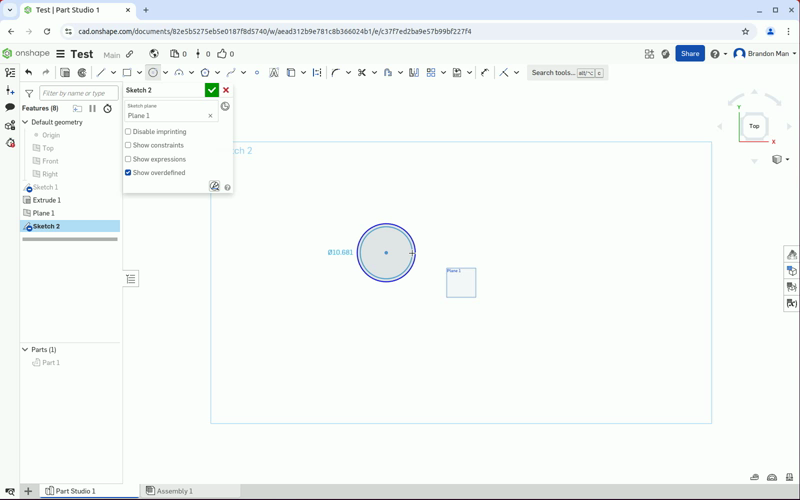
scroll(6)
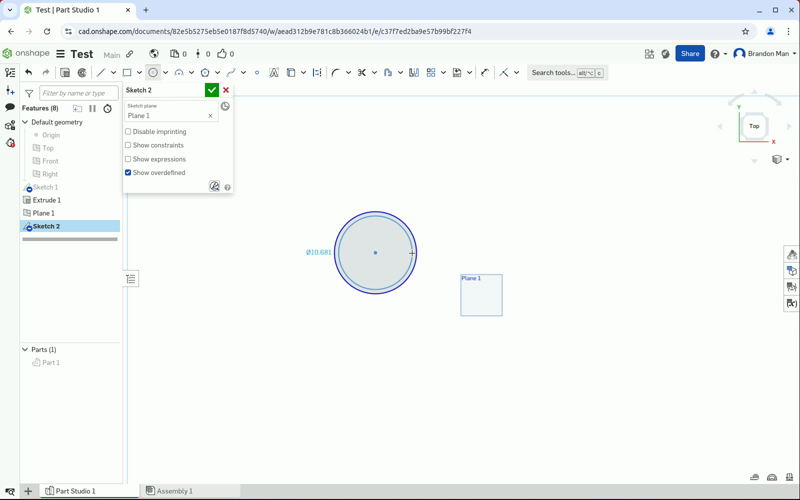
scroll(6)
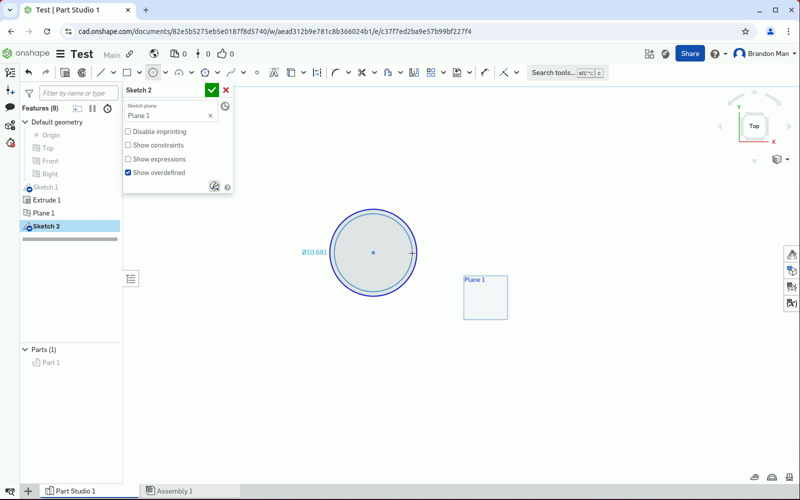
scroll(6)
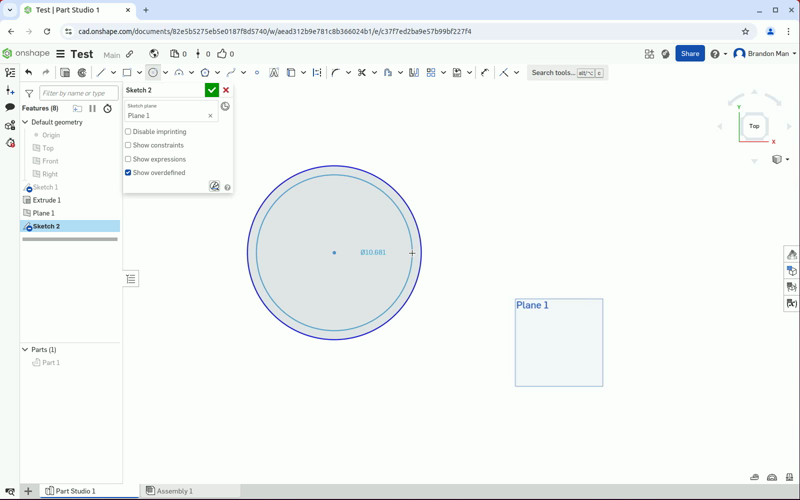
scroll(6)
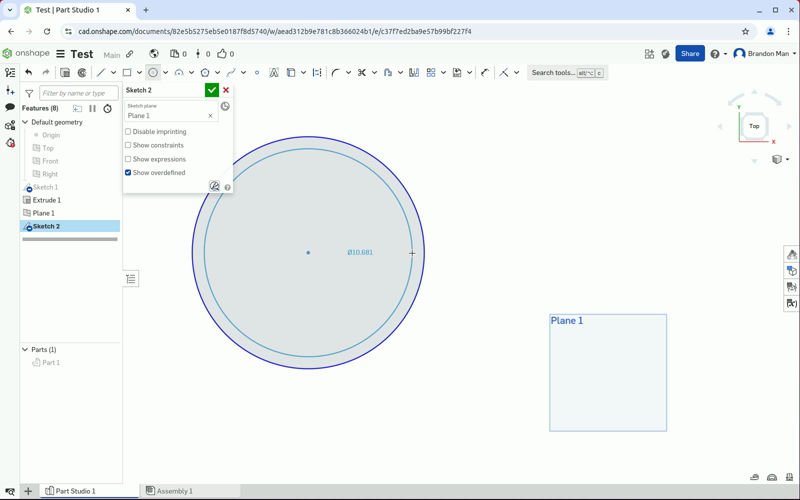
scroll(6)
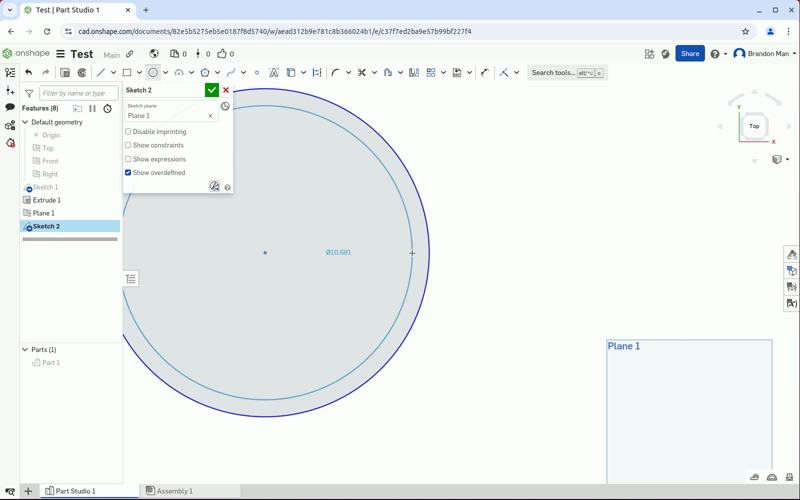
scroll(6)
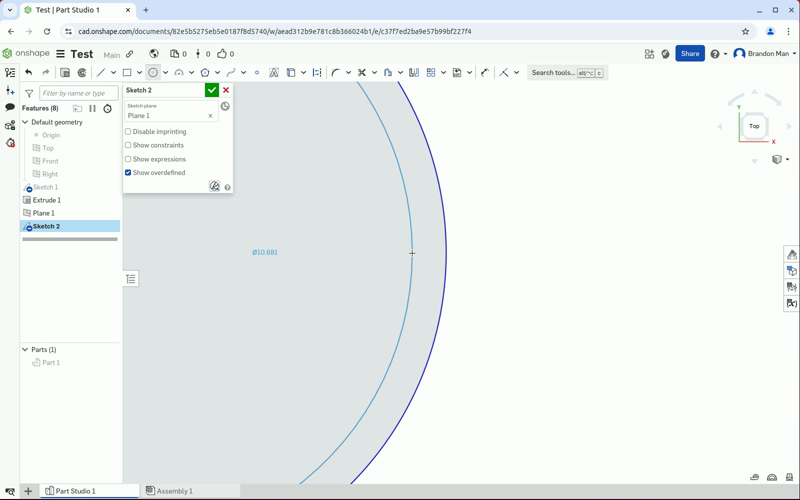
click(412, 252)
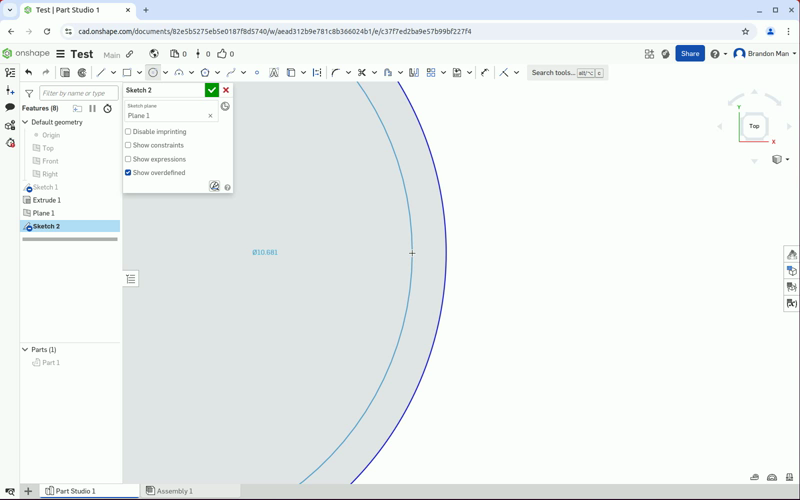
scroll(-6)
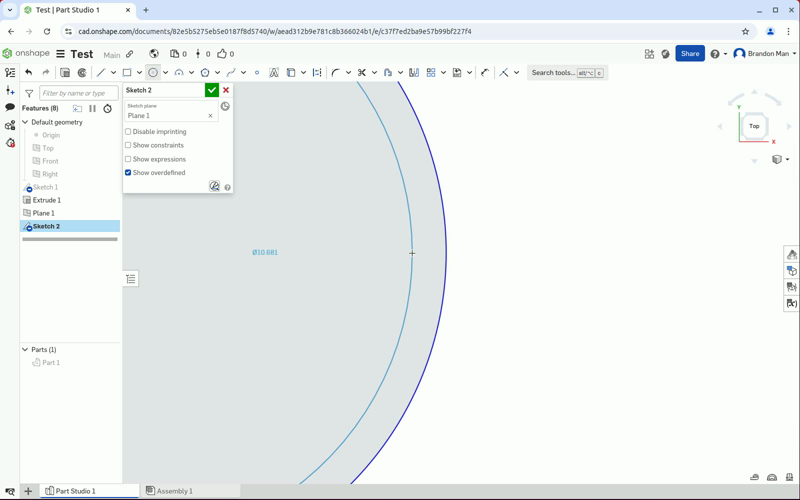
scroll(-6)
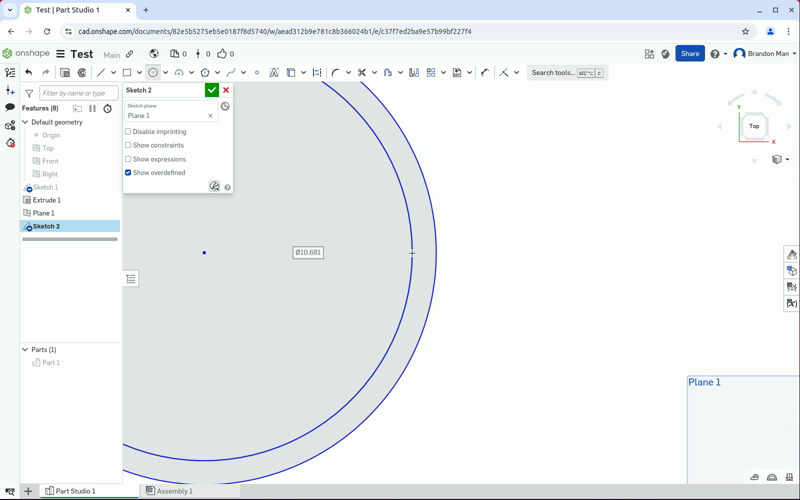
scroll(-6)
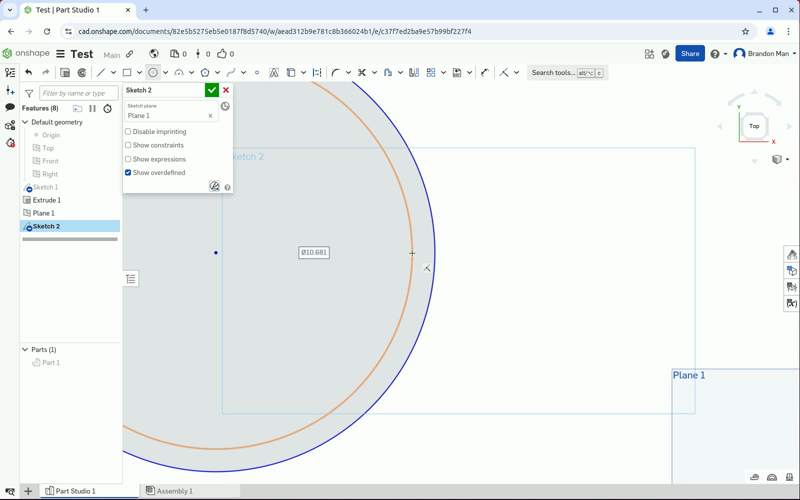
scroll(-6)
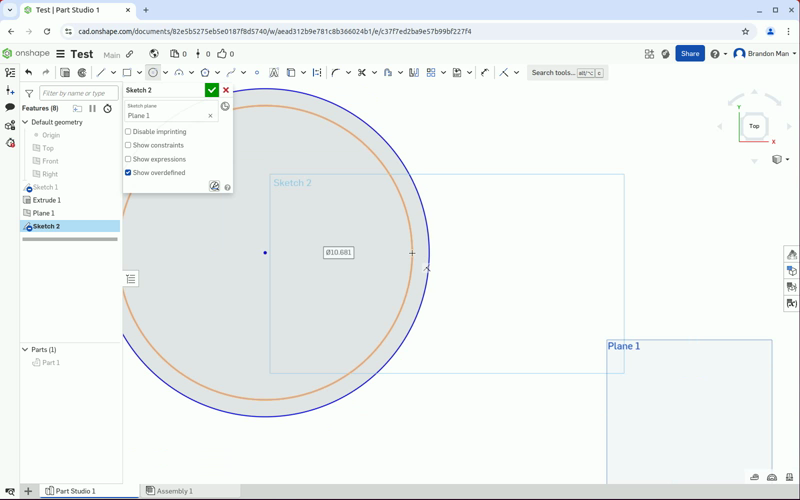
scroll(-6)
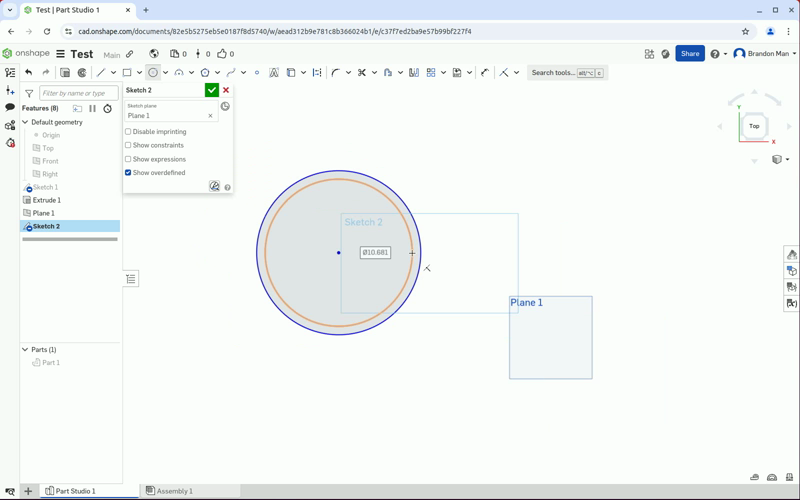
scroll(-6)
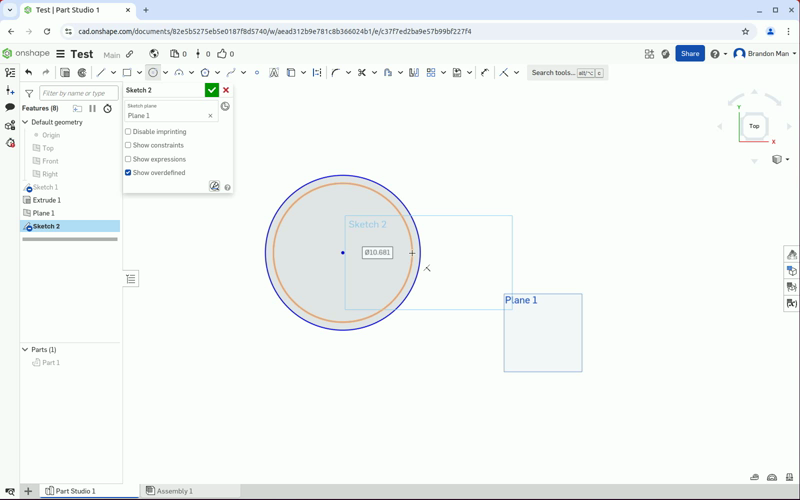
scroll(-6)
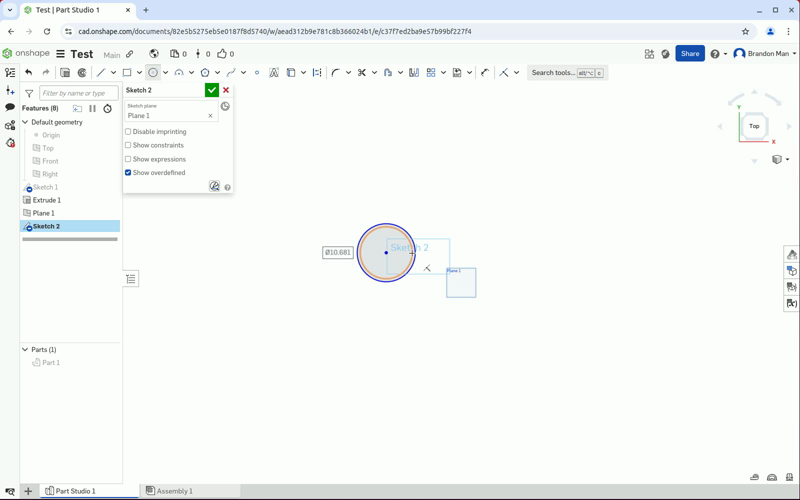
key(esc)
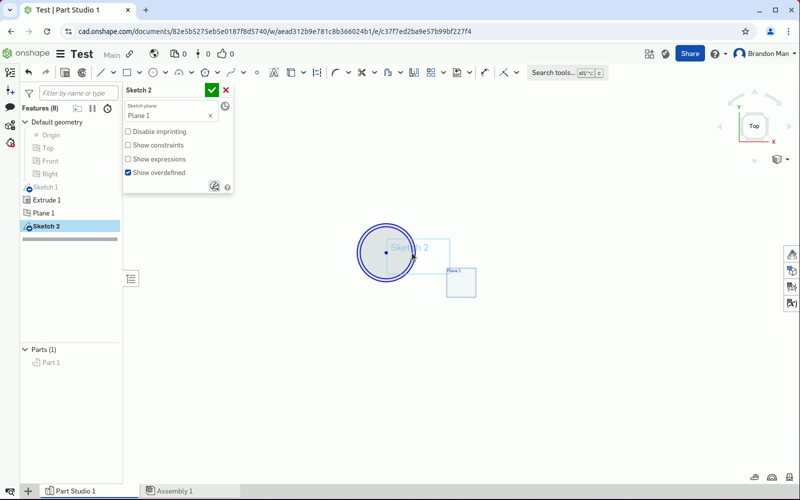
mouse_move(401, 228)
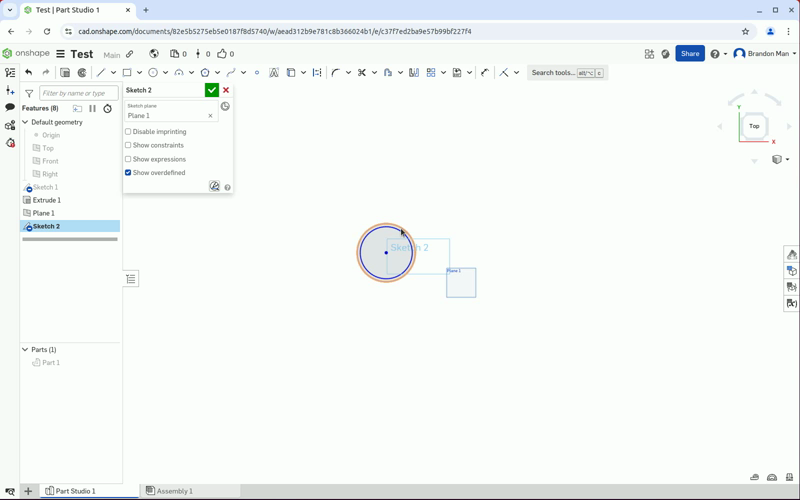
scroll(6)
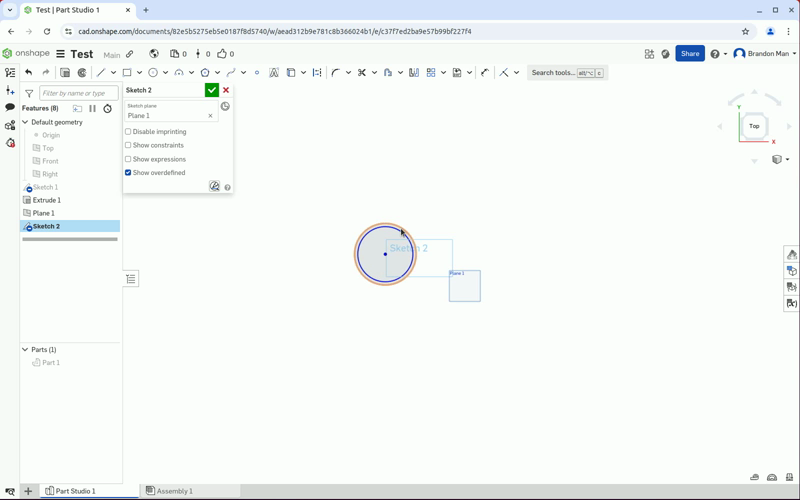
scroll(6)
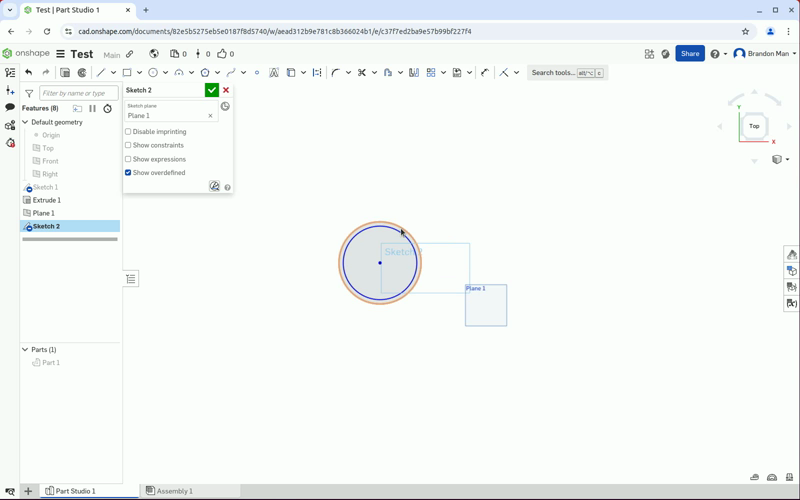
scroll(6)
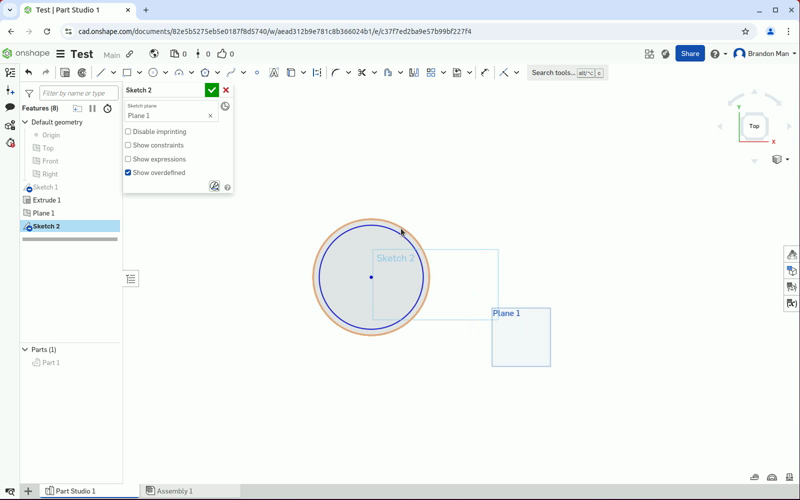
scroll(6)
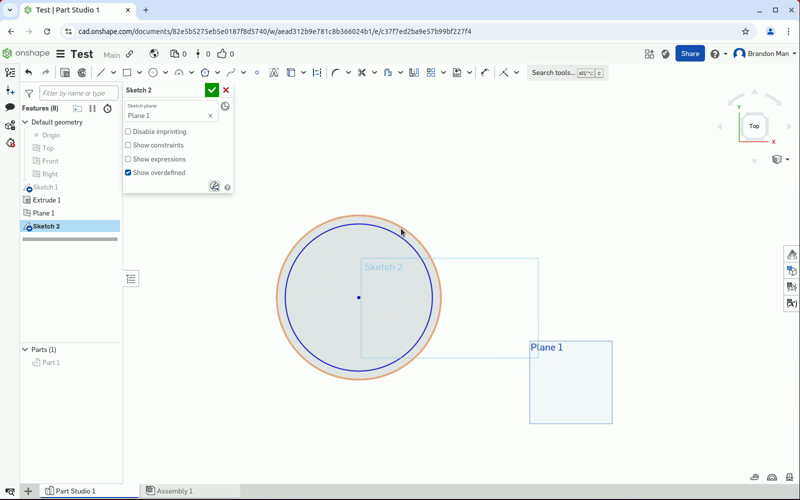
scroll(6)
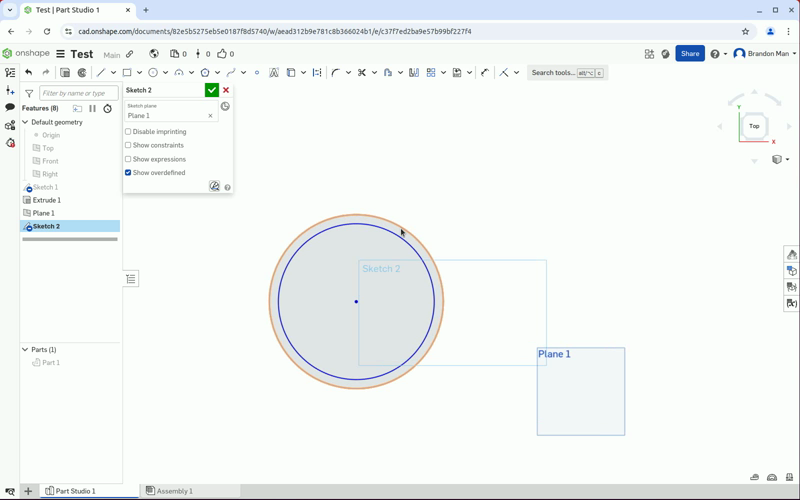
scroll(6)
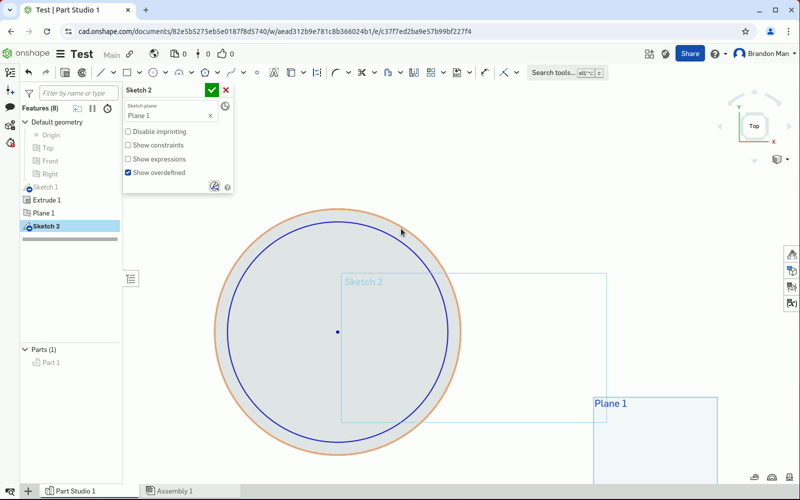
scroll(6)
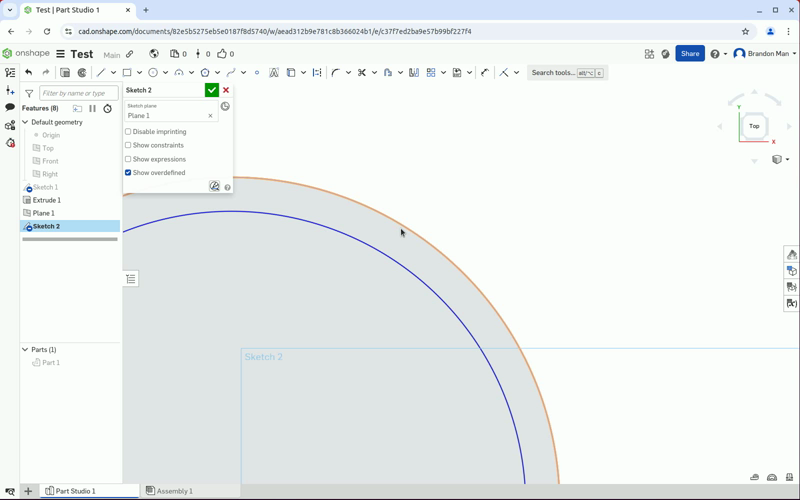
click(401, 228)
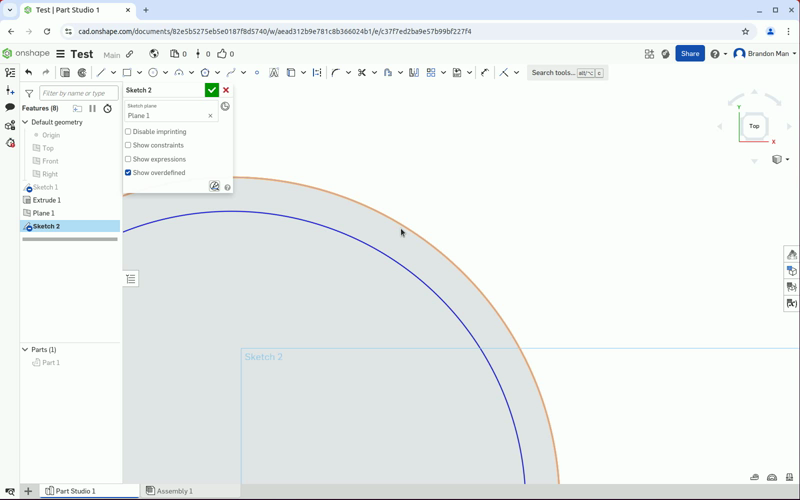
scroll(-6)
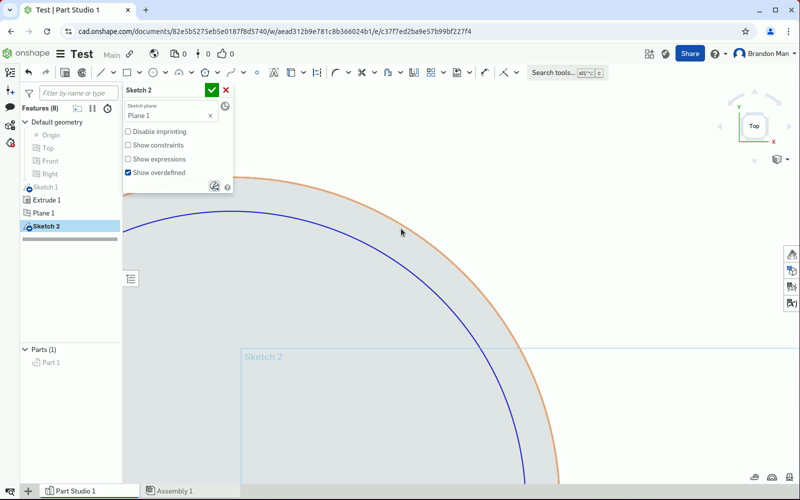
scroll(-6)
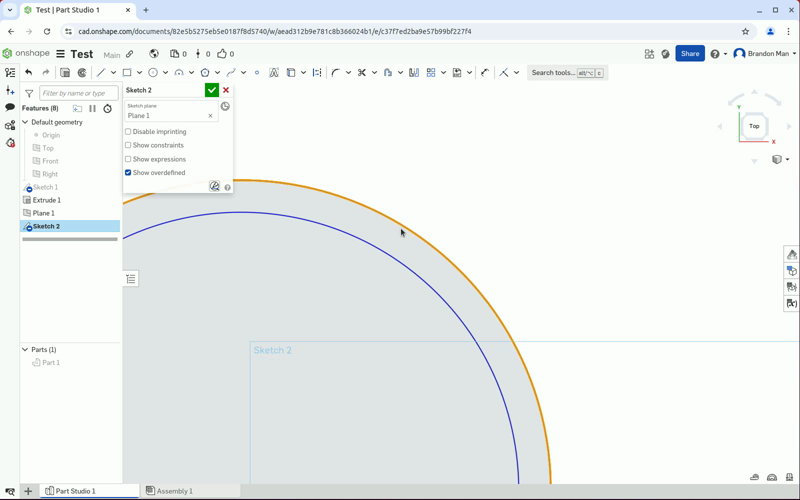
scroll(-6)
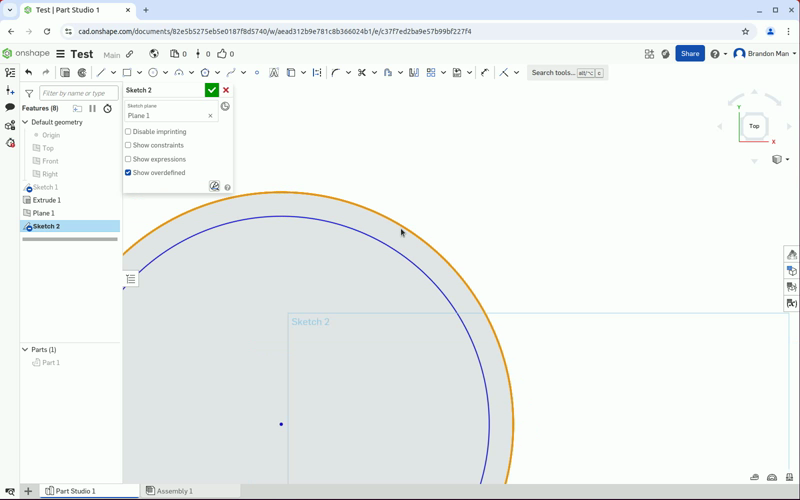
scroll(-6)
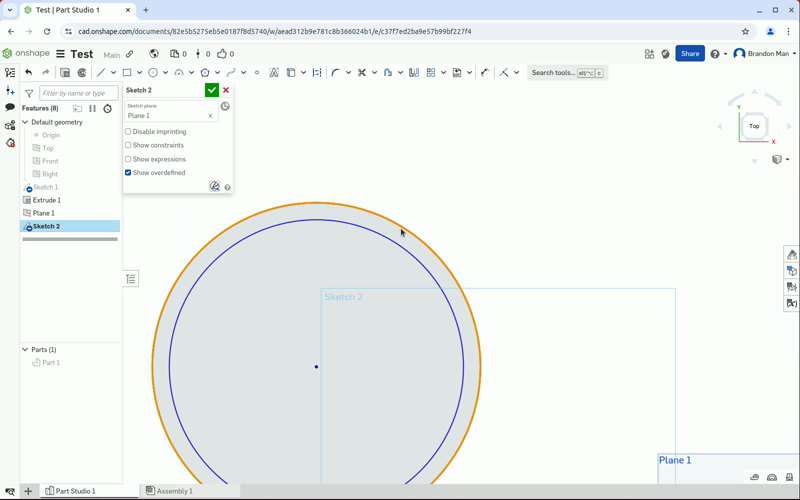
scroll(-6)
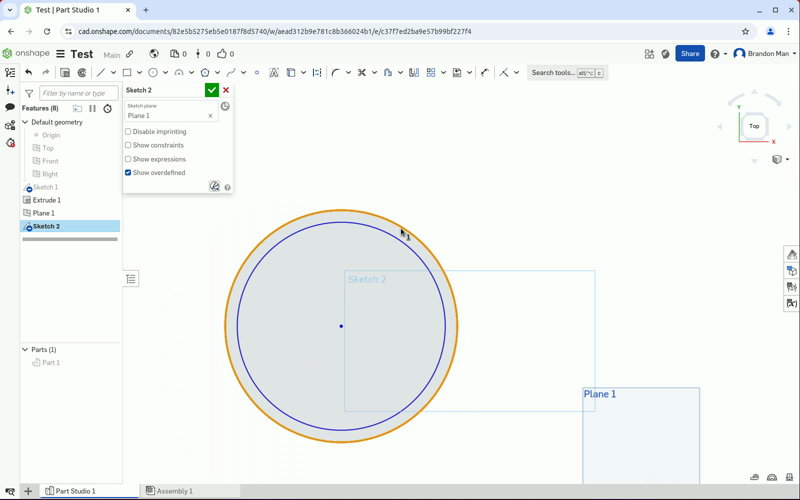
scroll(-6)
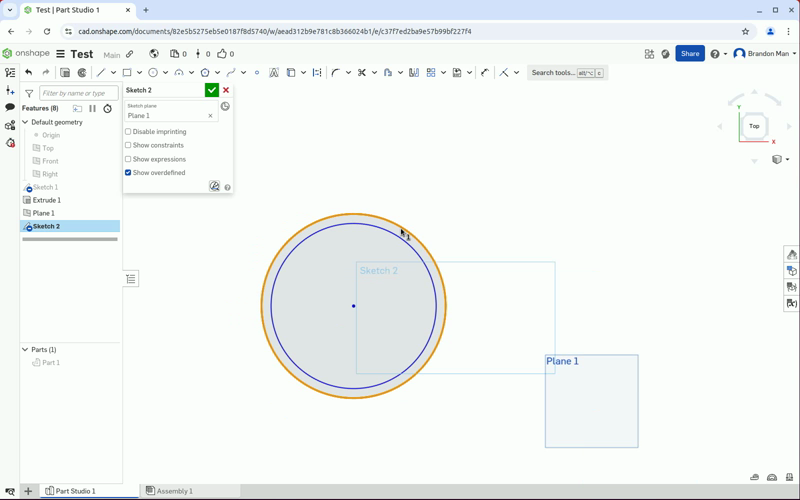
scroll(-6)
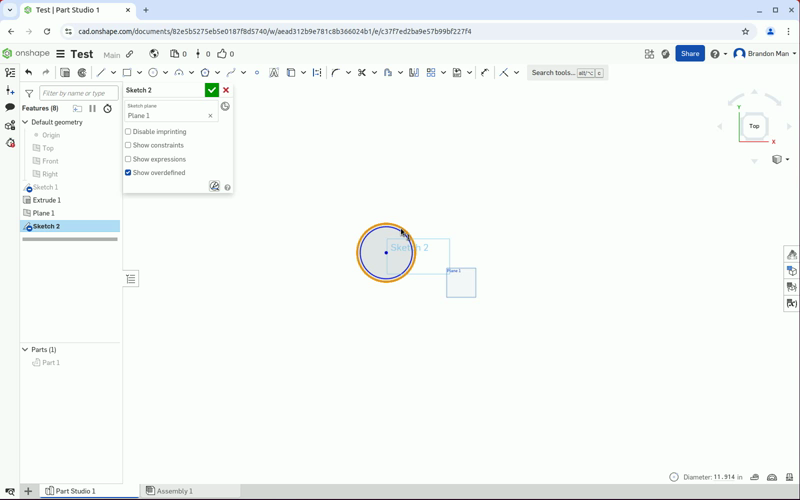
mouse_move(73, 352)
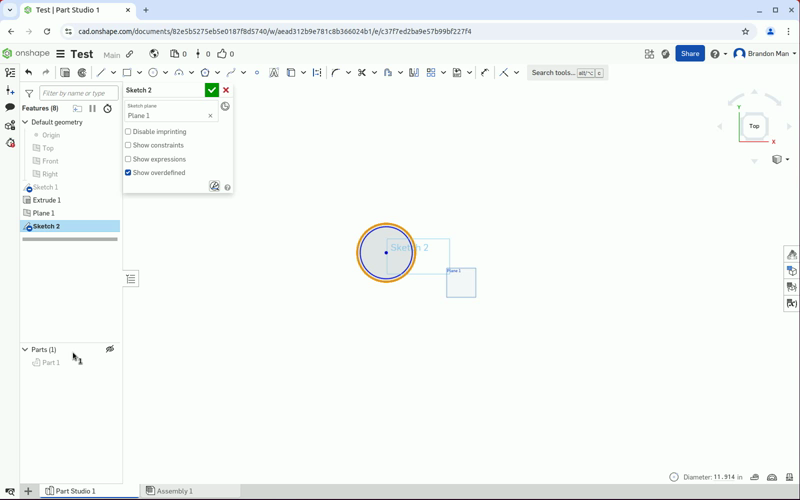
key(shift+y)
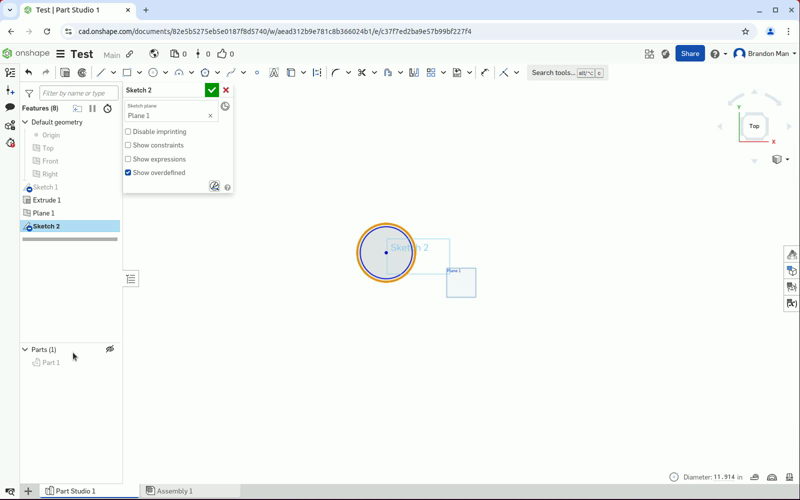
key(shift+e)
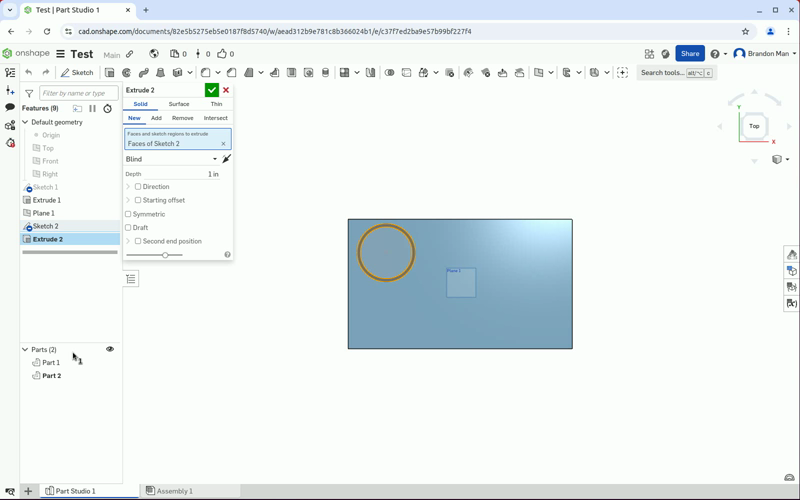
mouse_move(143, 106)
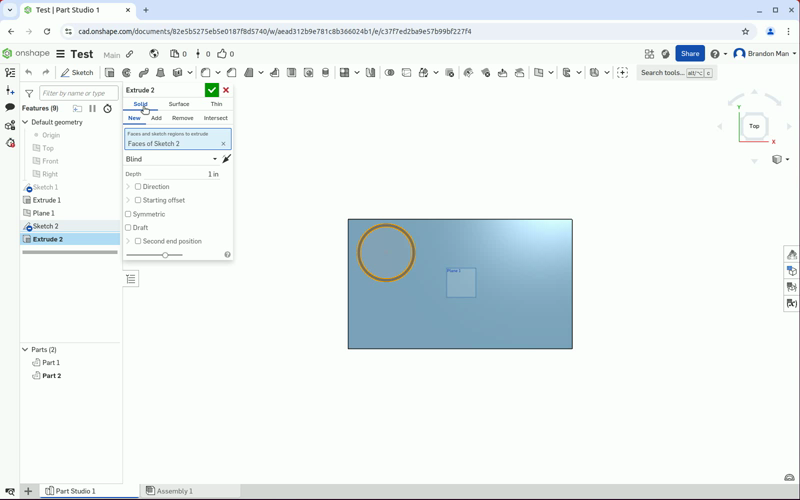
click(143, 106)
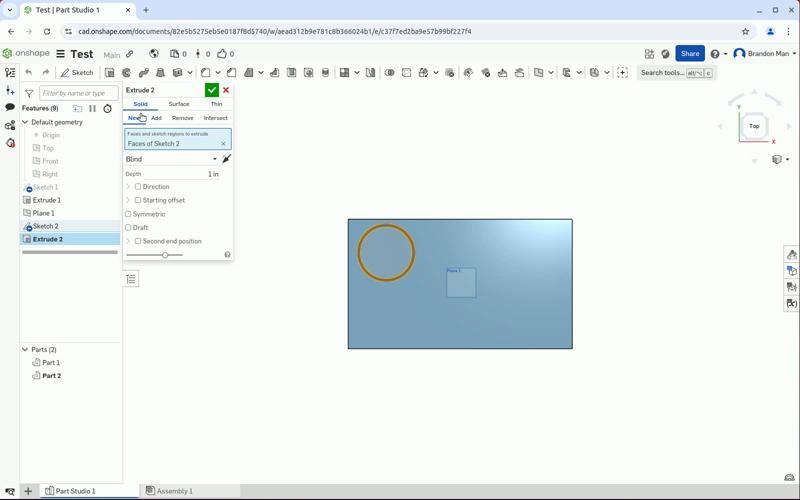
mouse_move(137, 120)
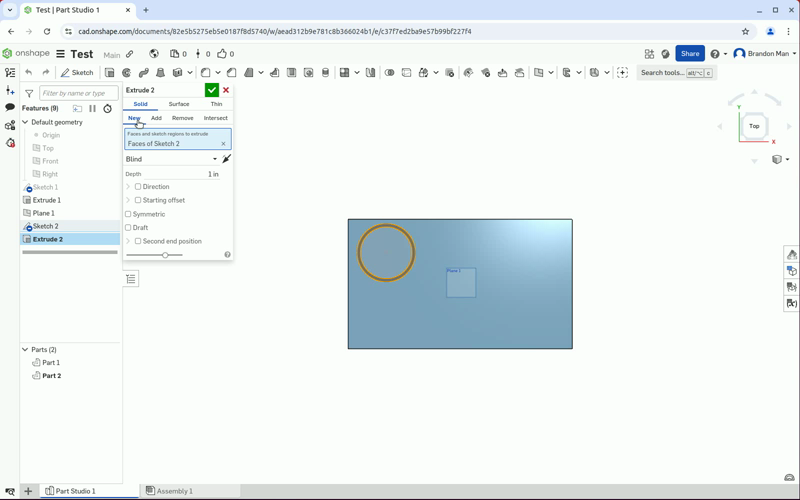
click(137, 120)
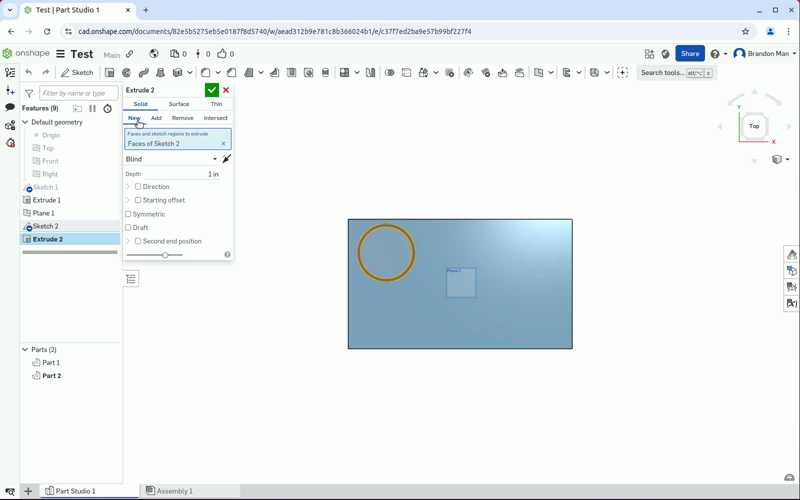
key(tab, 4)
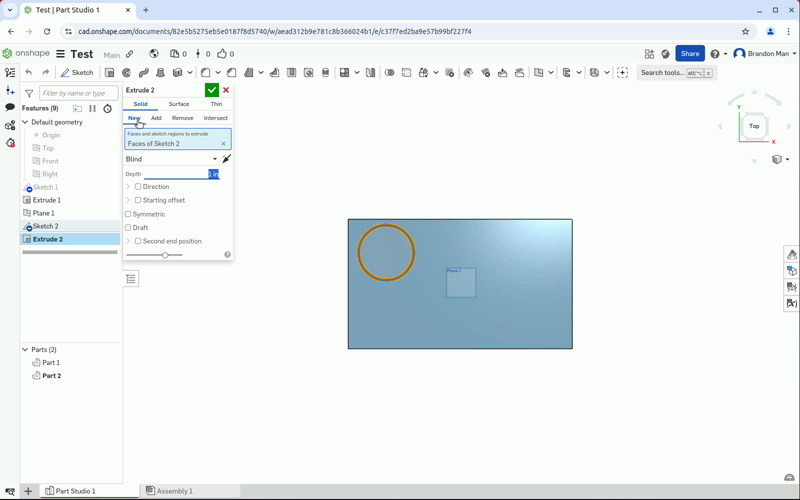
text(15.405)
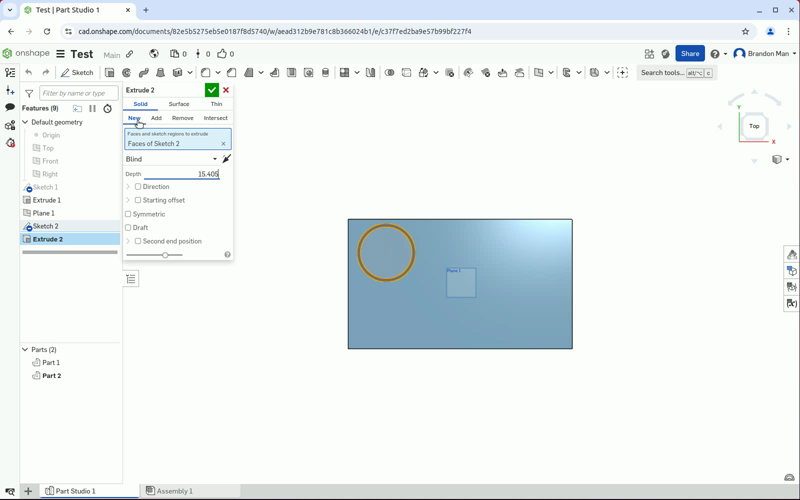
key(enter)
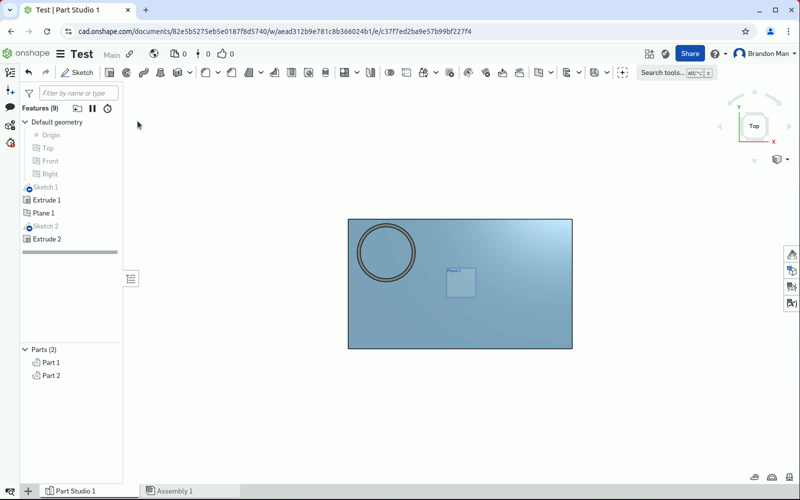
key(shift+h)
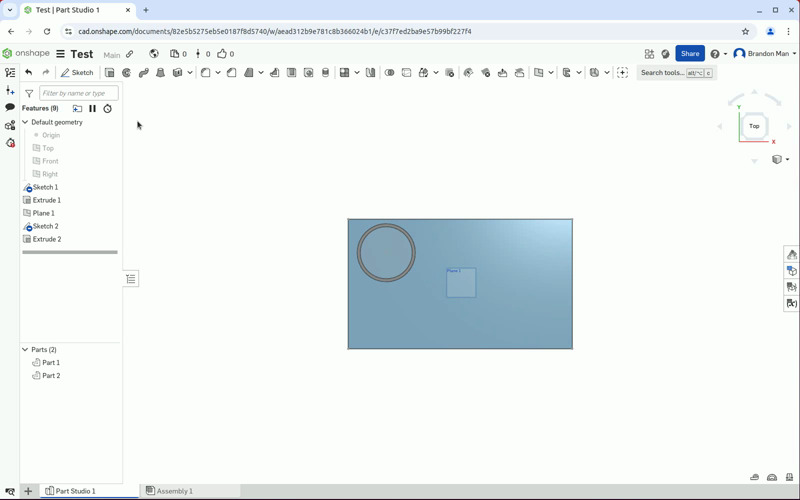
key(shift+h)
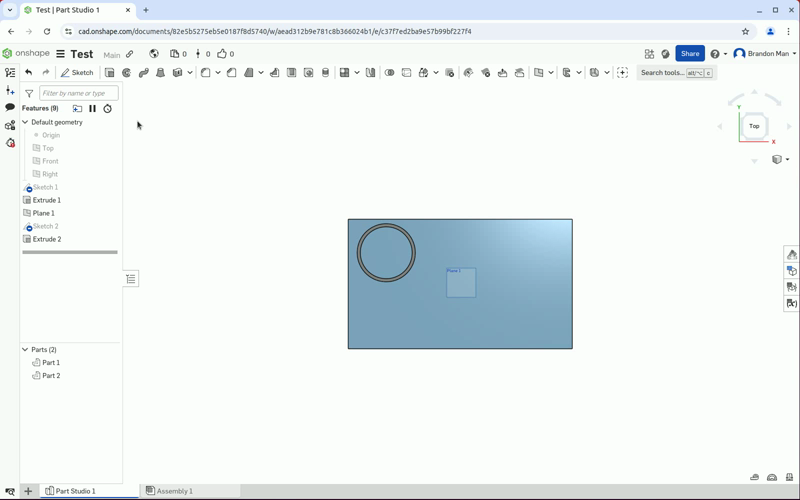
mouse_move(73, 189)
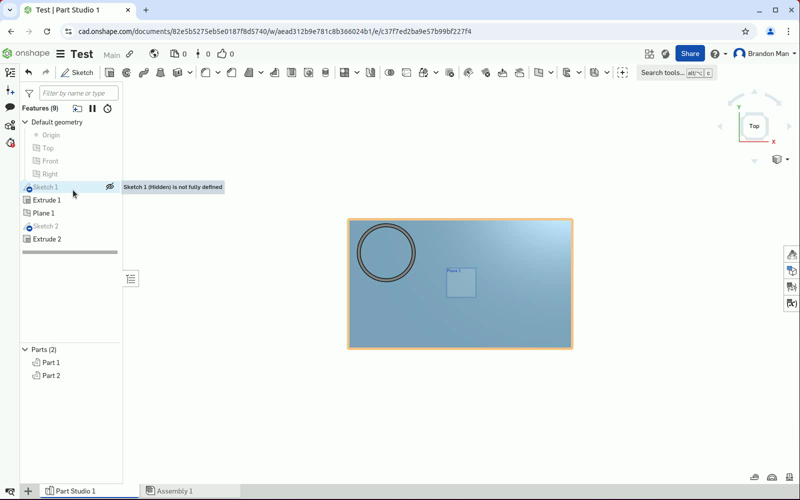
click(73, 189)
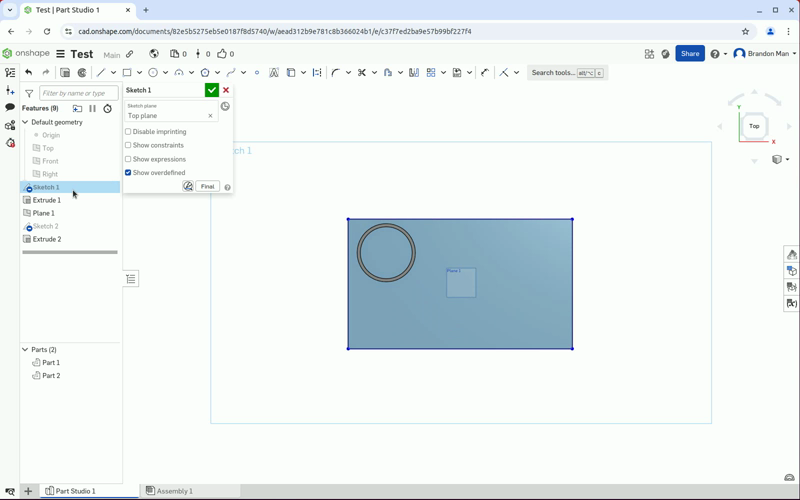
mouse_move(229, 92)
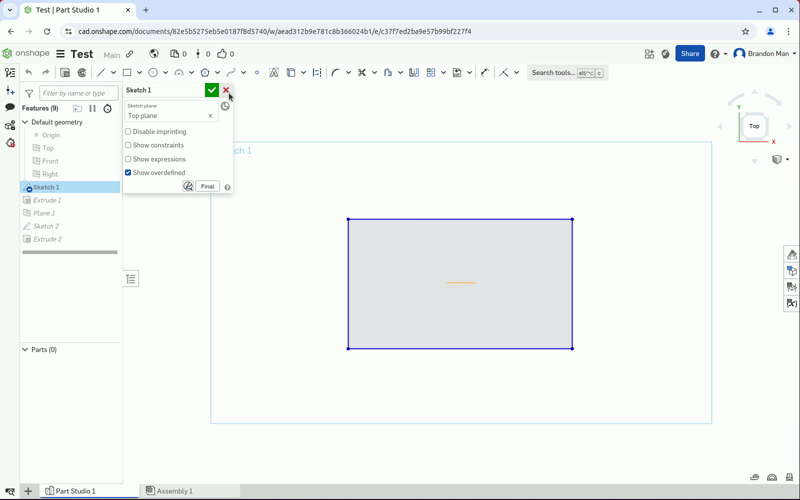
click(229, 92)
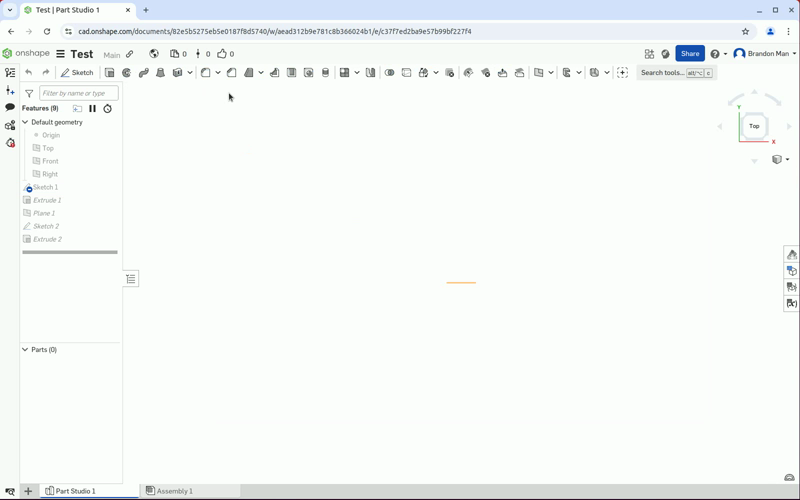
key(shift+s)
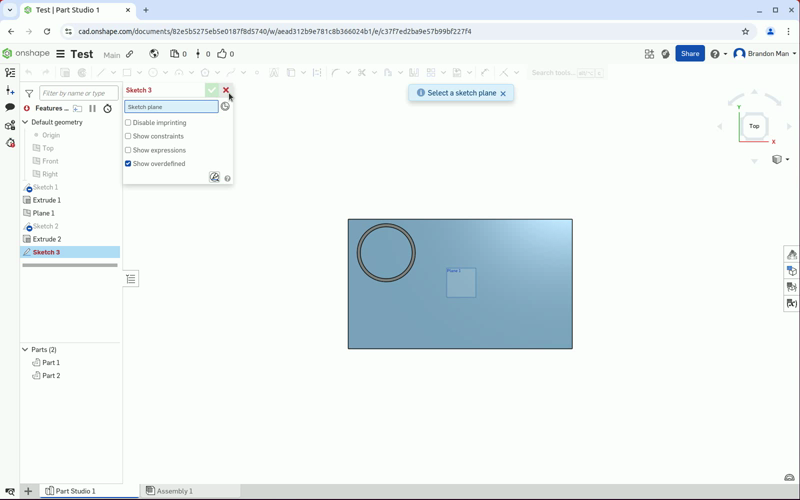
mouse_move(73, 215)
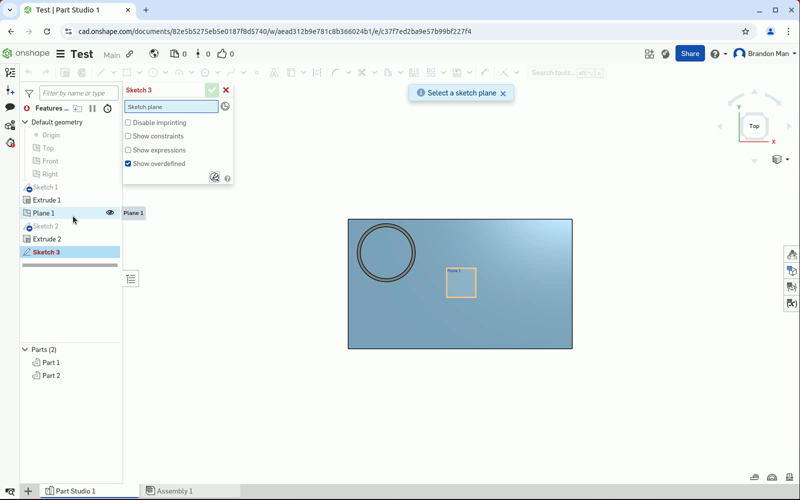
click(73, 215)
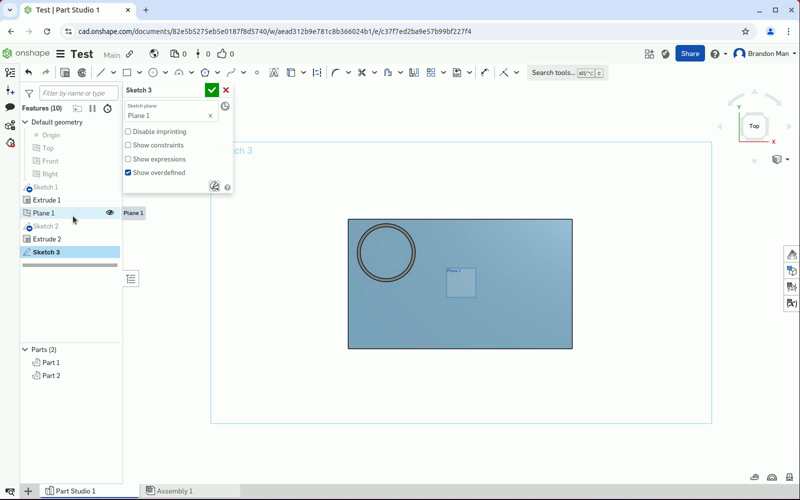
mouse_move(73, 352)
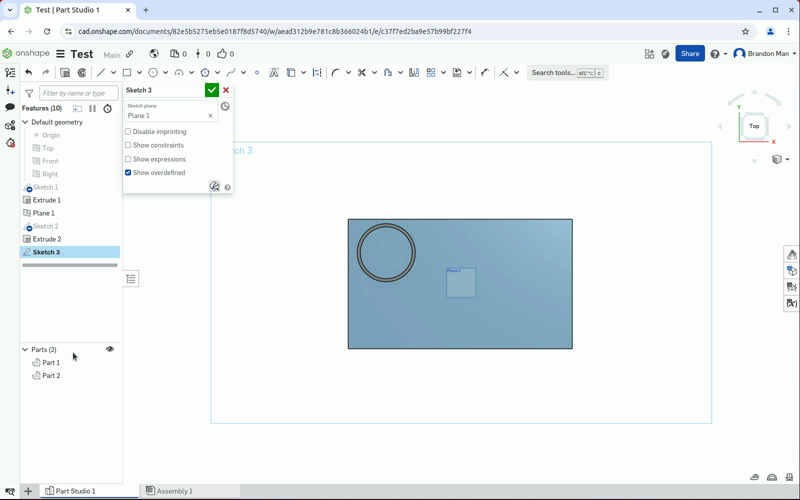
key(y)
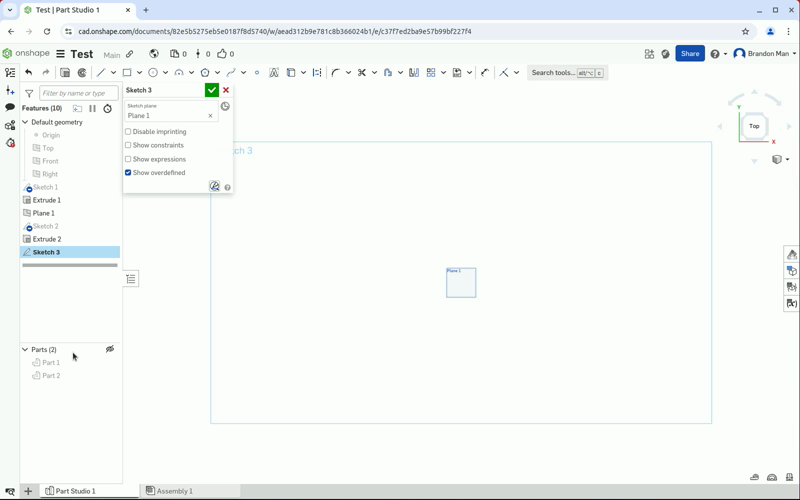
key(c)
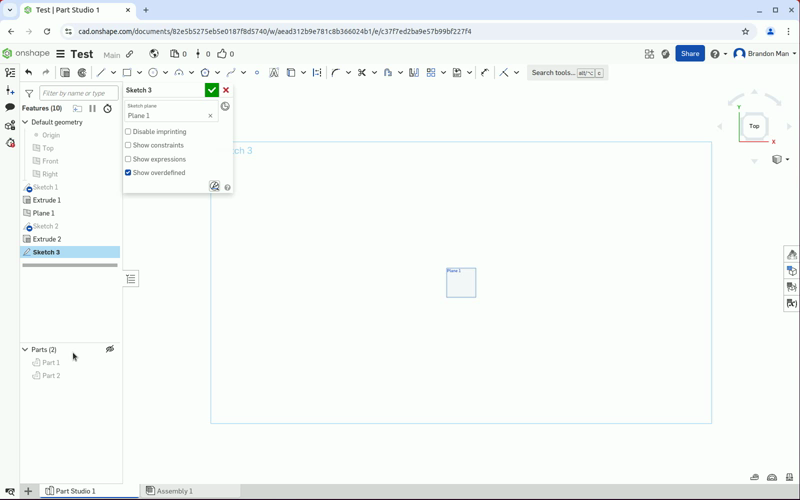
key_down(shift)
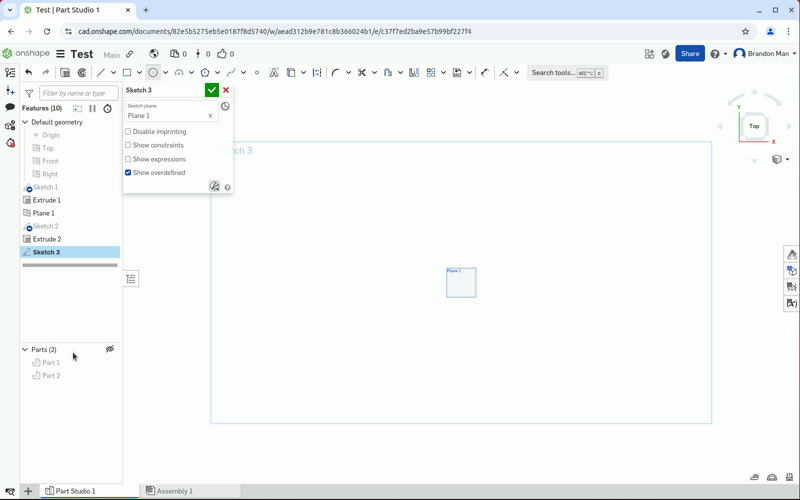
mouse_move(535, 252)
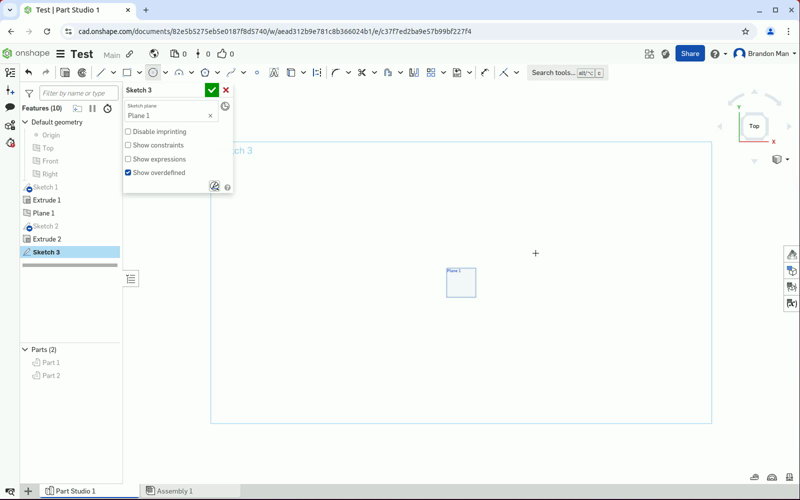
click(535, 252)
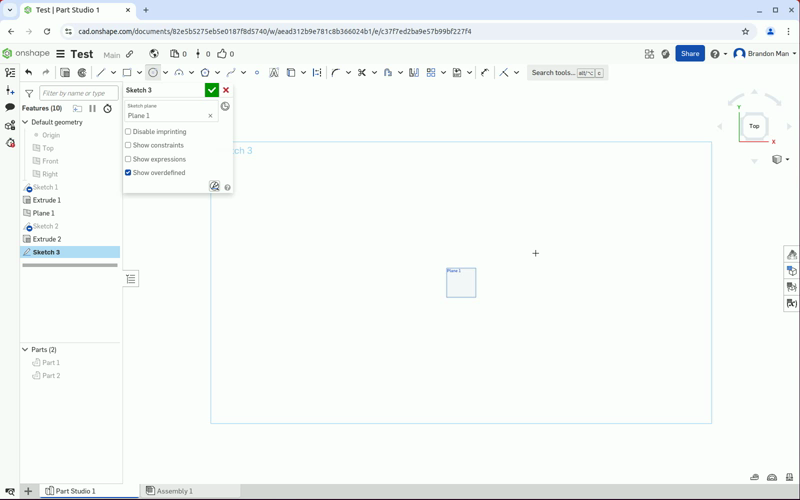
key_up(shift)
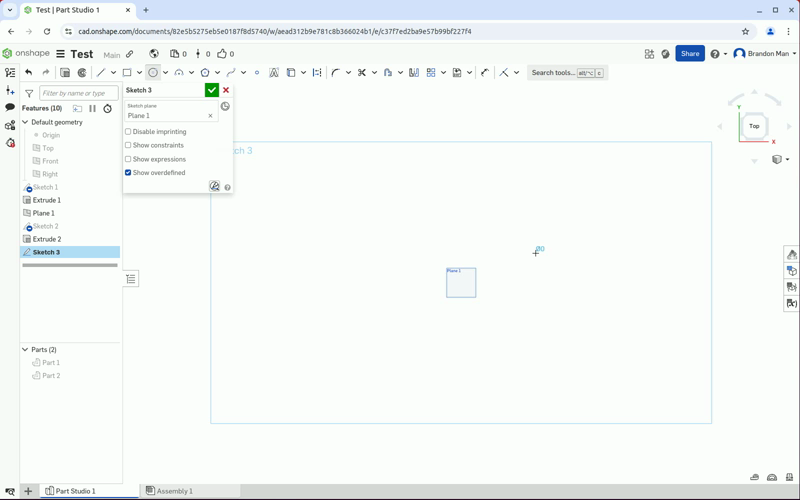
mouse_move(561, 252)
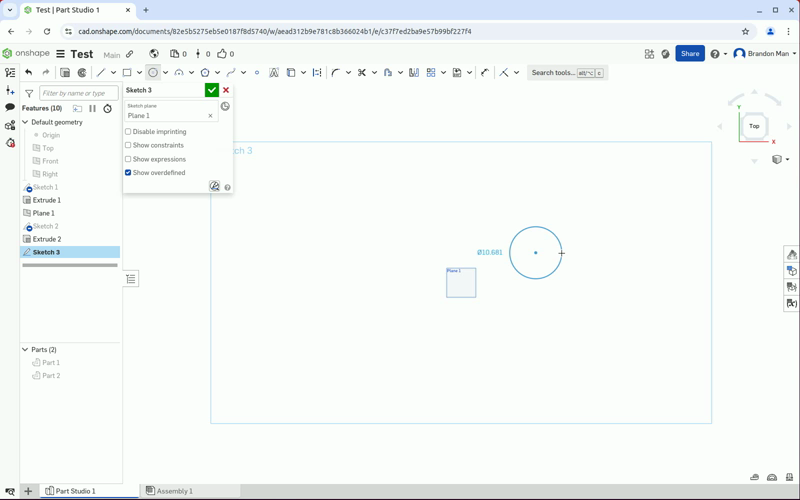
click(561, 252)
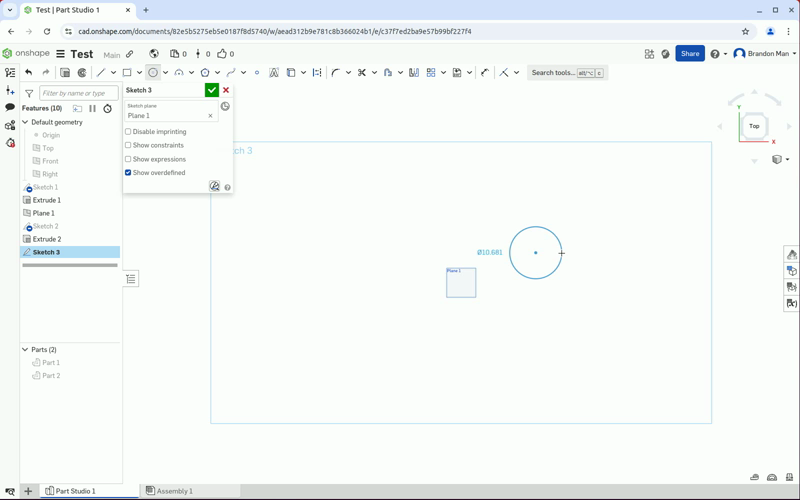
key(esc)
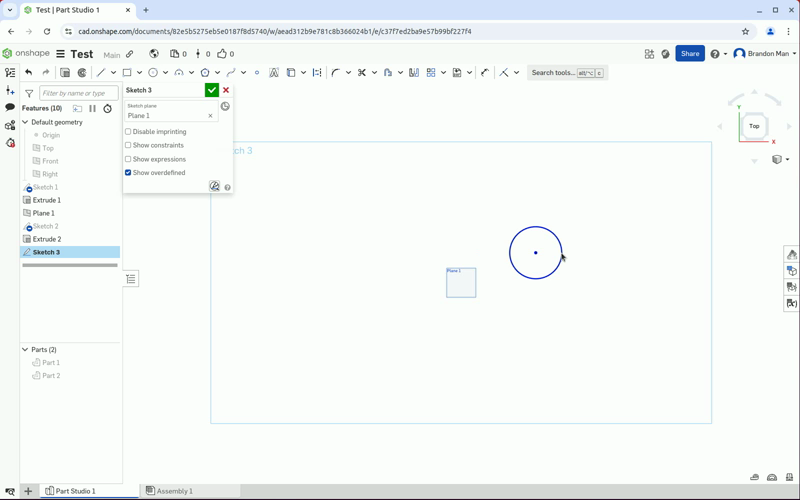
key(c)
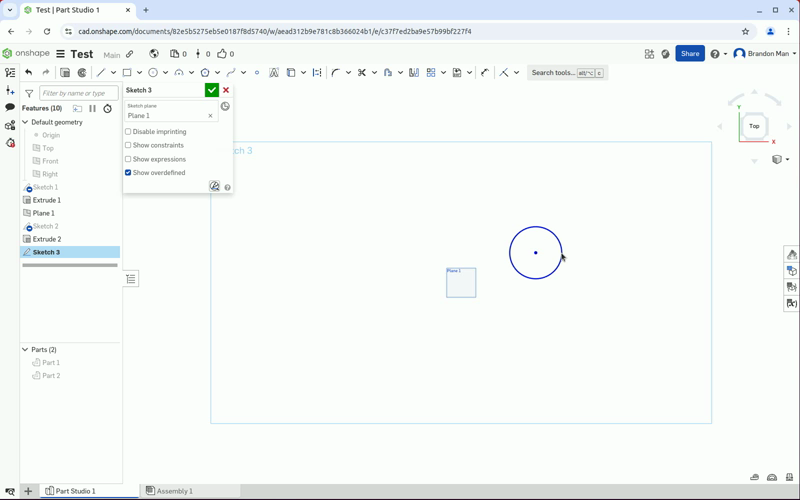
key_down(shift)
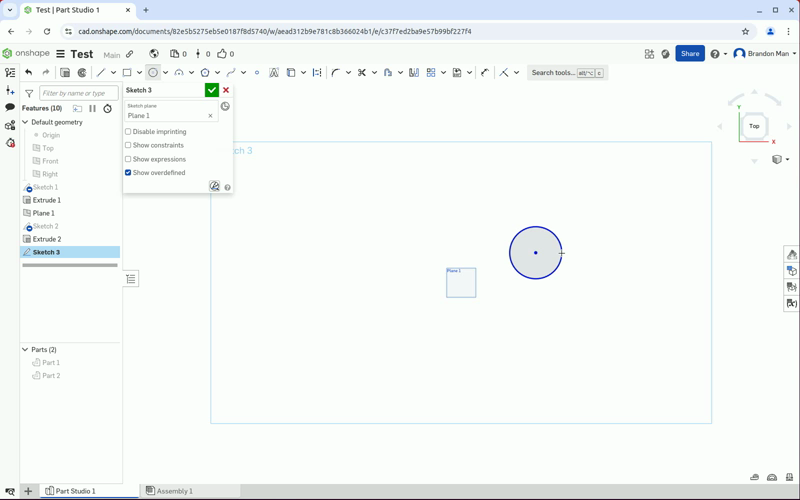
mouse_move(535, 252)
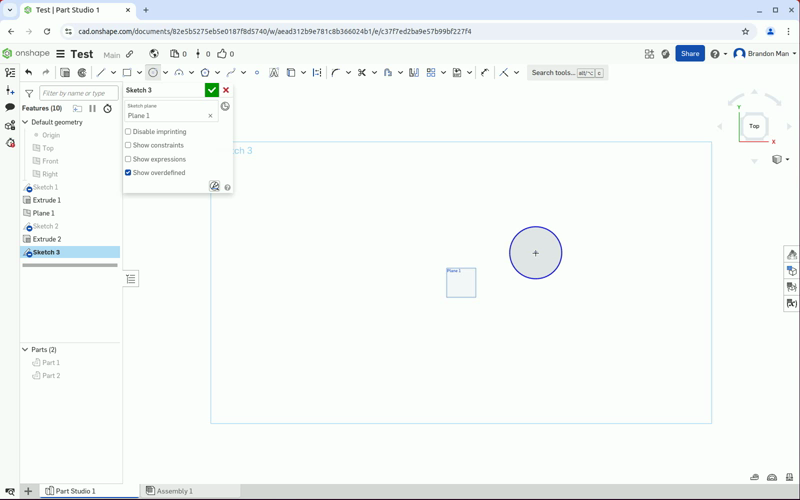
click(535, 252)
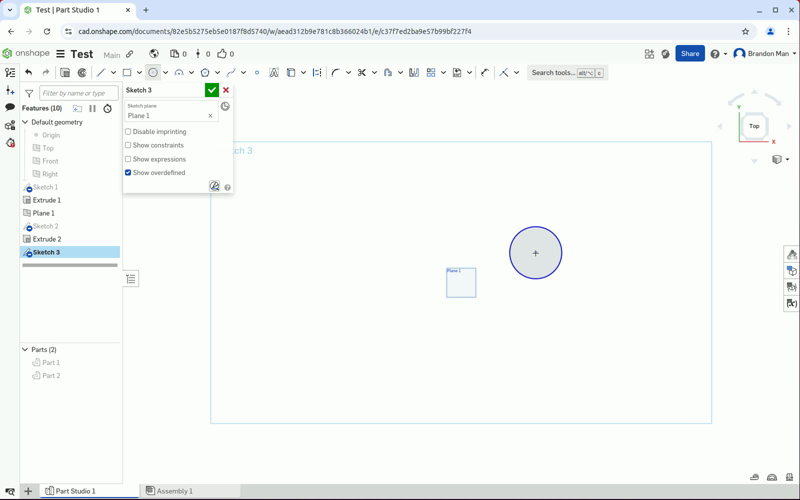
key_up(shift)
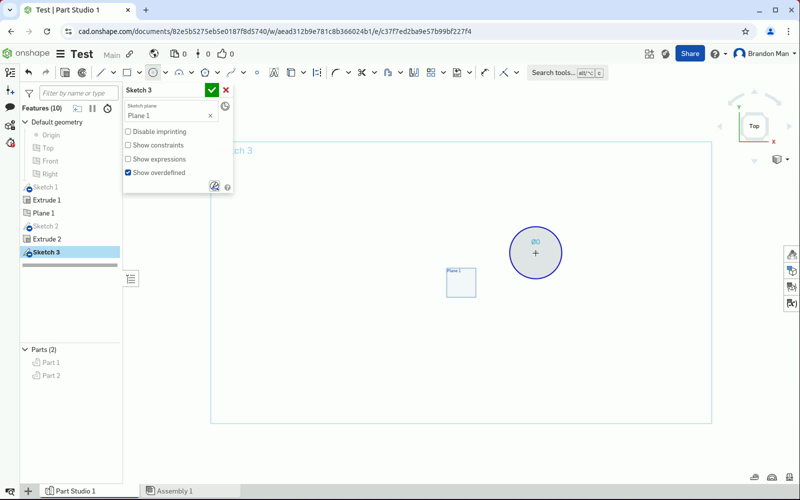
mouse_move(557, 252)
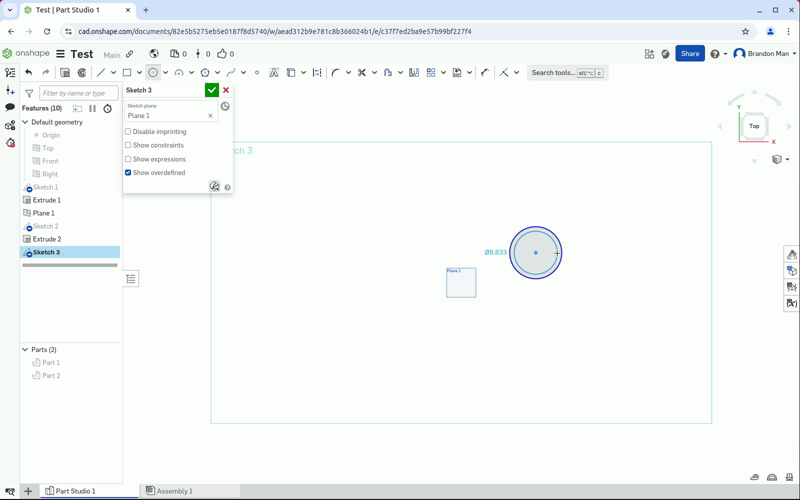
scroll(6)
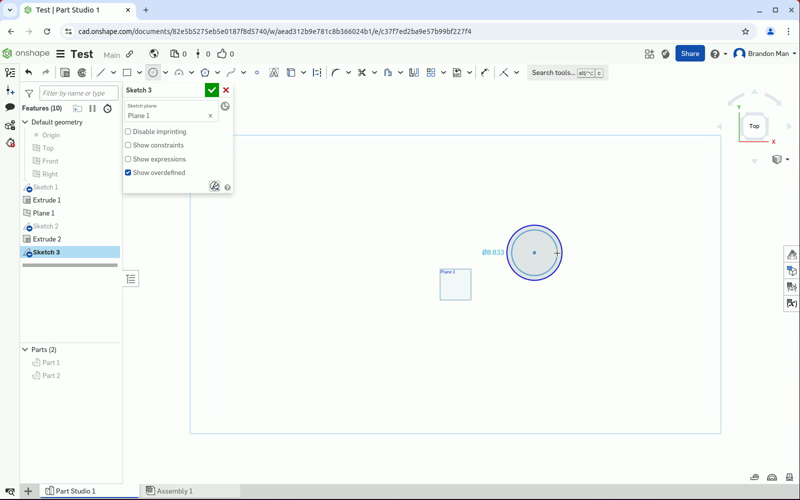
scroll(6)
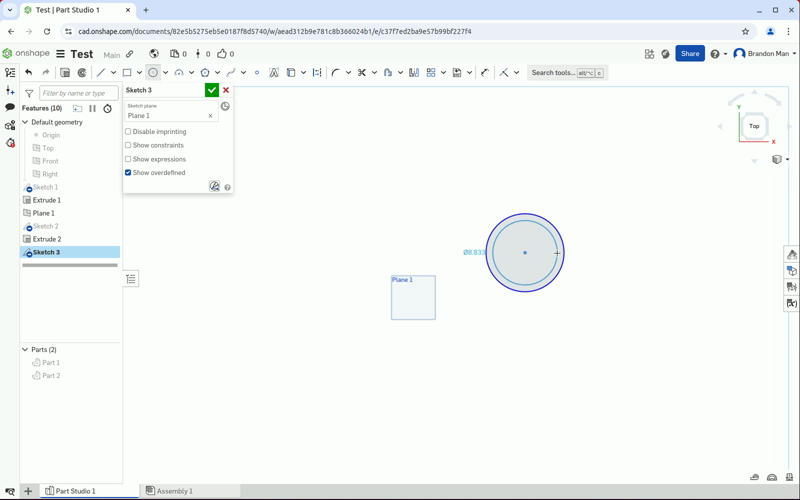
scroll(6)
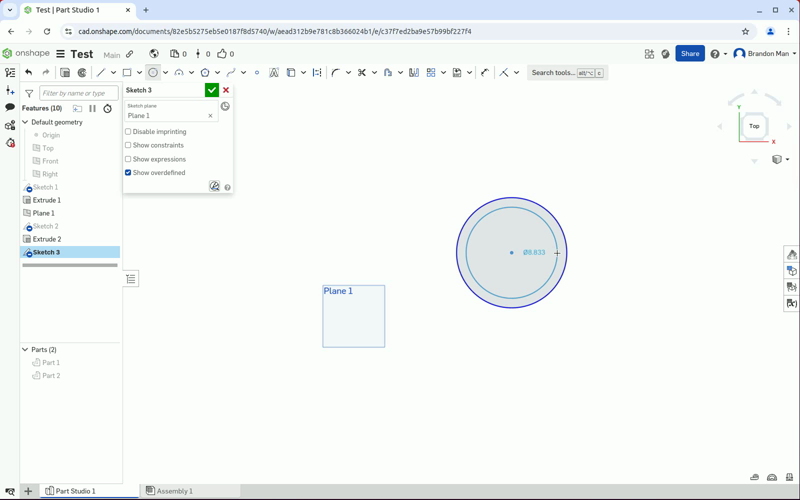
scroll(6)
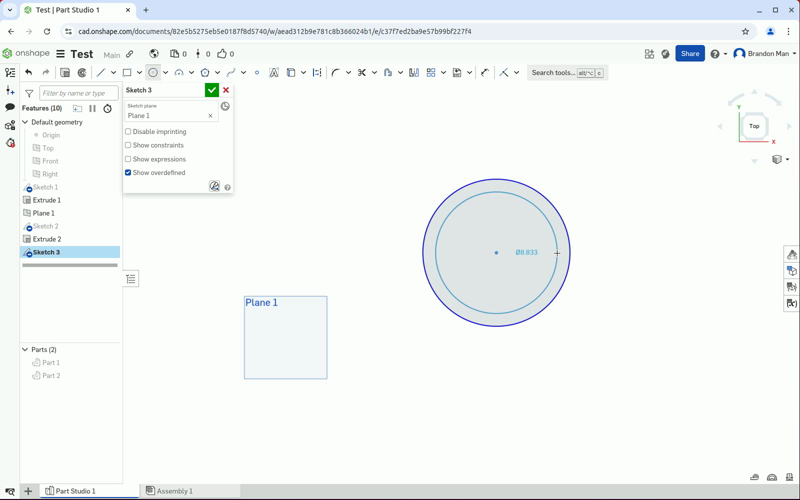
scroll(6)
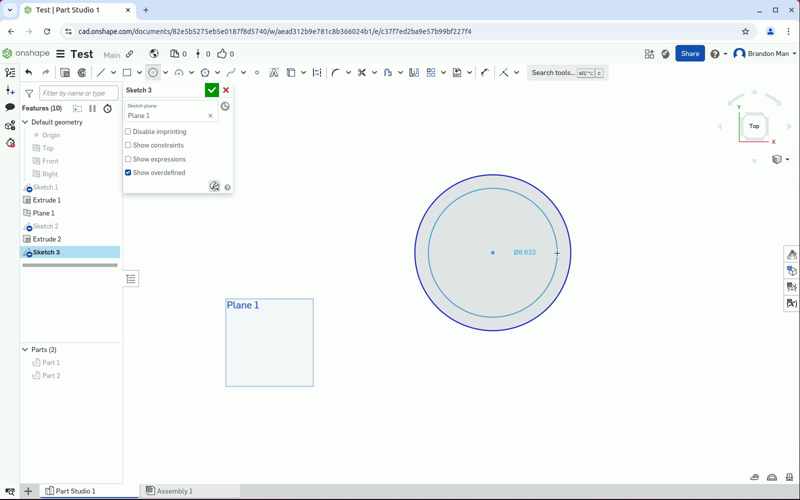
scroll(6)
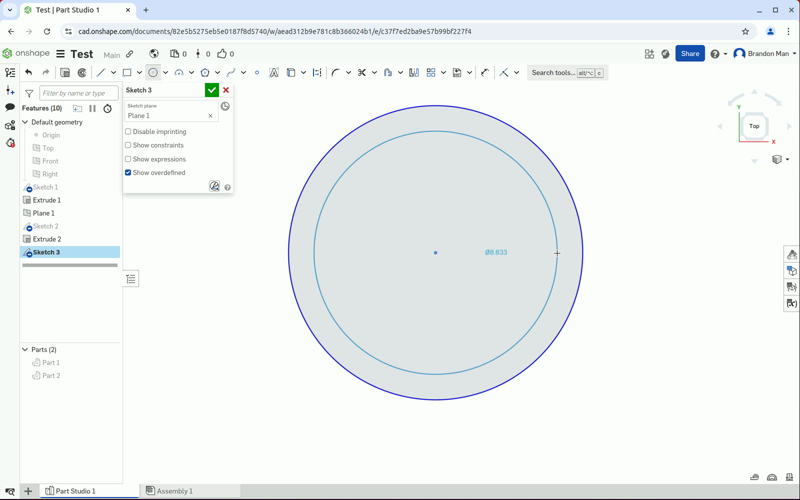
scroll(6)
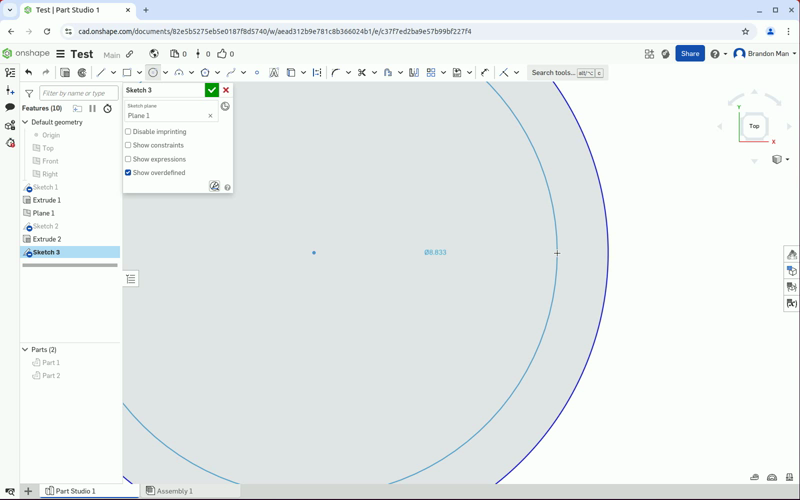
click(557, 252)
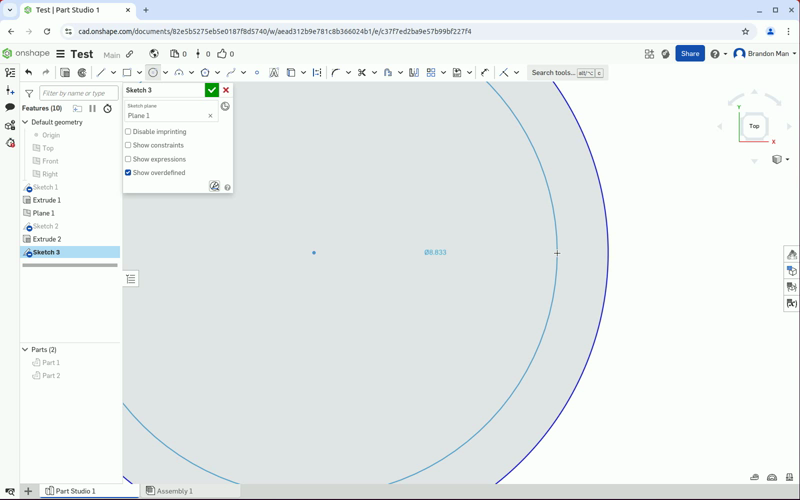
scroll(-6)
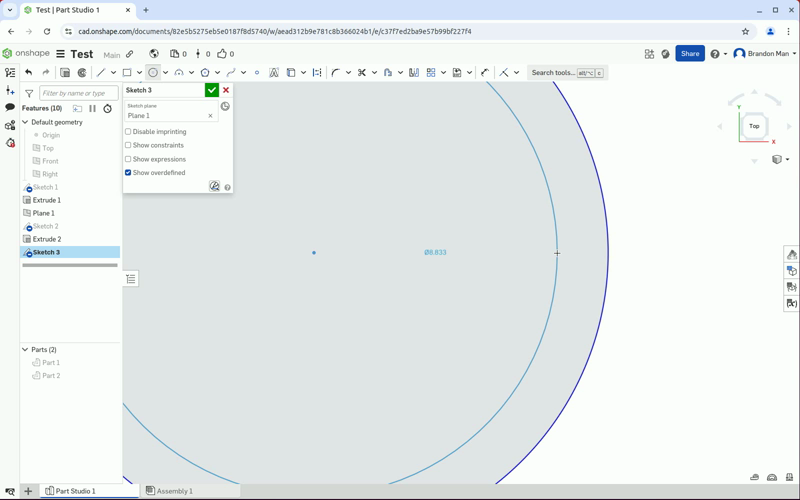
scroll(-6)
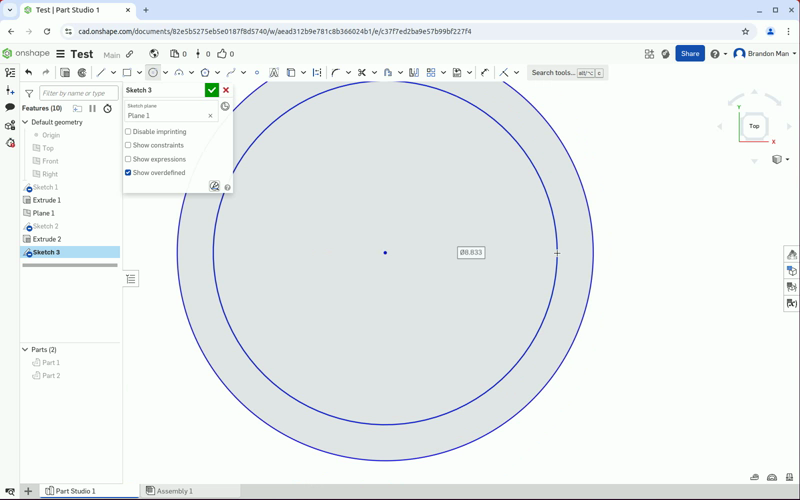
scroll(-6)
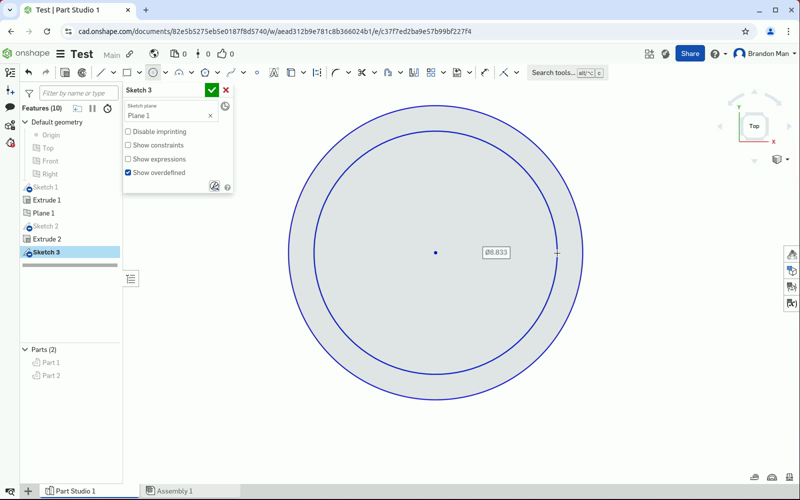
scroll(-6)
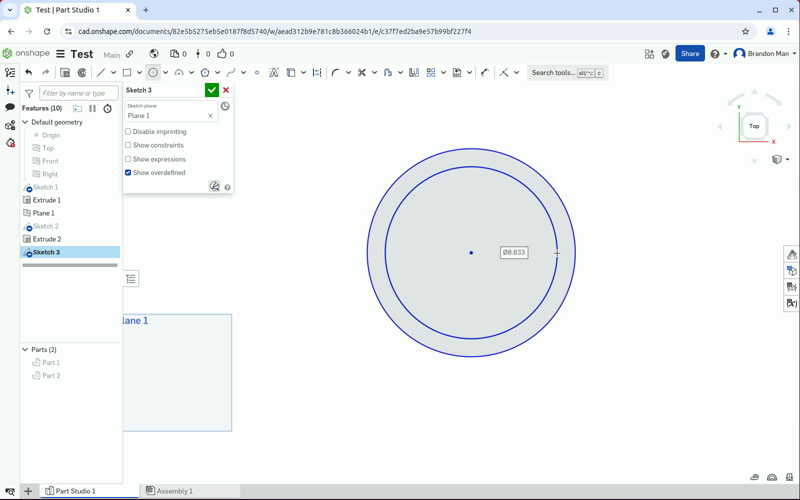
scroll(-6)
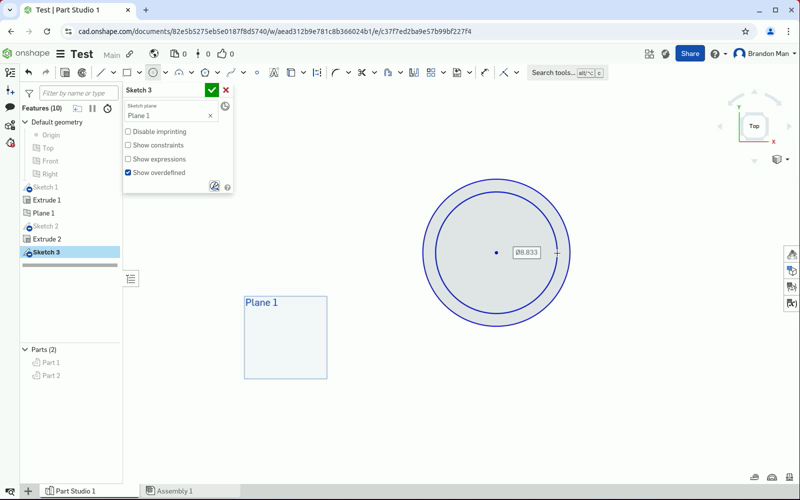
scroll(-6)
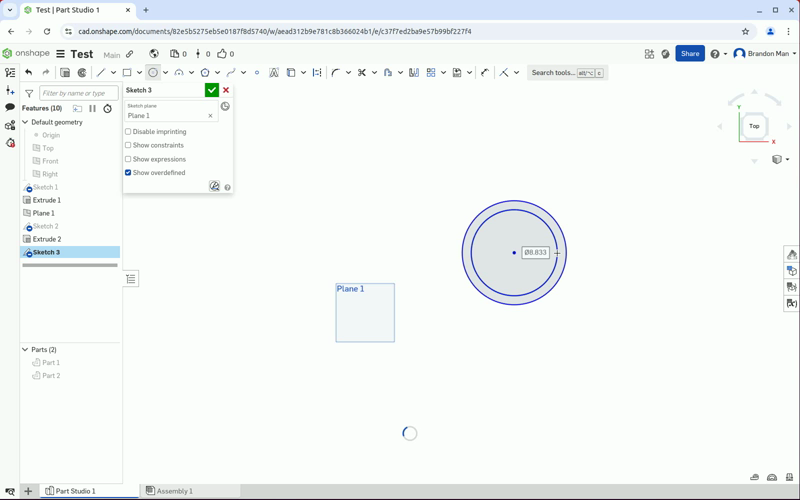
scroll(-6)
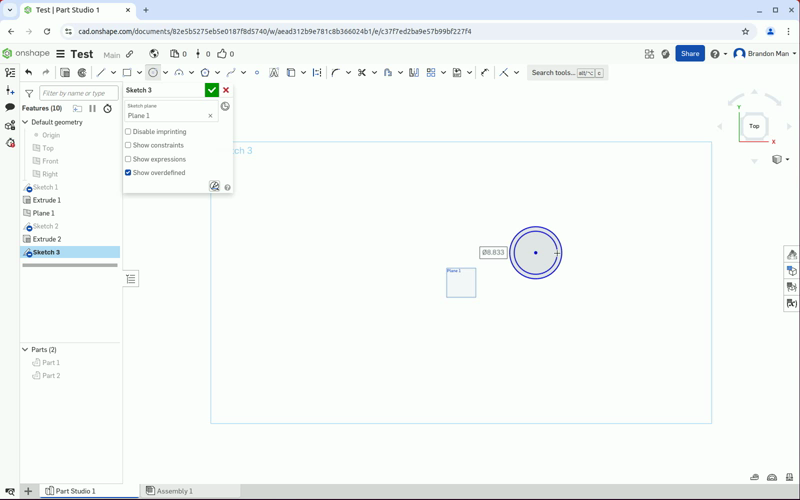
key(esc)
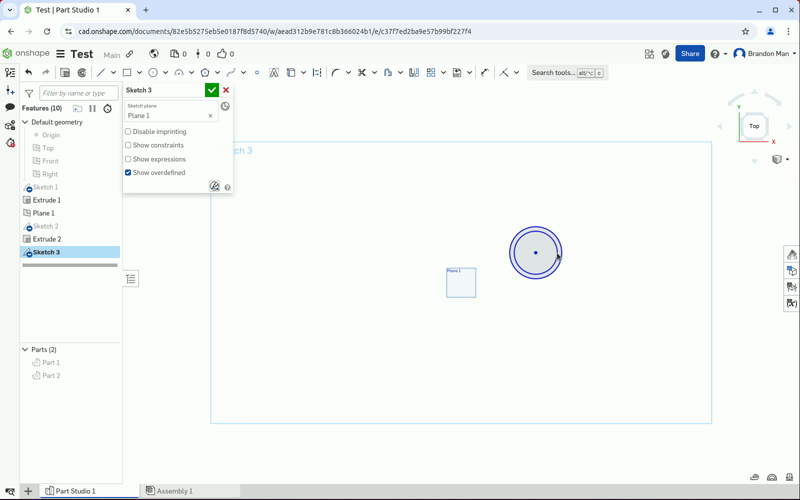
mouse_move(555, 265)
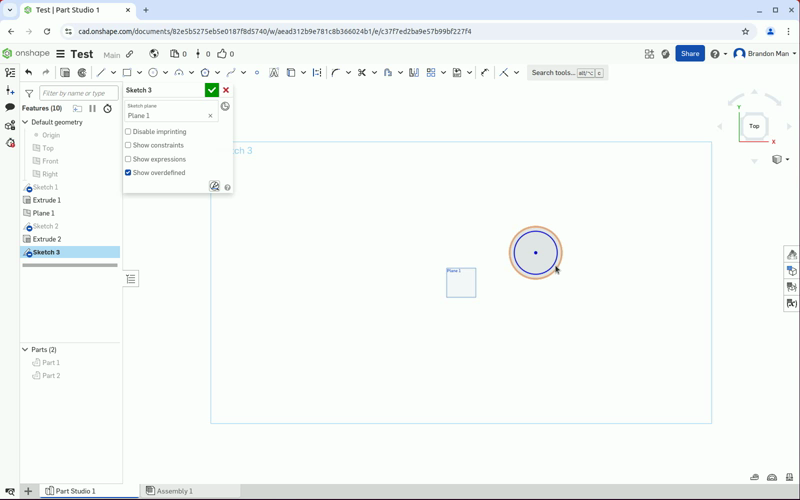
scroll(6)
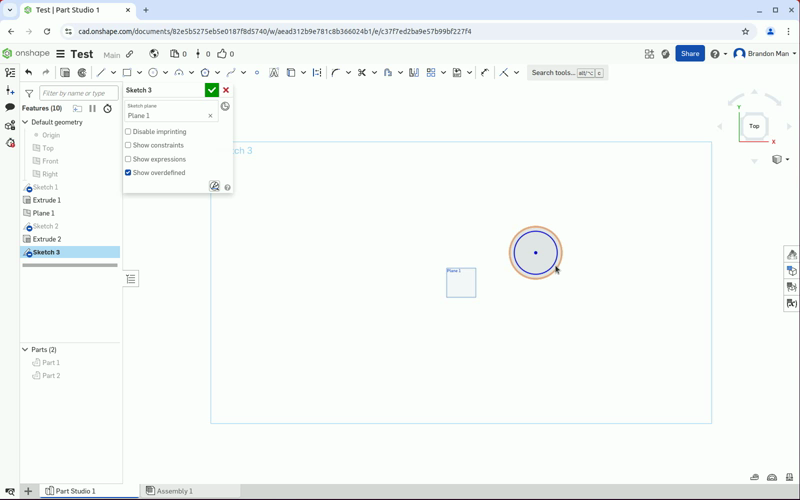
scroll(6)
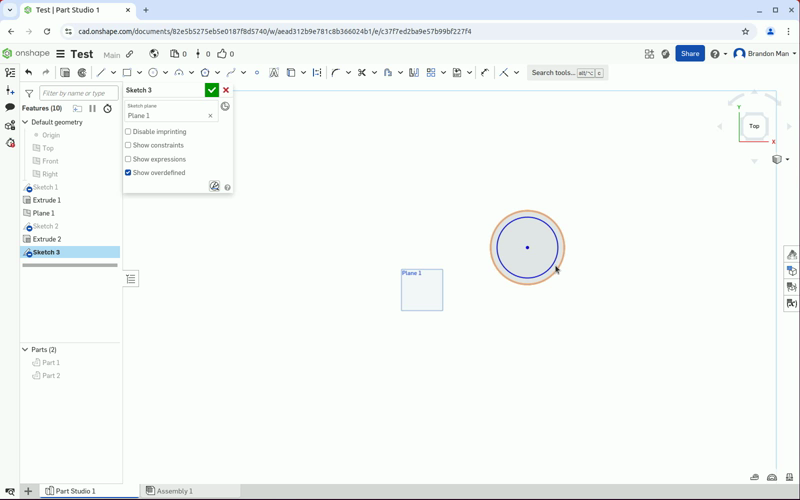
scroll(6)
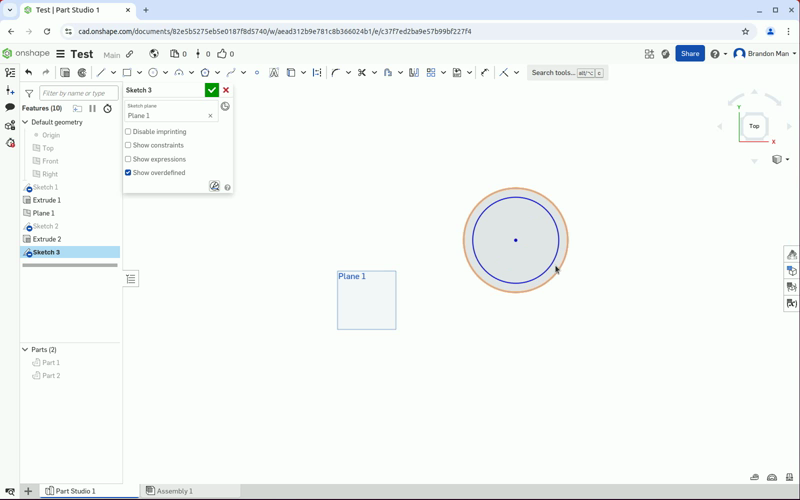
scroll(6)
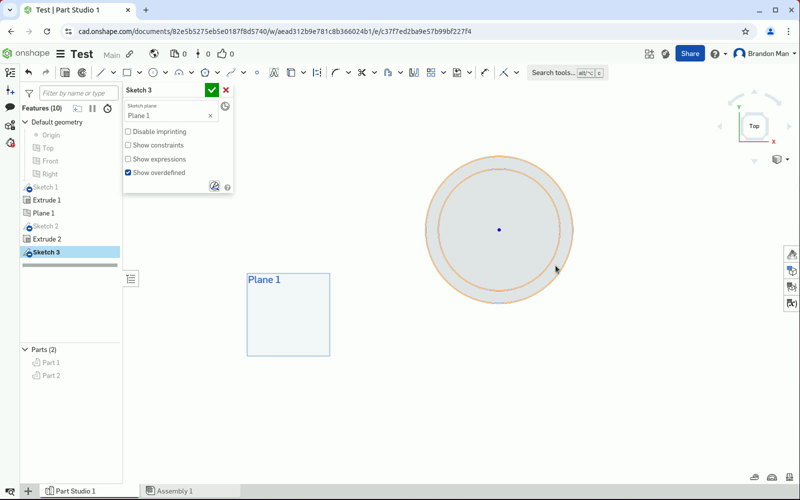
scroll(6)
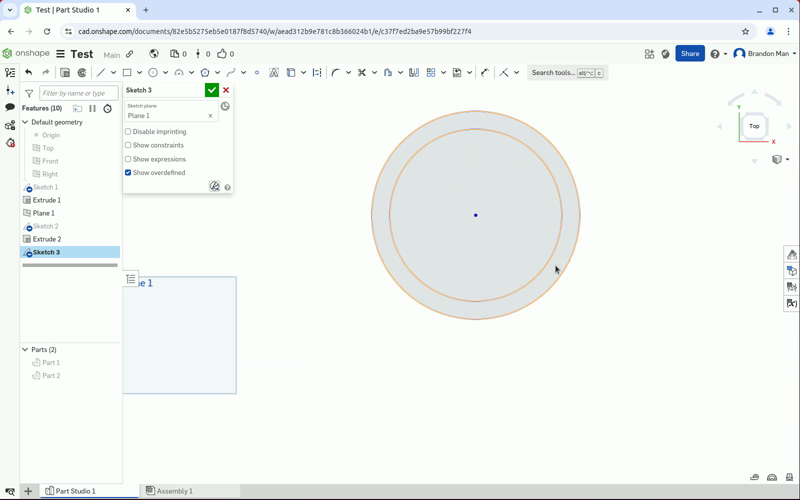
scroll(6)
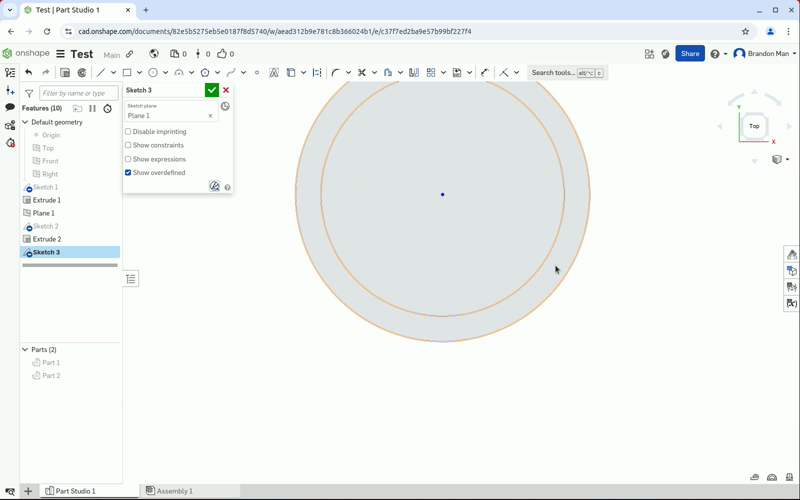
scroll(6)
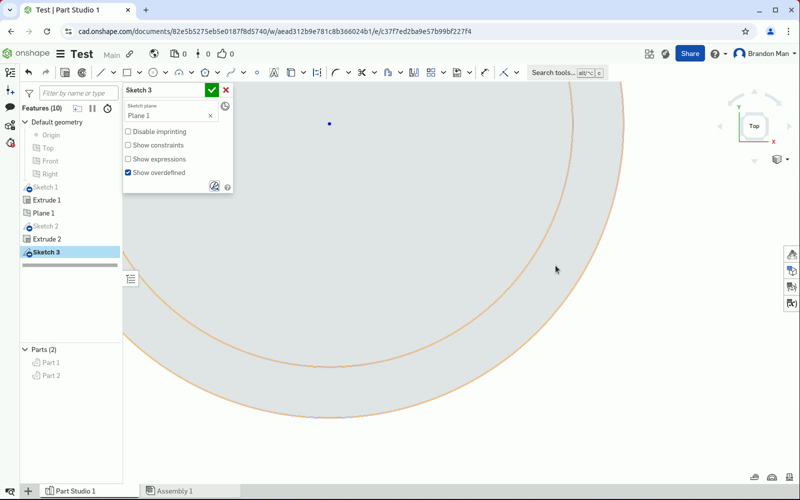
click(555, 265)
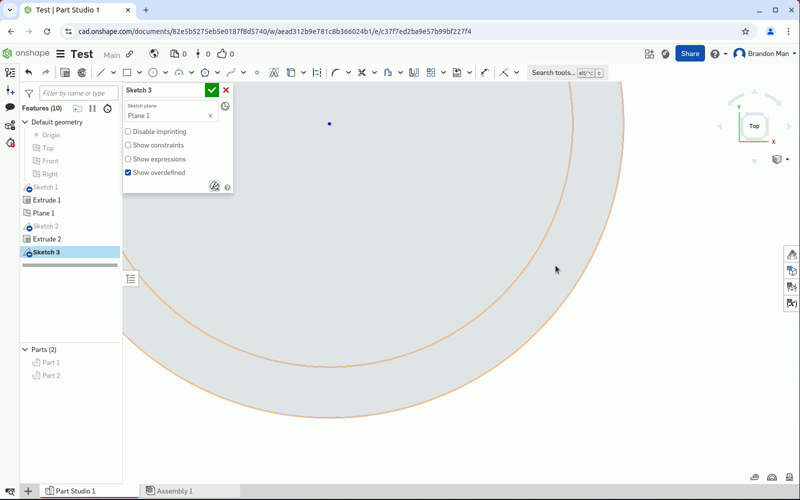
scroll(-6)
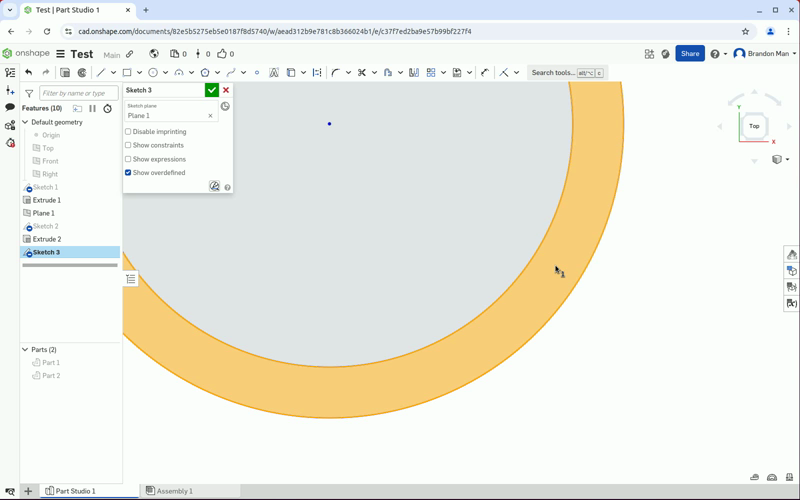
scroll(-6)
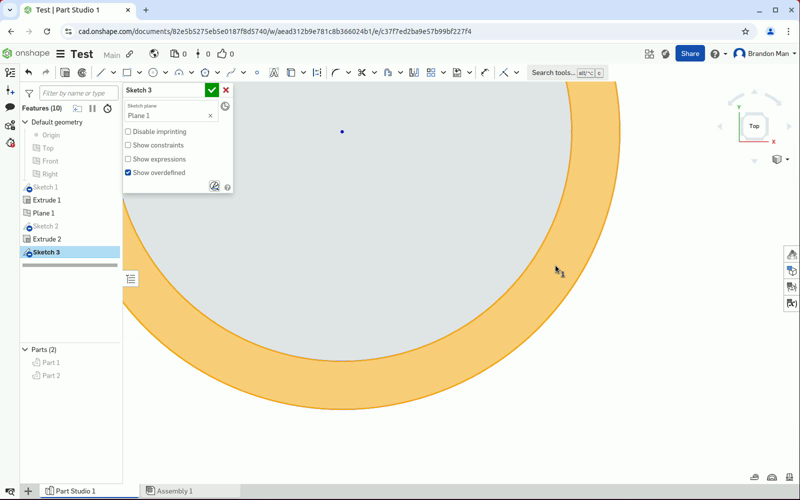
scroll(-6)
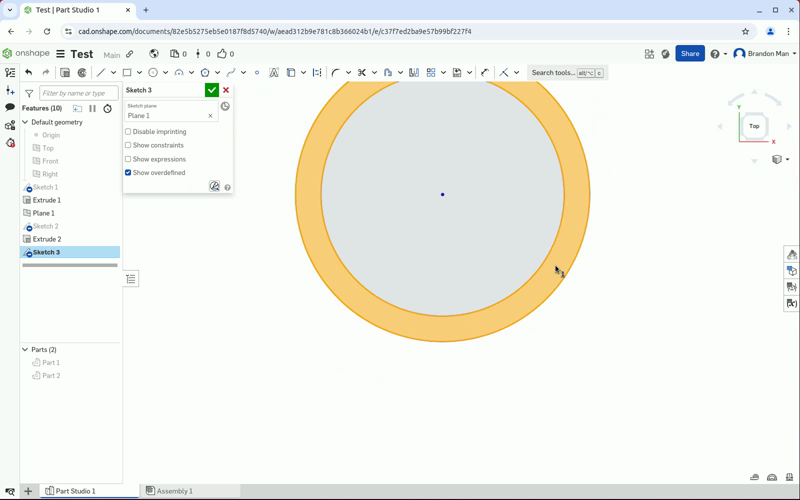
scroll(-6)
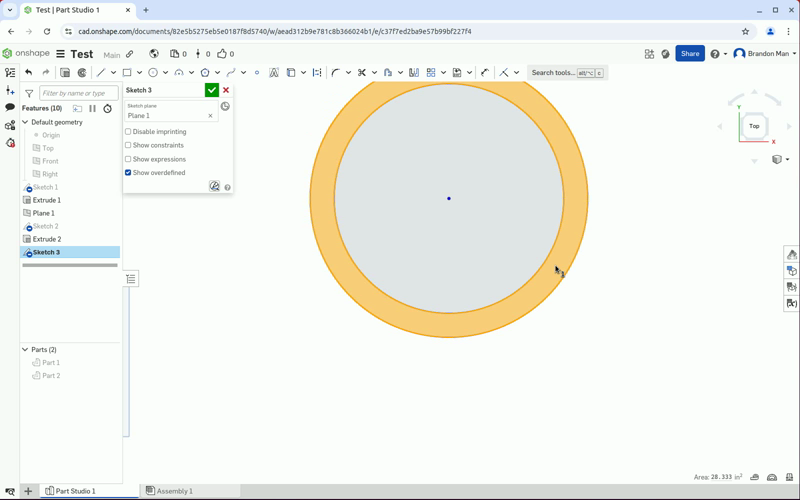
scroll(-6)
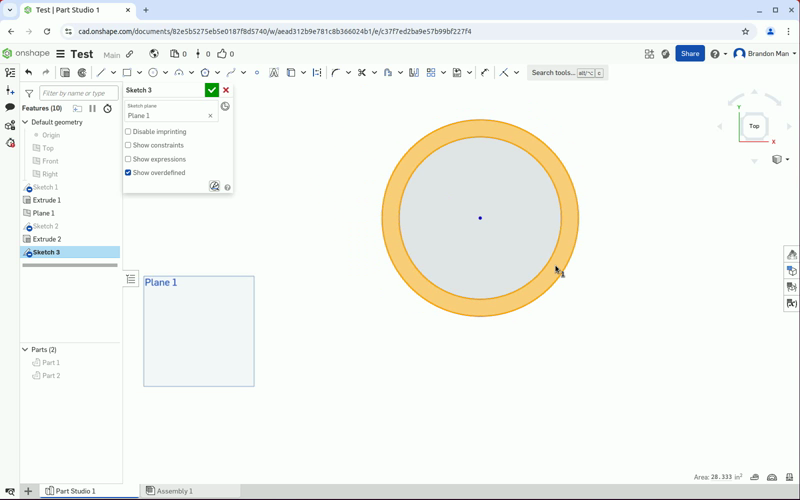
scroll(-6)
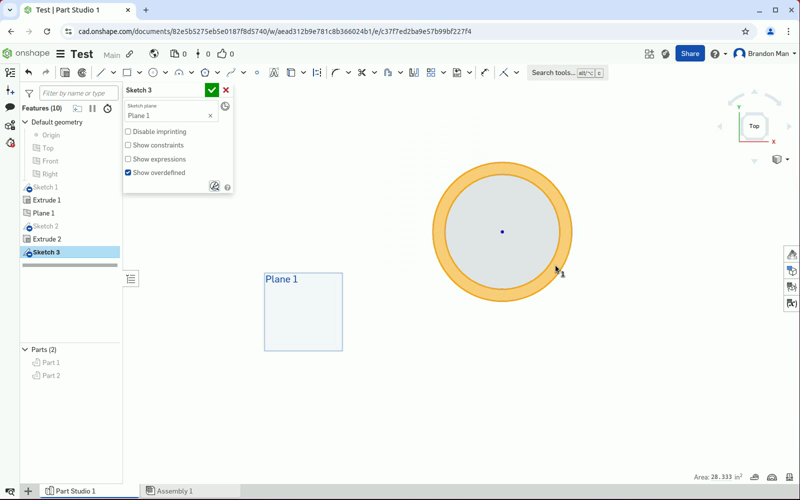
scroll(-6)
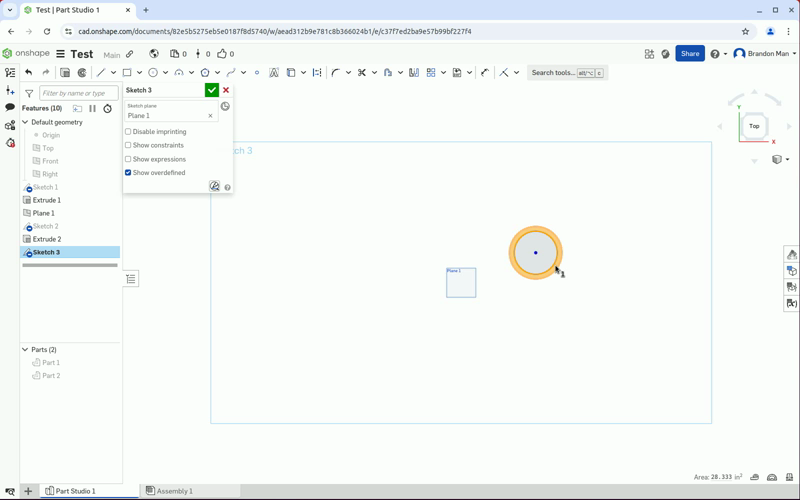
mouse_move(73, 352)
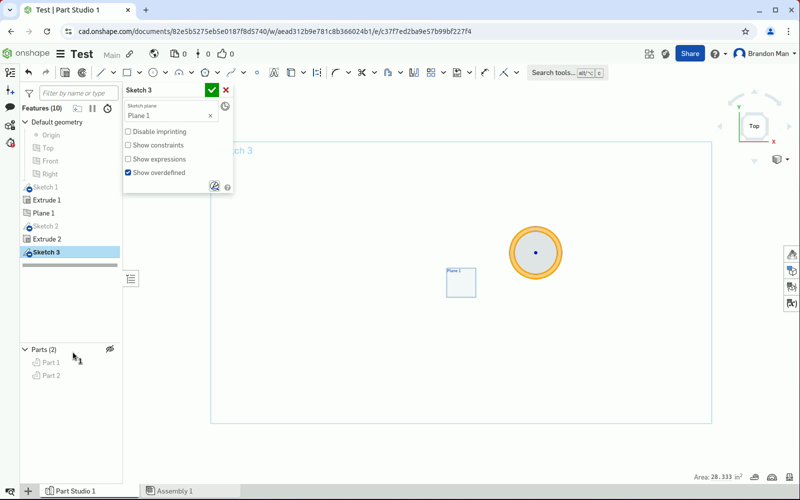
key(shift+y)
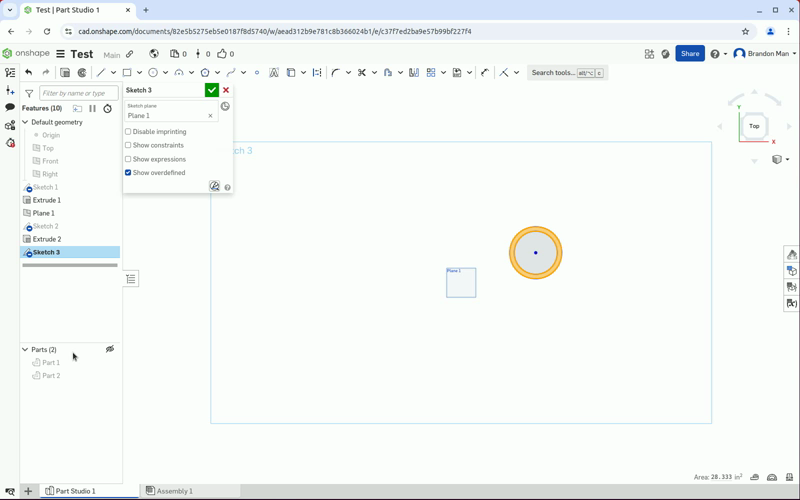
key(shift+e)
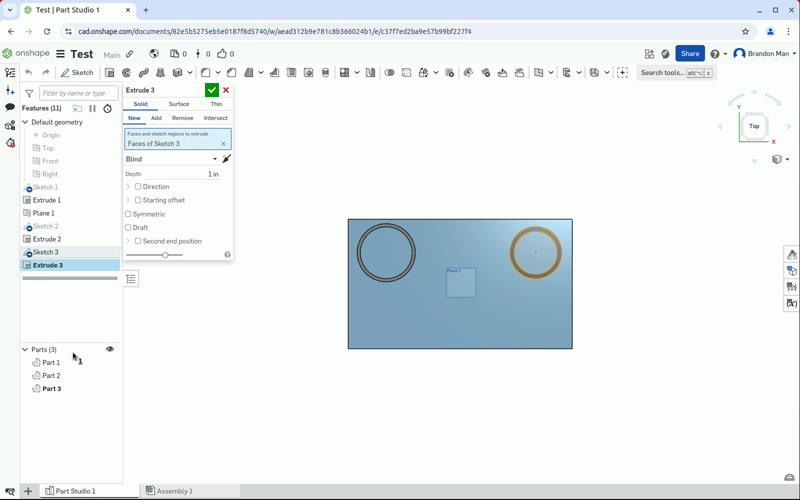
mouse_move(143, 106)
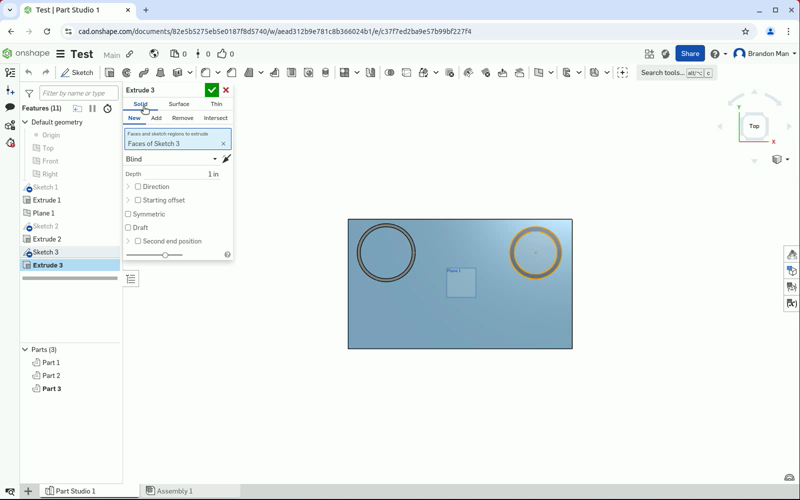
click(143, 106)
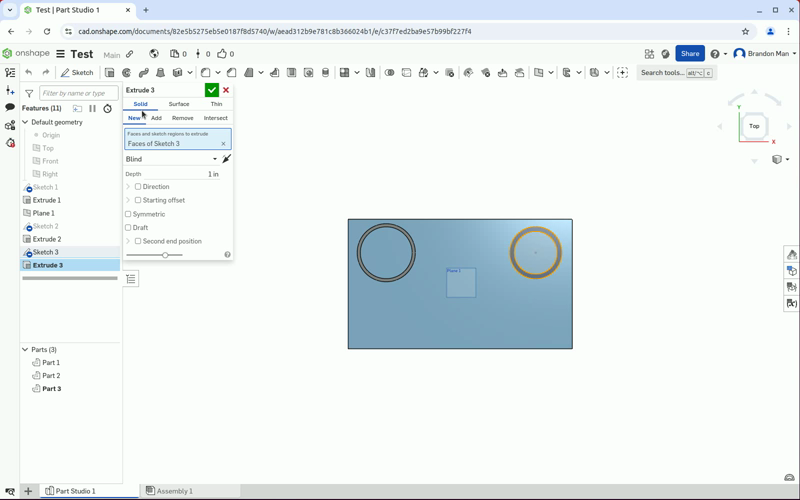
mouse_move(137, 120)
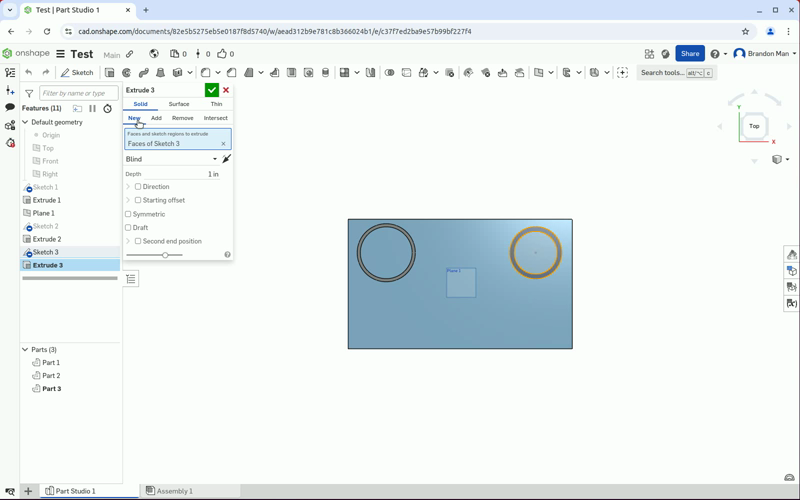
click(137, 120)
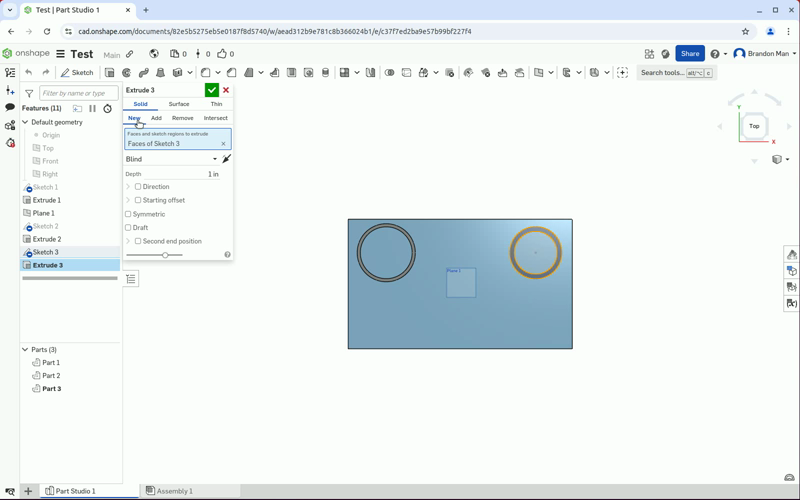
key(tab, 4)
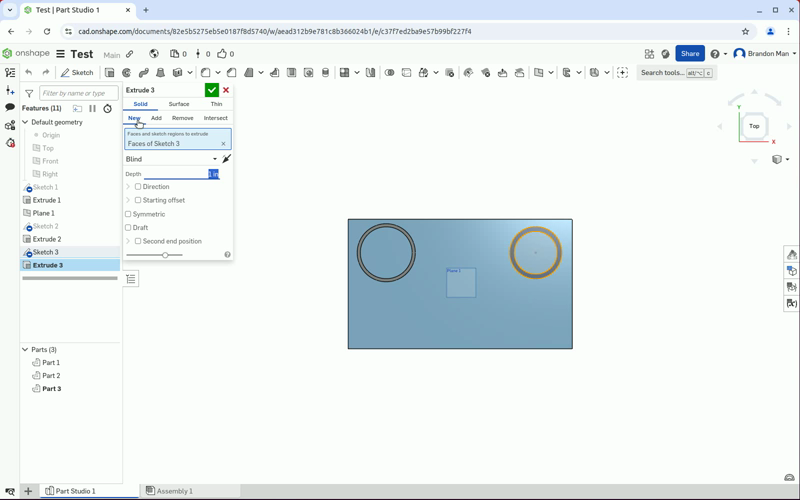
text(15.405)
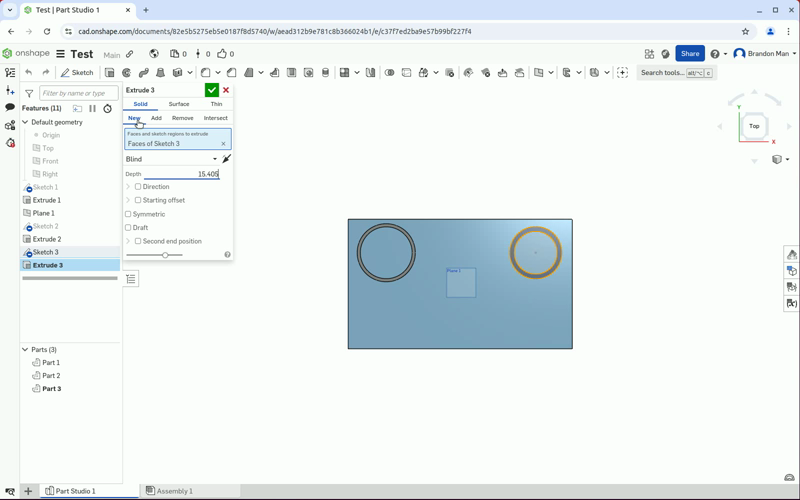
key(enter)
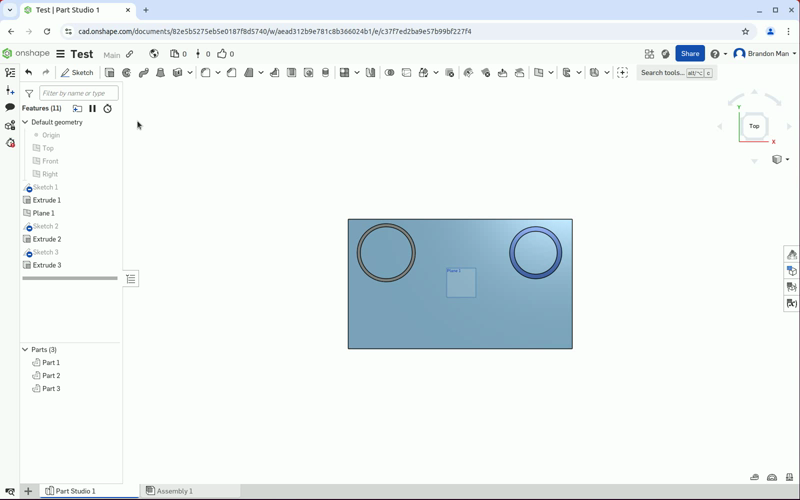
key(shift+h)
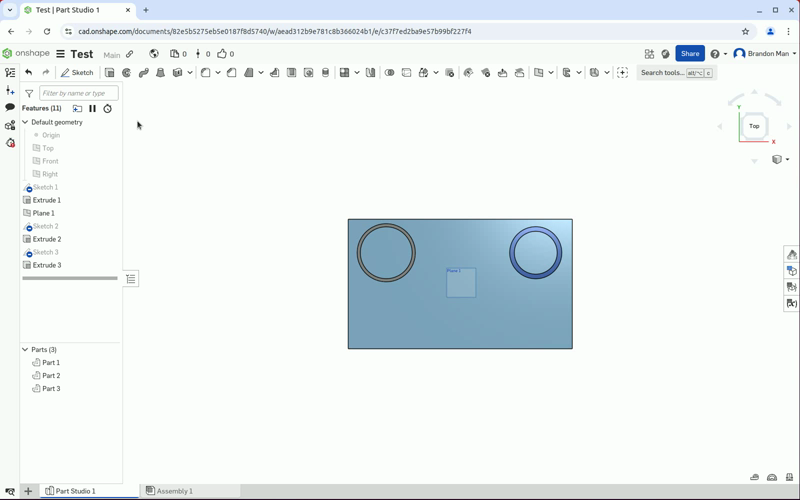
key(shift+h)
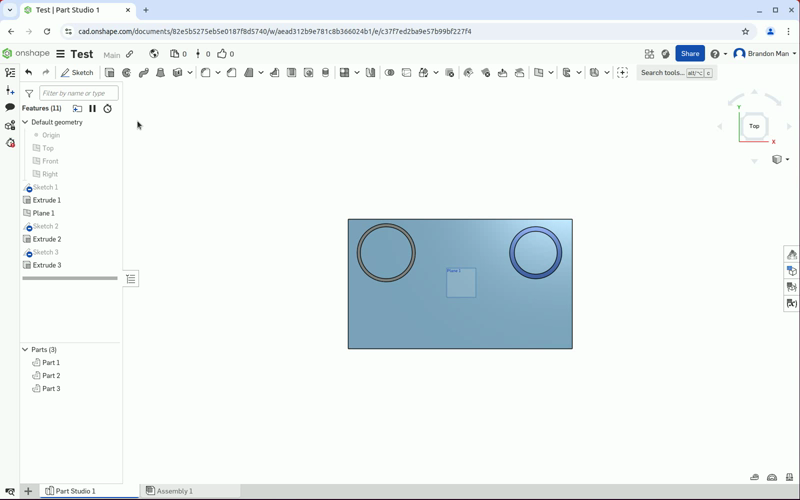
mouse_move(73, 189)
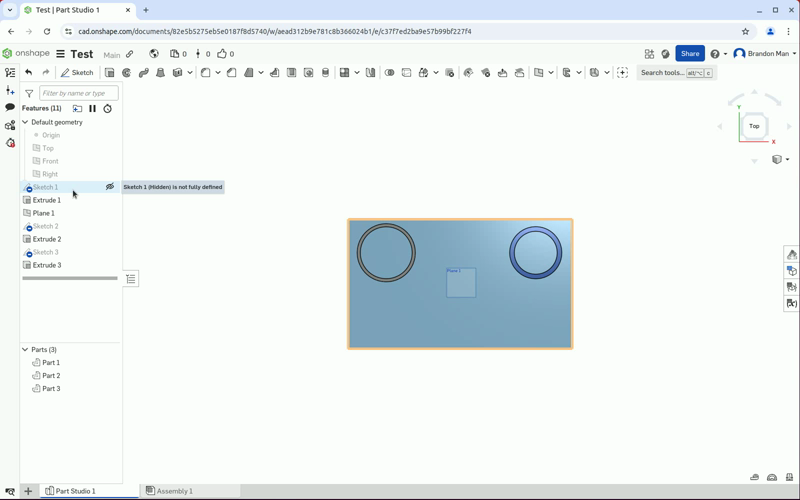
click(73, 189)
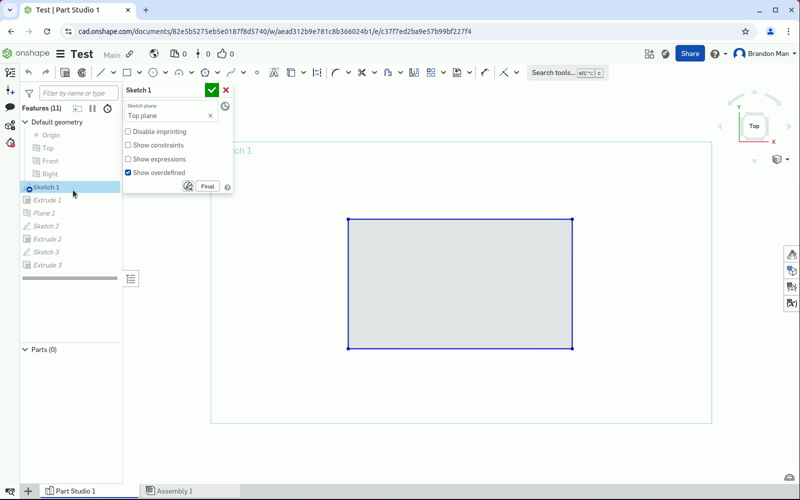
mouse_move(229, 92)
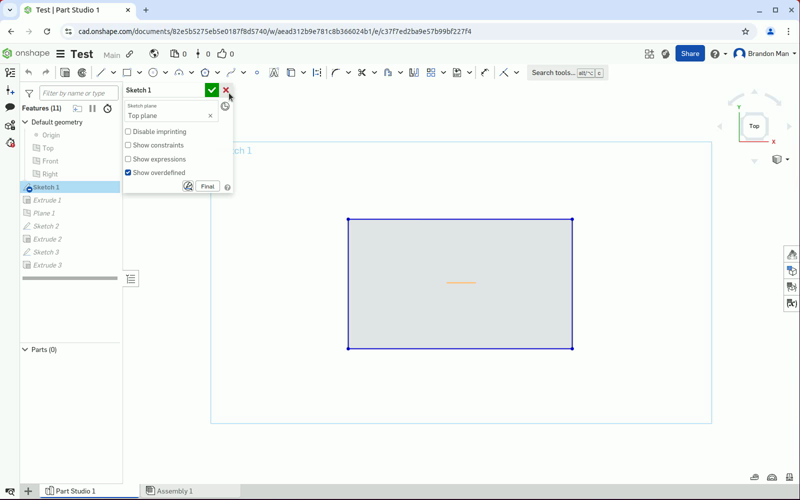
click(229, 92)
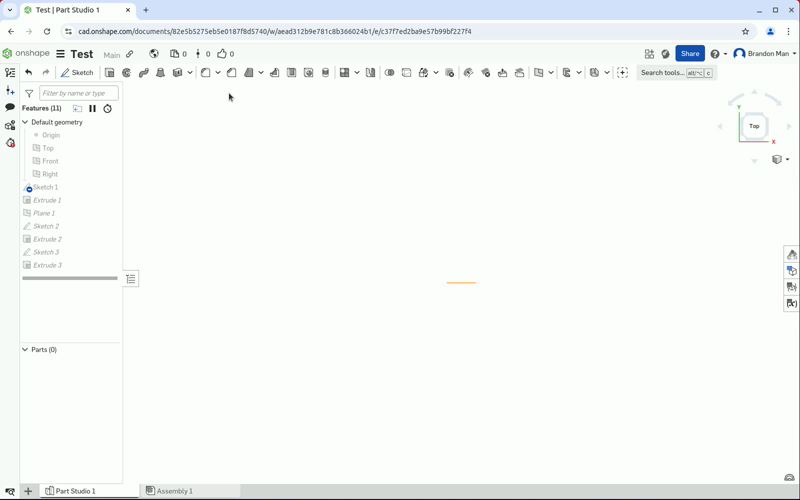
key(shift+s)
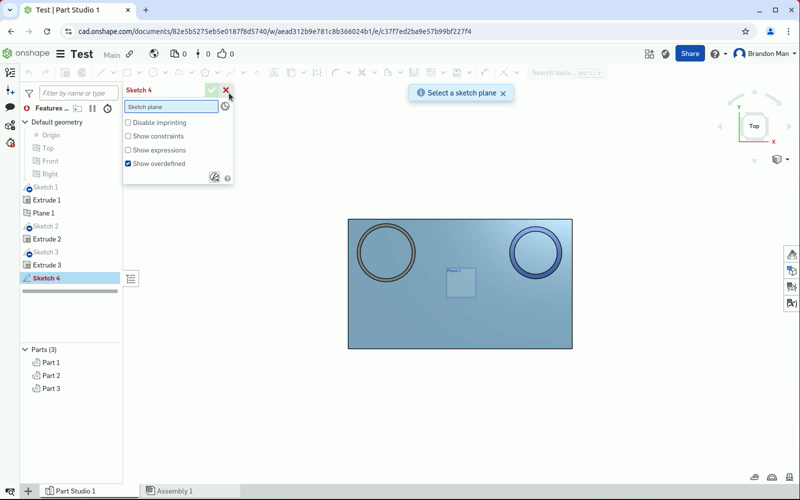
mouse_move(73, 215)
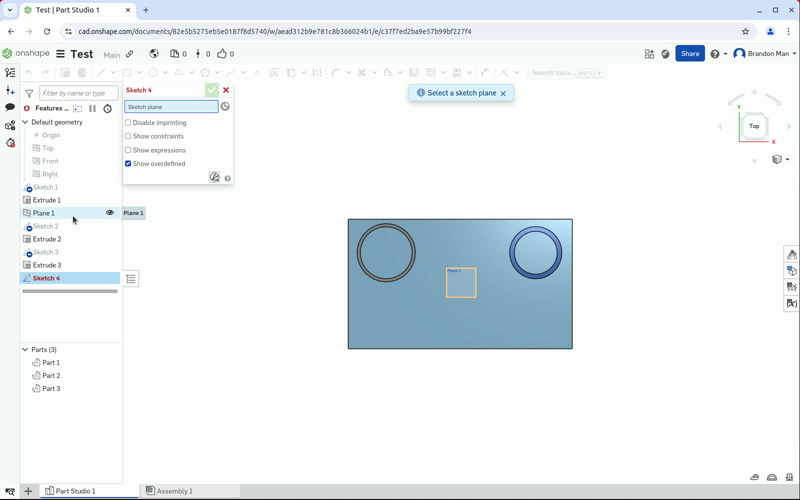
click(73, 215)
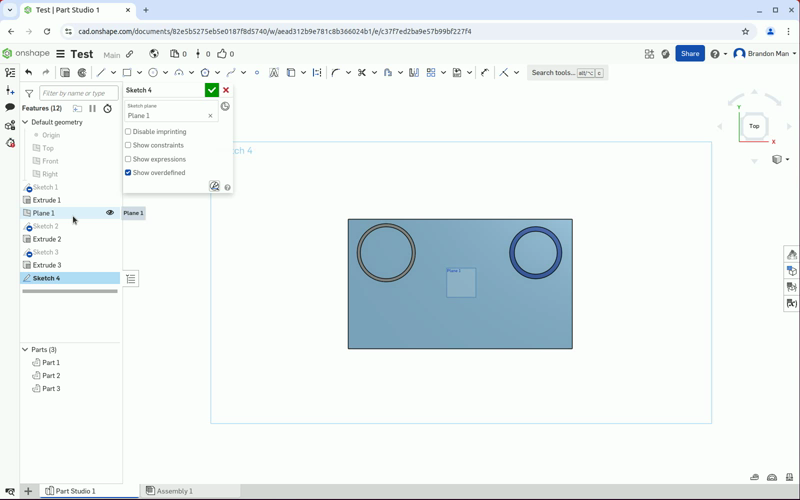
mouse_move(73, 352)
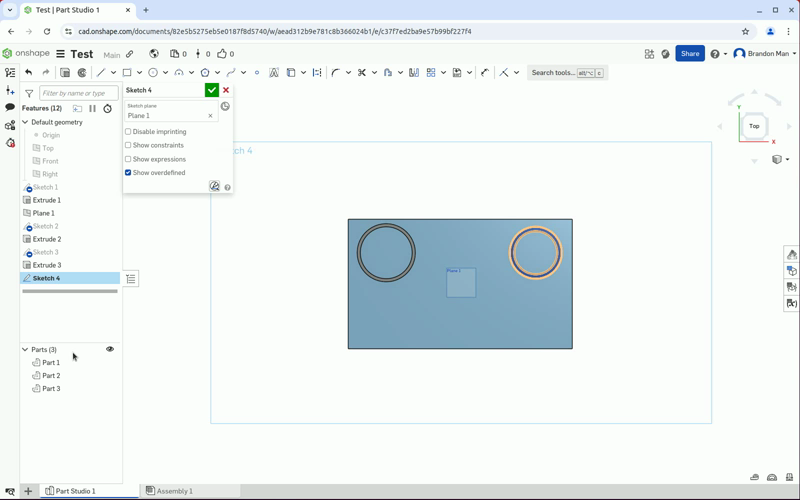
key(y)
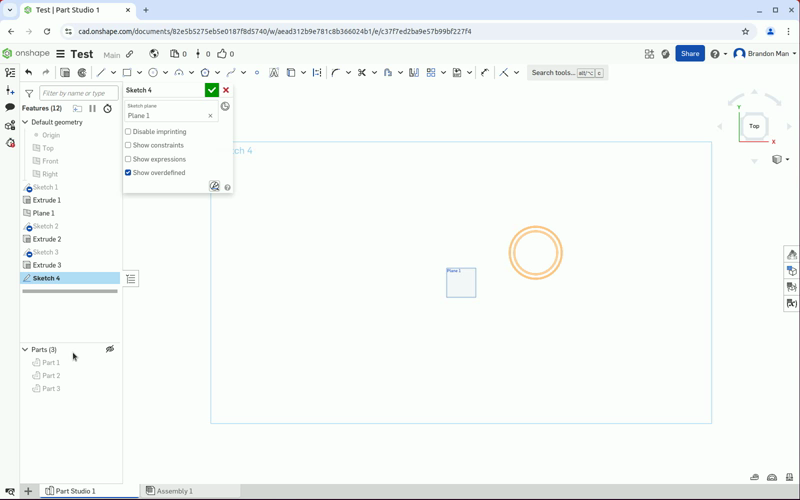
key(c)
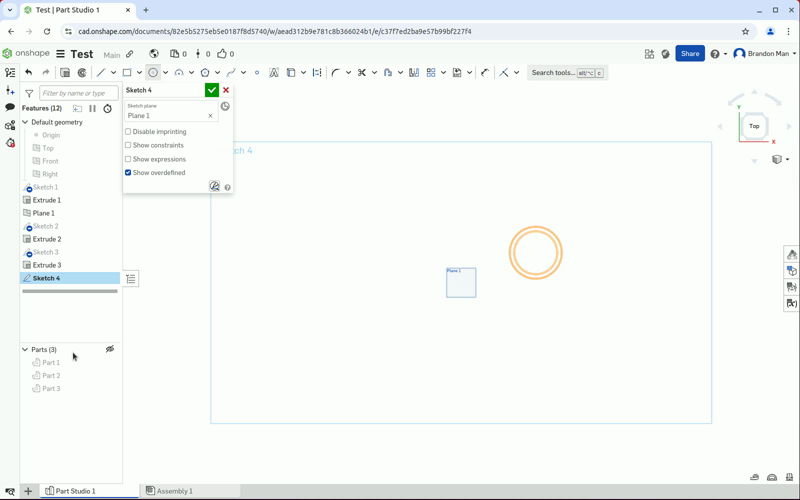
key_down(shift)
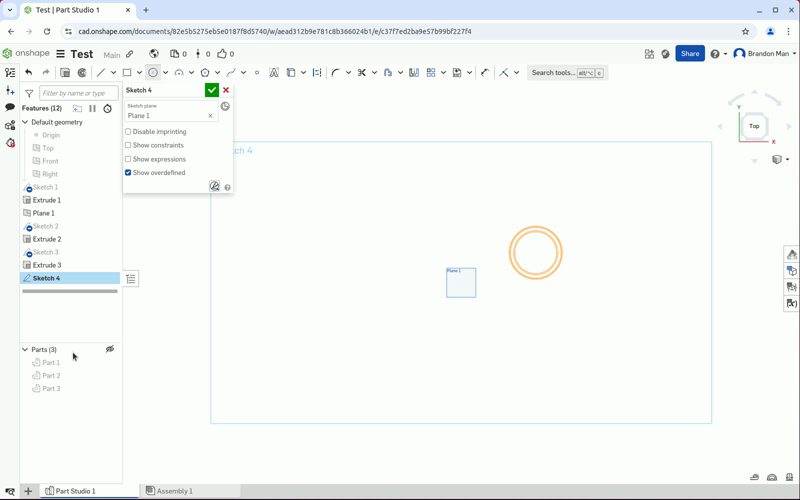
mouse_move(536, 318)
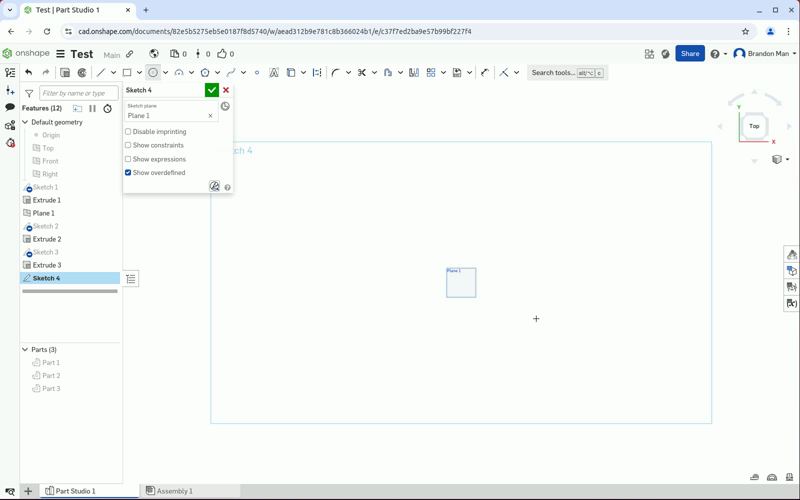
click(536, 318)
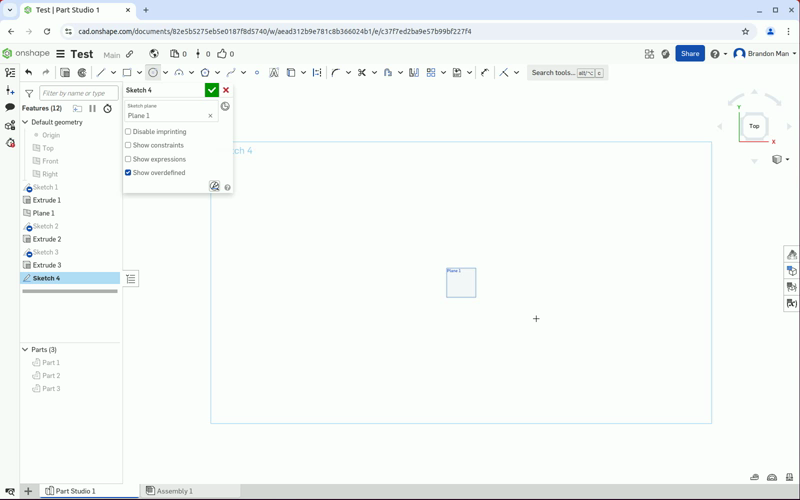
key_up(shift)
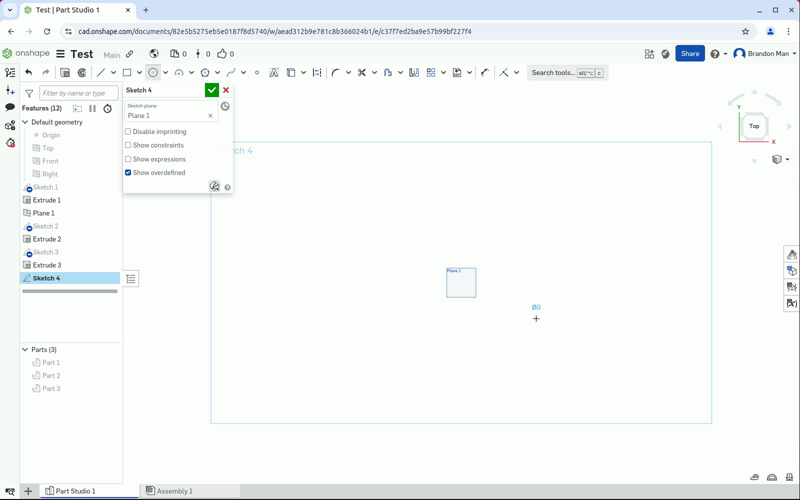
mouse_move(560, 318)
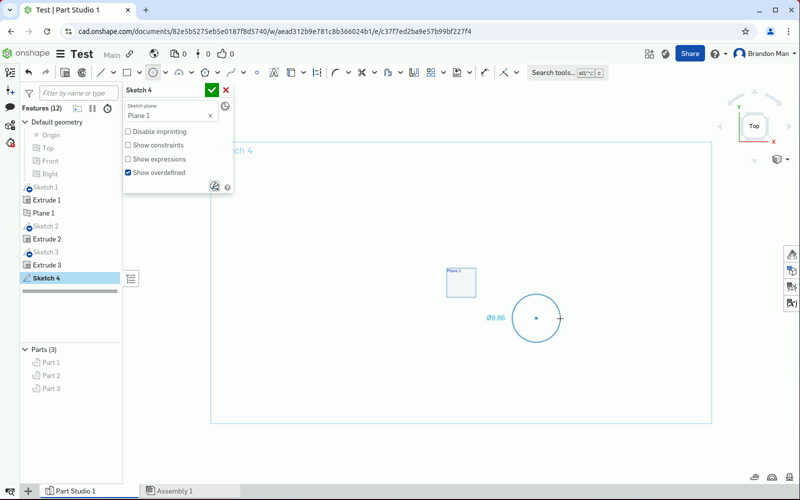
click(560, 318)
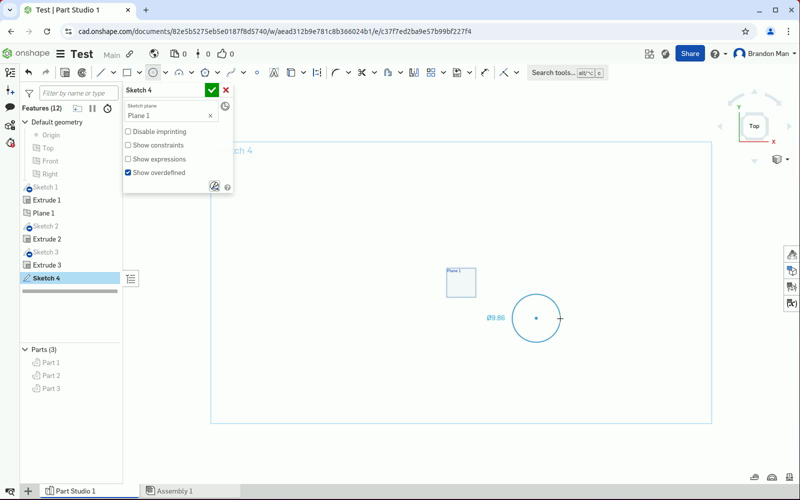
key(esc)
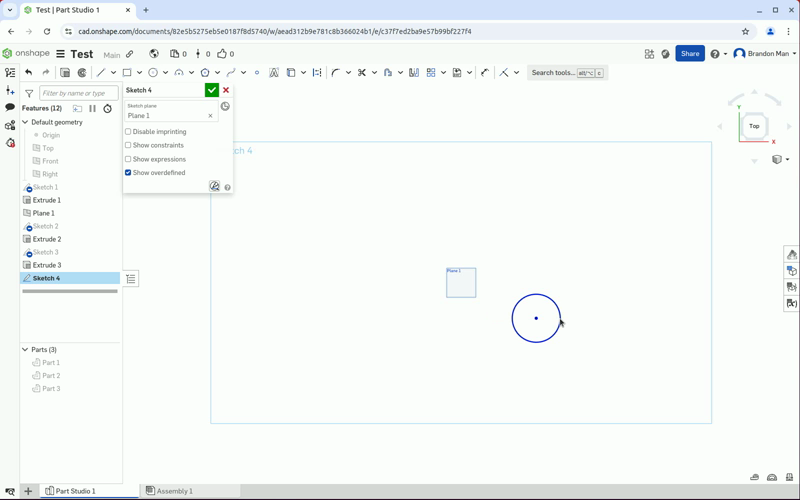
key(c)
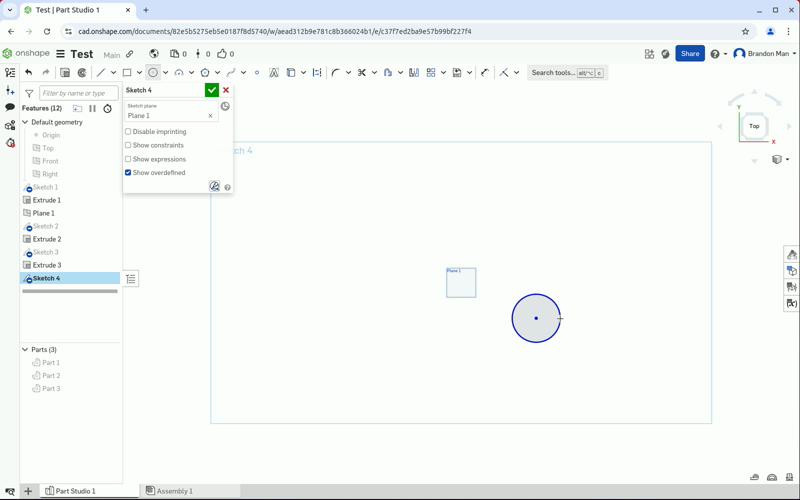
key_down(shift)
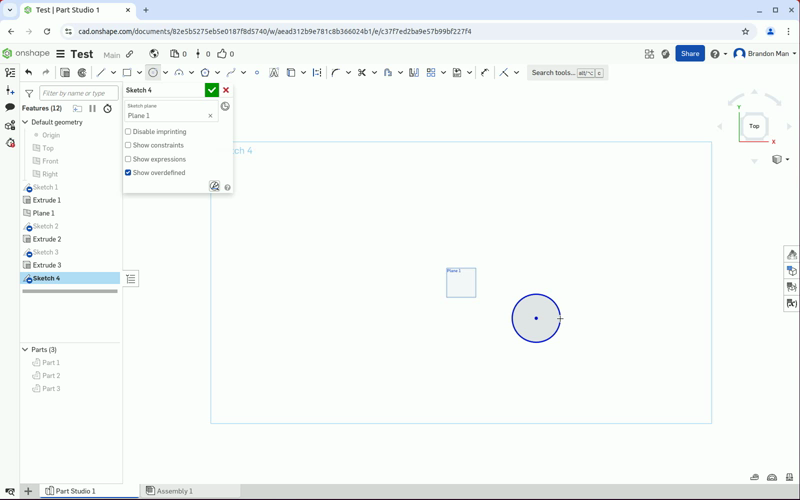
mouse_move(536, 318)
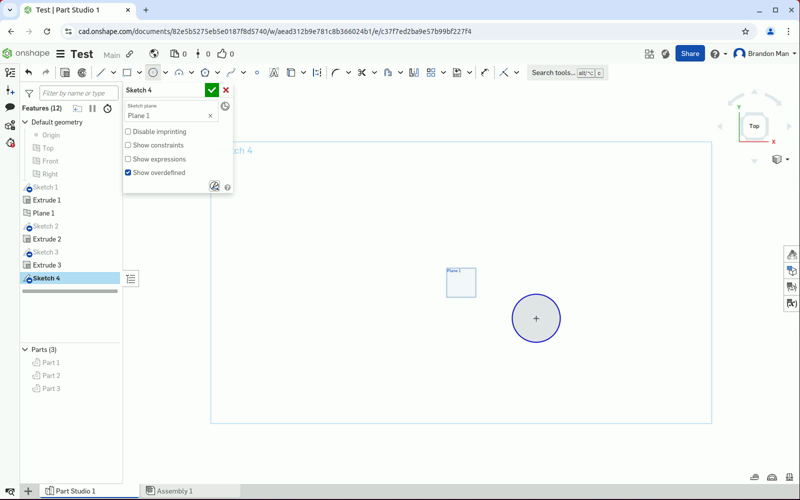
click(536, 318)
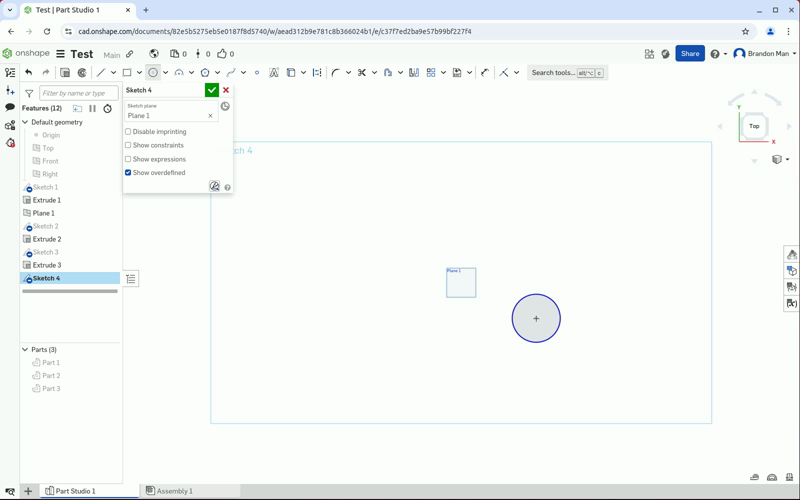
key_up(shift)
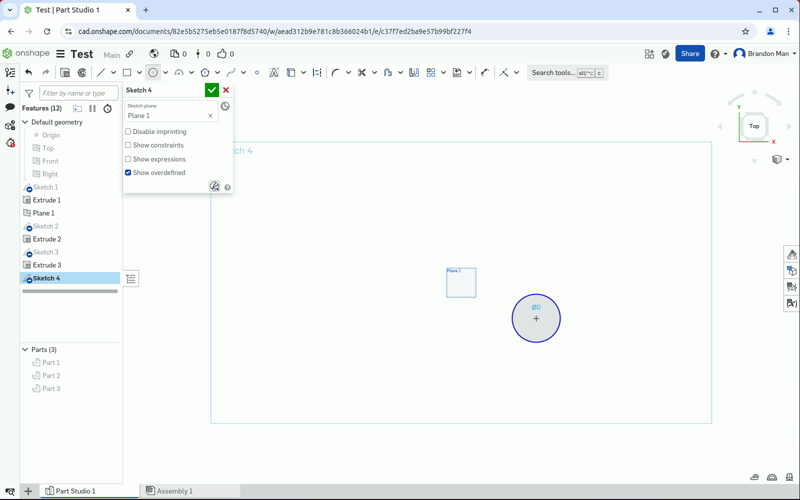
mouse_move(556, 318)
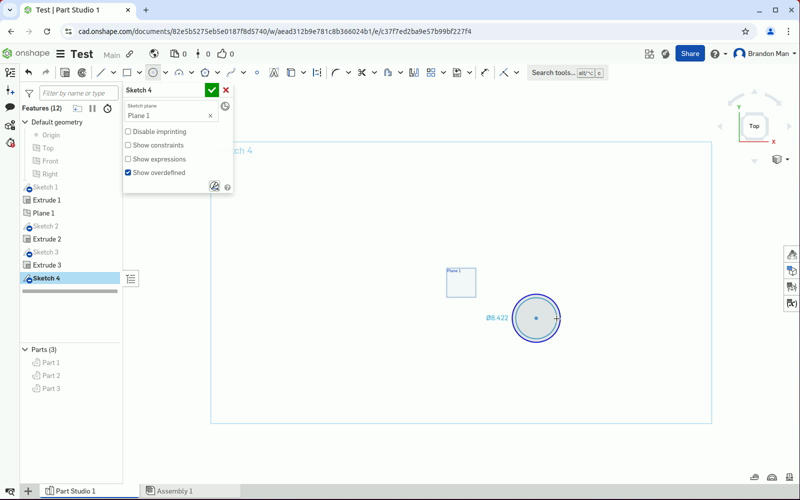
scroll(6)
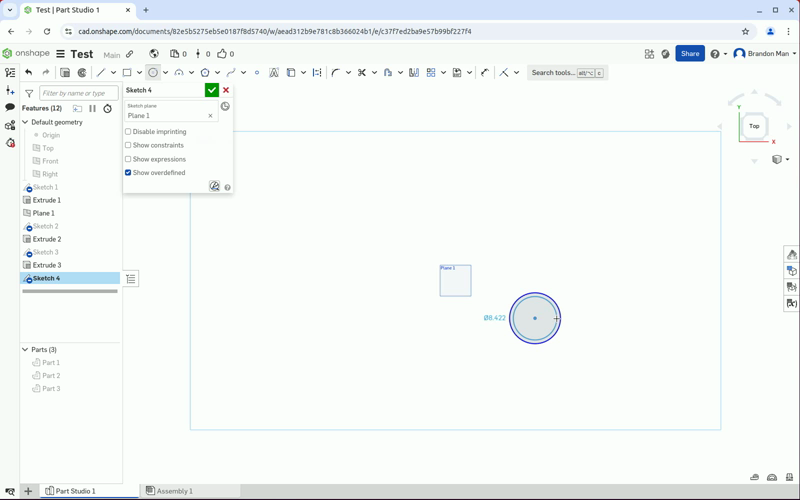
scroll(6)
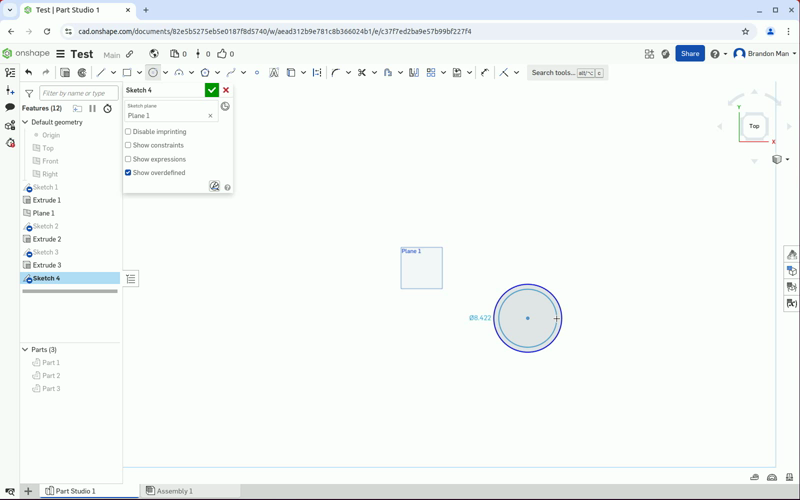
scroll(6)
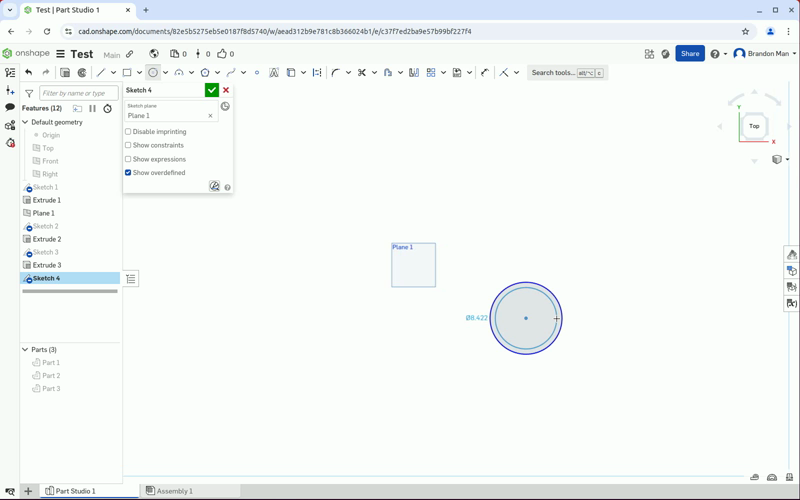
scroll(6)
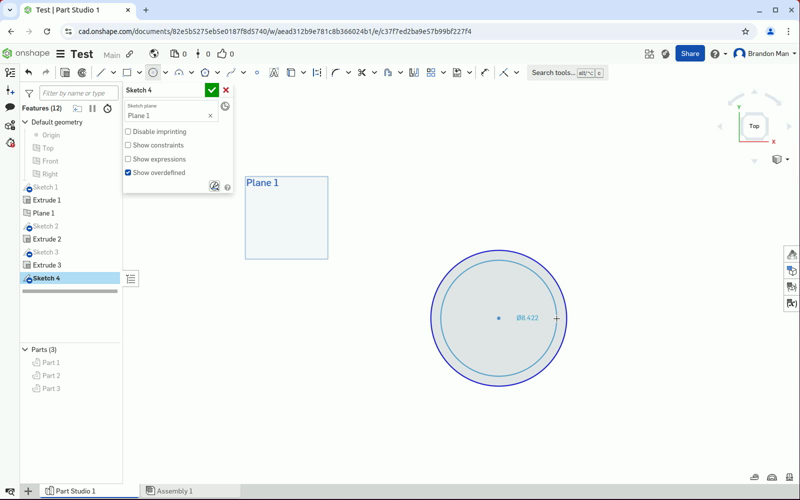
scroll(6)
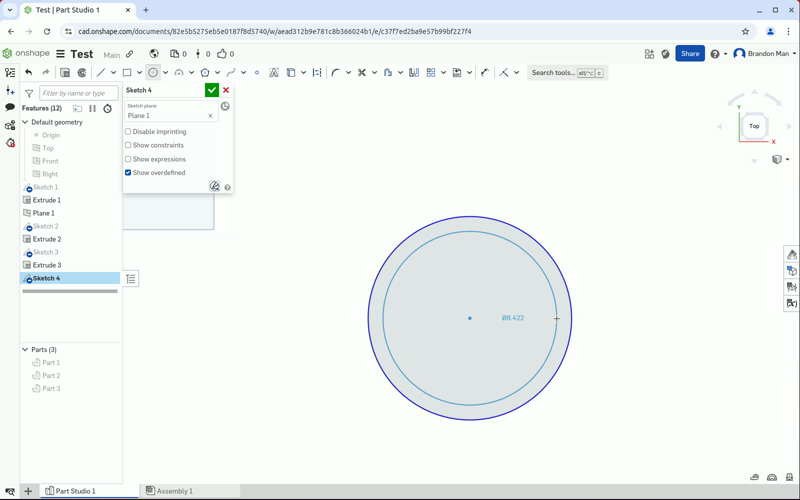
scroll(6)
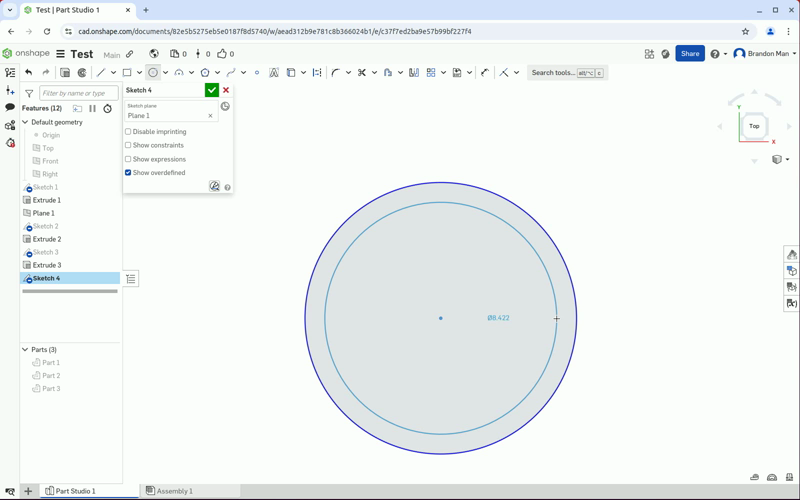
scroll(6)
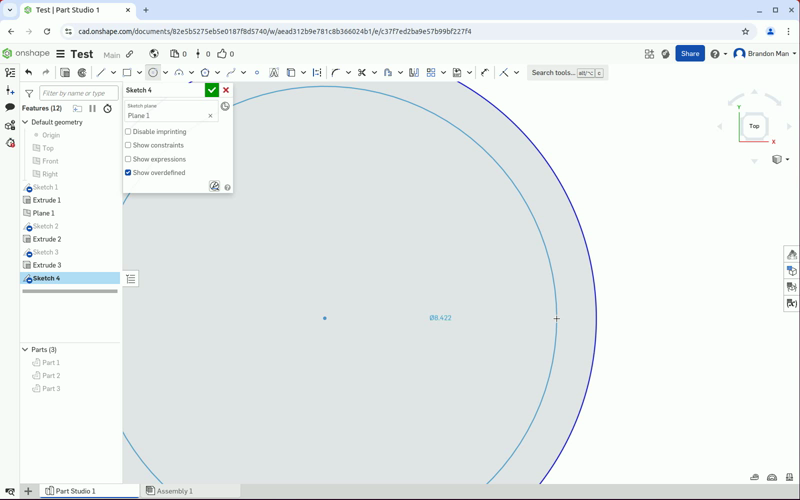
click(556, 318)
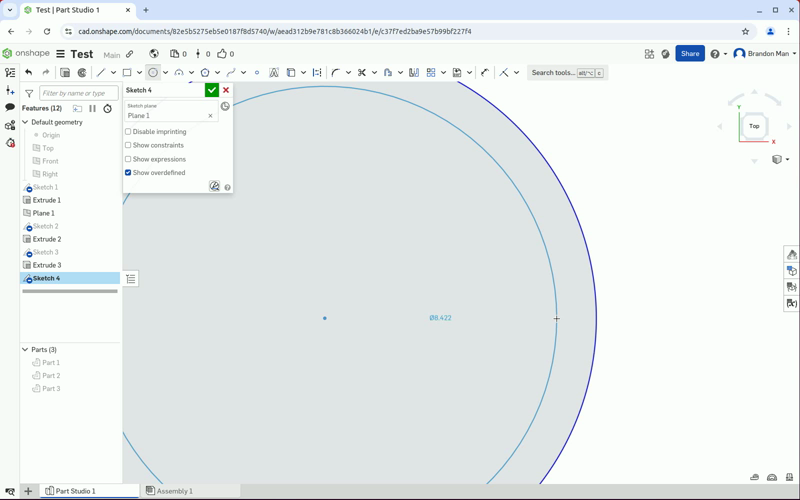
scroll(-6)
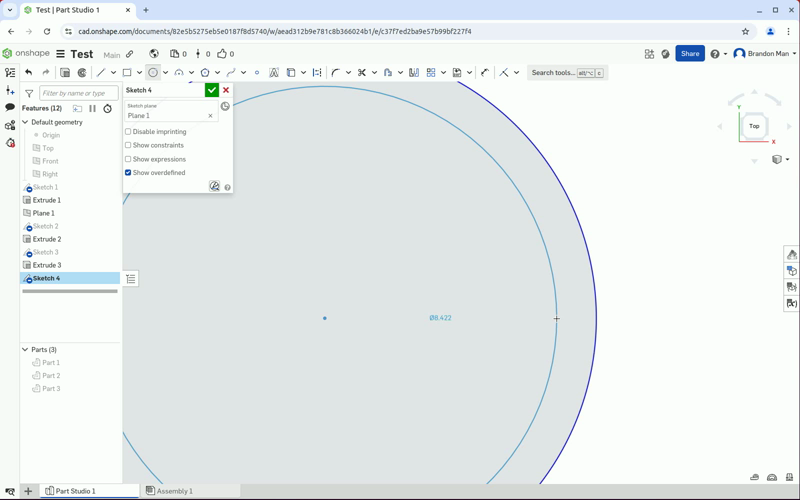
scroll(-6)
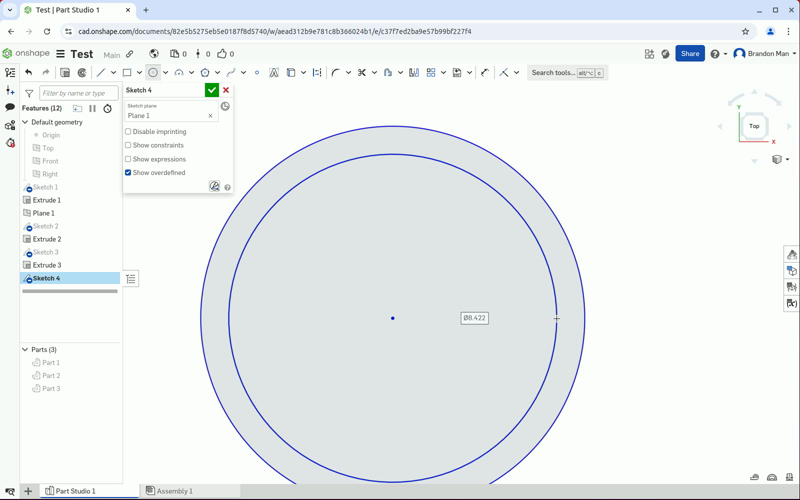
scroll(-6)
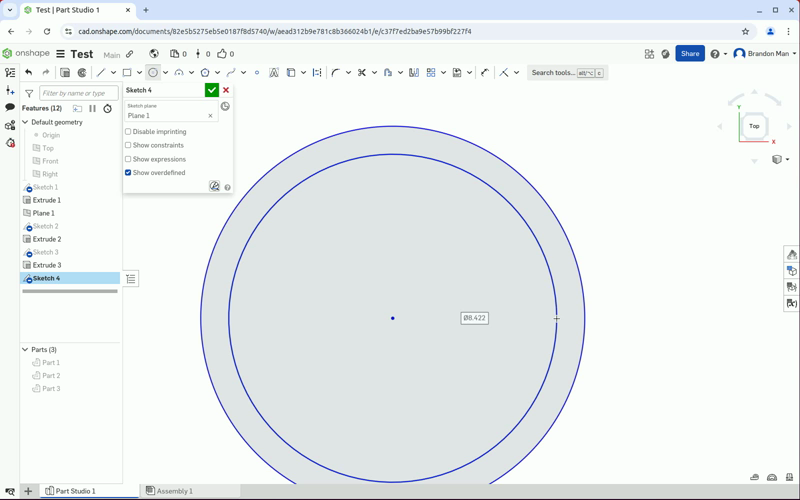
scroll(-6)
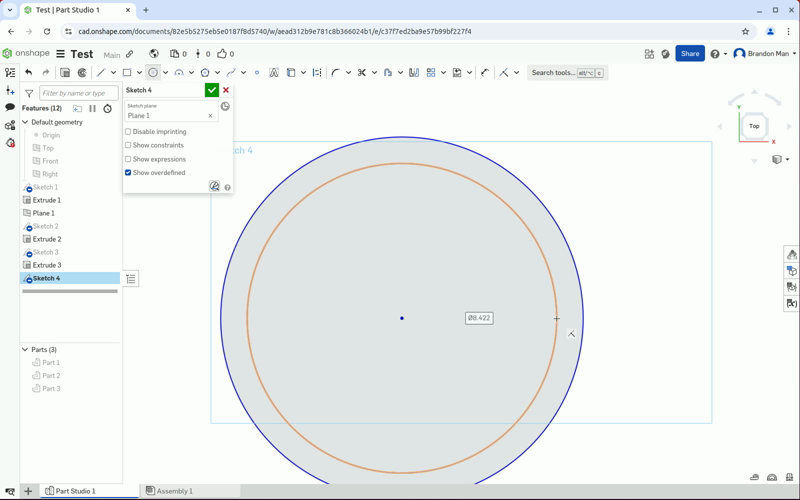
scroll(-6)
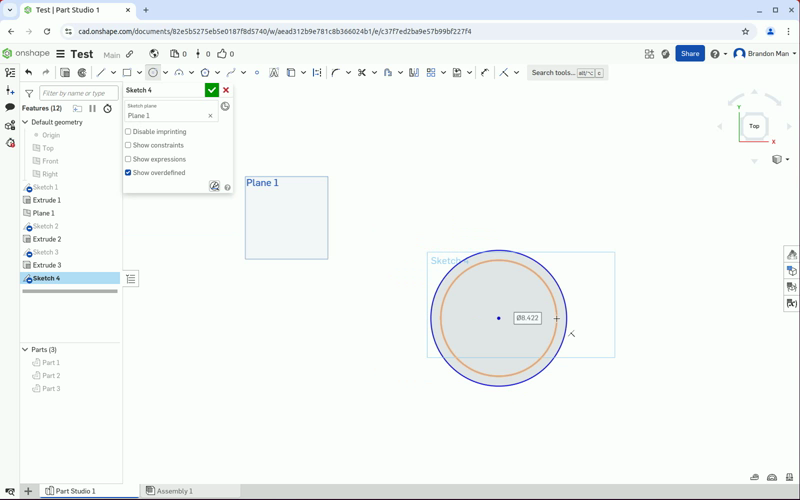
scroll(-6)
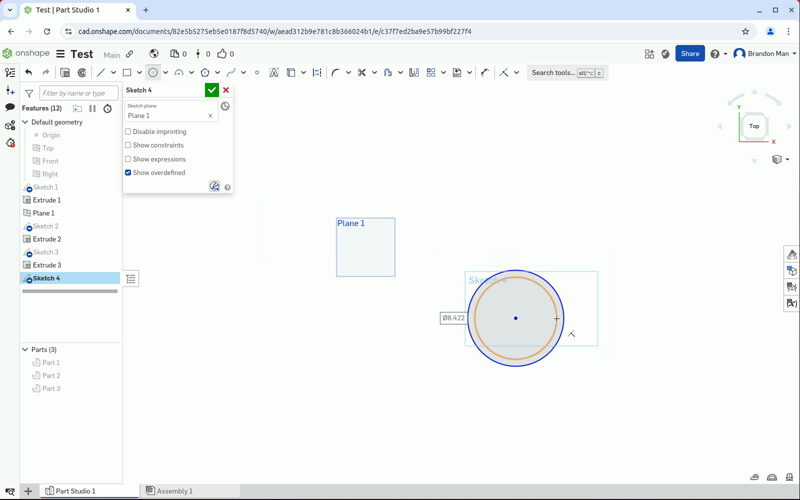
scroll(-6)
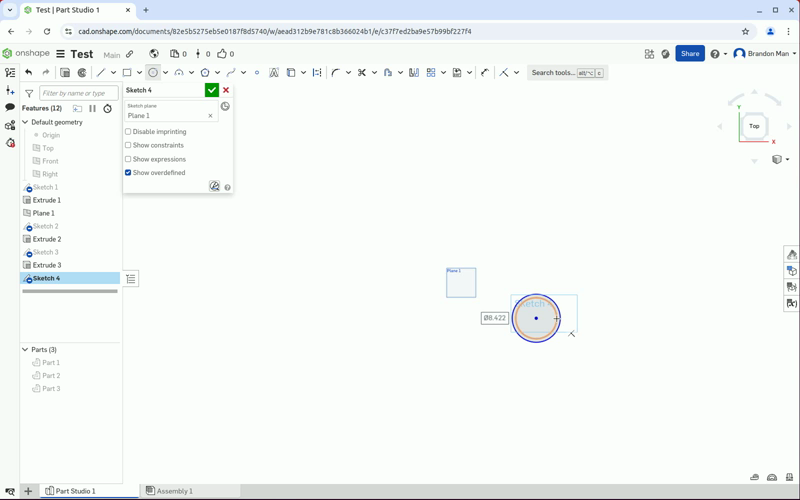
key(esc)
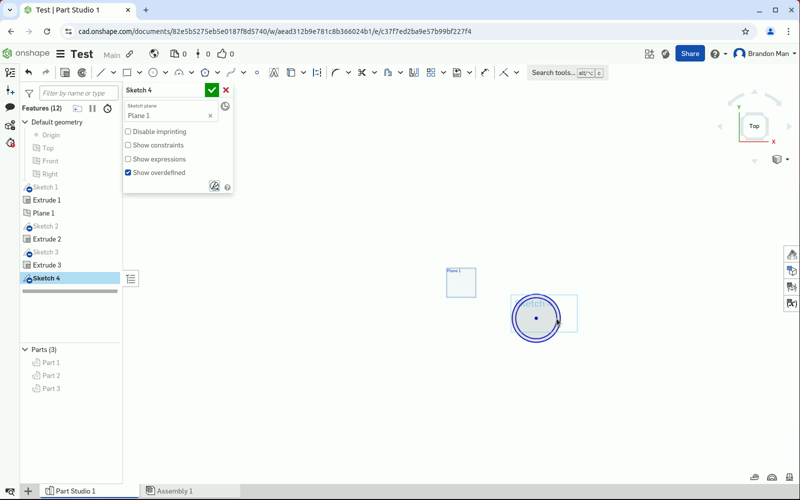
mouse_move(552, 301)
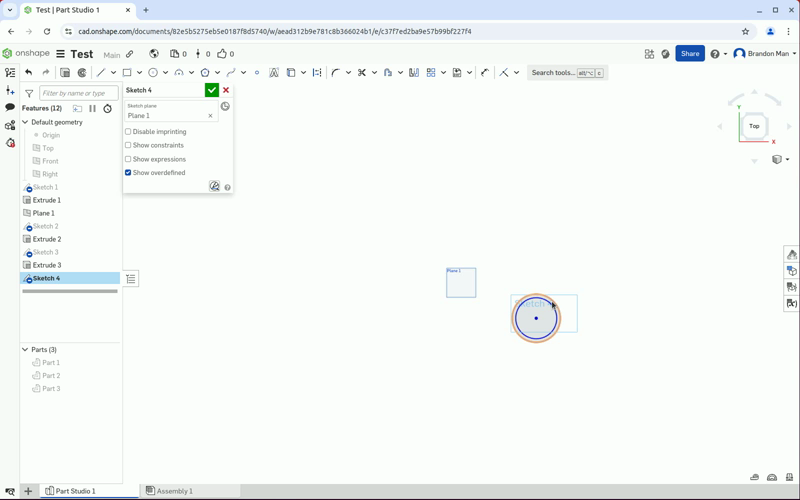
scroll(6)
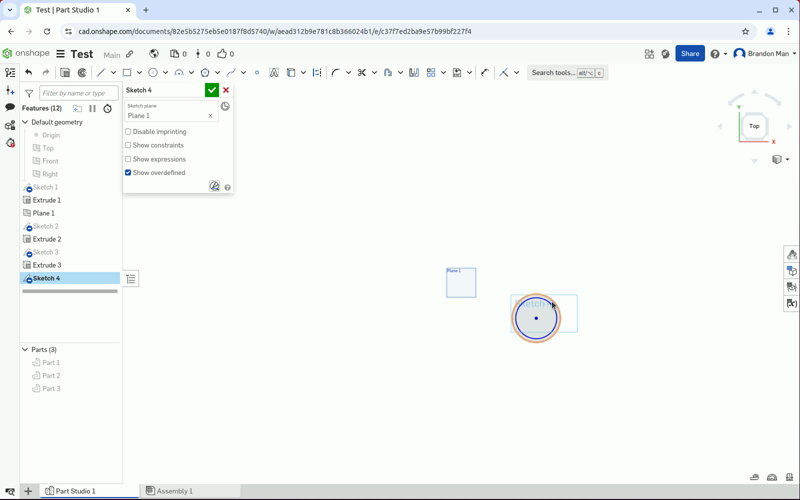
scroll(6)
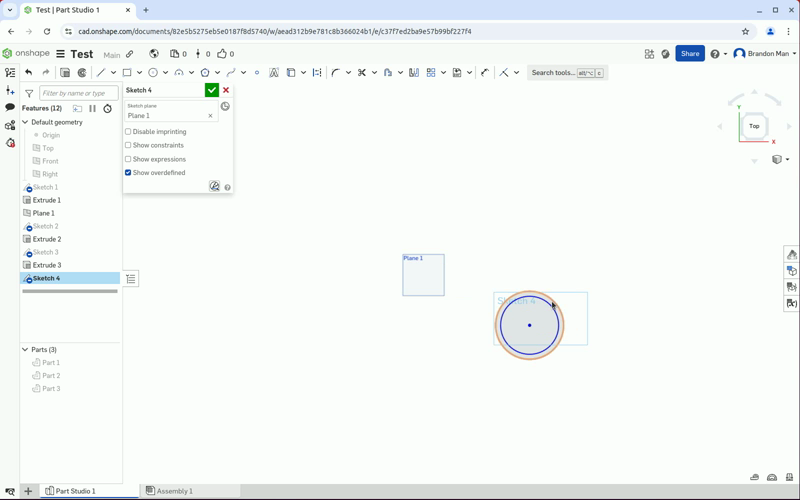
scroll(6)
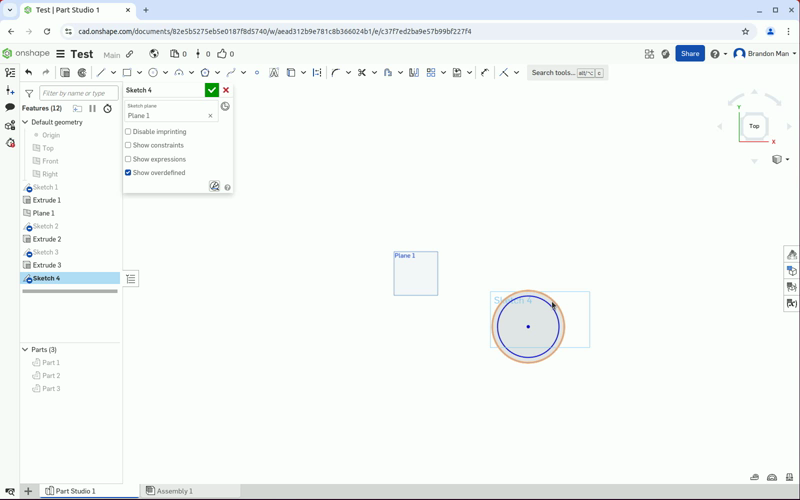
scroll(6)
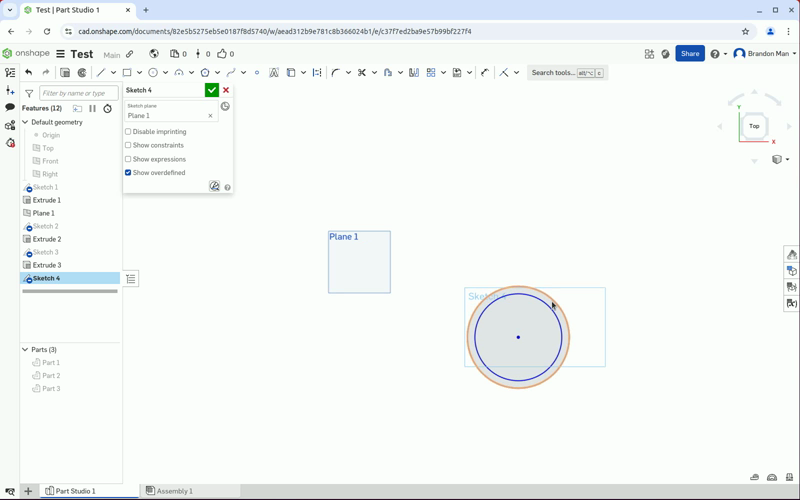
scroll(6)
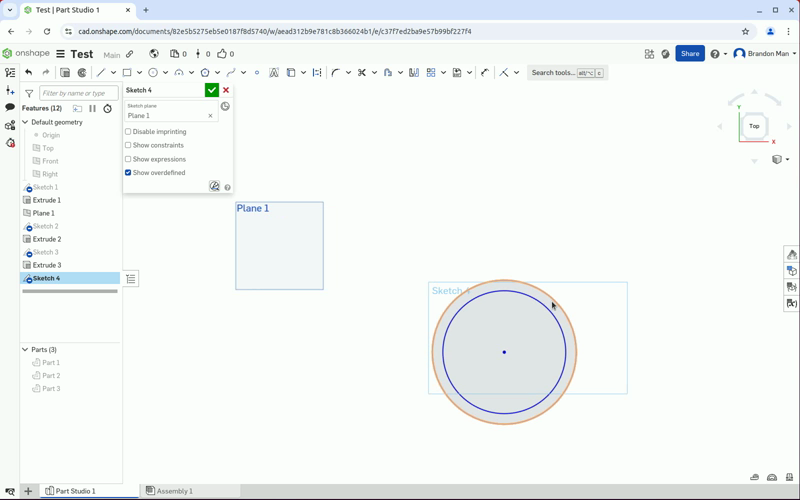
scroll(6)
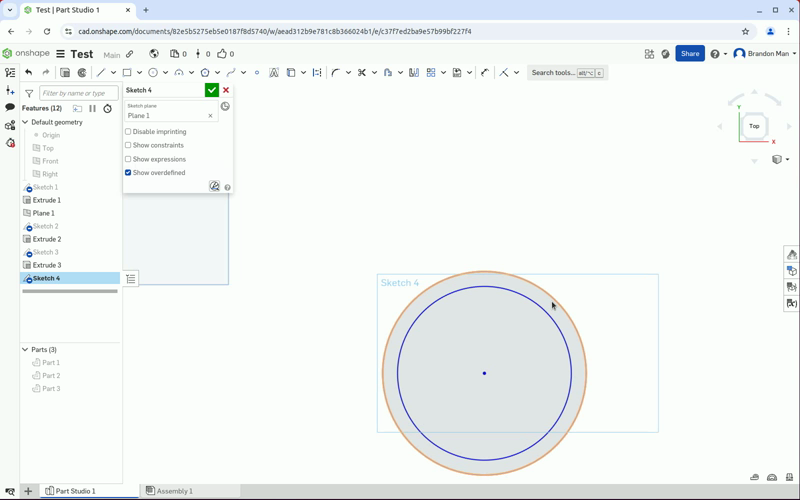
scroll(6)
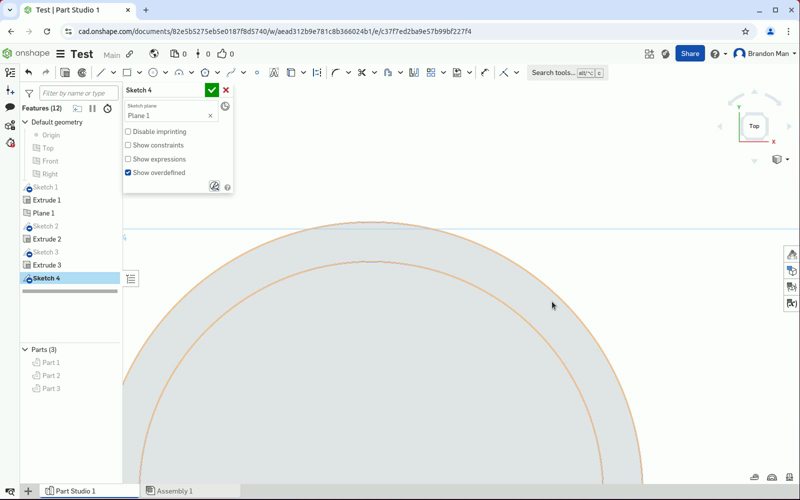
click(552, 301)
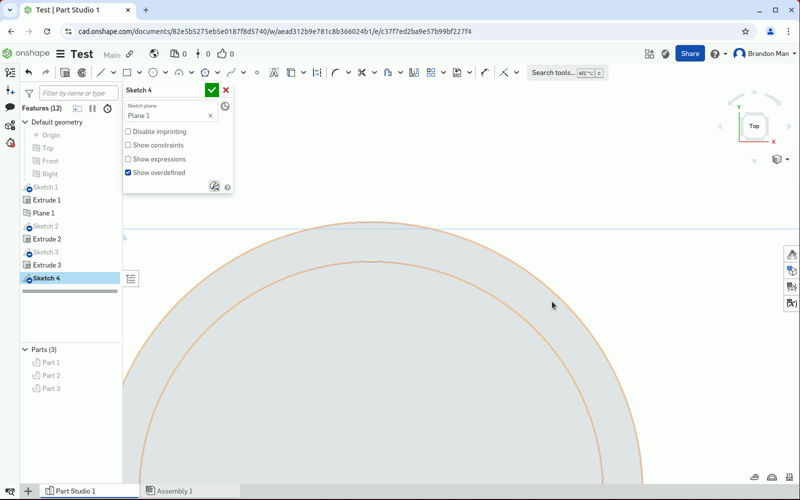
scroll(-6)
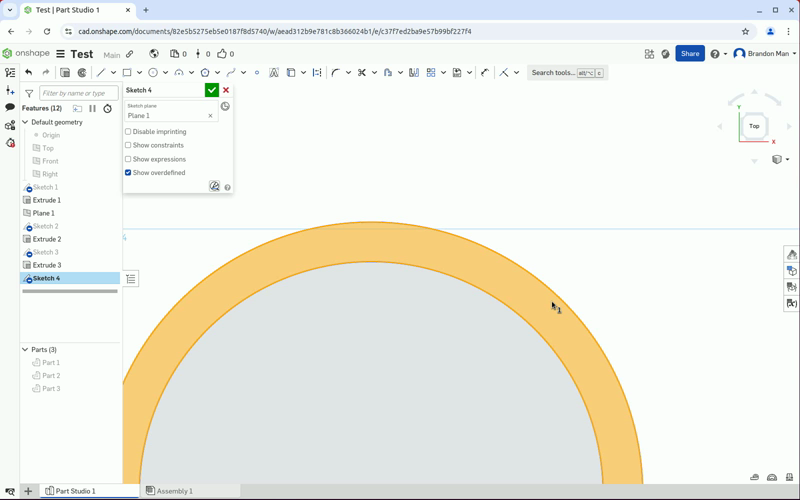
scroll(-6)
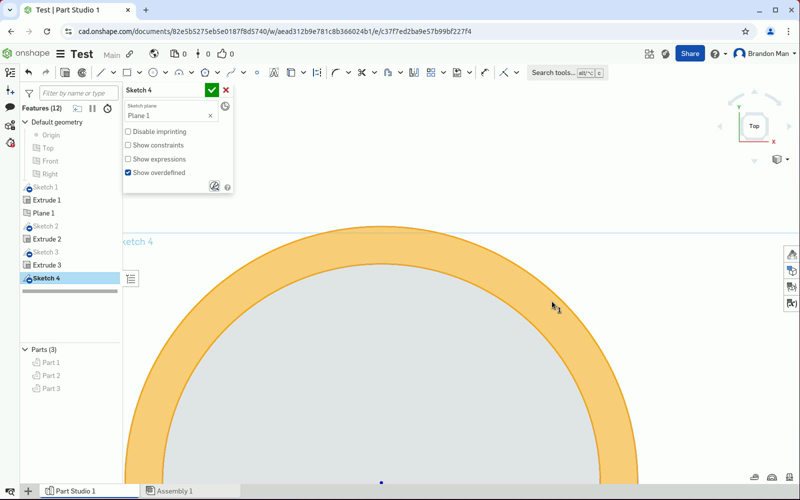
scroll(-6)
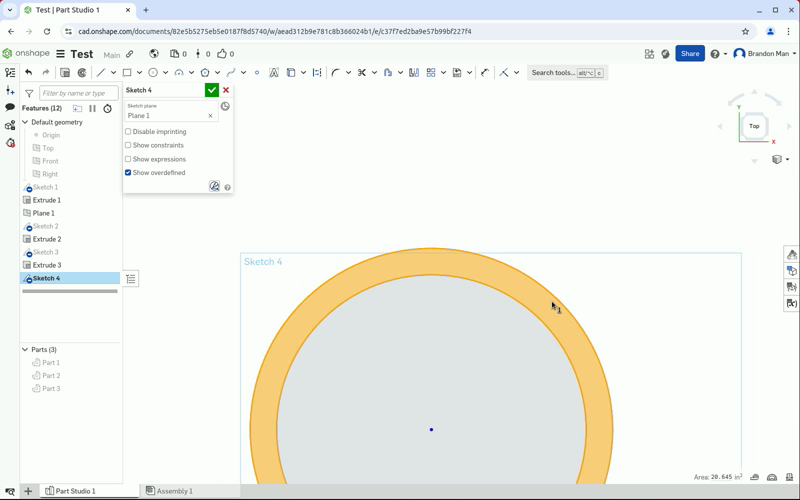
scroll(-6)
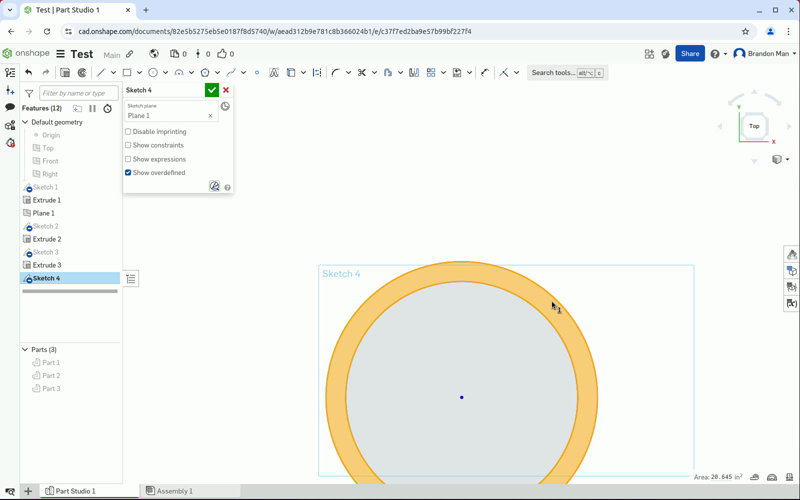
scroll(-6)
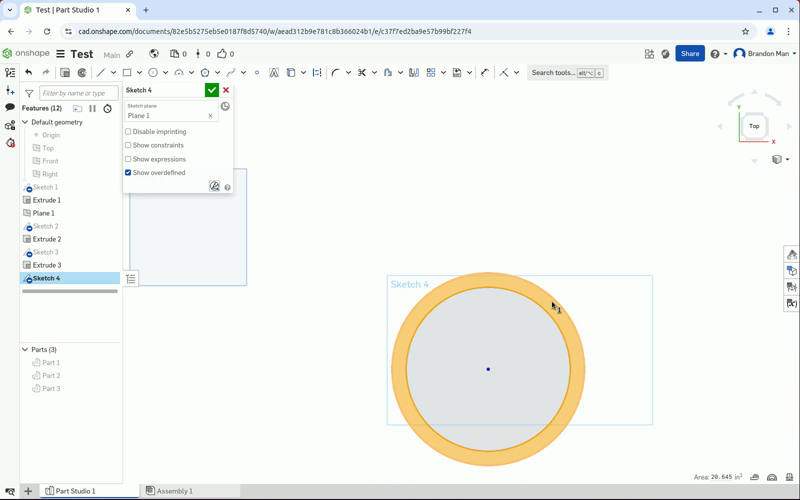
scroll(-6)
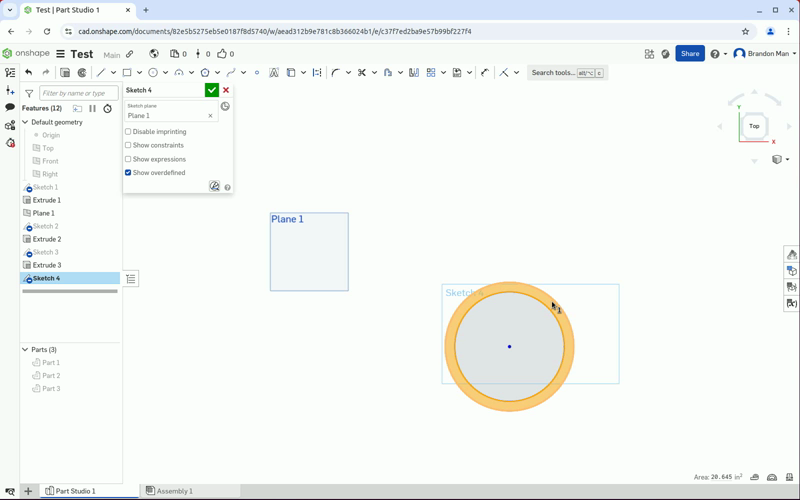
scroll(-6)
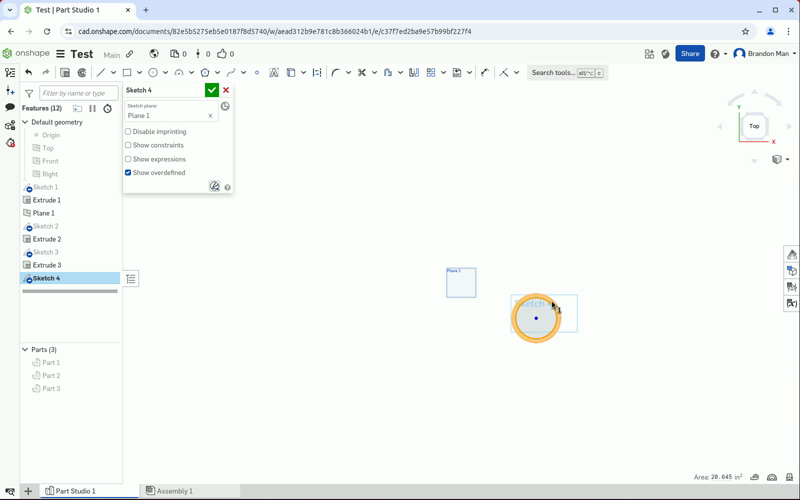
mouse_move(73, 352)
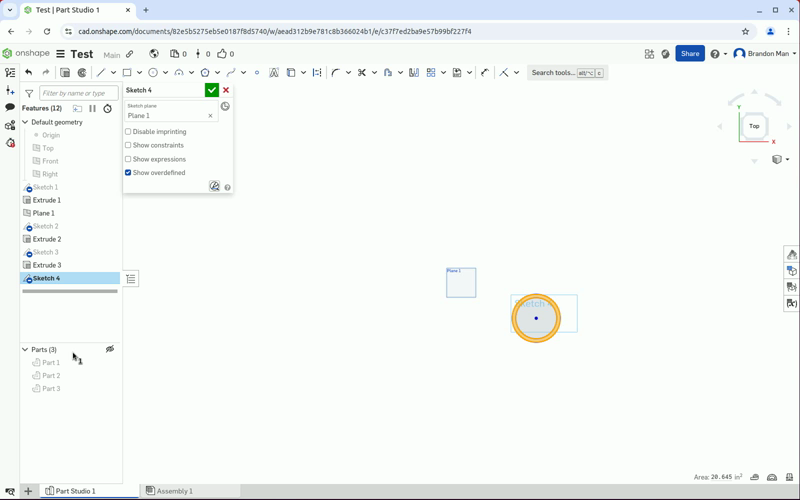
key(shift+y)
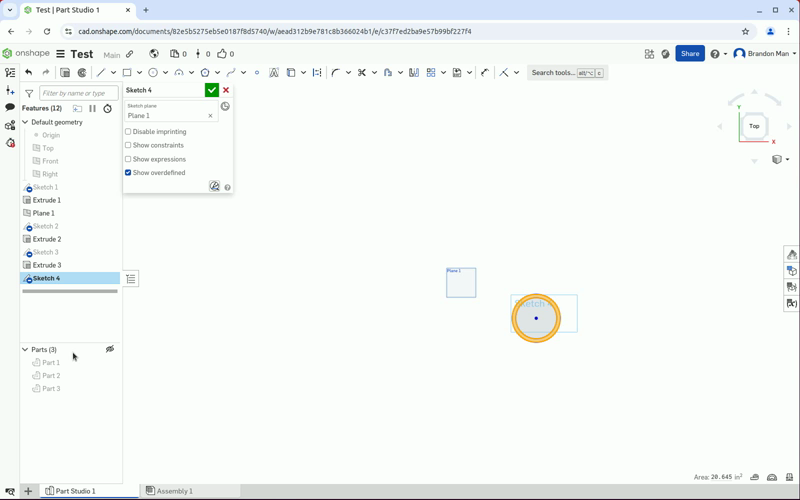
key(shift+e)
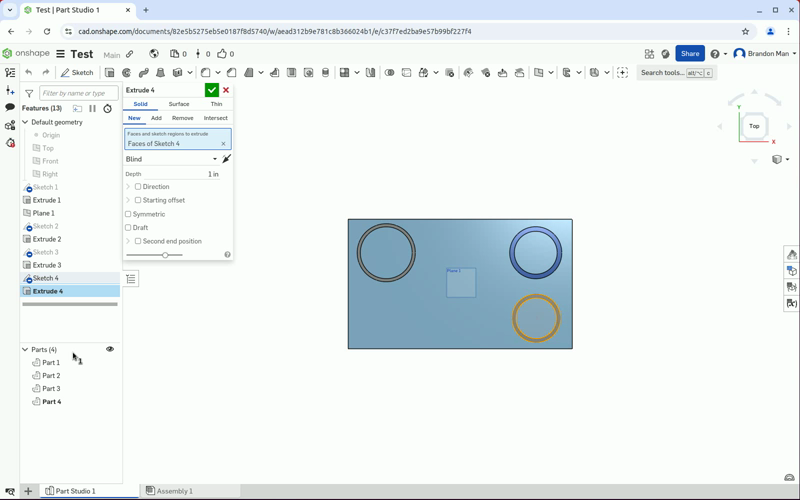
mouse_move(143, 106)
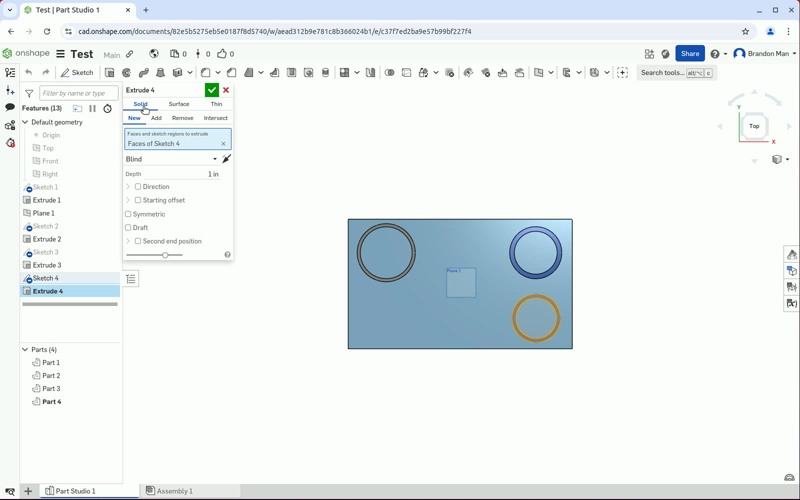
click(143, 106)
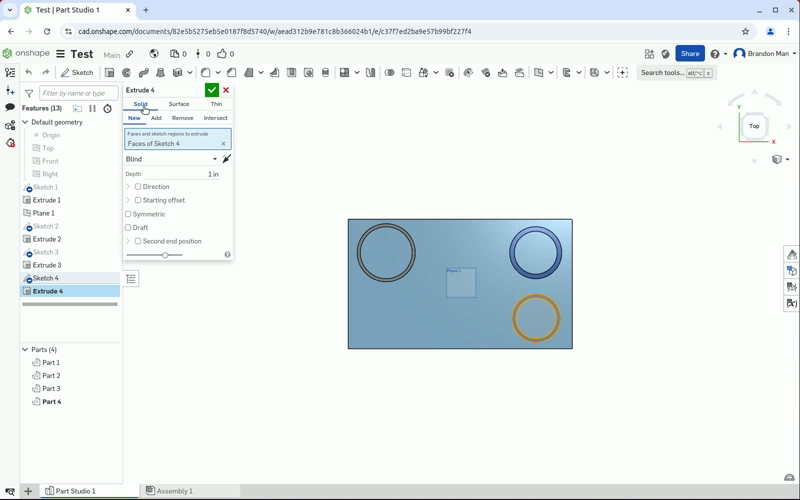
mouse_move(137, 120)
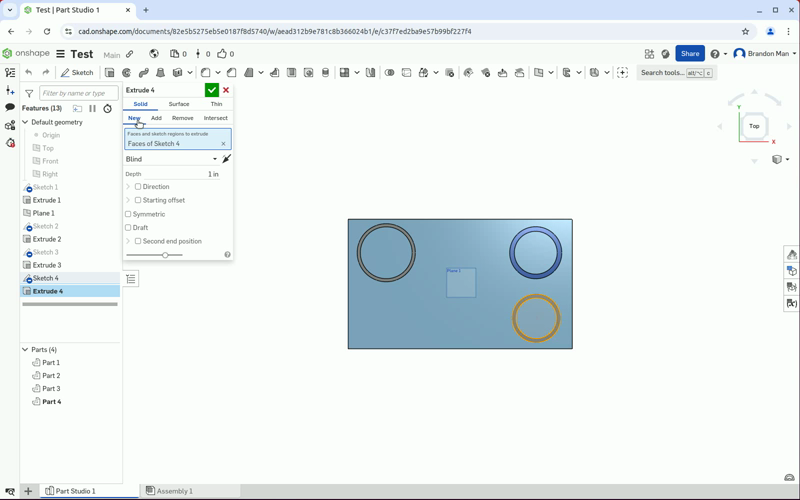
click(137, 120)
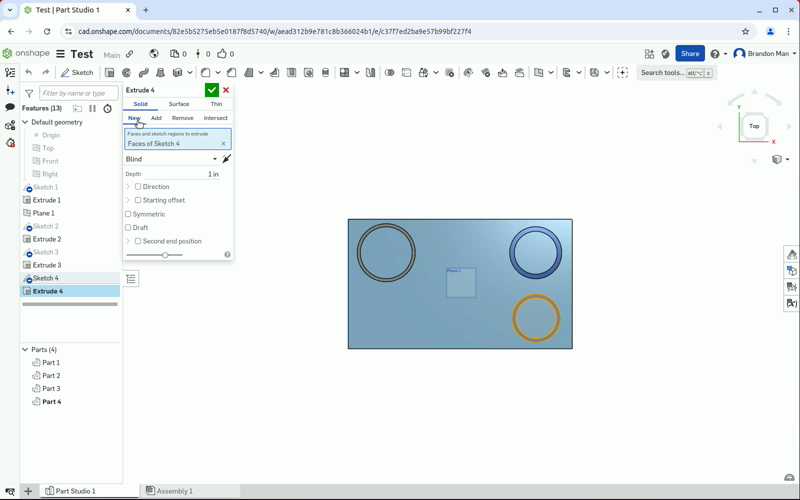
key(tab, 4)
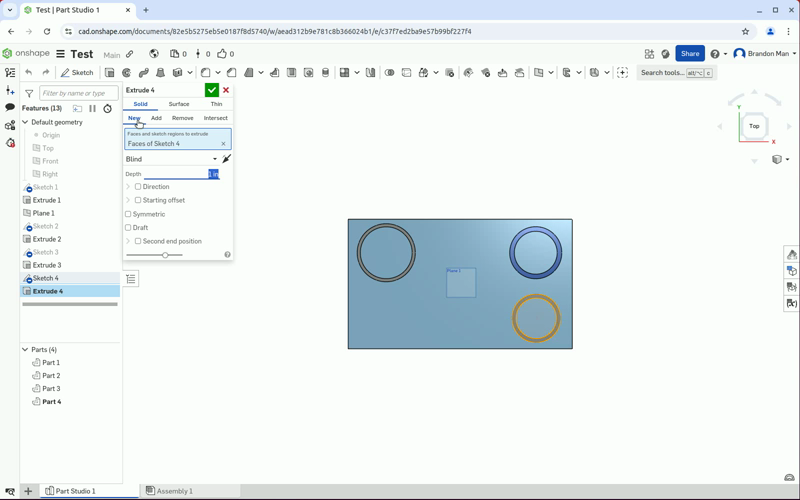
text(15.405)
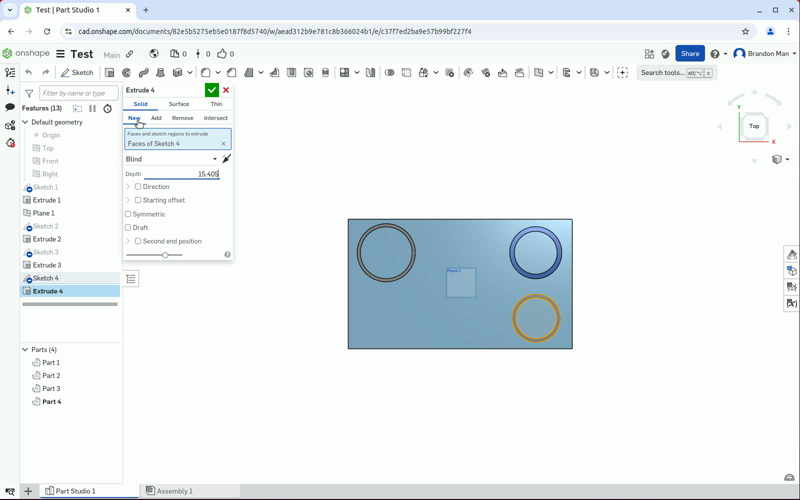
key(enter)
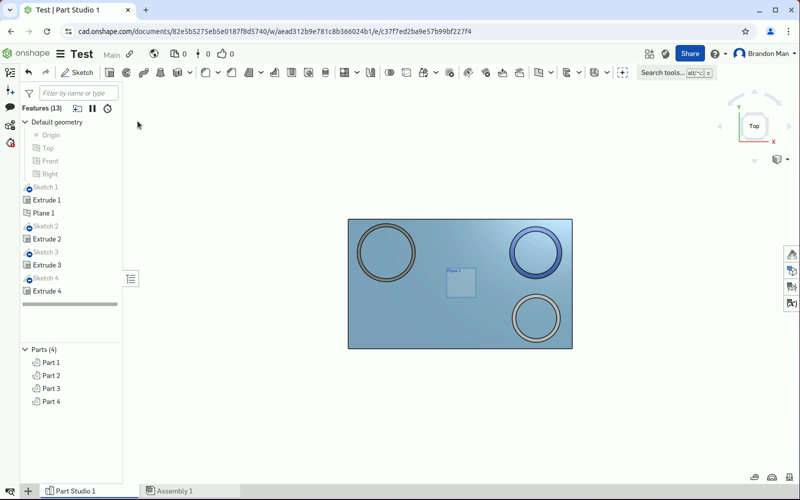
key(shift+h)
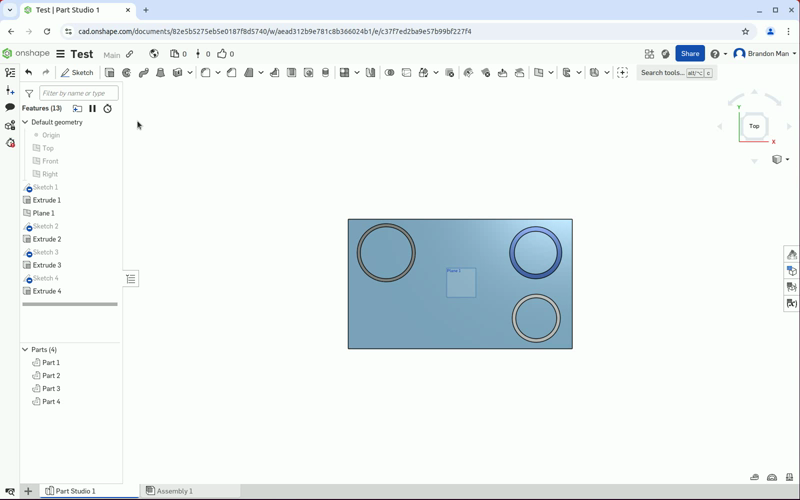
key(shift+h)
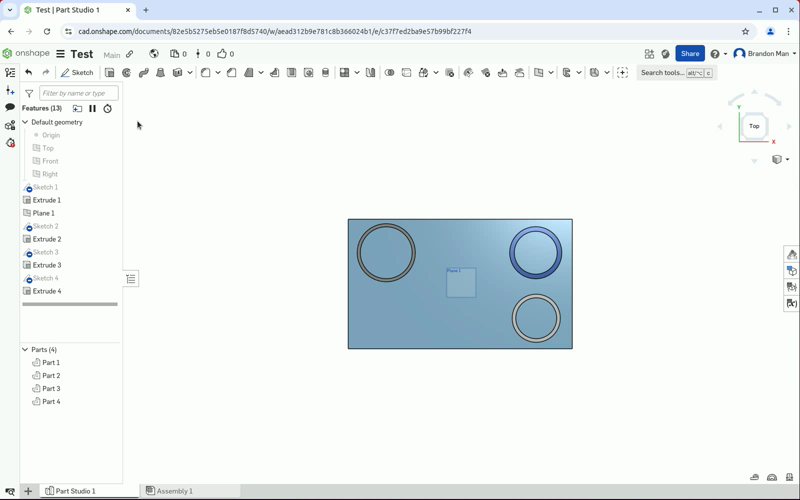
mouse_move(73, 189)
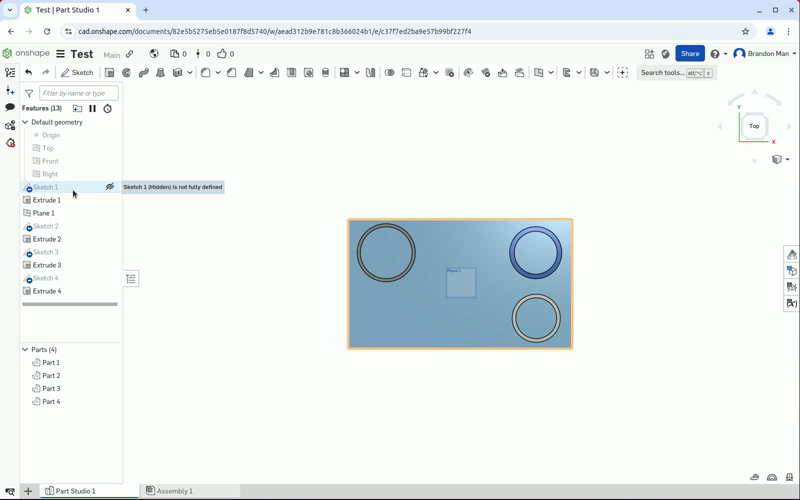
click(73, 189)
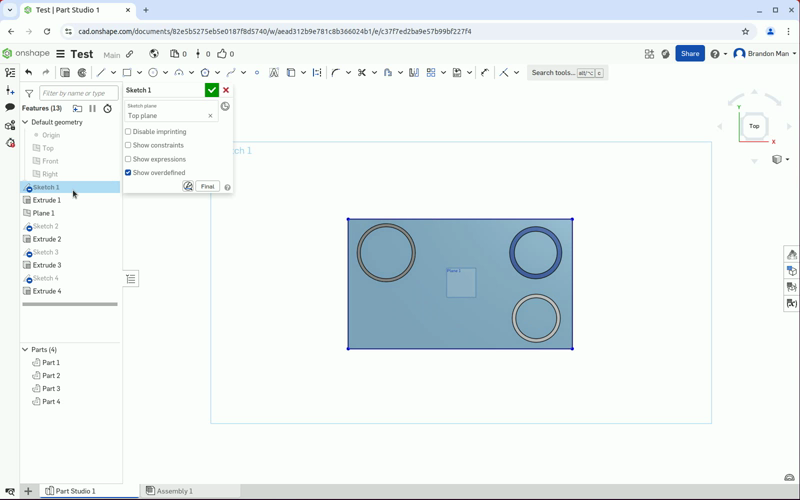
mouse_move(229, 92)
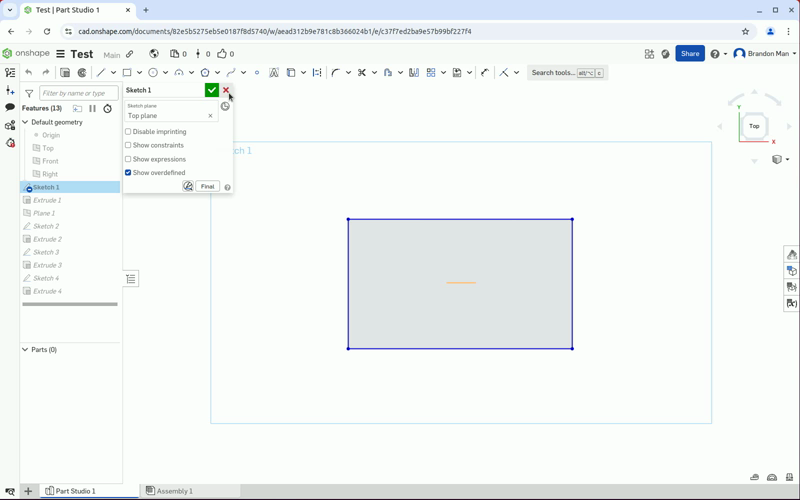
click(229, 92)
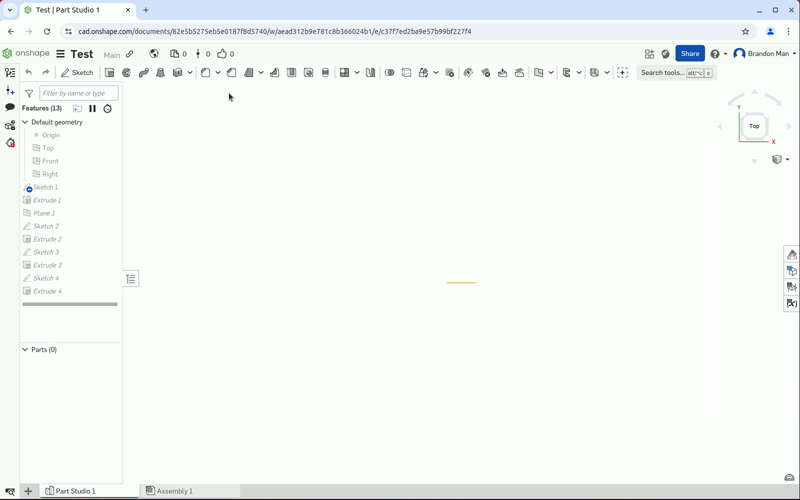
key(shift+s)
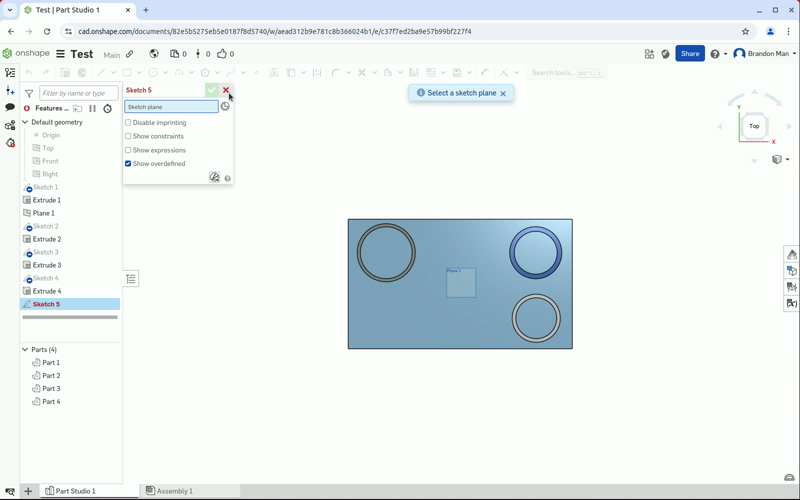
mouse_move(73, 215)
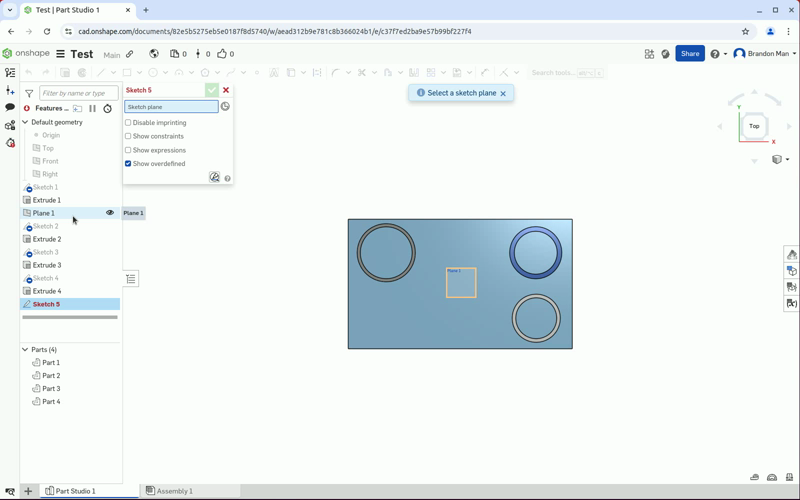
click(73, 215)
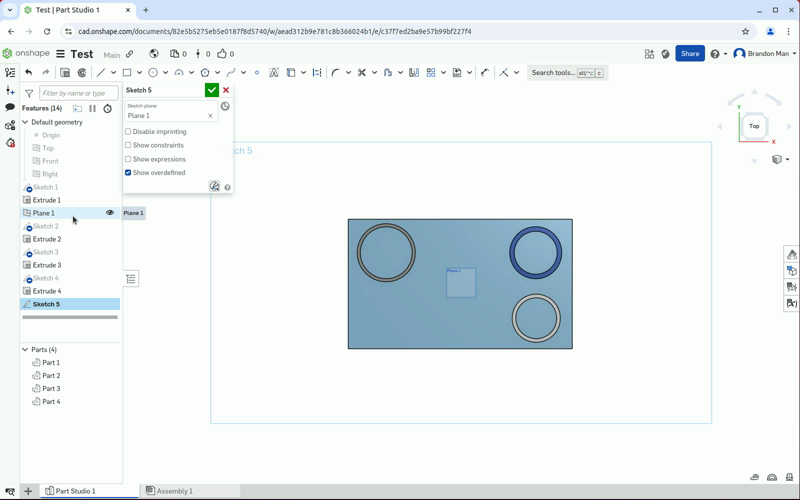
mouse_move(73, 352)
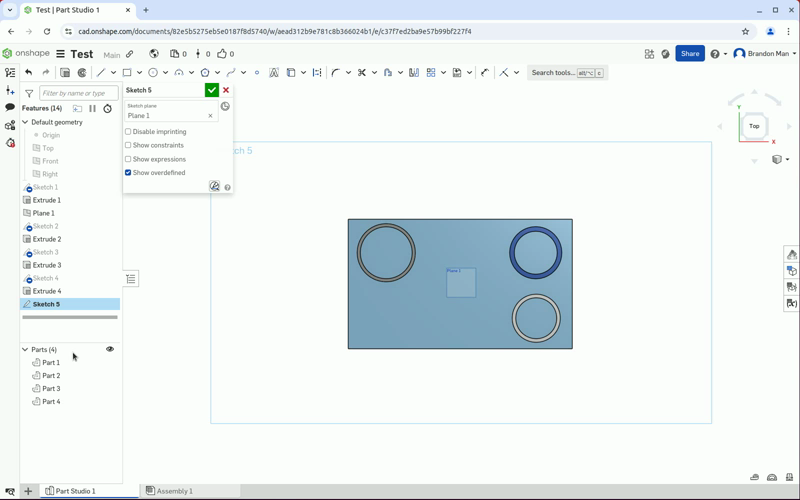
key(y)
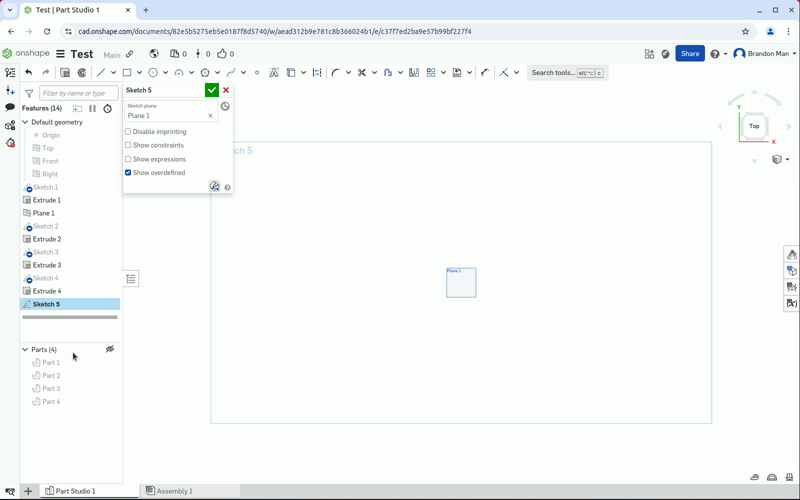
key(c)
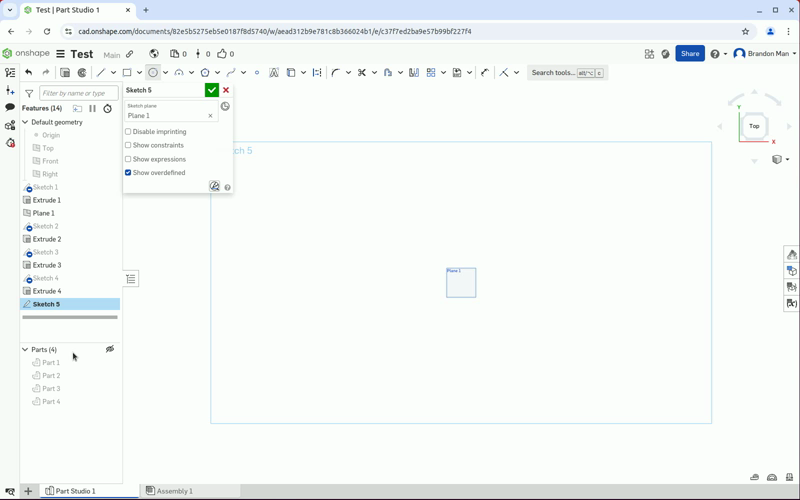
key_down(shift)
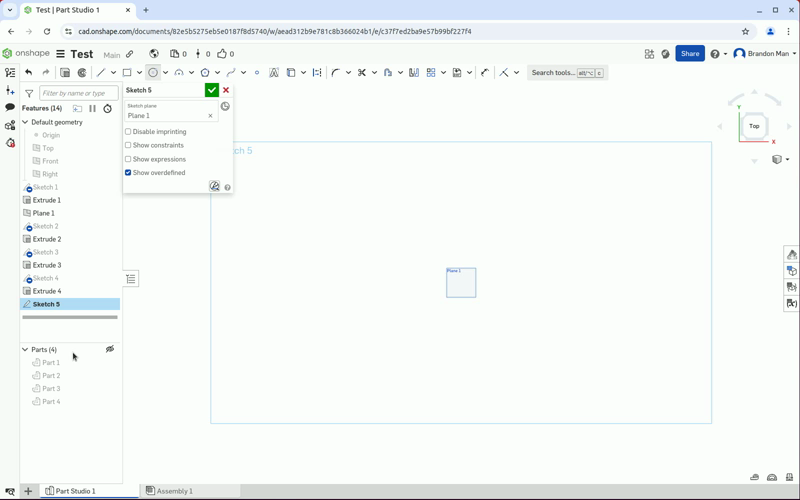
mouse_move(386, 318)
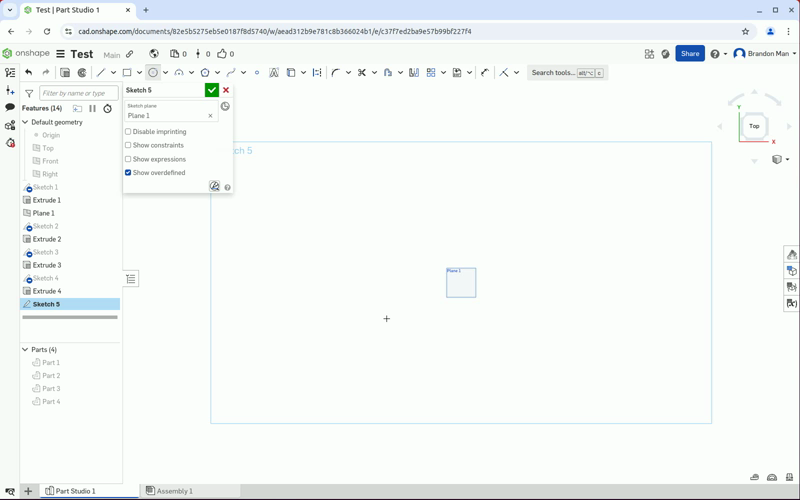
click(386, 318)
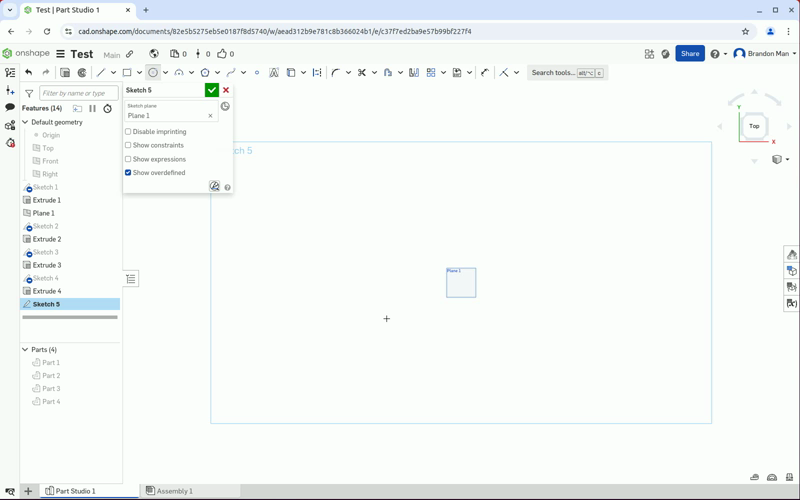
key_up(shift)
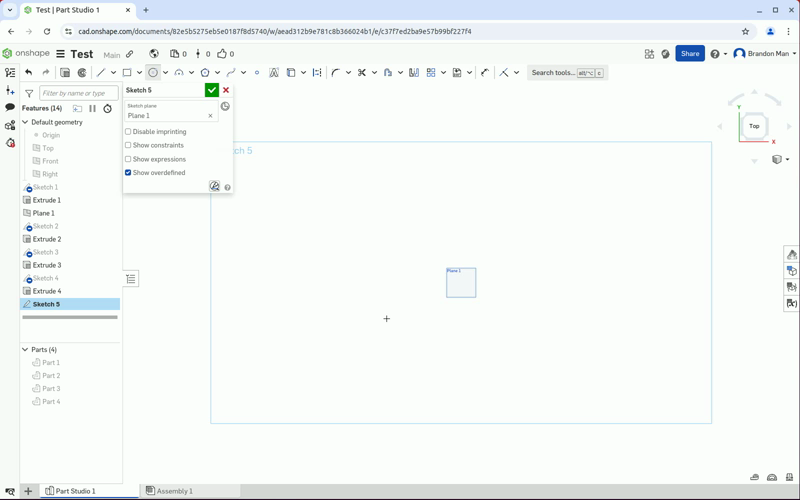
mouse_move(409, 318)
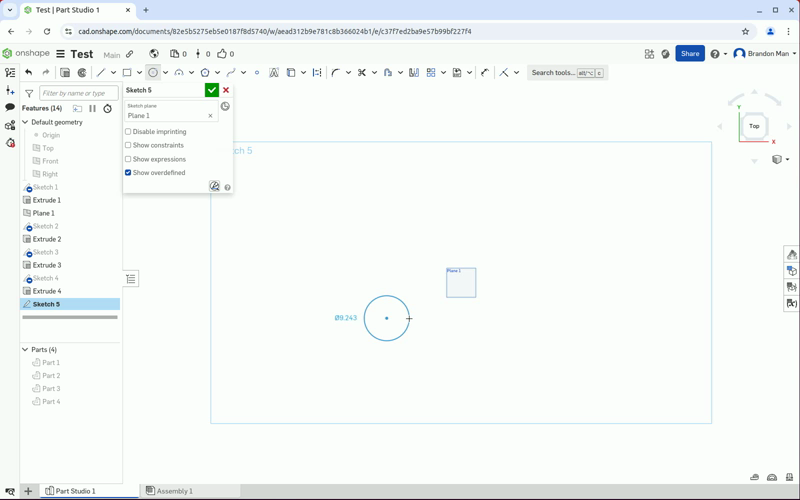
click(409, 318)
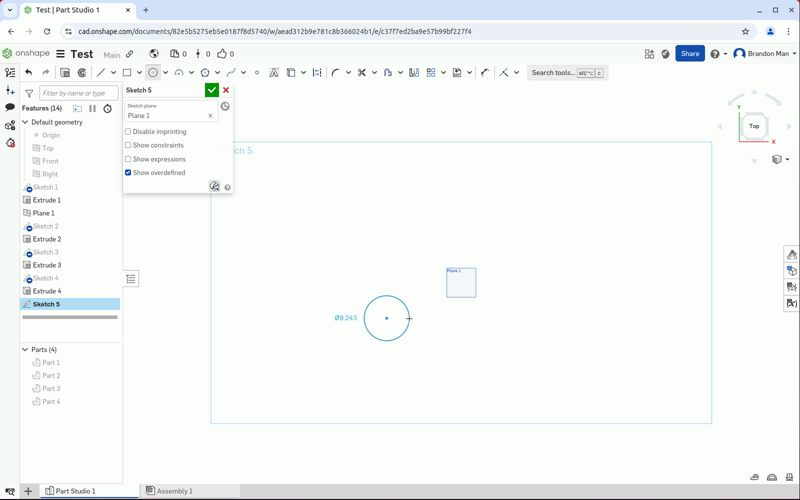
key(esc)
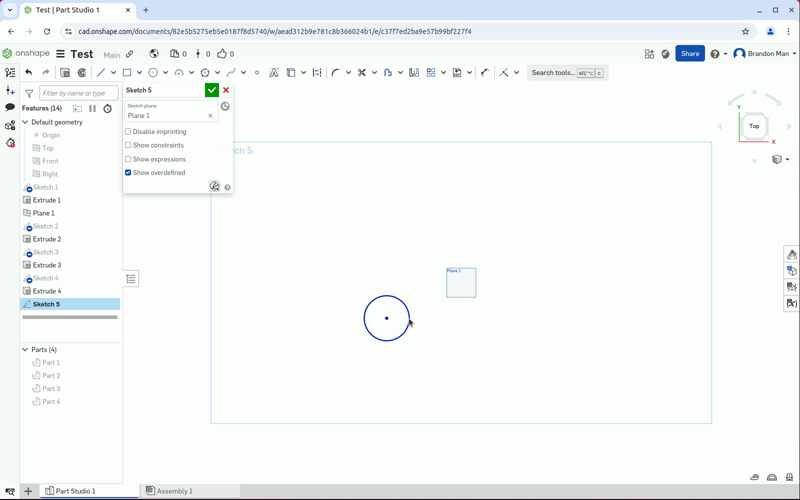
key(c)
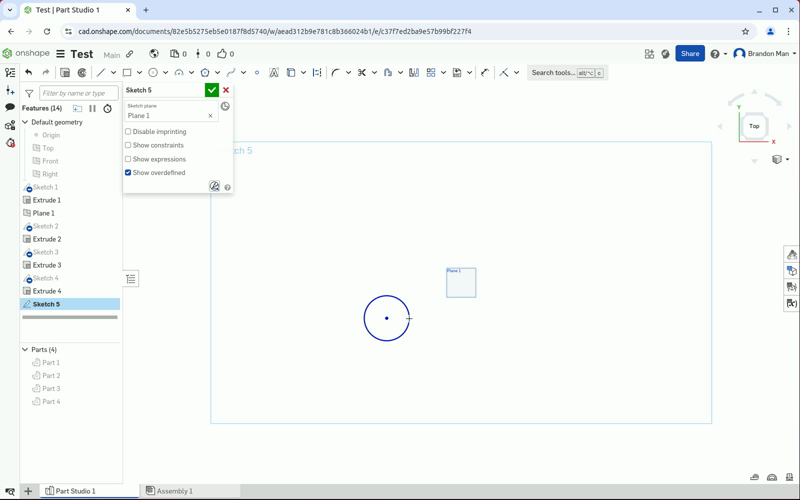
key_down(shift)
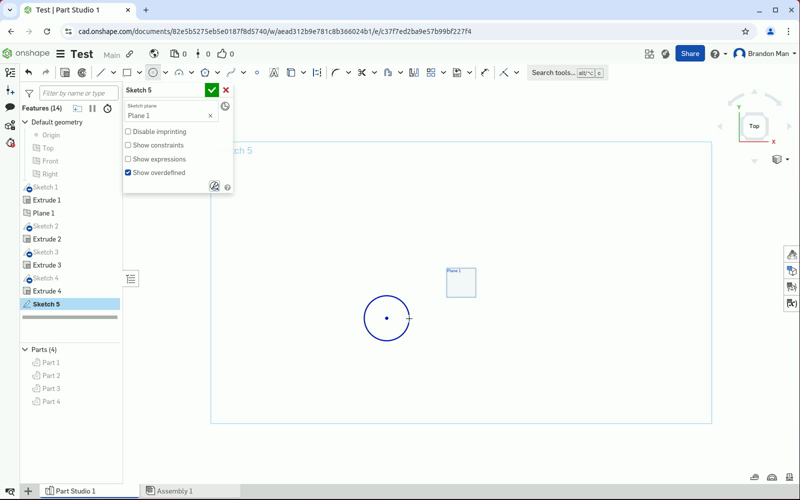
mouse_move(386, 318)
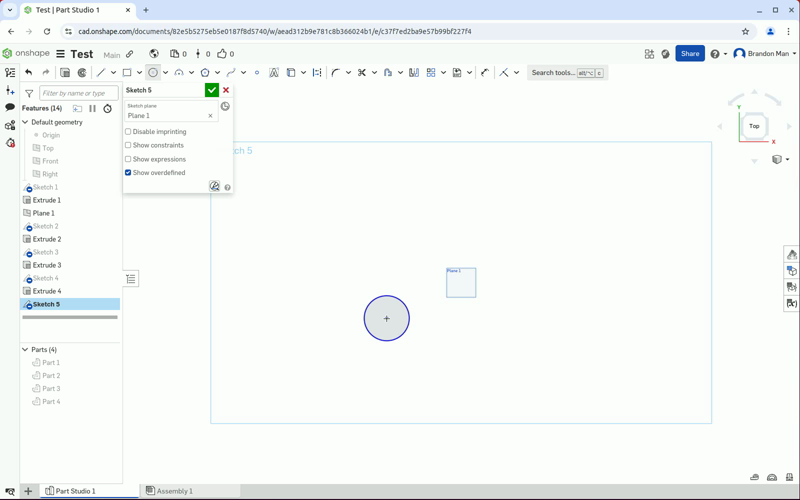
click(386, 318)
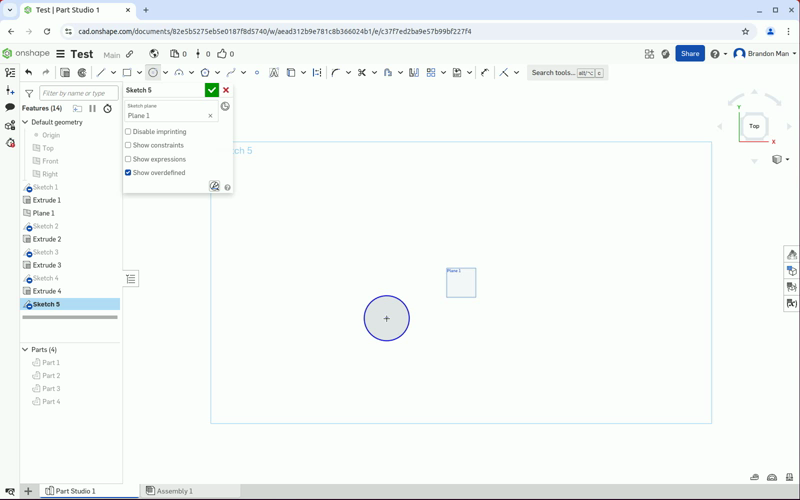
key_up(shift)
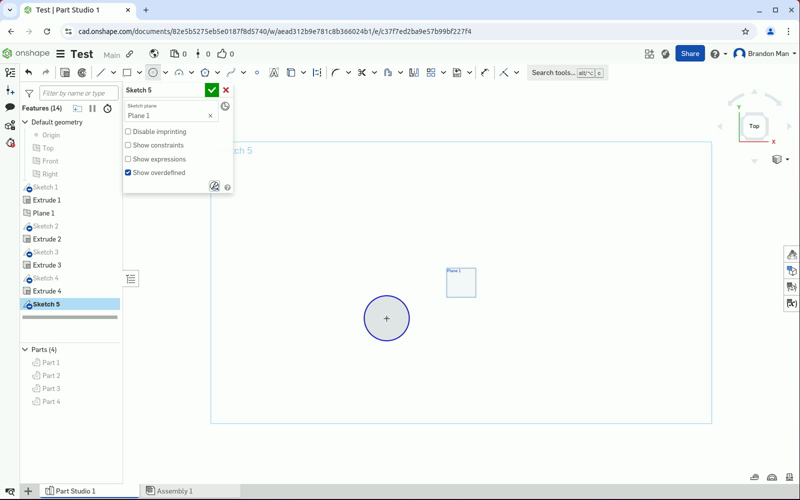
mouse_move(404, 318)
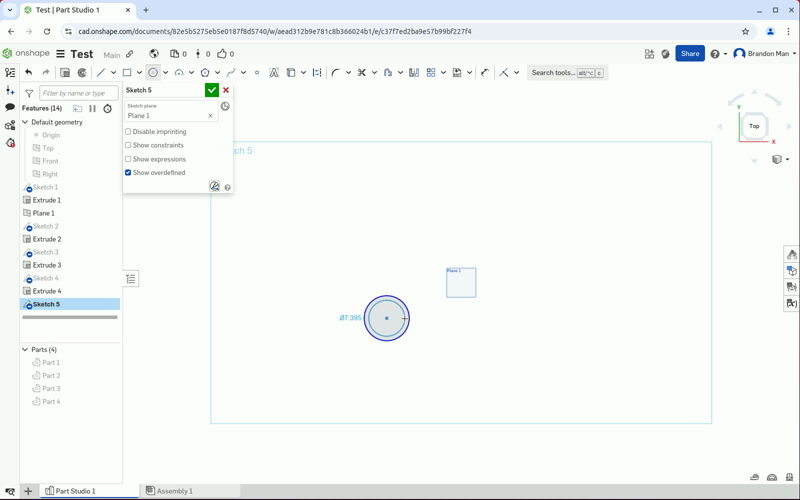
scroll(6)
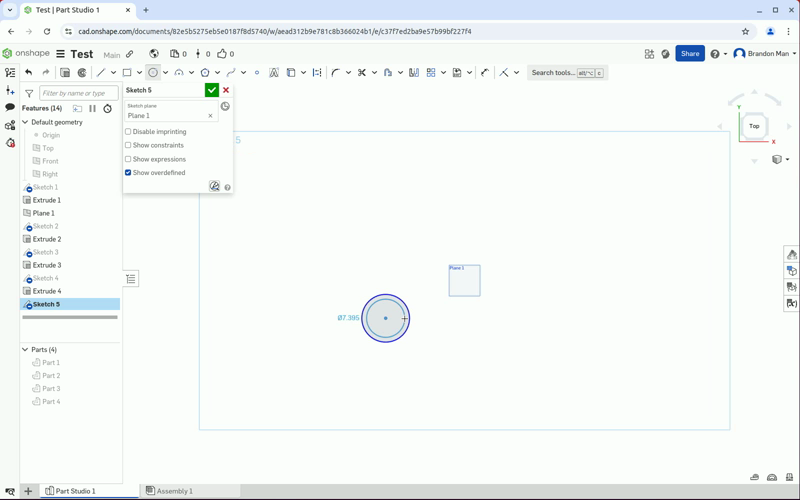
scroll(6)
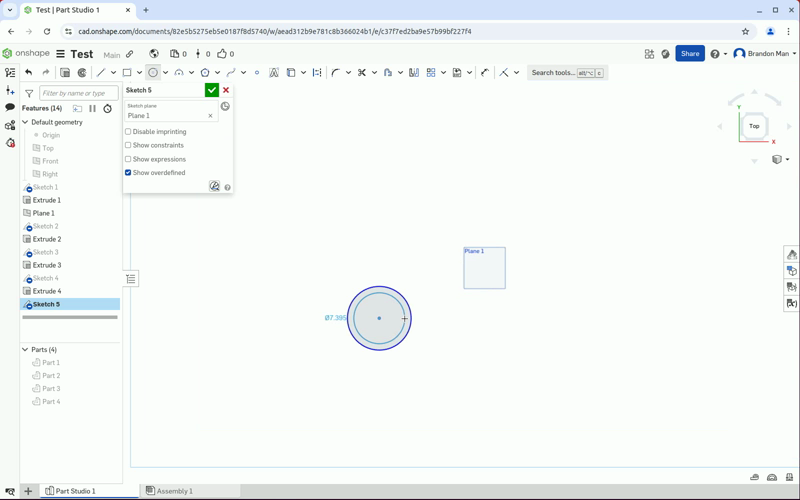
scroll(6)
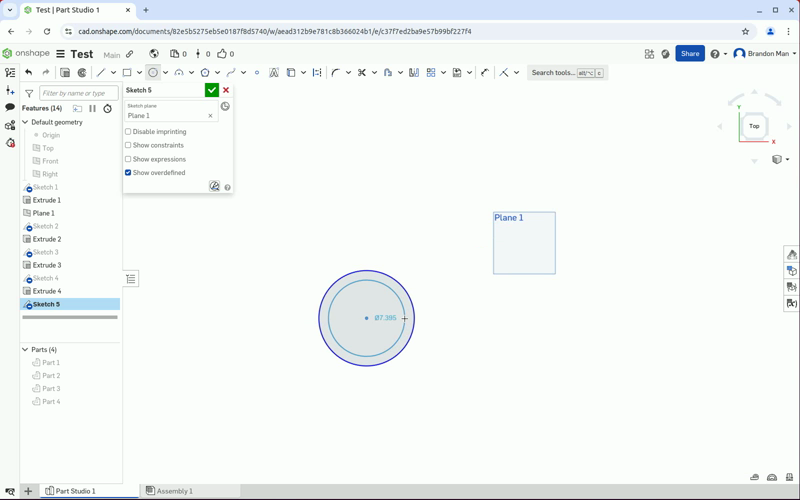
scroll(6)
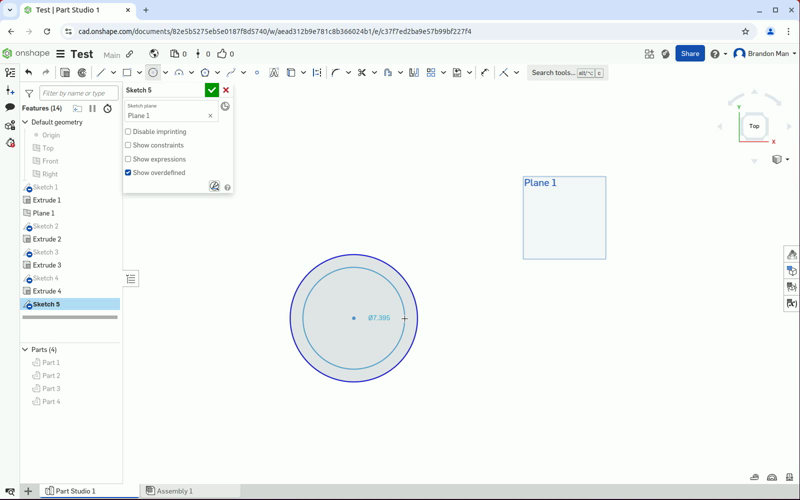
scroll(6)
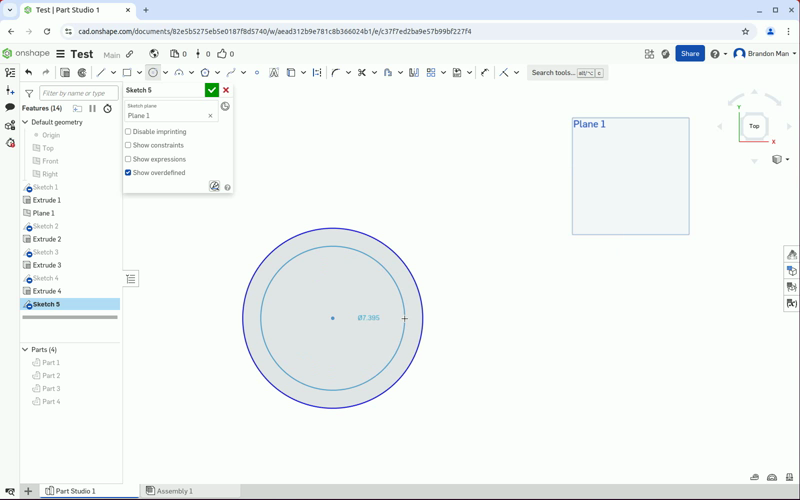
scroll(6)
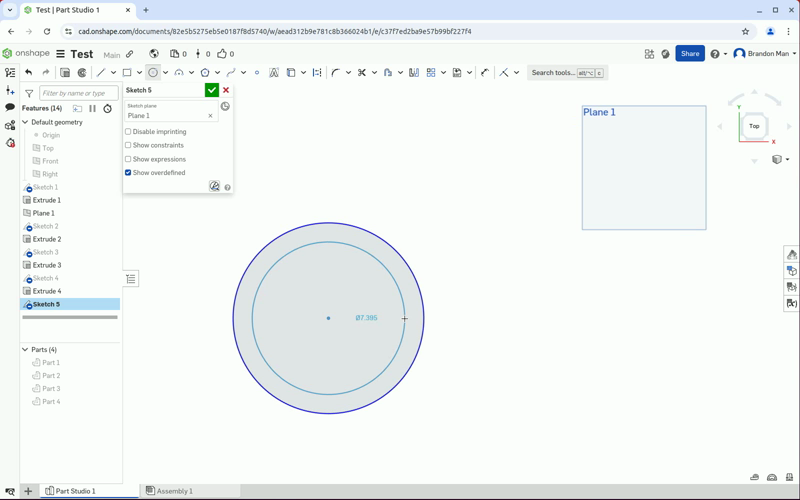
scroll(6)
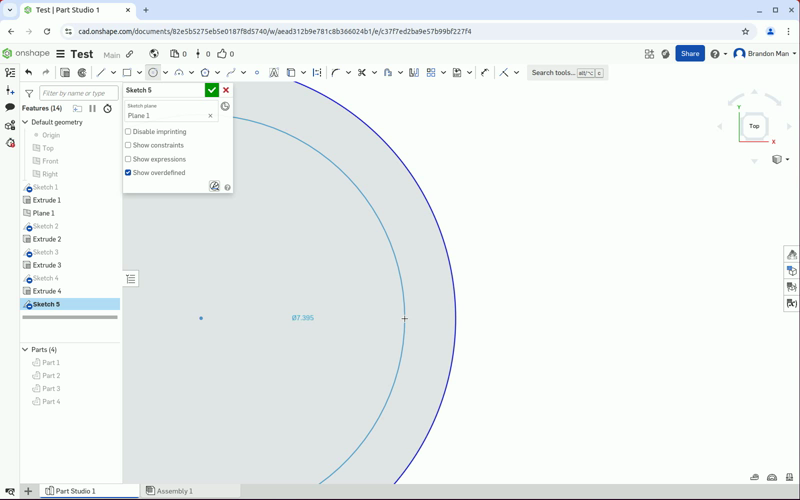
click(404, 318)
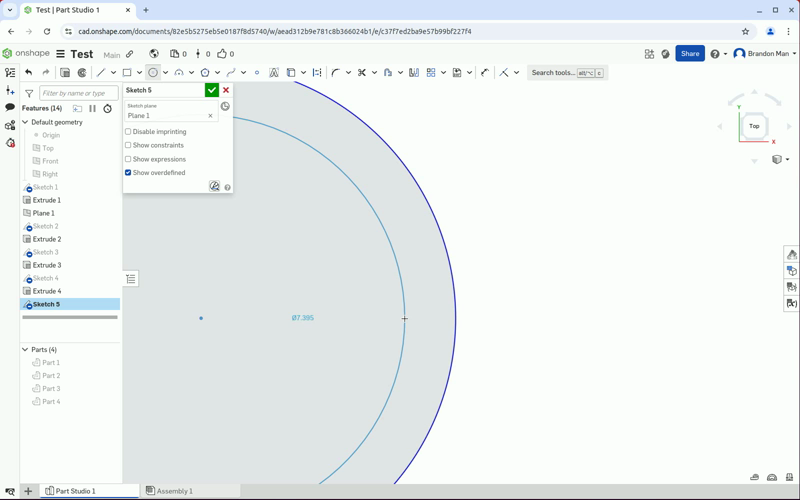
scroll(-6)
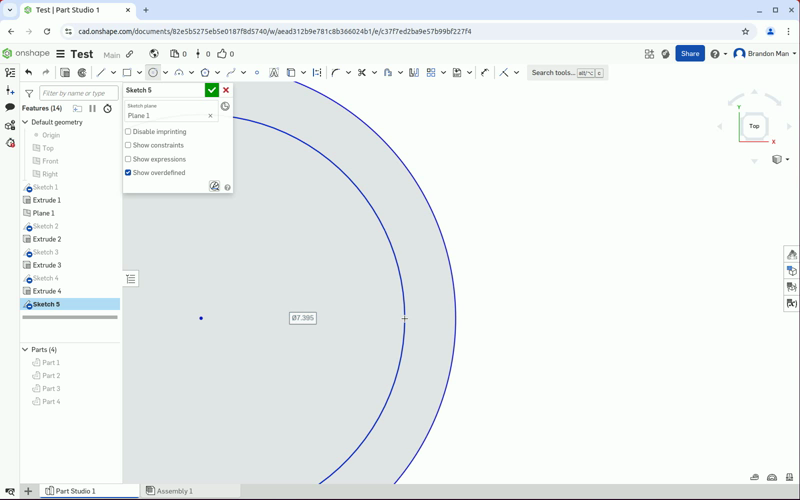
scroll(-6)
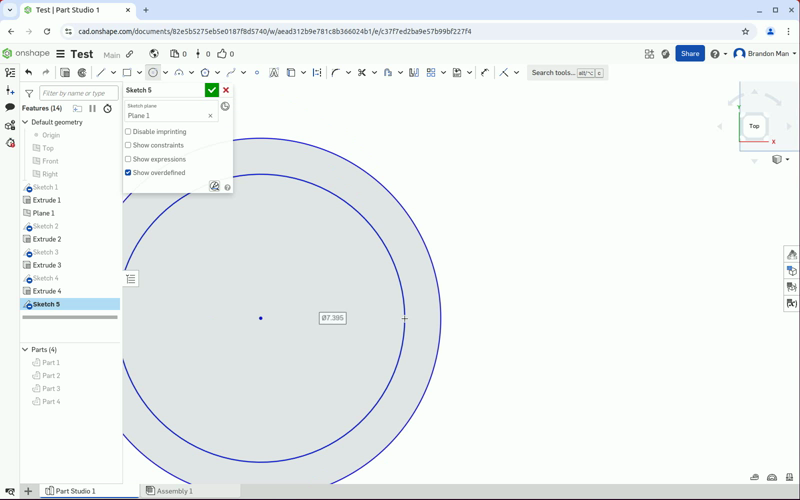
scroll(-6)
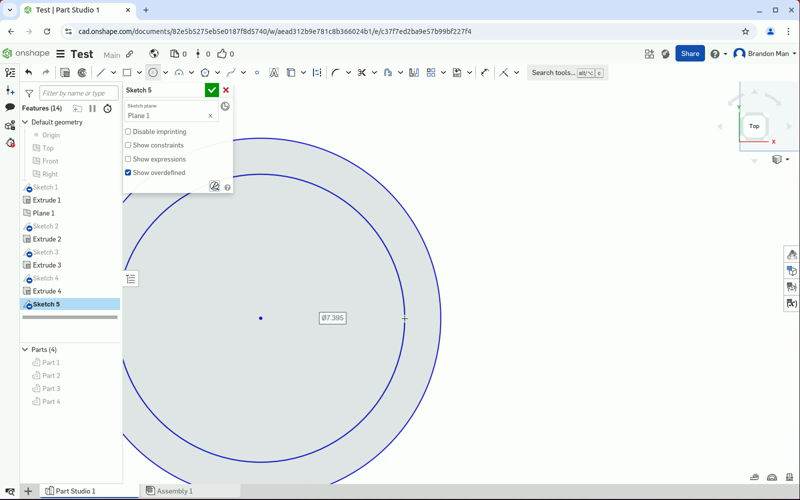
scroll(-6)
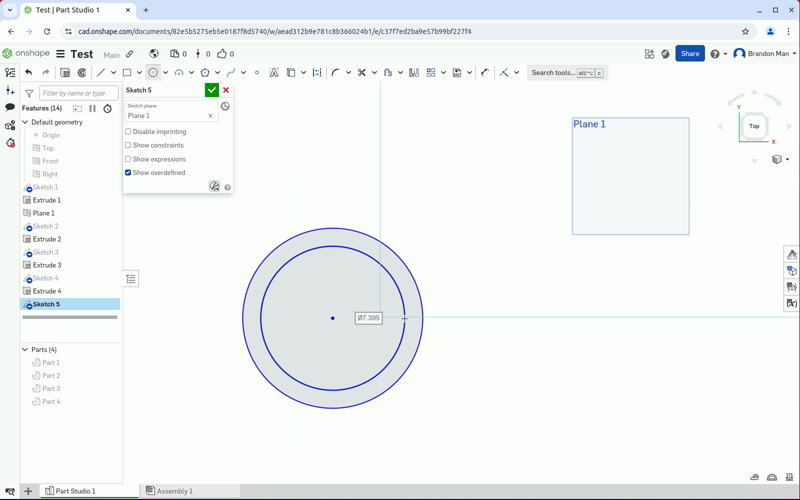
scroll(-6)
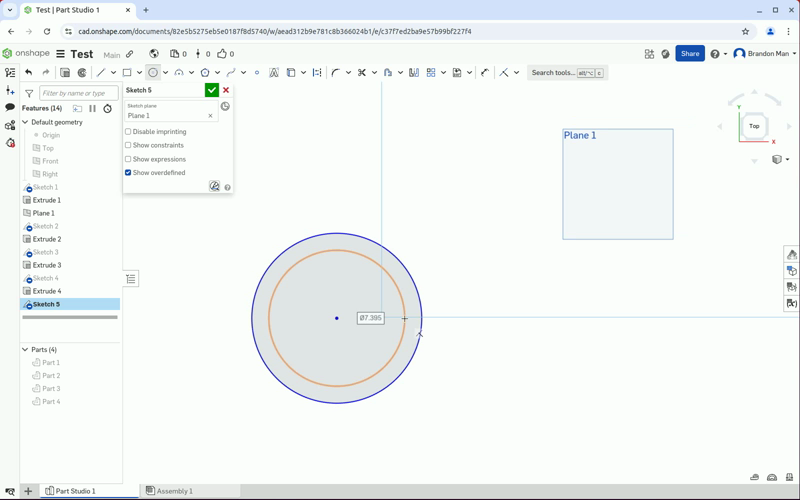
scroll(-6)
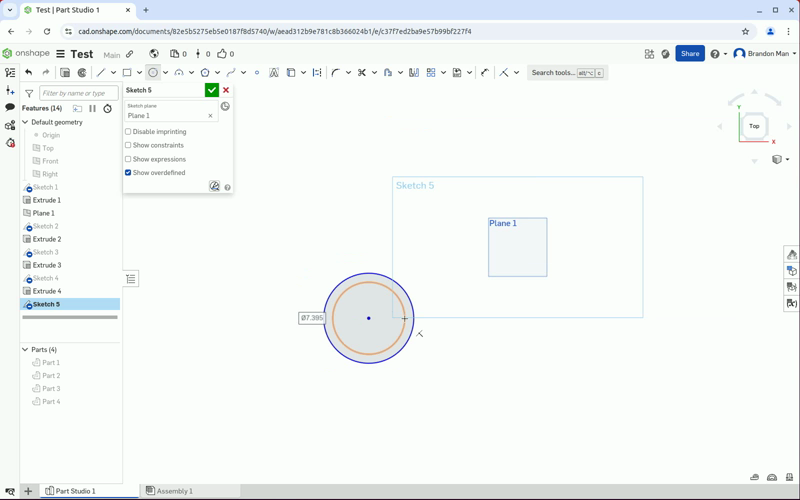
scroll(-6)
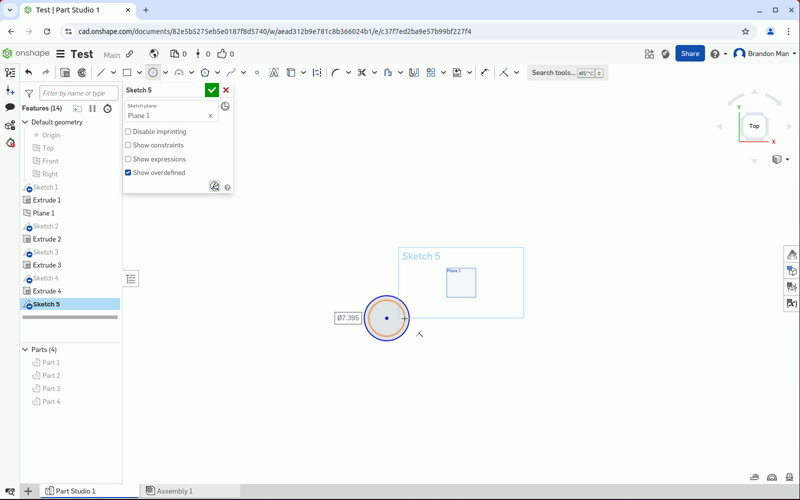
key(esc)
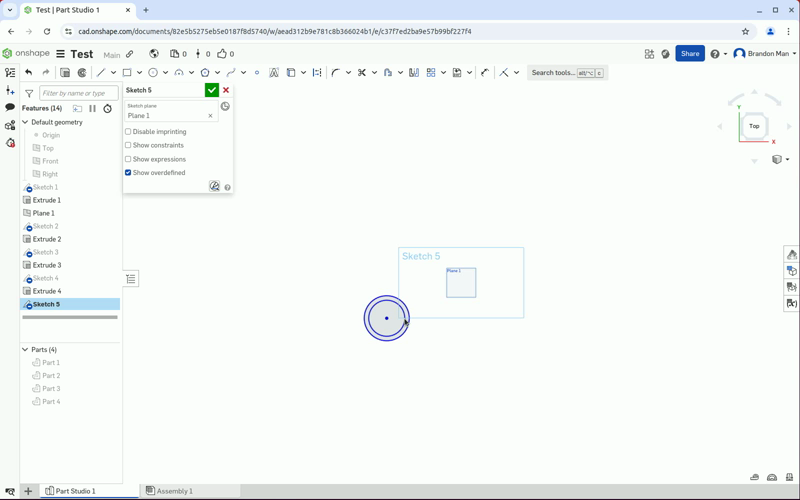
mouse_move(368, 317)
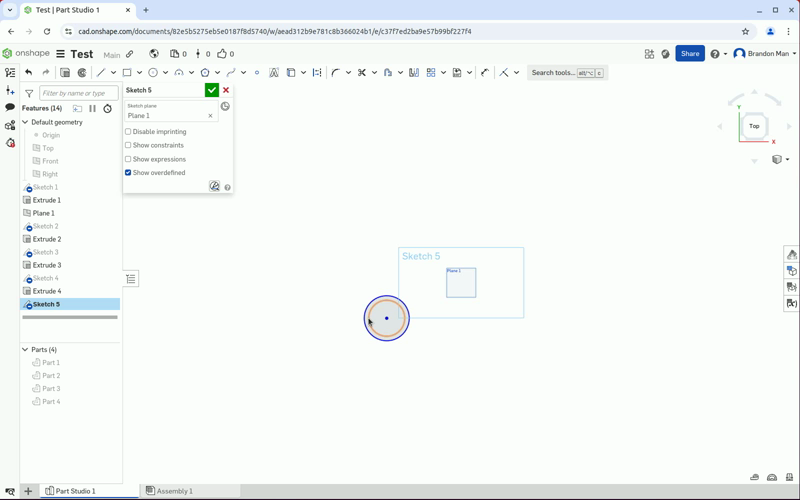
scroll(6)
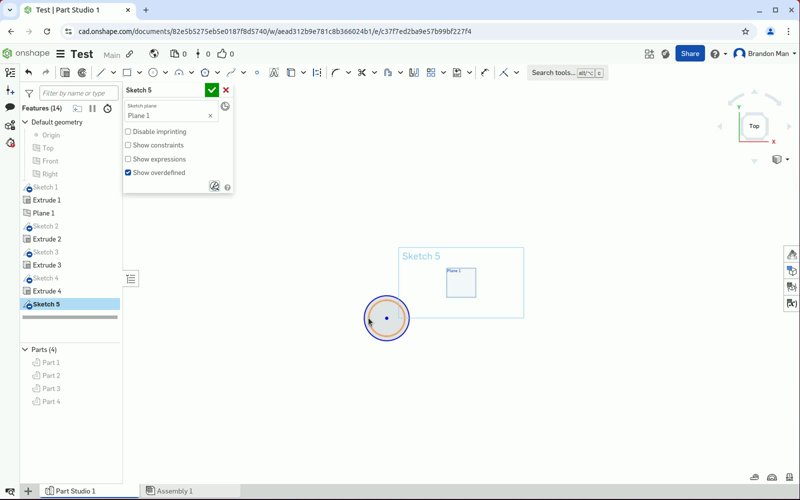
scroll(6)
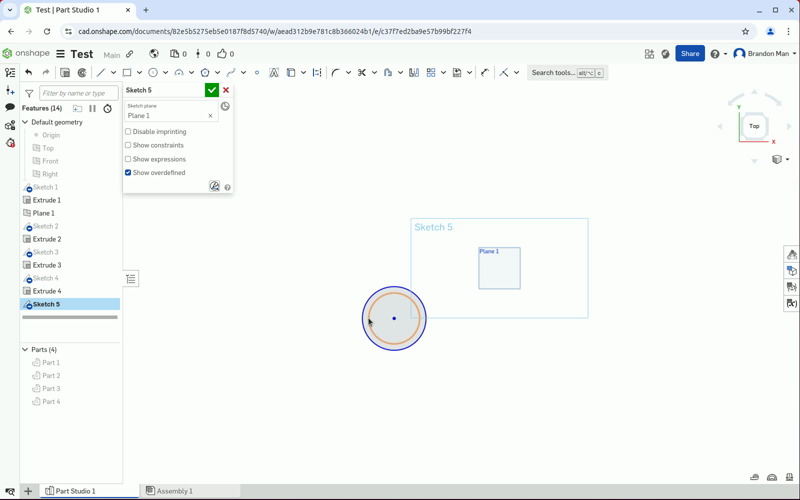
scroll(6)
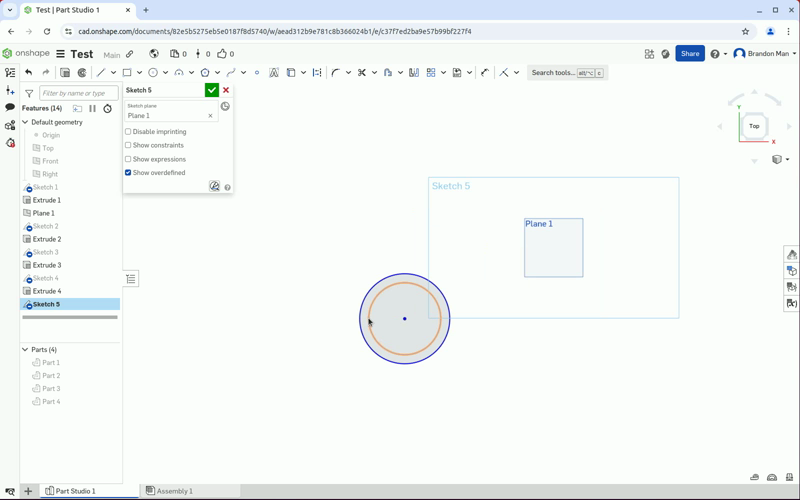
scroll(6)
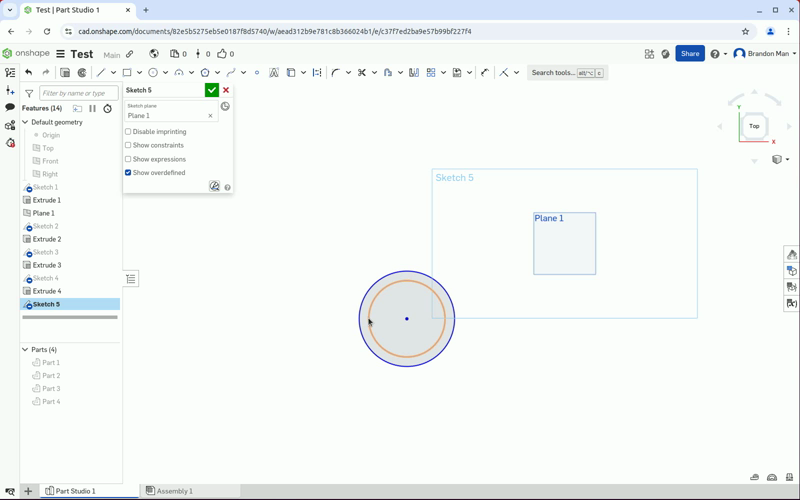
scroll(6)
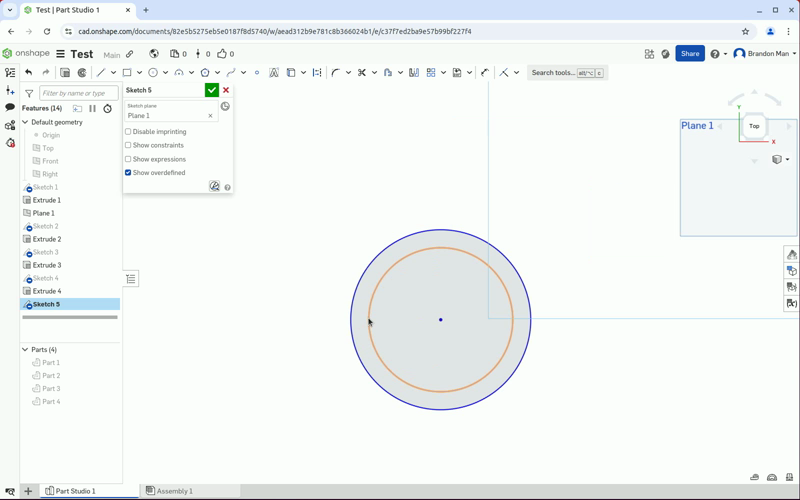
scroll(6)
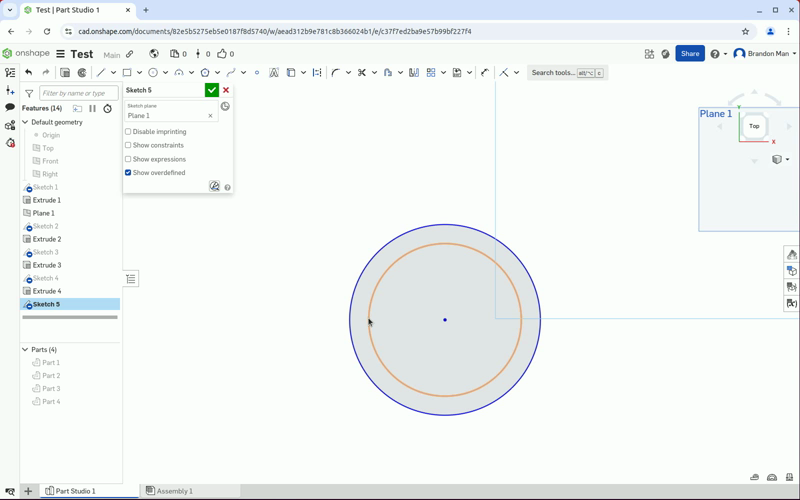
scroll(6)
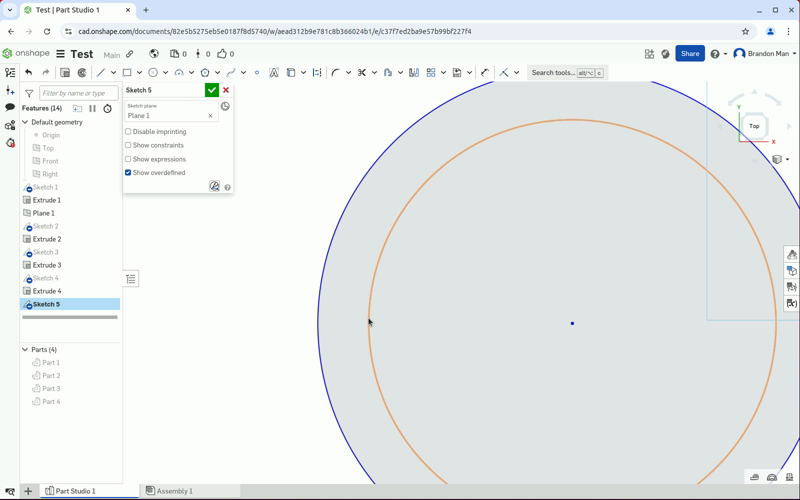
click(368, 317)
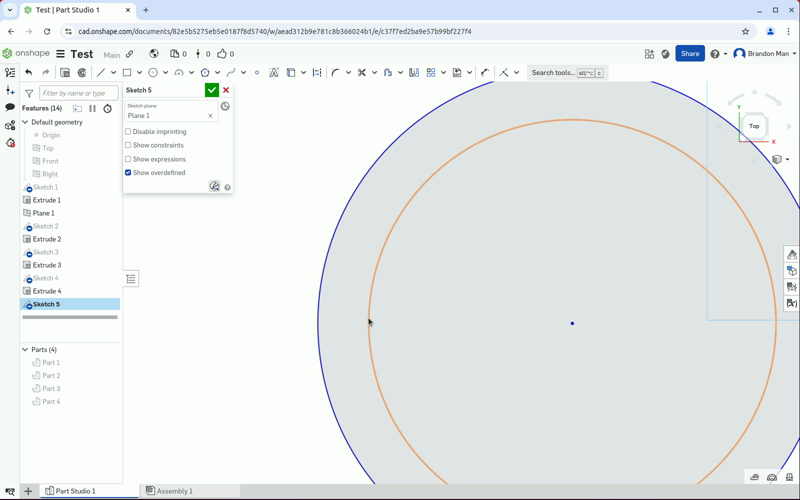
scroll(-6)
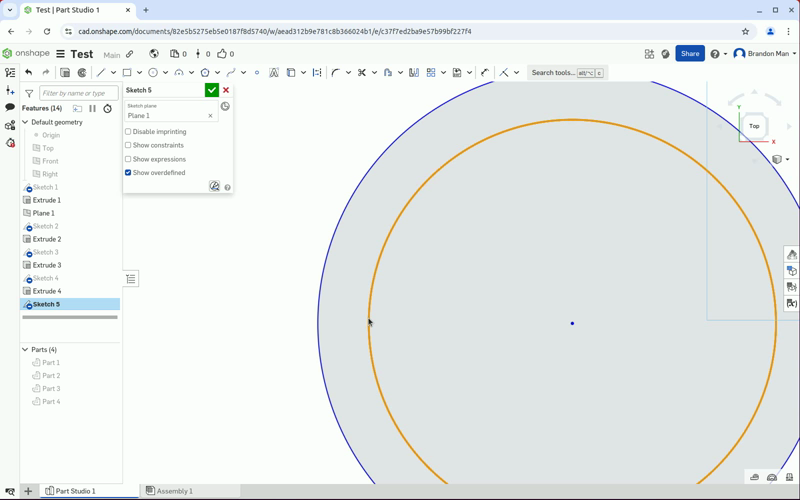
scroll(-6)
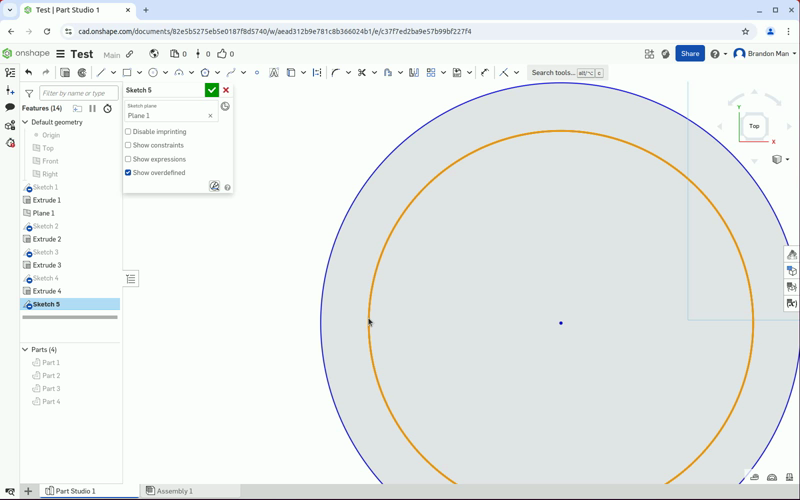
scroll(-6)
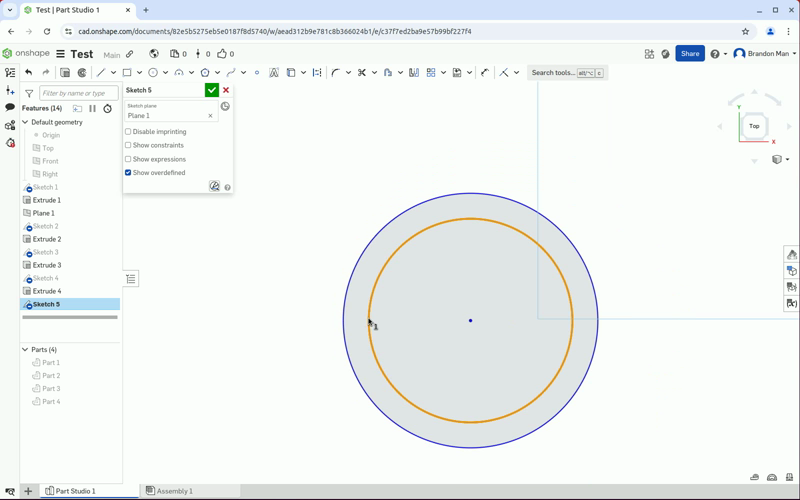
scroll(-6)
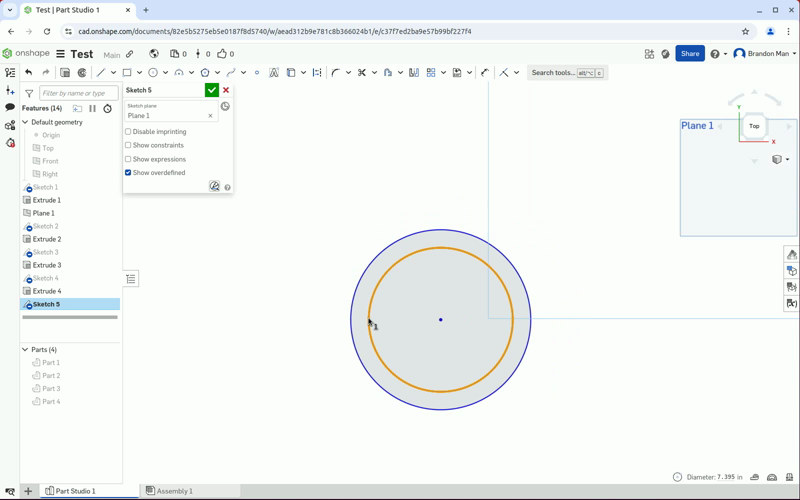
scroll(-6)
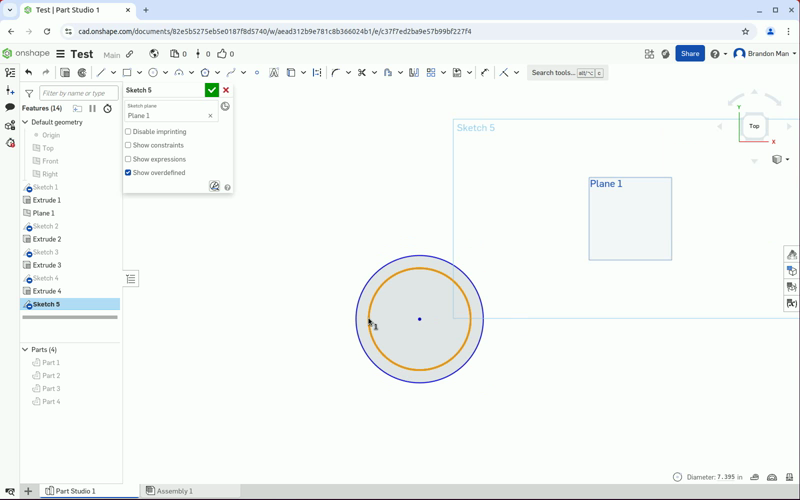
scroll(-6)
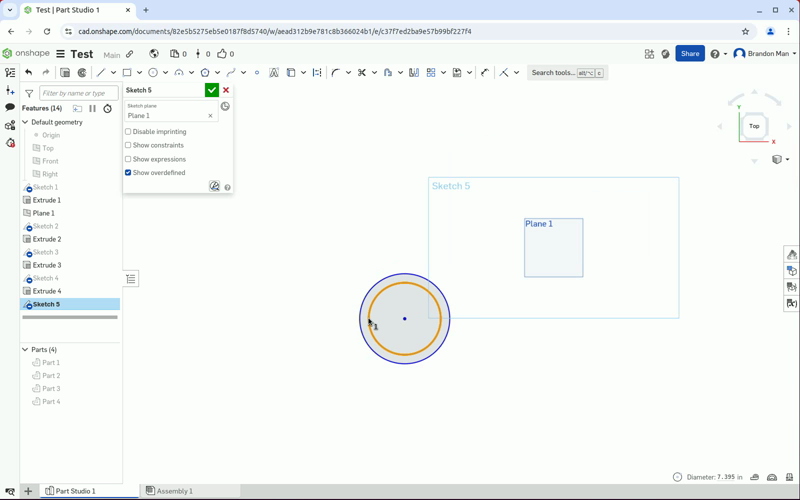
scroll(-6)
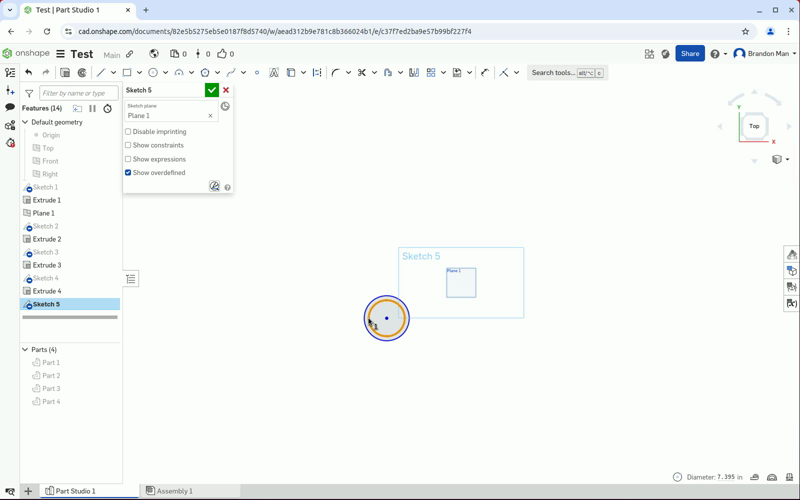
mouse_move(73, 352)
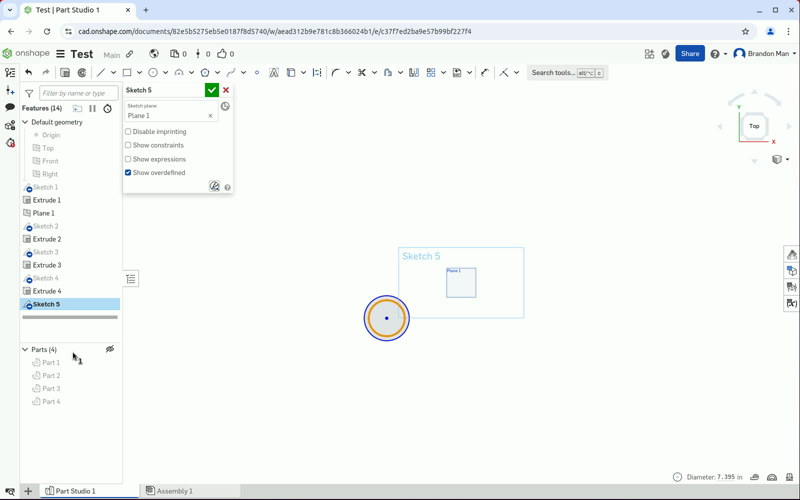
key(shift+y)
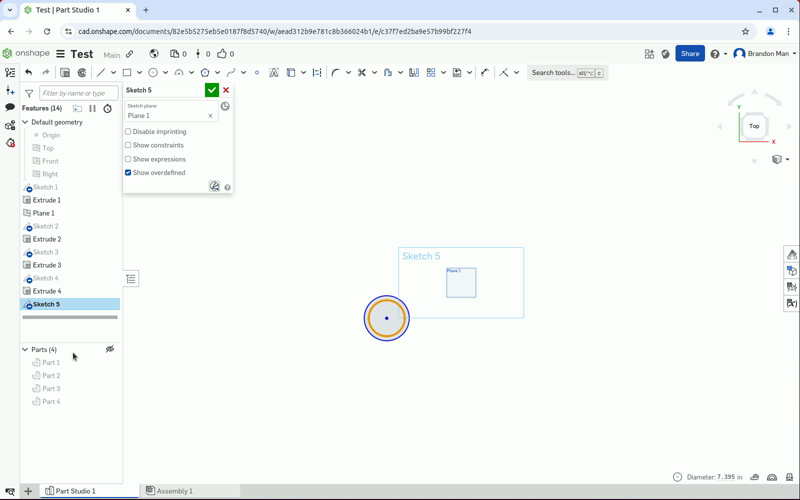
key(shift+e)
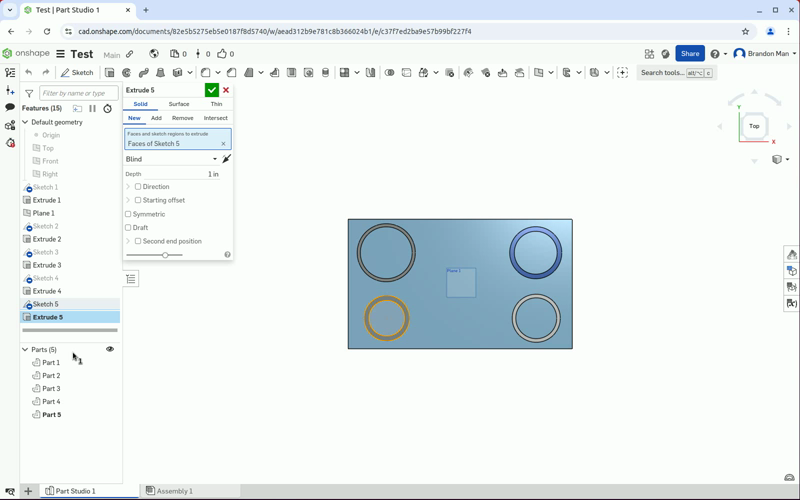
mouse_move(143, 106)
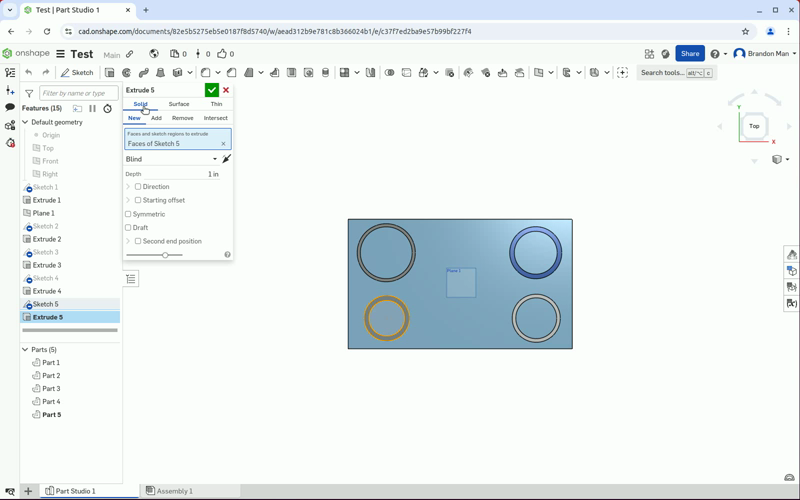
click(143, 106)
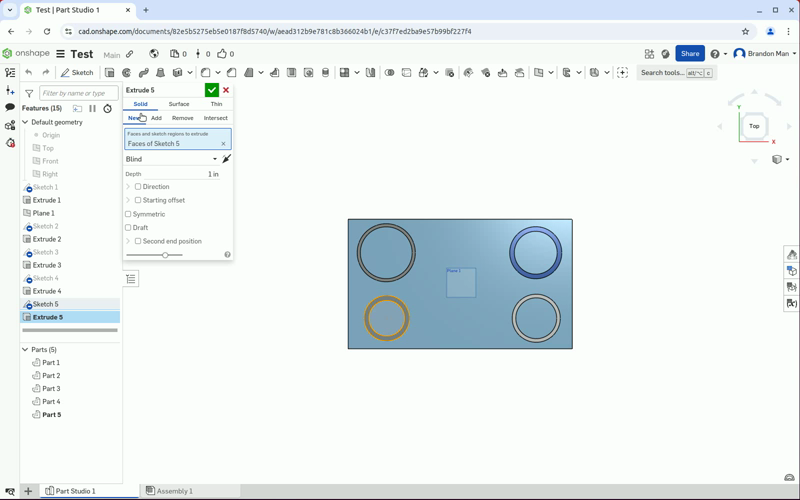
mouse_move(137, 120)
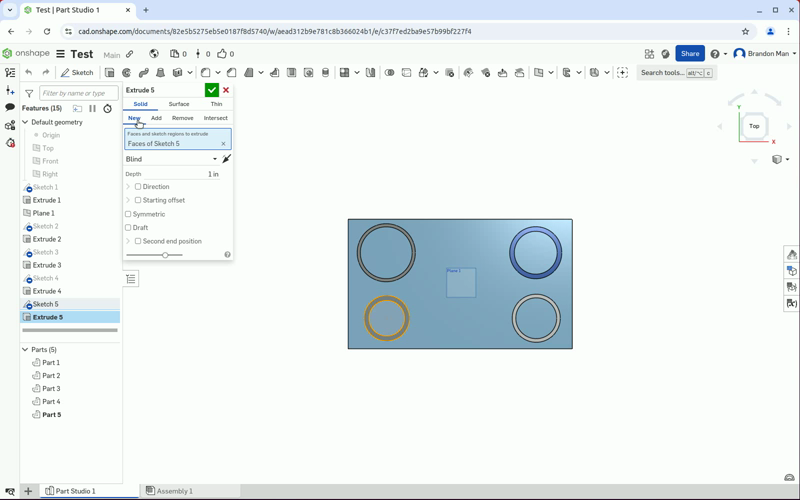
click(137, 120)
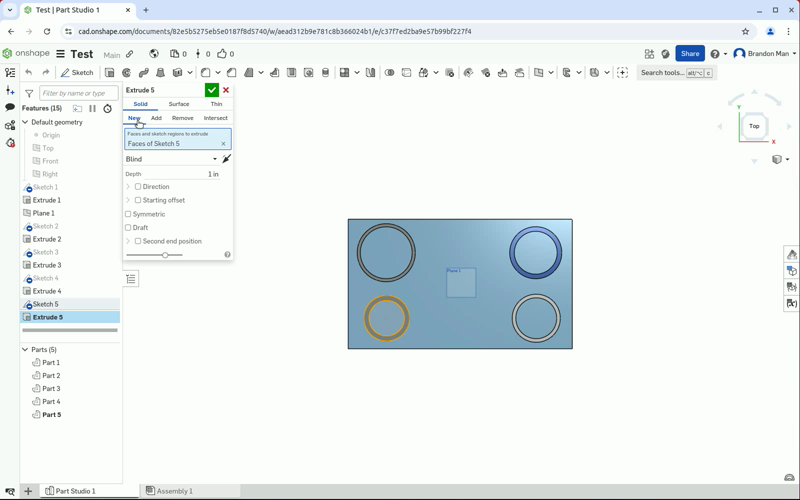
key(tab, 4)
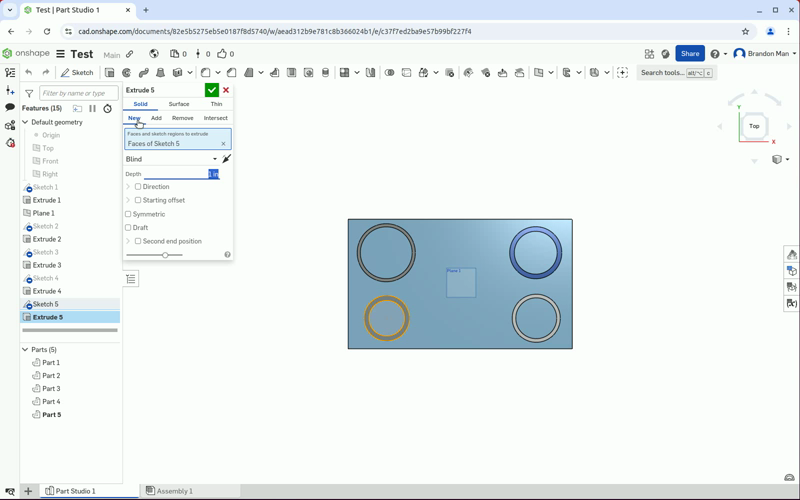
text(15.405)
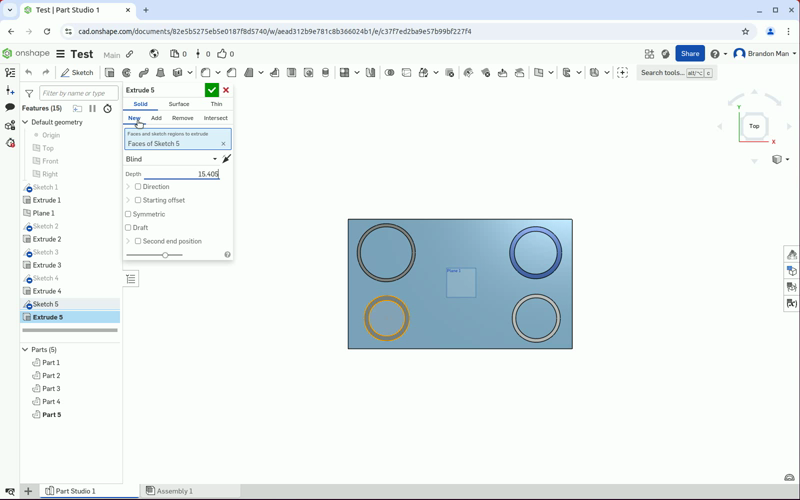
key(enter)
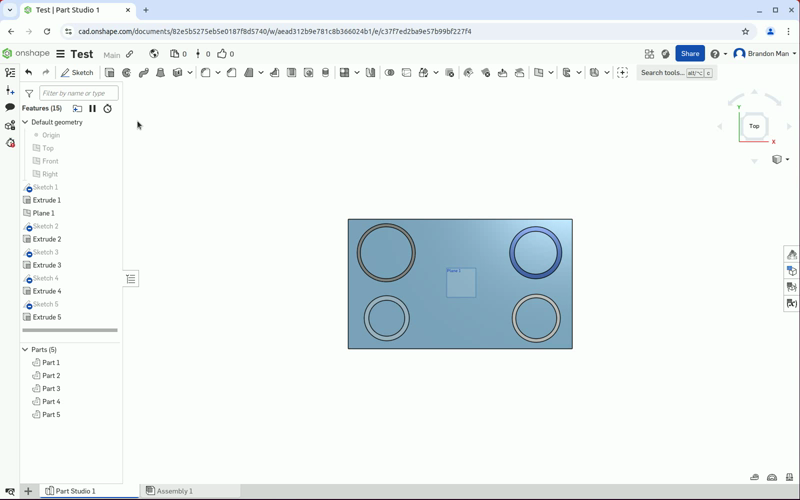
key(shift+h)
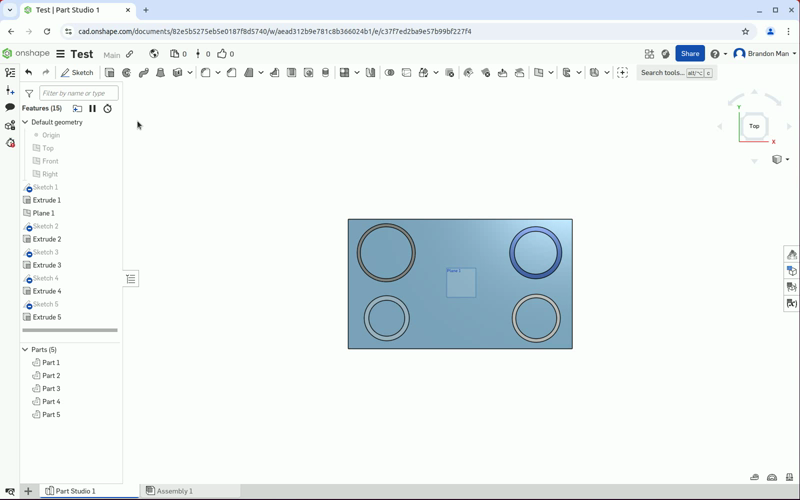
key(shift+h)
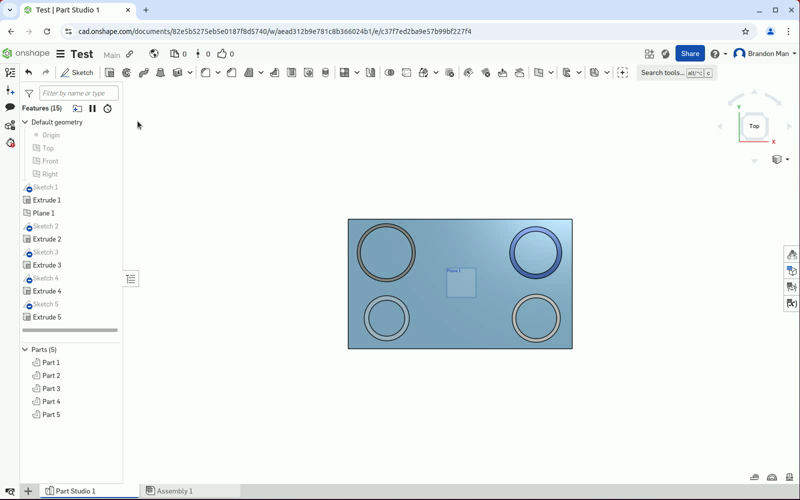
mouse_move(73, 189)
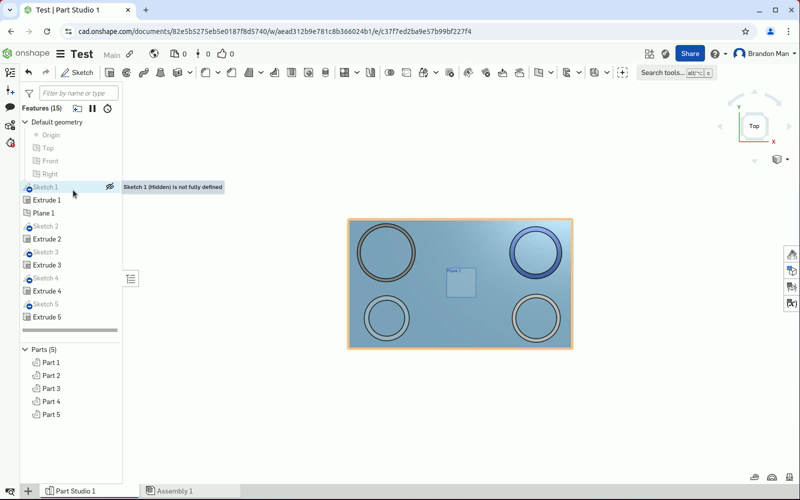
click(73, 189)
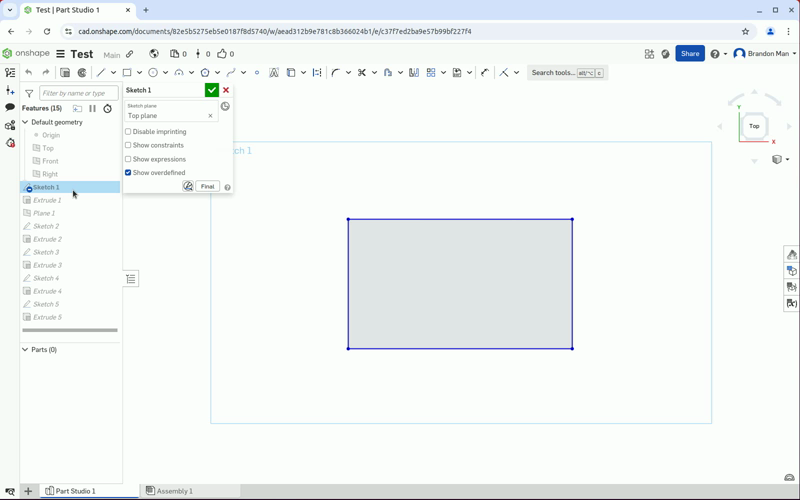
mouse_move(229, 92)
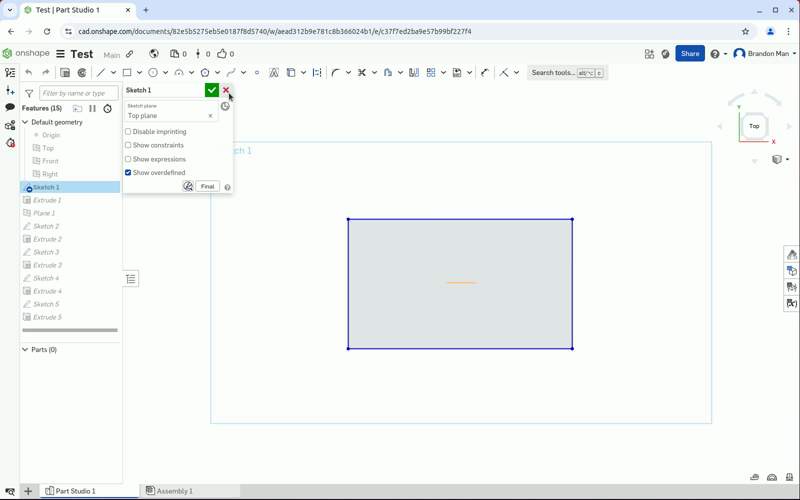
click(229, 92)
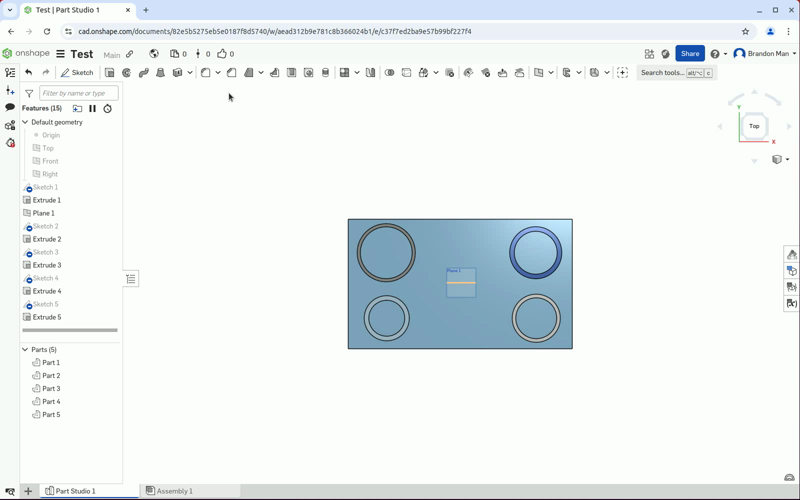
mouse_move(541, 75)
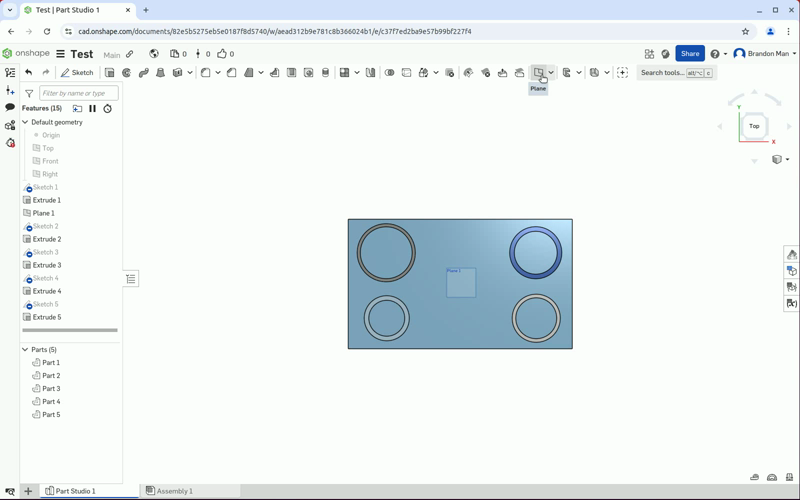
click(541, 75)
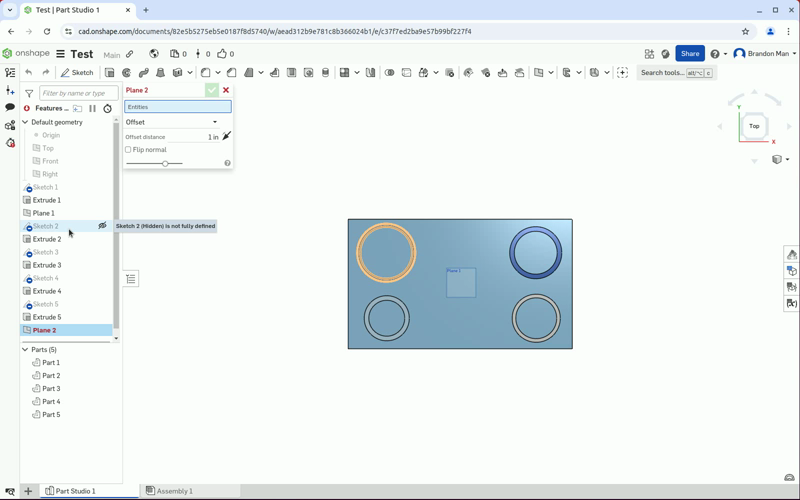
scroll(3)
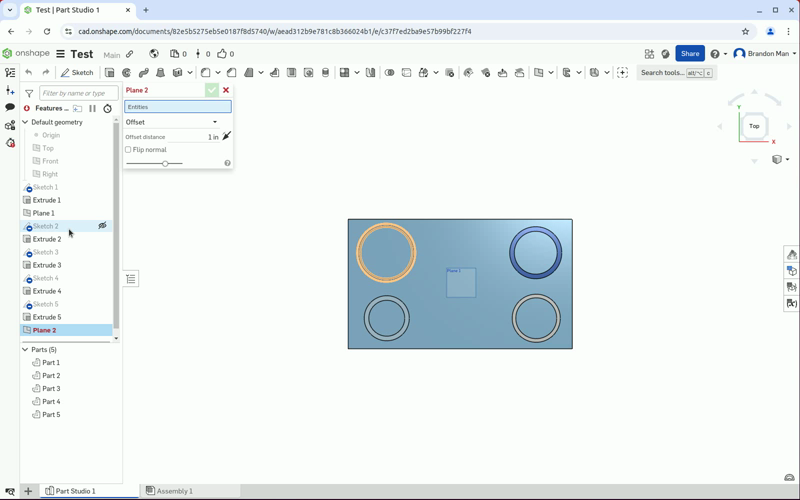
mouse_move(69, 150)
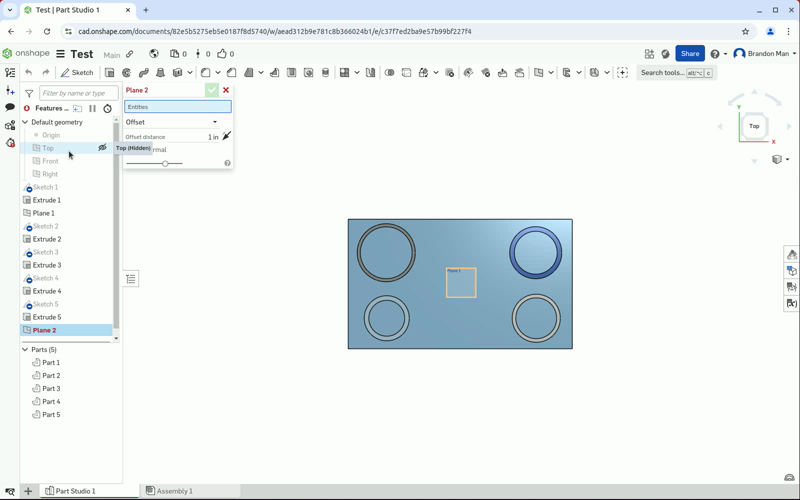
click(69, 150)
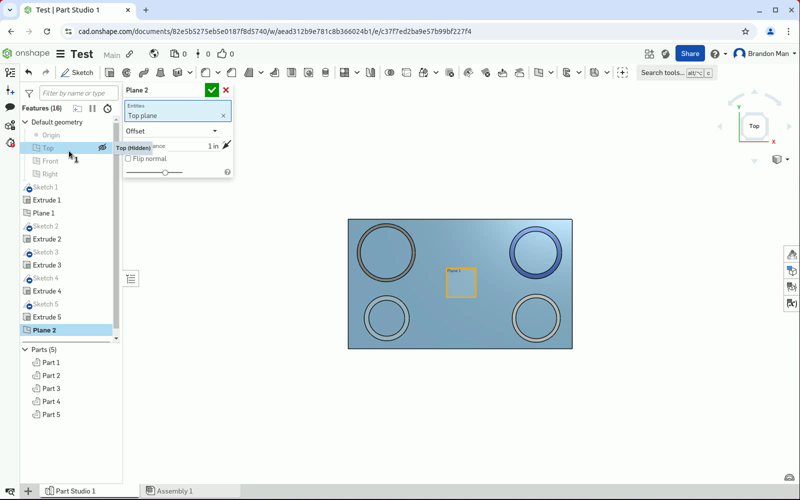
key(tab, 2)
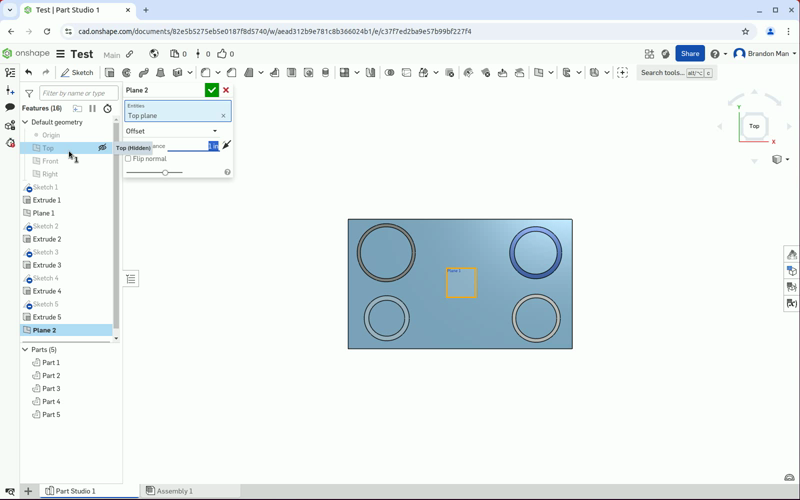
text(18.302)
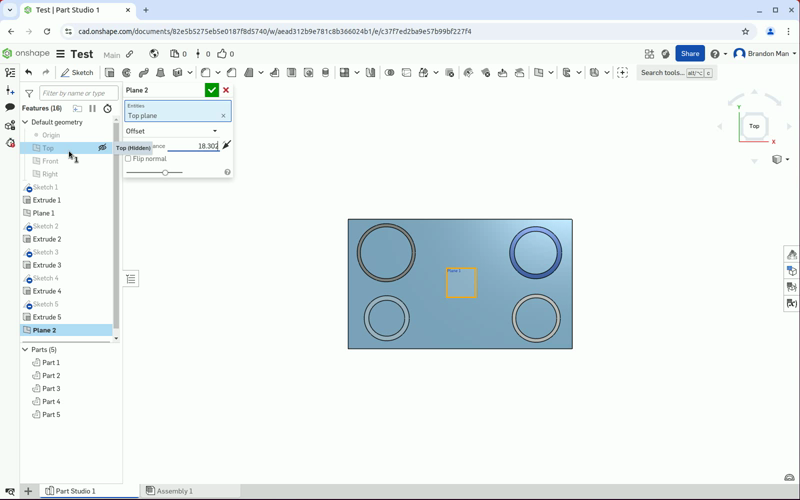
key(enter, 2)
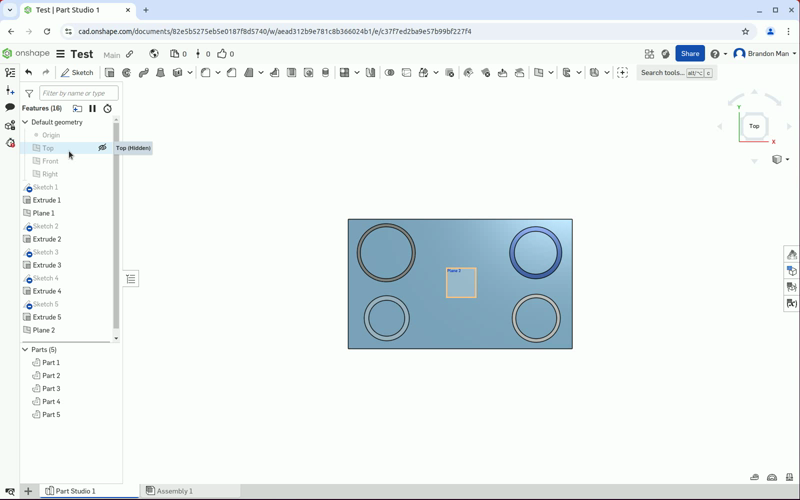
key(shift+s)
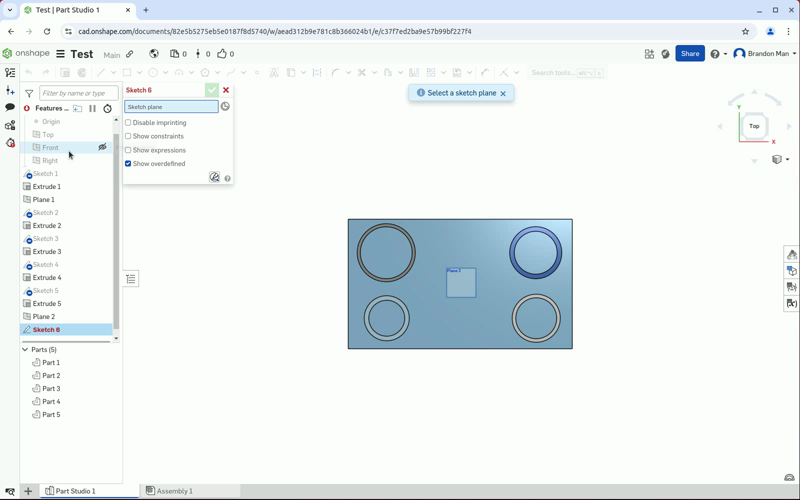
mouse_move(69, 319)
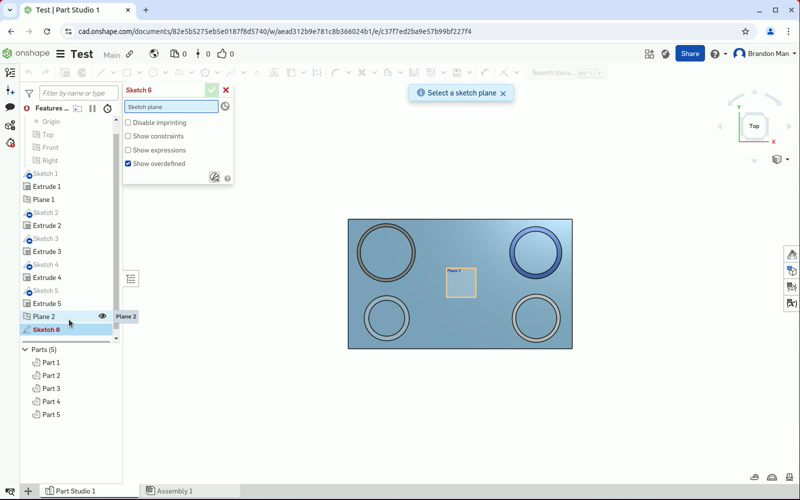
click(69, 319)
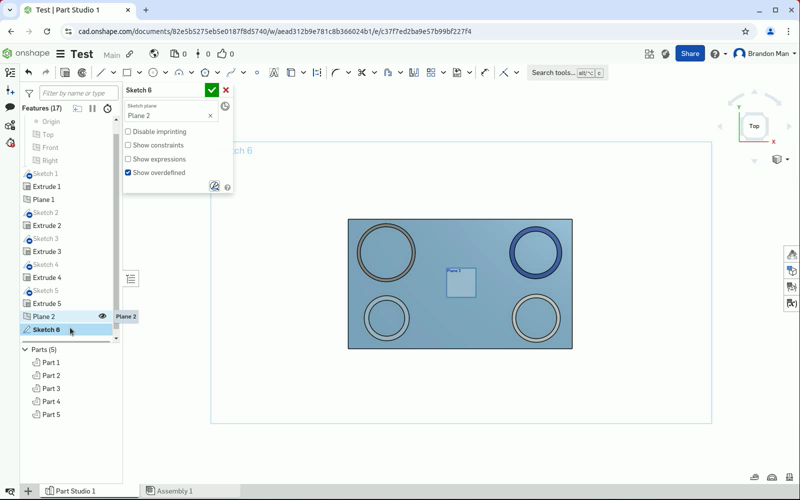
mouse_move(73, 352)
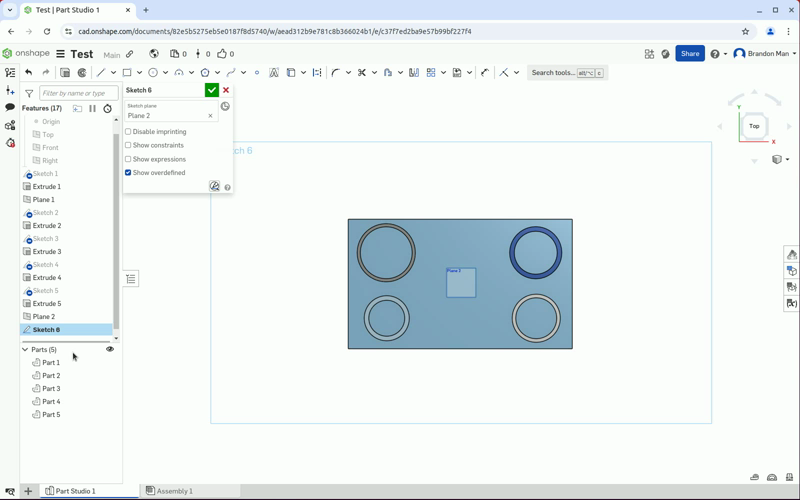
key(y)
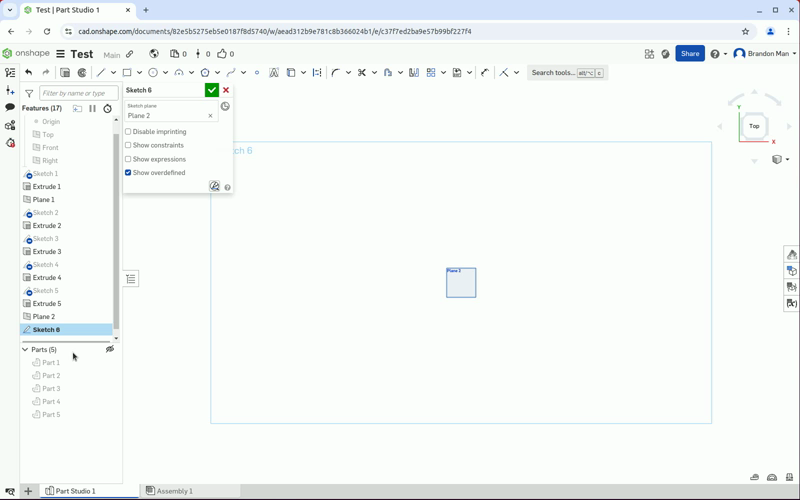
key(a)
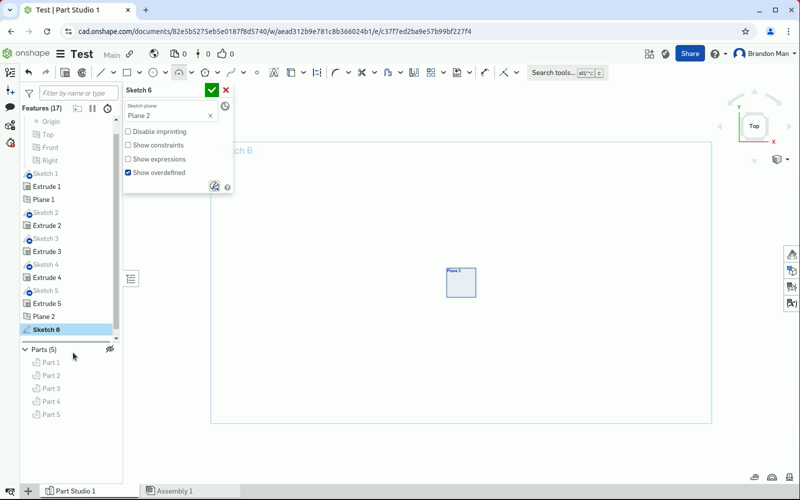
key_down(shift)
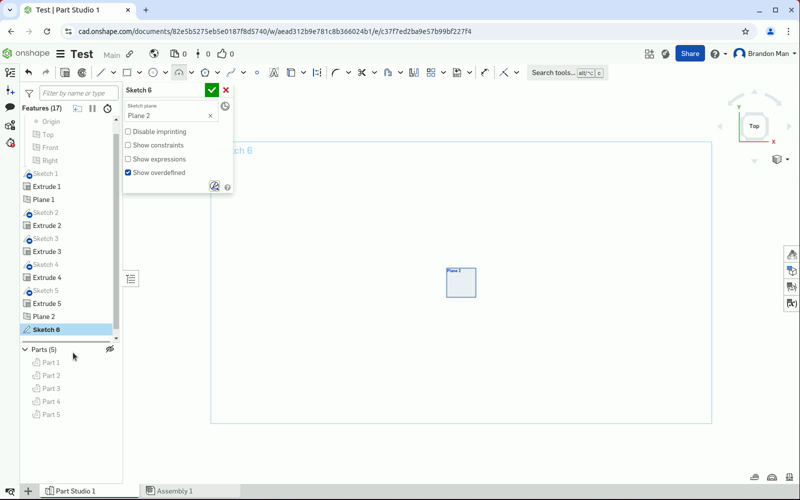
mouse_move(359, 264)
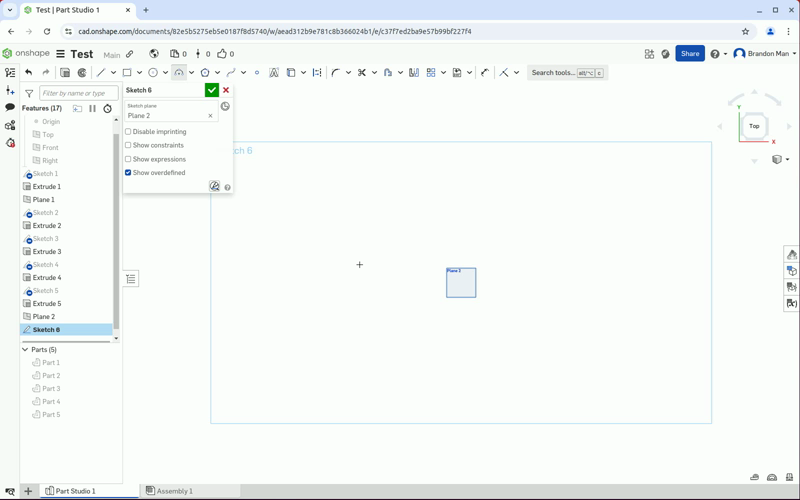
click(359, 264)
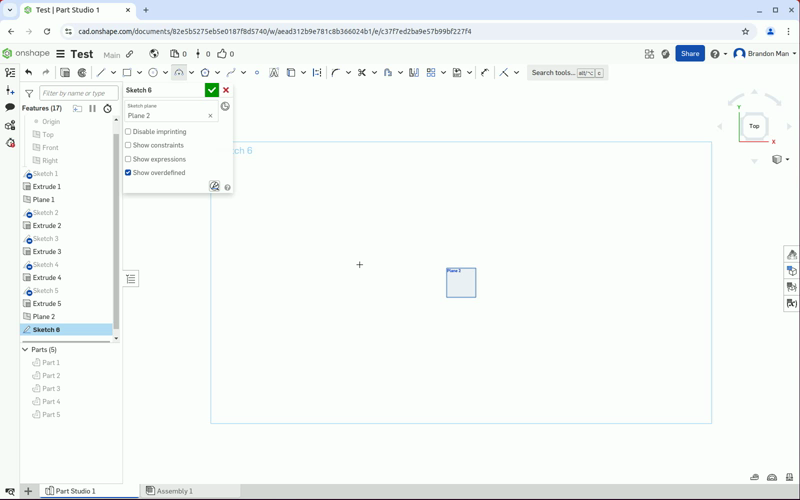
key_up(shift)
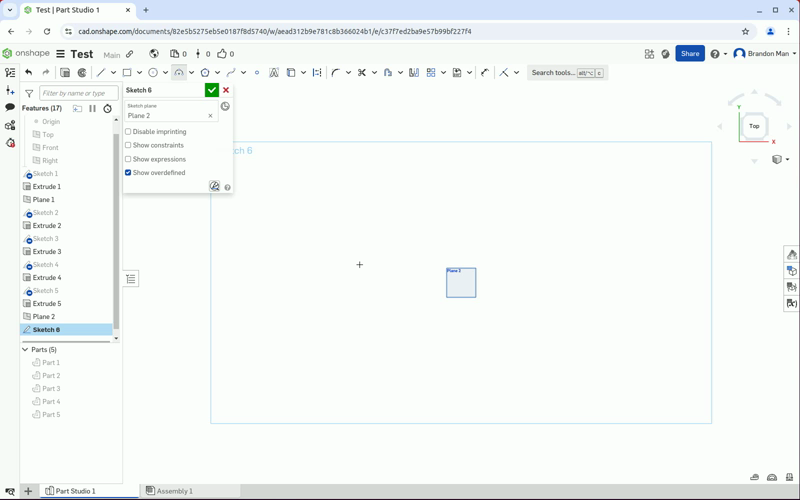
key_down(shift)
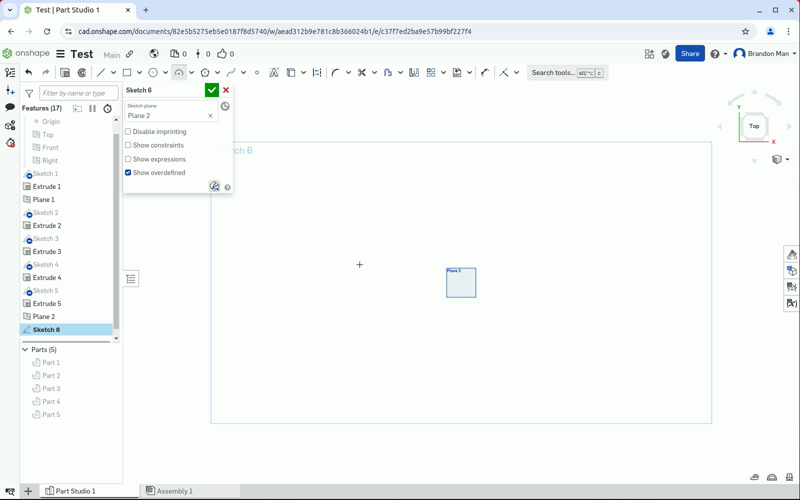
mouse_move(412, 264)
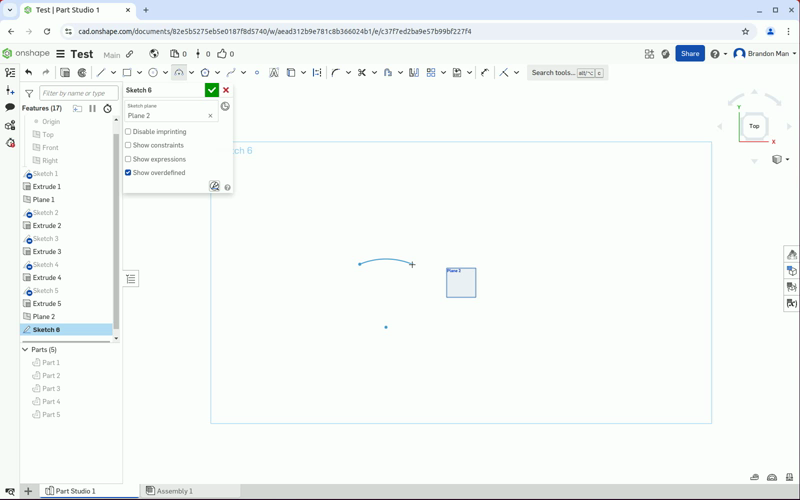
click(412, 264)
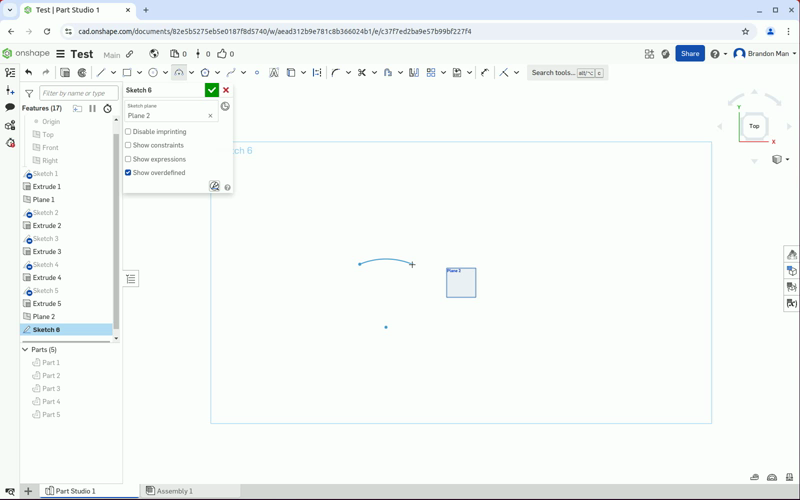
mouse_move(386, 281)
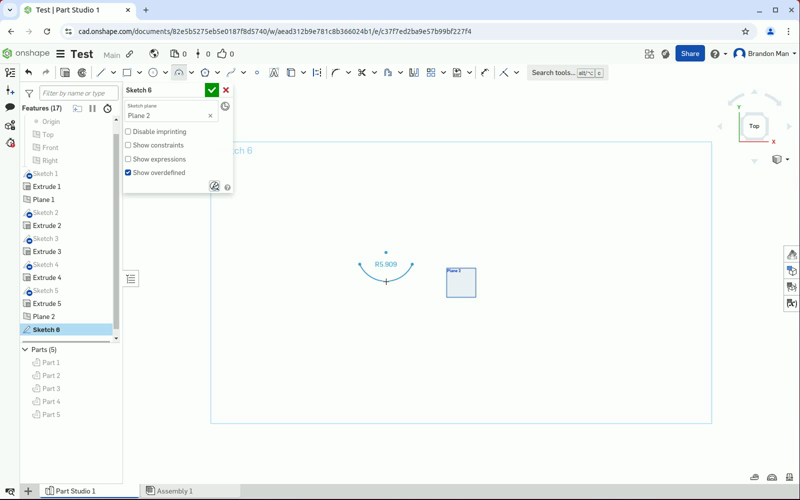
click(386, 281)
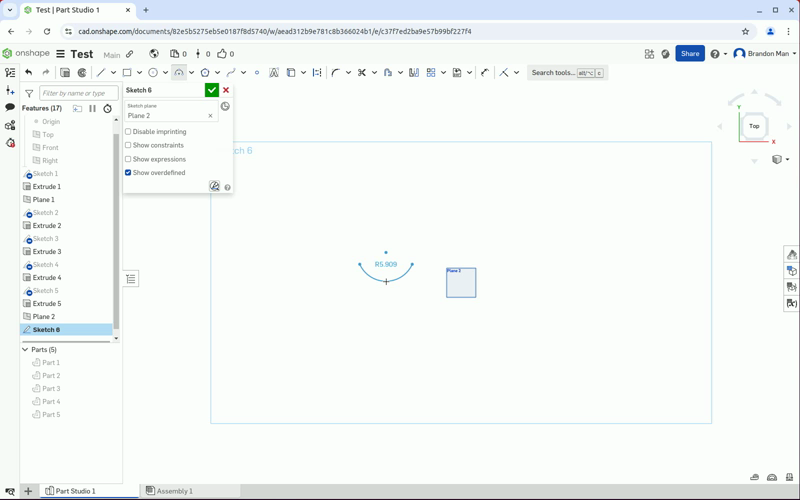
key_up(shift)
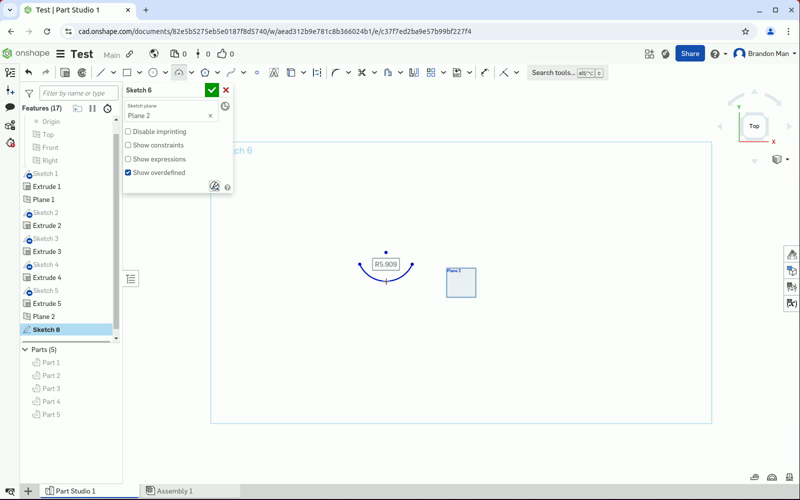
key(esc)
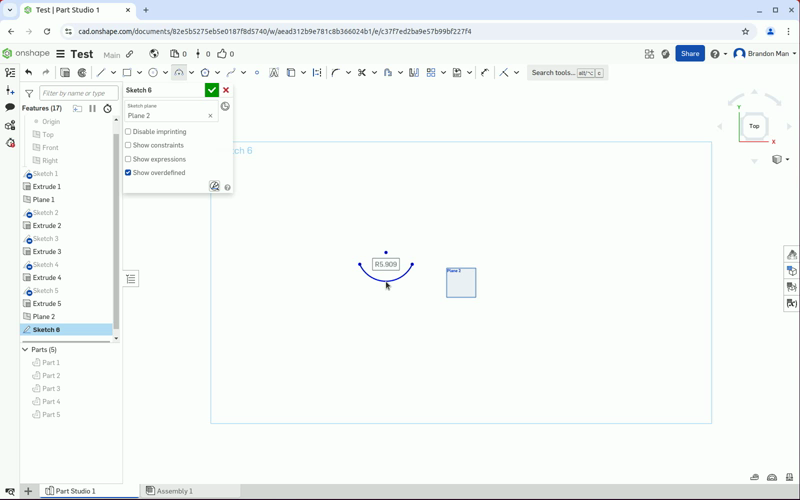
key(l)
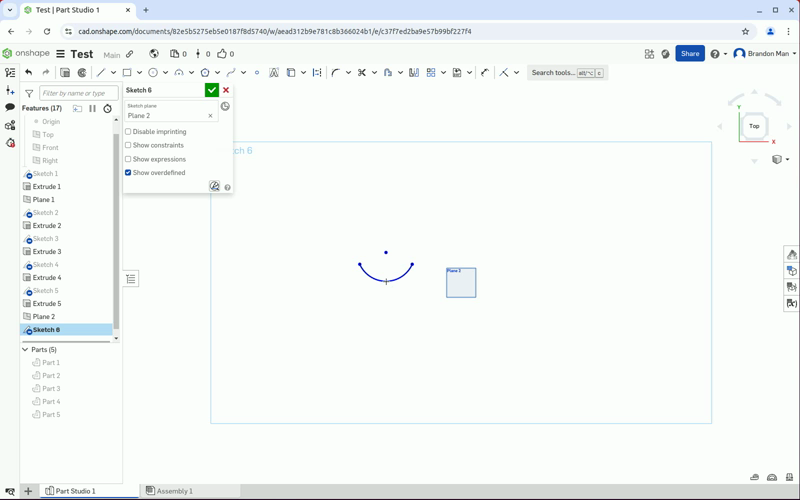
mouse_move(412, 264)
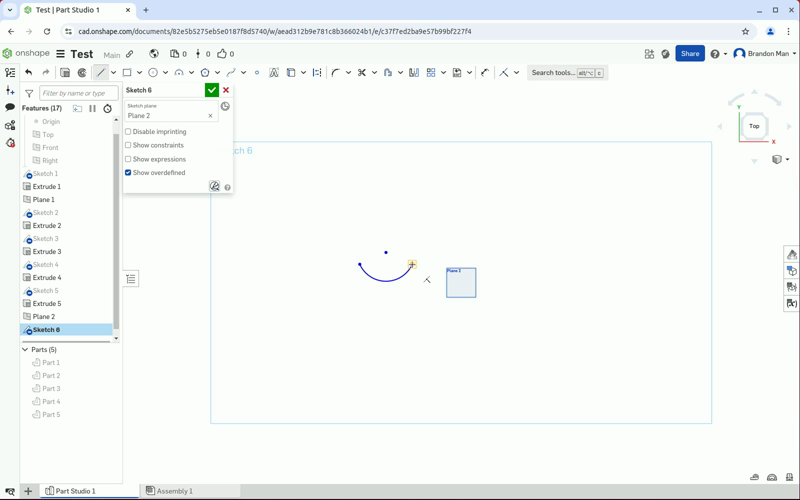
click(412, 264)
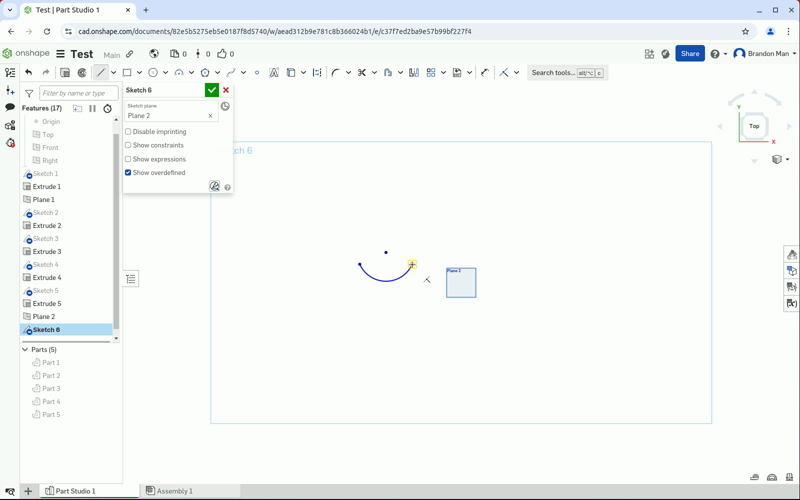
key_down(shift)
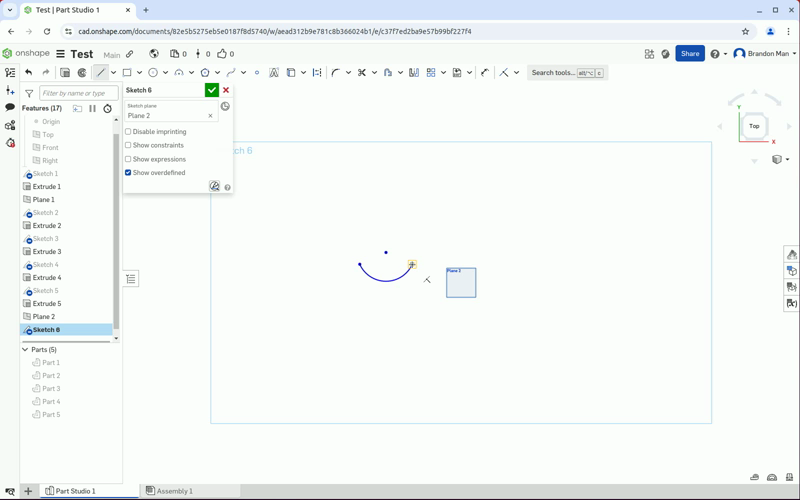
mouse_move(442, 264)
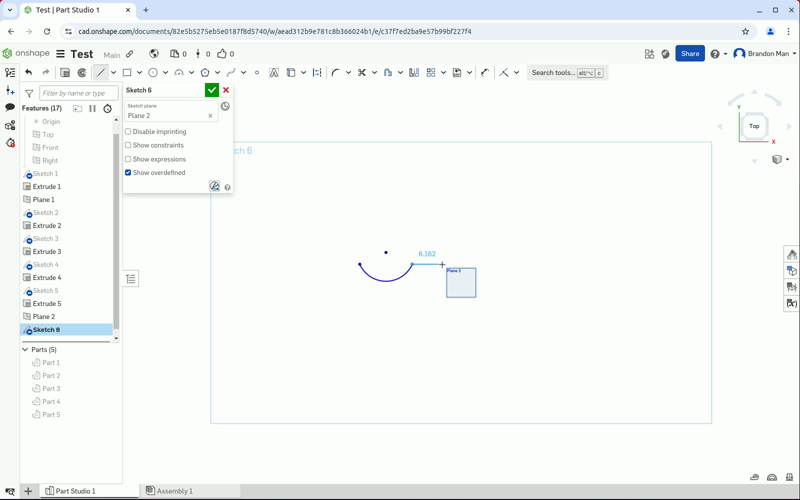
mouse_move(408, 264)
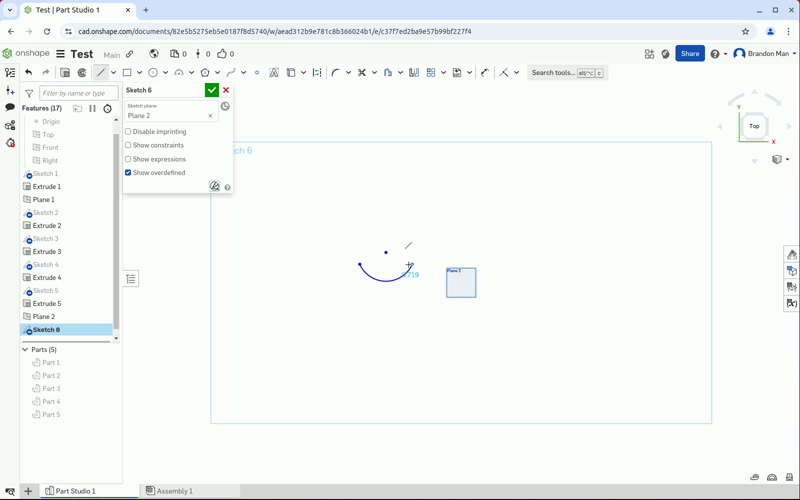
scroll(6)
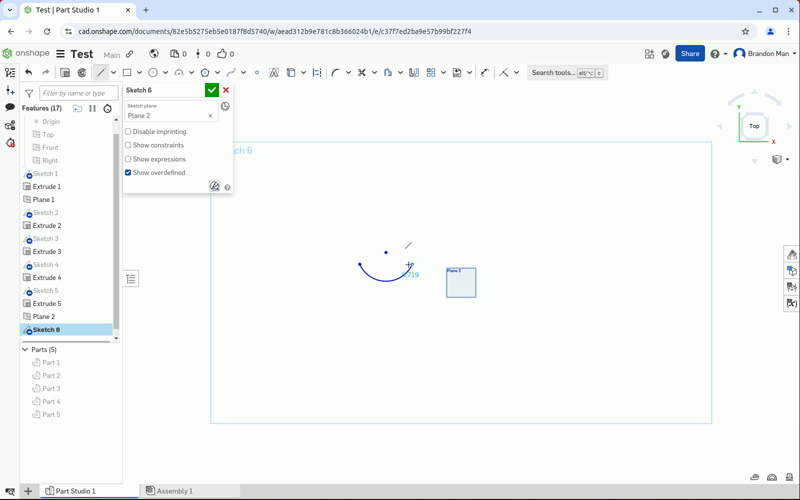
scroll(6)
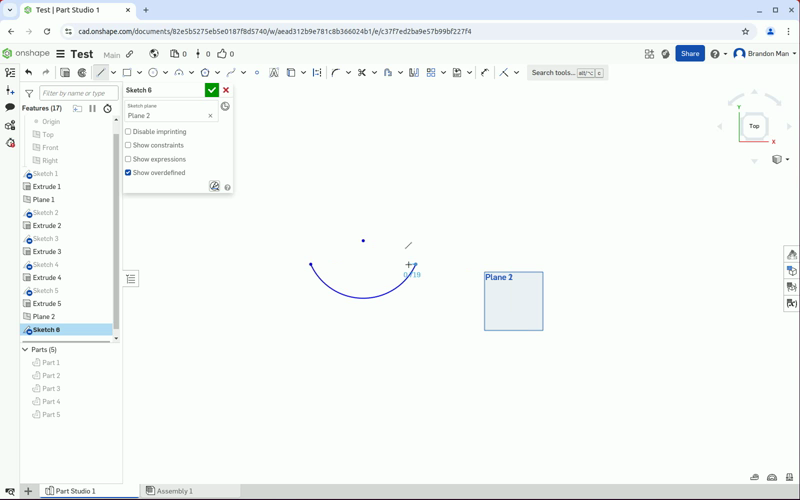
scroll(6)
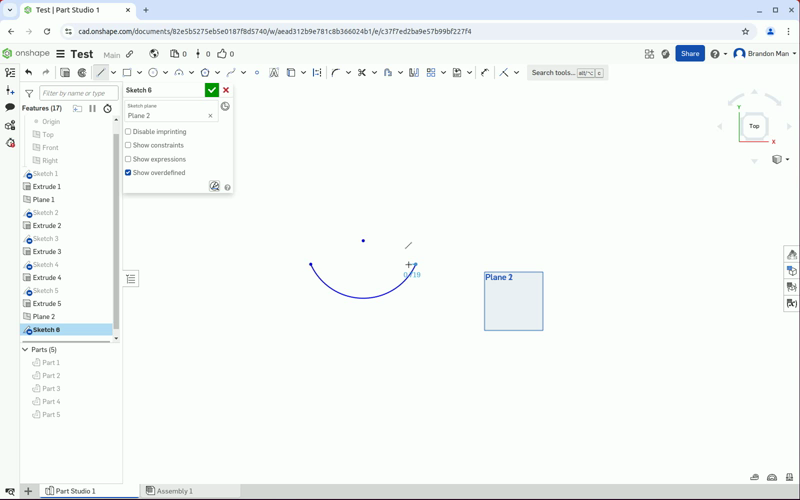
scroll(6)
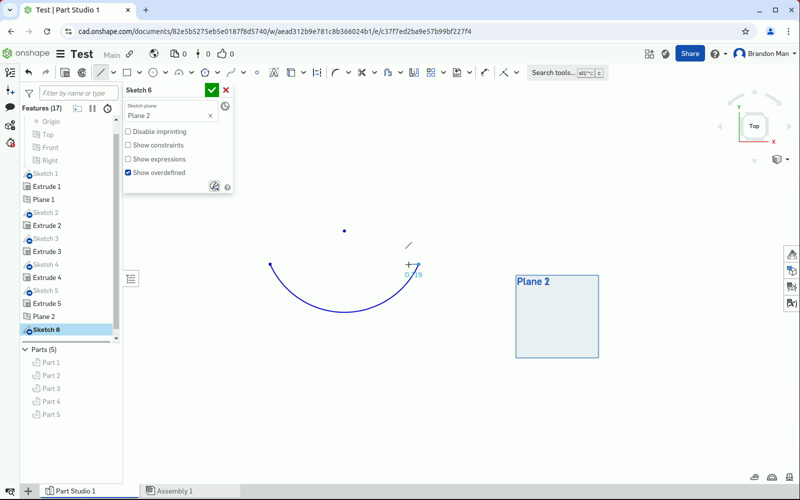
scroll(6)
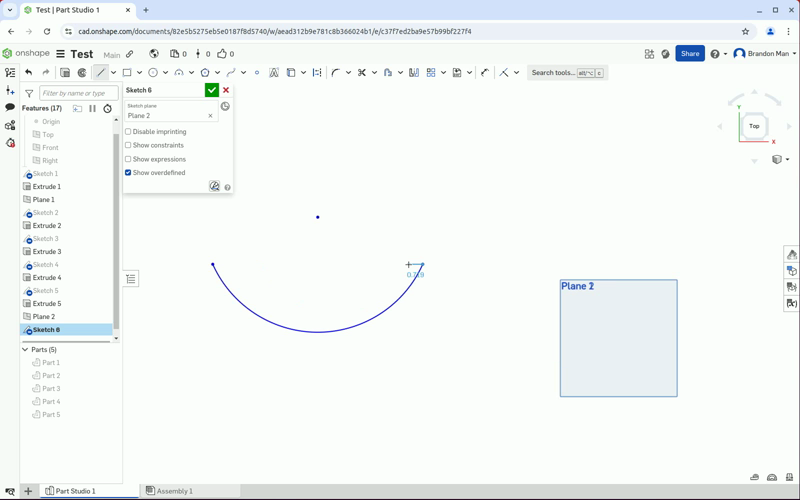
scroll(6)
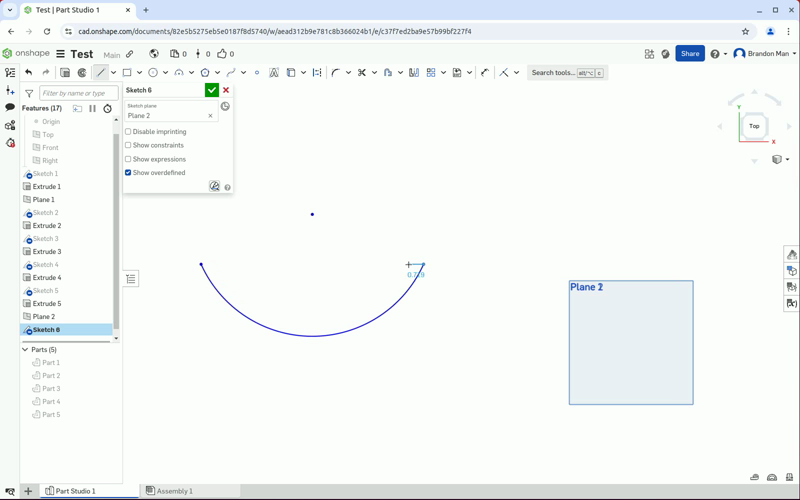
scroll(6)
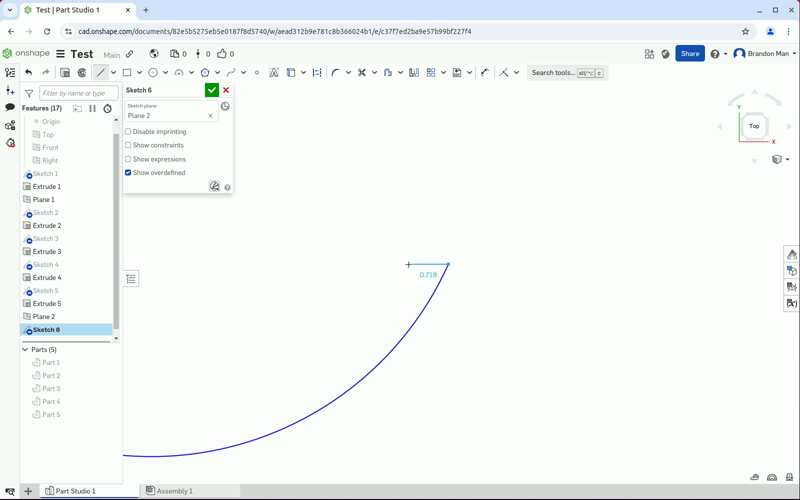
click(408, 264)
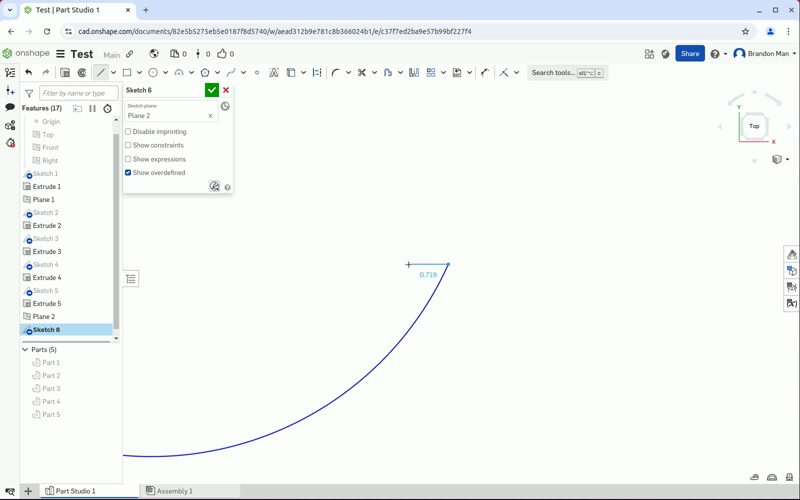
scroll(-6)
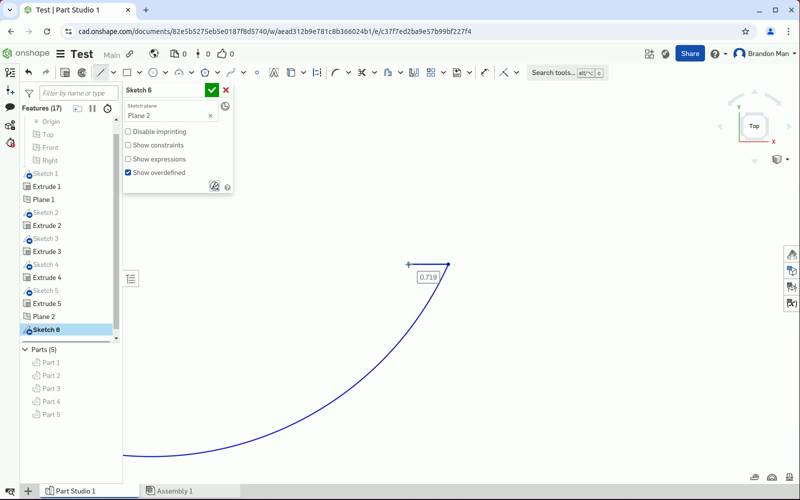
scroll(-6)
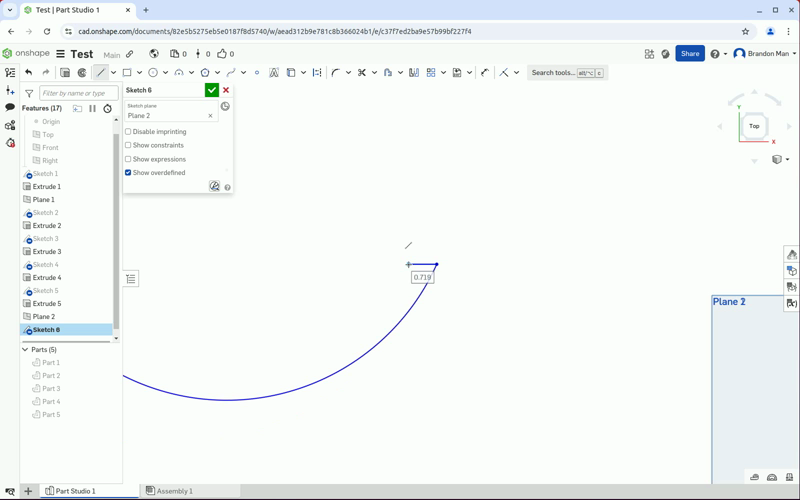
scroll(-6)
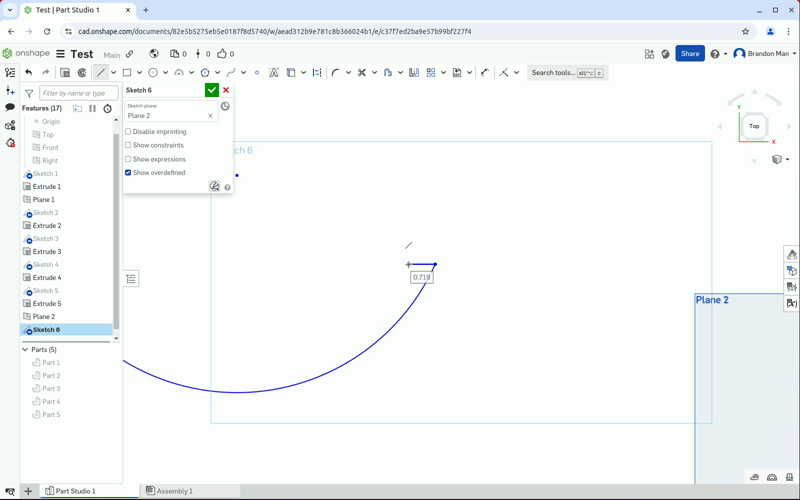
scroll(-6)
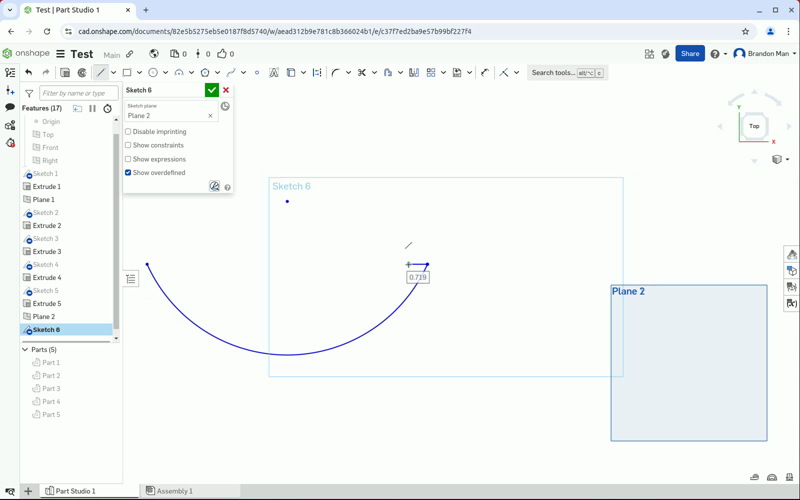
scroll(-6)
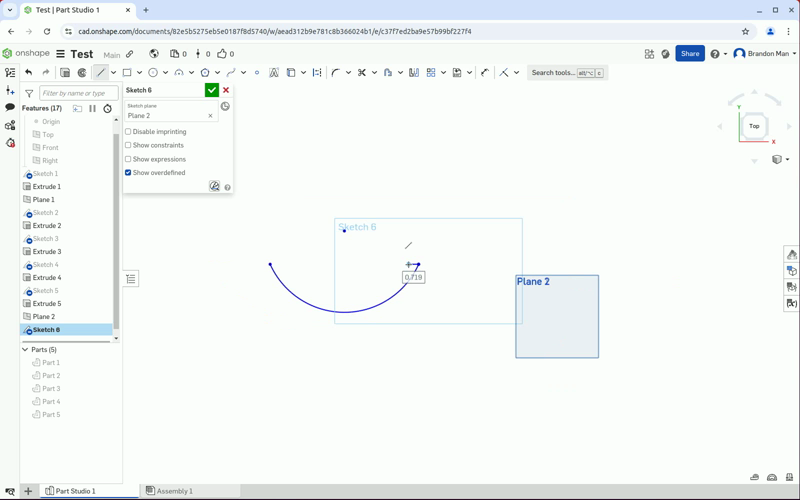
scroll(-6)
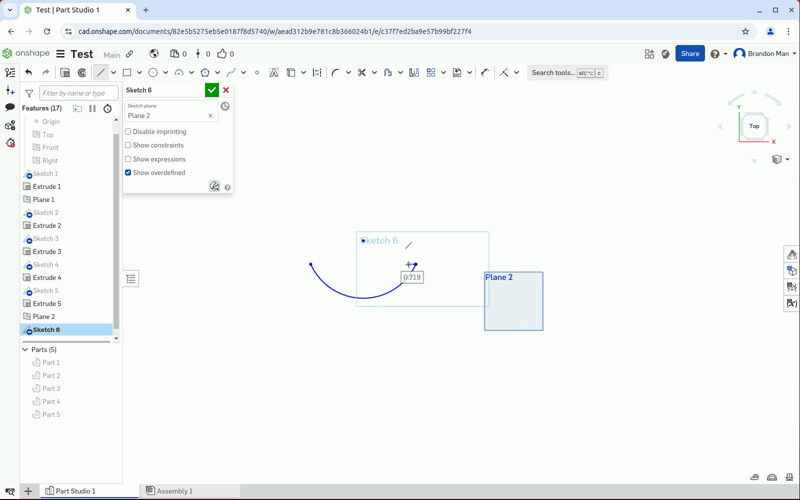
scroll(-6)
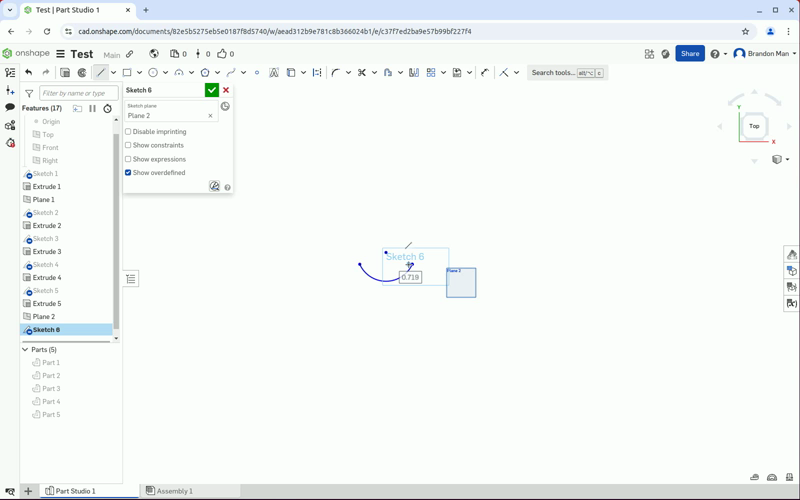
key_up(shift)
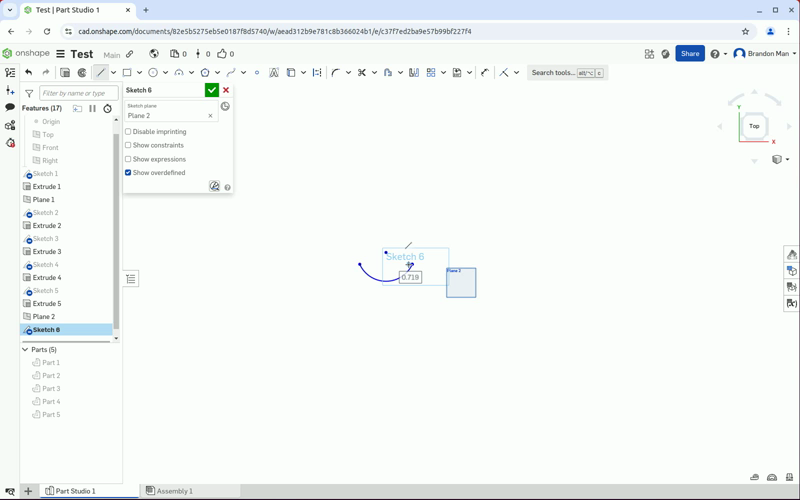
key(esc)
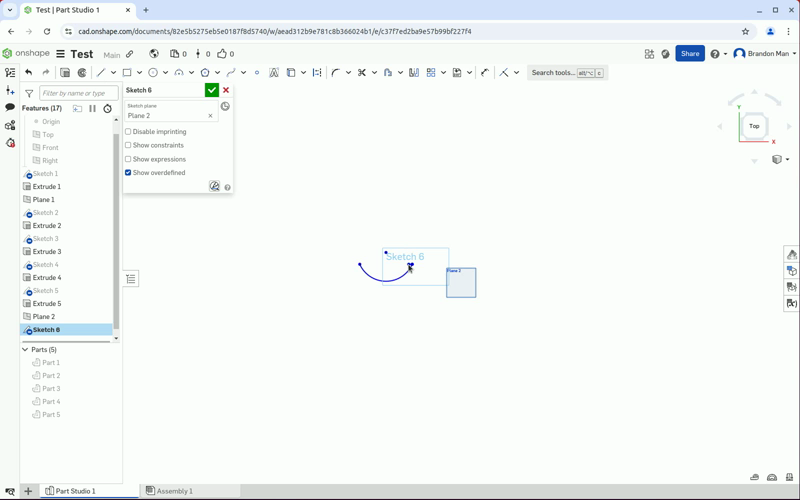
key(a)
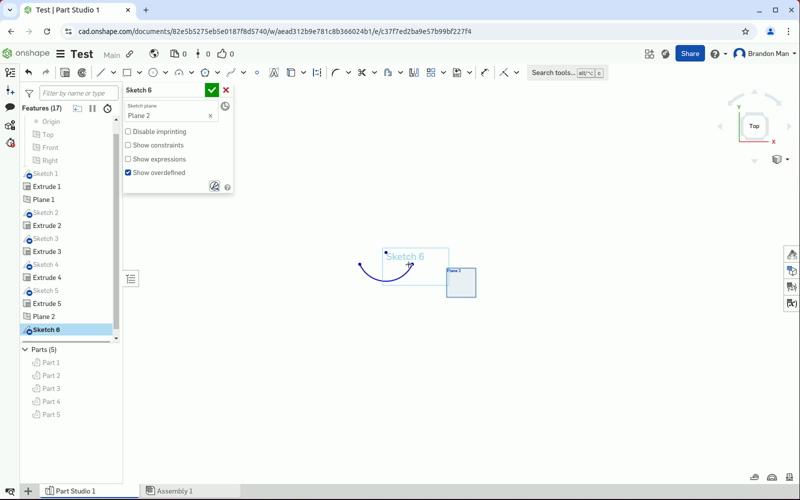
mouse_move(408, 264)
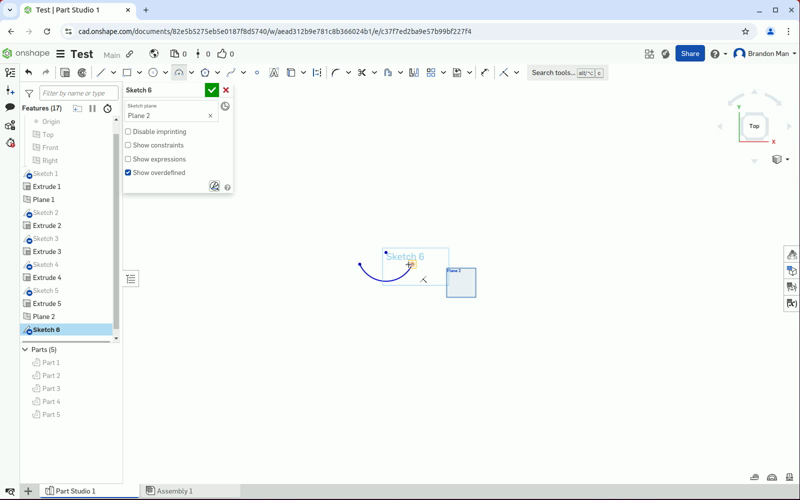
scroll(6)
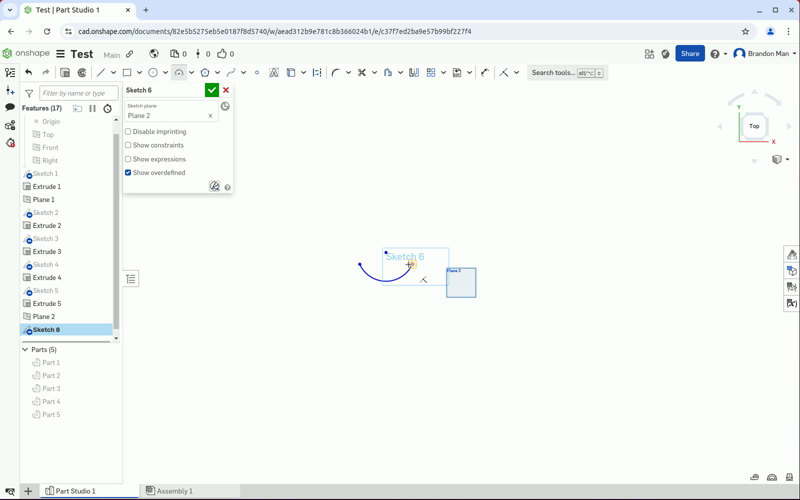
scroll(6)
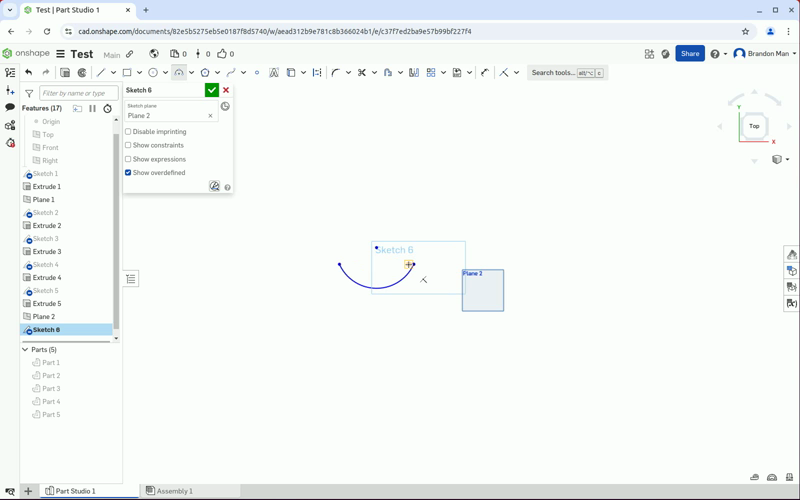
scroll(6)
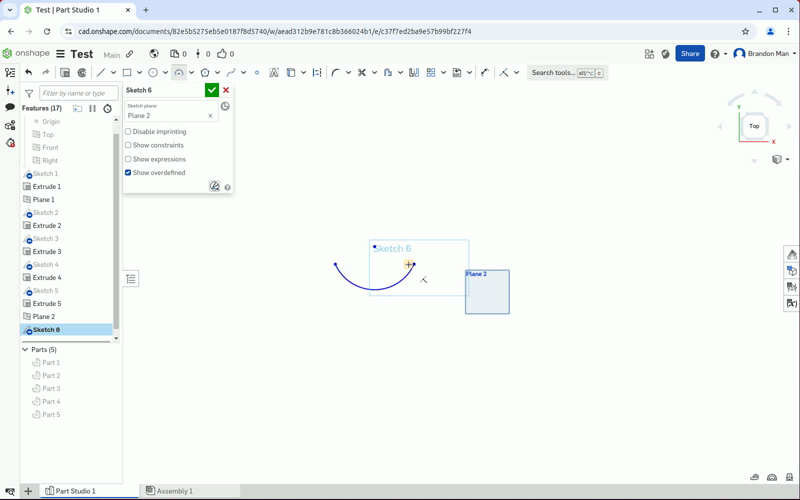
scroll(6)
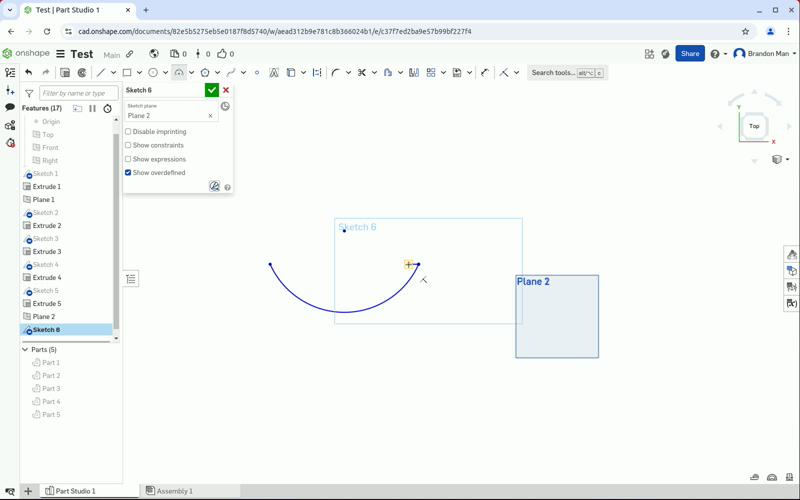
scroll(6)
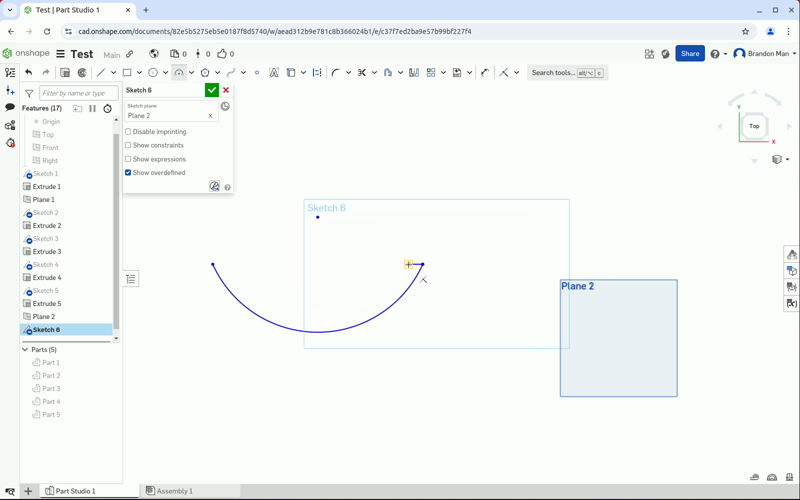
scroll(6)
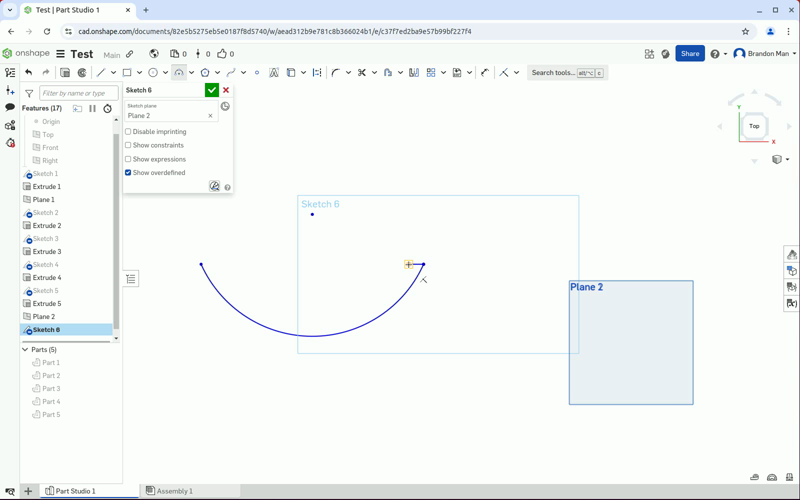
scroll(6)
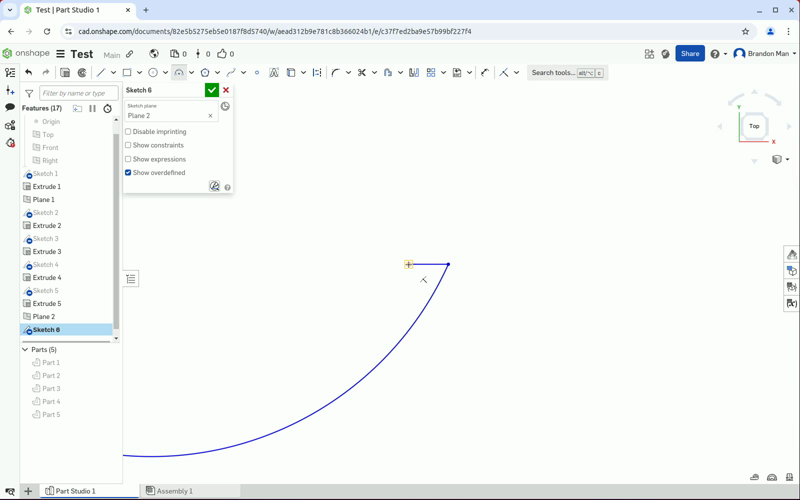
click(408, 264)
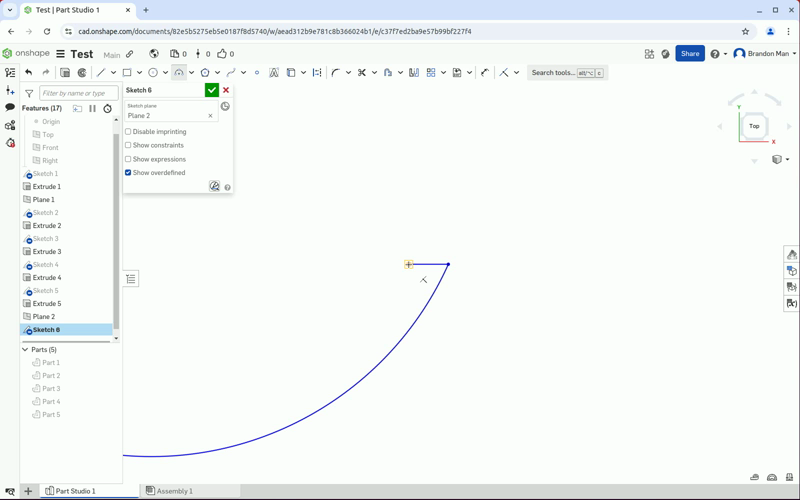
scroll(-6)
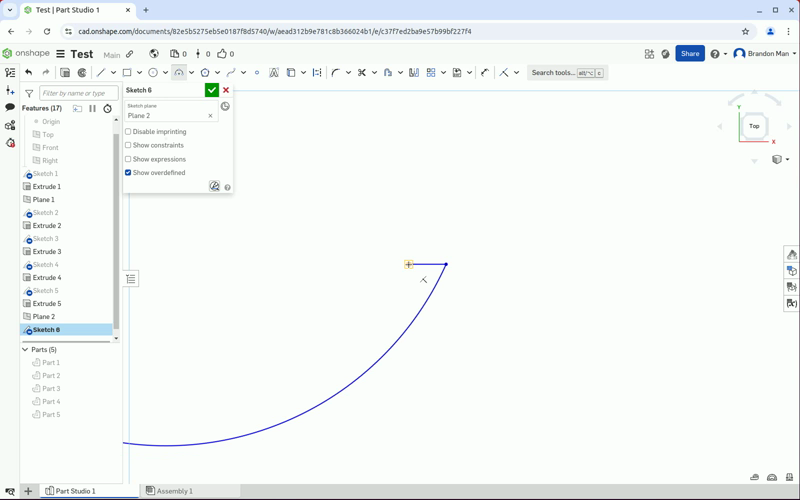
scroll(-6)
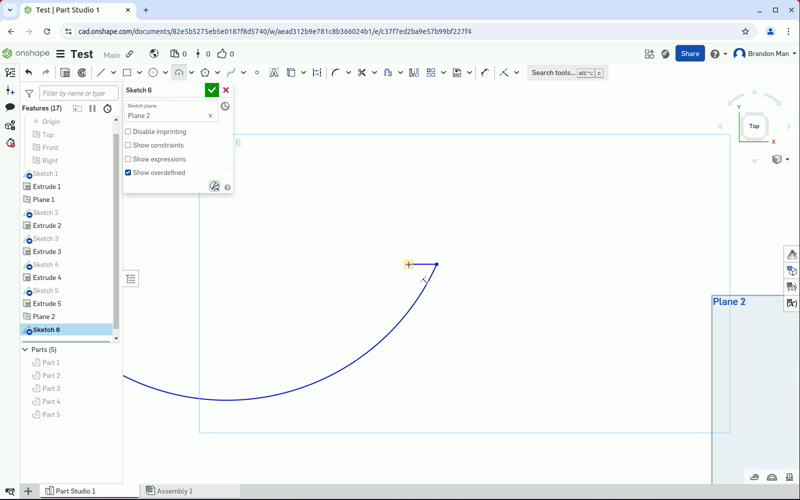
scroll(-6)
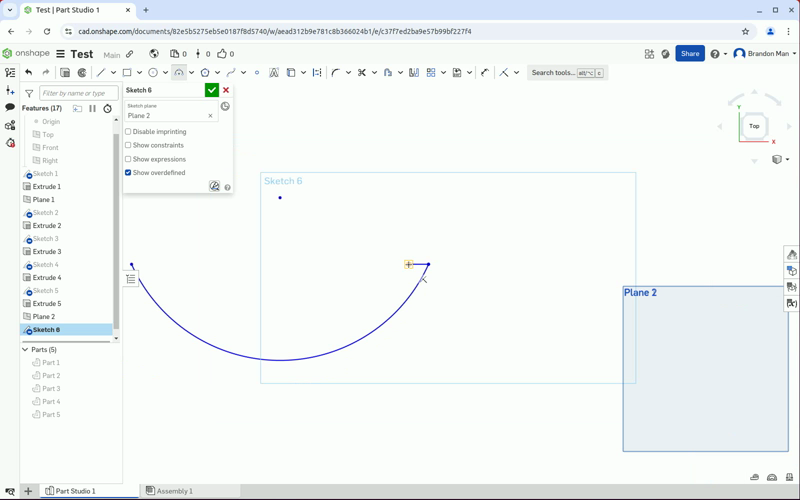
scroll(-6)
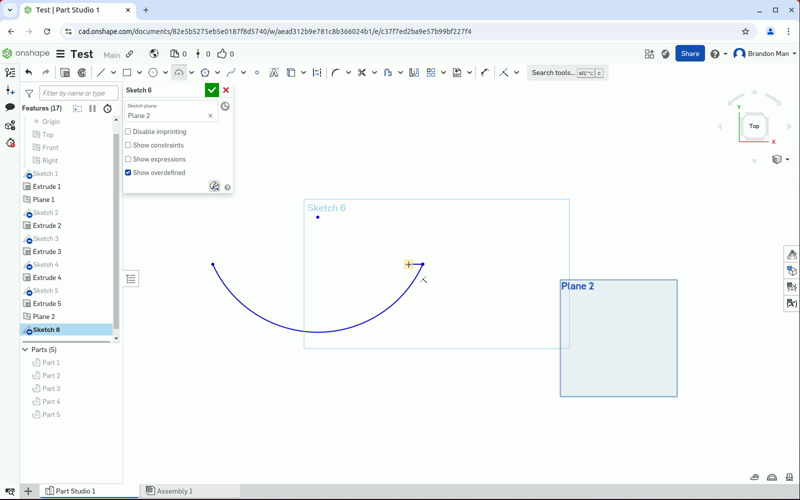
scroll(-6)
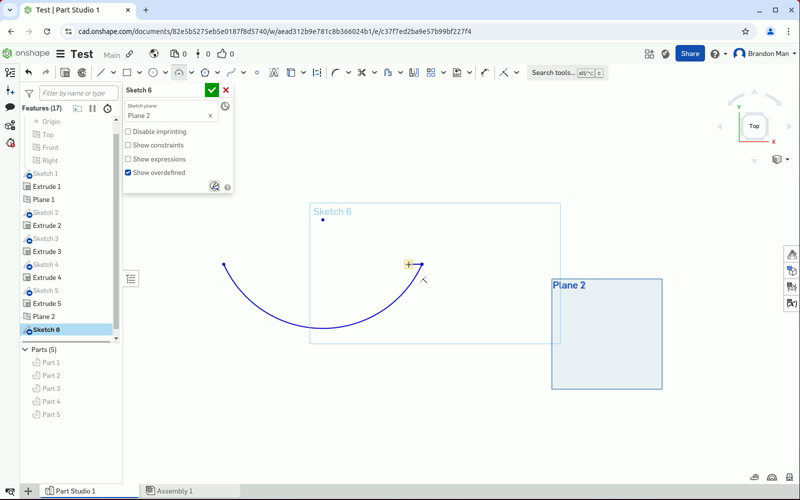
scroll(-6)
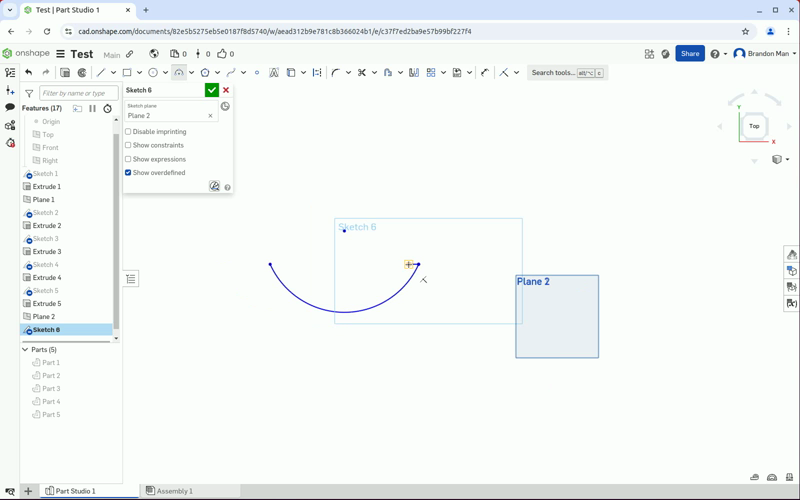
scroll(-6)
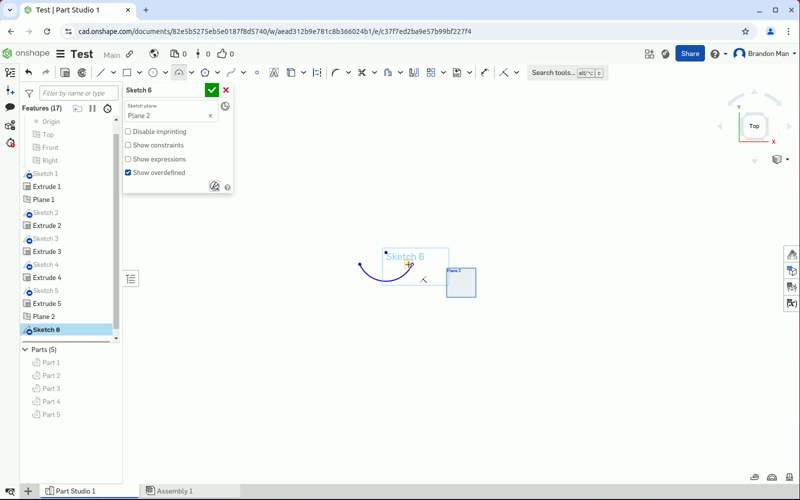
key_down(shift)
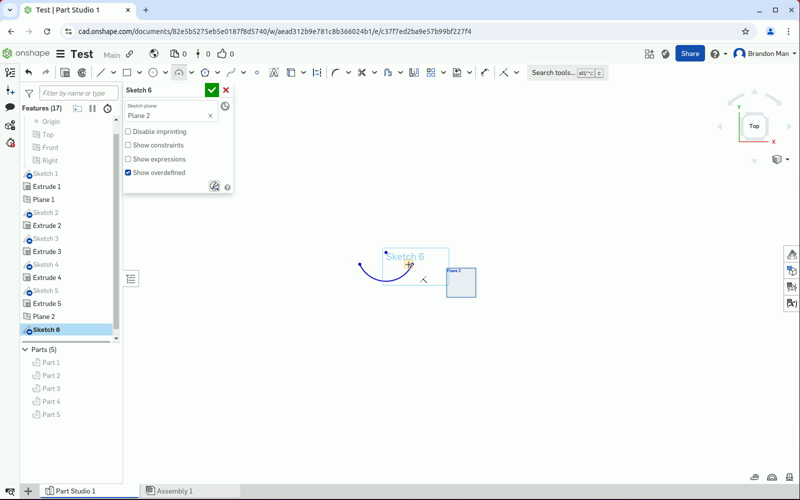
mouse_move(363, 264)
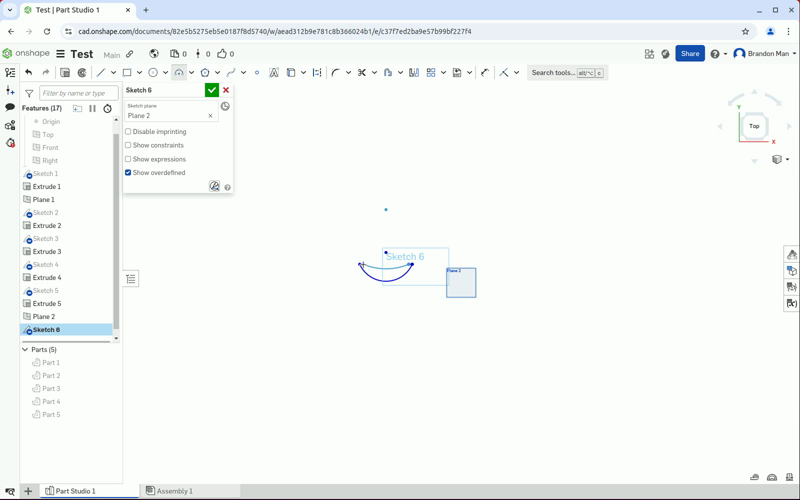
scroll(6)
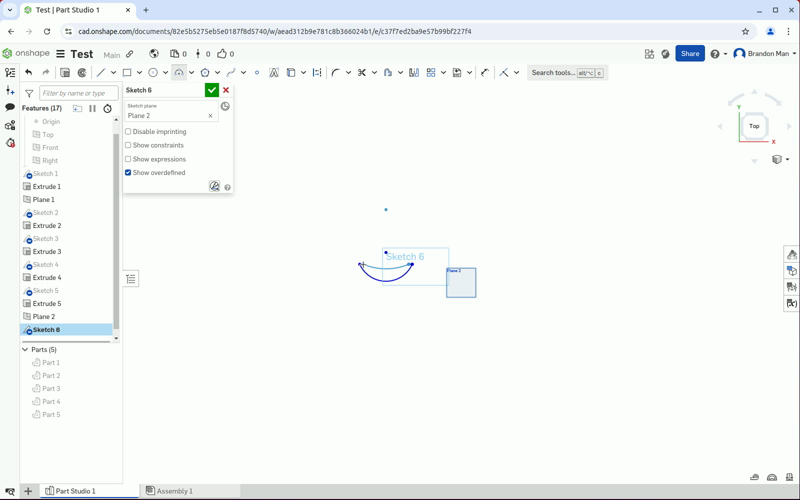
scroll(6)
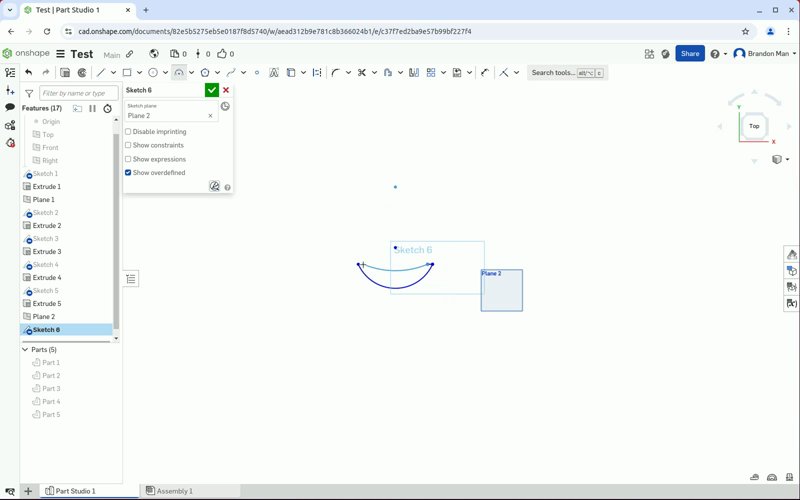
scroll(6)
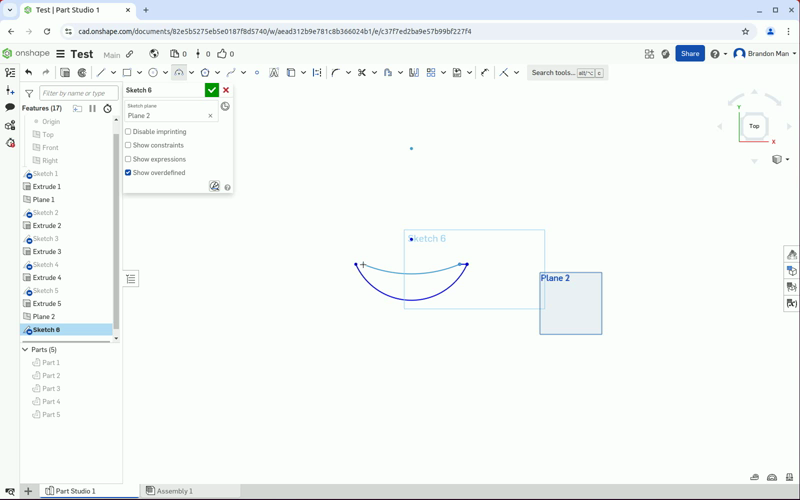
scroll(6)
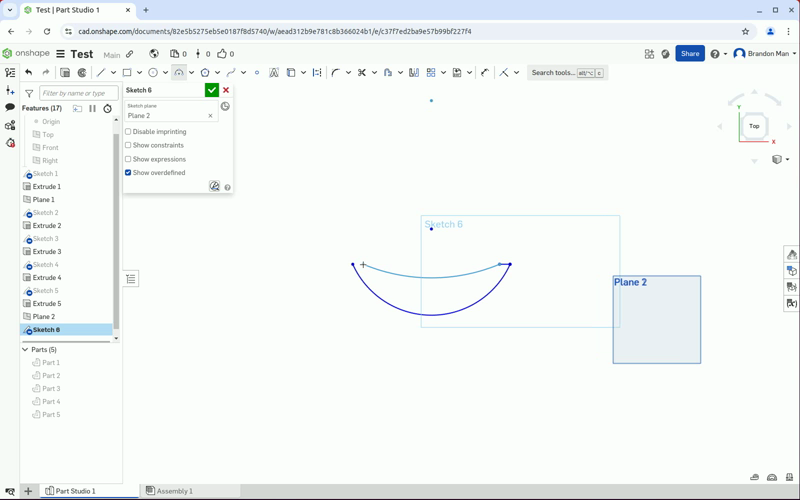
scroll(6)
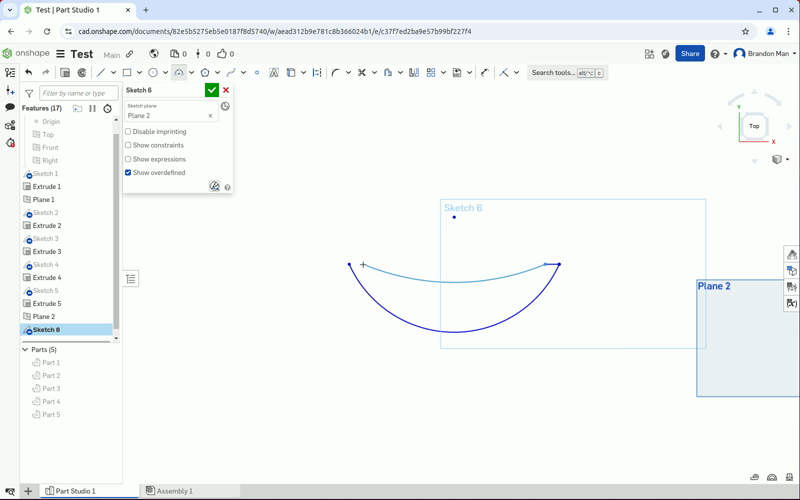
scroll(6)
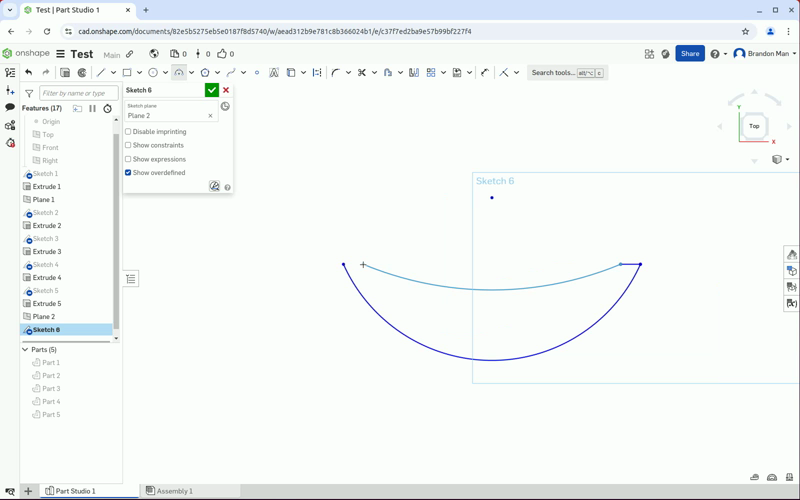
scroll(6)
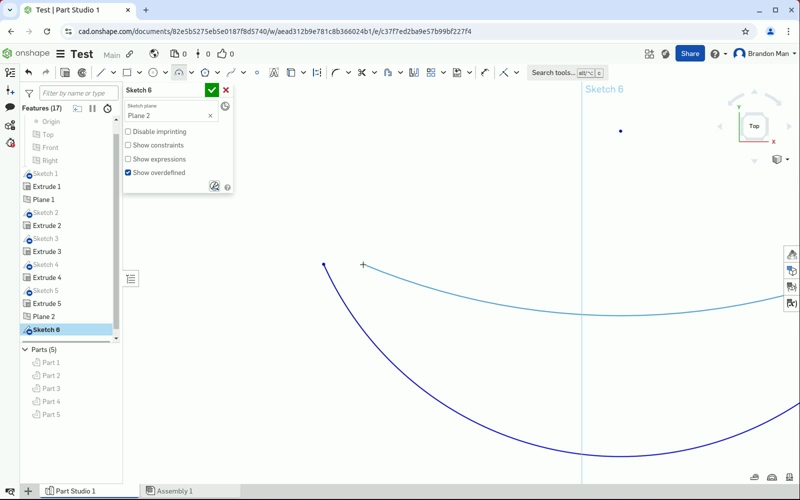
click(363, 264)
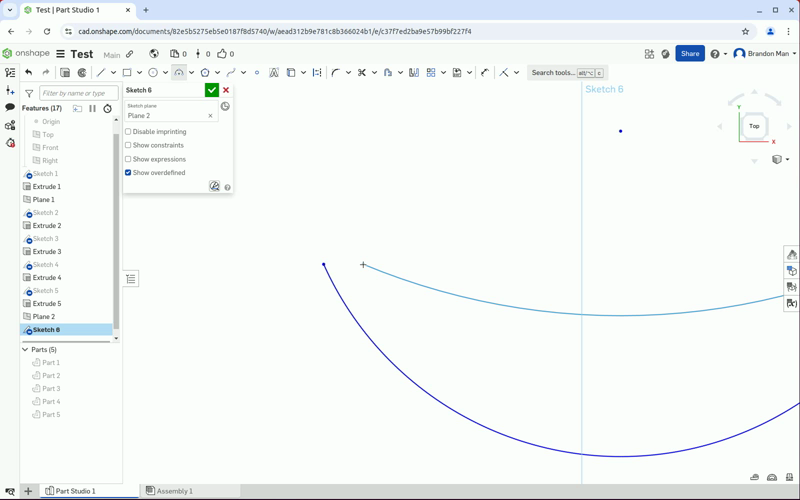
scroll(-6)
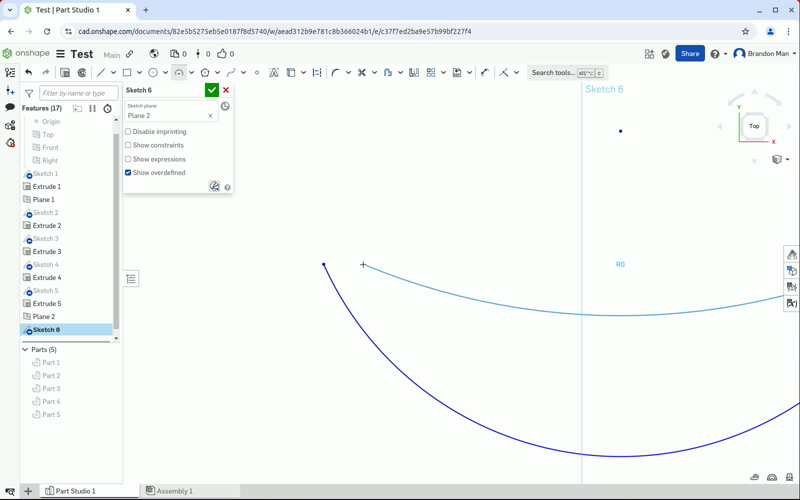
scroll(-6)
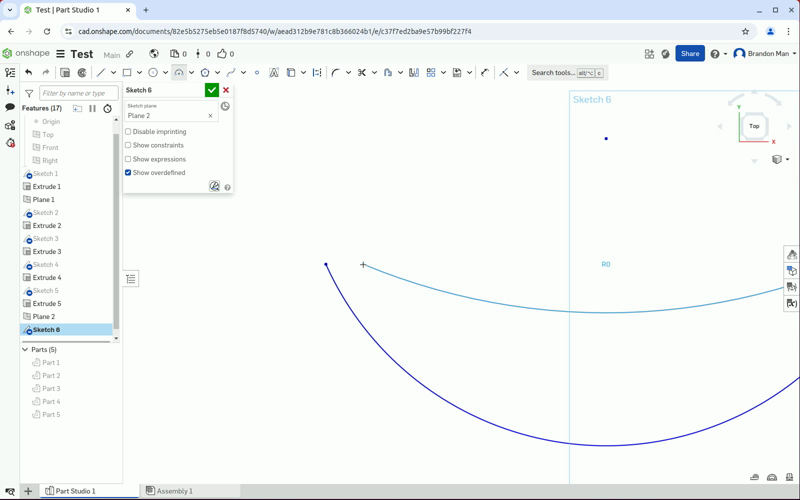
scroll(-6)
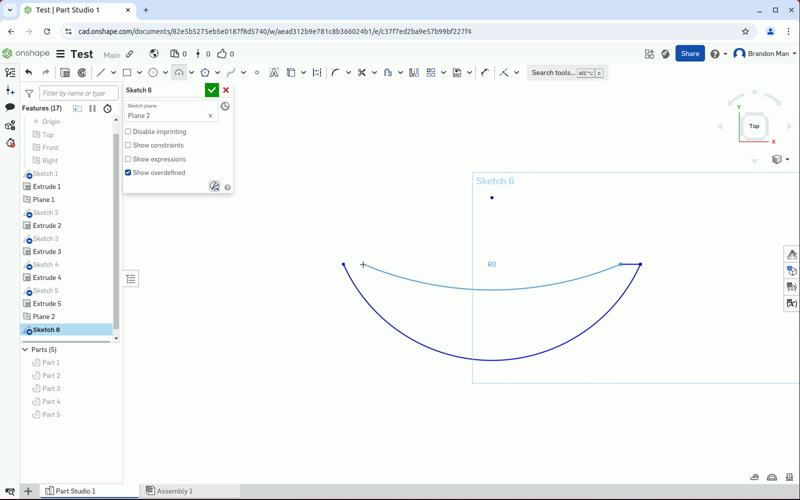
scroll(-6)
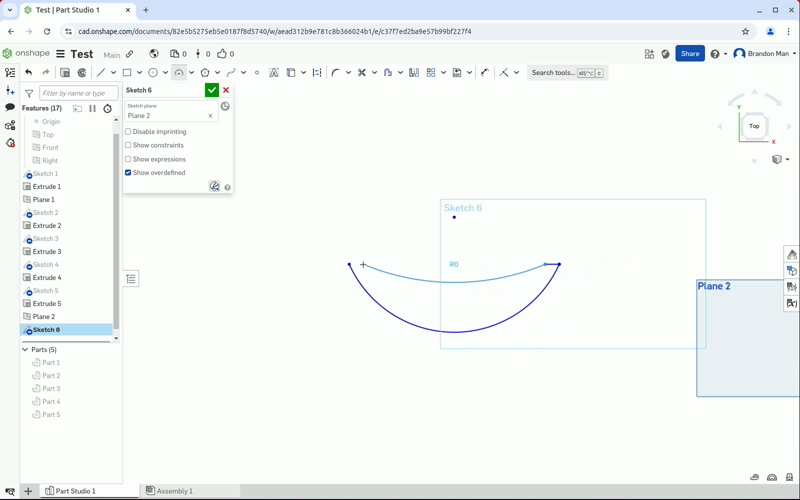
scroll(-6)
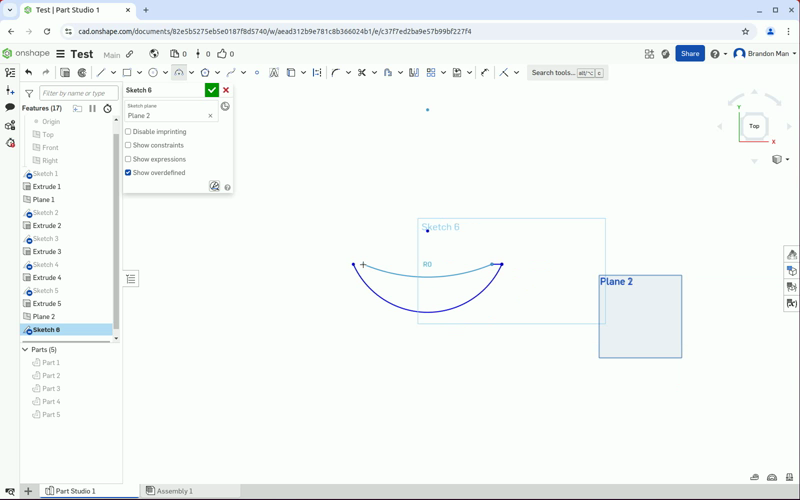
scroll(-6)
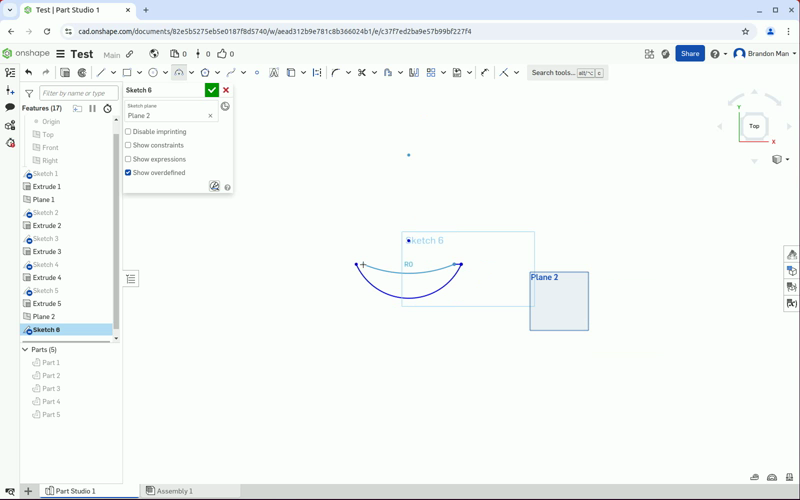
scroll(-6)
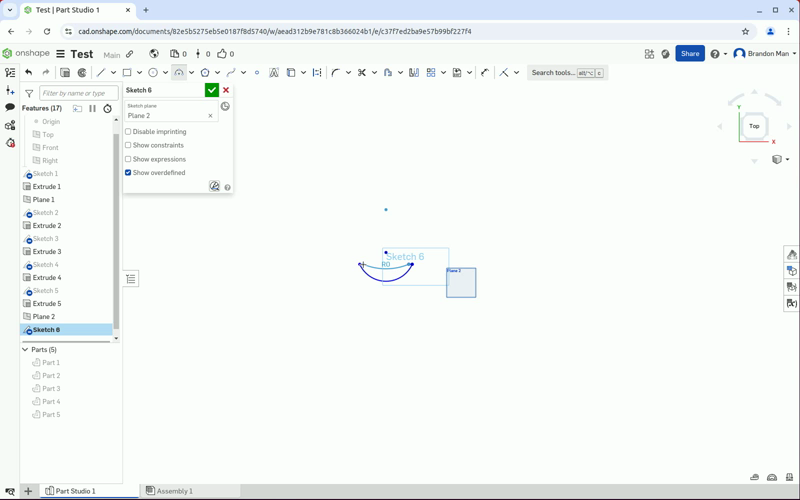
mouse_move(386, 278)
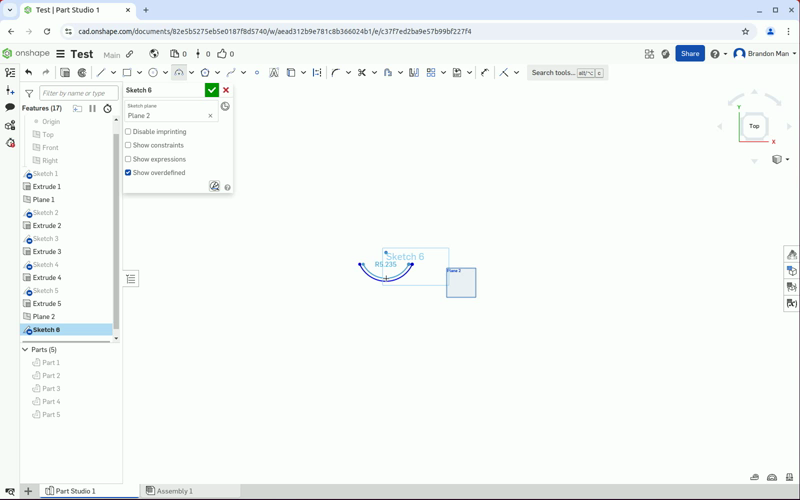
scroll(6)
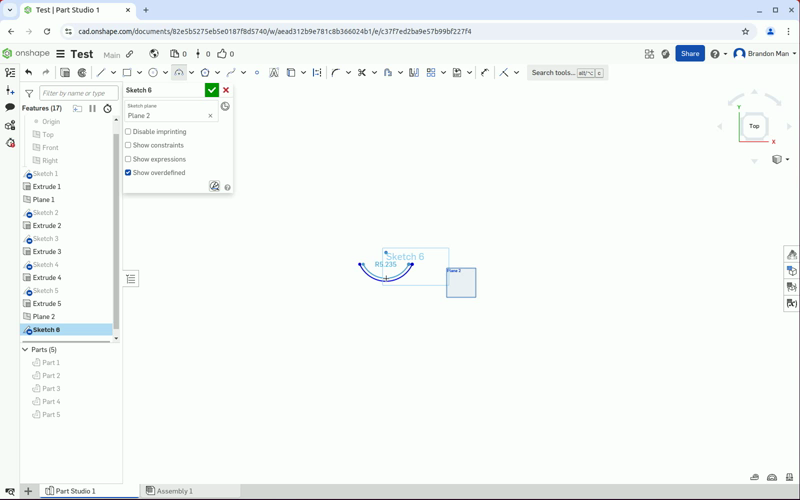
scroll(6)
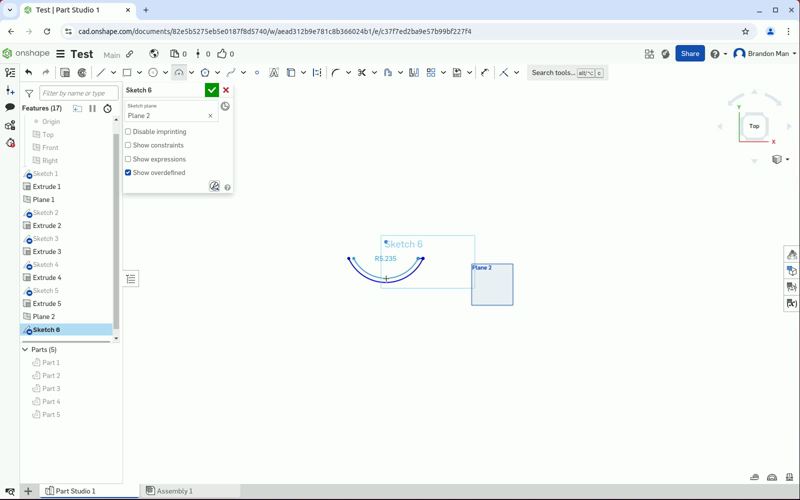
scroll(6)
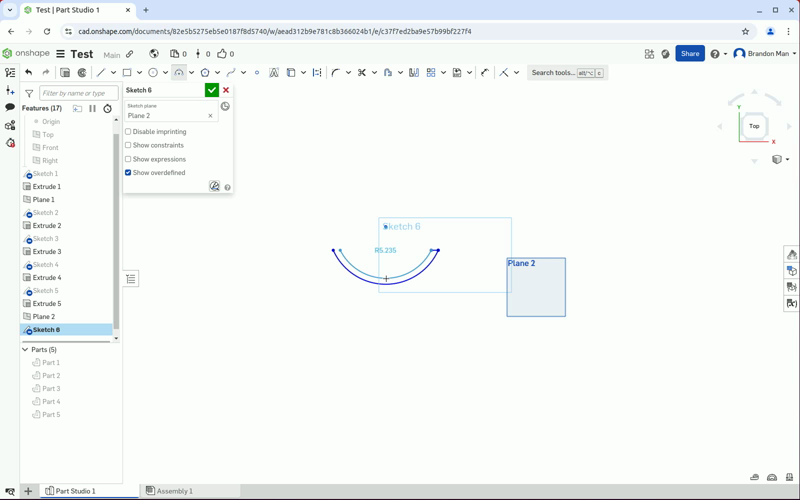
scroll(6)
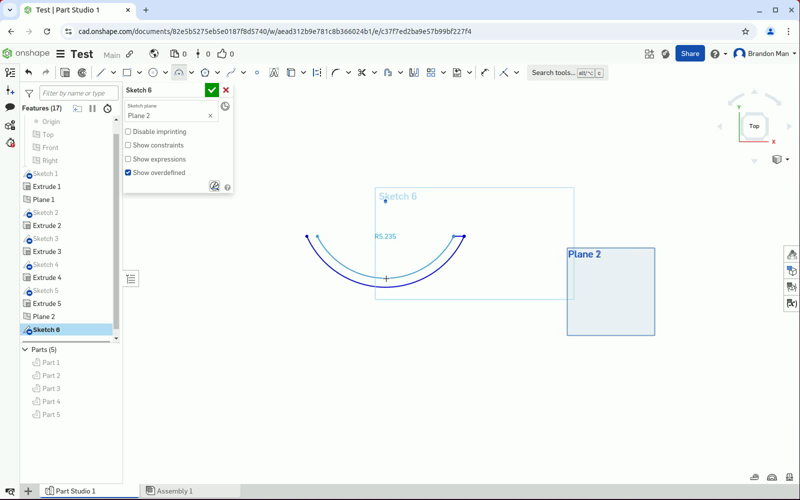
scroll(6)
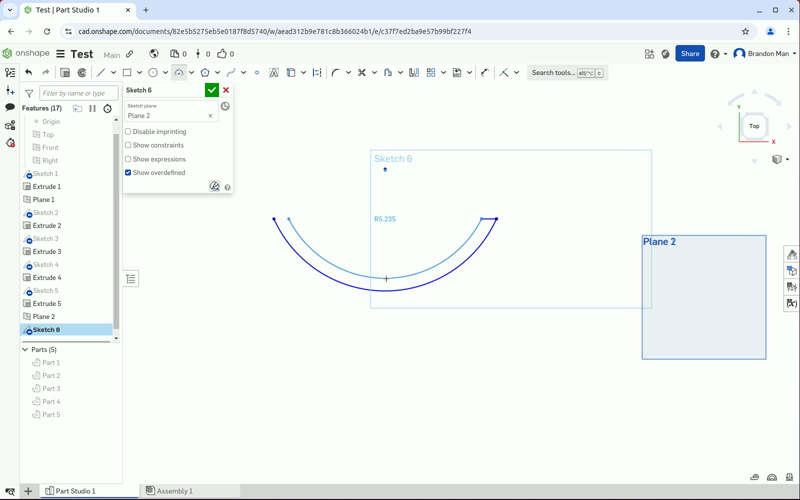
scroll(6)
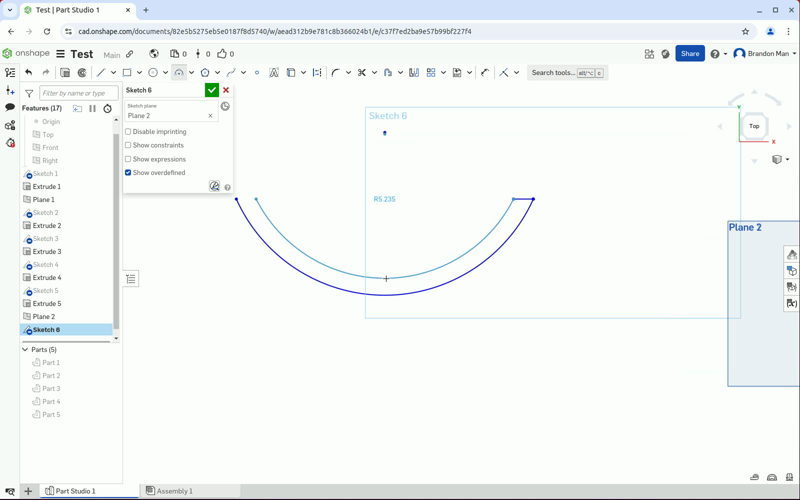
scroll(6)
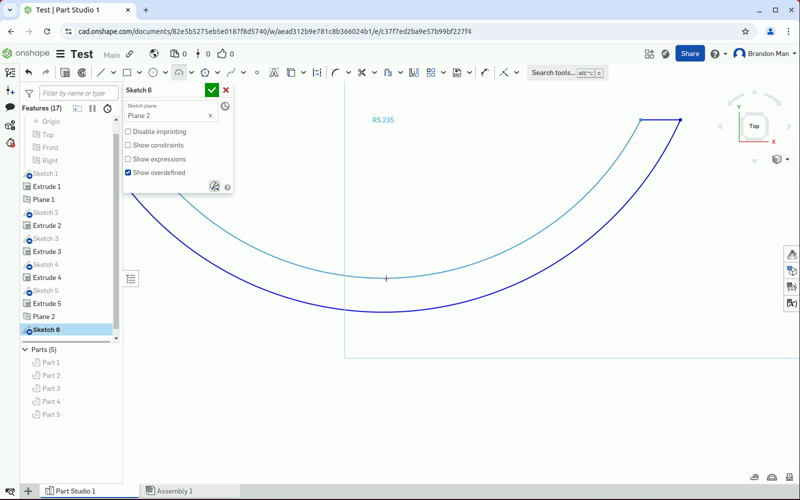
click(386, 278)
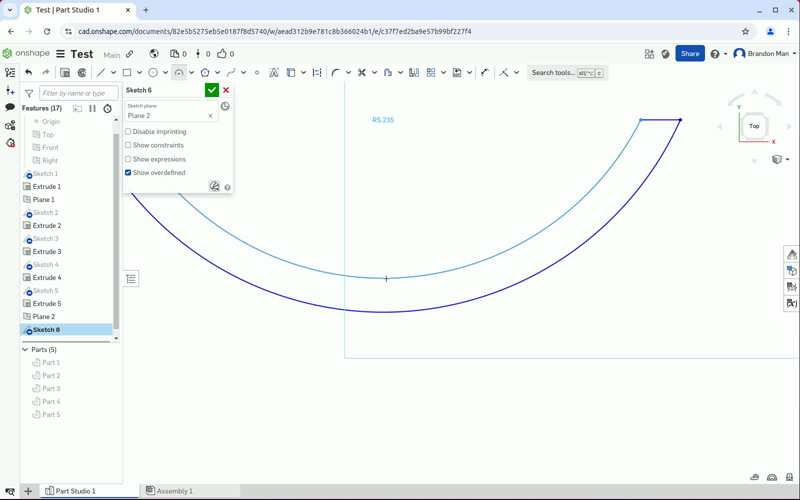
scroll(-6)
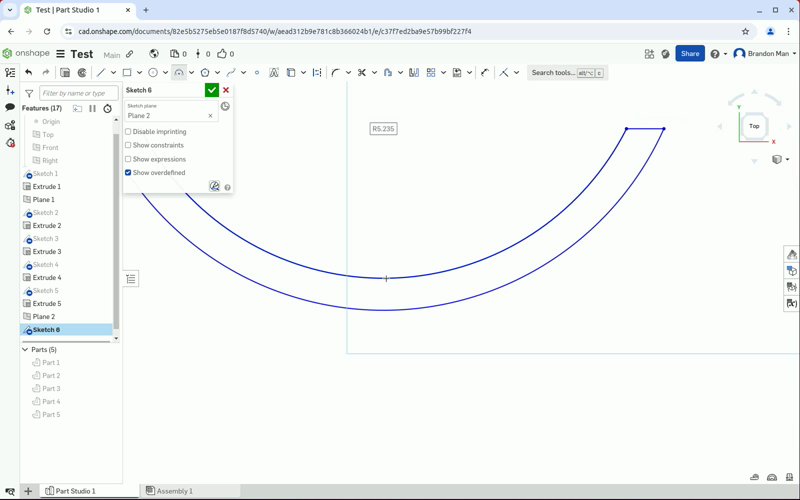
scroll(-6)
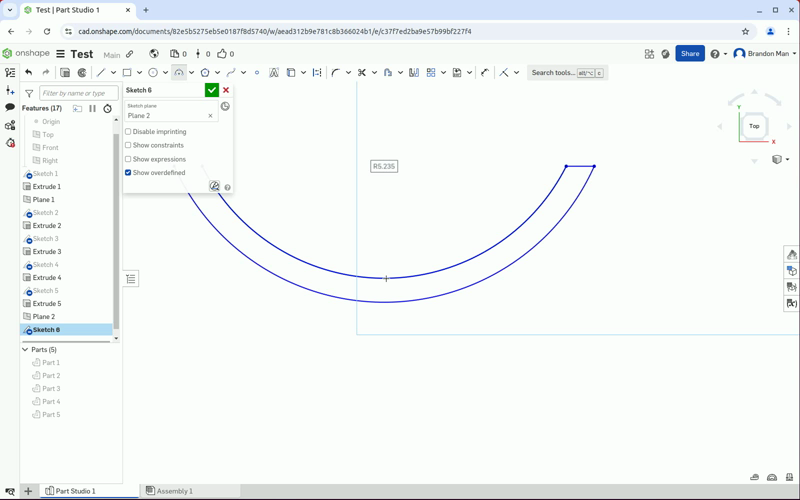
scroll(-6)
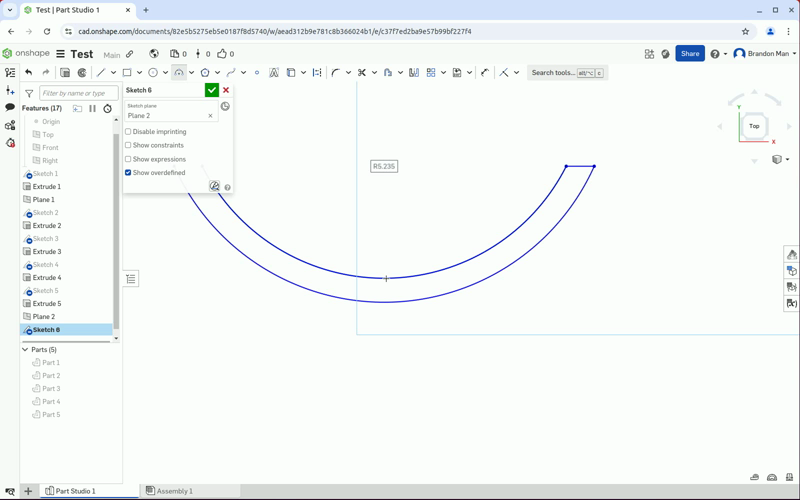
scroll(-6)
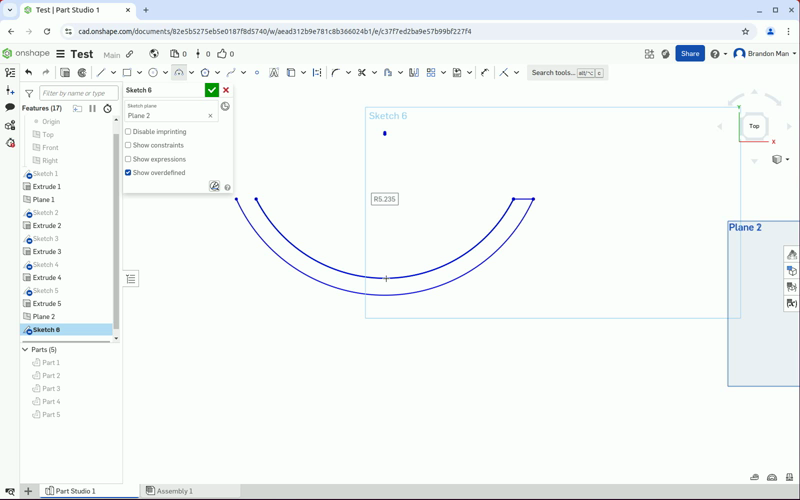
scroll(-6)
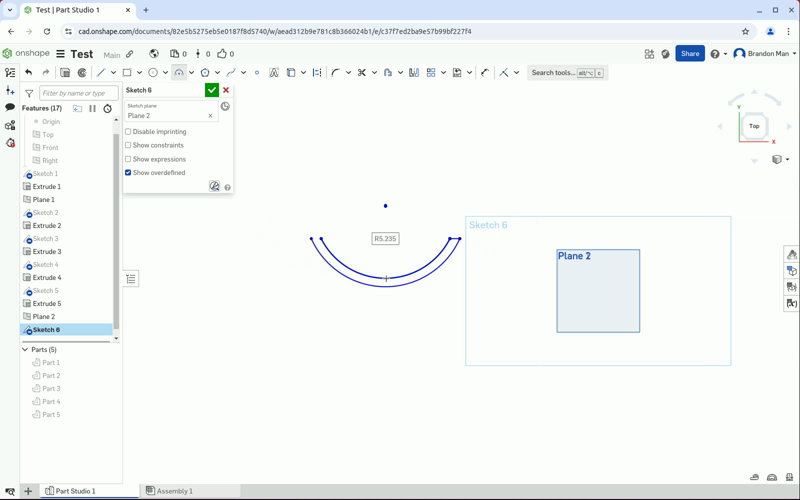
scroll(-6)
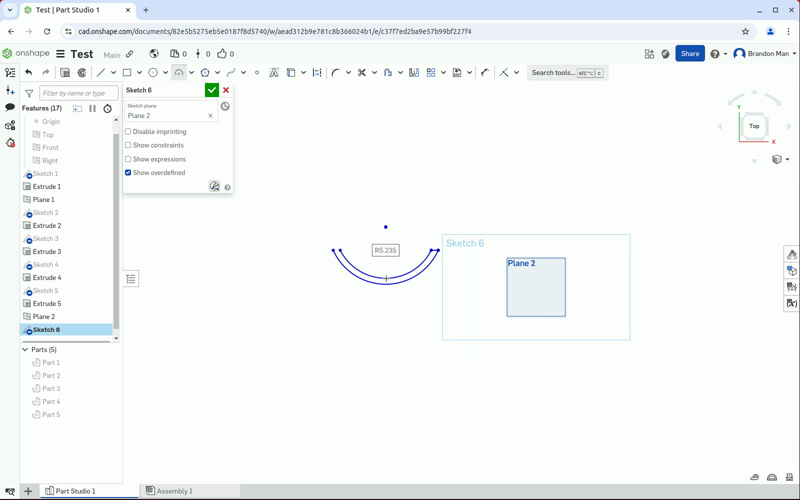
scroll(-6)
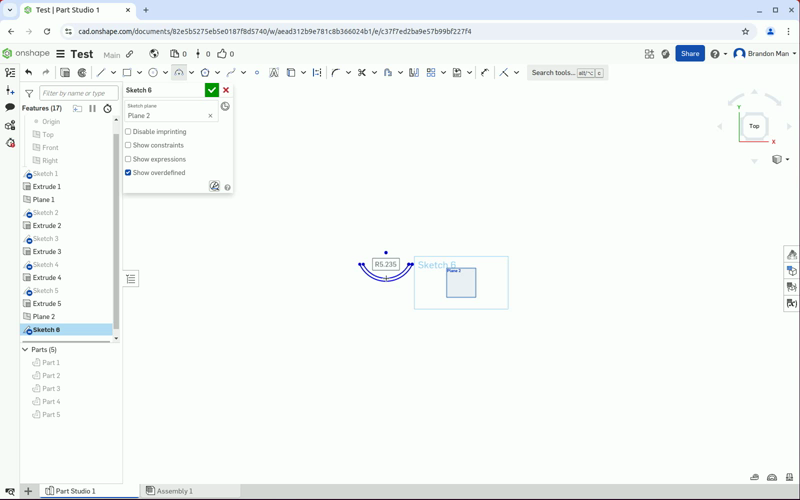
key_up(shift)
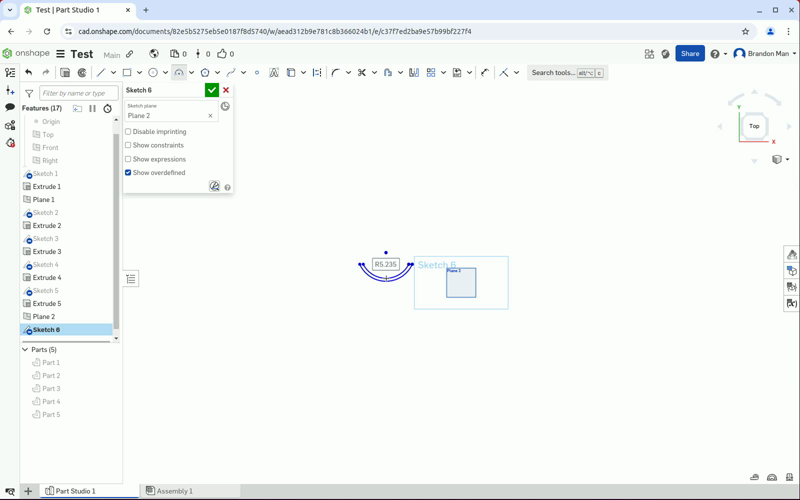
key(esc)
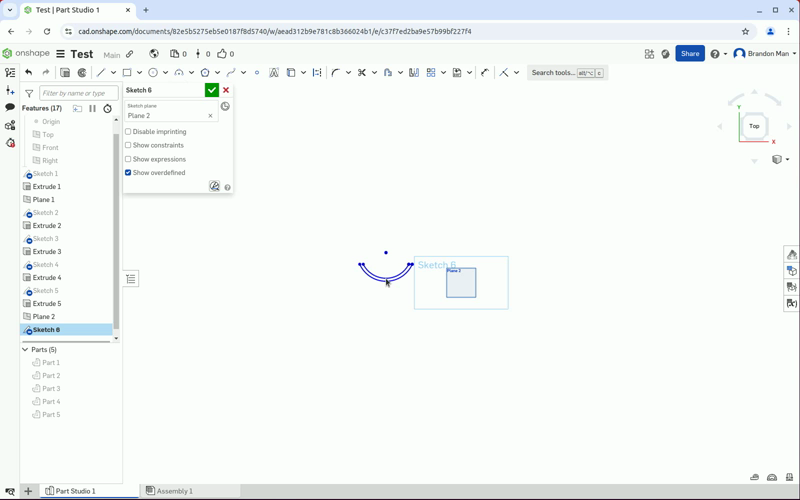
key(l)
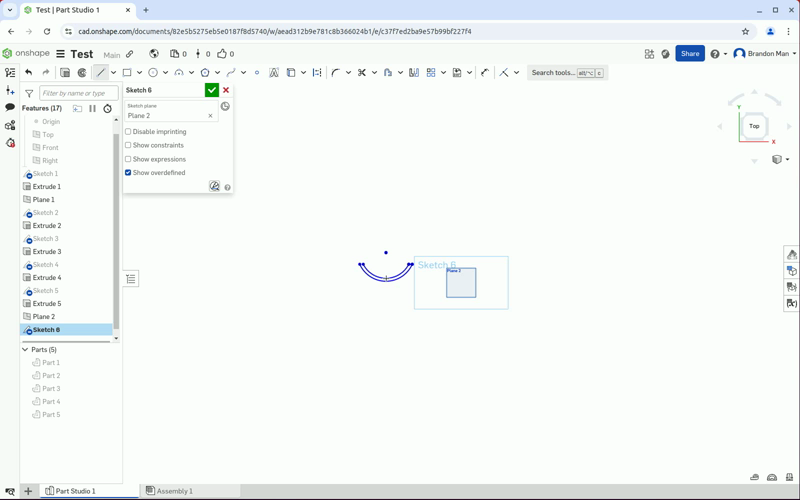
mouse_move(363, 264)
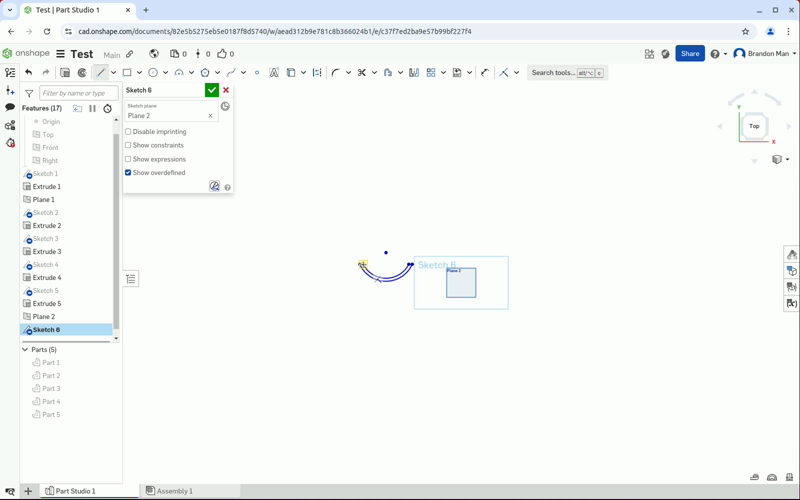
scroll(6)
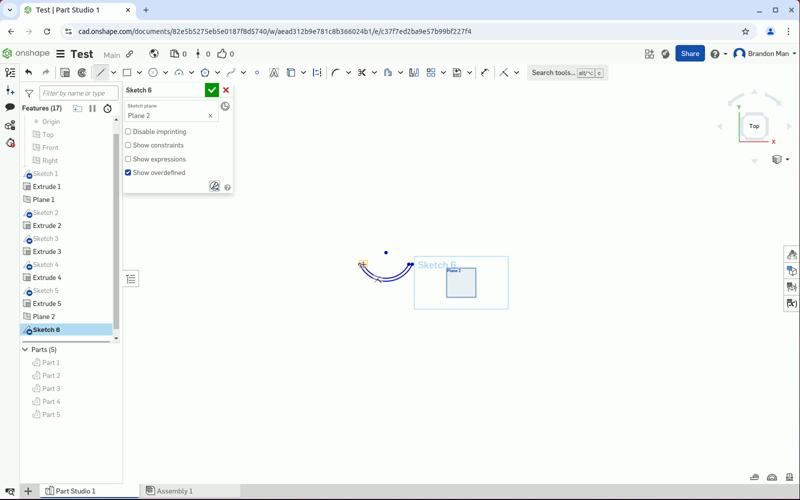
scroll(6)
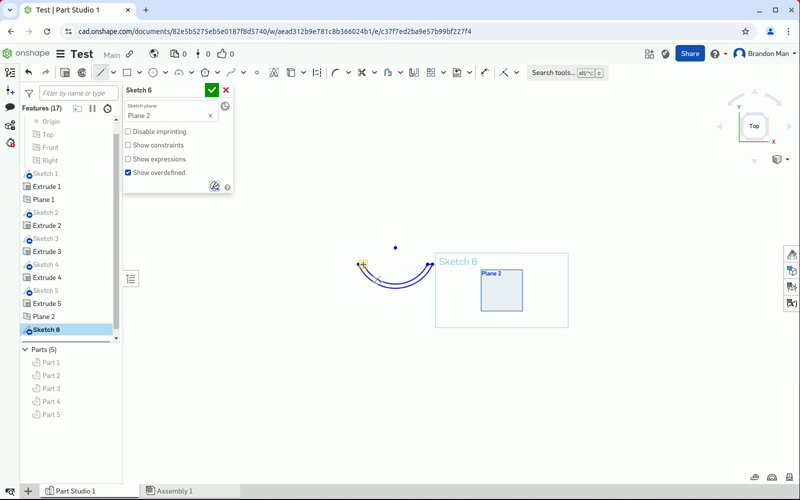
scroll(6)
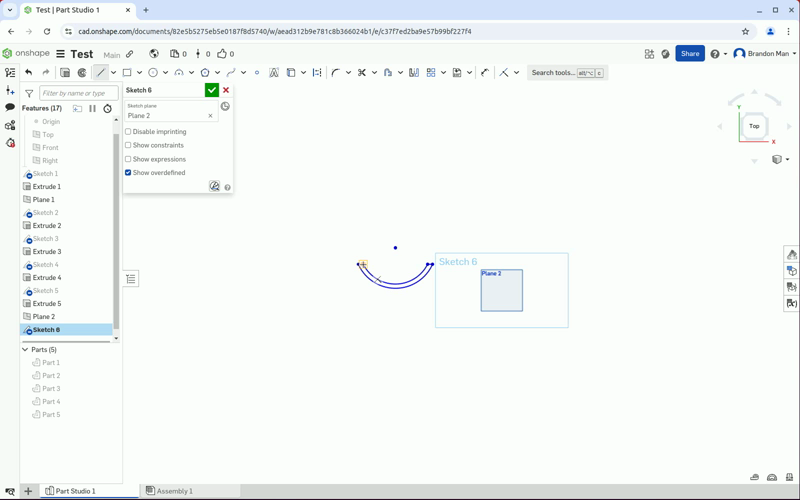
scroll(6)
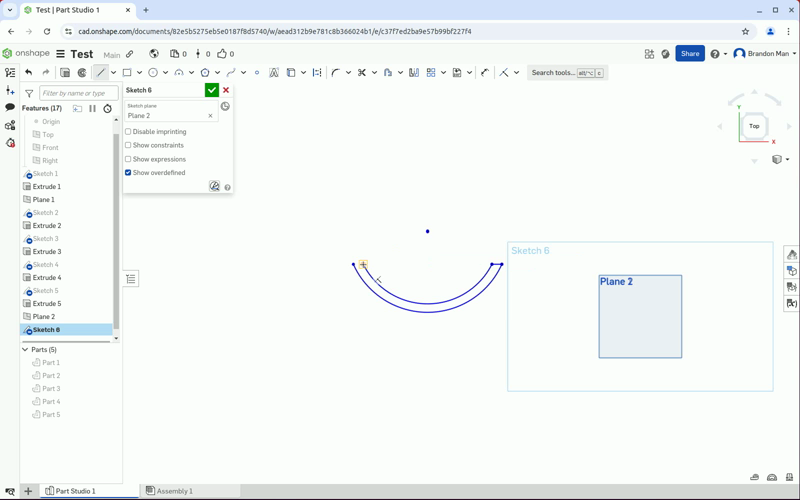
scroll(6)
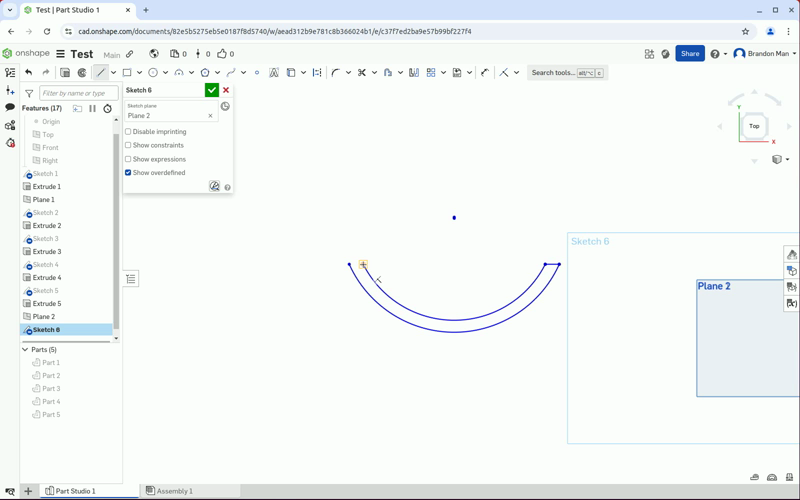
scroll(6)
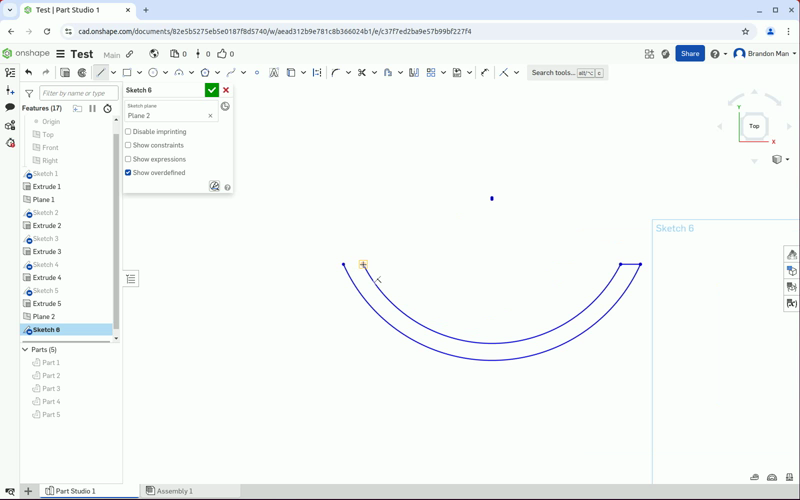
scroll(6)
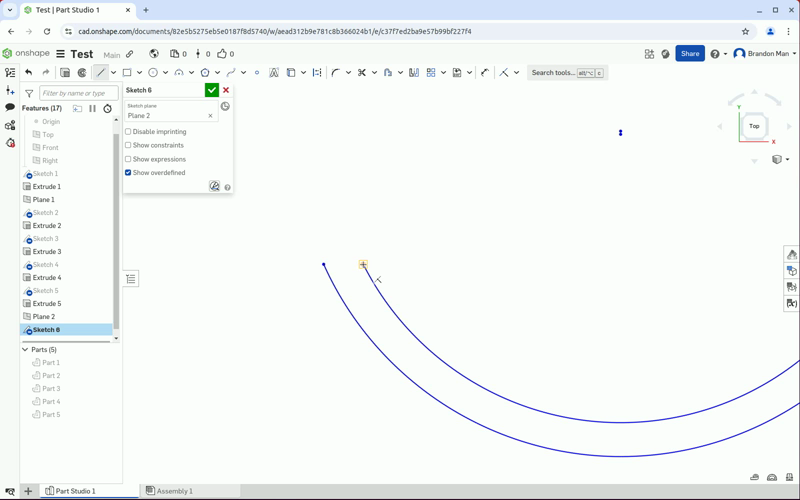
click(363, 264)
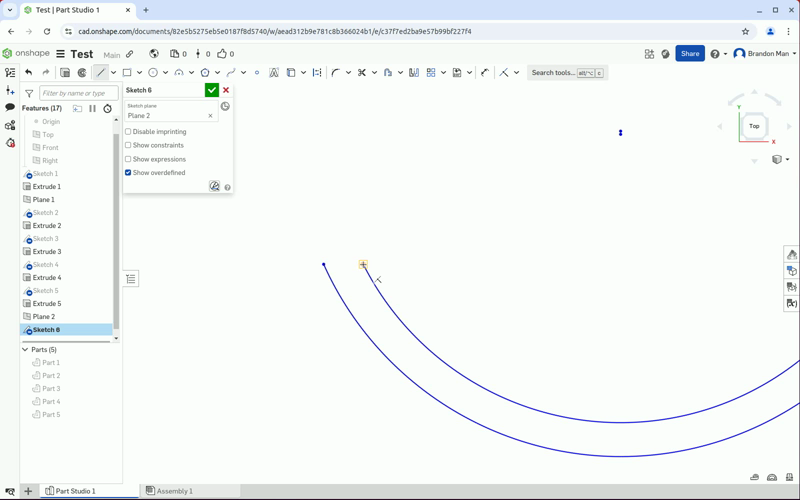
scroll(-6)
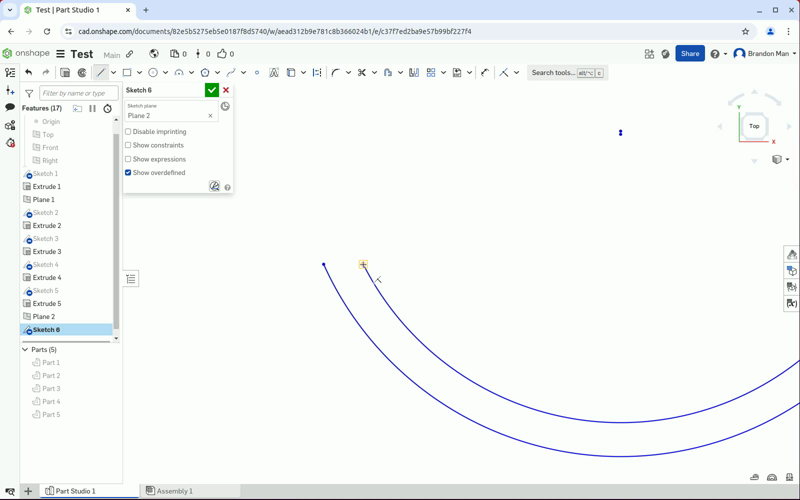
scroll(-6)
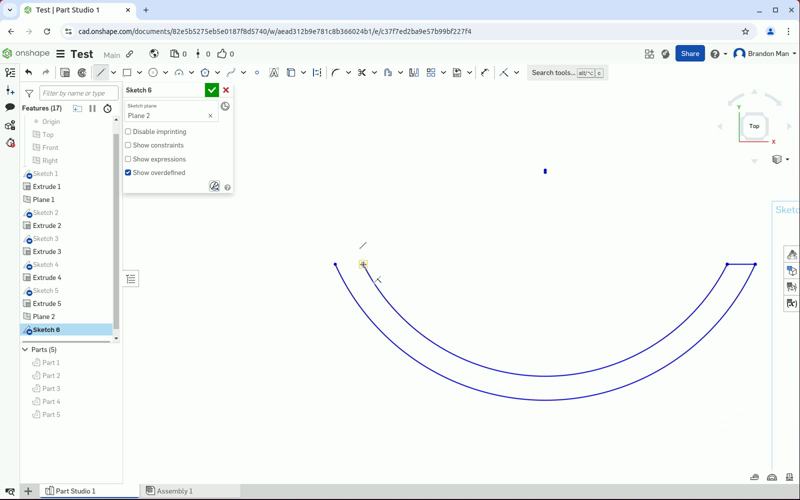
scroll(-6)
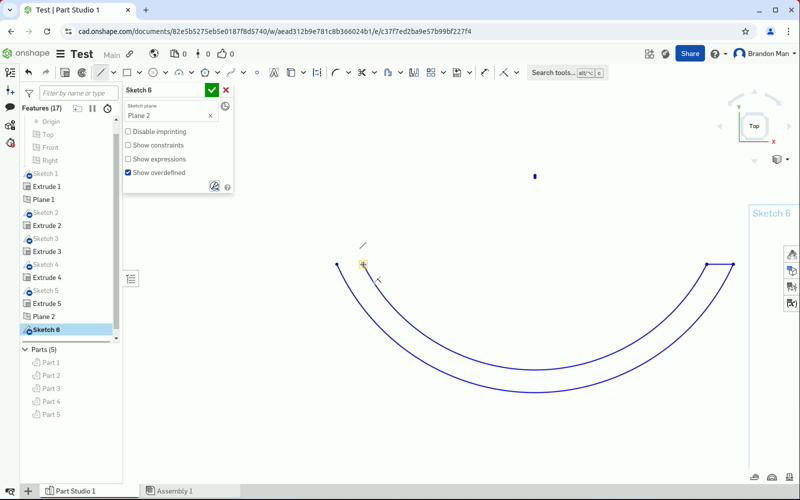
scroll(-6)
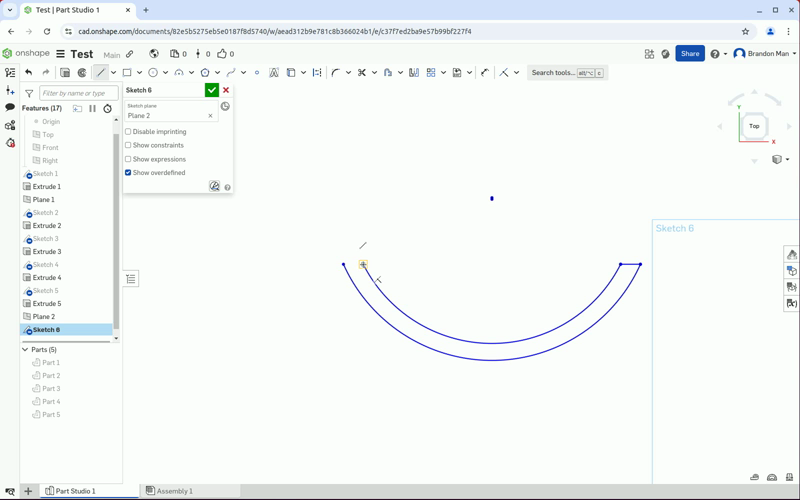
scroll(-6)
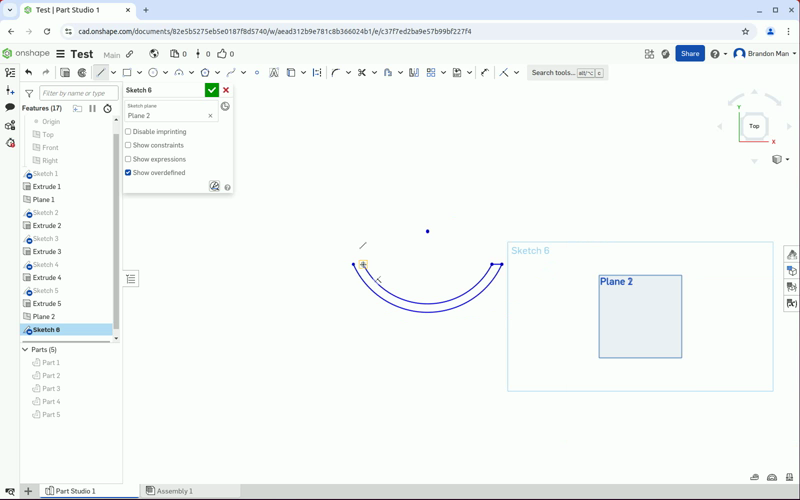
scroll(-6)
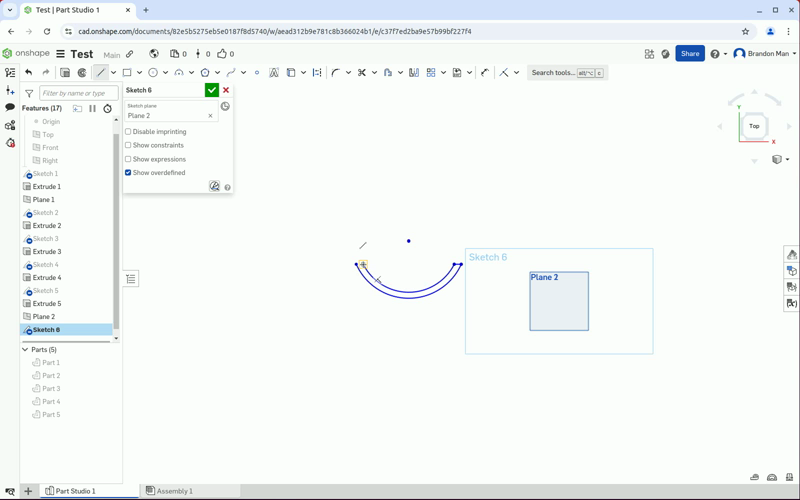
scroll(-6)
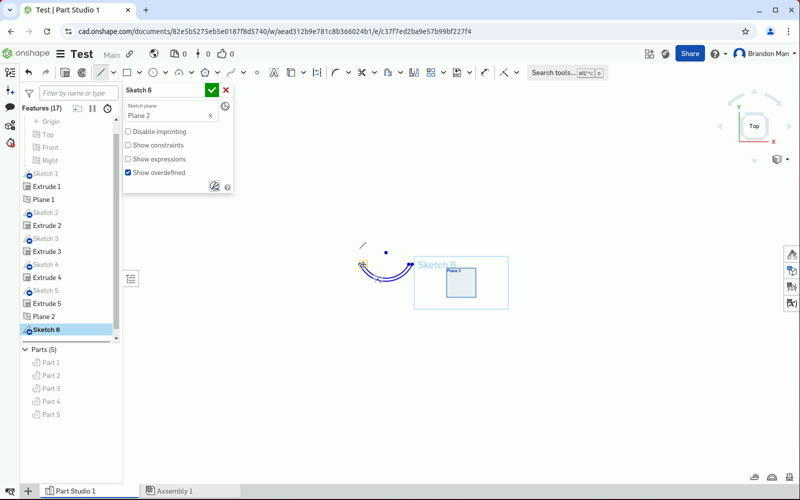
mouse_move(393, 264)
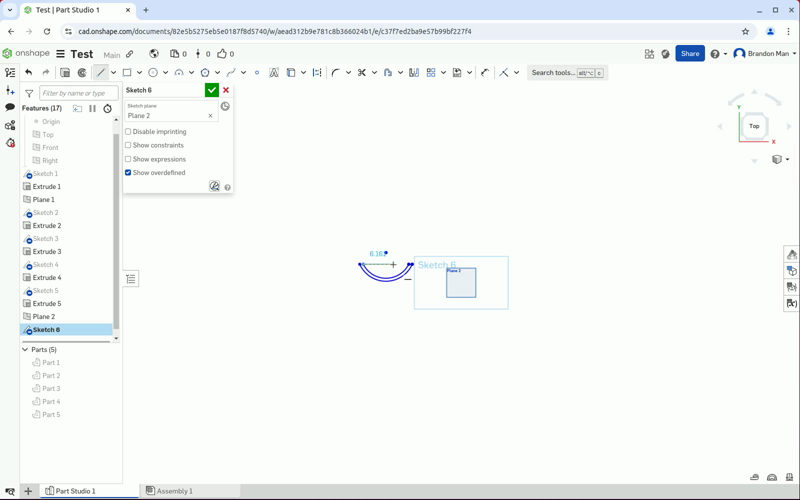
key_down(shift)
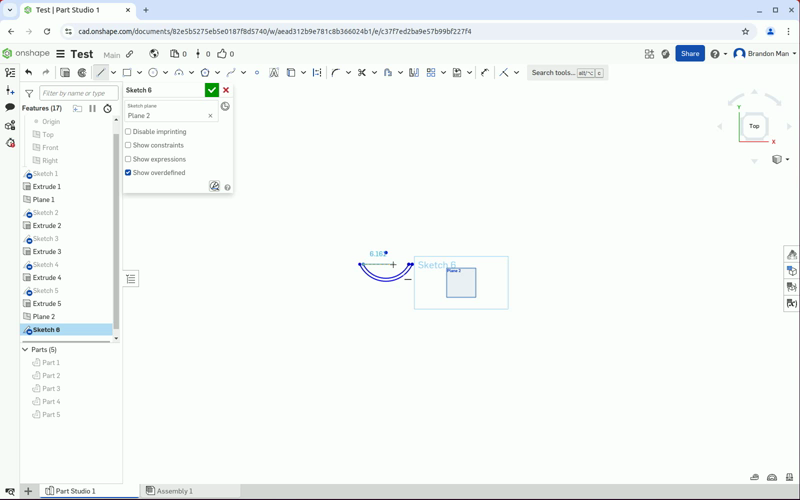
mouse_move(359, 264)
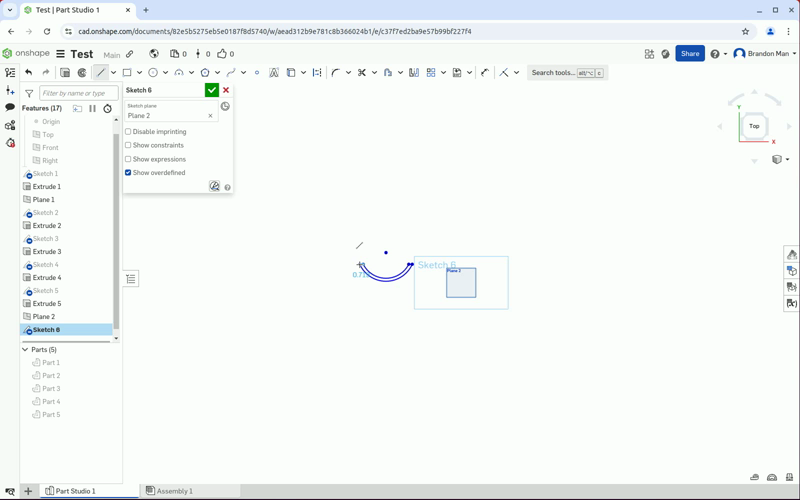
scroll(6)
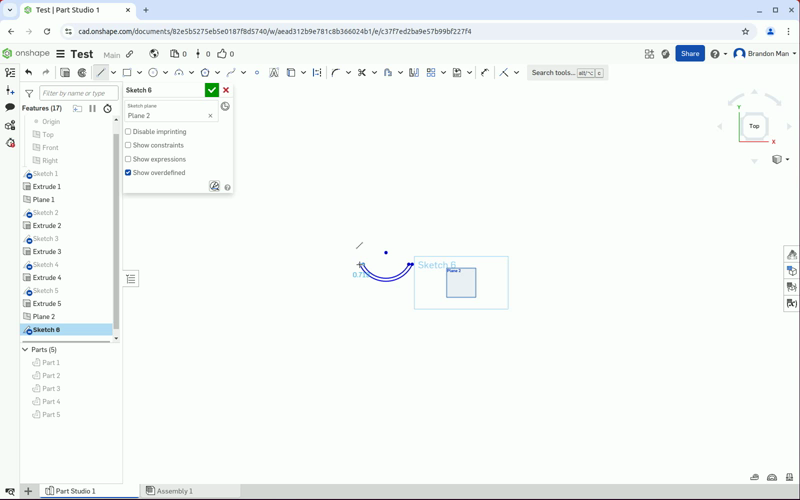
scroll(6)
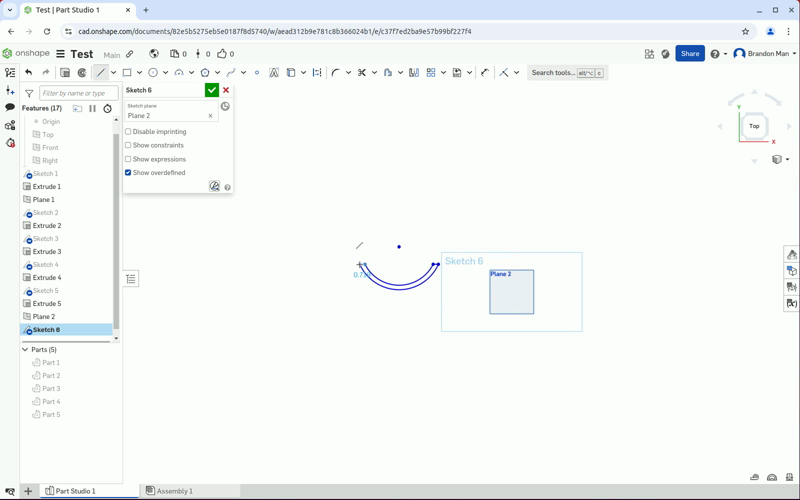
scroll(6)
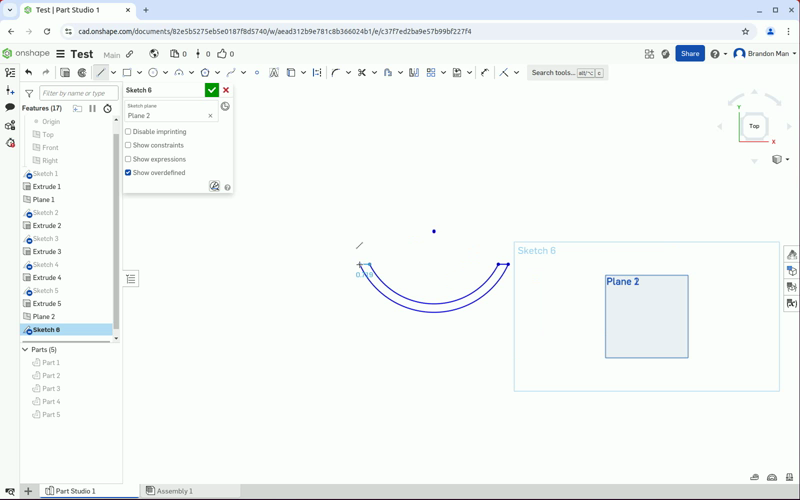
scroll(6)
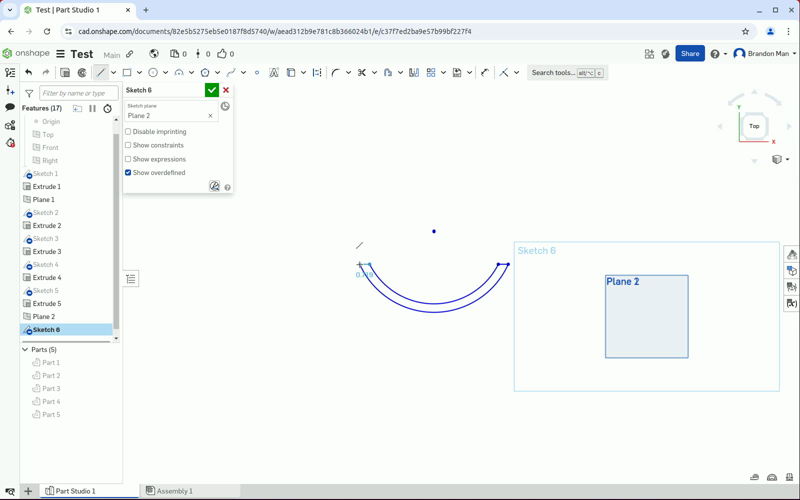
scroll(6)
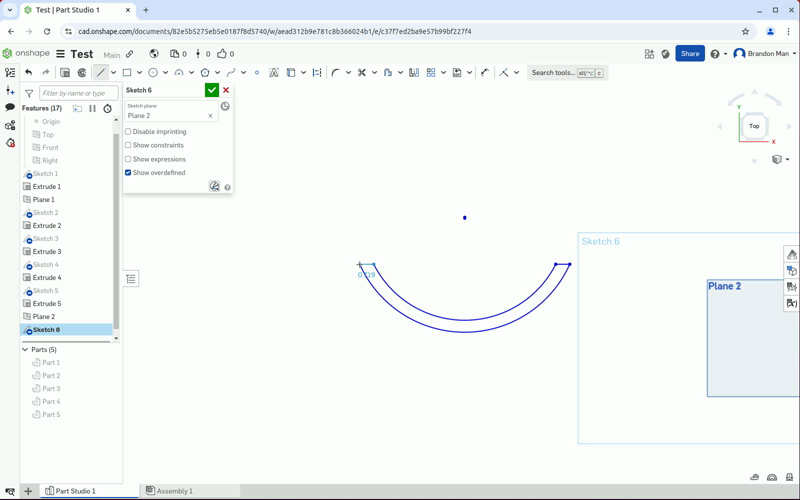
scroll(6)
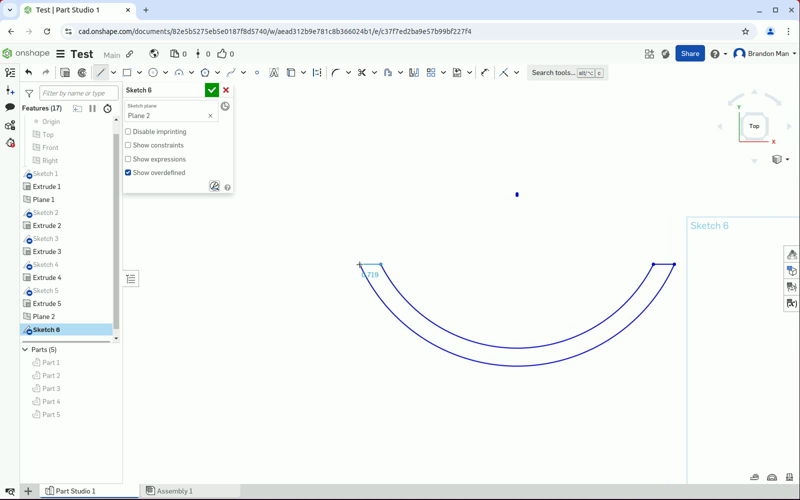
scroll(6)
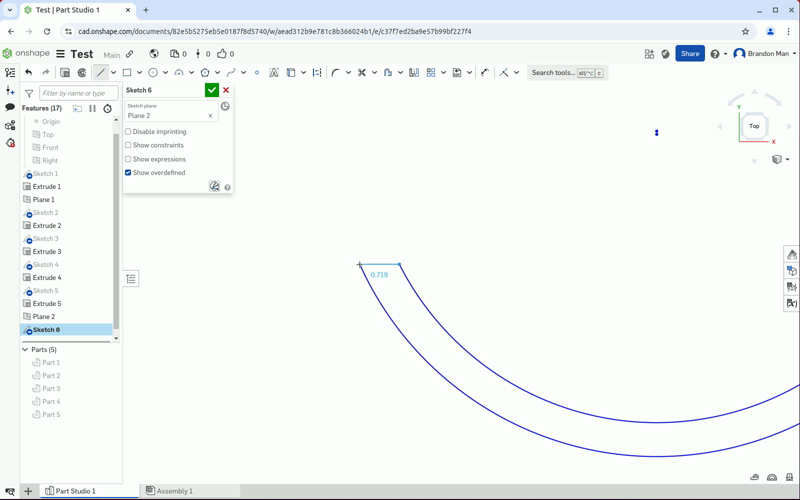
key_up(shift)
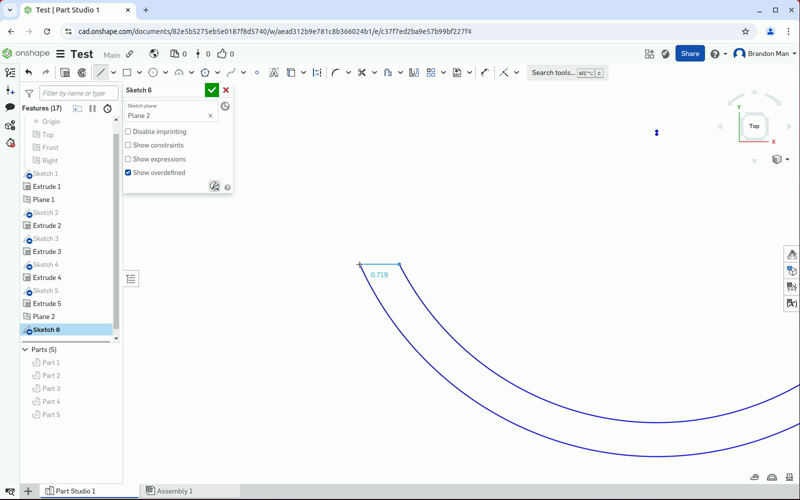
click(359, 264)
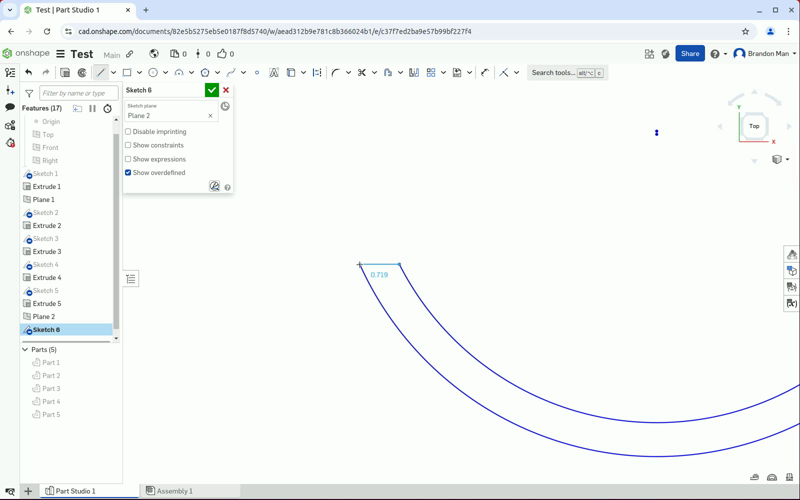
scroll(-6)
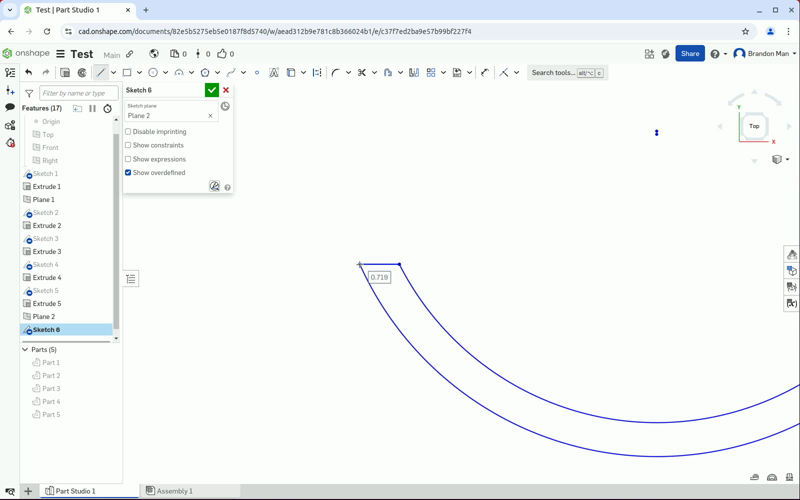
scroll(-6)
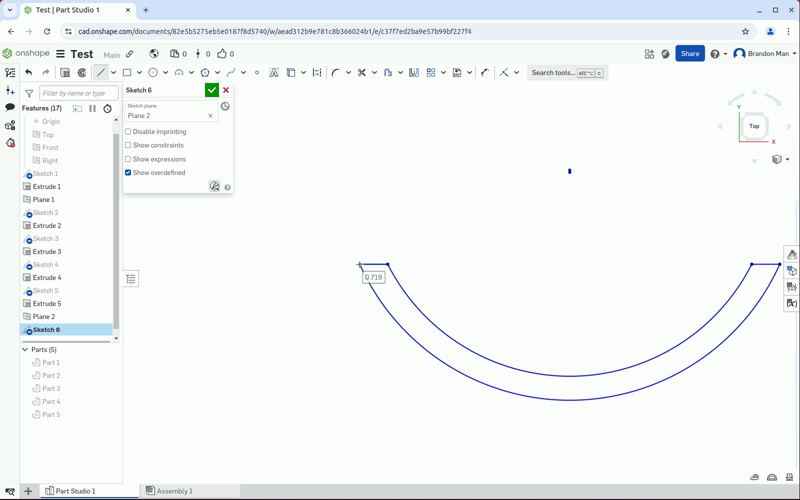
scroll(-6)
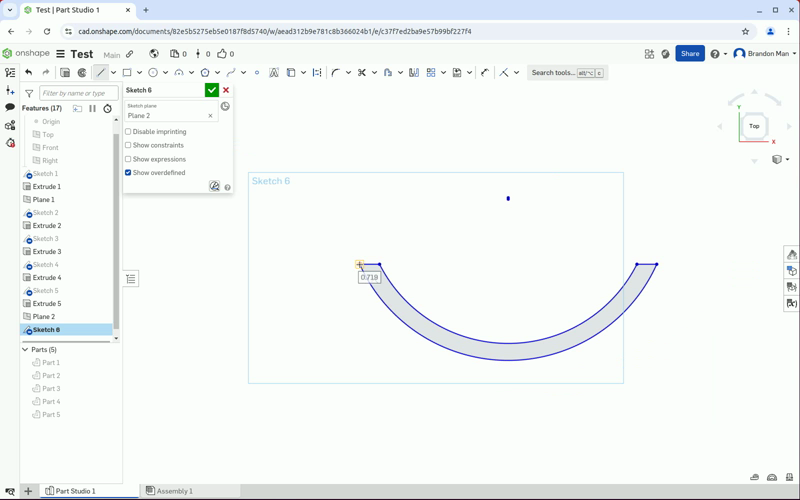
scroll(-6)
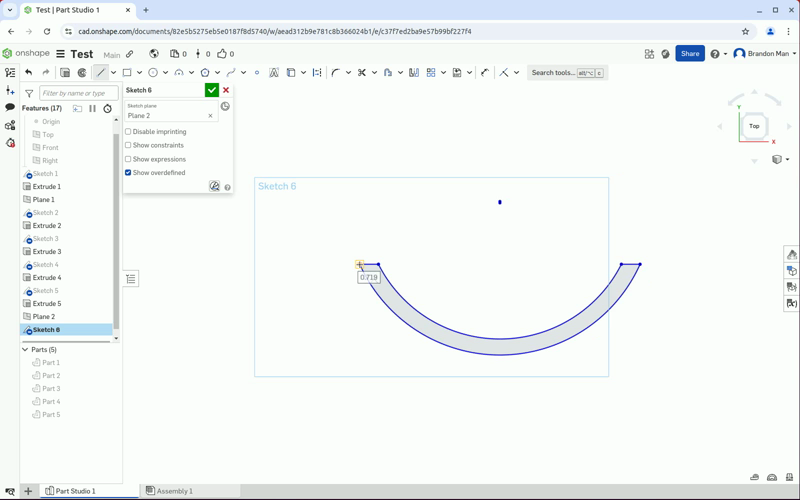
scroll(-6)
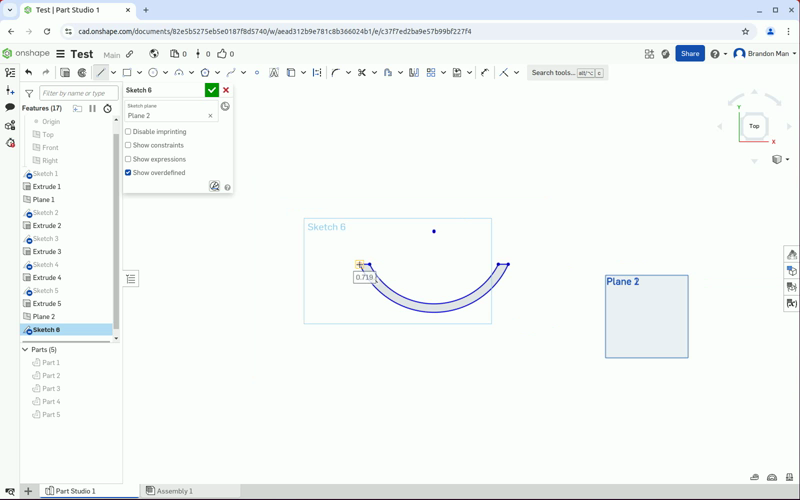
scroll(-6)
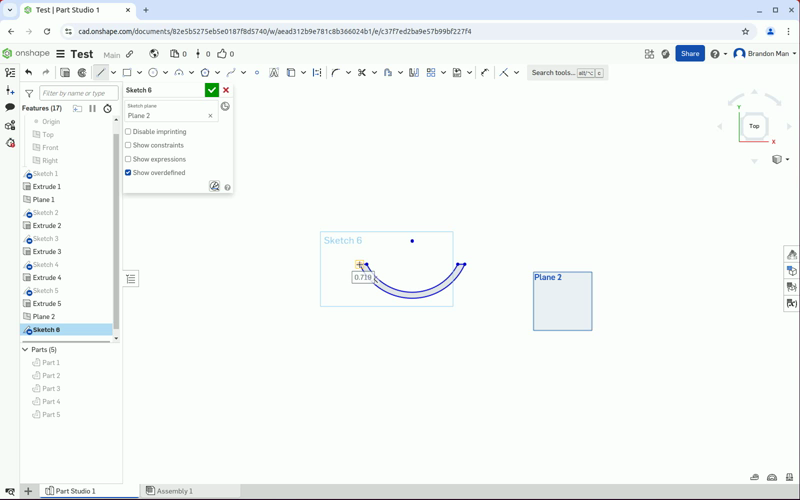
scroll(-6)
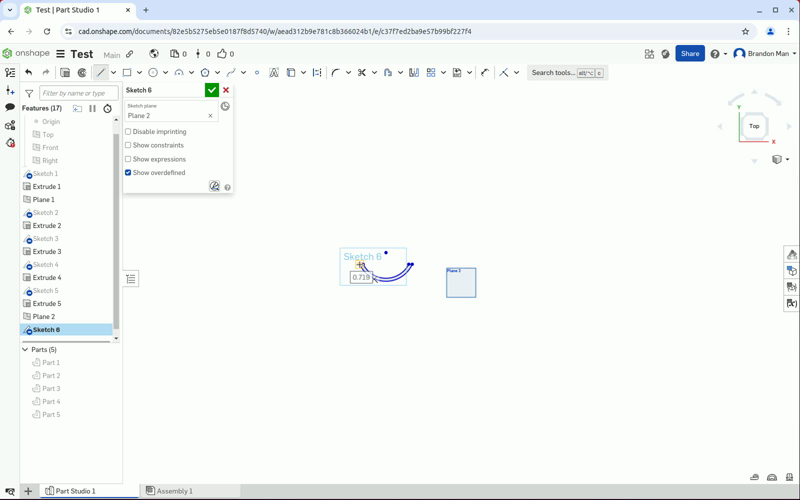
key(esc)
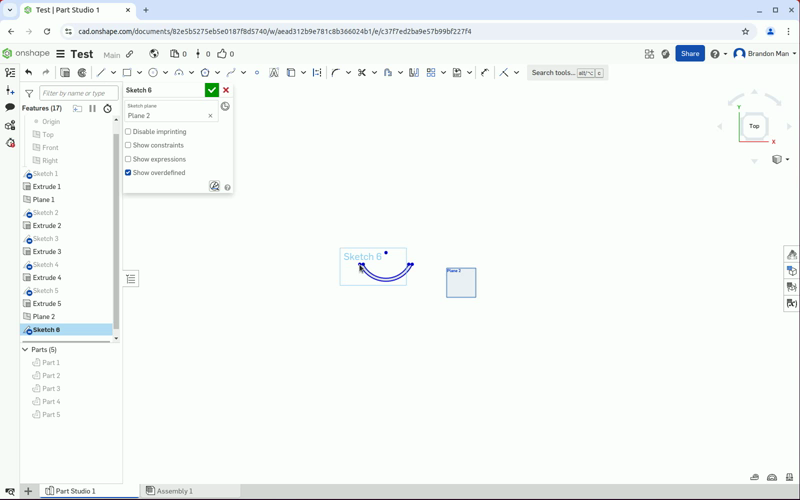
mouse_move(365, 268)
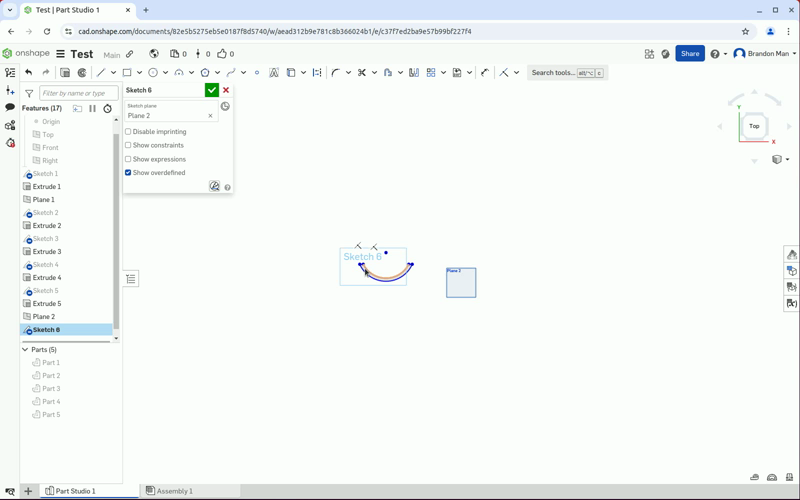
scroll(6)
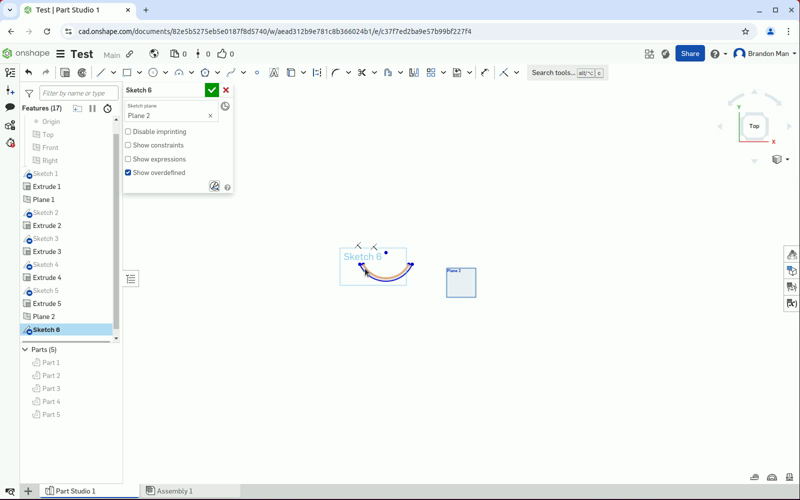
scroll(6)
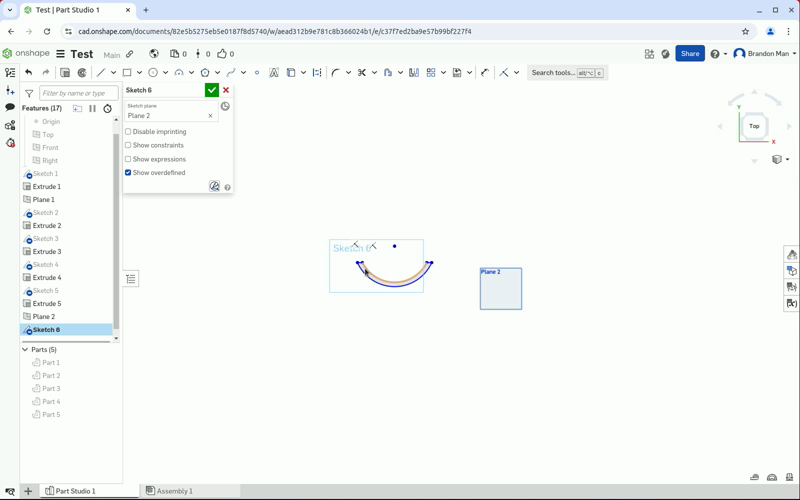
scroll(6)
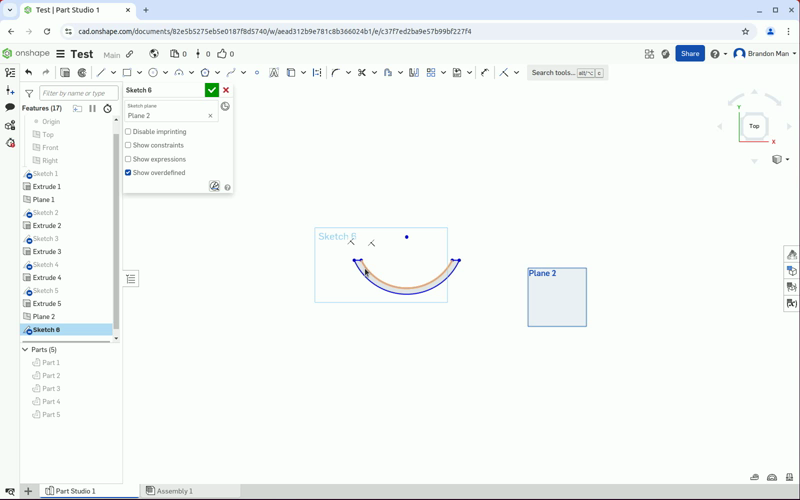
scroll(6)
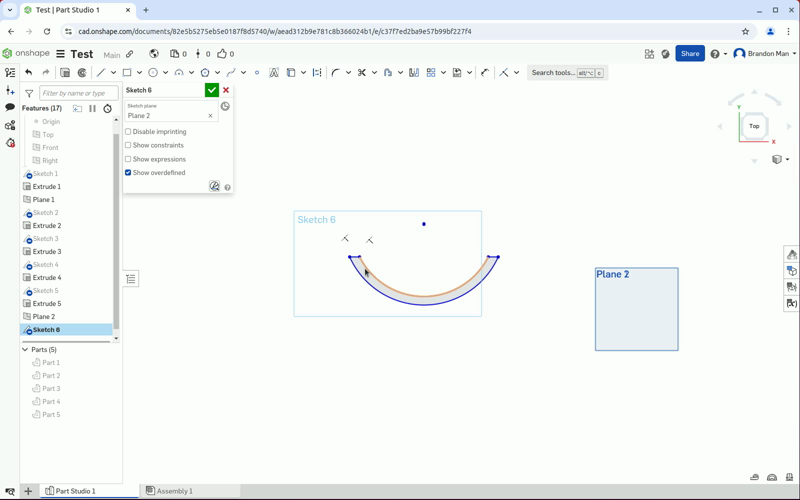
scroll(6)
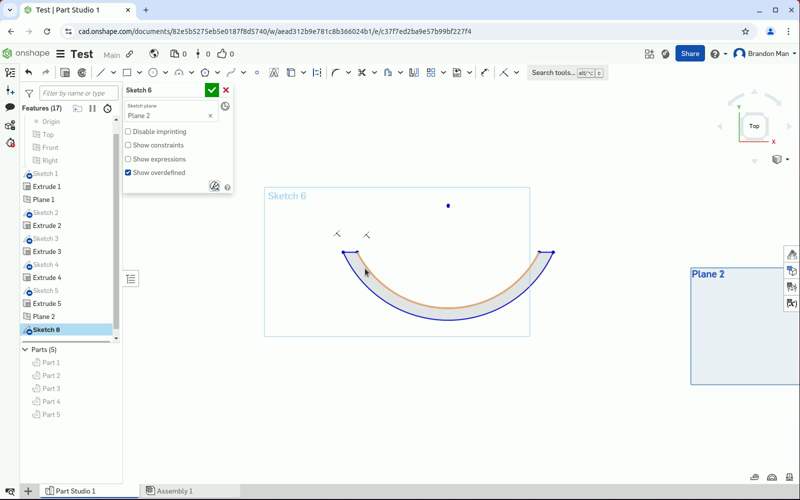
scroll(6)
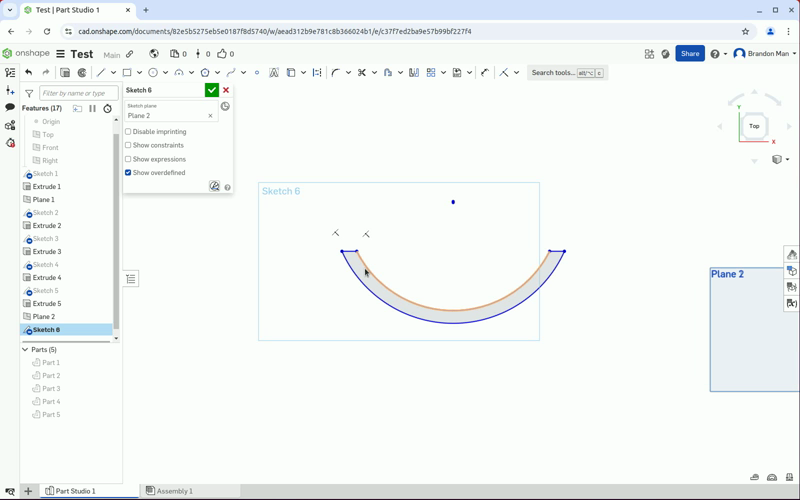
scroll(6)
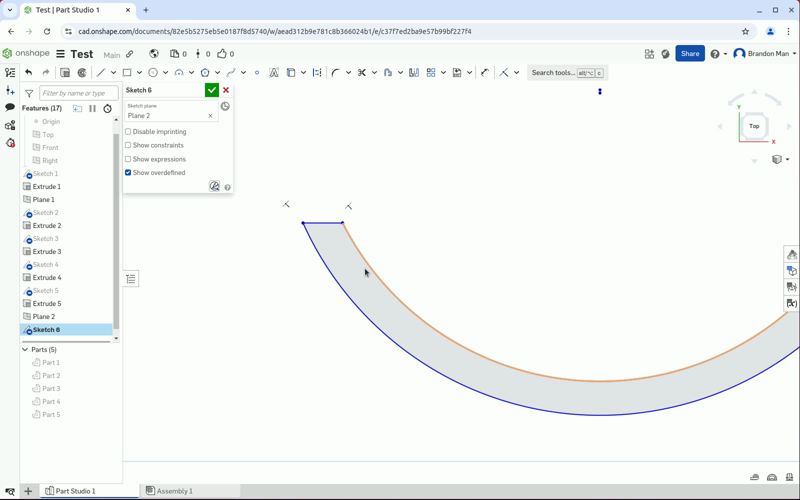
click(365, 268)
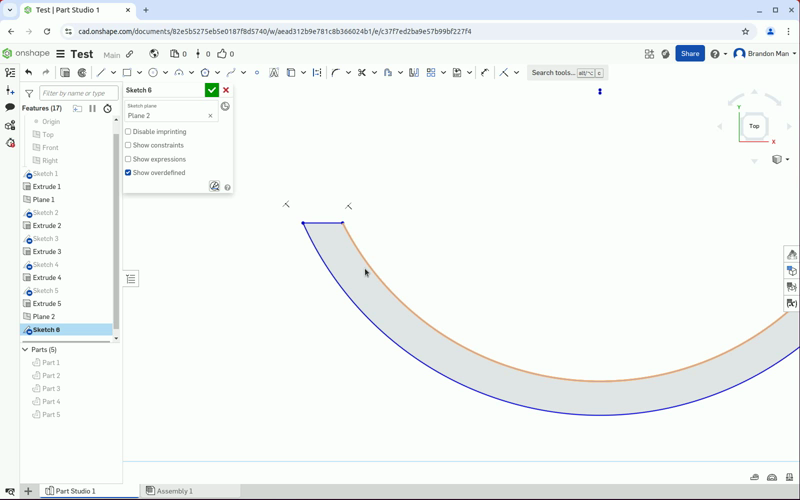
scroll(-6)
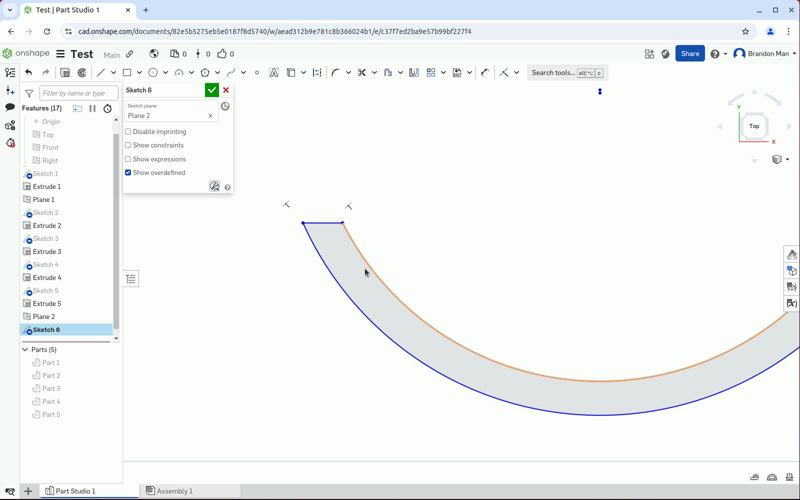
scroll(-6)
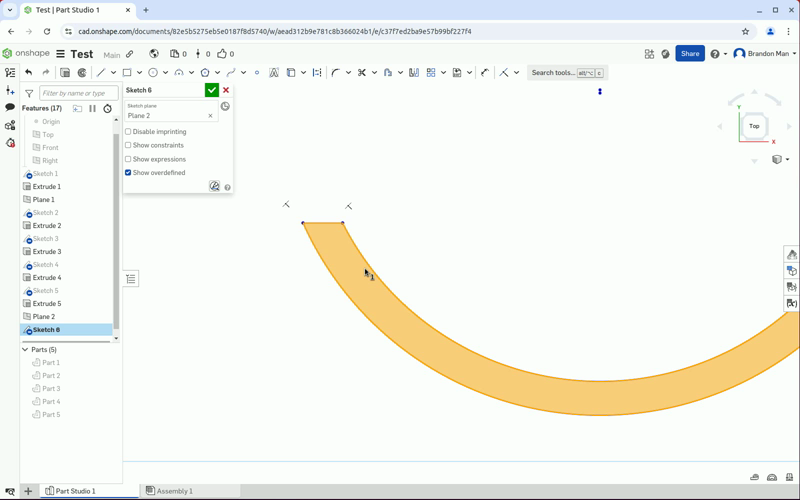
scroll(-6)
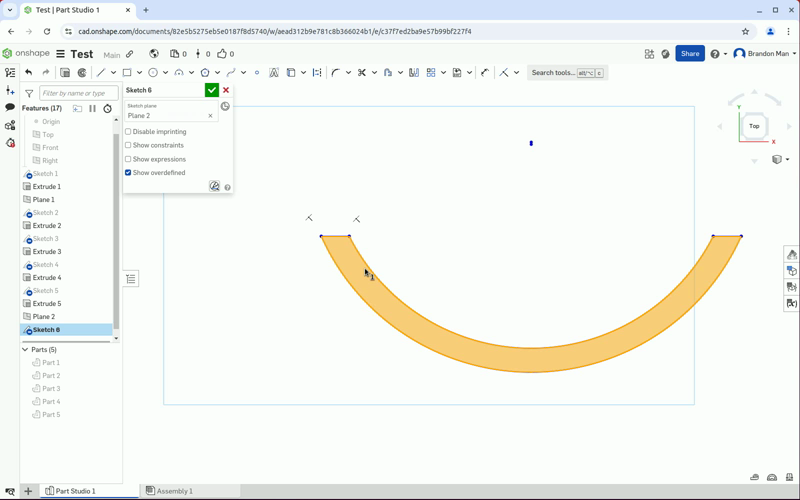
scroll(-6)
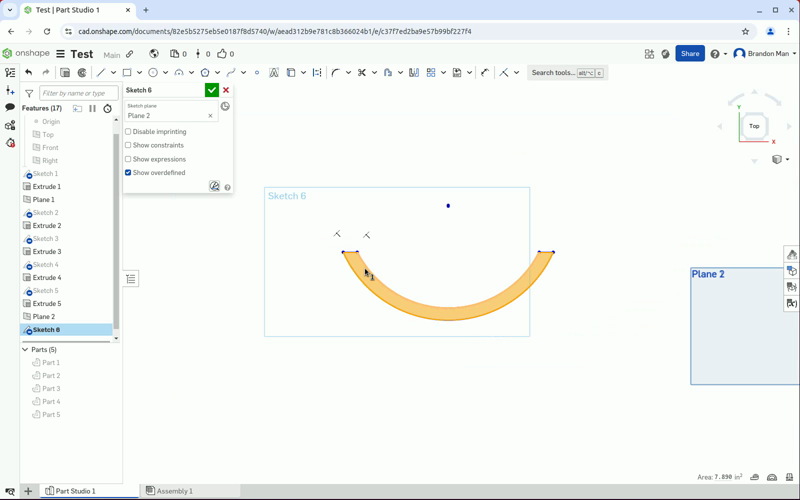
scroll(-6)
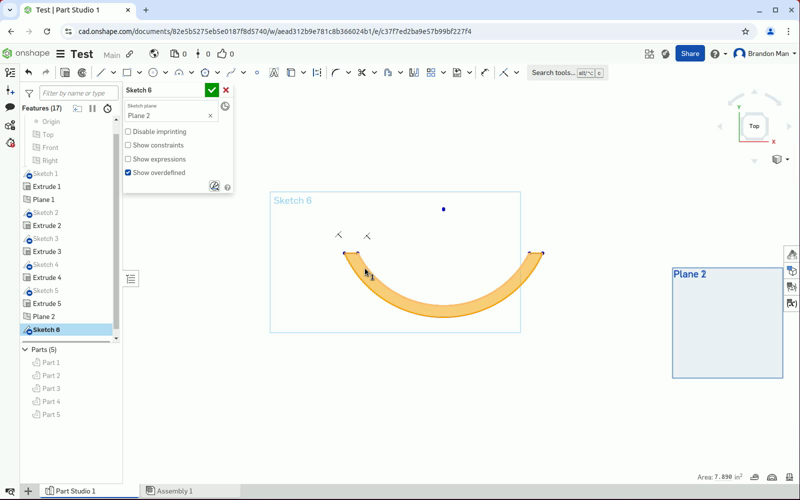
scroll(-6)
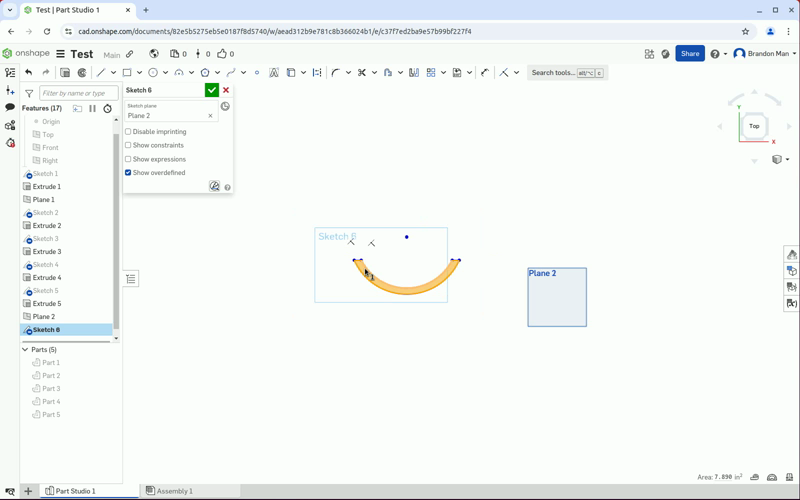
scroll(-6)
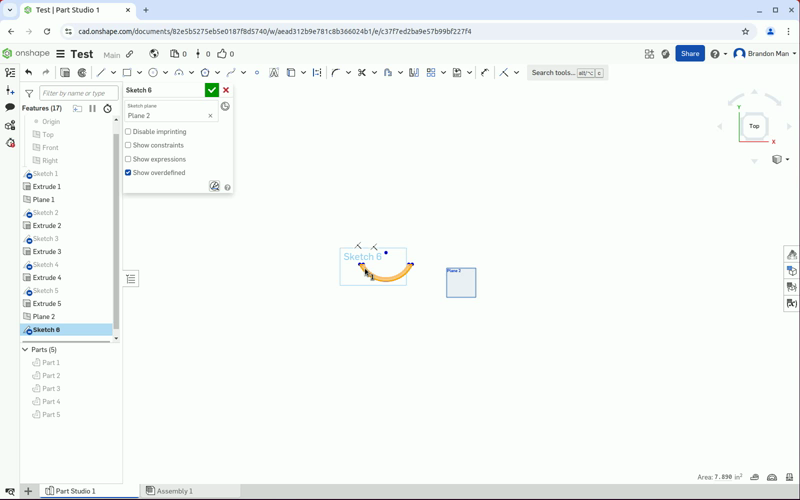
mouse_move(73, 352)
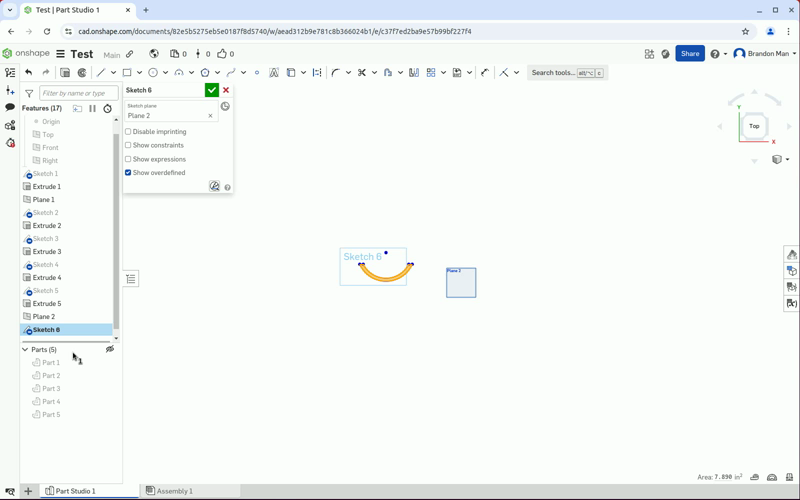
key(shift+y)
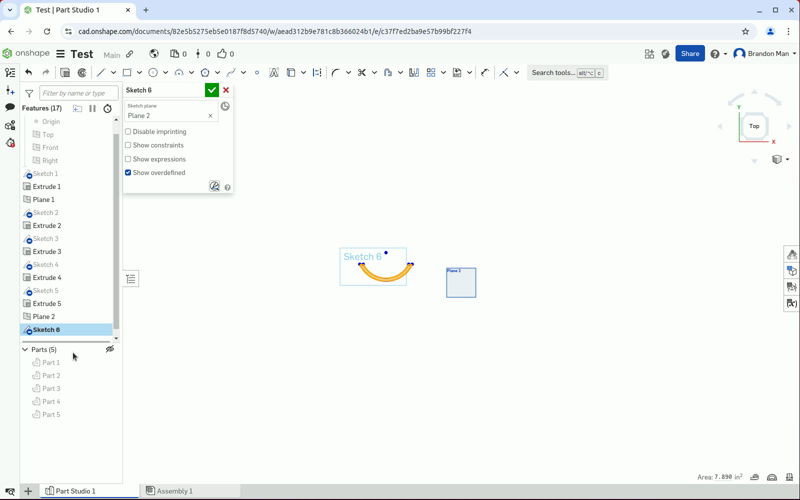
key(shift+e)
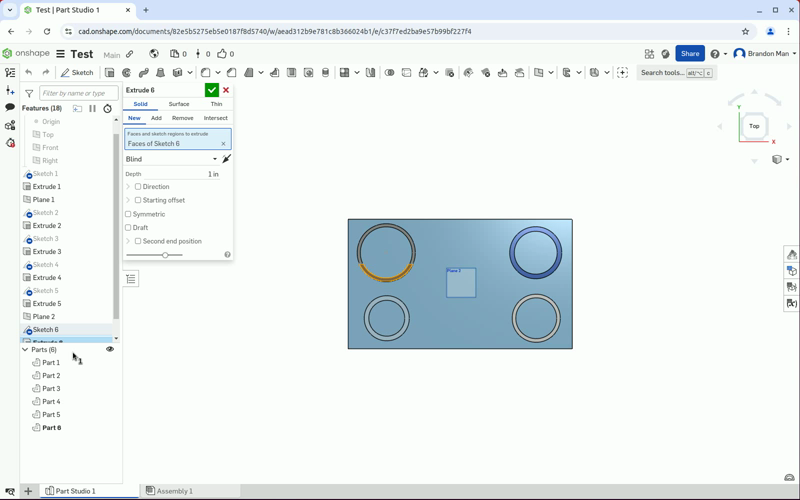
mouse_move(143, 106)
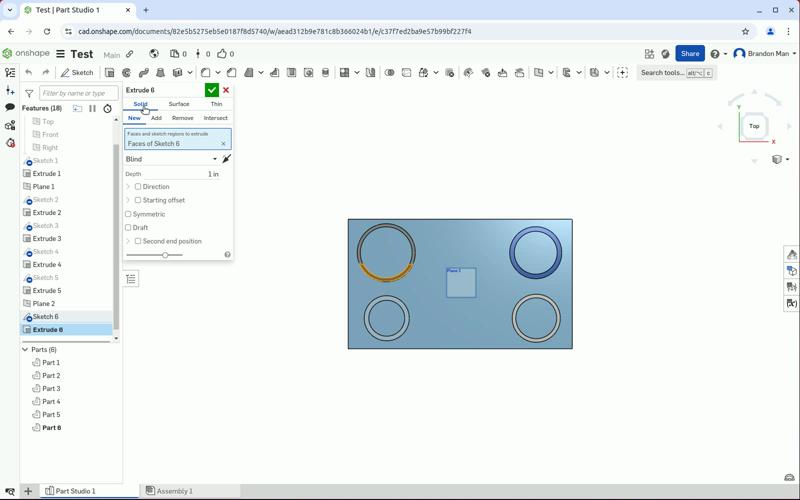
click(143, 106)
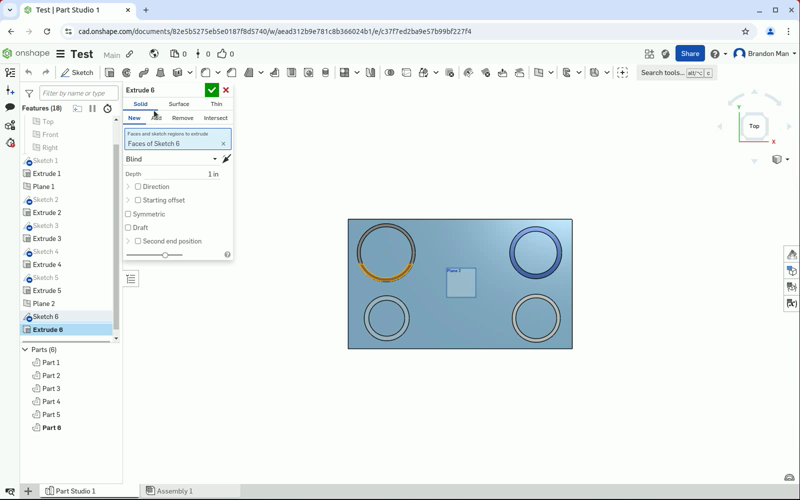
mouse_move(186, 120)
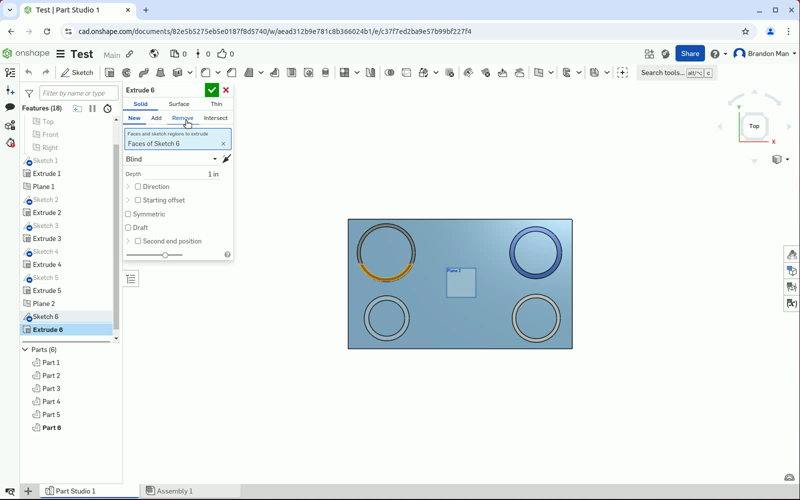
click(186, 120)
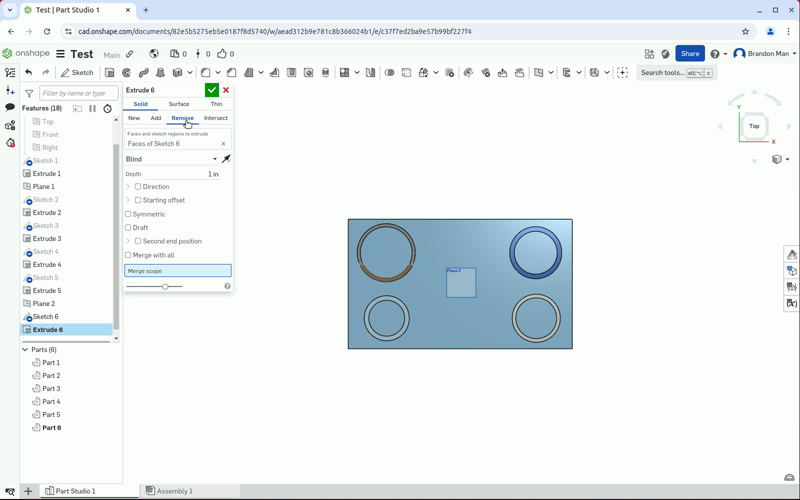
key(tab, 4)
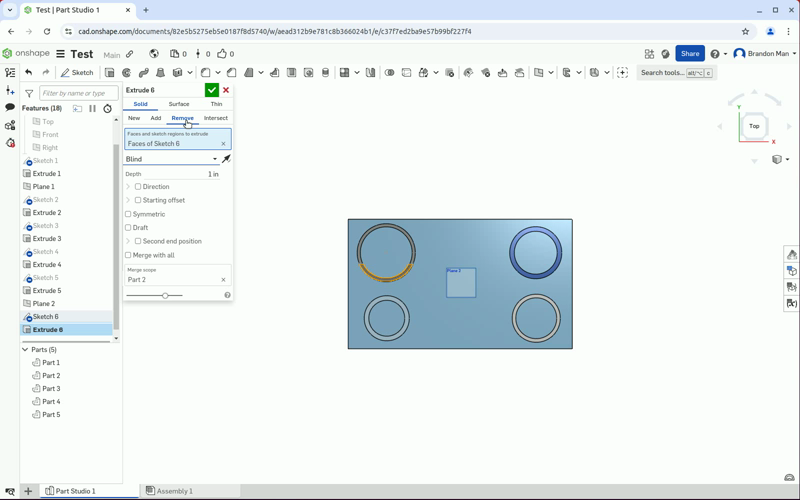
text(14.924)
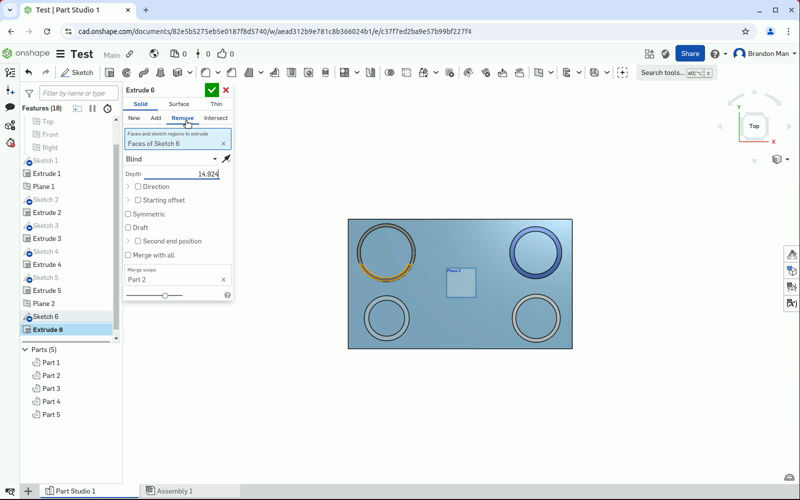
key(tab, 6)
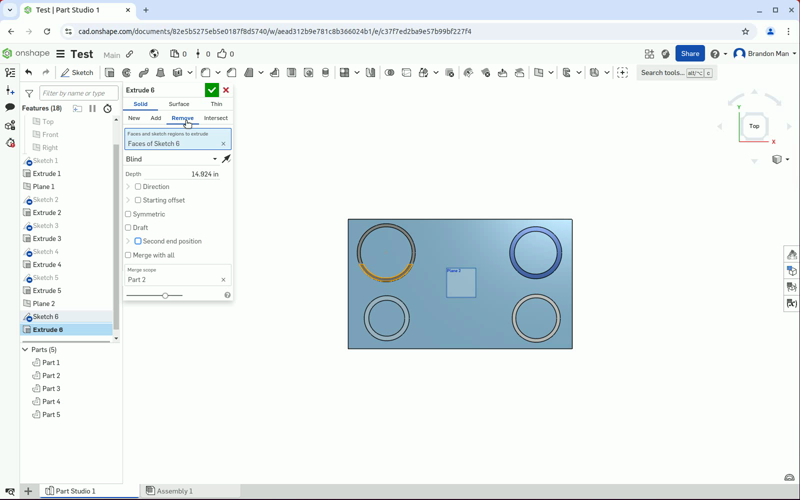
key(space)
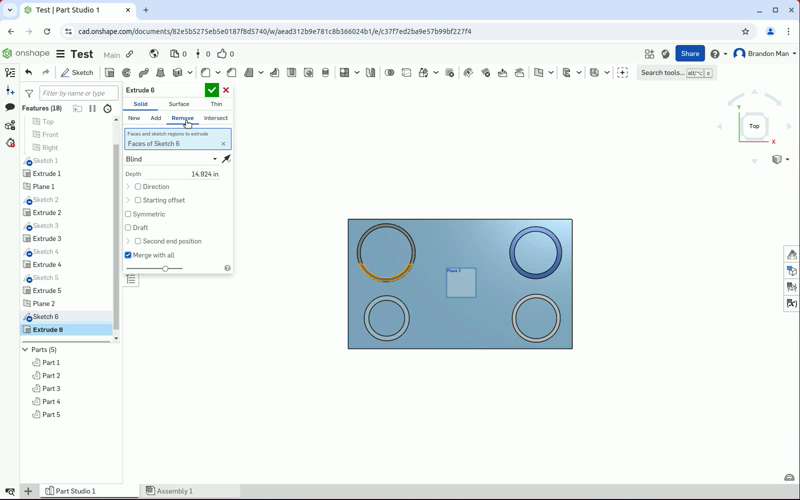
key(enter)
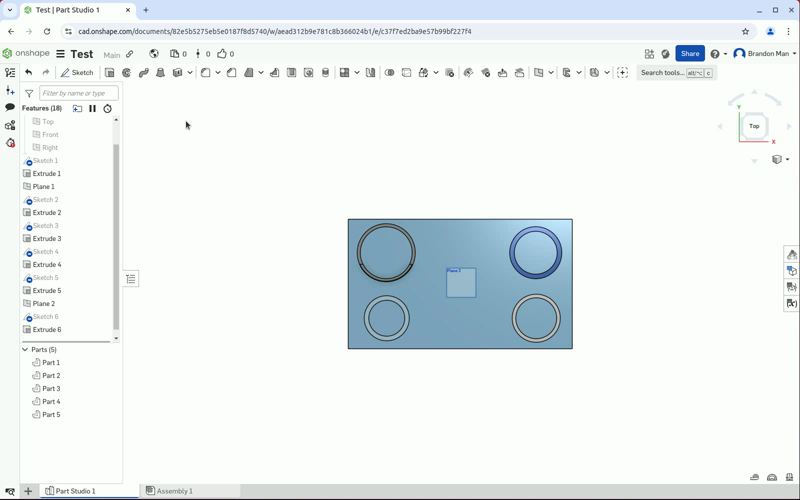
key(shift+h)
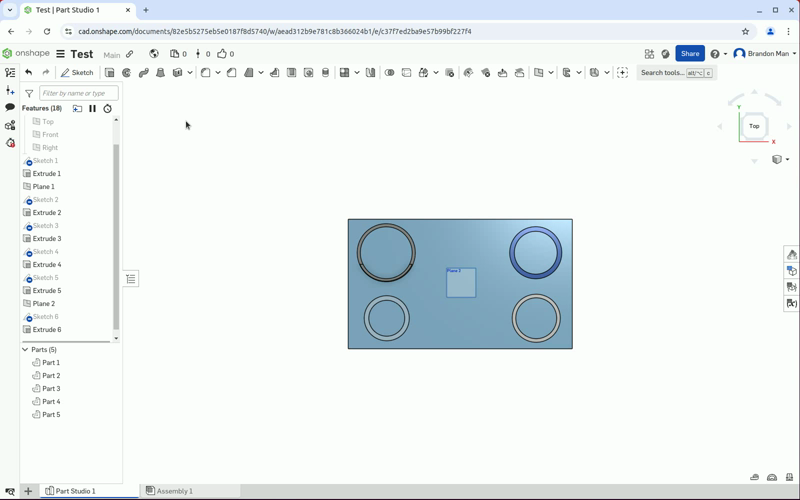
key(shift+h)
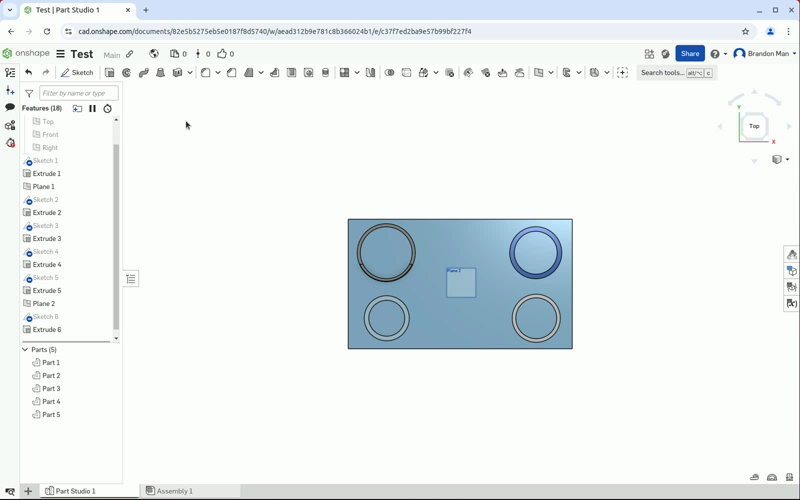
mouse_move(69, 163)
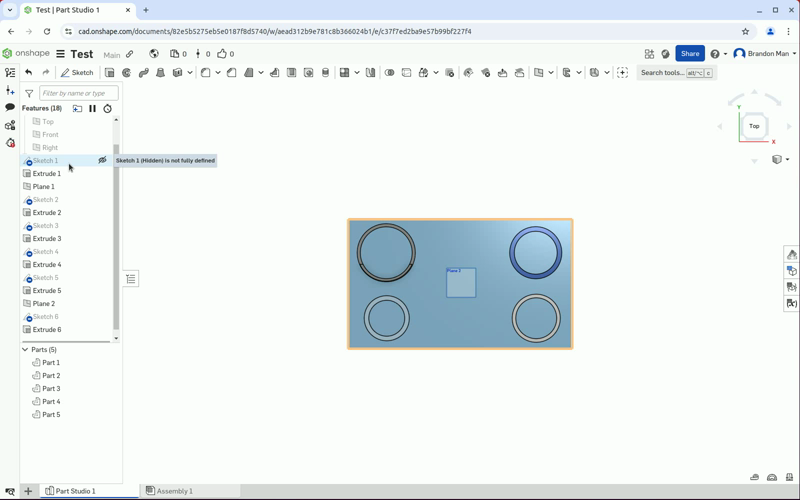
click(69, 163)
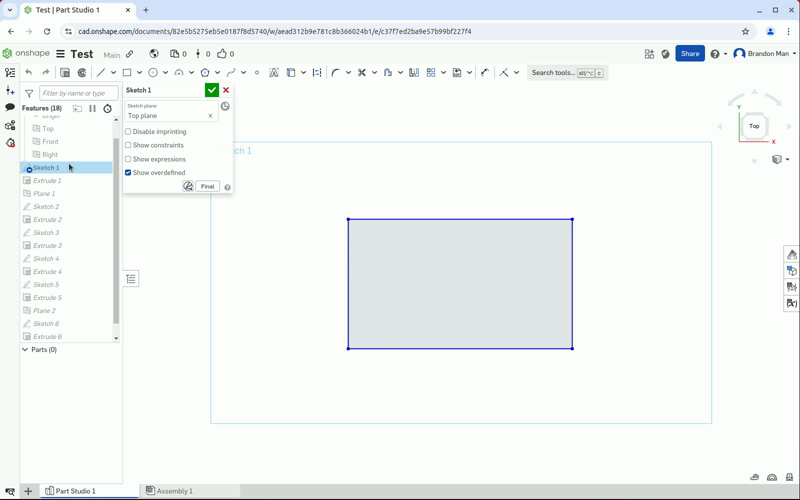
mouse_move(229, 92)
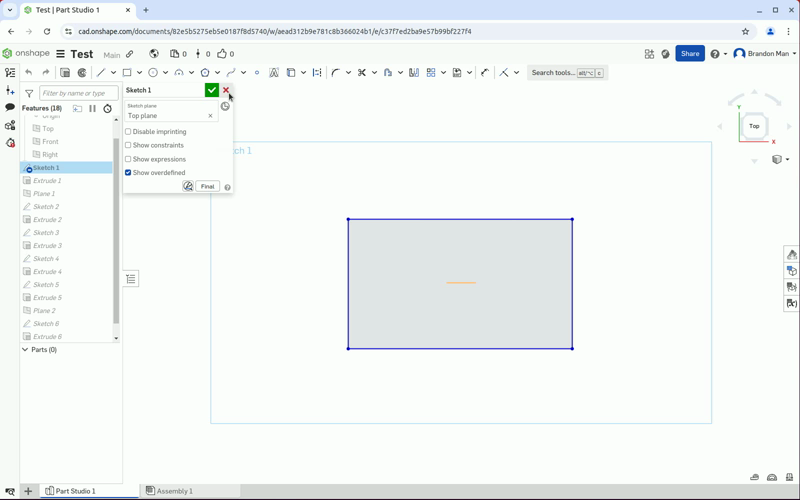
click(229, 92)
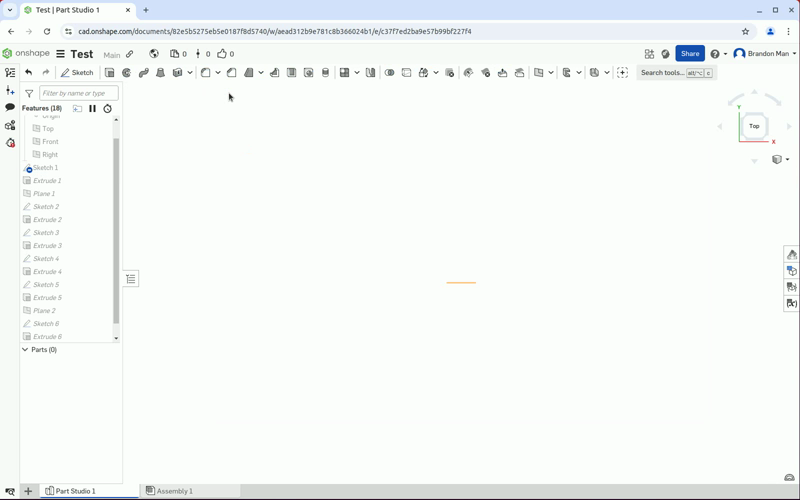
key(shift+s)
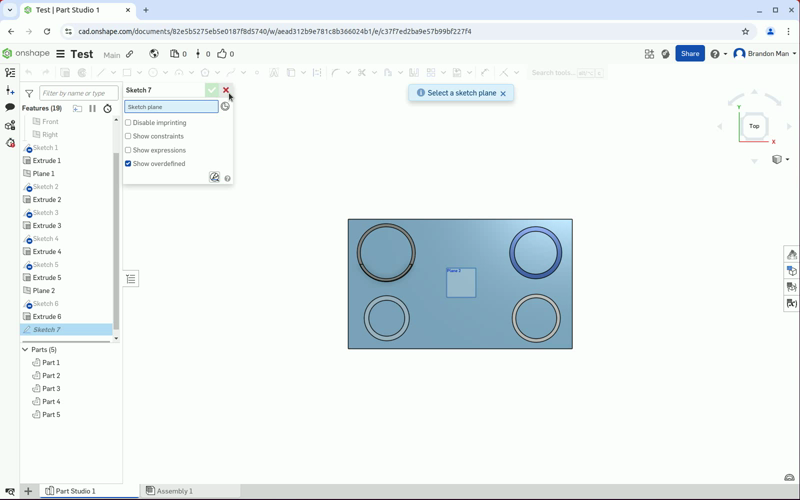
mouse_move(69, 293)
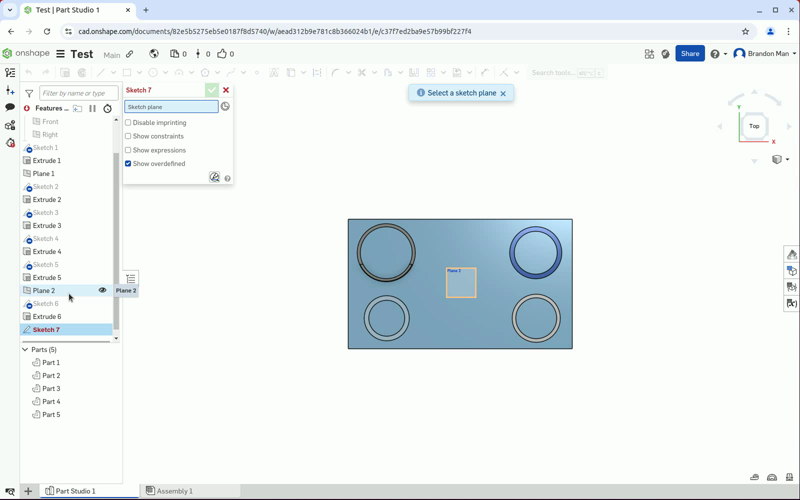
click(69, 293)
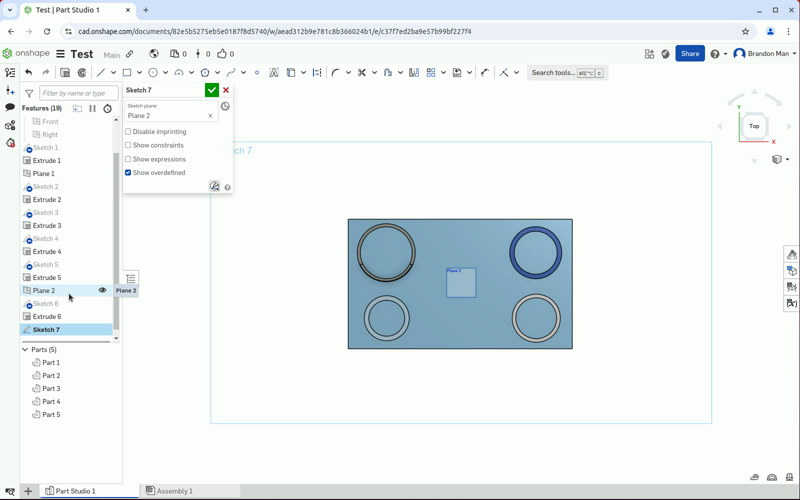
mouse_move(73, 352)
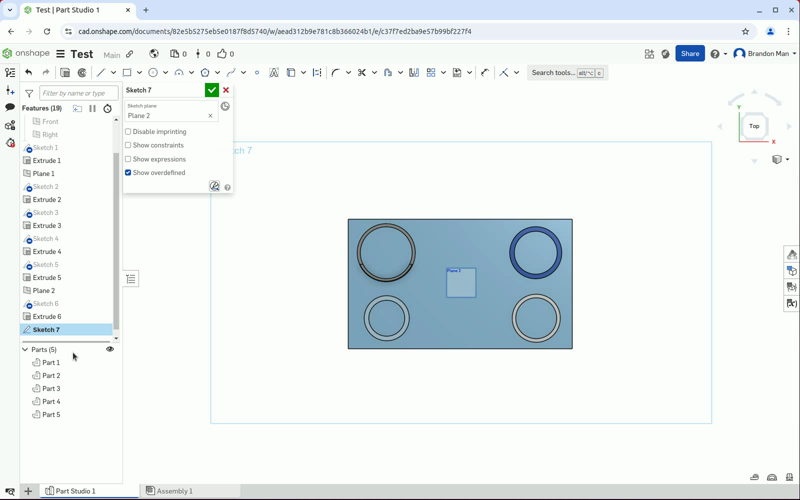
key(y)
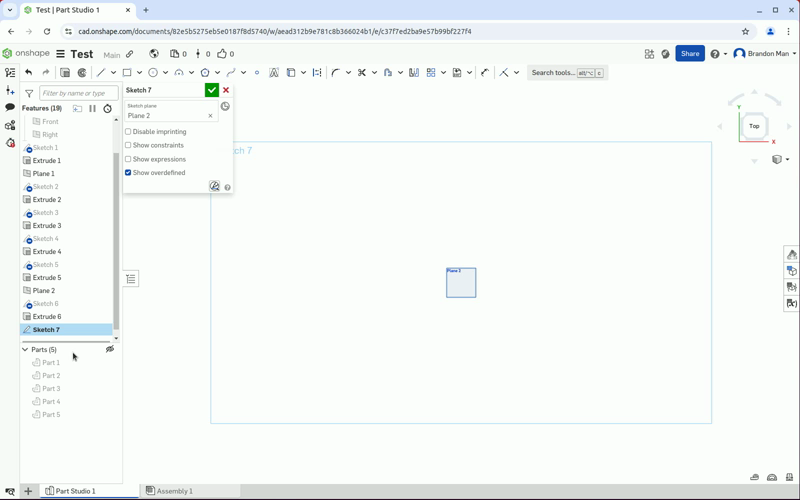
key(a)
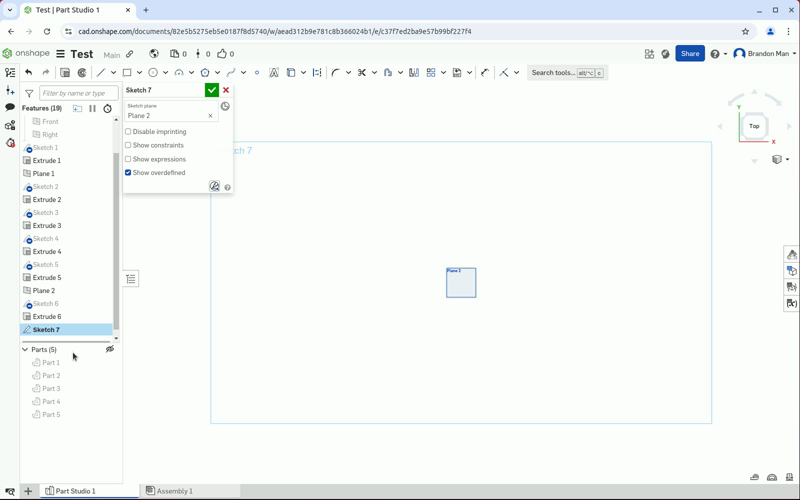
key_down(shift)
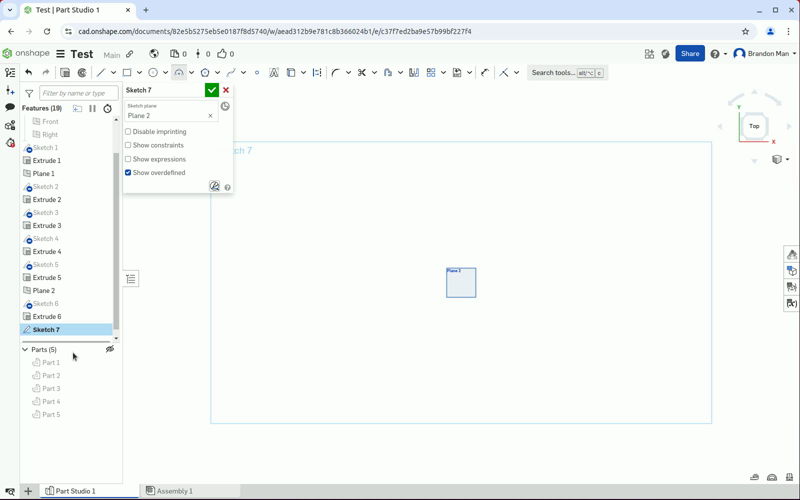
mouse_move(512, 261)
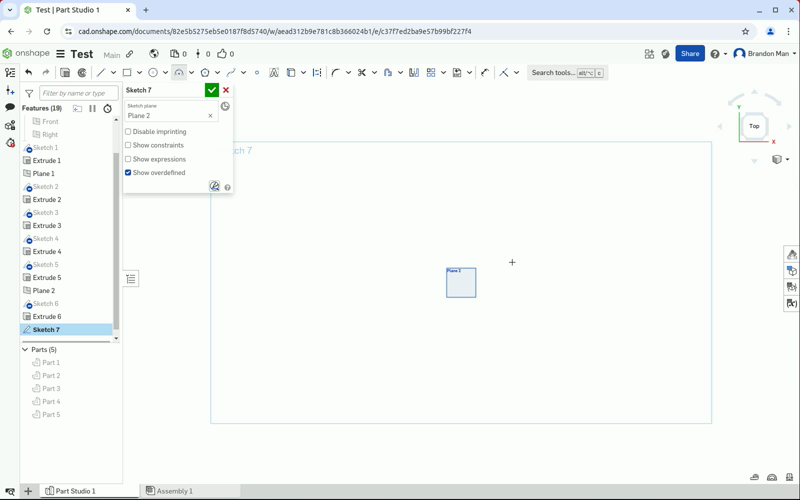
click(512, 261)
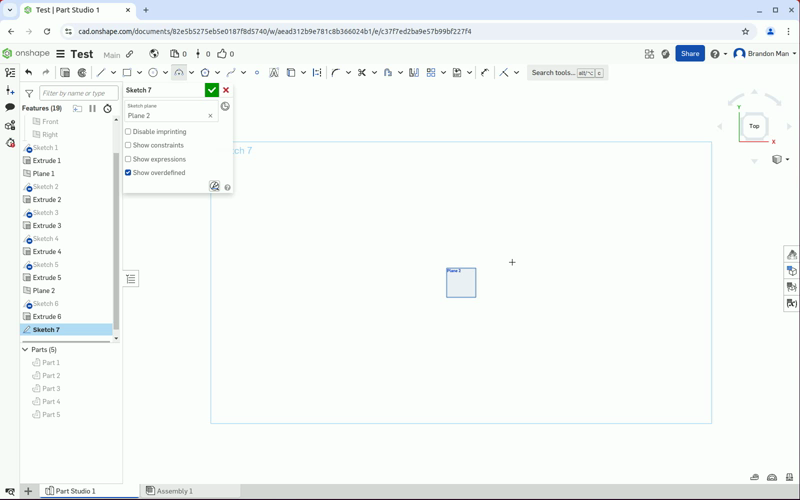
key_up(shift)
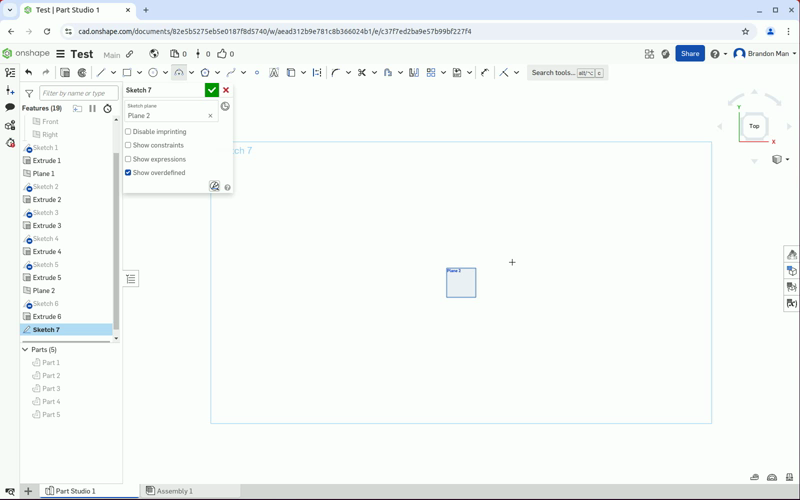
key_down(shift)
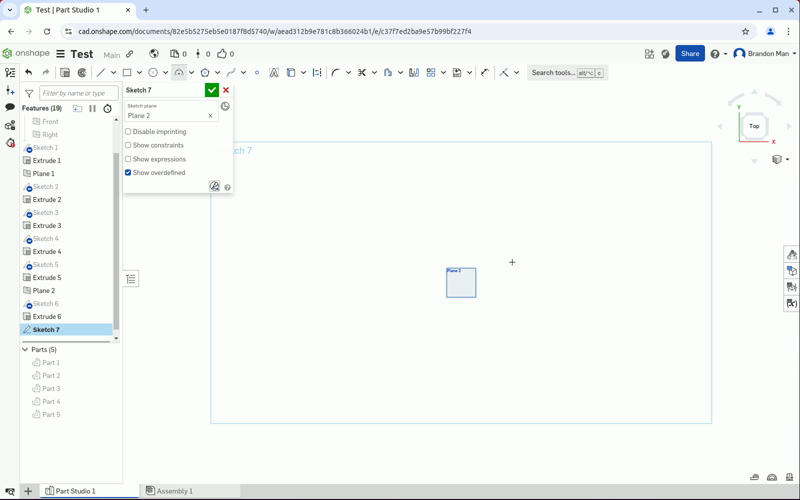
mouse_move(524, 275)
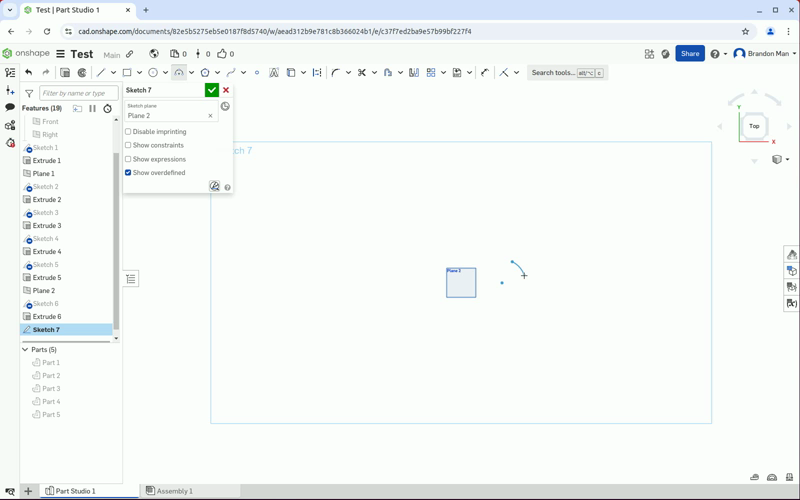
click(524, 275)
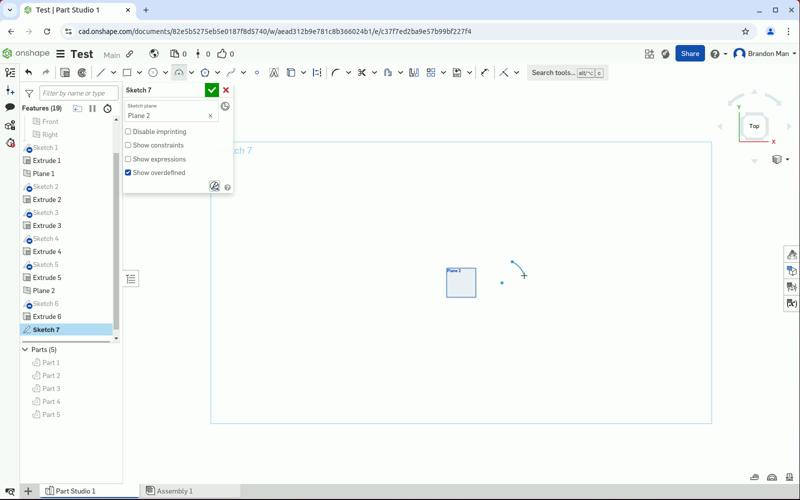
mouse_move(517, 269)
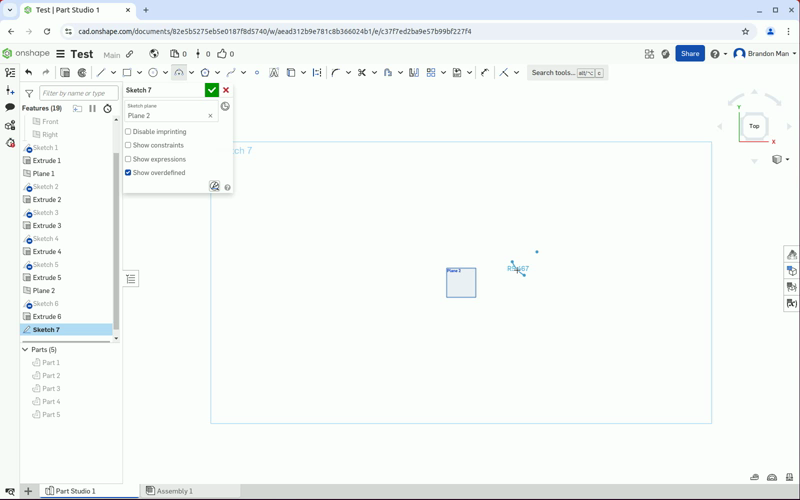
click(517, 269)
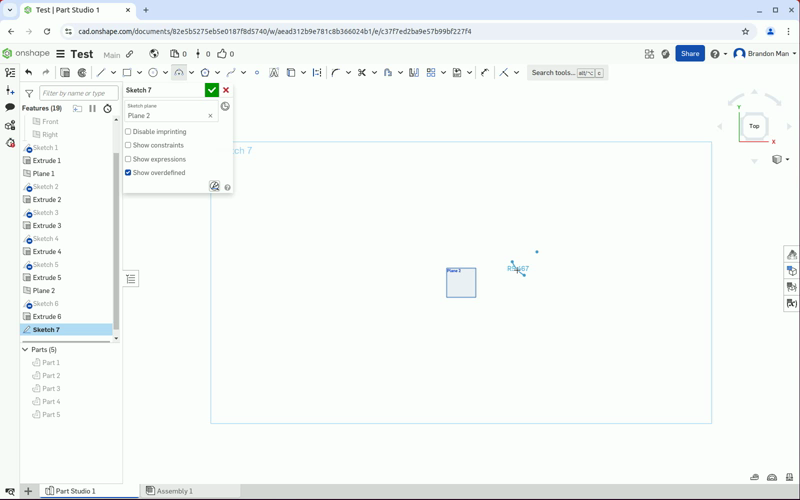
key_up(shift)
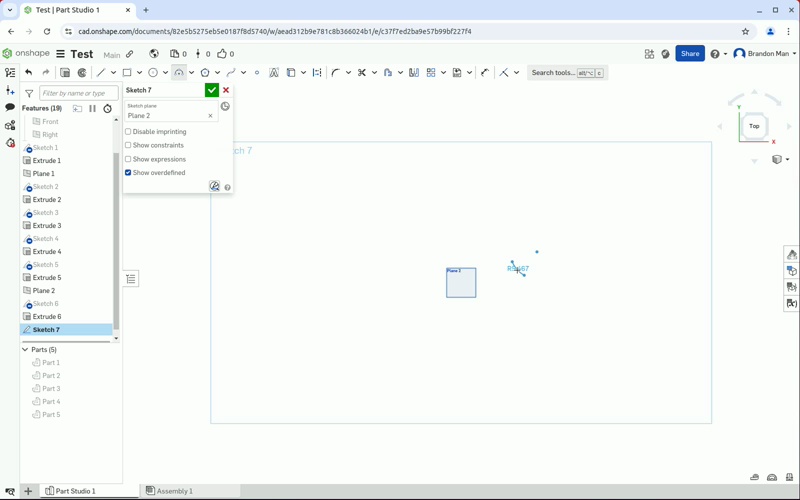
key(esc)
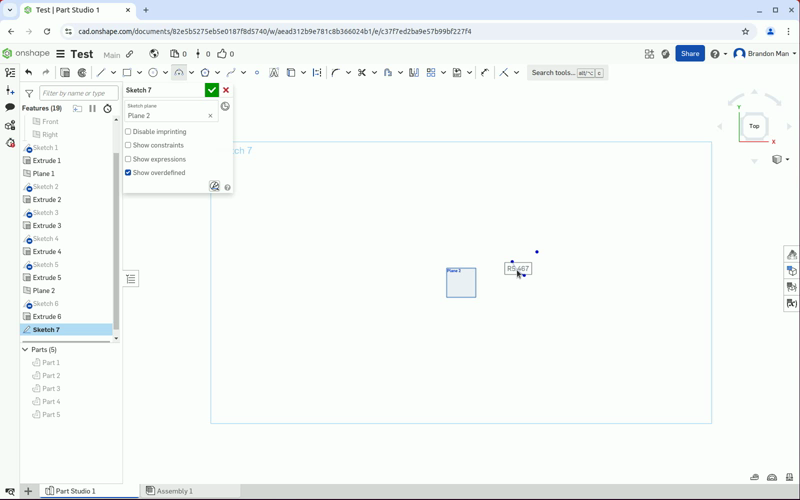
key(l)
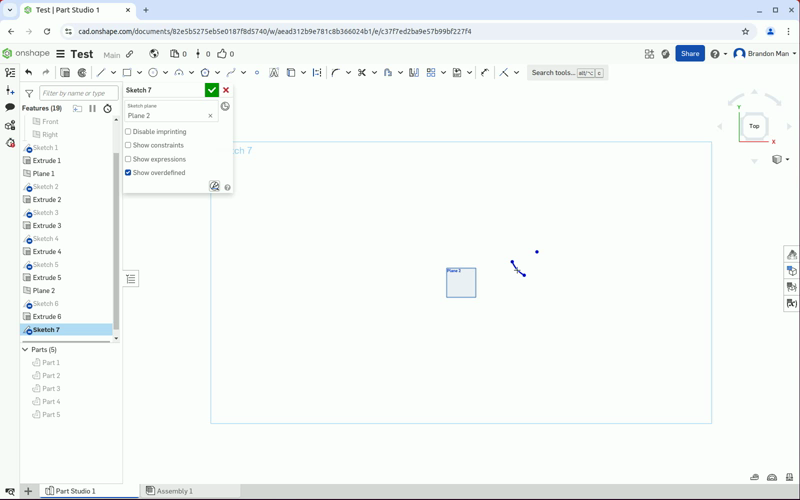
mouse_move(524, 275)
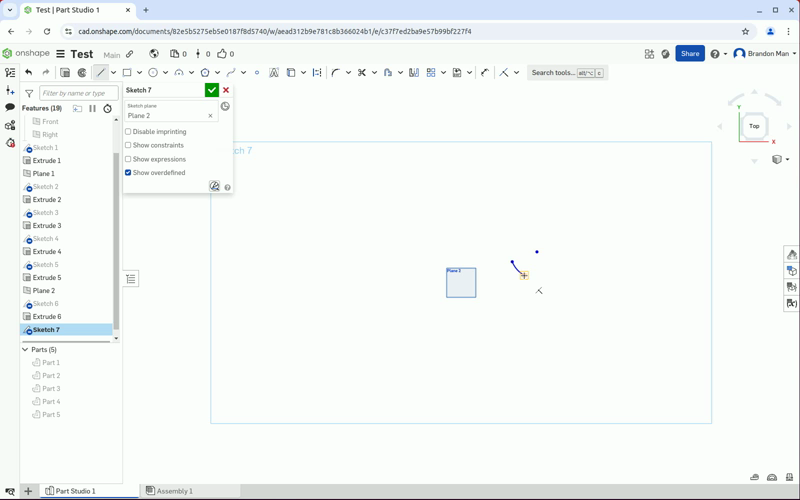
click(524, 275)
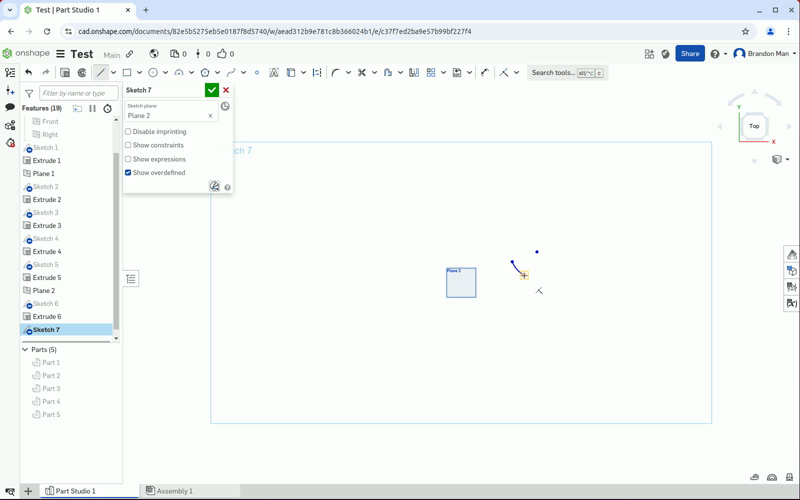
key_down(shift)
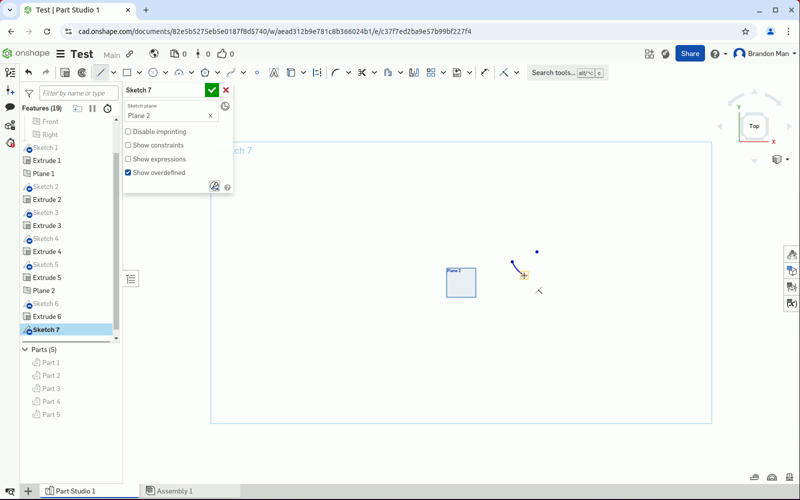
mouse_move(554, 275)
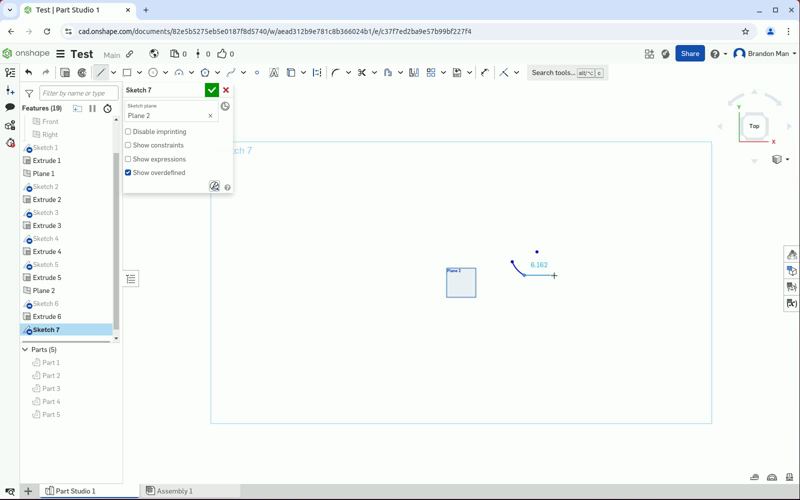
mouse_move(547, 275)
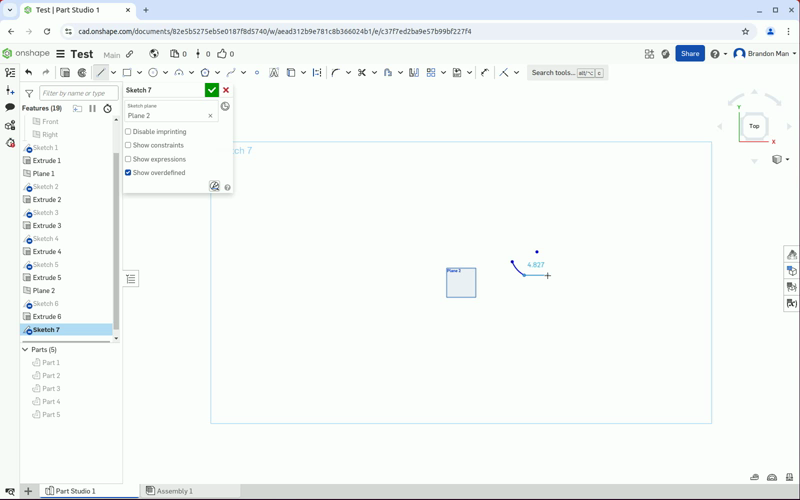
click(547, 275)
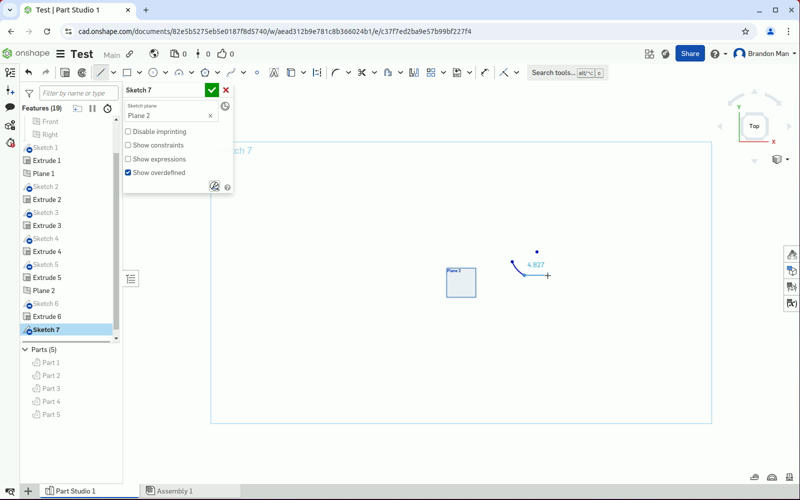
key_up(shift)
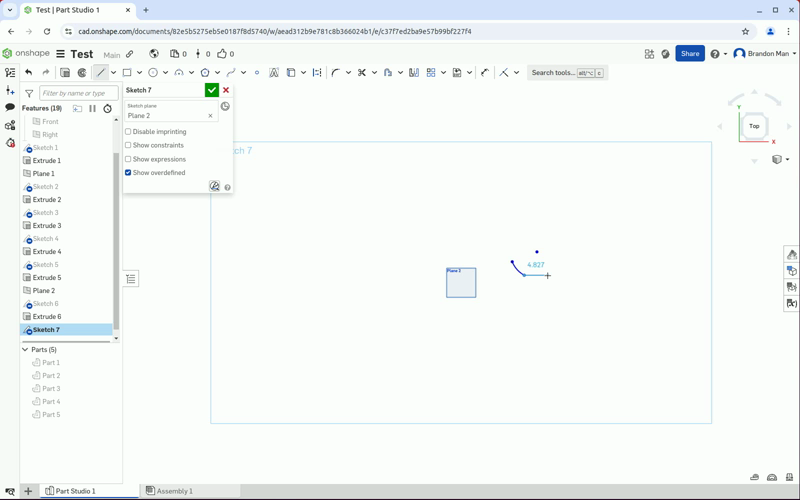
key(esc)
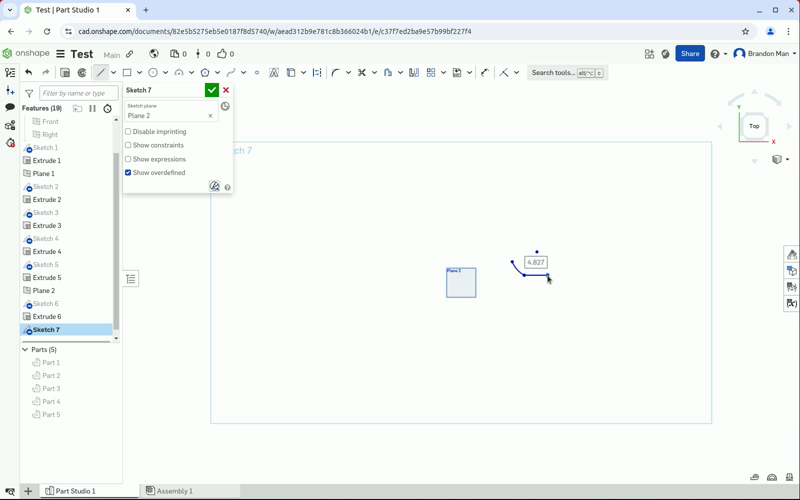
key(a)
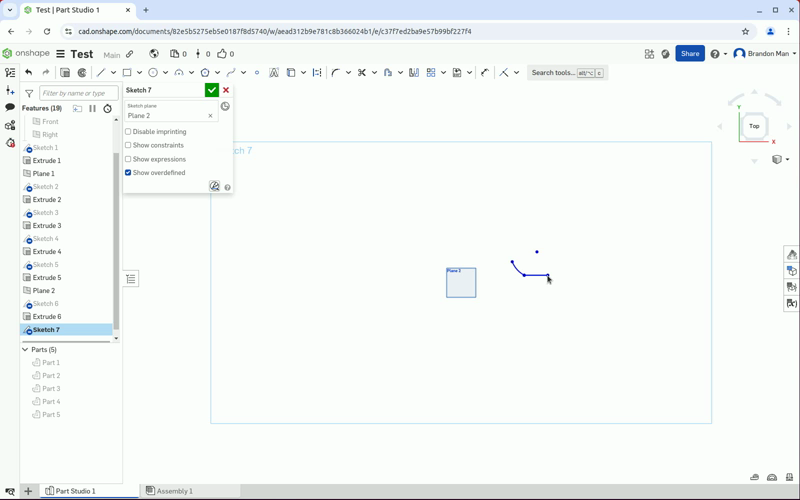
mouse_move(547, 275)
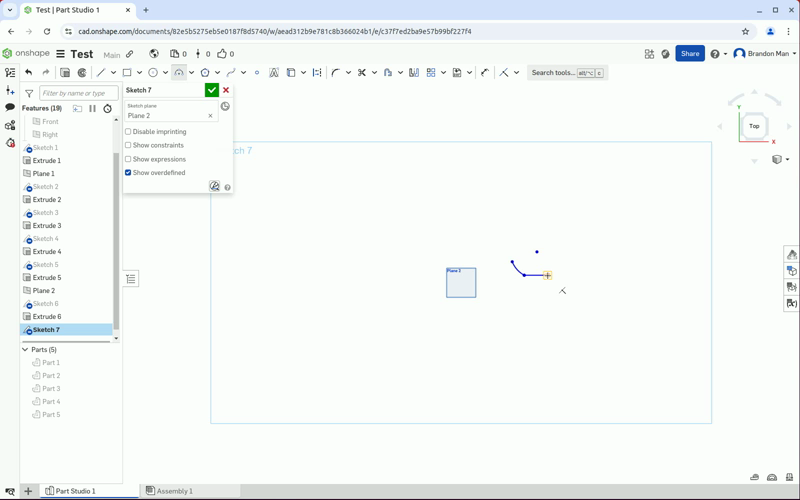
click(547, 275)
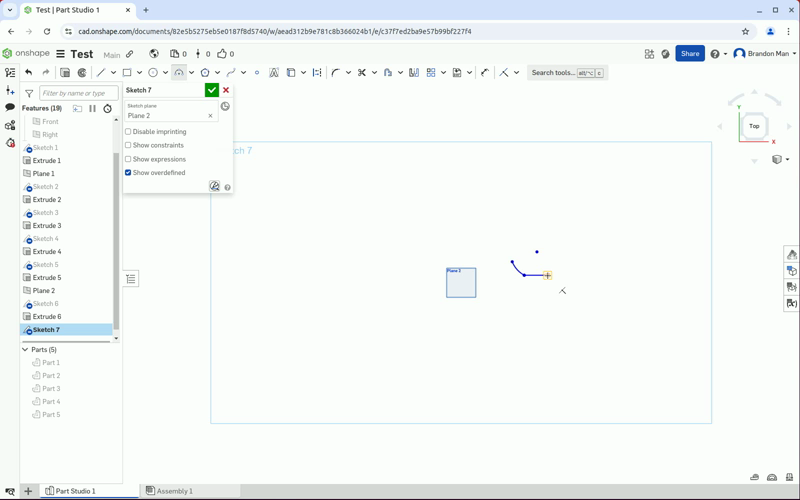
key_down(shift)
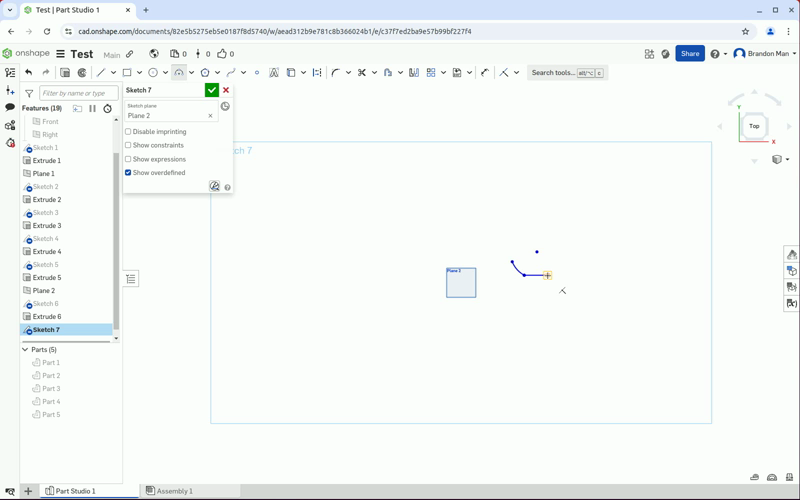
mouse_move(559, 261)
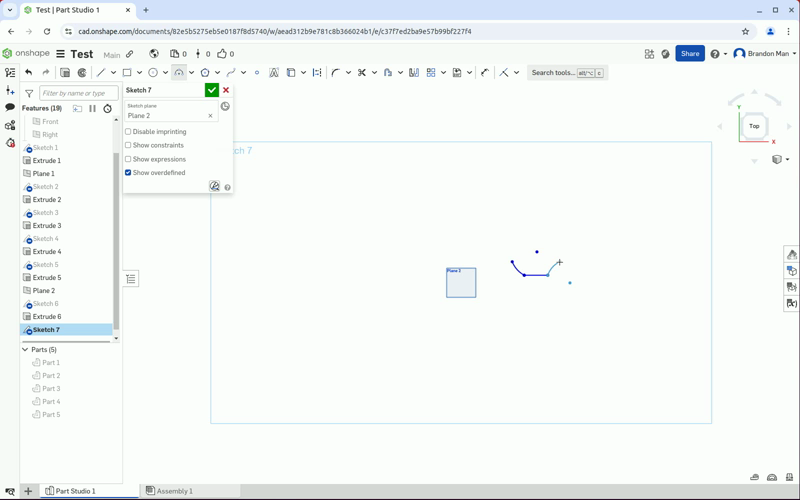
click(559, 261)
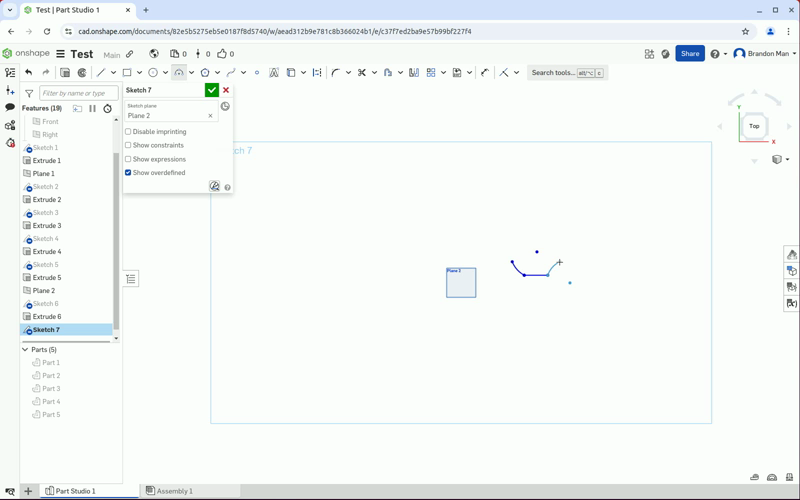
mouse_move(555, 269)
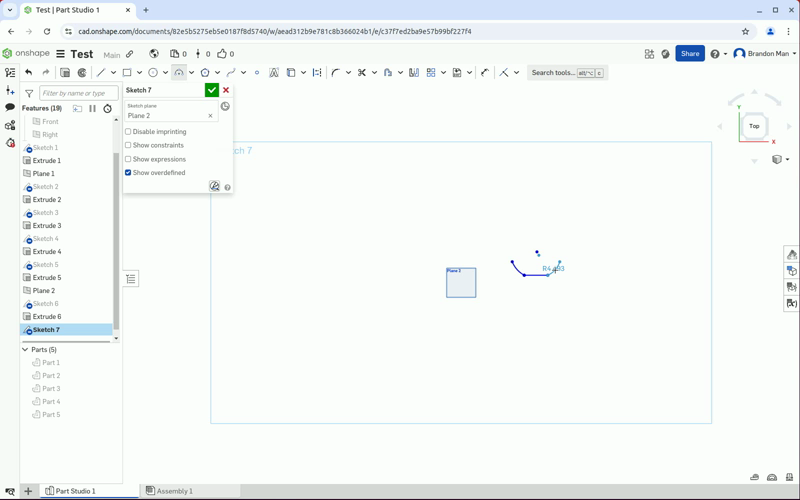
click(555, 269)
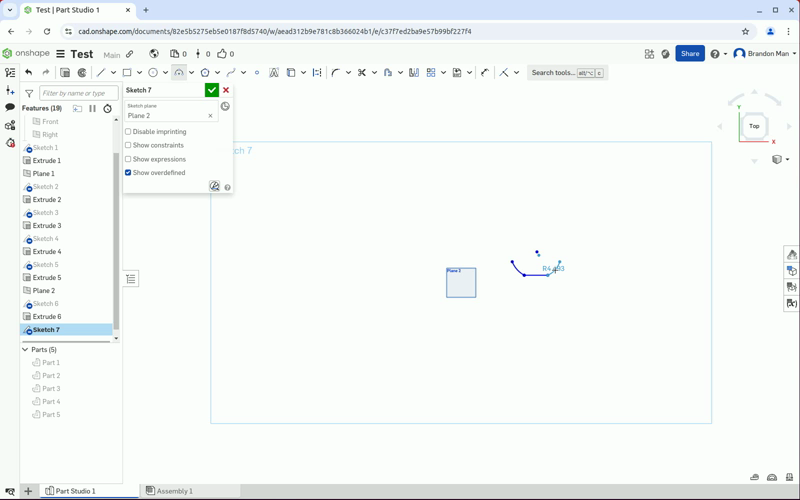
key_up(shift)
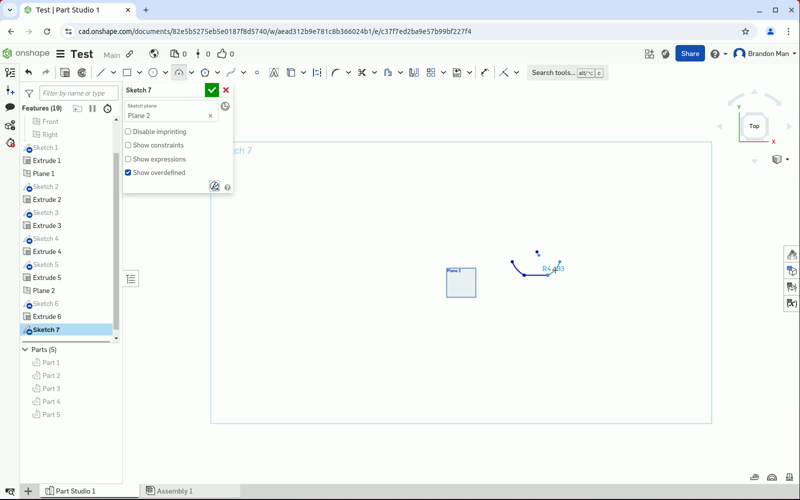
key(esc)
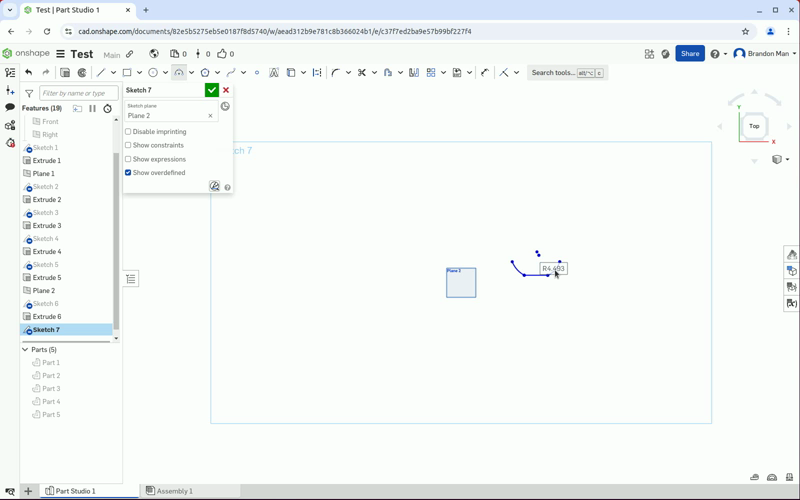
key(l)
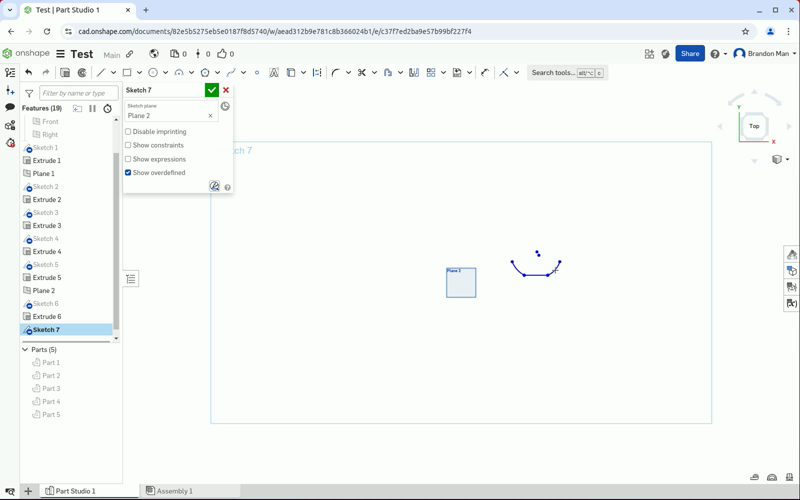
mouse_move(559, 261)
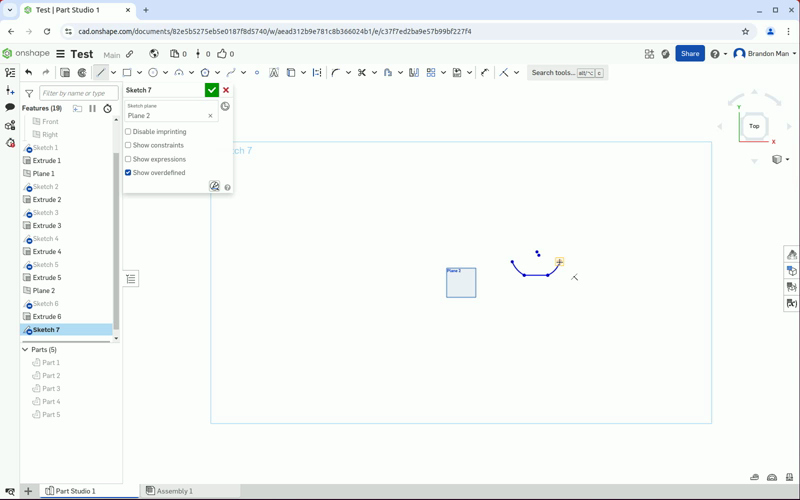
click(559, 261)
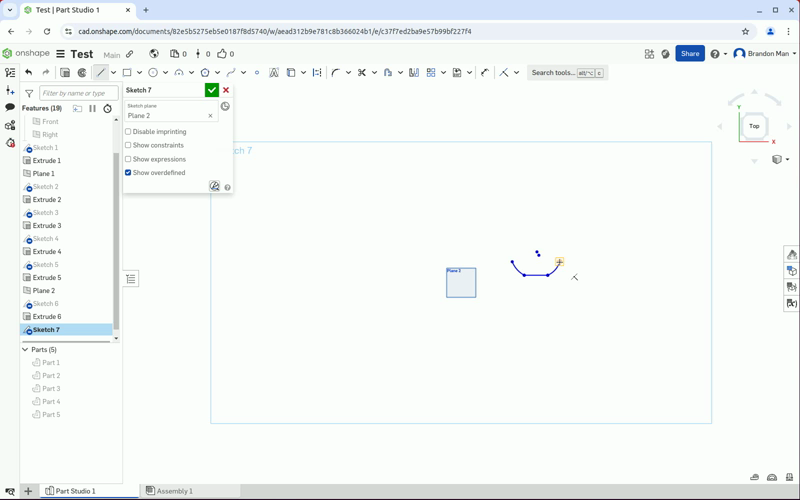
key_down(shift)
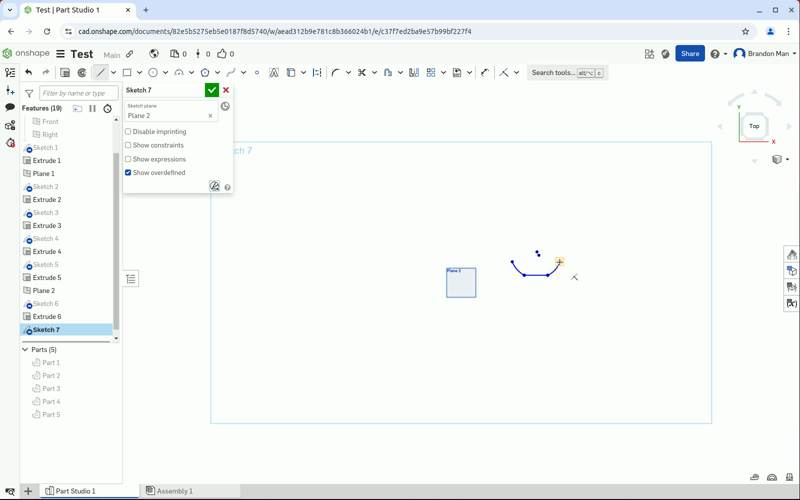
mouse_move(589, 261)
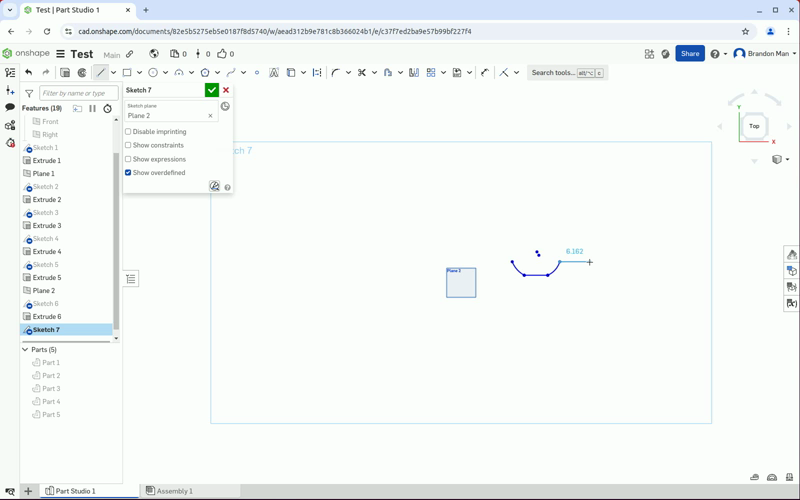
mouse_move(555, 261)
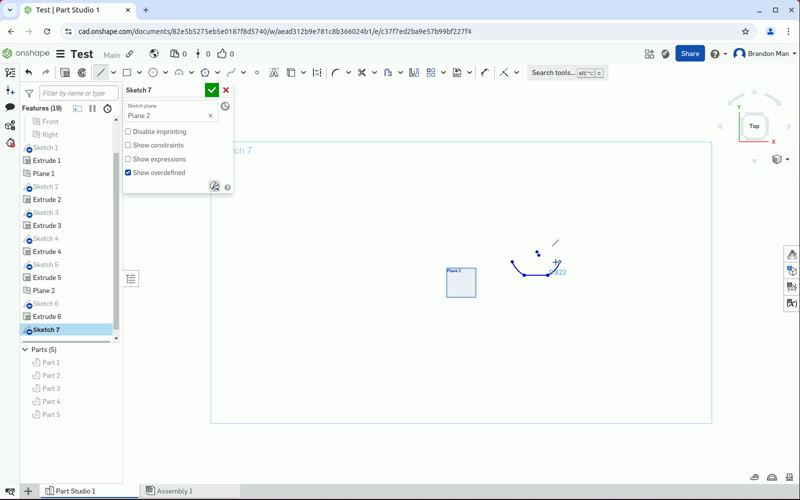
scroll(6)
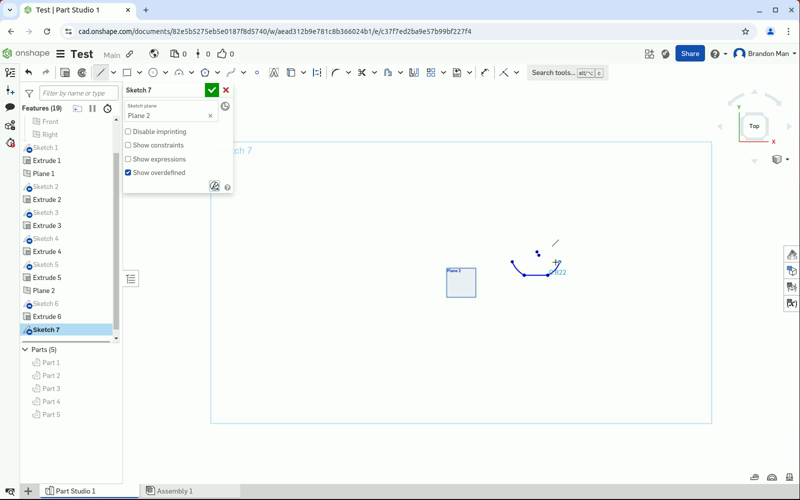
scroll(6)
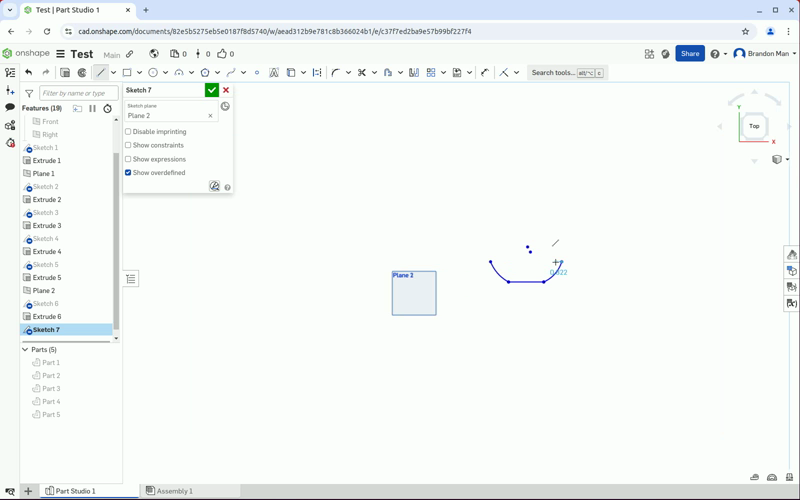
scroll(6)
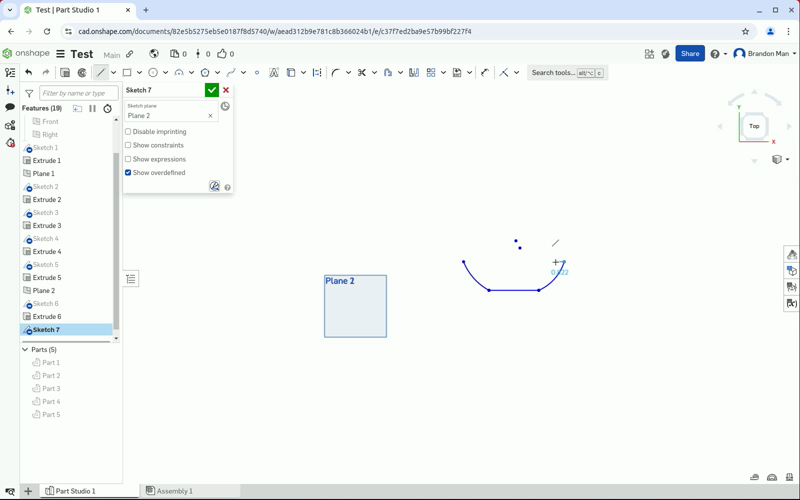
scroll(6)
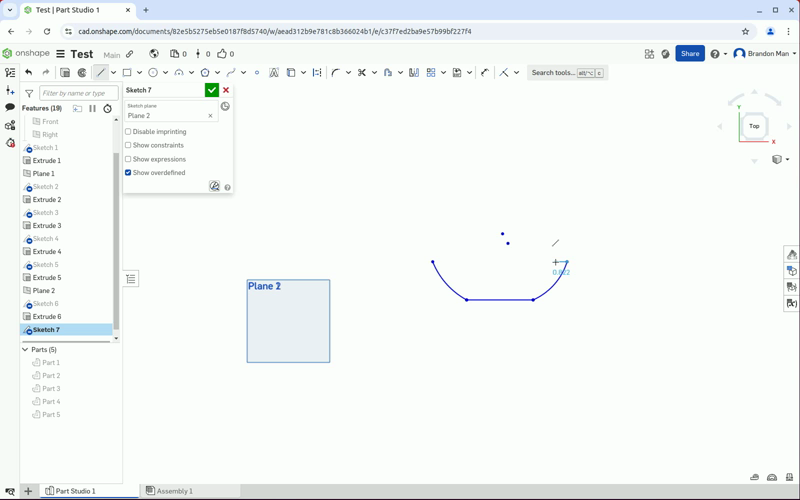
scroll(6)
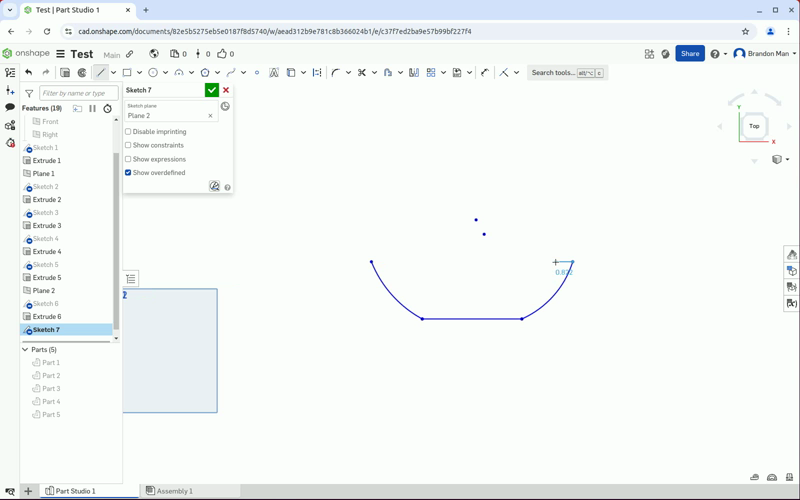
scroll(6)
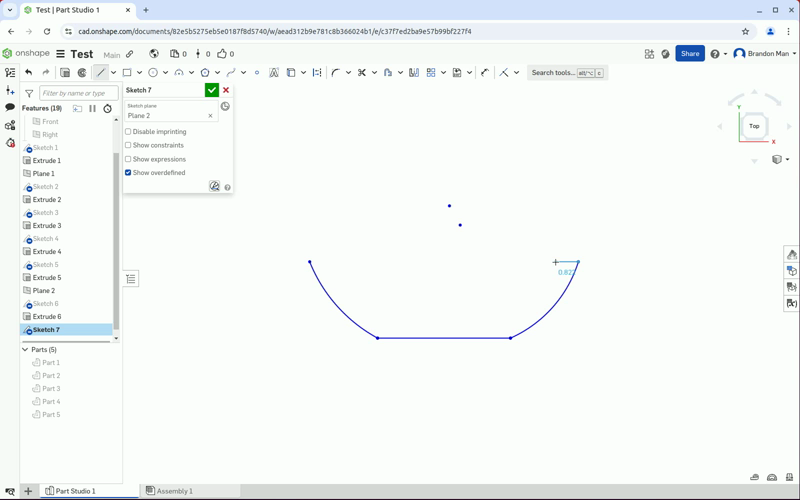
scroll(6)
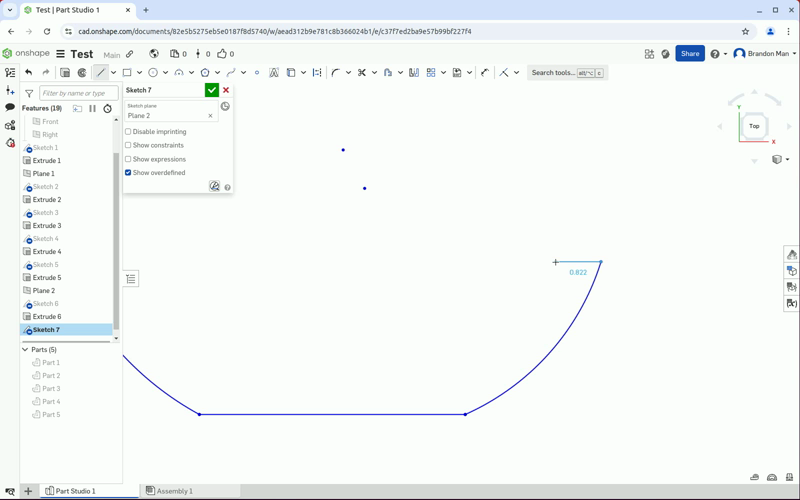
click(555, 261)
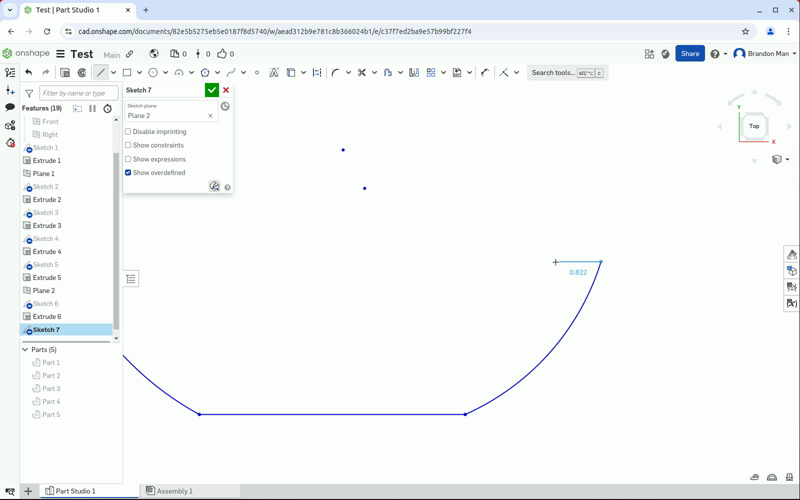
scroll(-6)
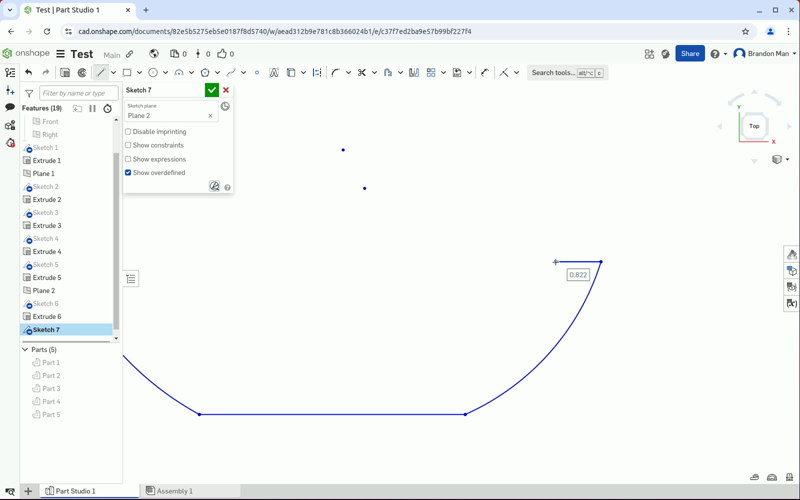
scroll(-6)
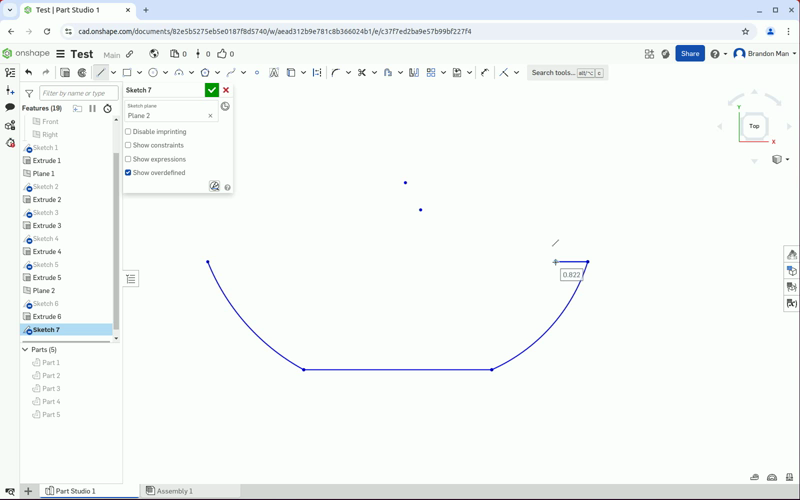
scroll(-6)
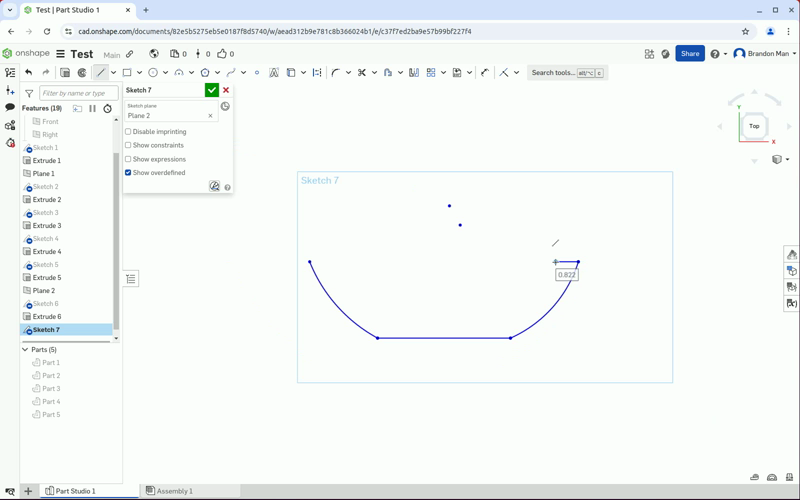
scroll(-6)
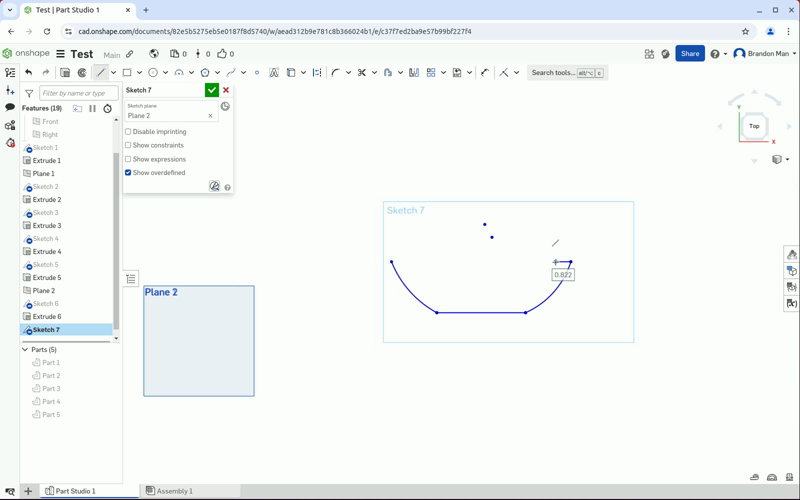
scroll(-6)
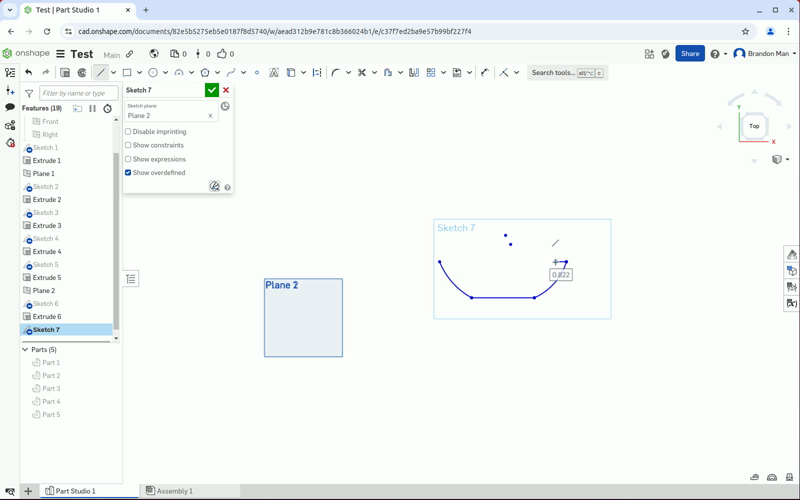
scroll(-6)
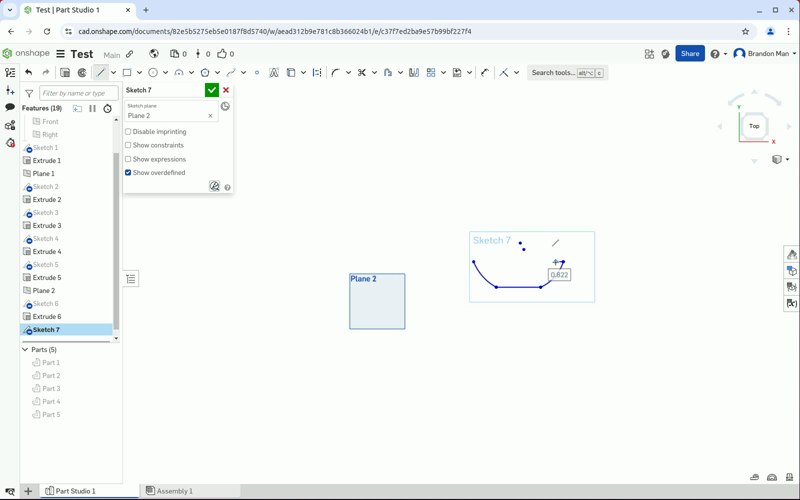
scroll(-6)
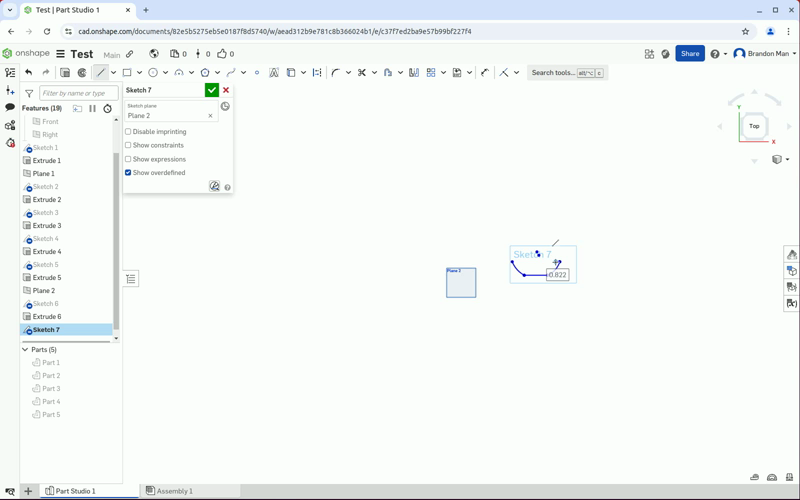
key_up(shift)
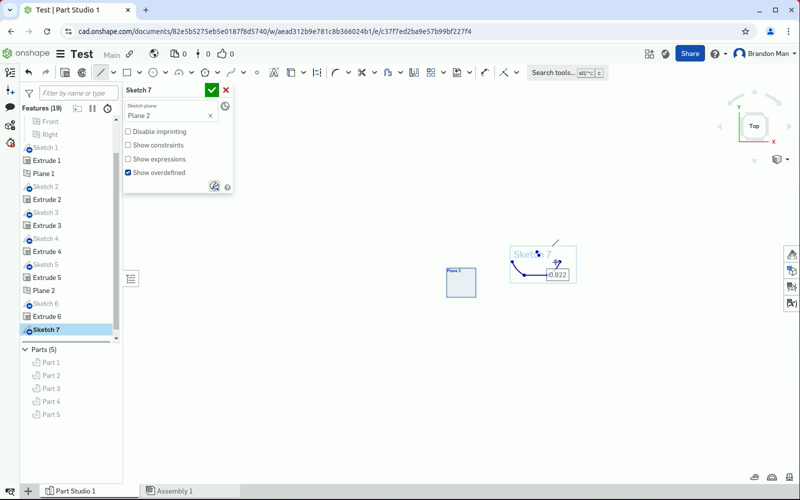
key(esc)
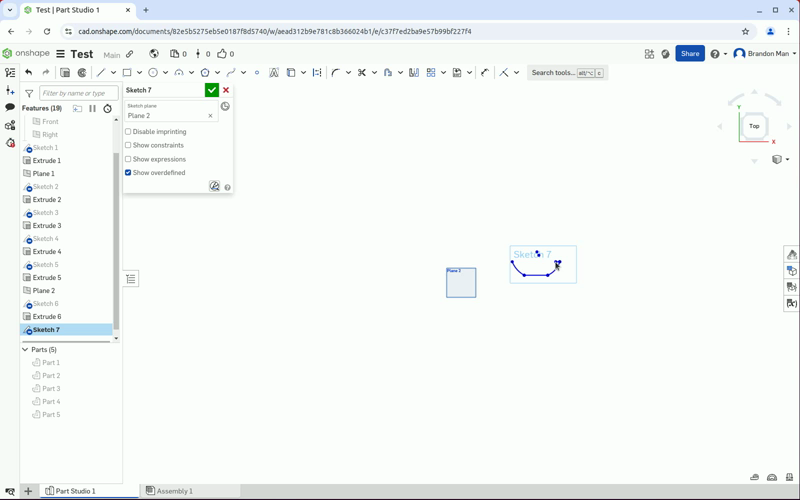
key(a)
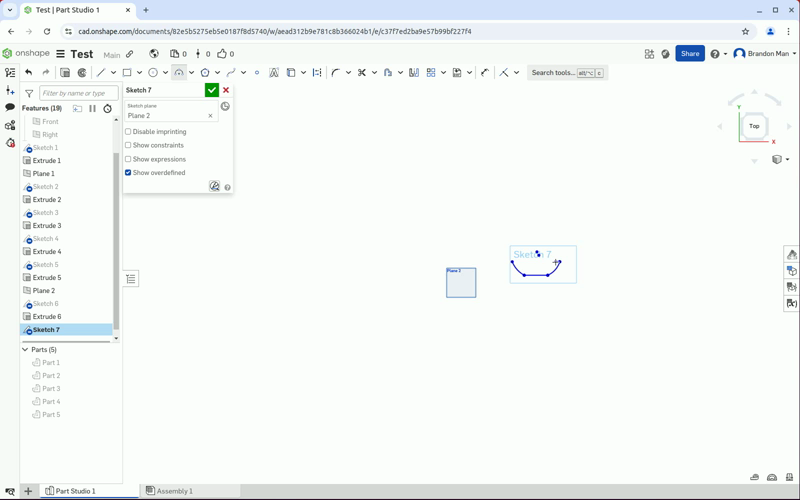
mouse_move(555, 261)
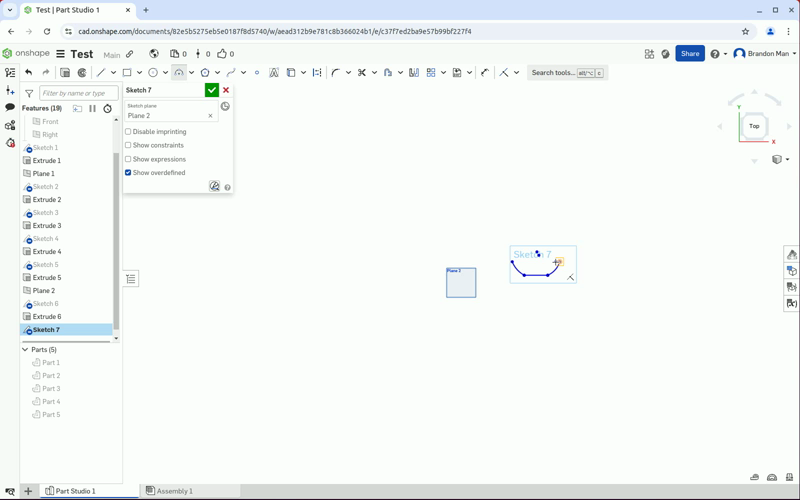
scroll(6)
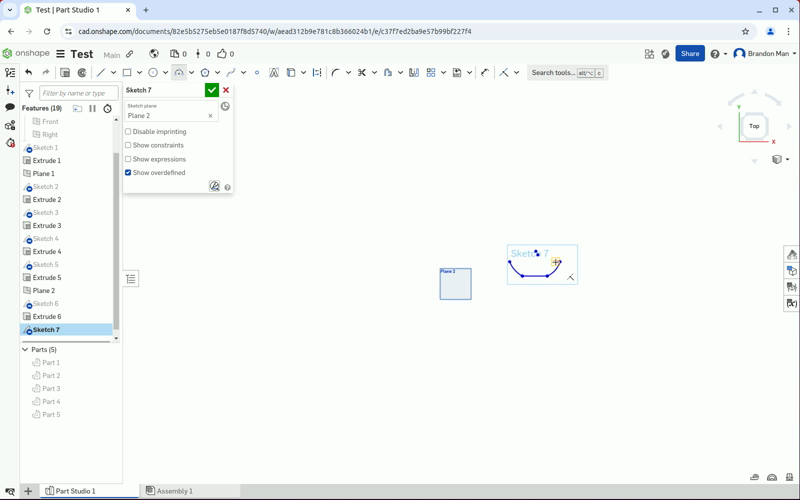
scroll(6)
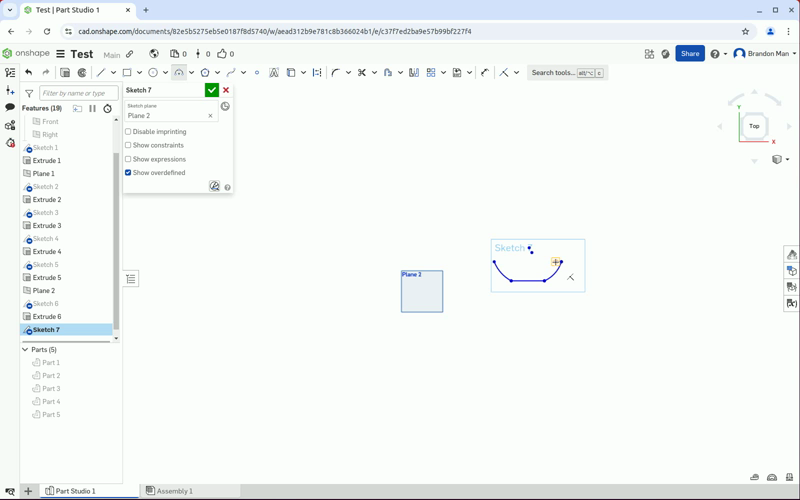
scroll(6)
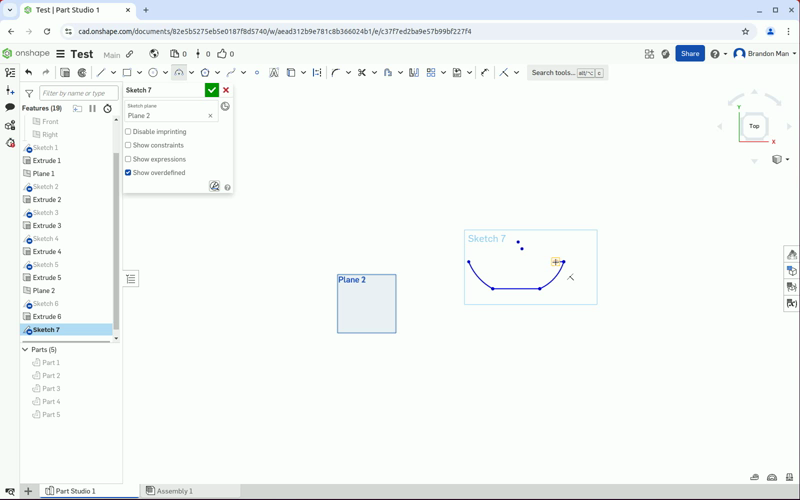
scroll(6)
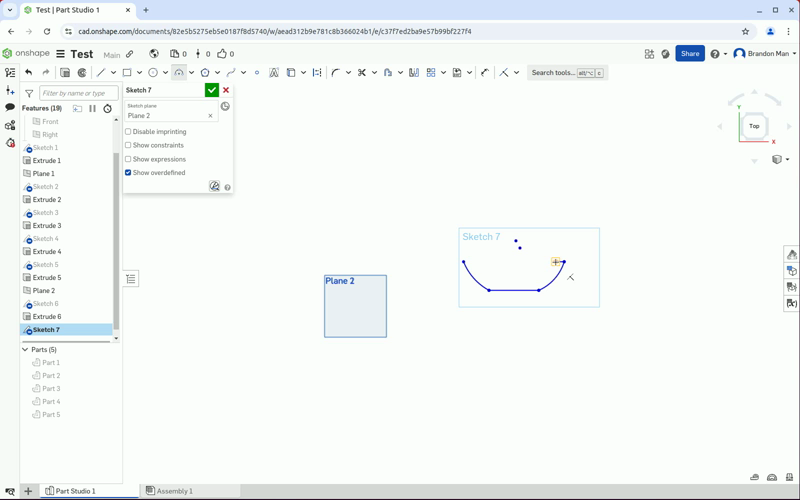
scroll(6)
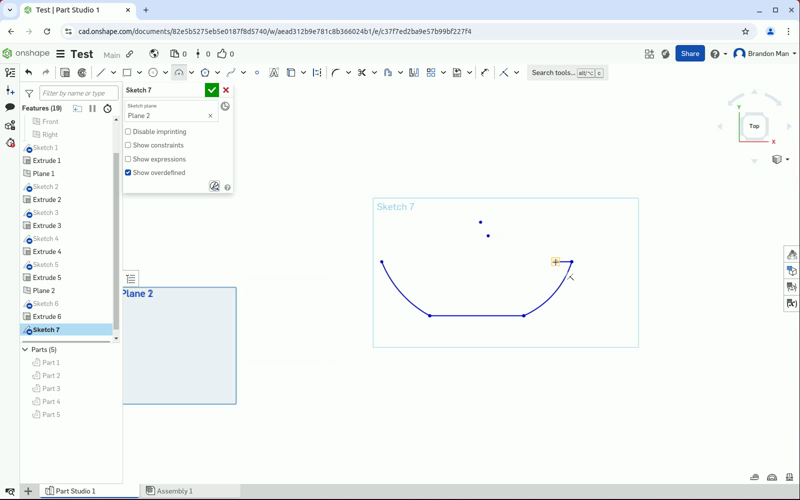
scroll(6)
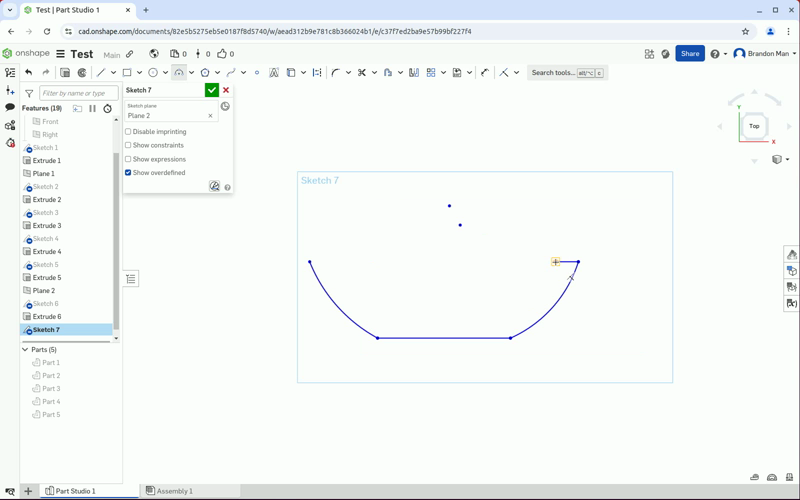
scroll(6)
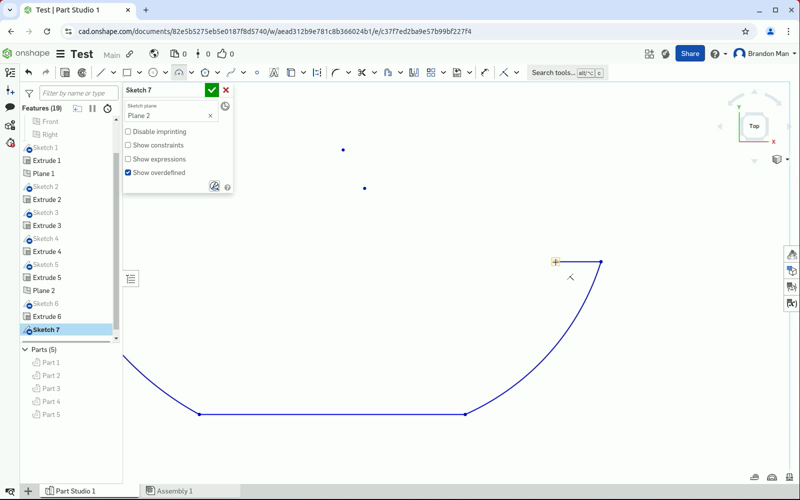
click(555, 261)
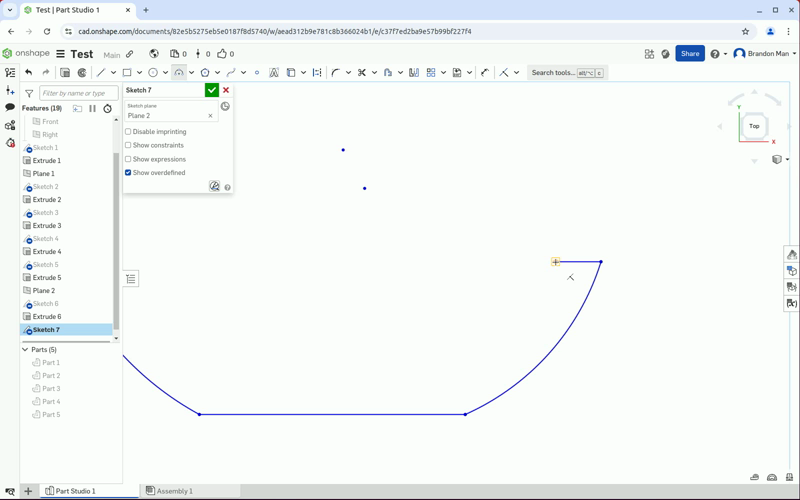
scroll(-6)
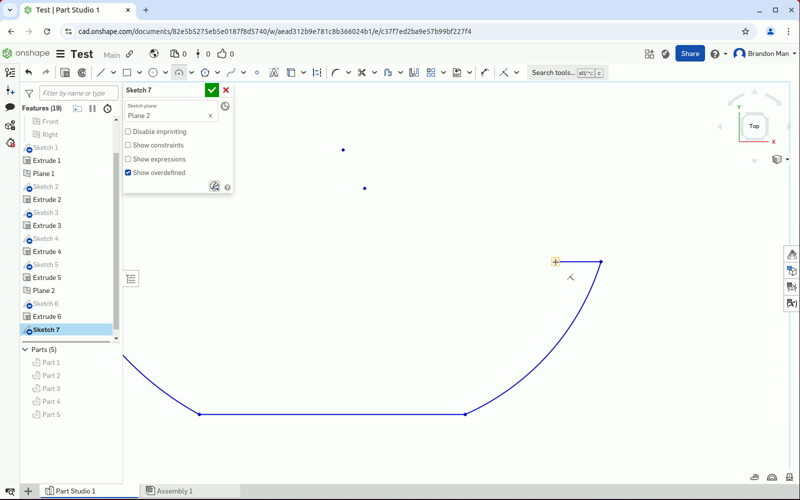
scroll(-6)
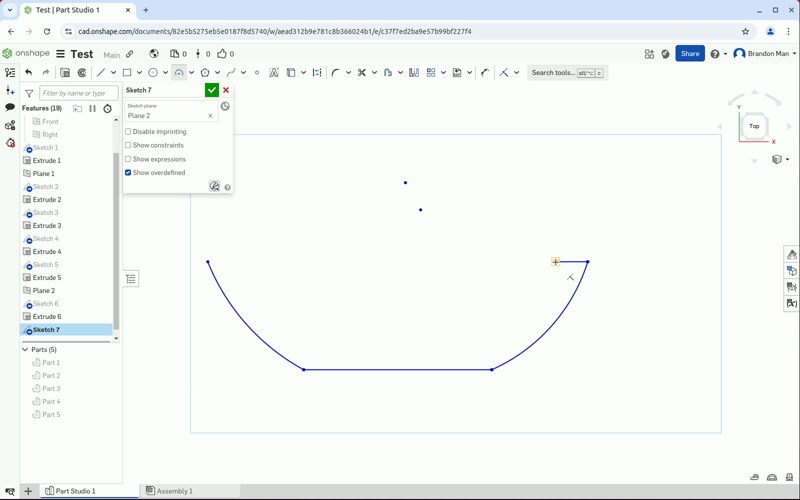
scroll(-6)
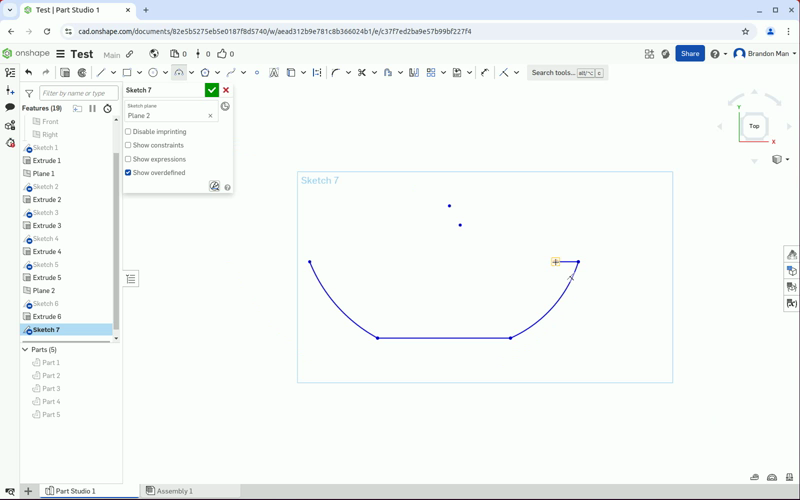
scroll(-6)
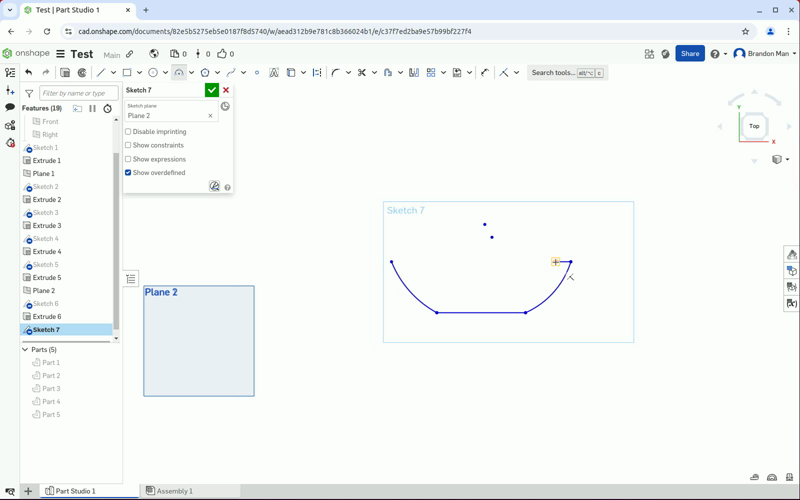
scroll(-6)
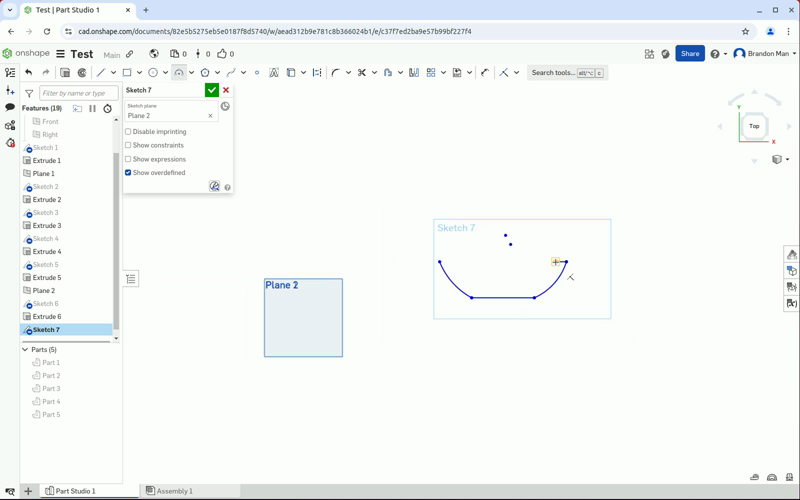
scroll(-6)
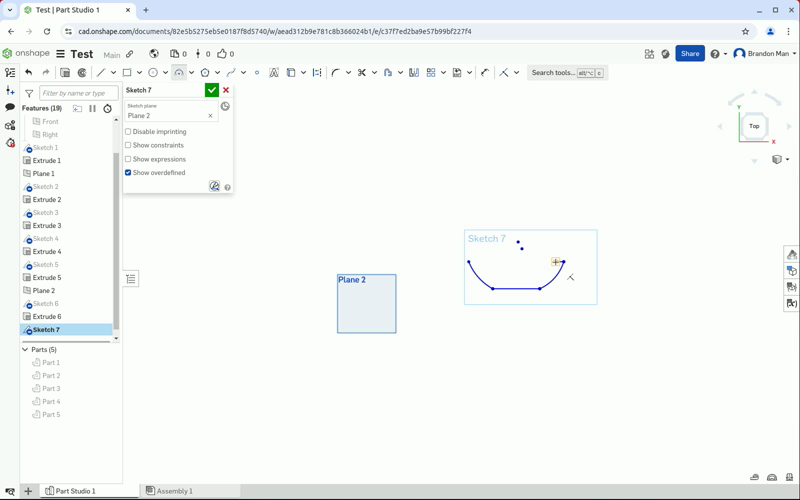
scroll(-6)
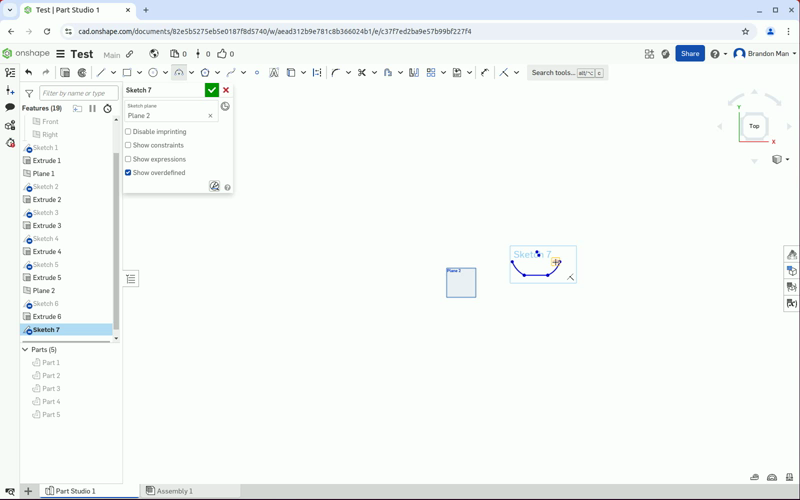
key_down(shift)
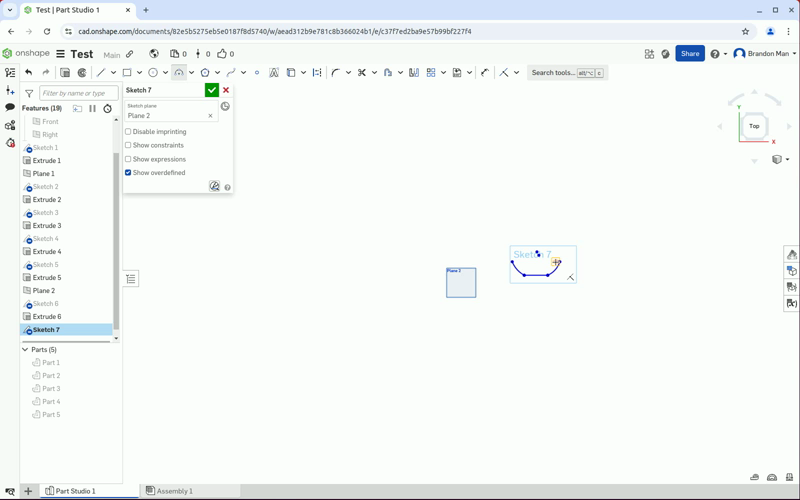
mouse_move(516, 261)
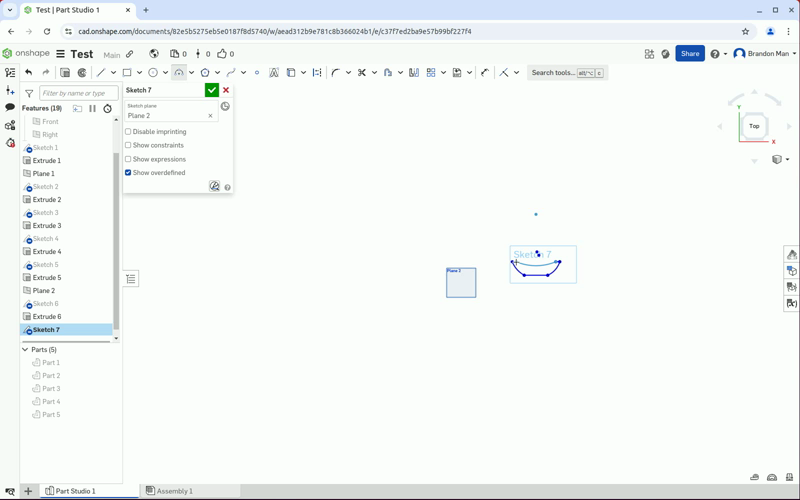
scroll(6)
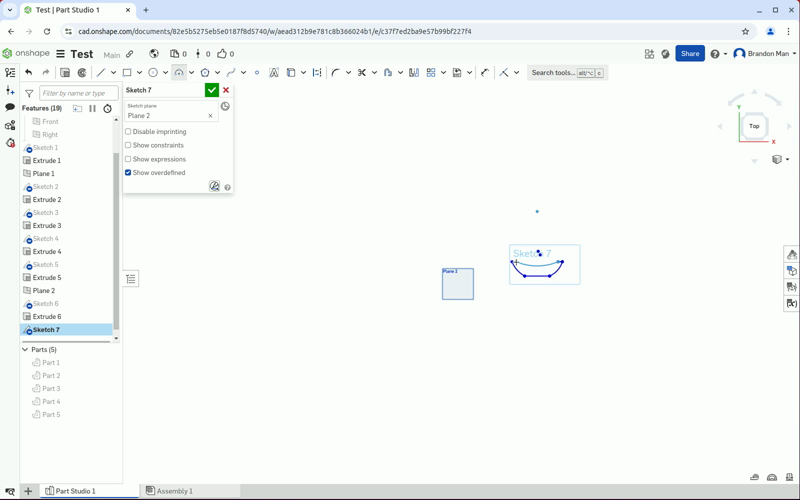
scroll(6)
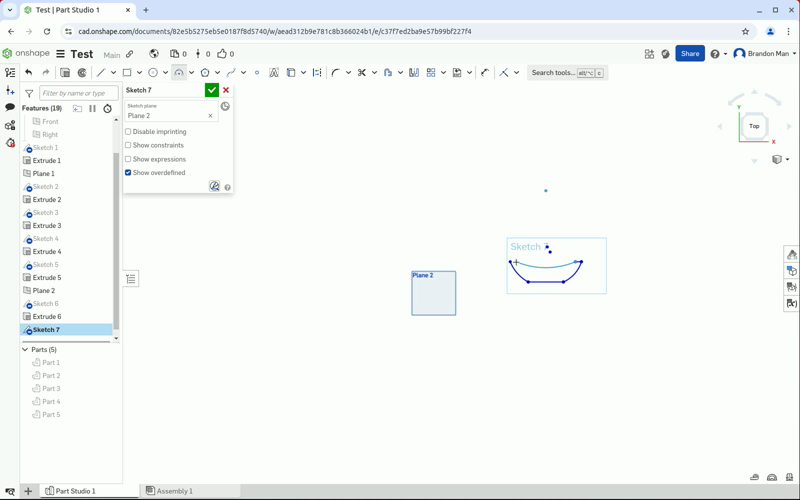
scroll(6)
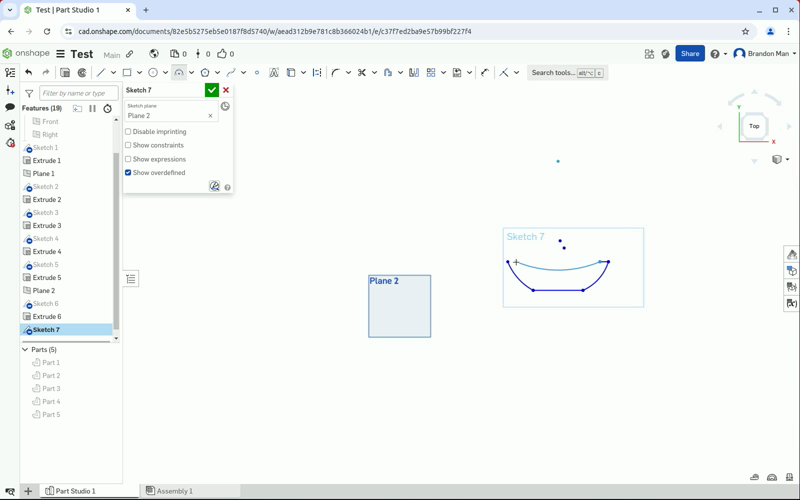
scroll(6)
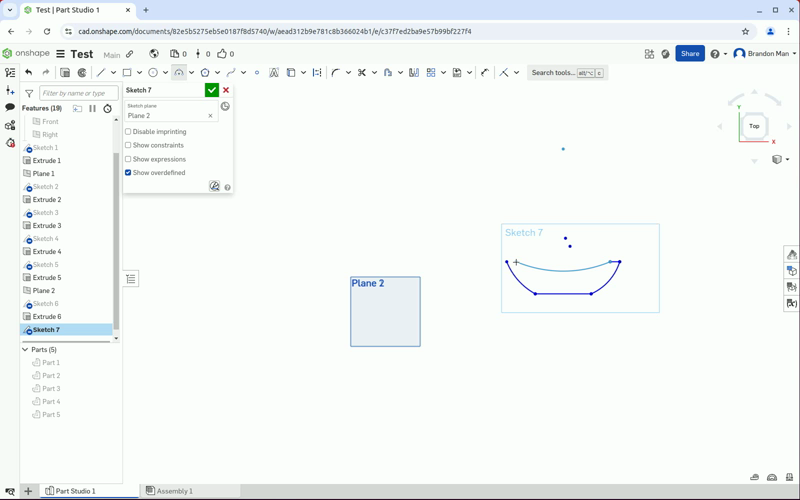
scroll(6)
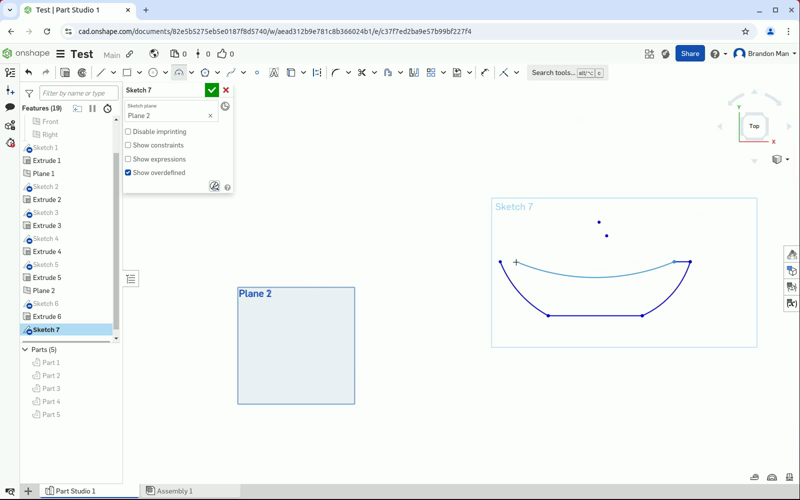
scroll(6)
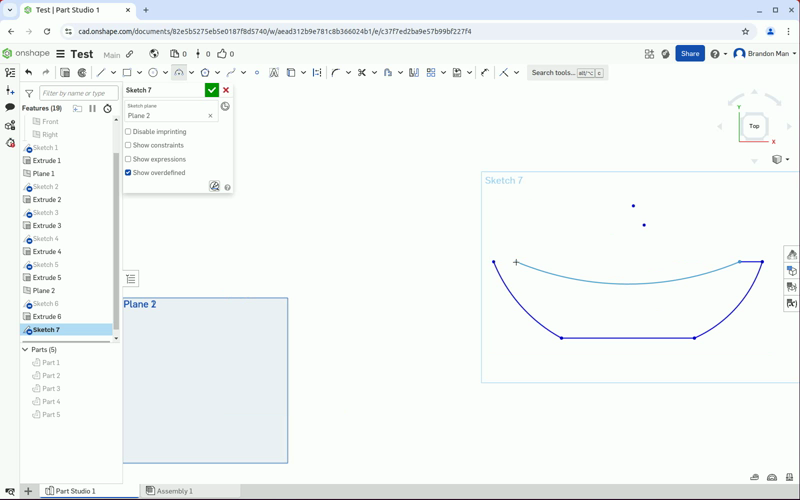
scroll(6)
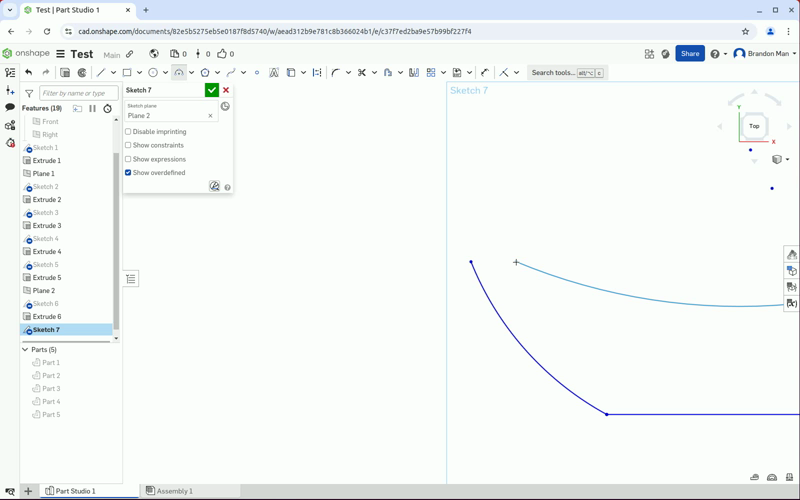
click(516, 261)
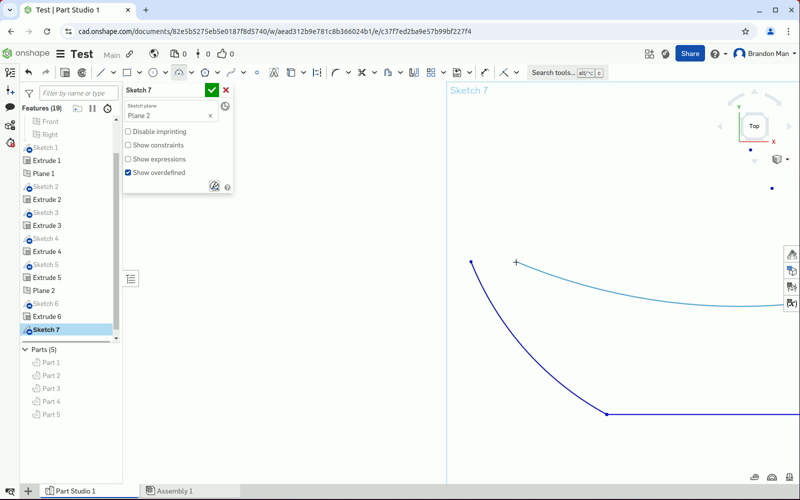
scroll(-6)
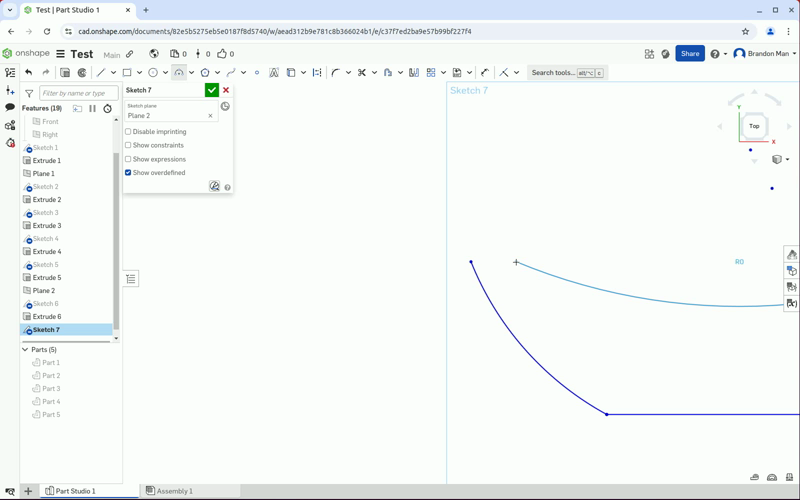
scroll(-6)
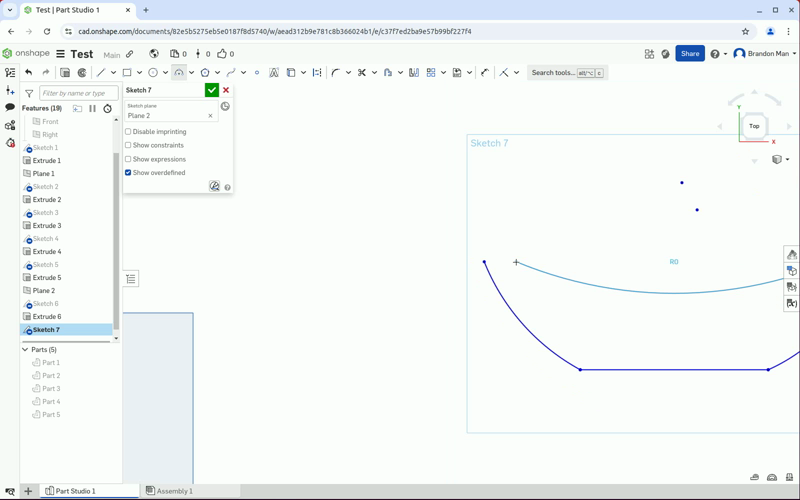
scroll(-6)
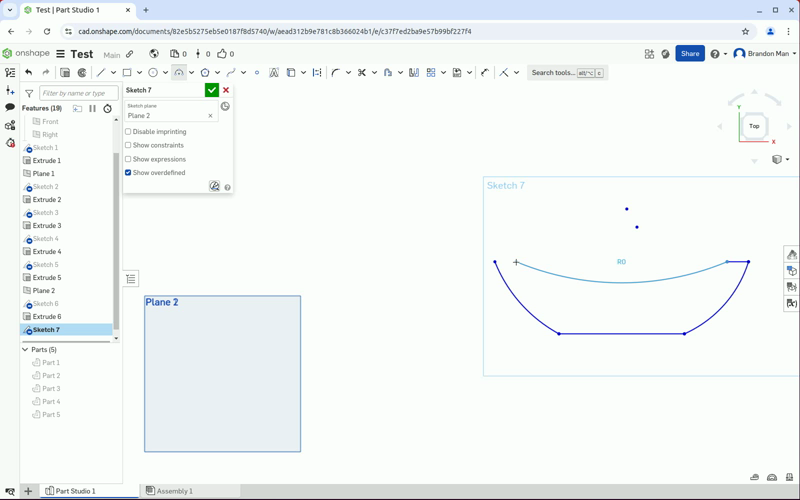
scroll(-6)
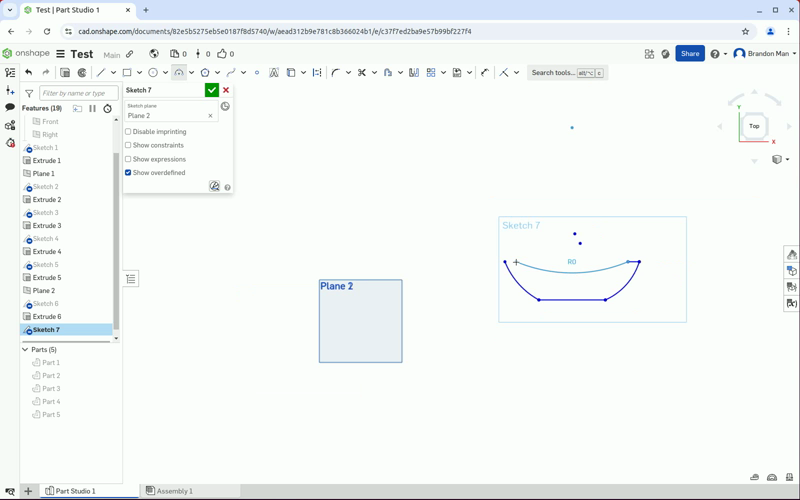
scroll(-6)
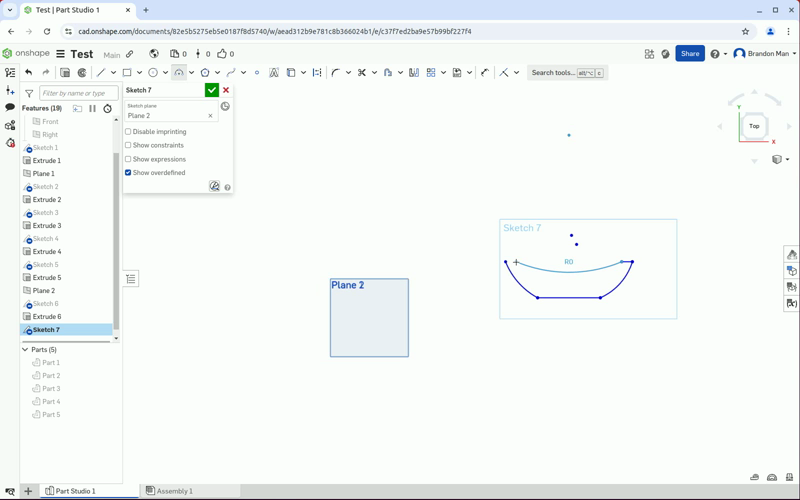
scroll(-6)
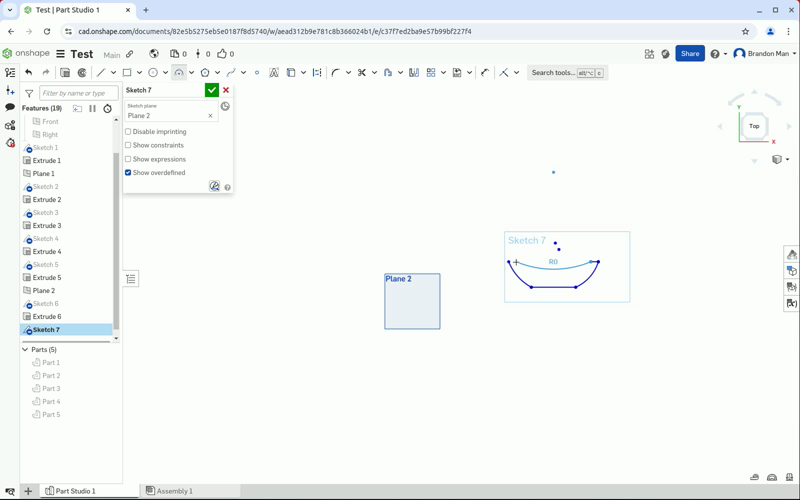
scroll(-6)
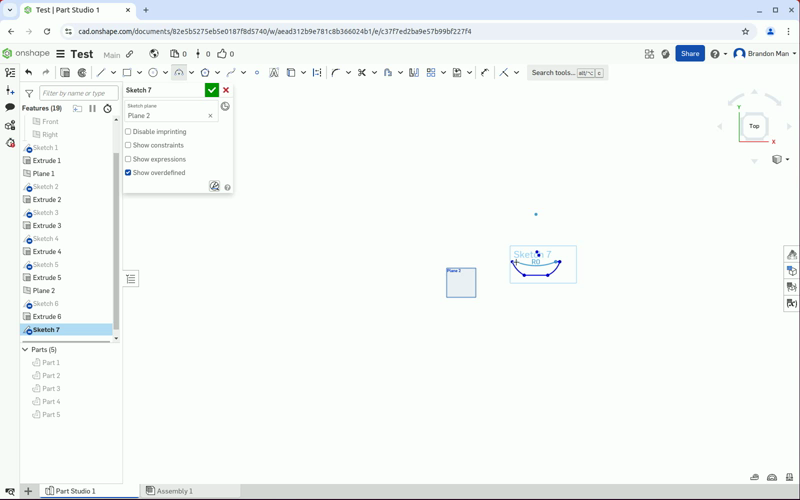
mouse_move(536, 274)
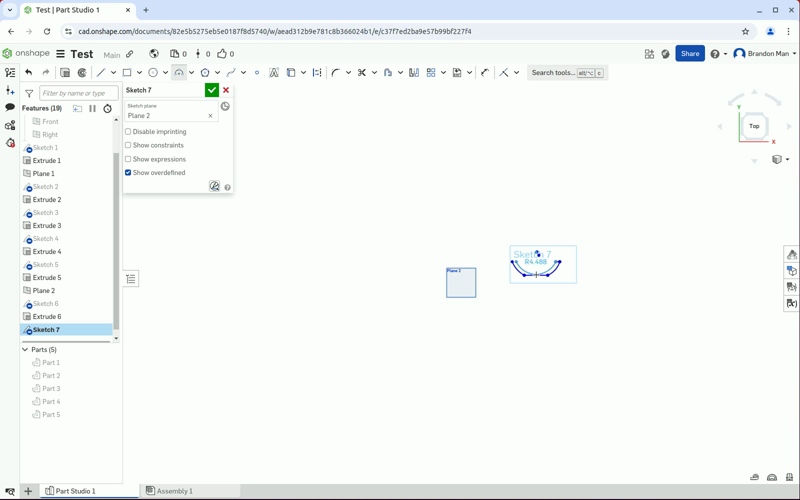
click(536, 274)
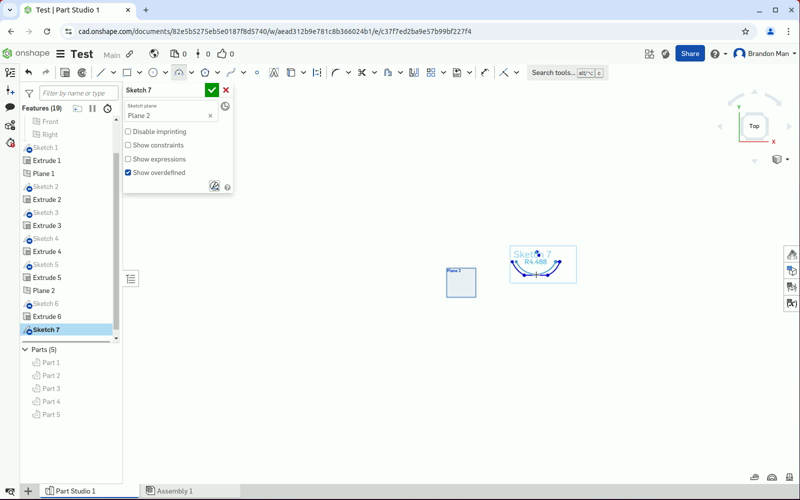
key_up(shift)
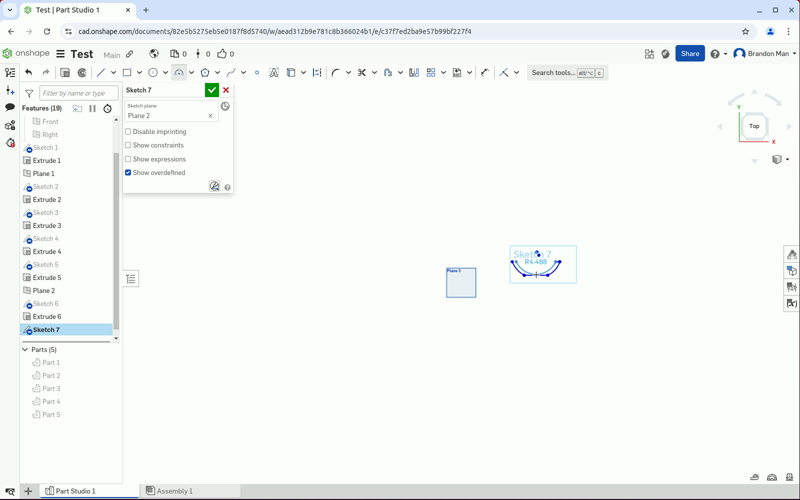
key(esc)
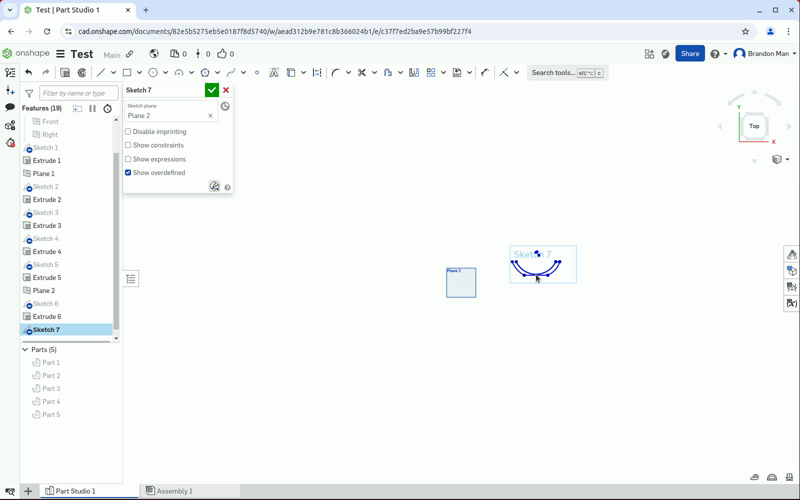
key(l)
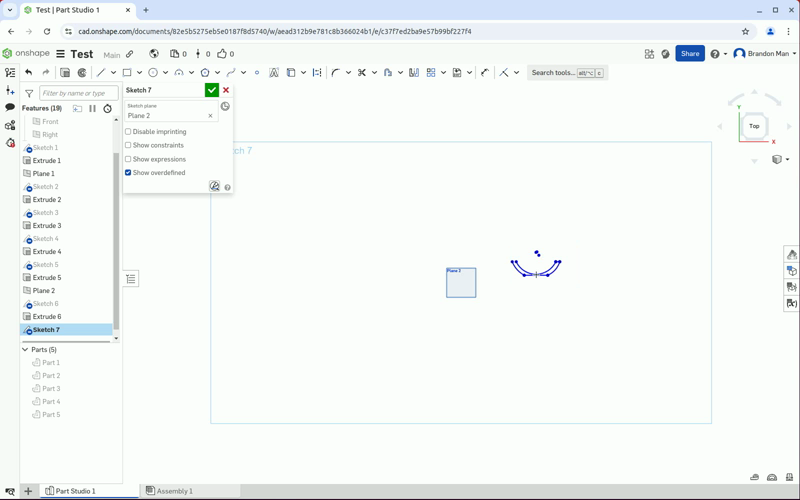
mouse_move(516, 261)
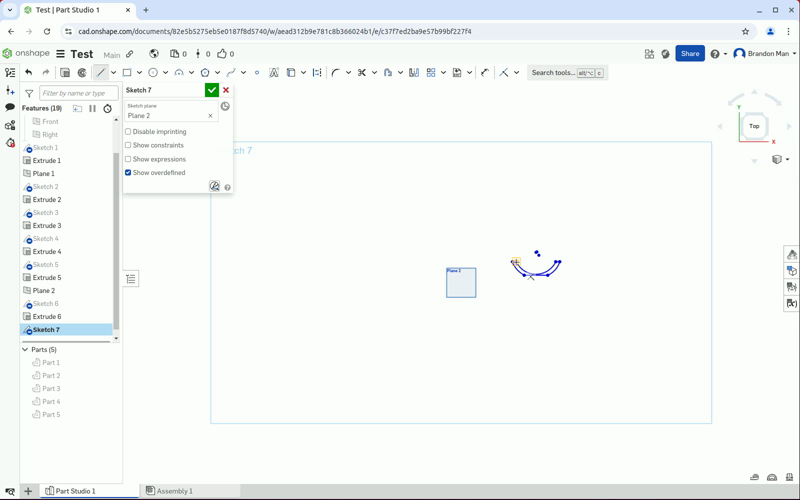
scroll(6)
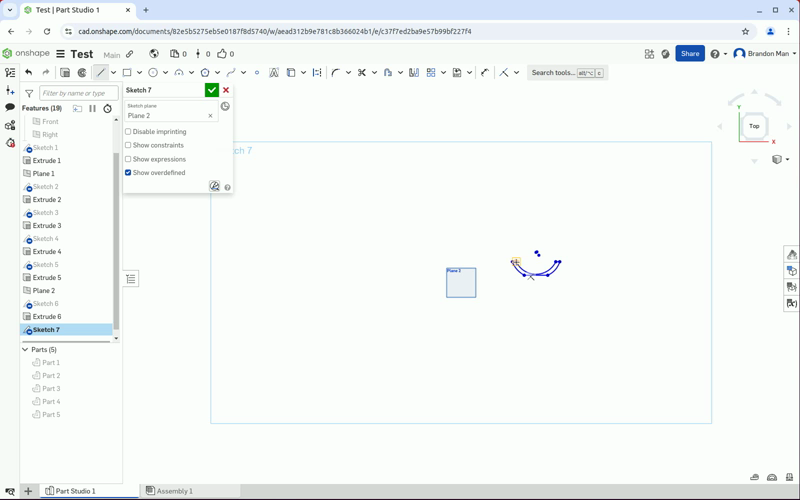
scroll(6)
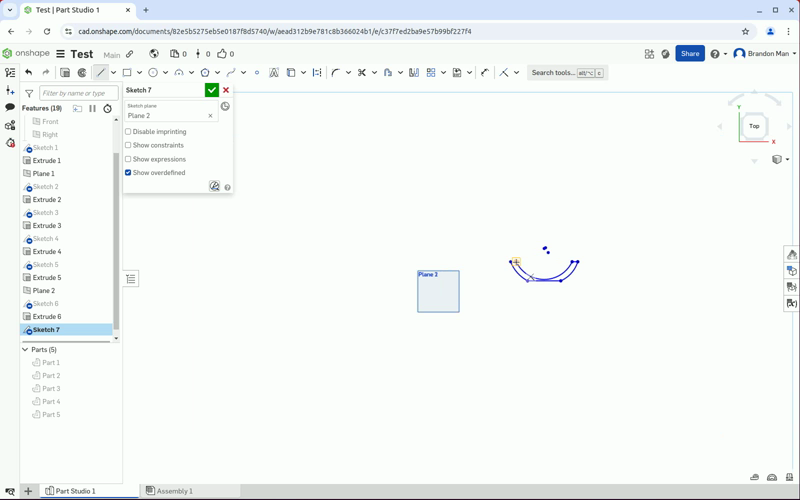
scroll(6)
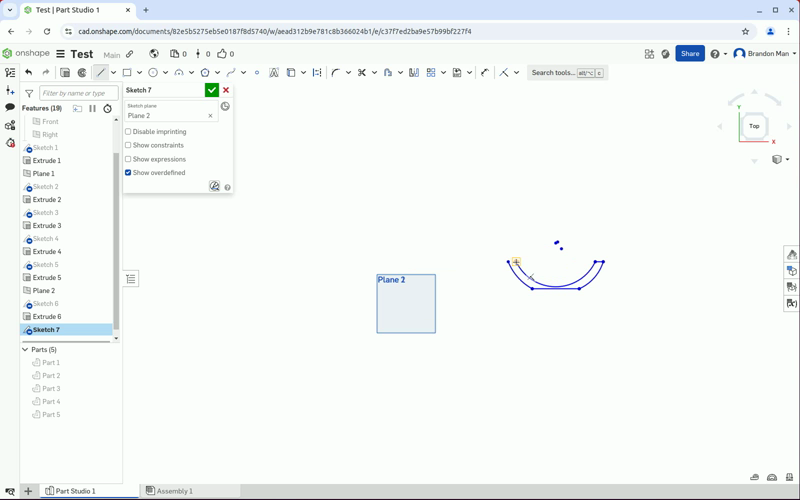
scroll(6)
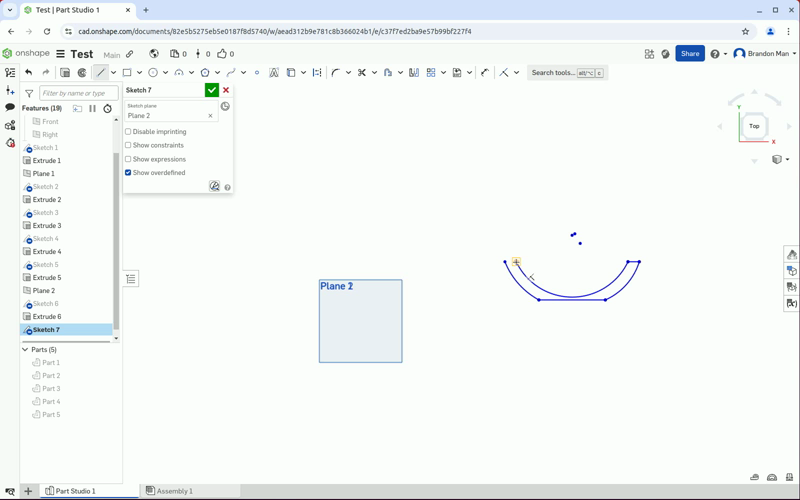
scroll(6)
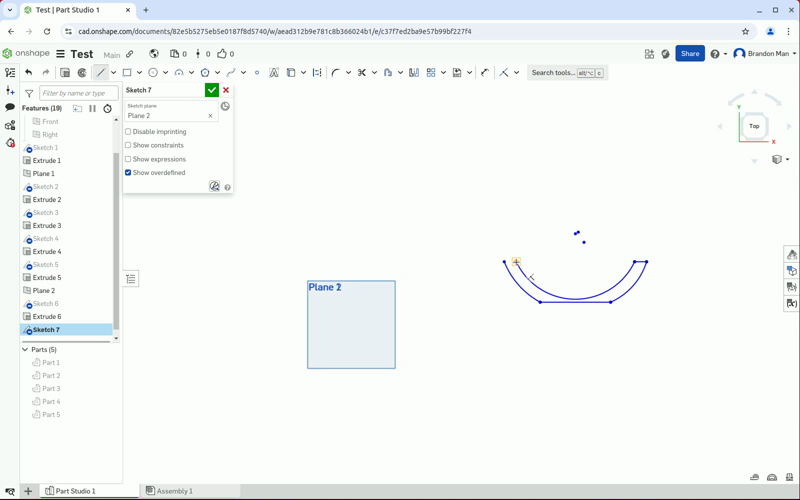
scroll(6)
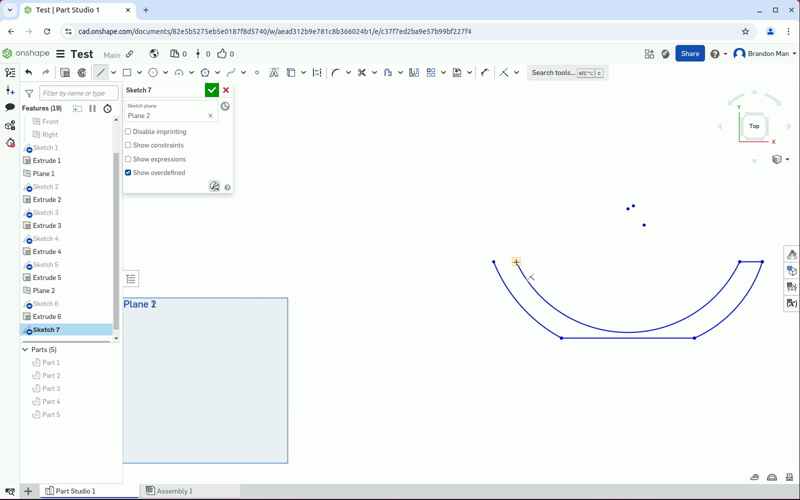
scroll(6)
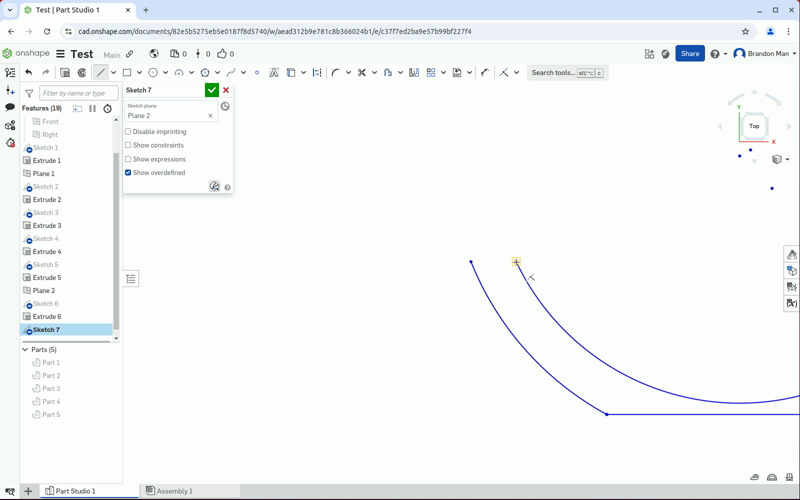
click(516, 261)
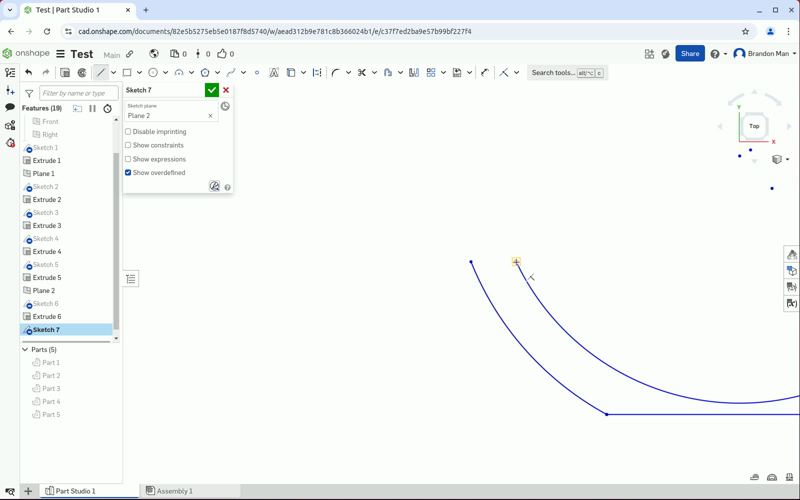
scroll(-6)
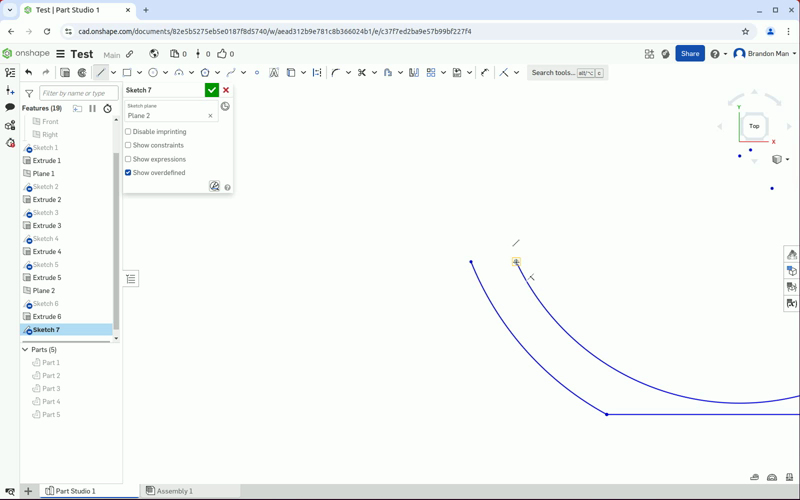
scroll(-6)
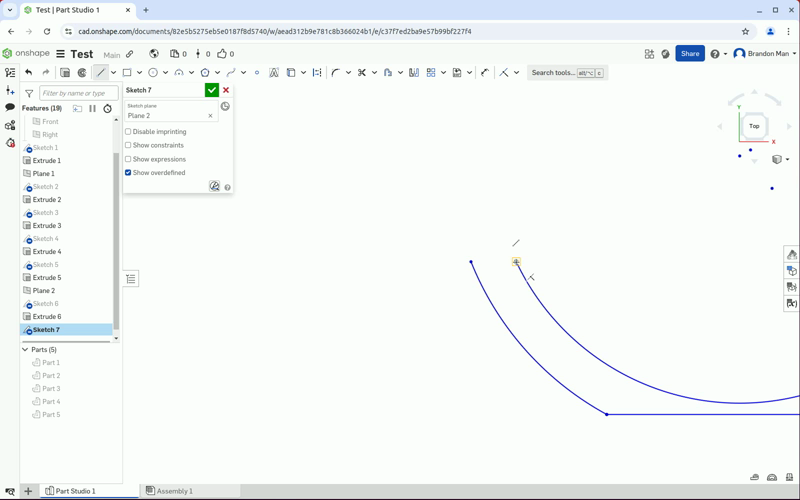
scroll(-6)
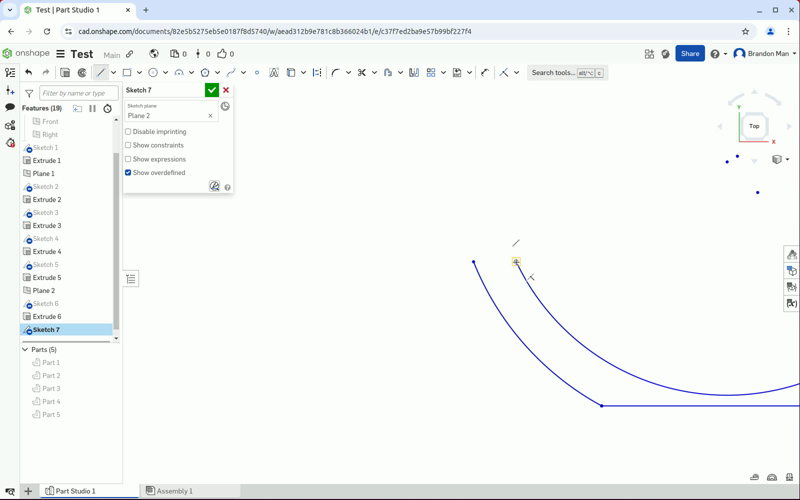
scroll(-6)
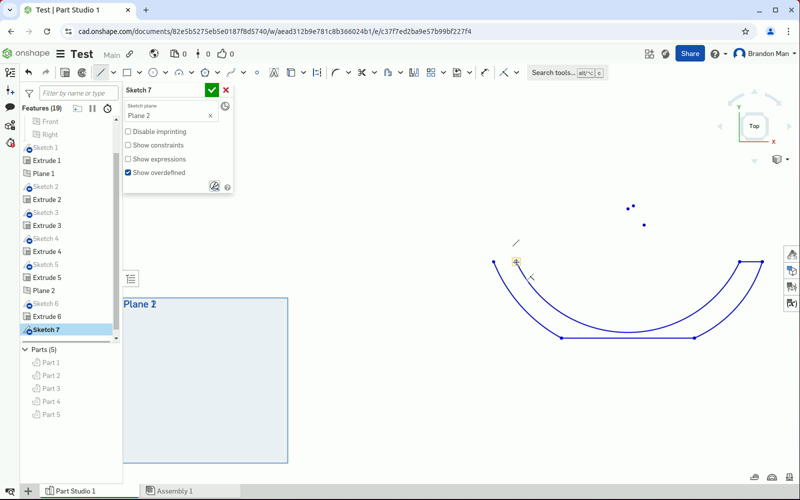
scroll(-6)
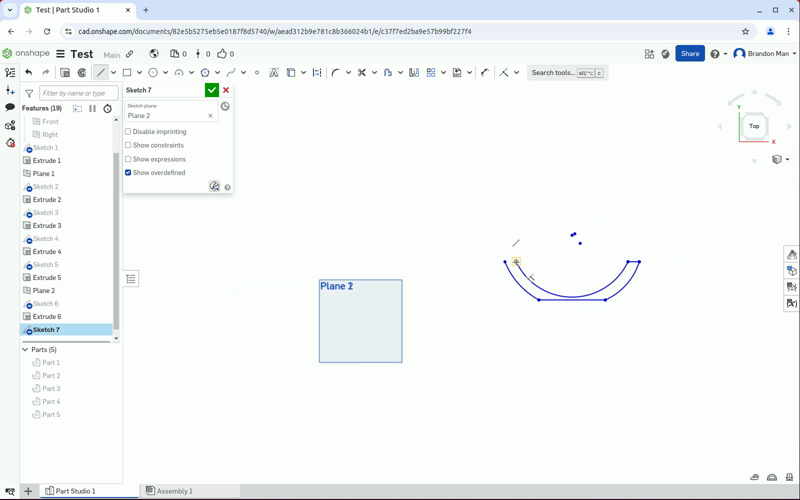
scroll(-6)
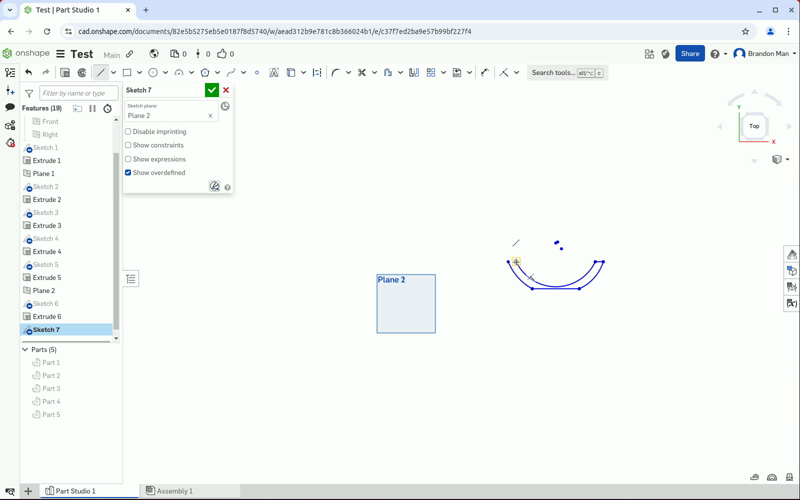
scroll(-6)
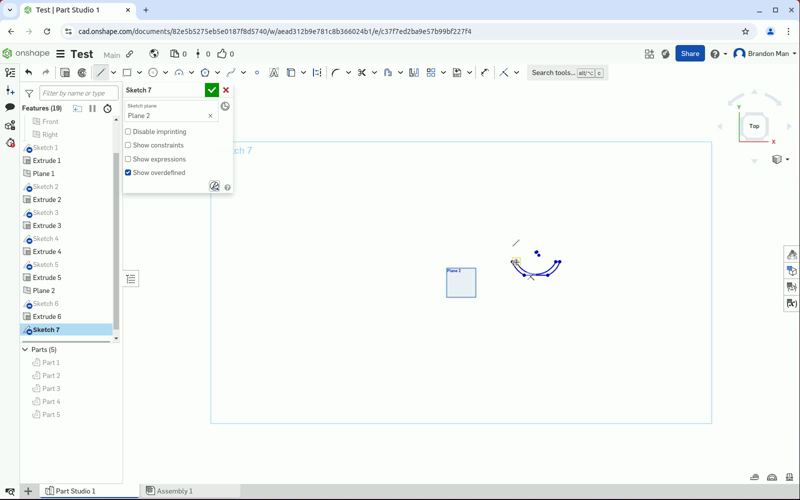
mouse_move(546, 261)
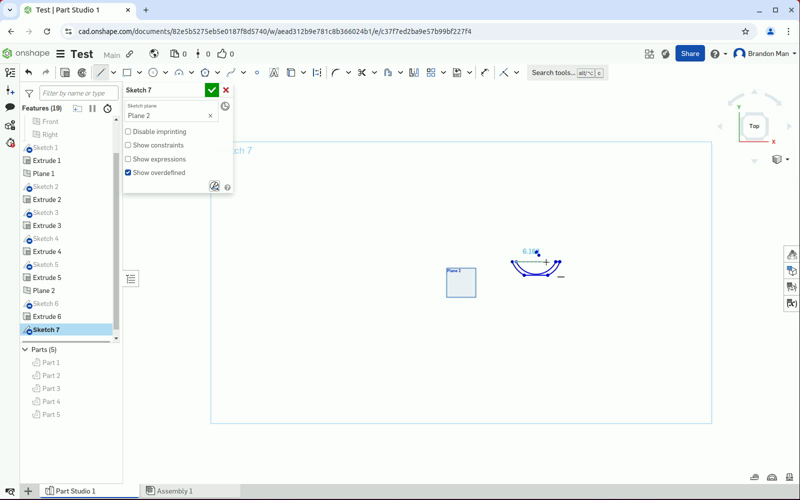
key_down(shift)
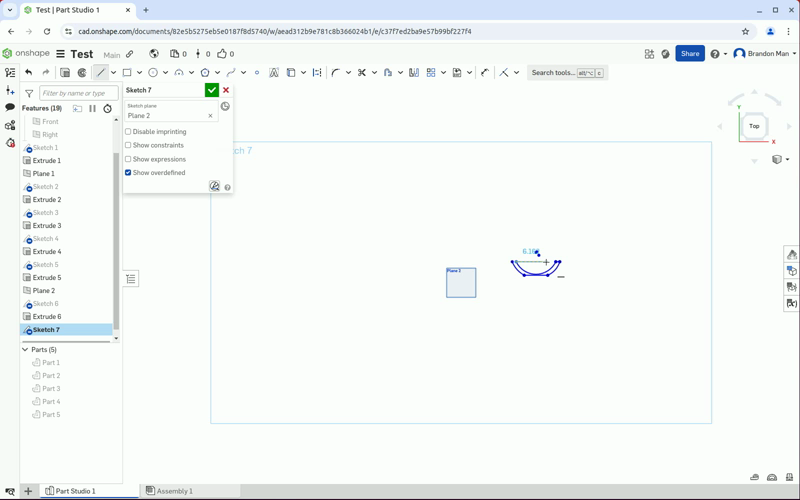
mouse_move(512, 261)
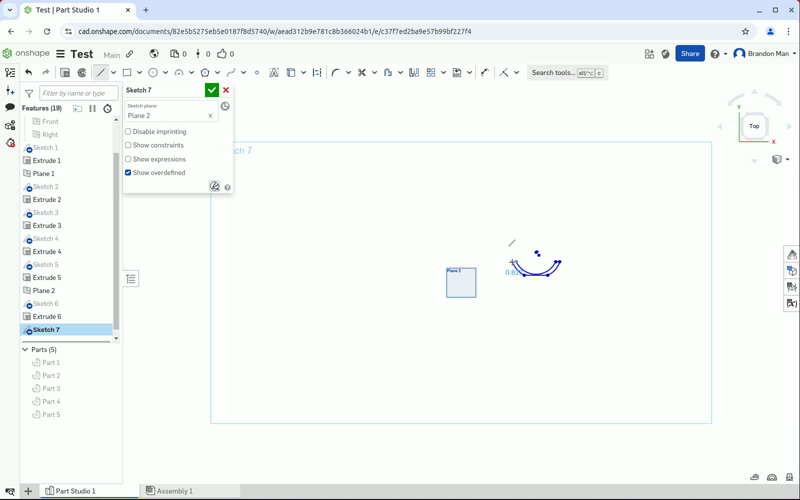
scroll(6)
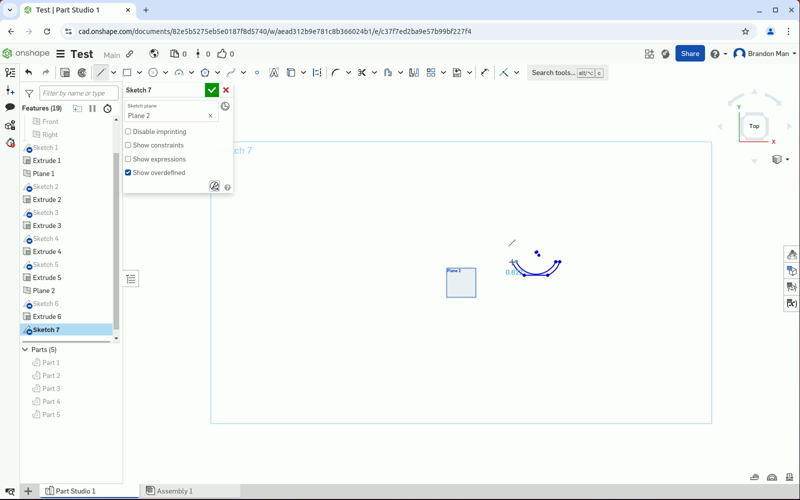
scroll(6)
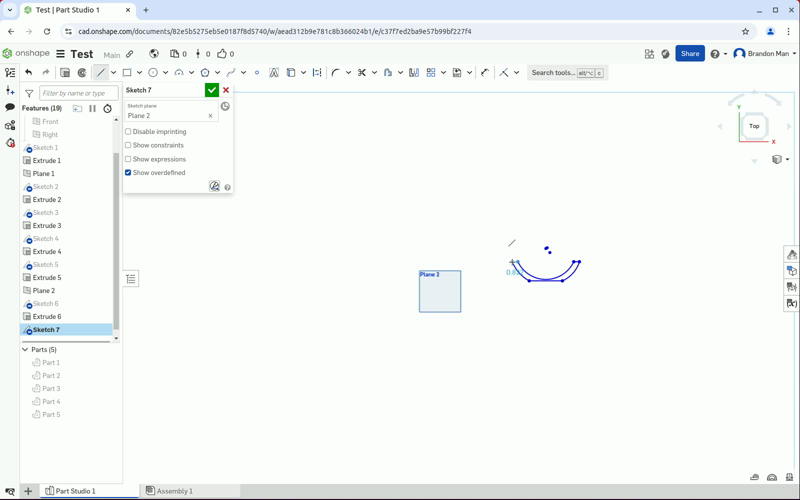
scroll(6)
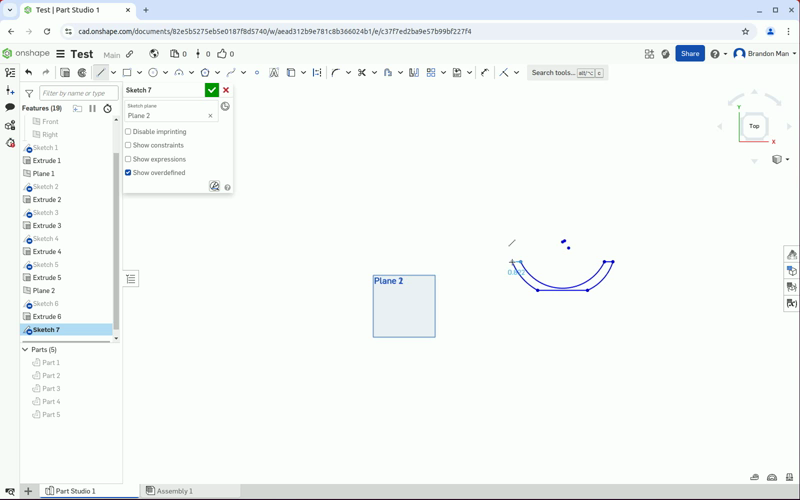
scroll(6)
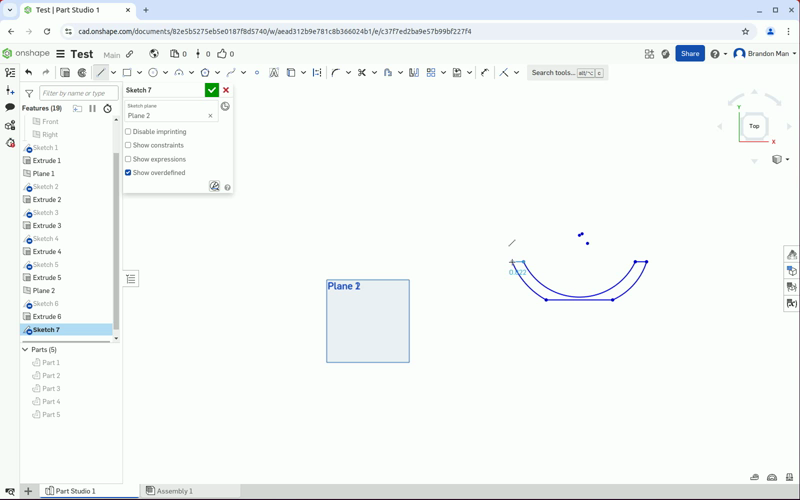
scroll(6)
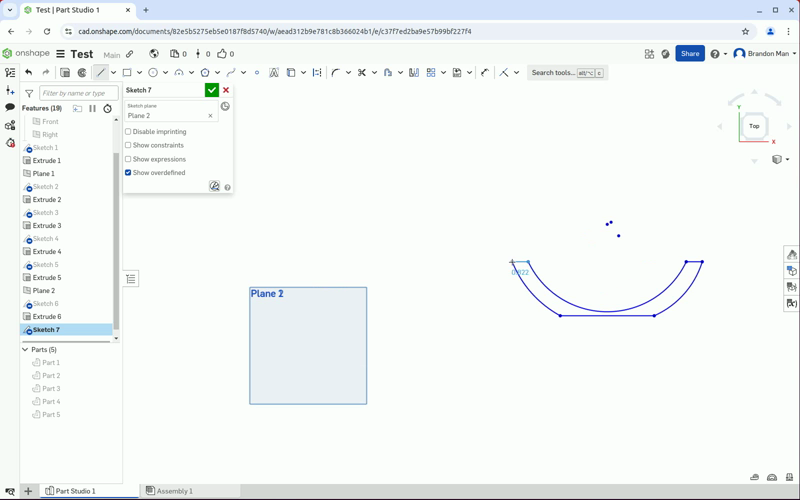
scroll(6)
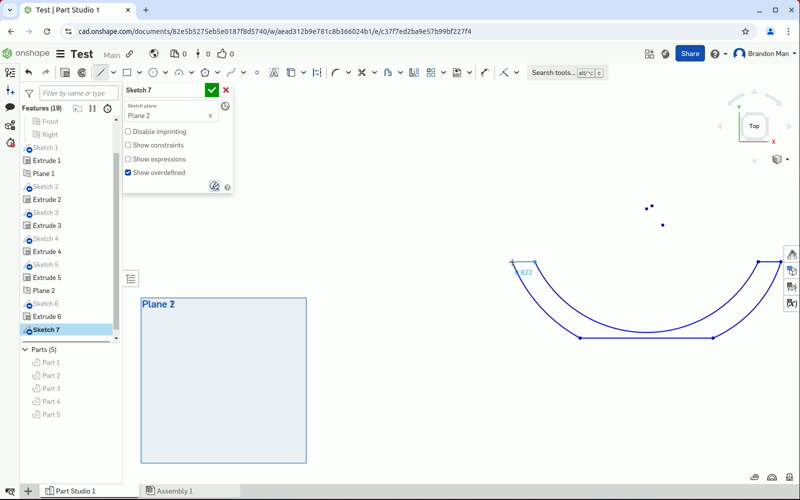
scroll(6)
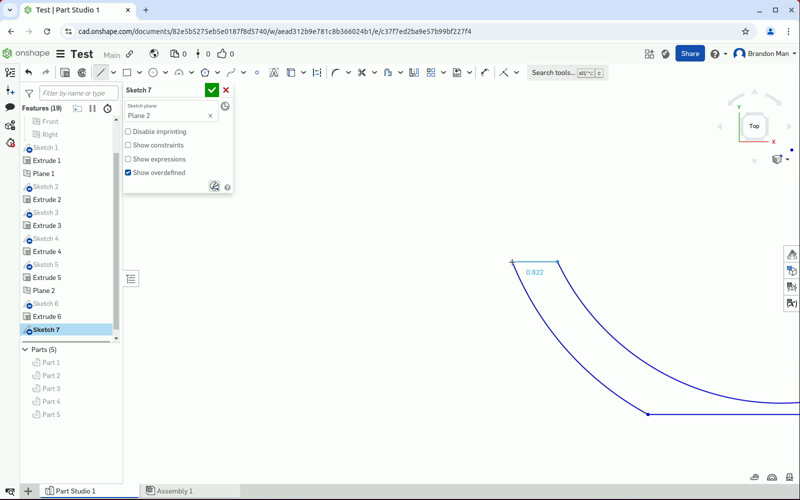
key_up(shift)
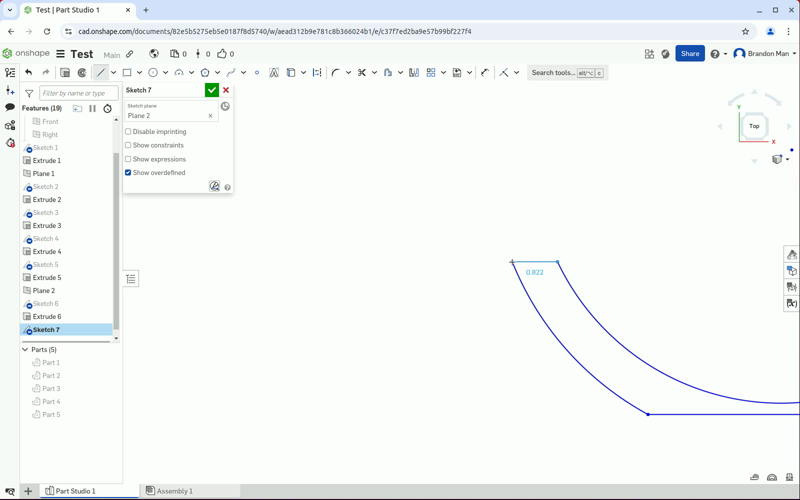
click(512, 261)
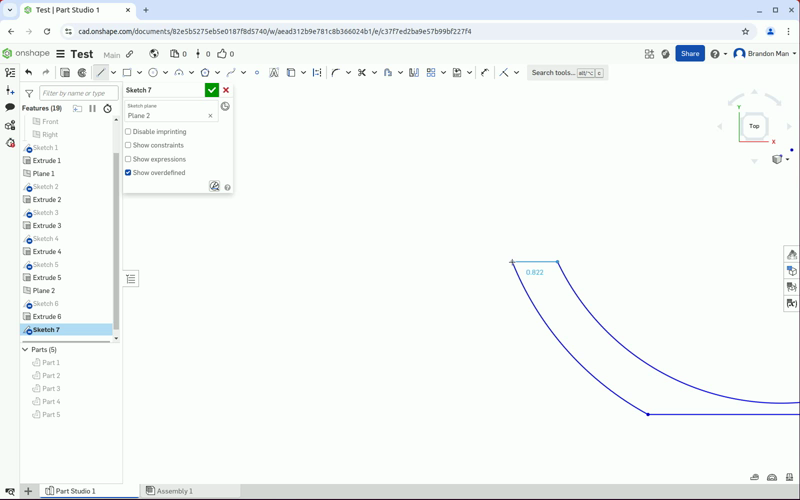
scroll(-6)
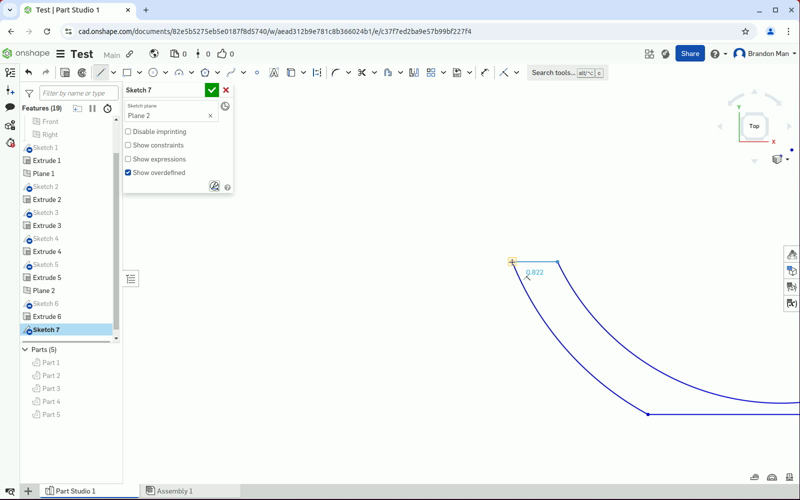
scroll(-6)
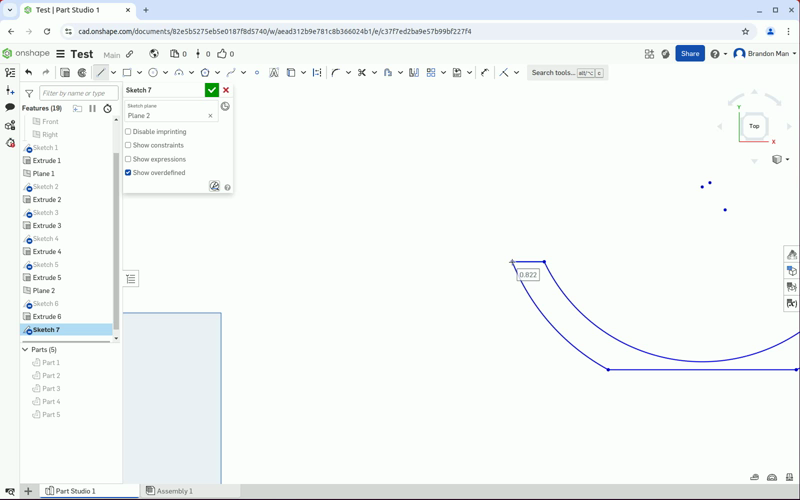
scroll(-6)
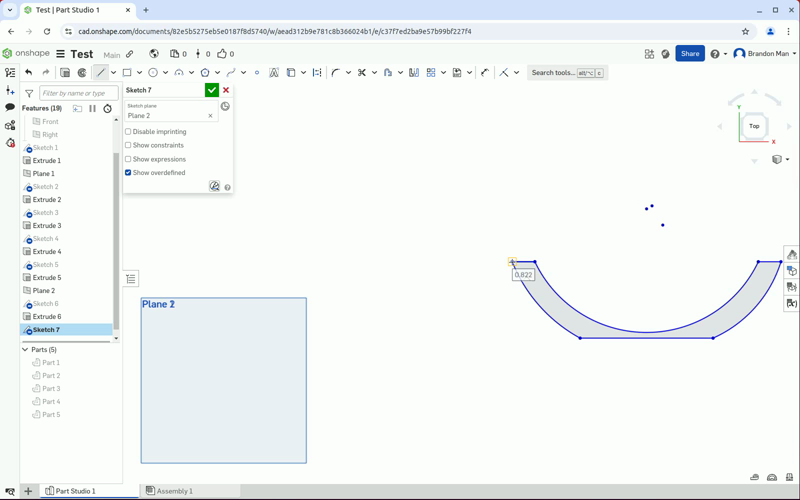
scroll(-6)
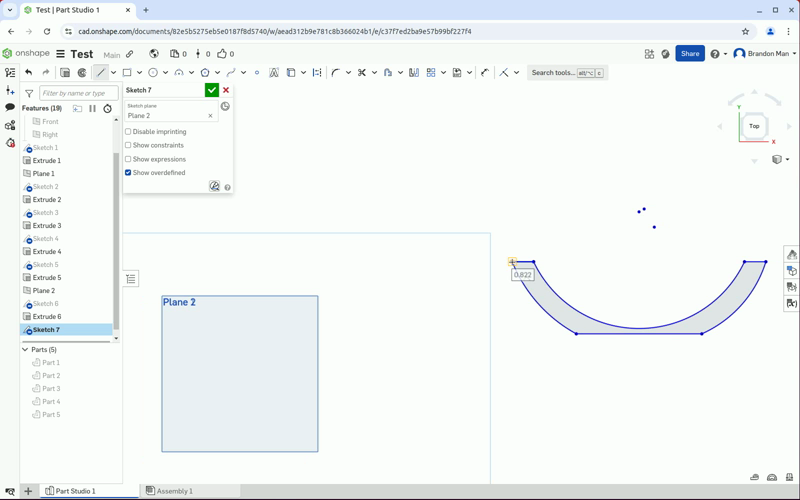
scroll(-6)
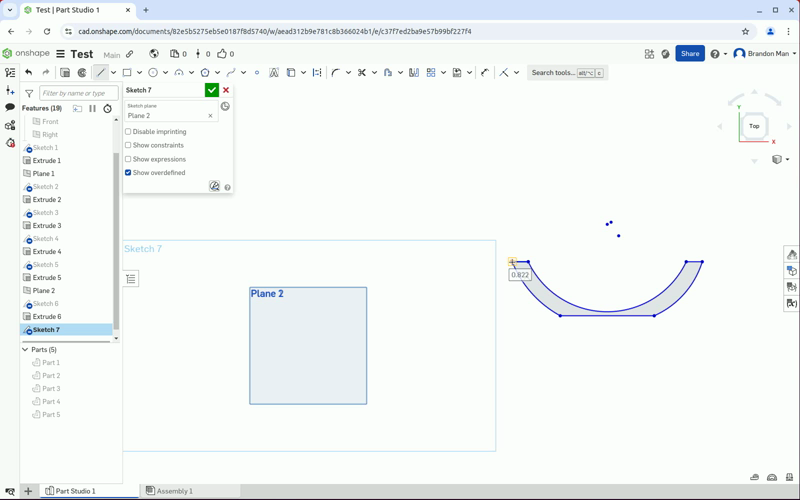
scroll(-6)
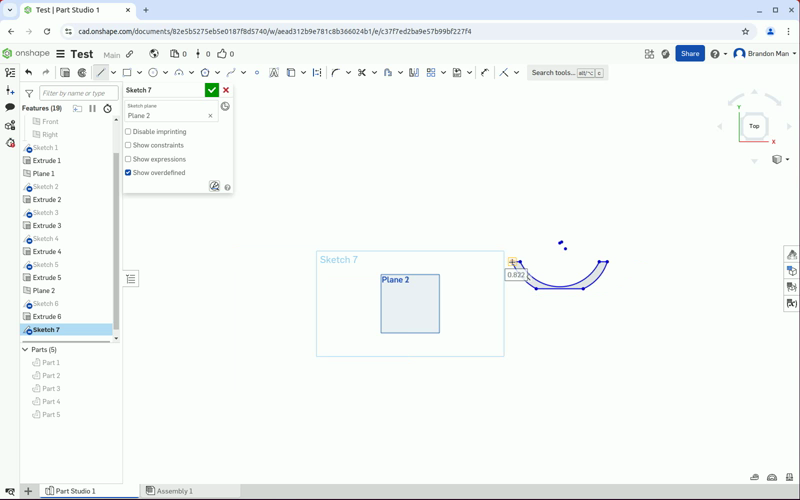
scroll(-6)
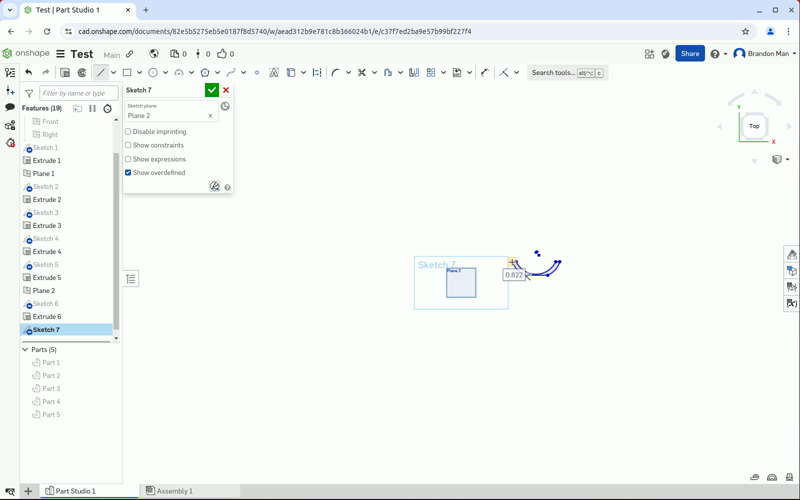
key(esc)
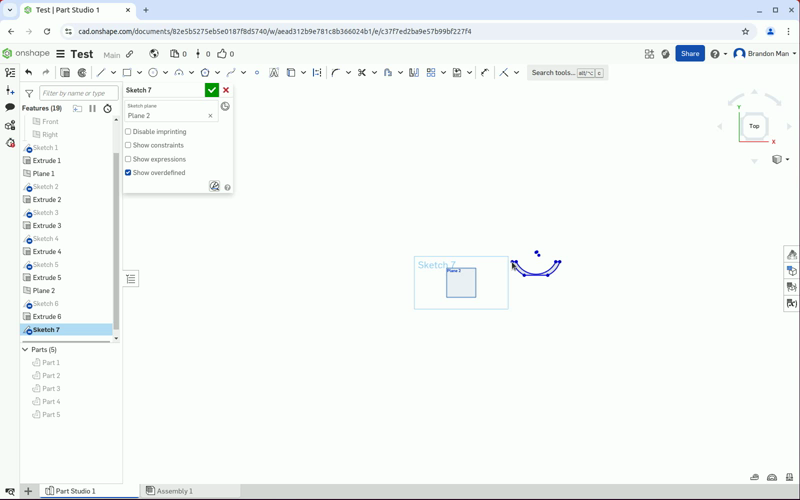
mouse_move(515, 265)
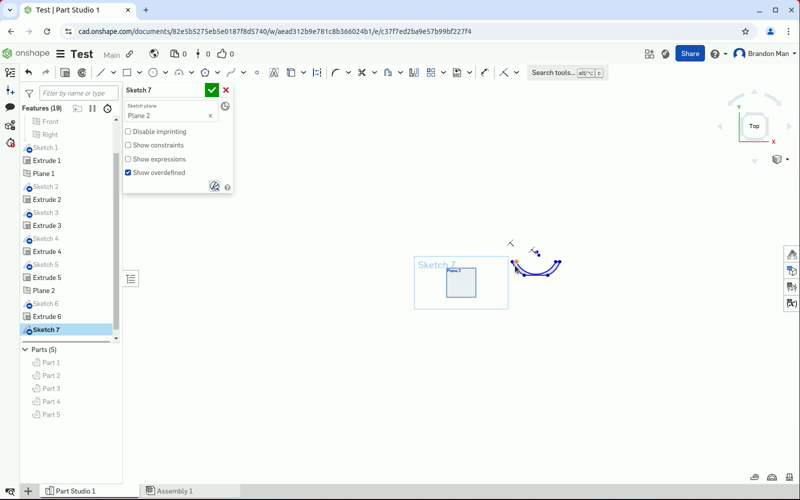
scroll(6)
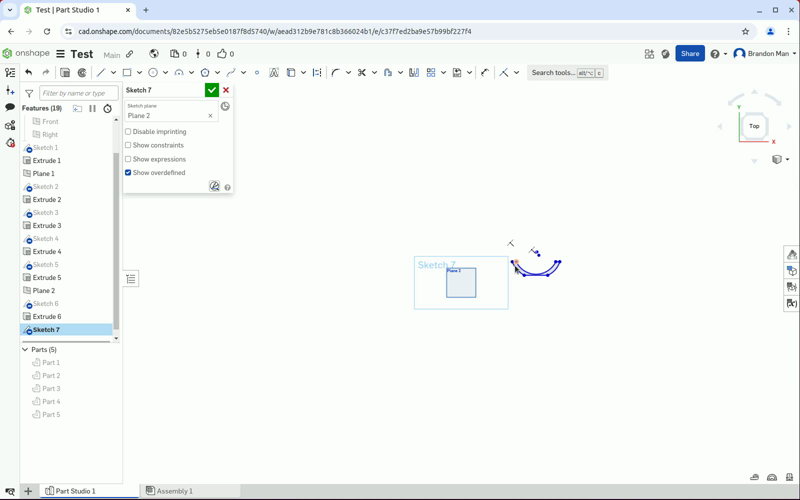
scroll(6)
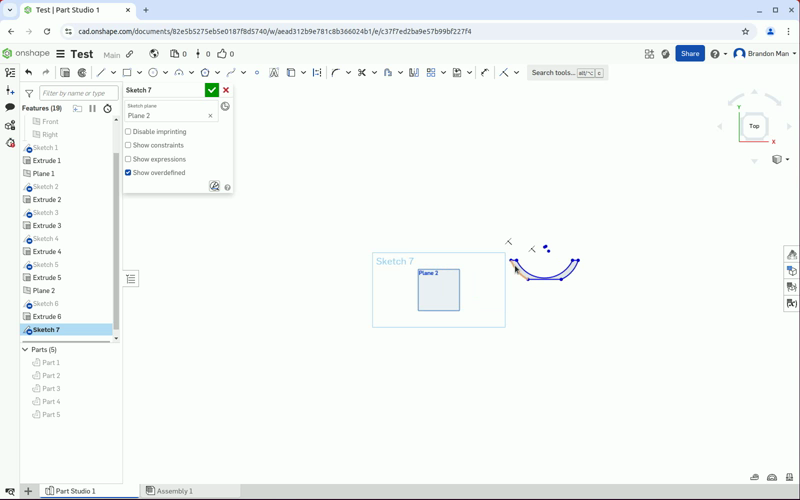
scroll(6)
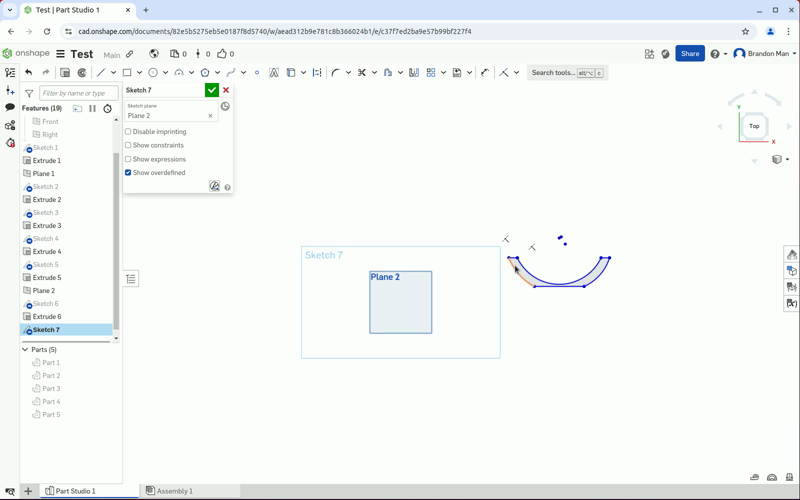
scroll(6)
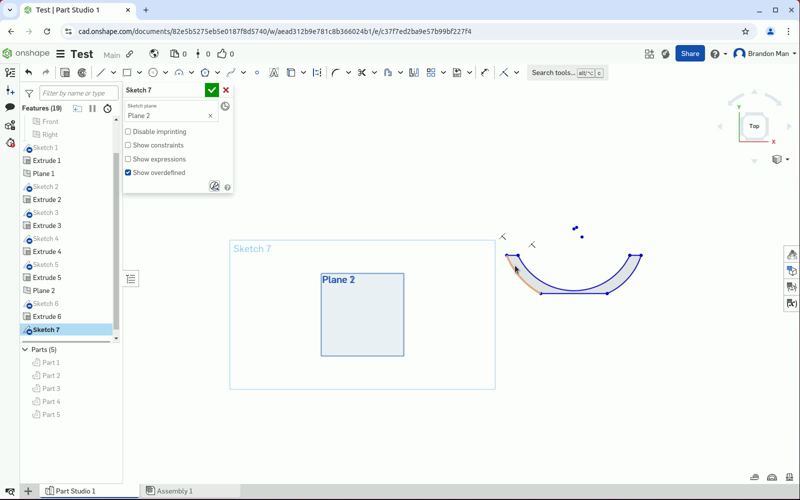
scroll(6)
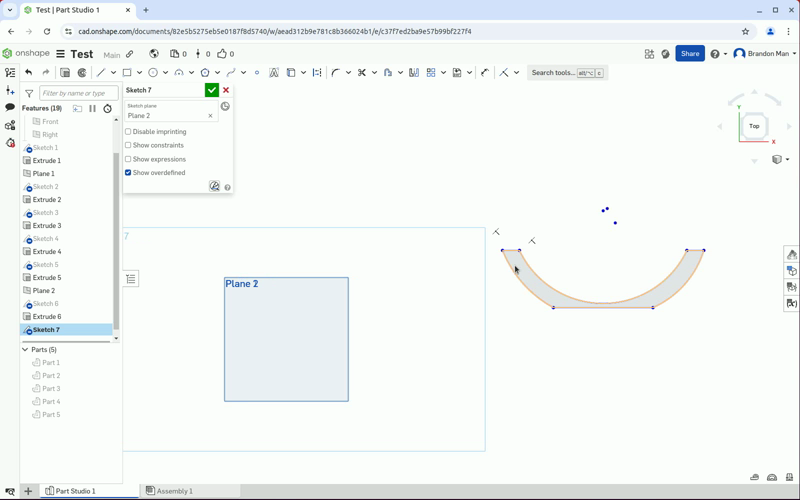
scroll(6)
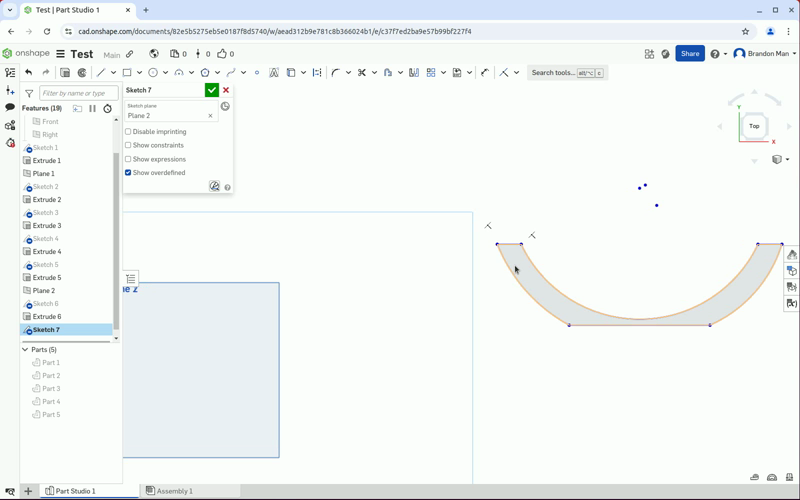
scroll(6)
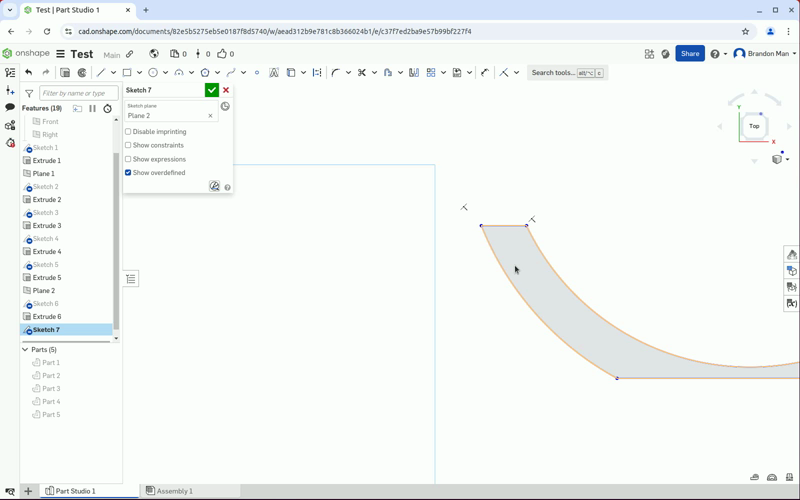
click(515, 265)
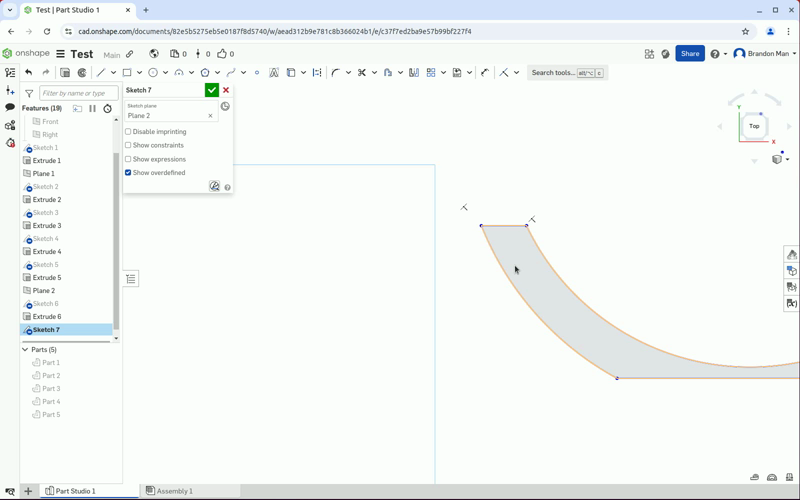
scroll(-6)
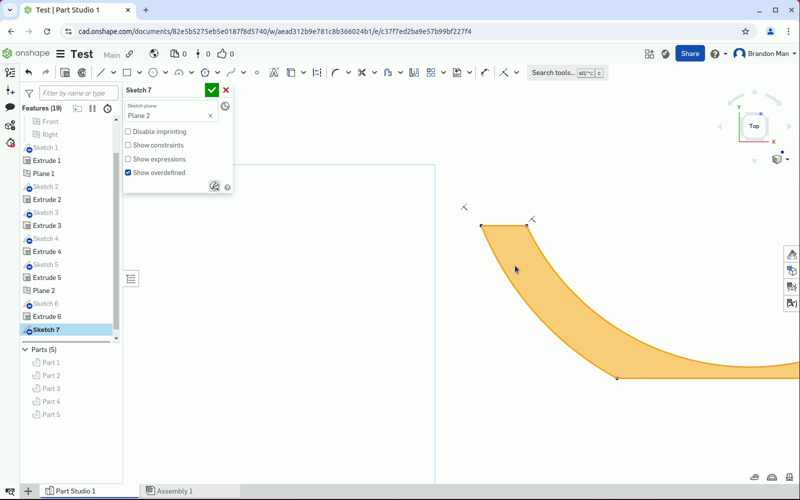
scroll(-6)
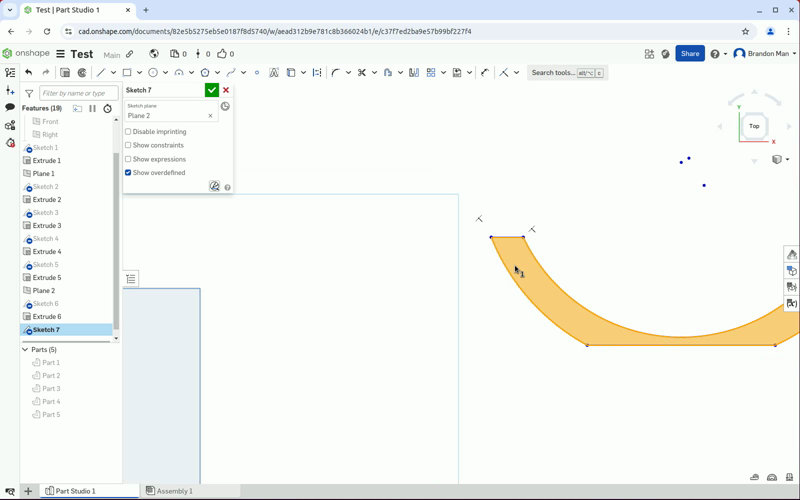
scroll(-6)
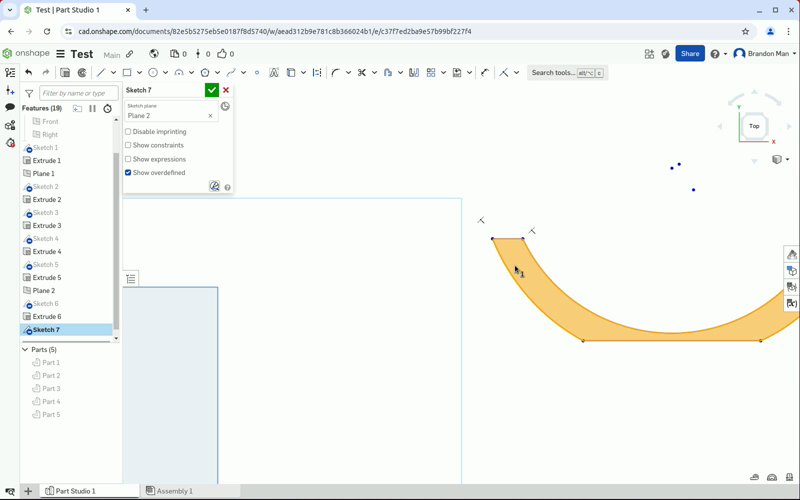
scroll(-6)
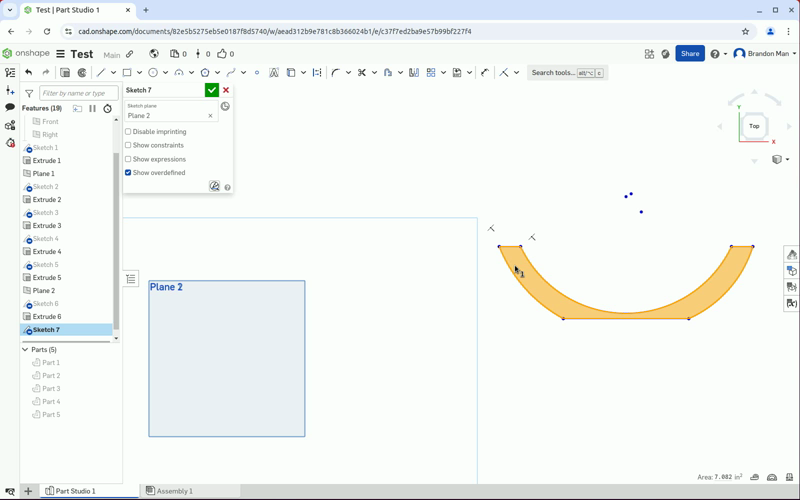
scroll(-6)
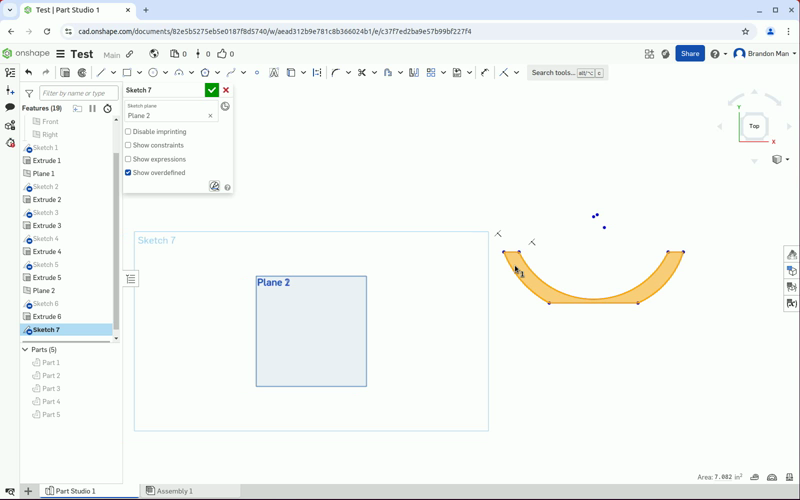
scroll(-6)
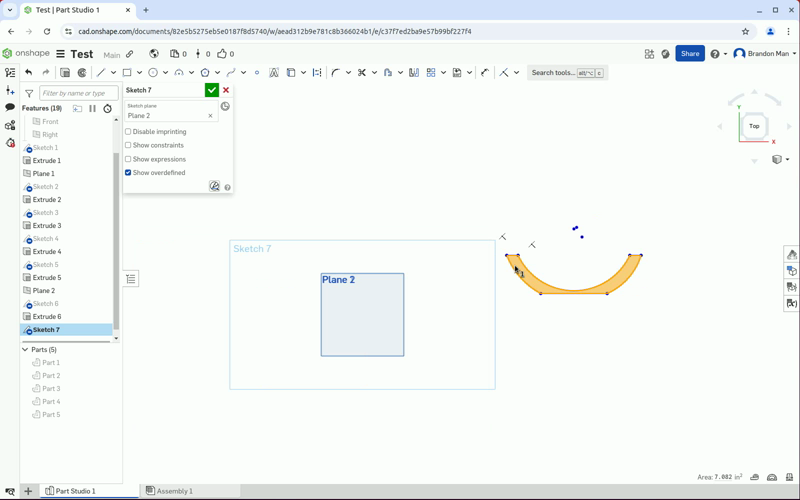
scroll(-6)
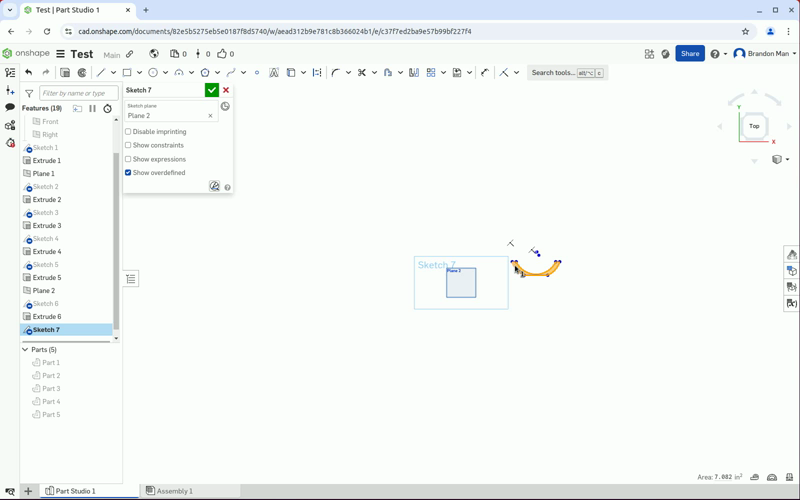
mouse_move(73, 352)
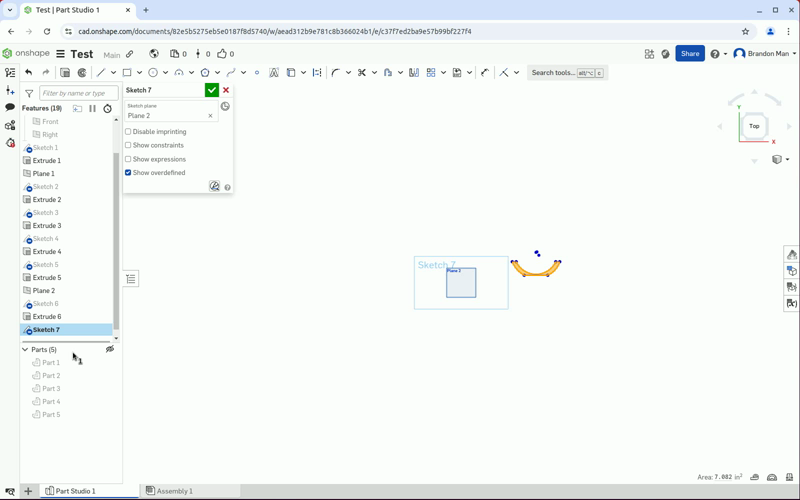
key(shift+y)
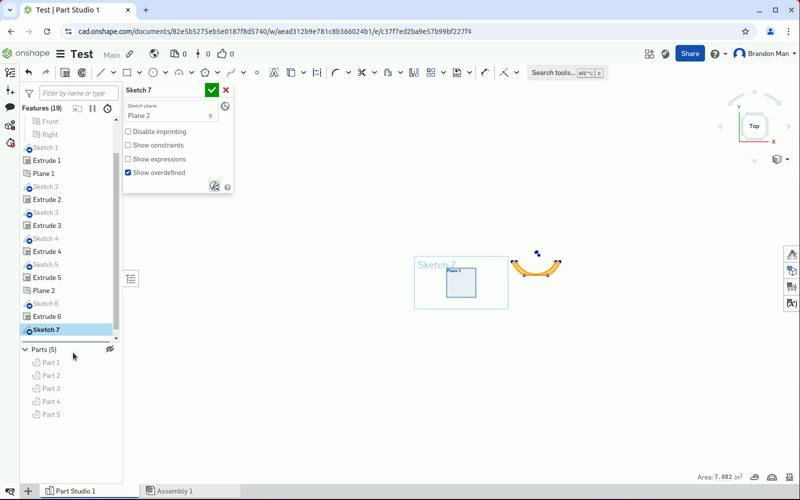
key(shift+e)
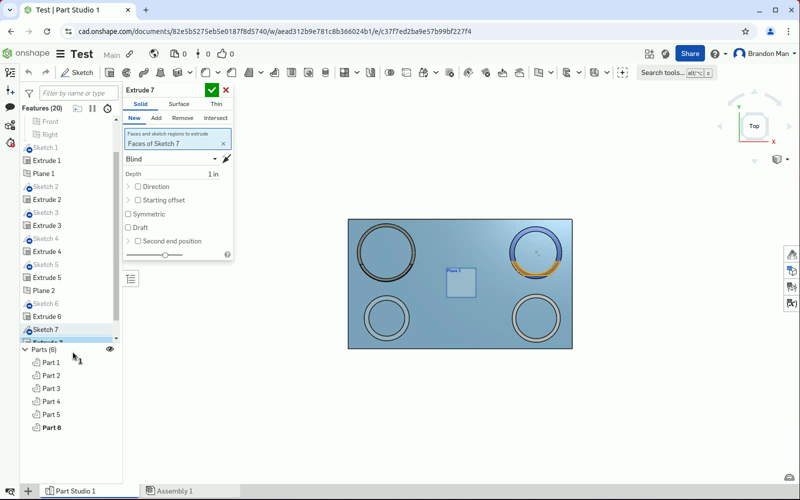
mouse_move(143, 106)
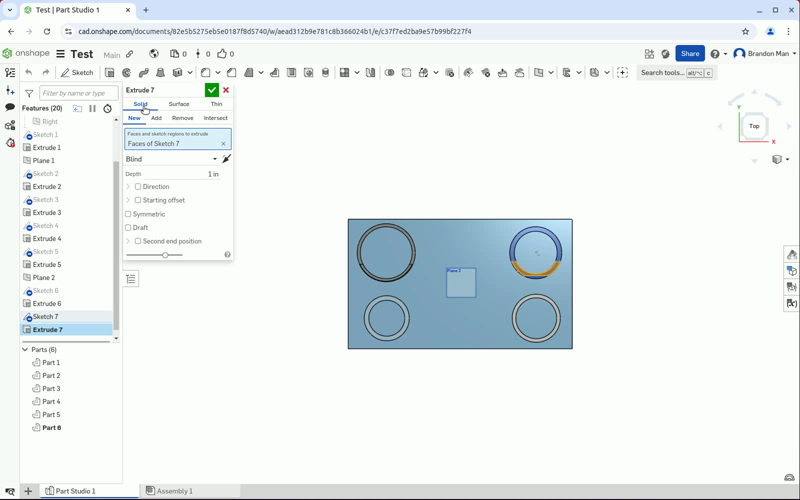
click(143, 106)
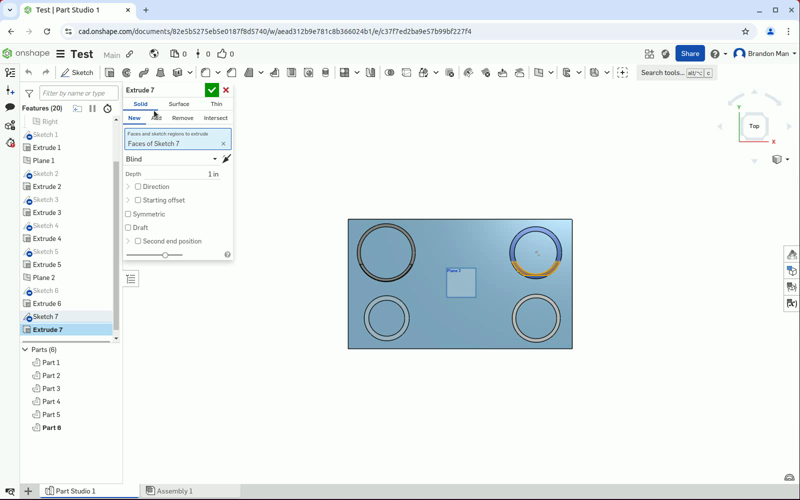
mouse_move(186, 120)
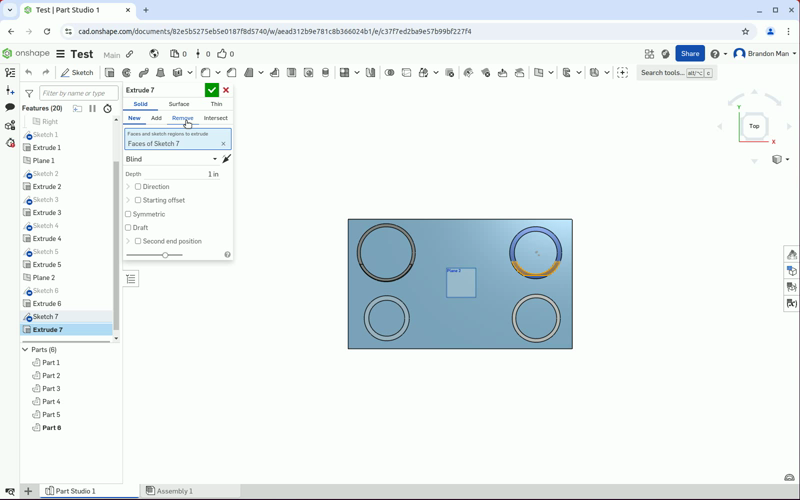
click(186, 120)
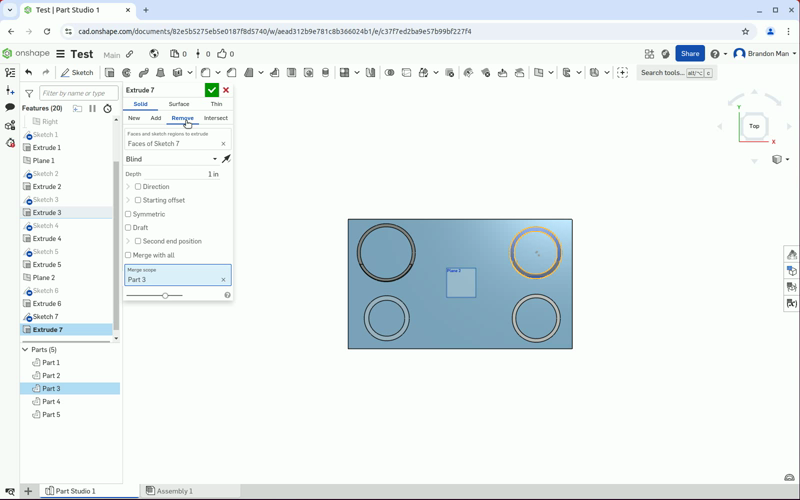
key(tab, 4)
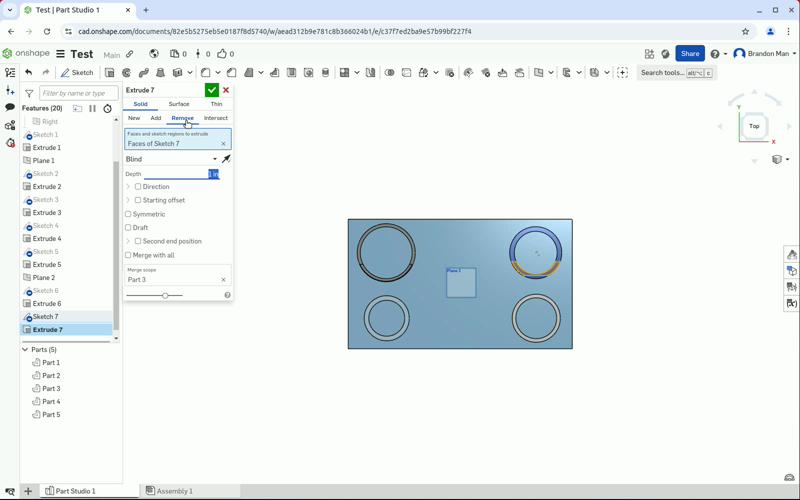
text(14.924)
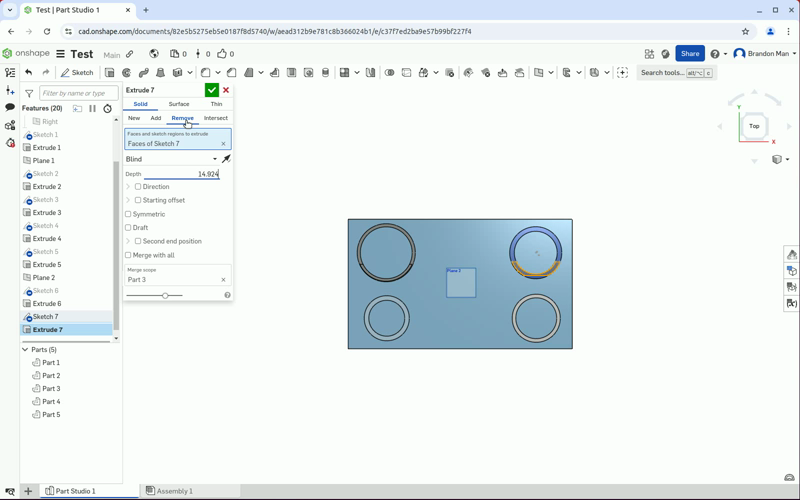
key(tab, 6)
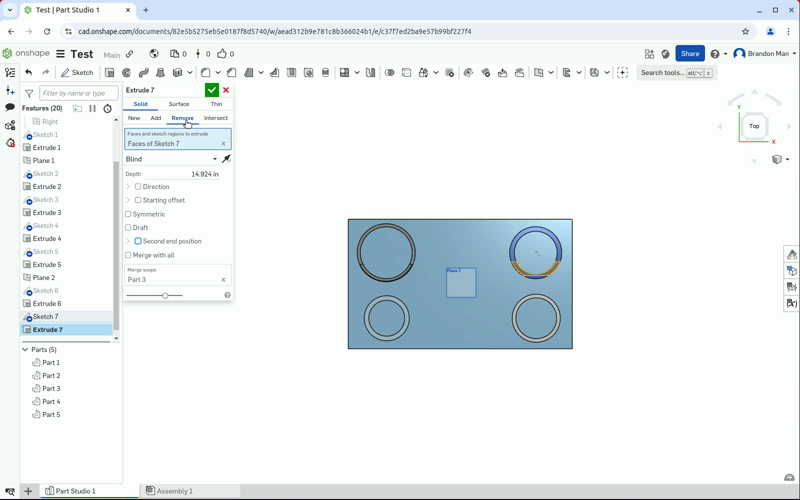
key(space)
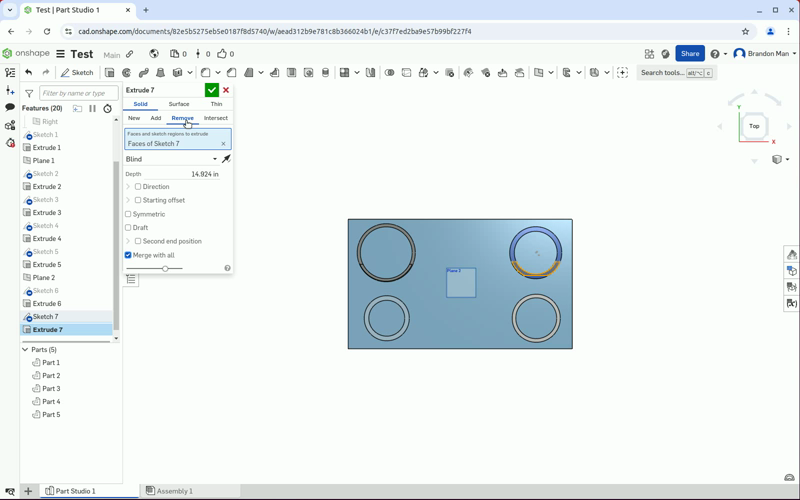
key(enter)
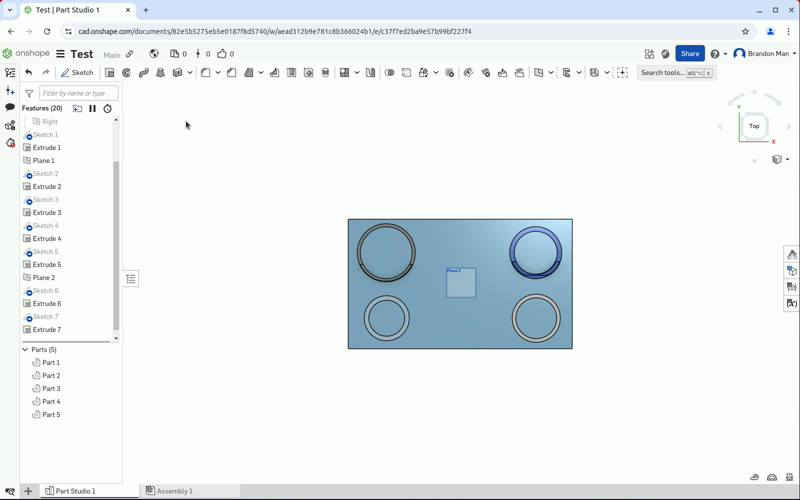
key(shift+h)
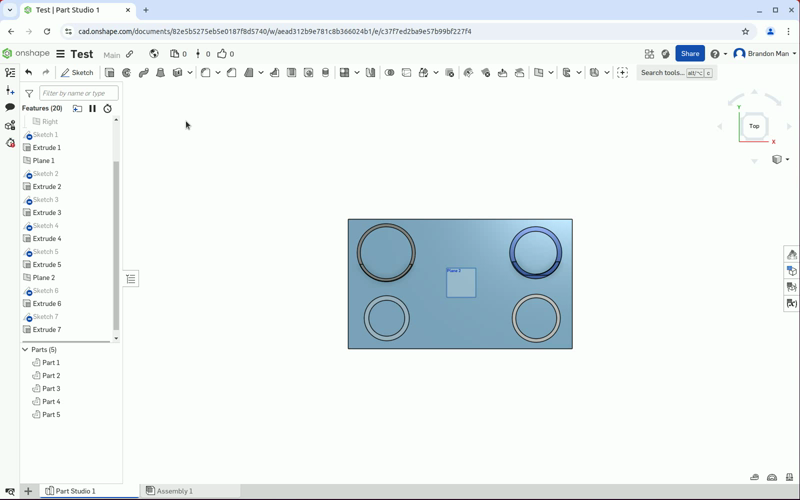
key(shift+h)
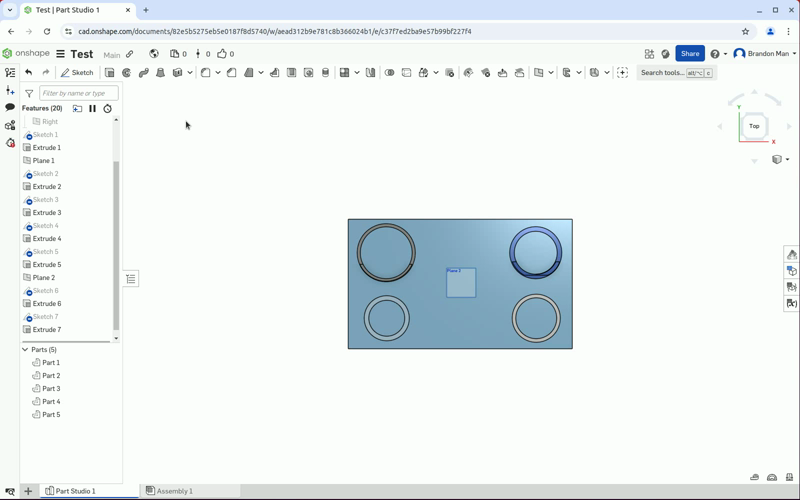
mouse_move(69, 137)
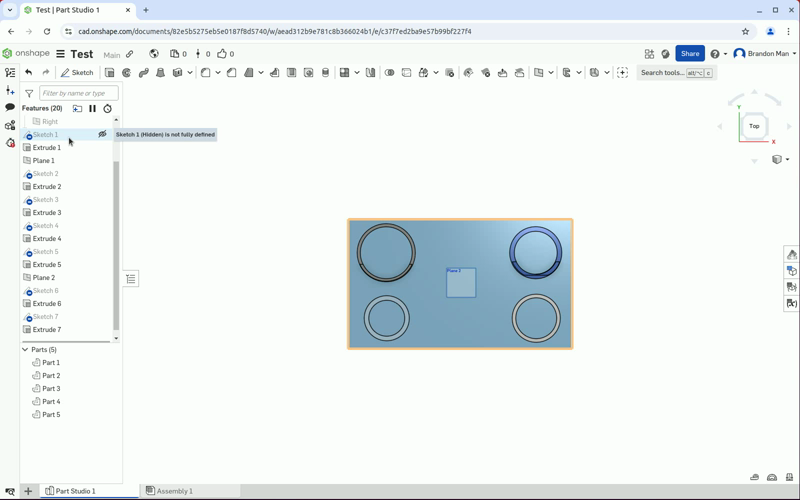
click(69, 137)
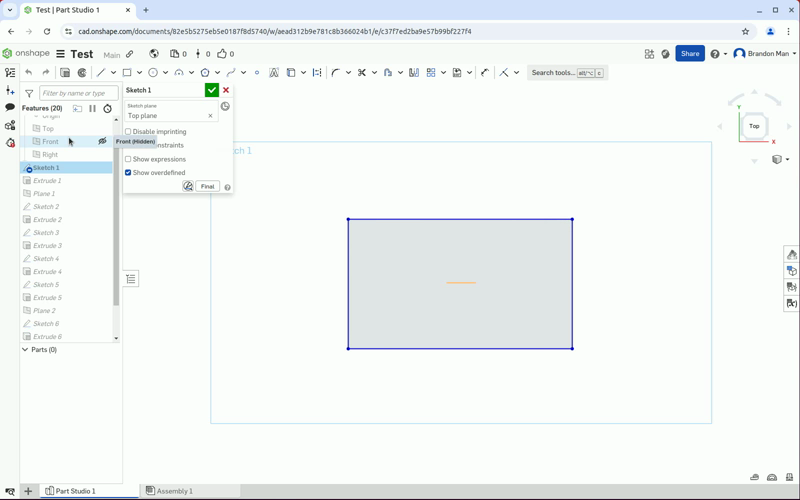
mouse_move(229, 92)
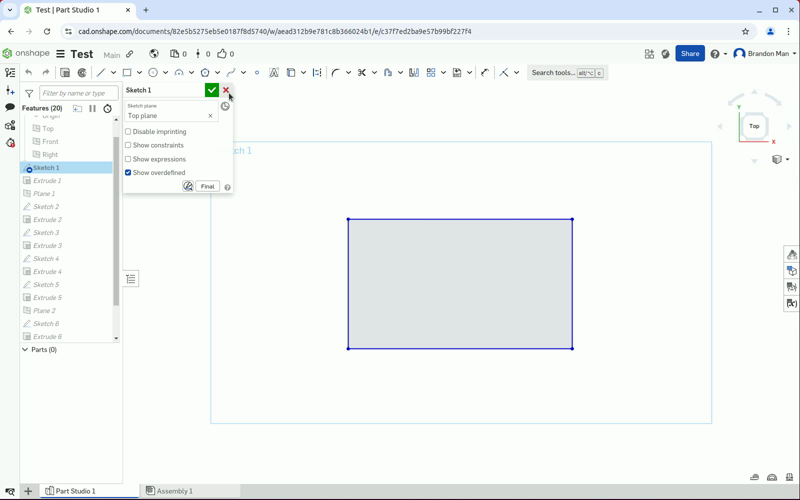
click(229, 92)
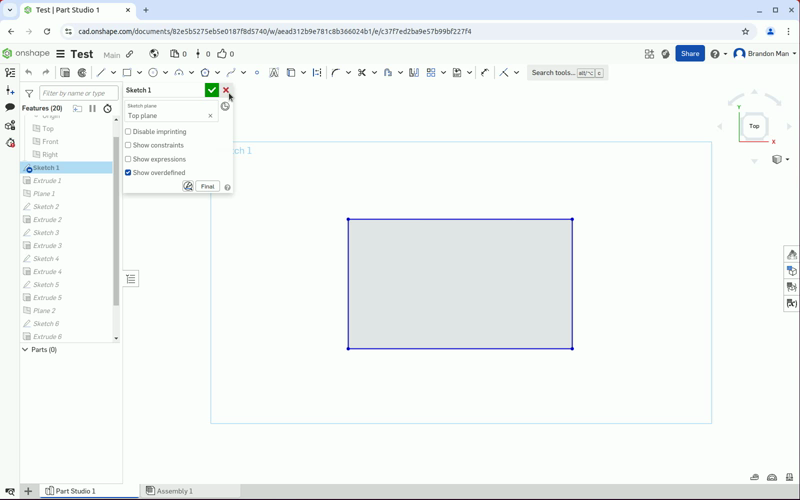
key(shift+s)
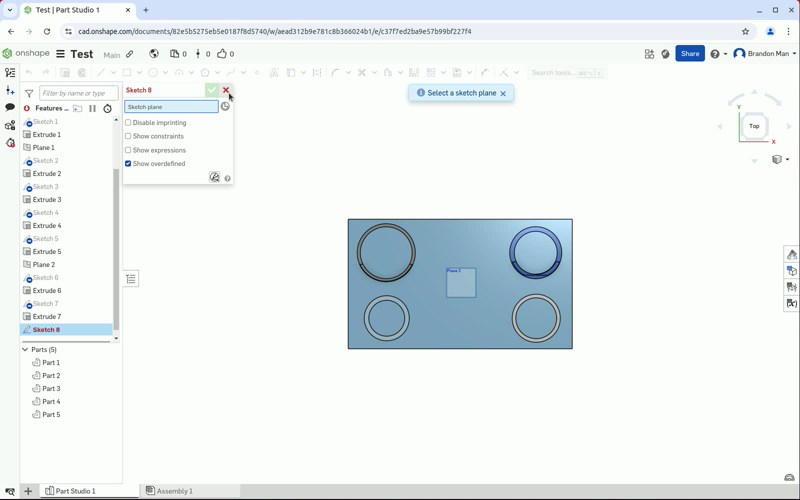
mouse_move(69, 267)
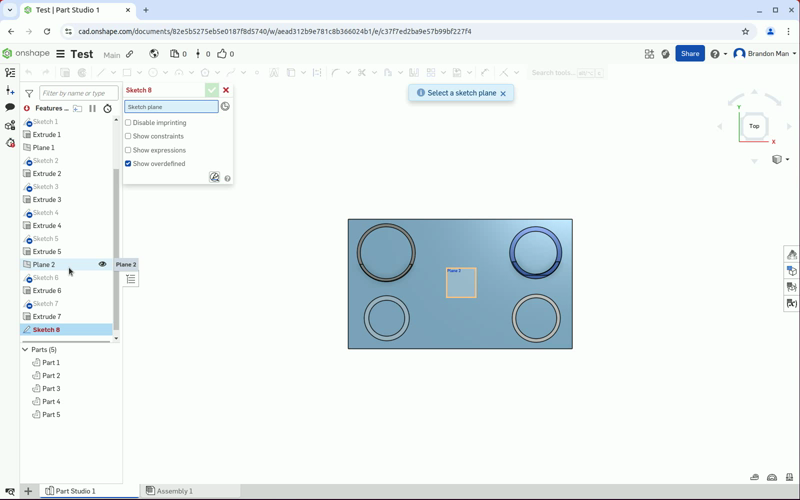
click(69, 267)
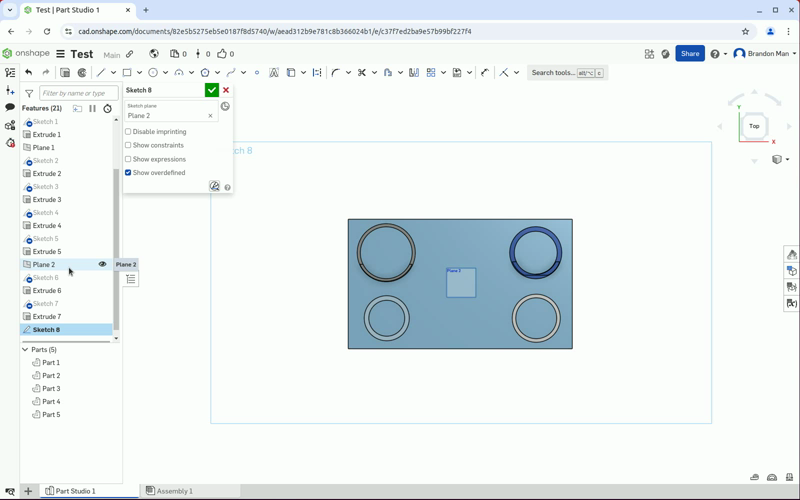
mouse_move(73, 352)
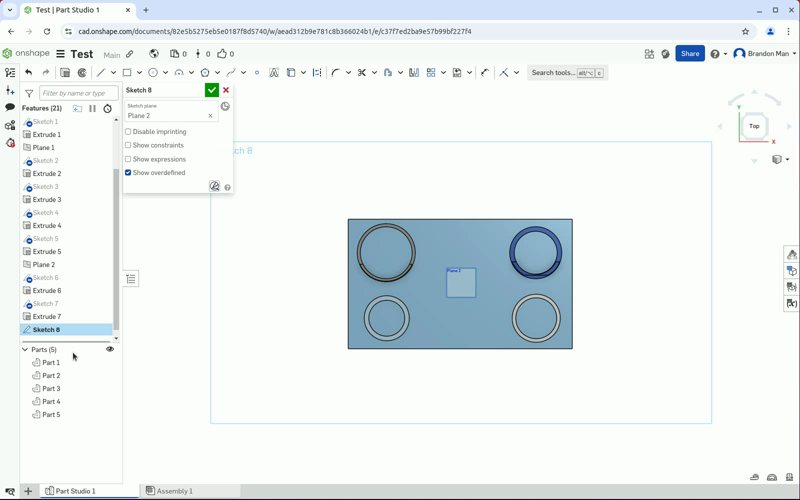
key(y)
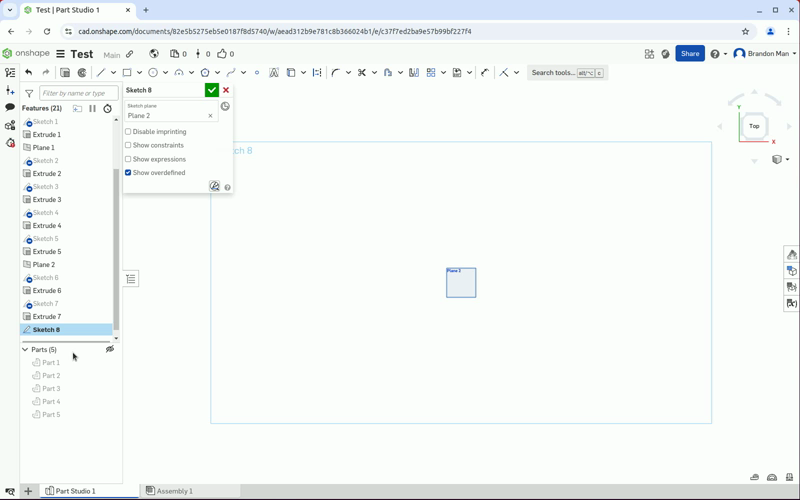
key(a)
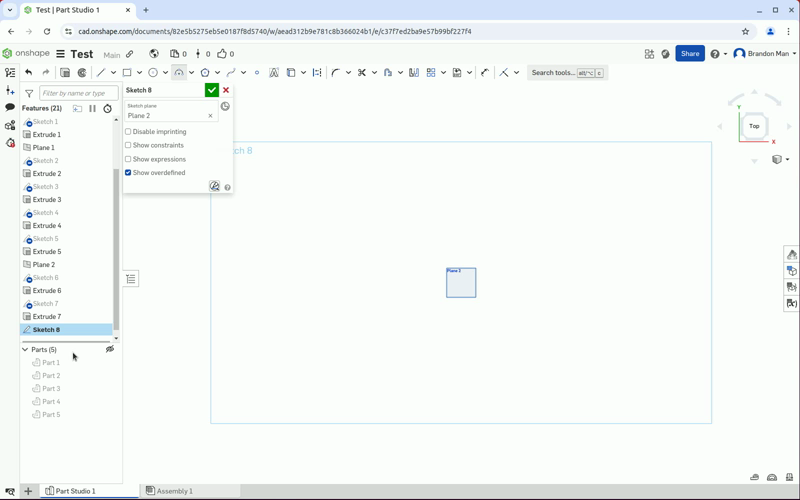
key_down(shift)
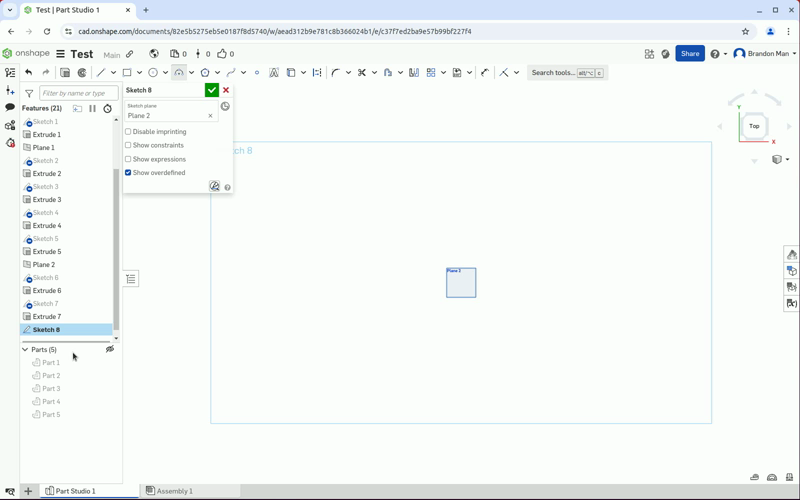
mouse_move(368, 332)
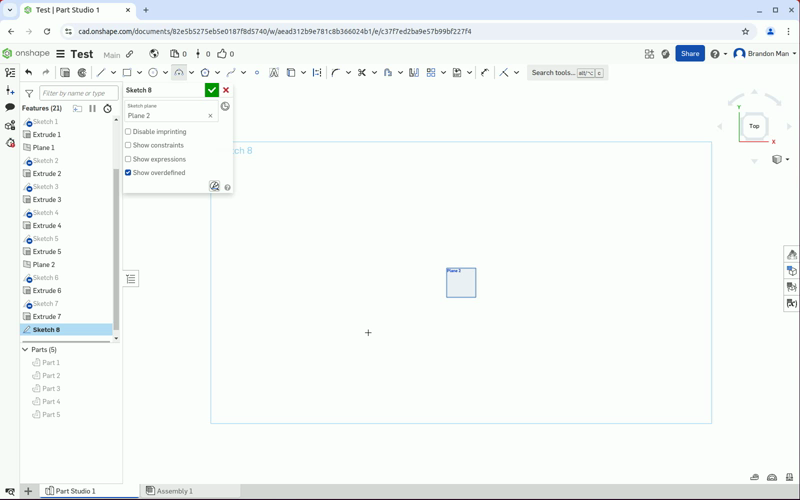
click(368, 332)
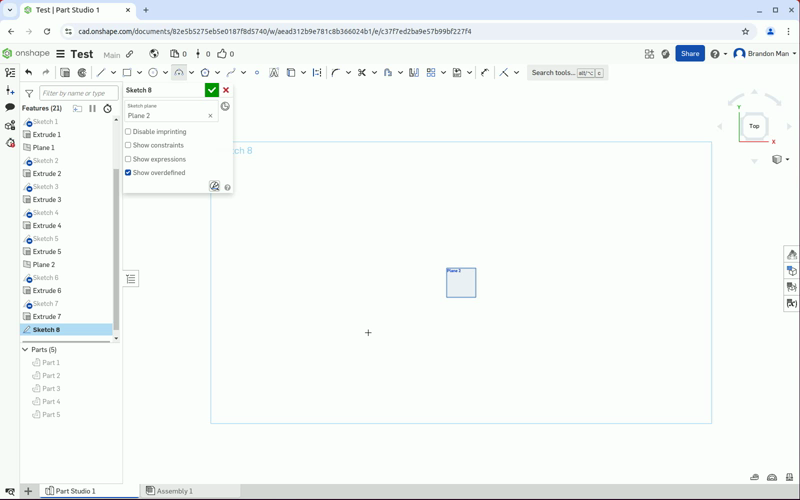
key_up(shift)
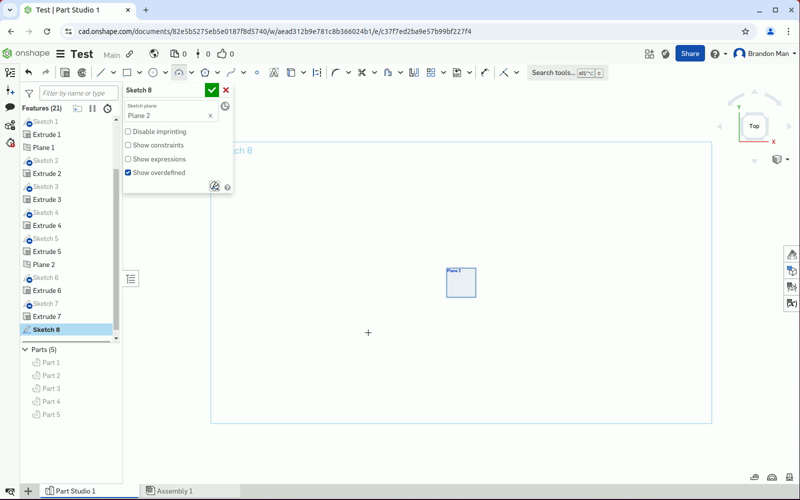
key_down(shift)
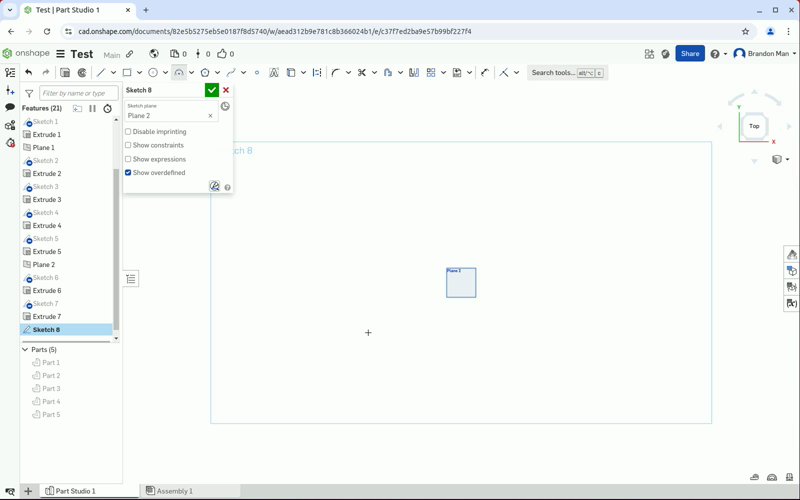
mouse_move(379, 339)
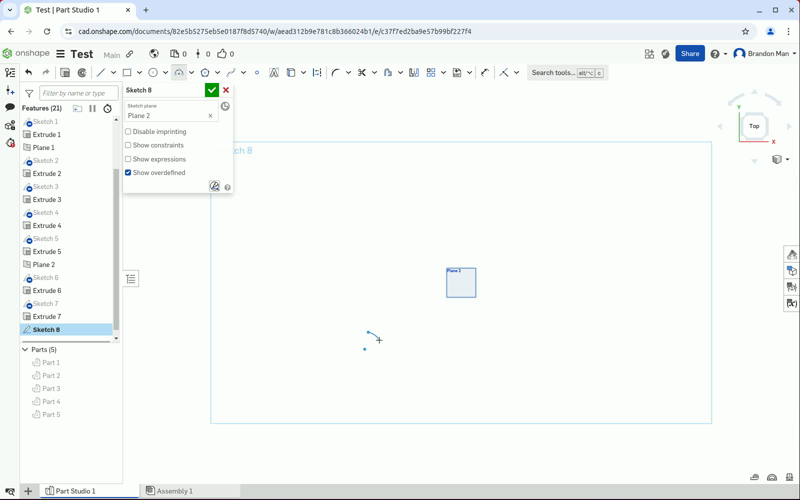
click(379, 339)
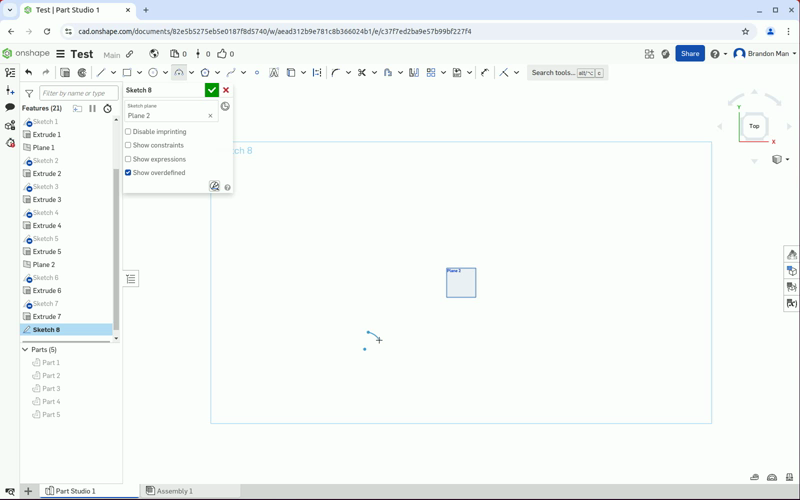
mouse_move(373, 336)
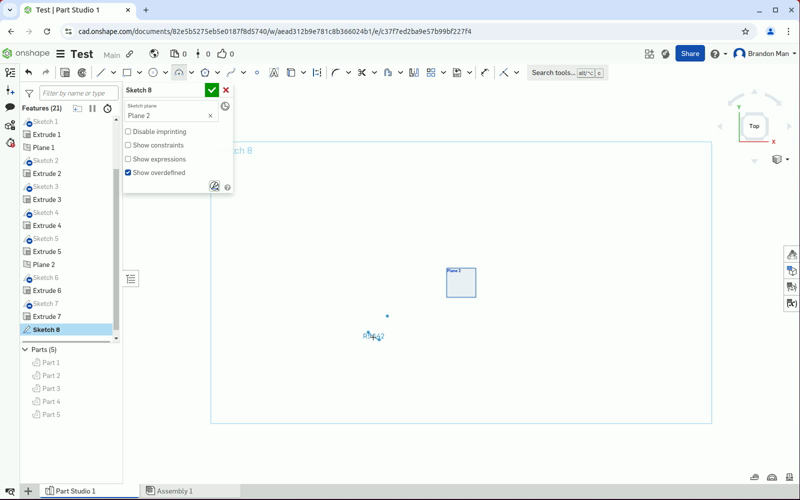
click(373, 336)
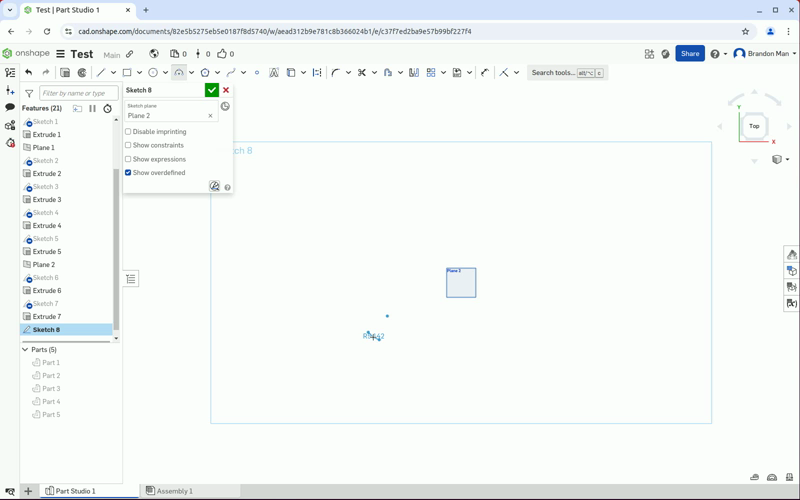
key_up(shift)
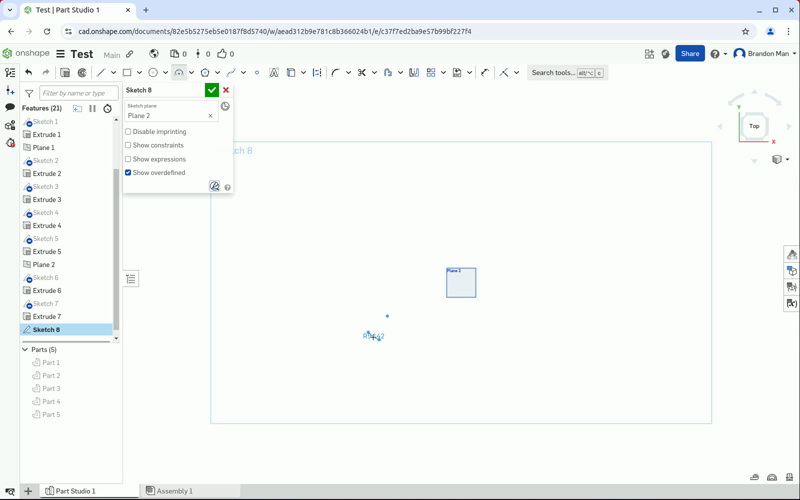
key(esc)
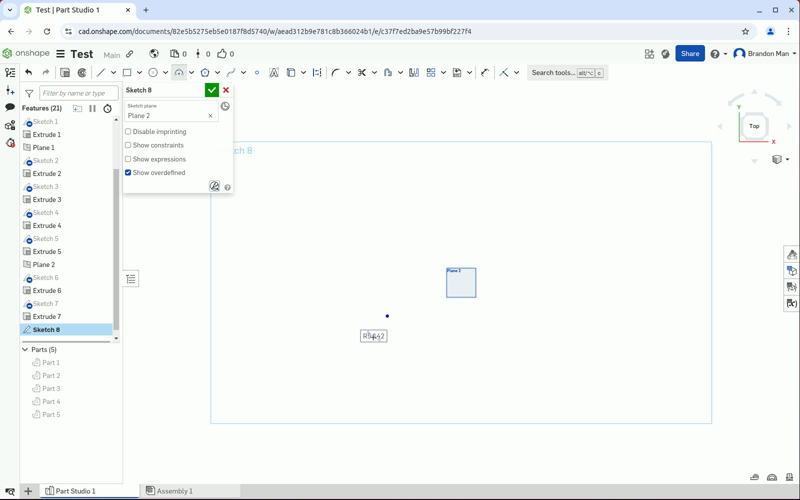
key(l)
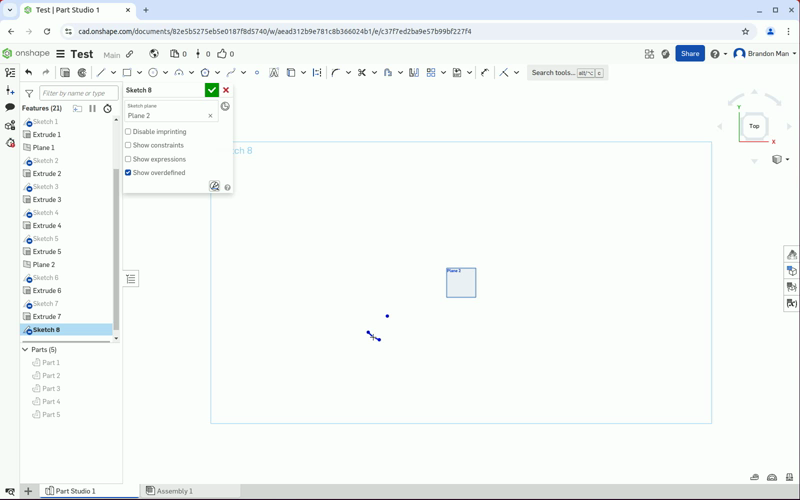
mouse_move(379, 339)
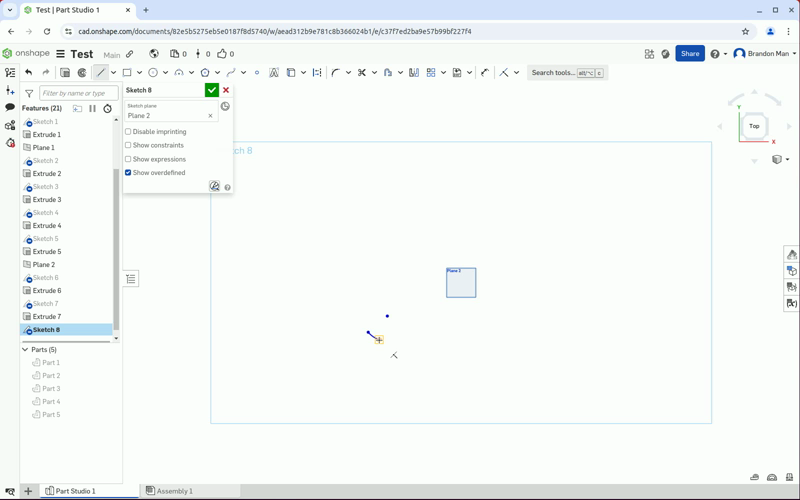
click(379, 339)
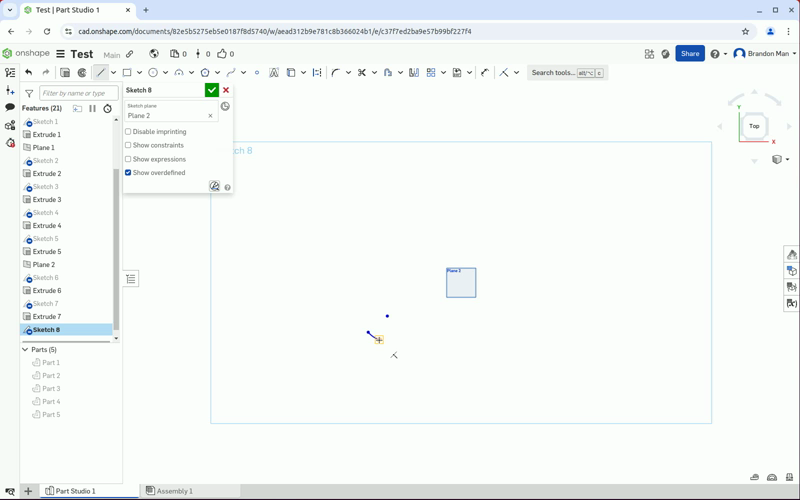
key_down(shift)
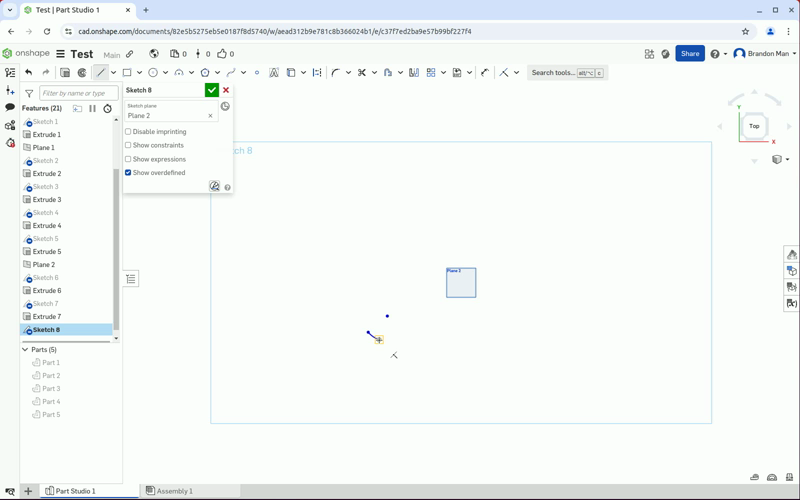
mouse_move(409, 339)
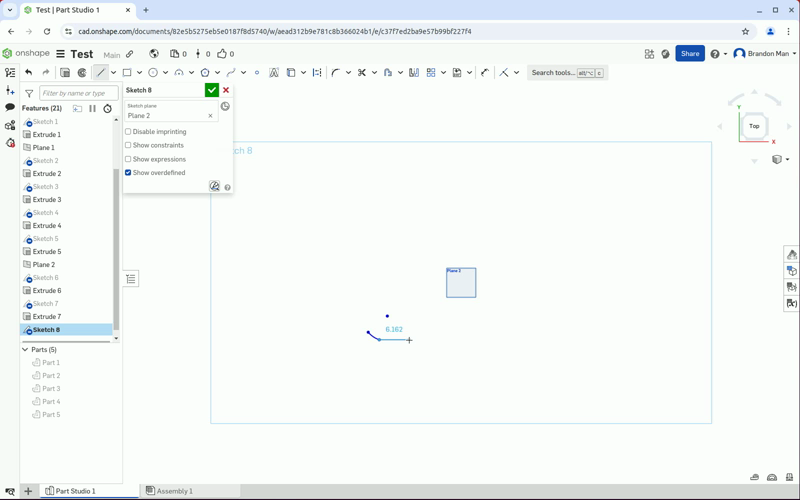
mouse_move(392, 339)
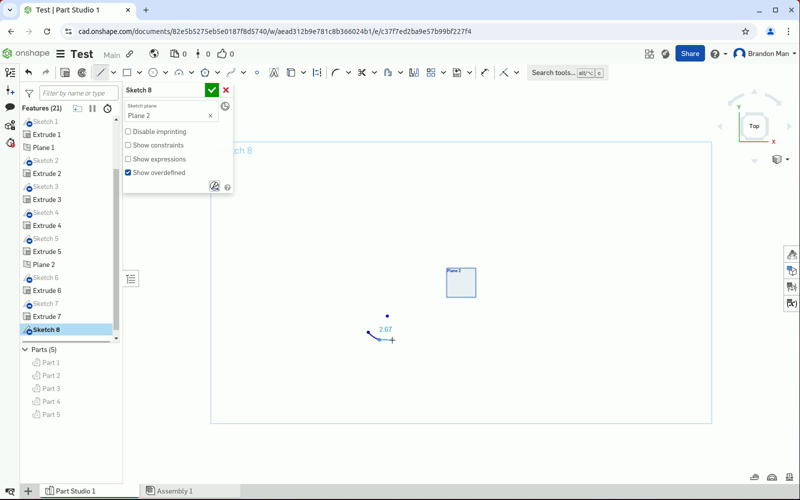
click(392, 339)
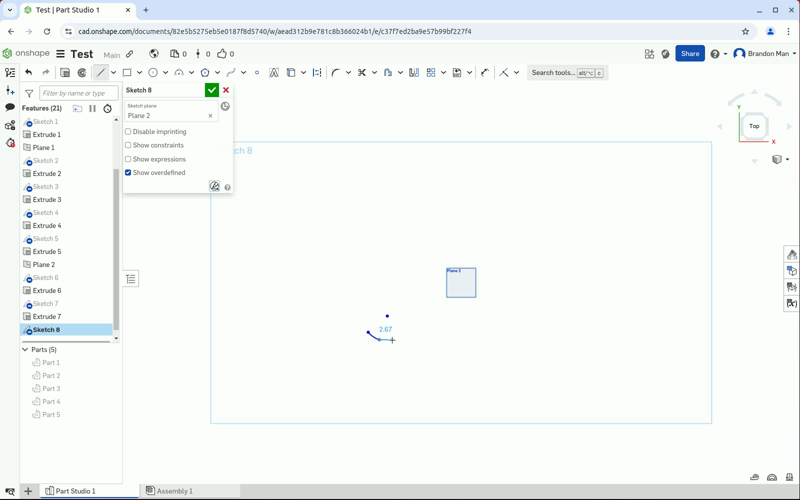
key_up(shift)
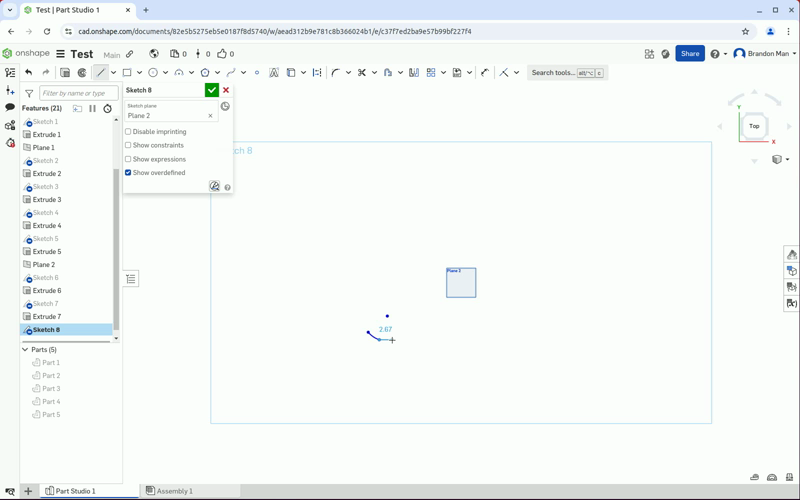
key(esc)
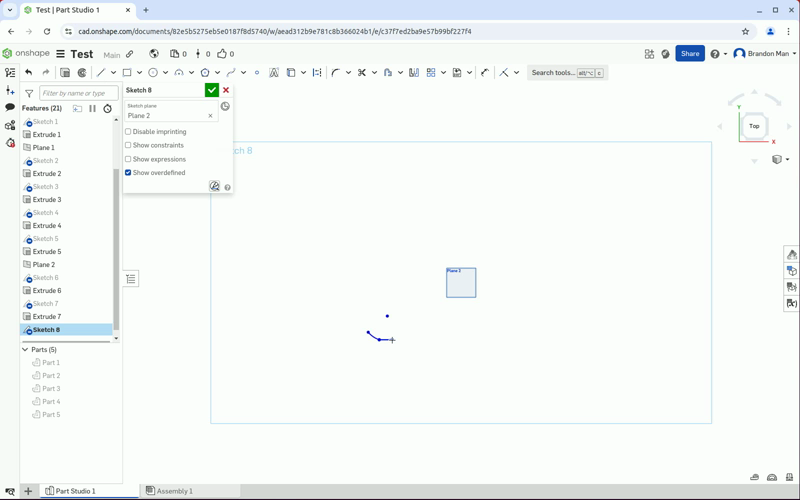
key(a)
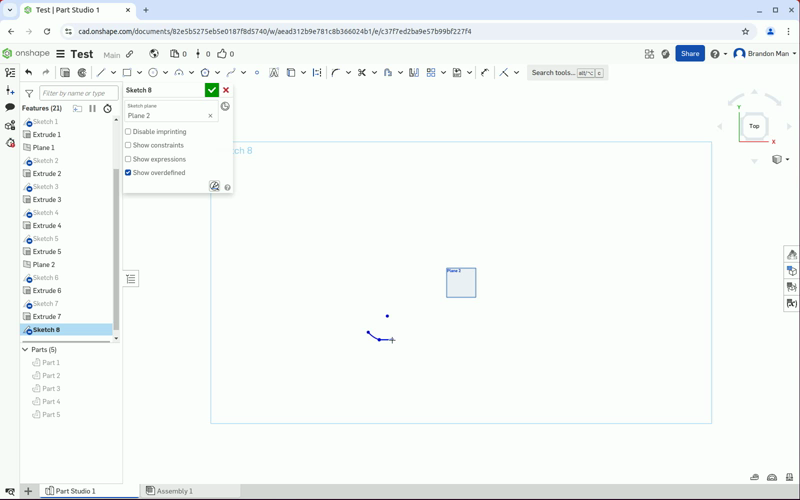
mouse_move(392, 339)
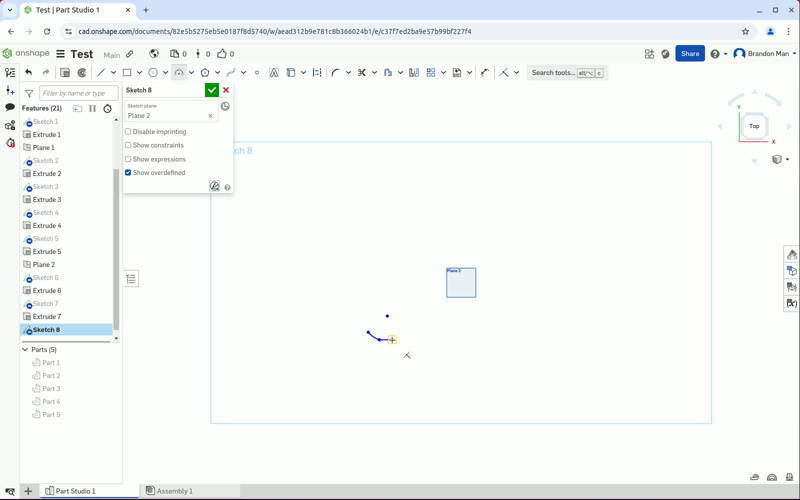
click(392, 339)
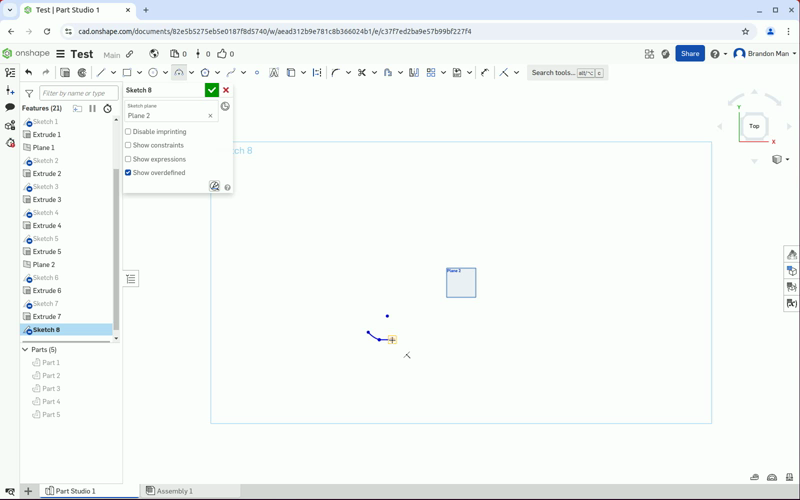
key_down(shift)
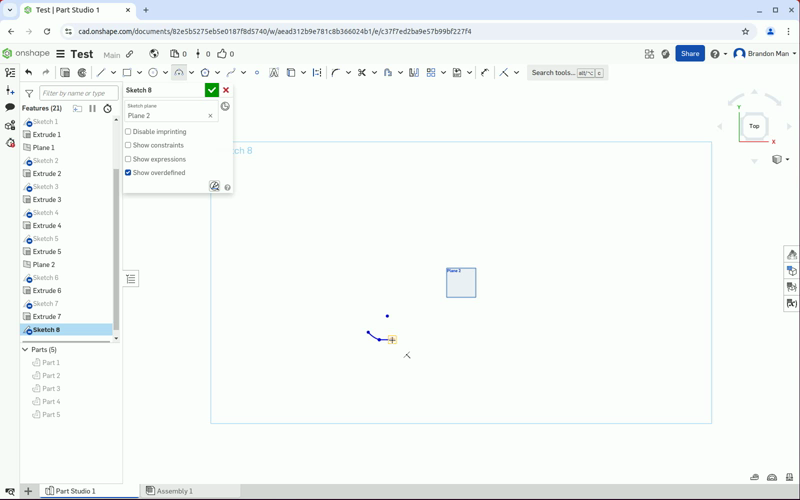
mouse_move(402, 332)
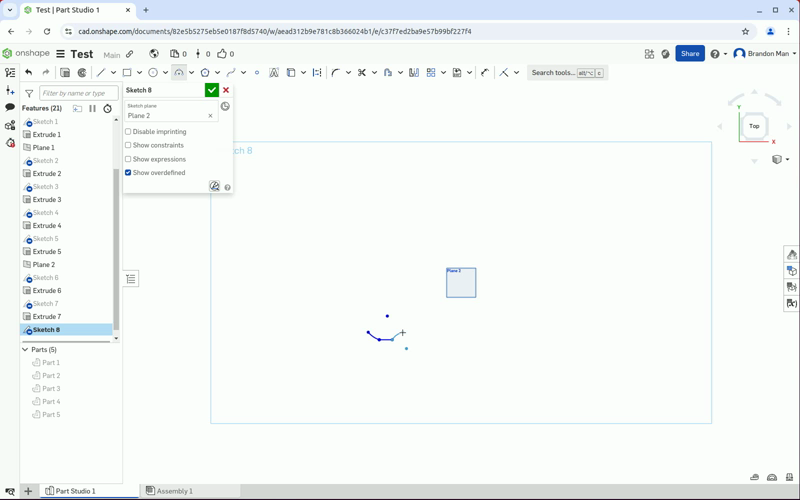
click(402, 332)
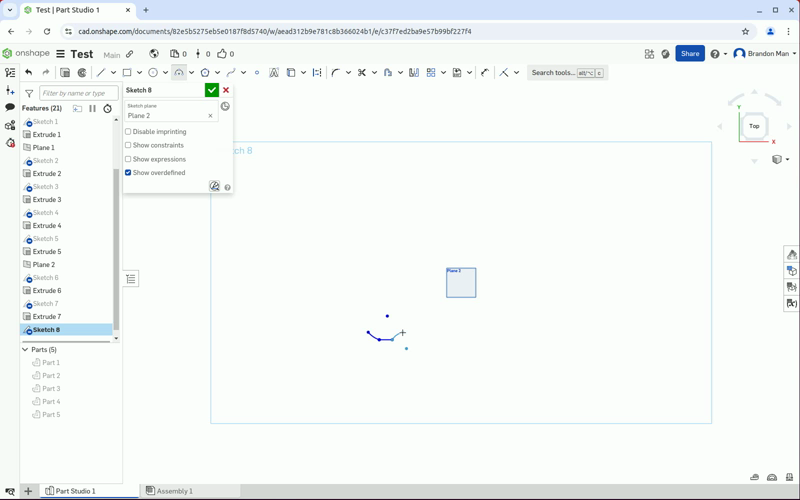
mouse_move(398, 336)
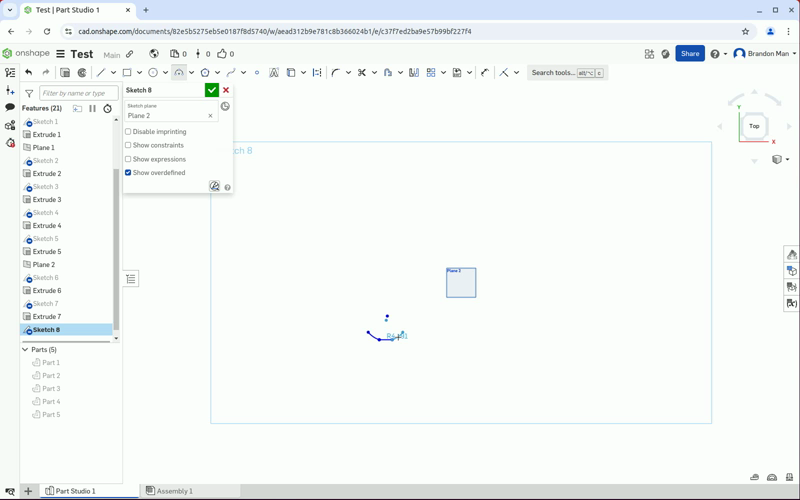
click(398, 336)
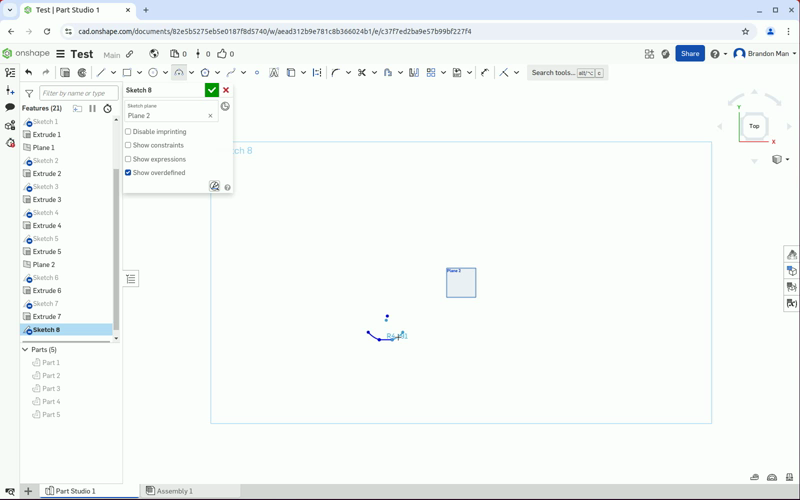
key_up(shift)
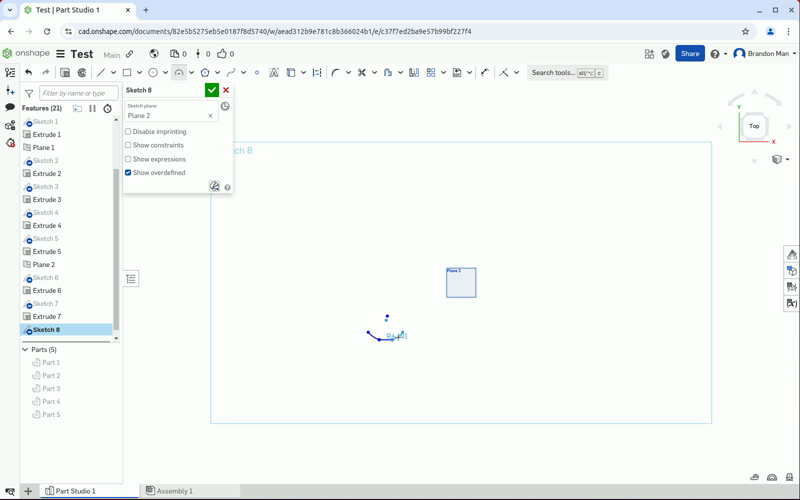
key(esc)
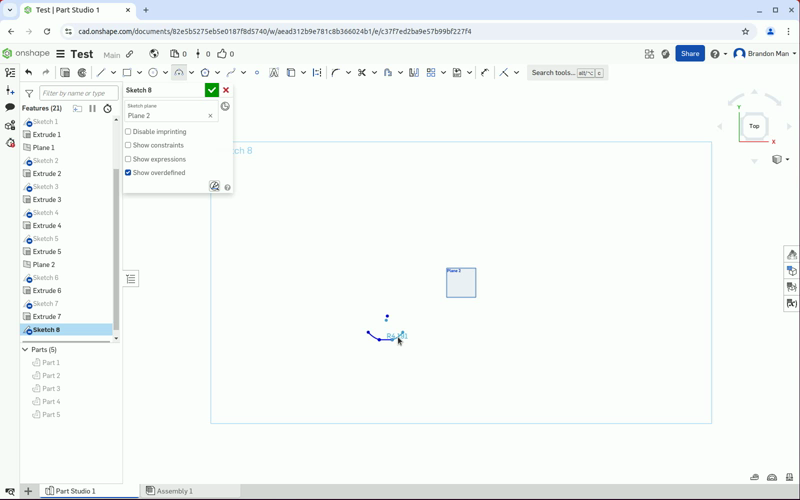
key(l)
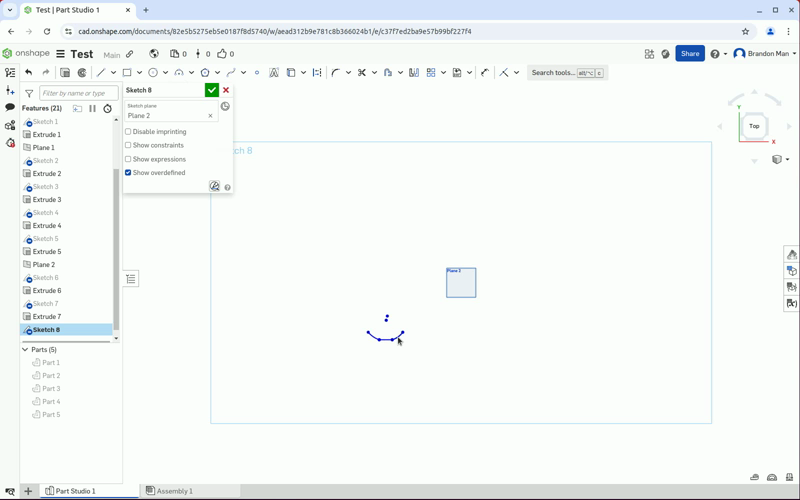
mouse_move(402, 332)
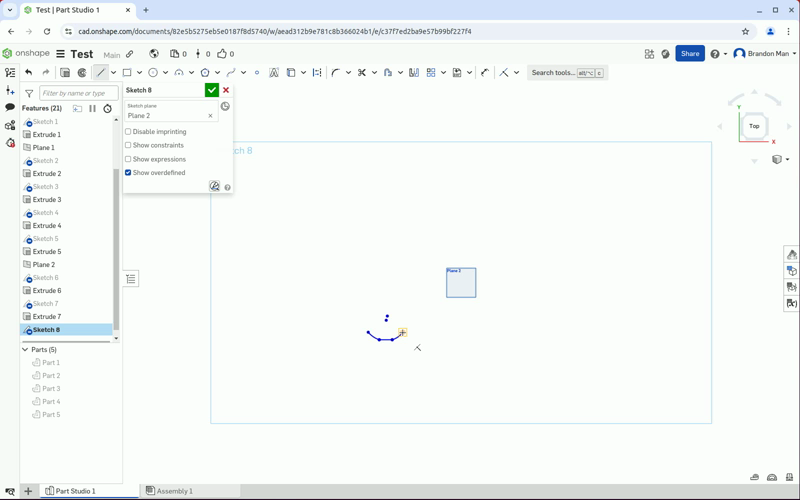
click(402, 332)
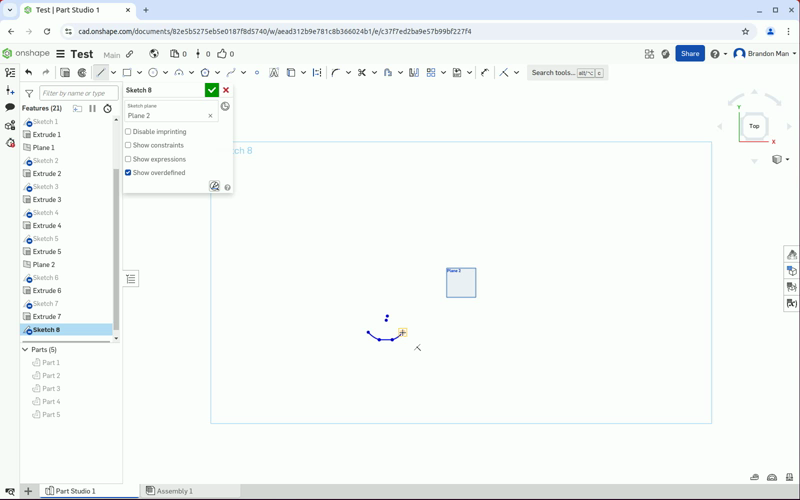
key_down(shift)
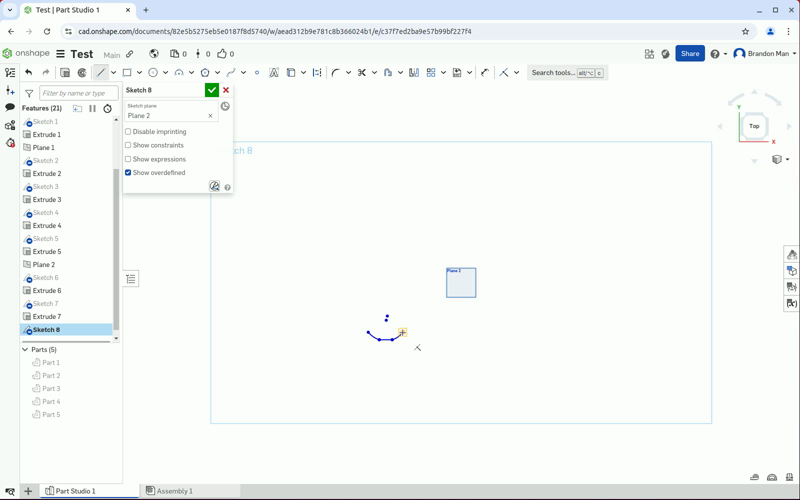
mouse_move(432, 332)
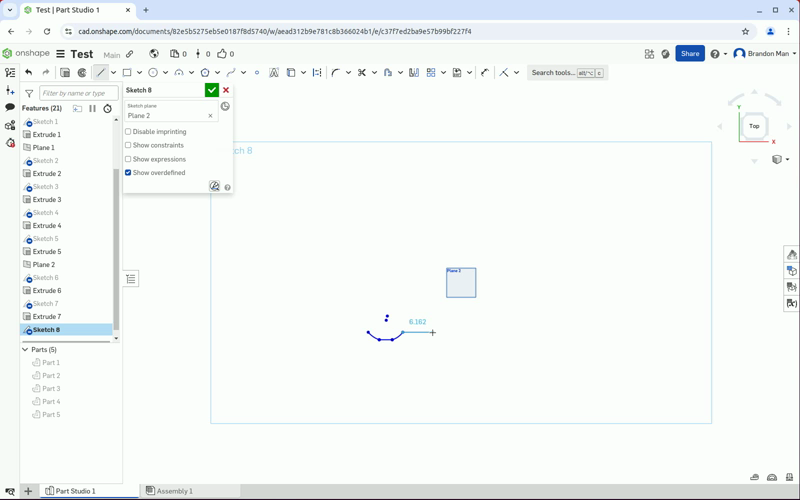
mouse_move(397, 332)
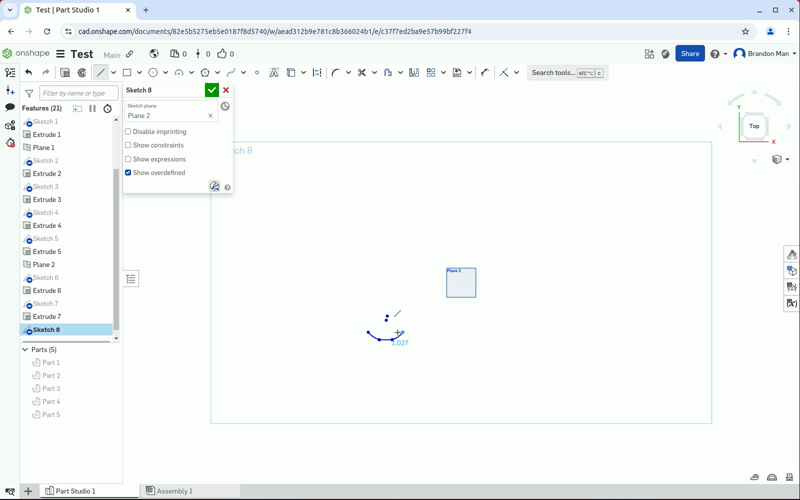
scroll(6)
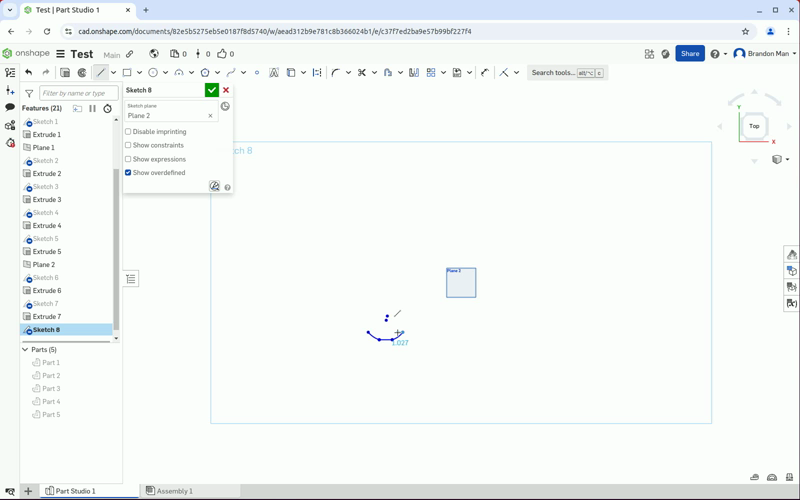
scroll(6)
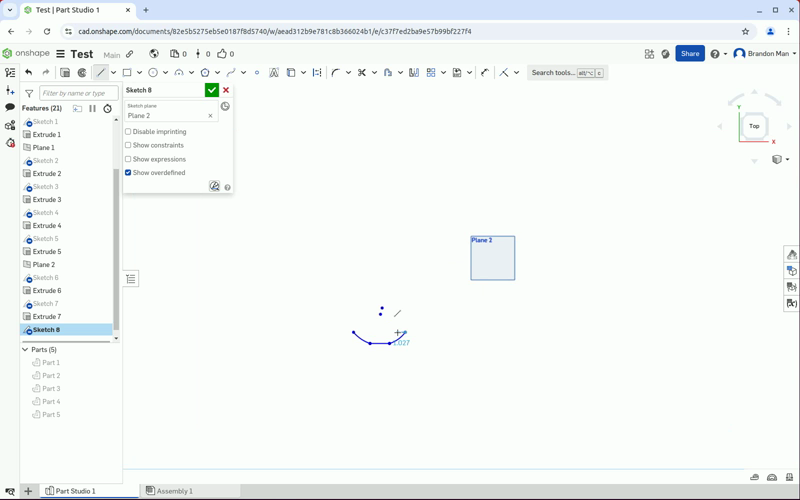
scroll(6)
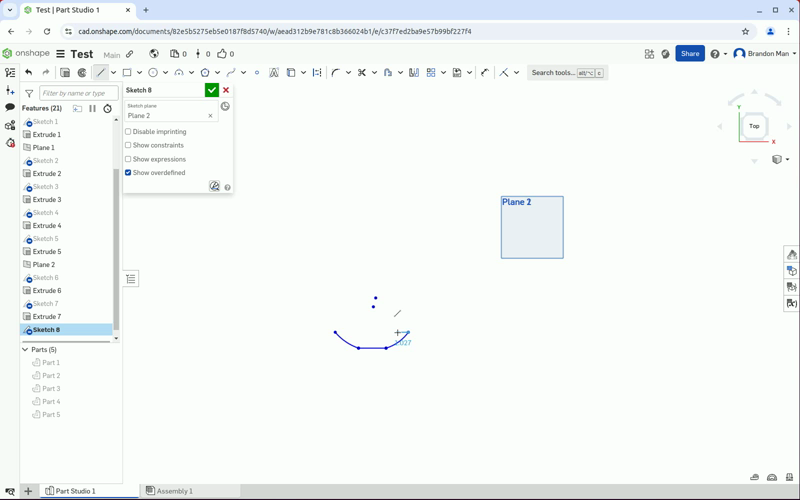
scroll(6)
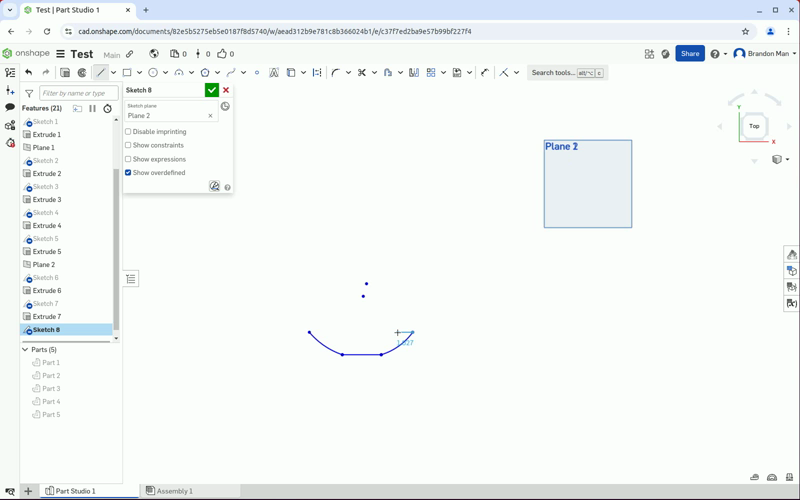
scroll(6)
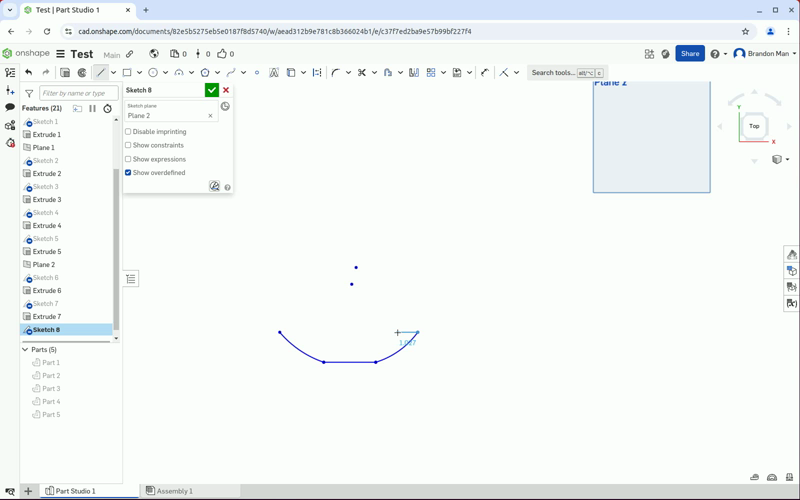
scroll(6)
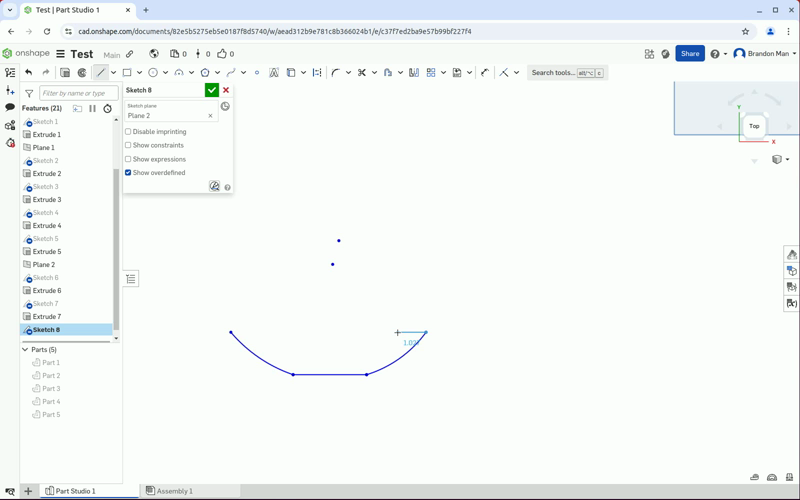
scroll(6)
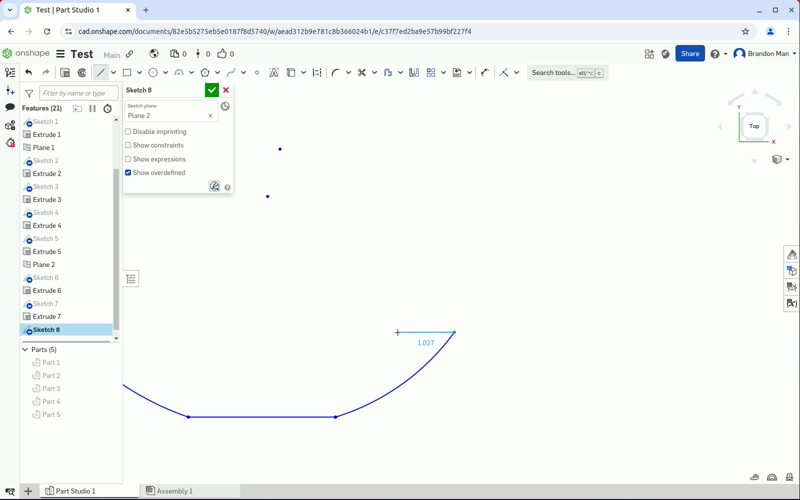
click(397, 332)
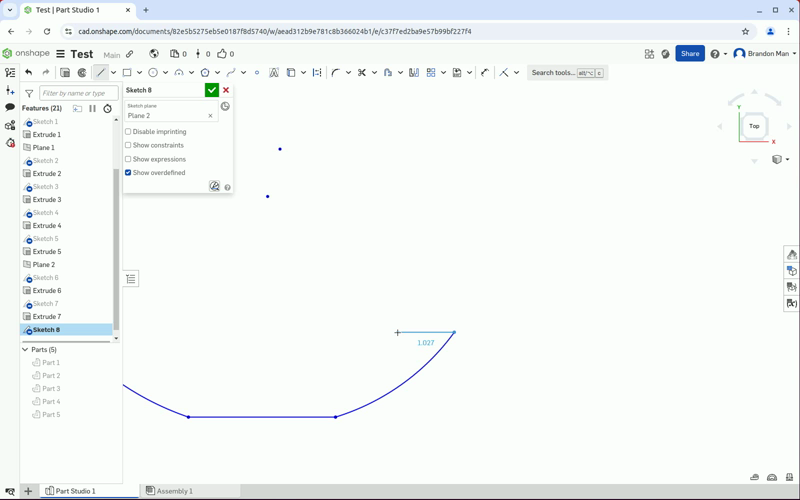
scroll(-6)
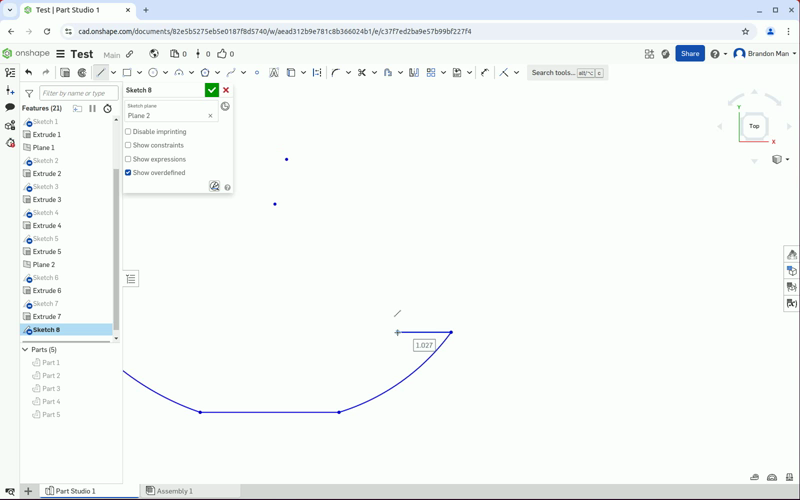
scroll(-6)
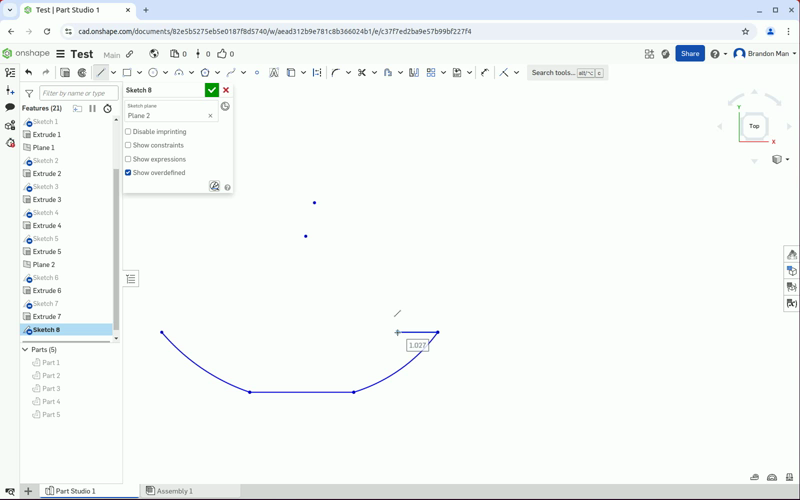
scroll(-6)
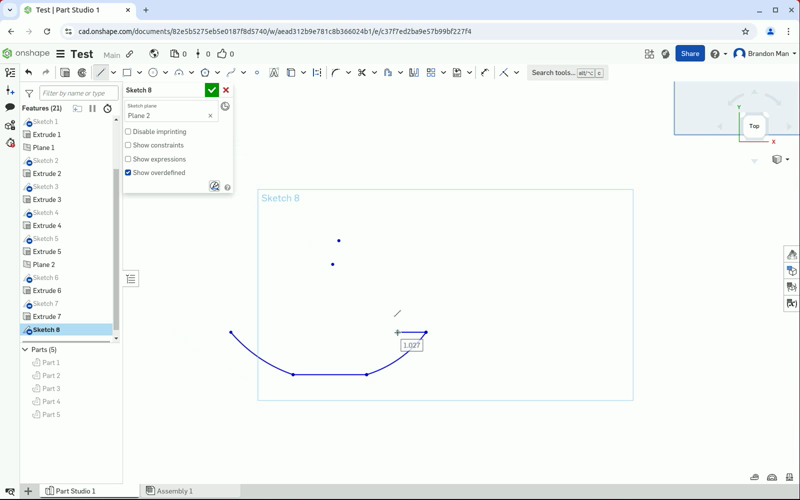
scroll(-6)
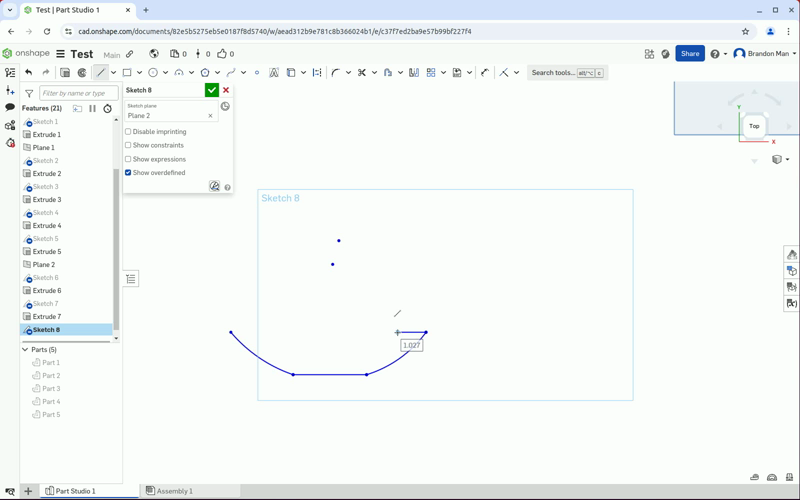
scroll(-6)
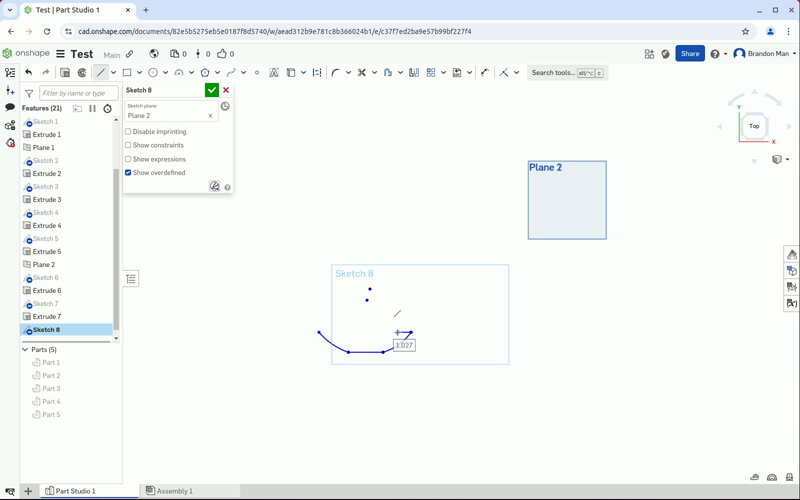
scroll(-6)
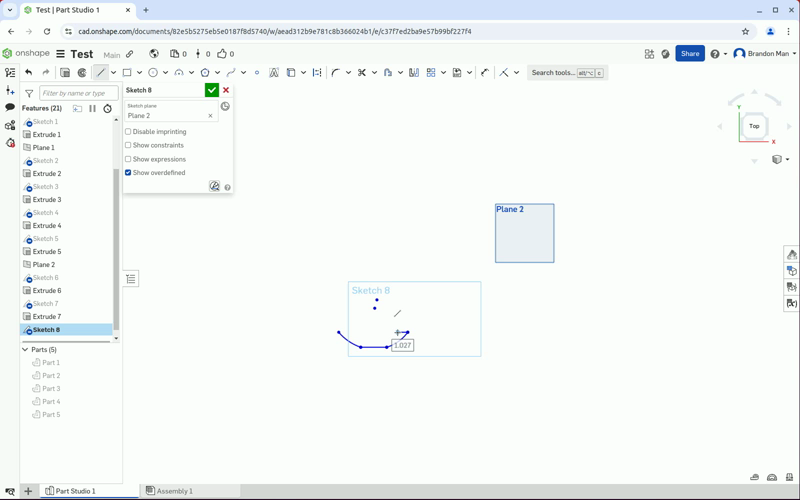
scroll(-6)
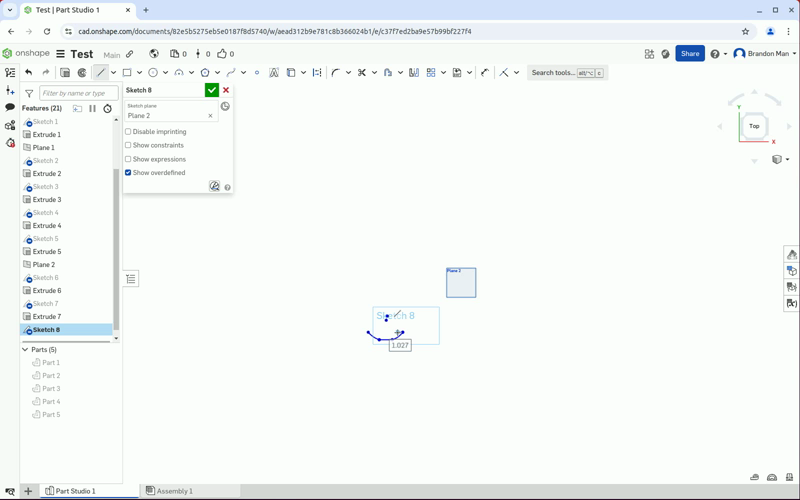
key_up(shift)
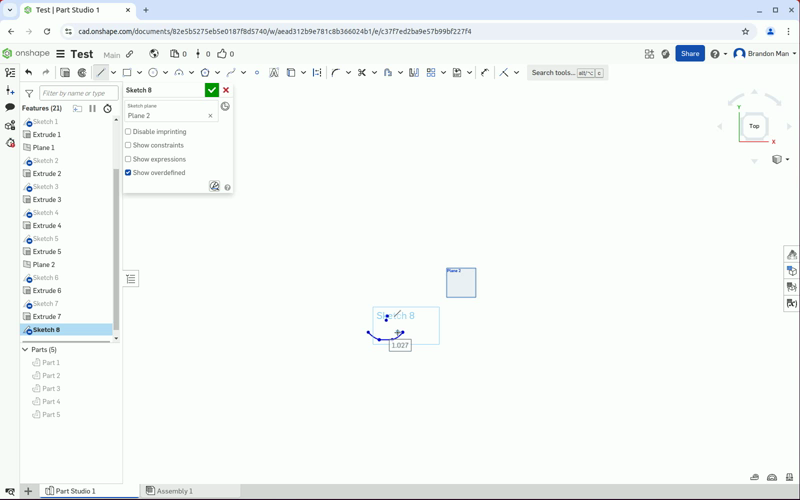
key(esc)
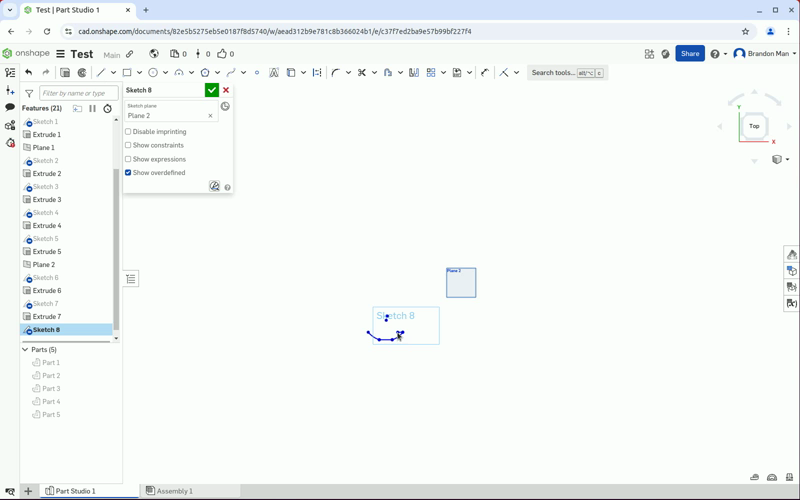
key(a)
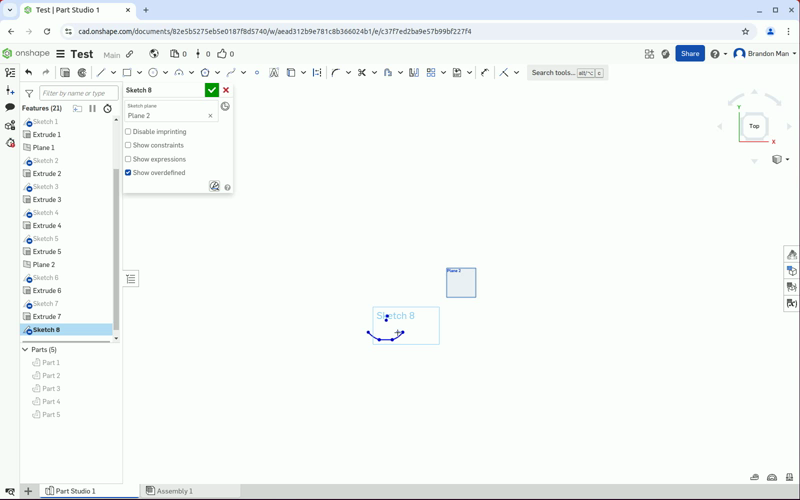
mouse_move(397, 332)
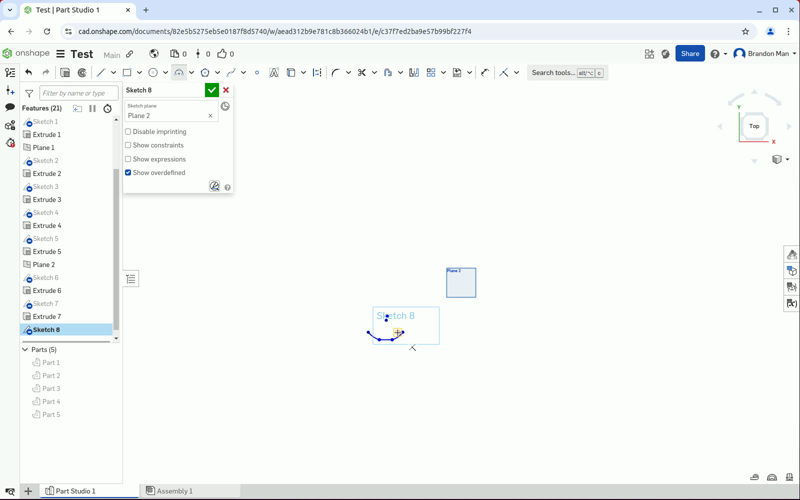
click(397, 332)
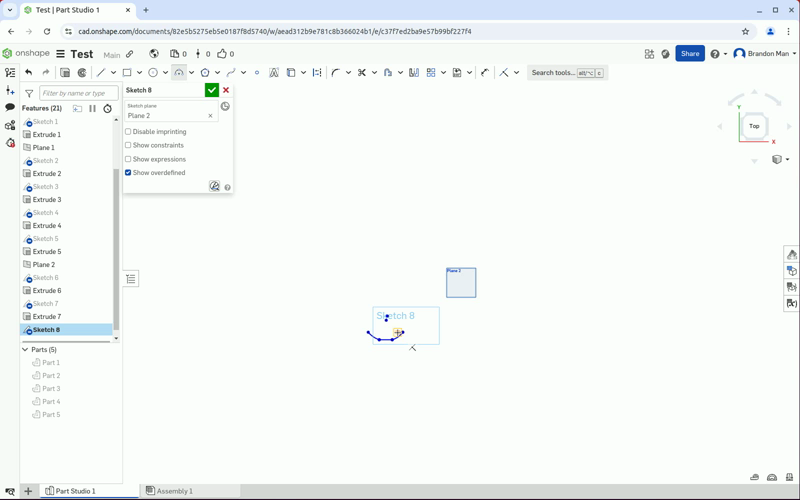
key_down(shift)
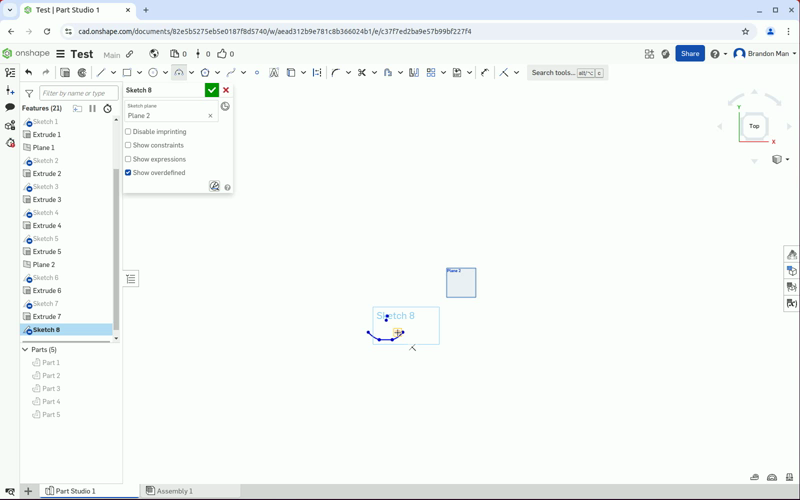
mouse_move(373, 332)
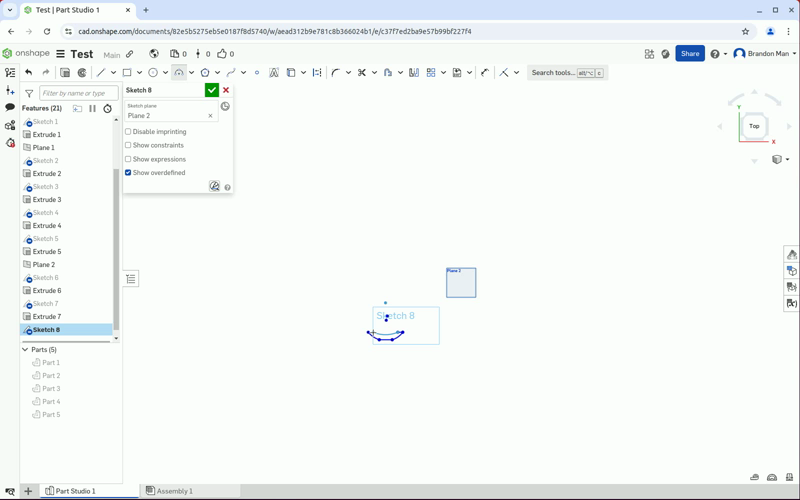
click(373, 332)
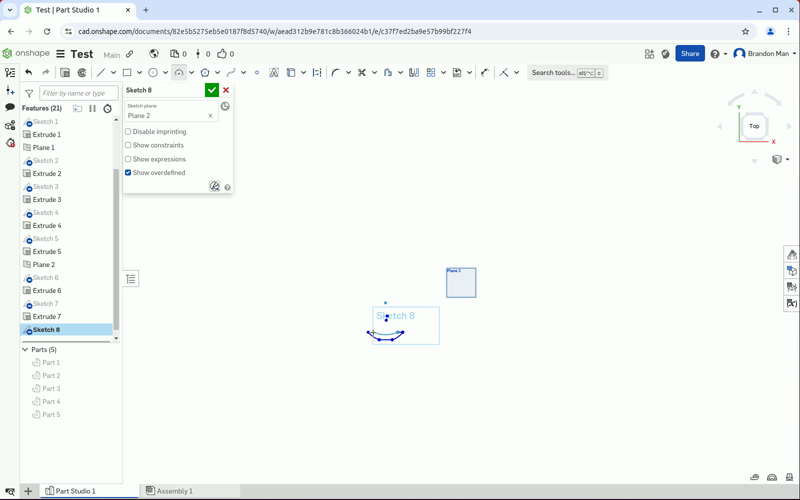
mouse_move(385, 336)
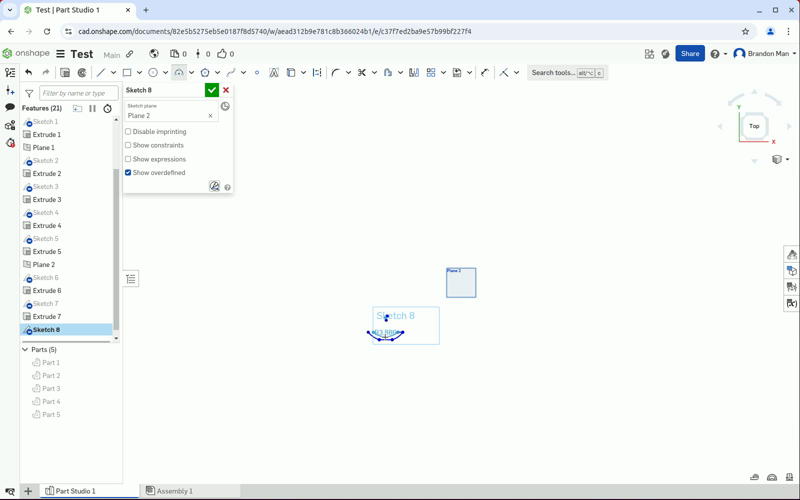
click(385, 336)
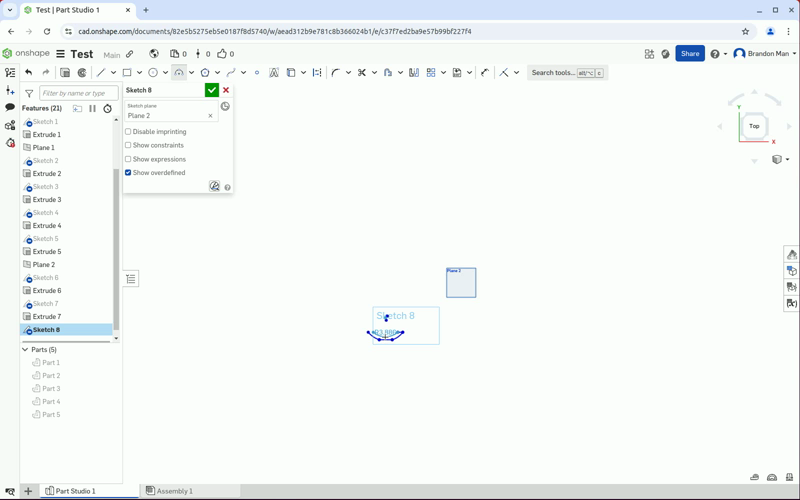
key_up(shift)
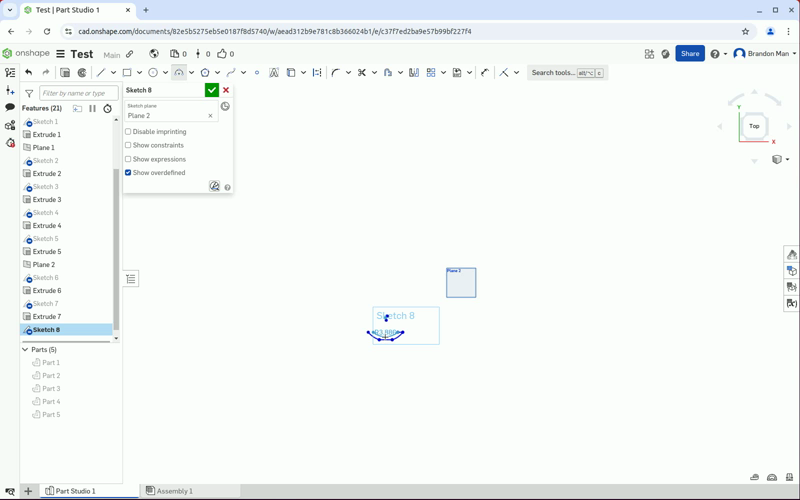
key(esc)
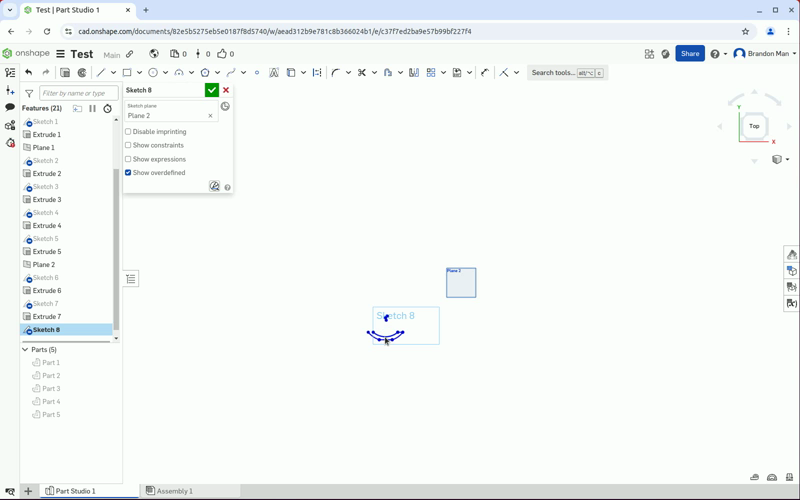
key(l)
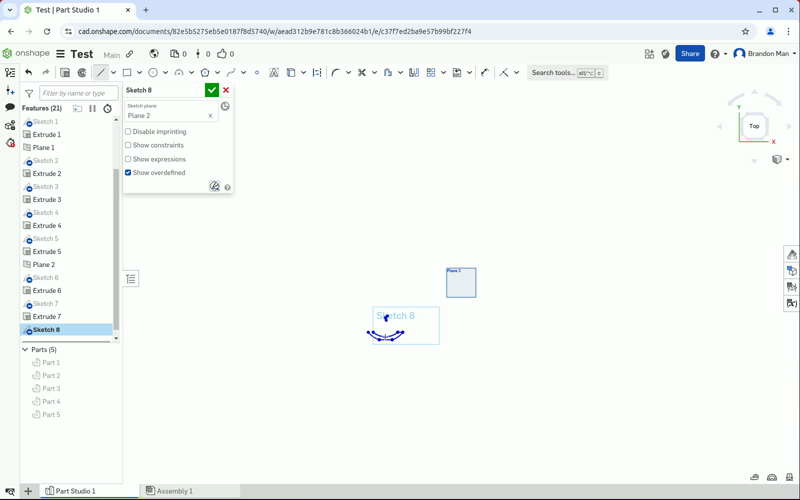
mouse_move(373, 332)
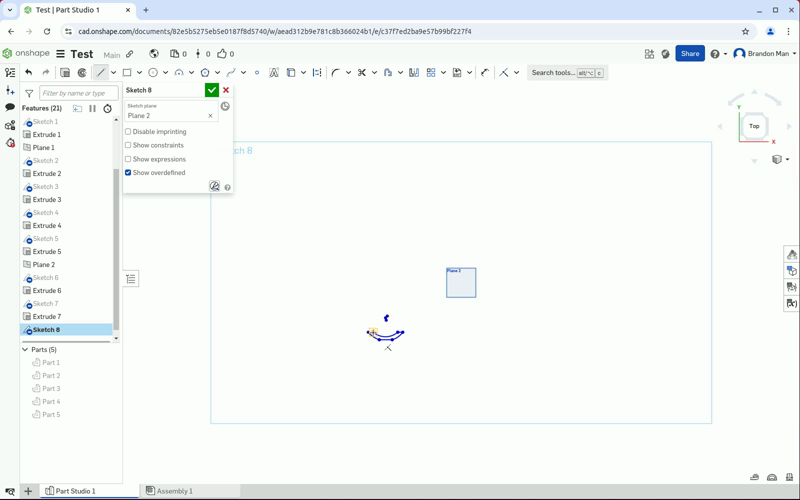
click(373, 332)
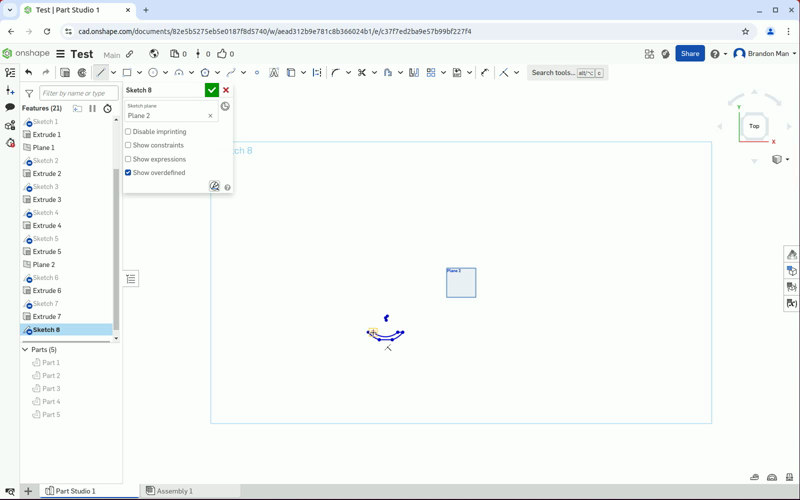
mouse_move(403, 332)
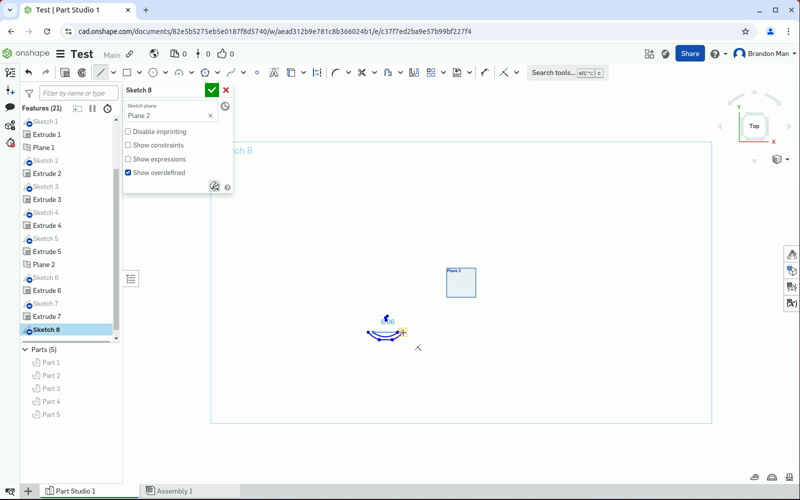
key_down(shift)
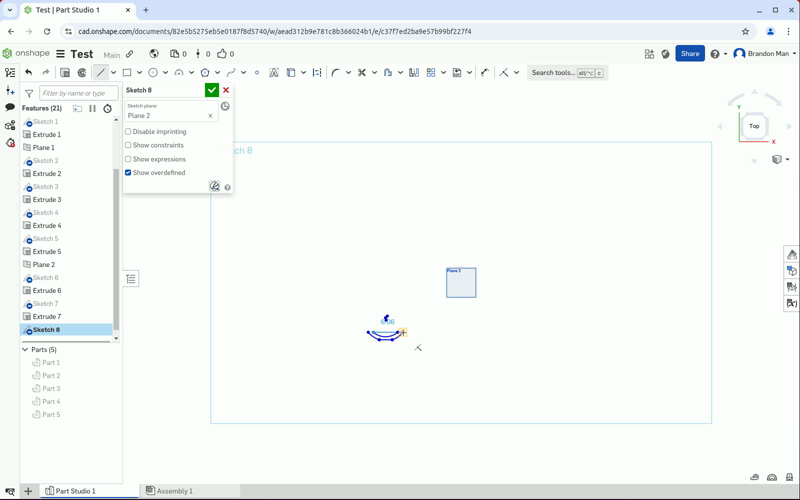
mouse_move(368, 332)
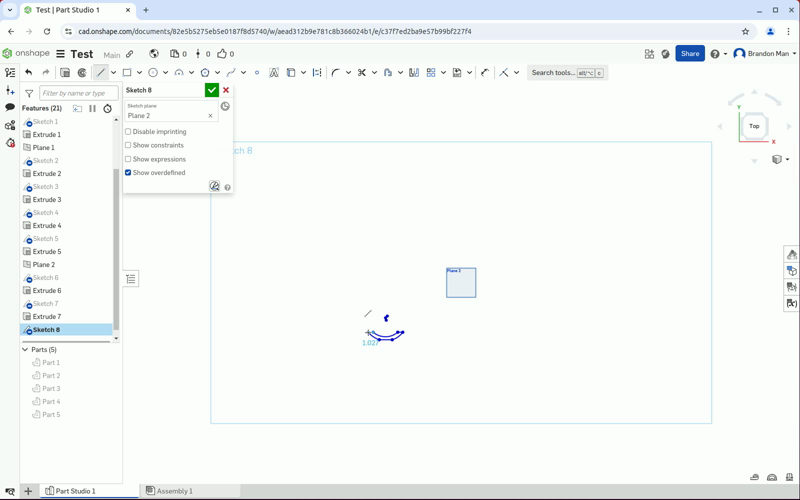
scroll(6)
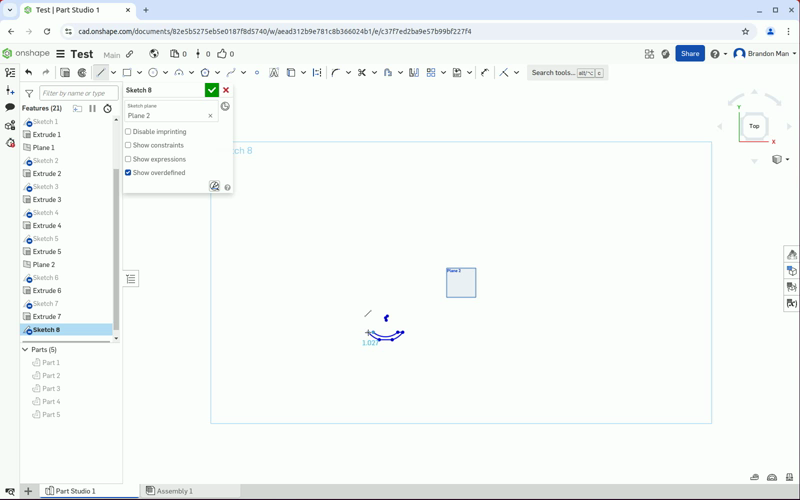
scroll(6)
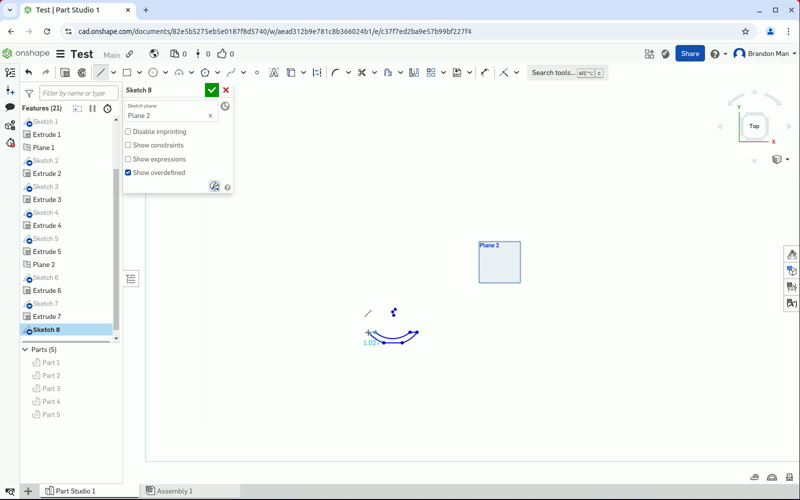
scroll(6)
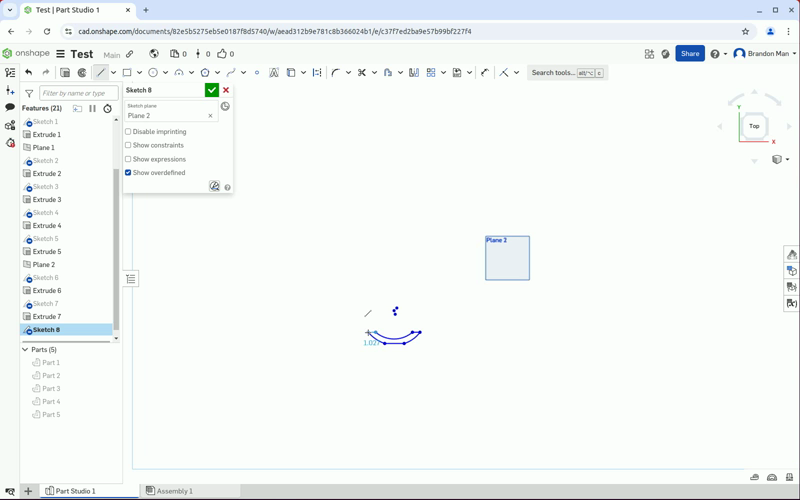
scroll(6)
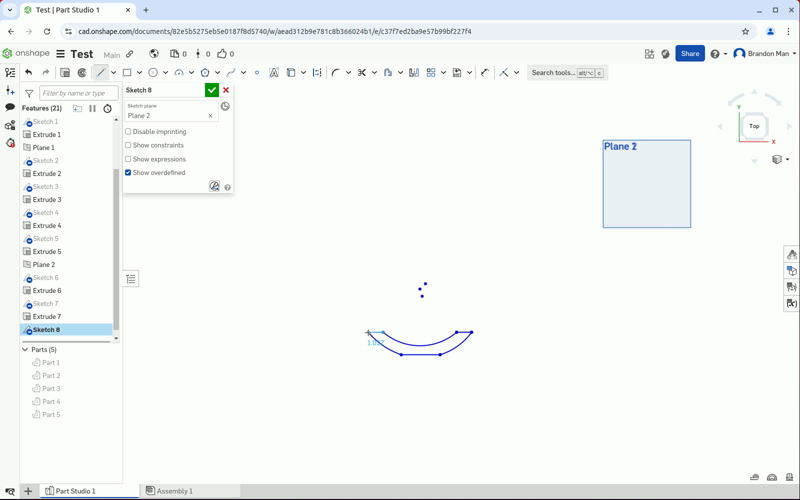
scroll(6)
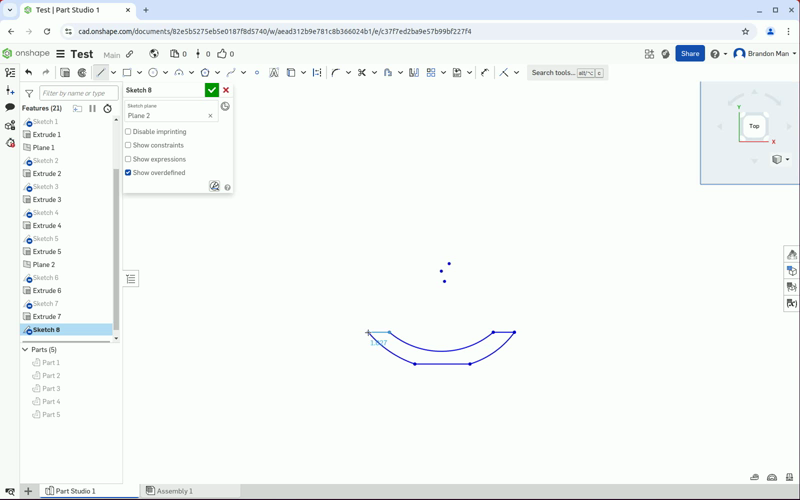
scroll(6)
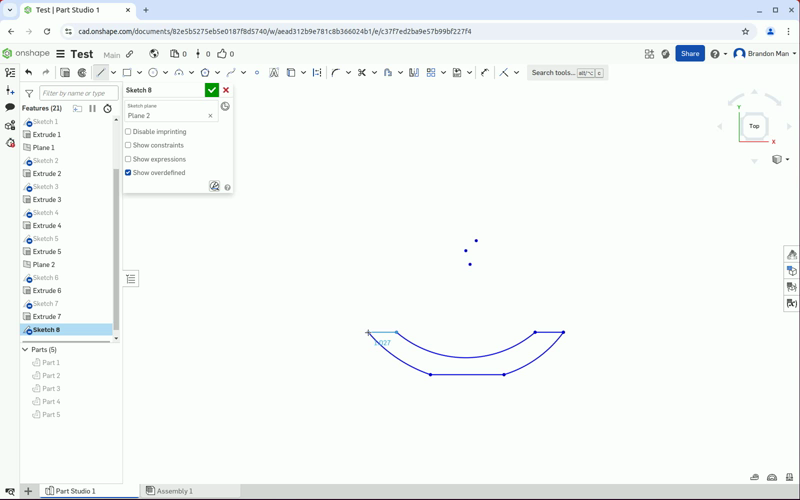
scroll(6)
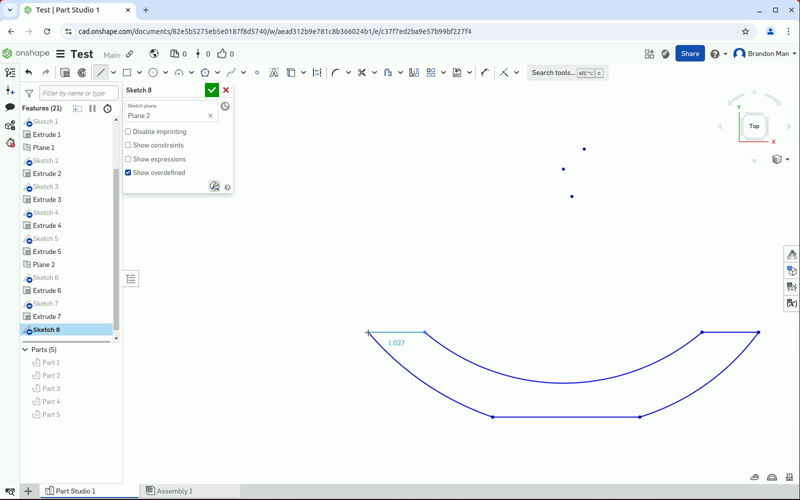
key_up(shift)
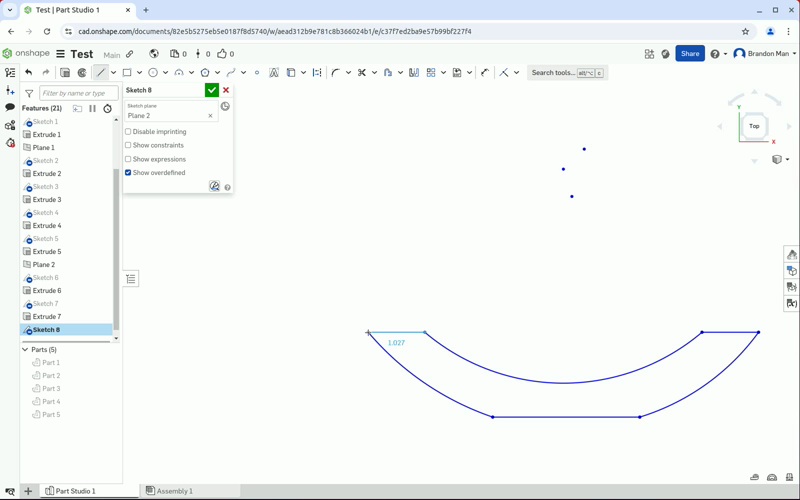
click(368, 332)
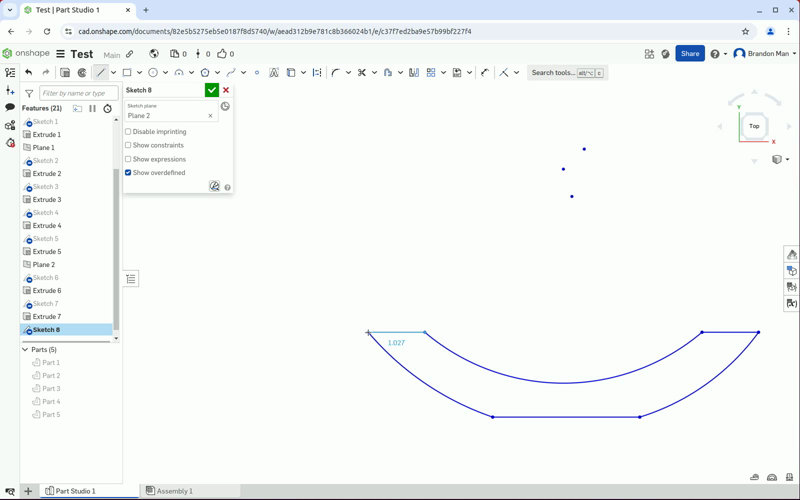
scroll(-6)
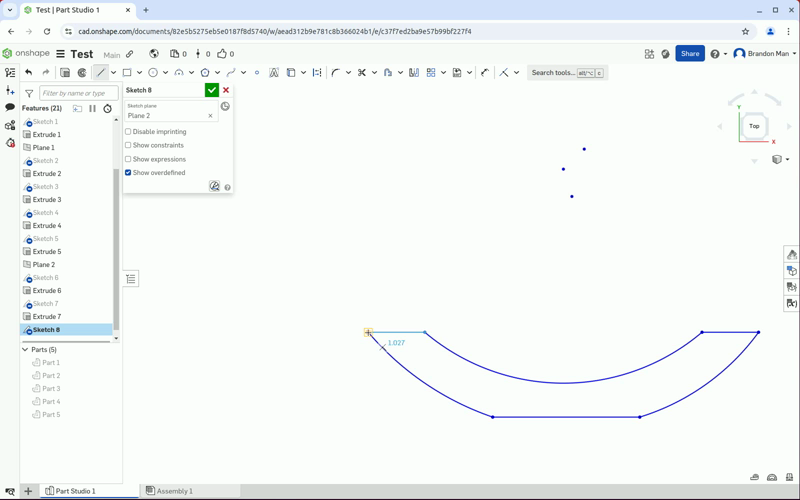
scroll(-6)
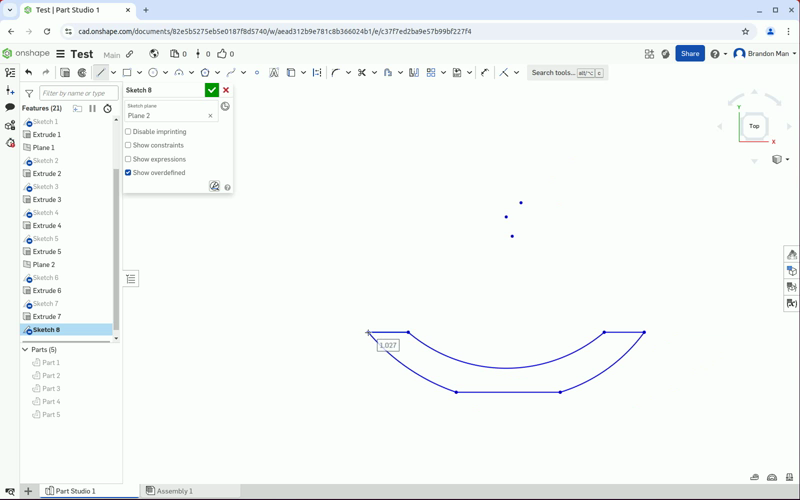
scroll(-6)
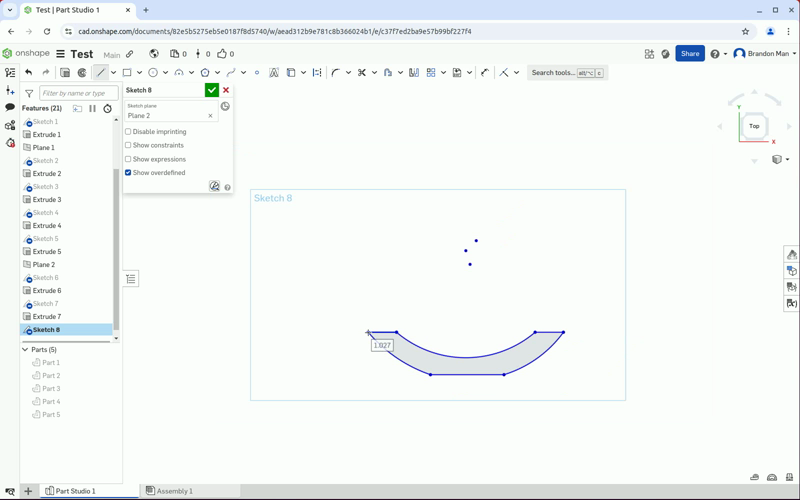
scroll(-6)
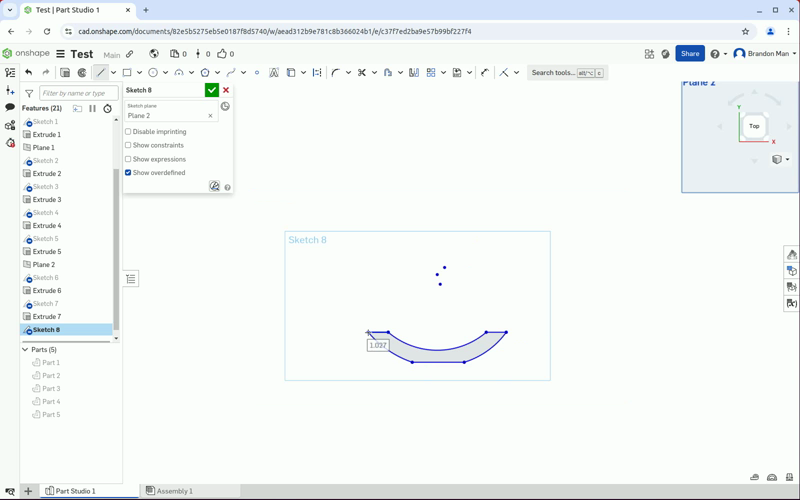
scroll(-6)
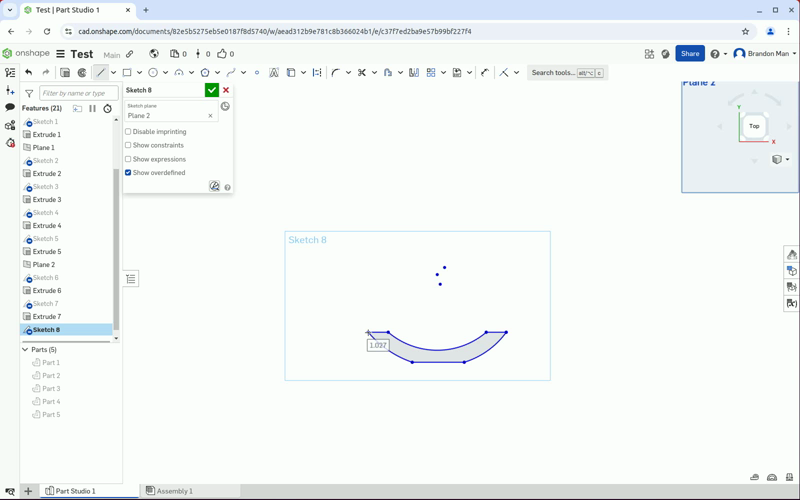
scroll(-6)
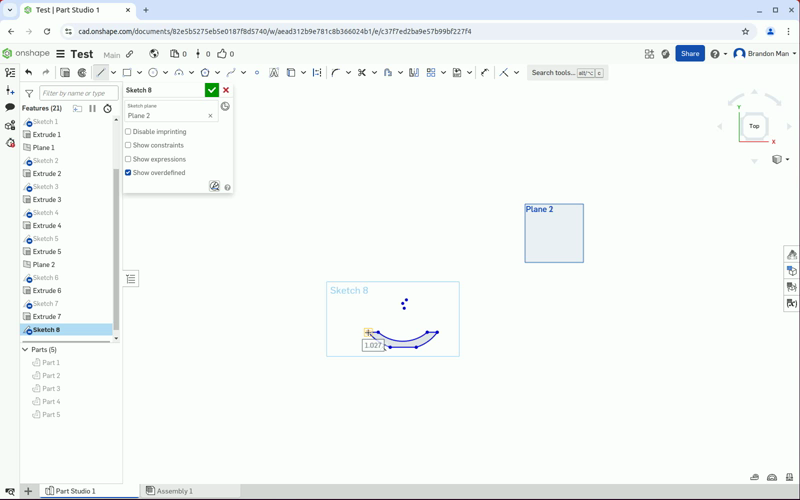
scroll(-6)
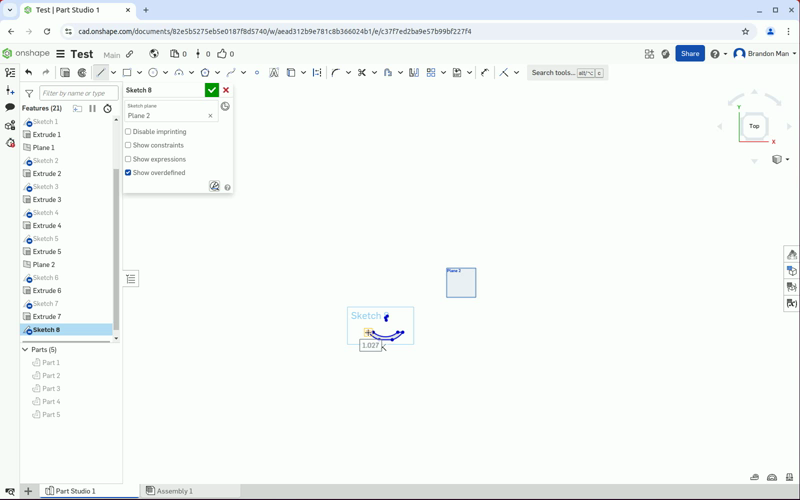
key(esc)
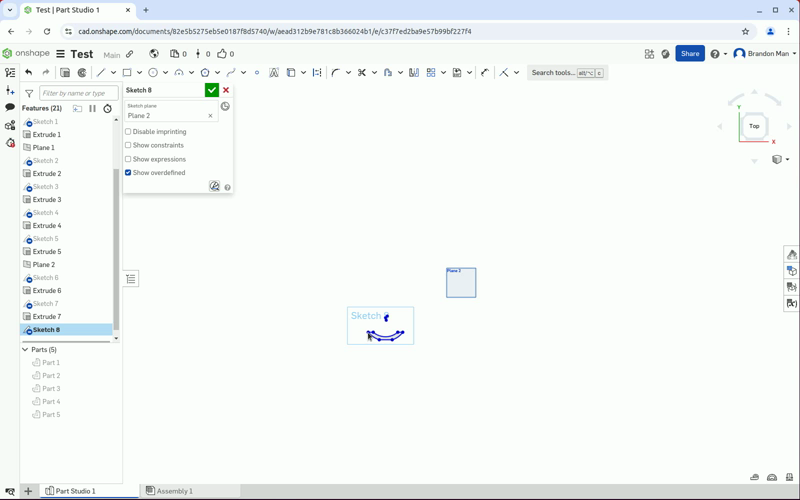
mouse_move(393, 335)
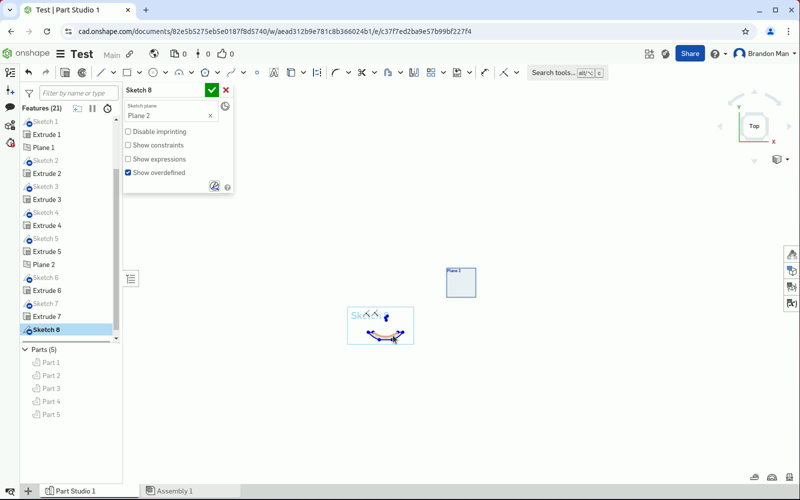
scroll(6)
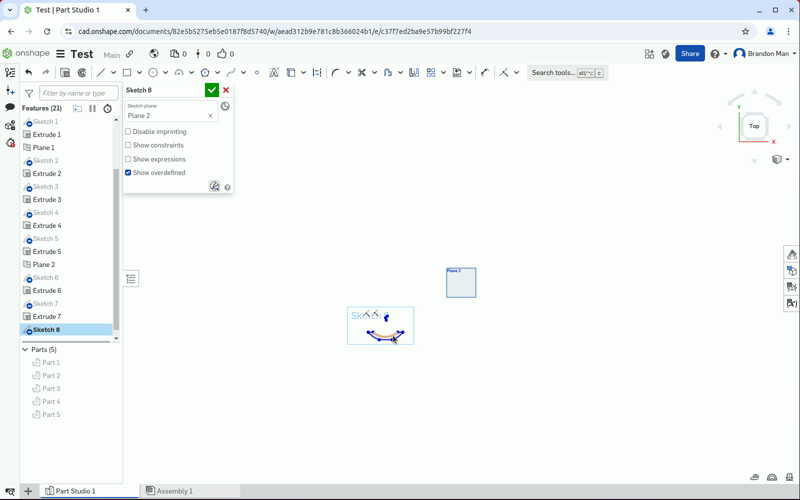
scroll(6)
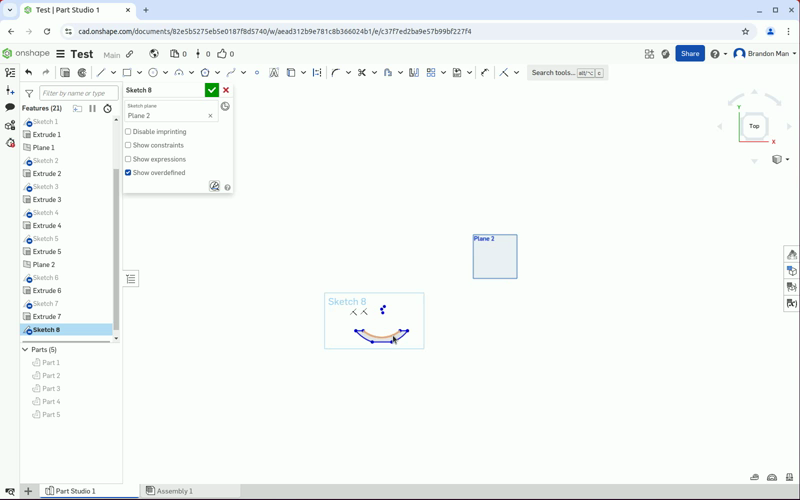
scroll(6)
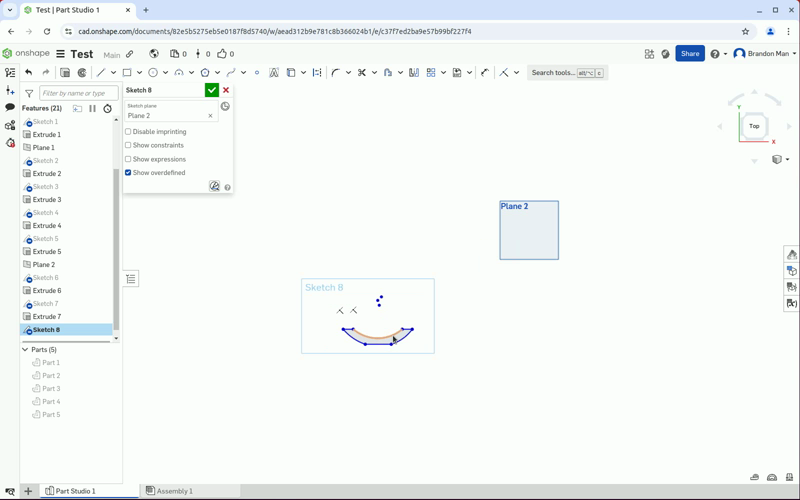
scroll(6)
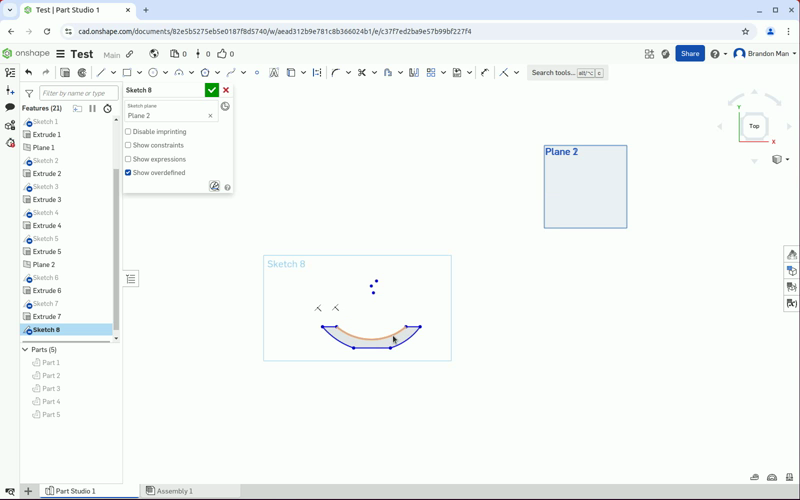
scroll(6)
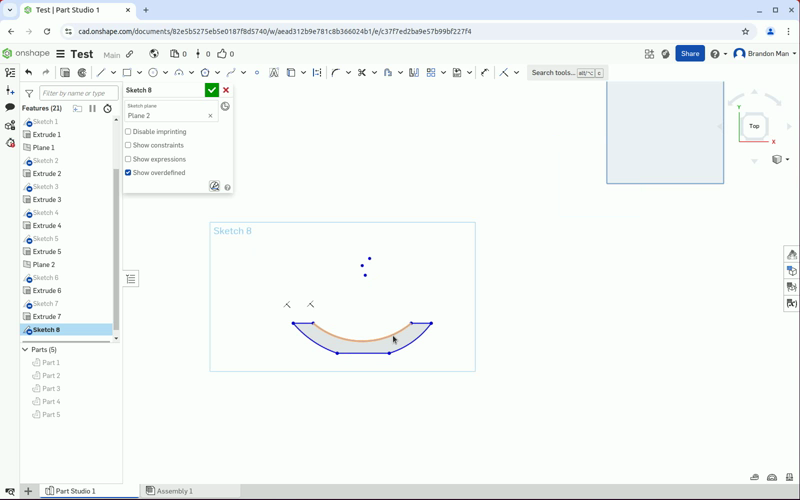
scroll(6)
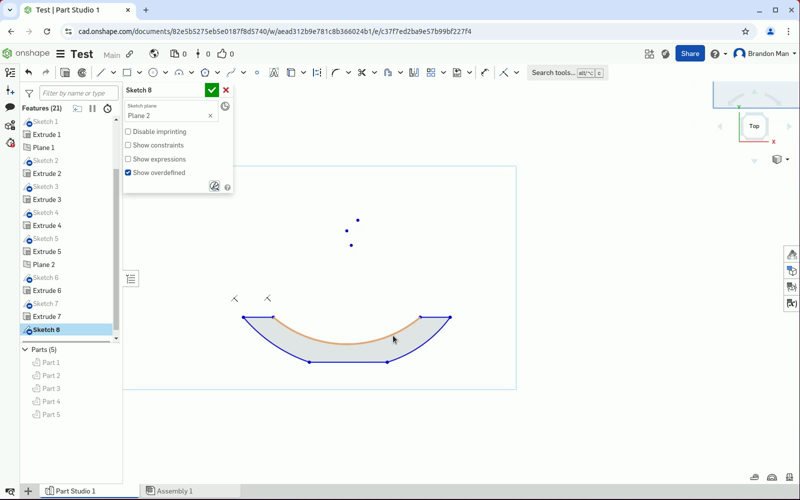
scroll(6)
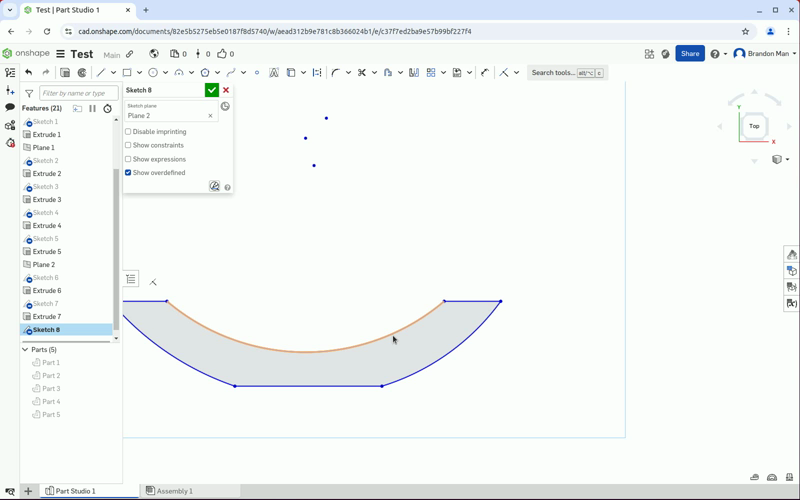
click(393, 335)
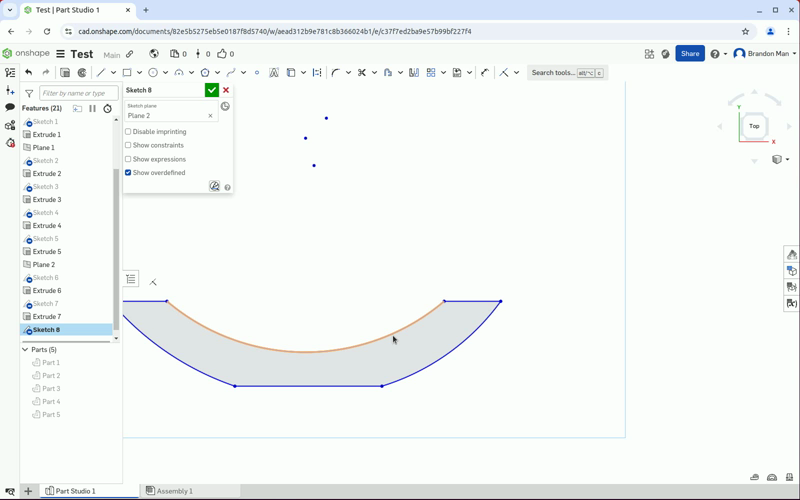
scroll(-6)
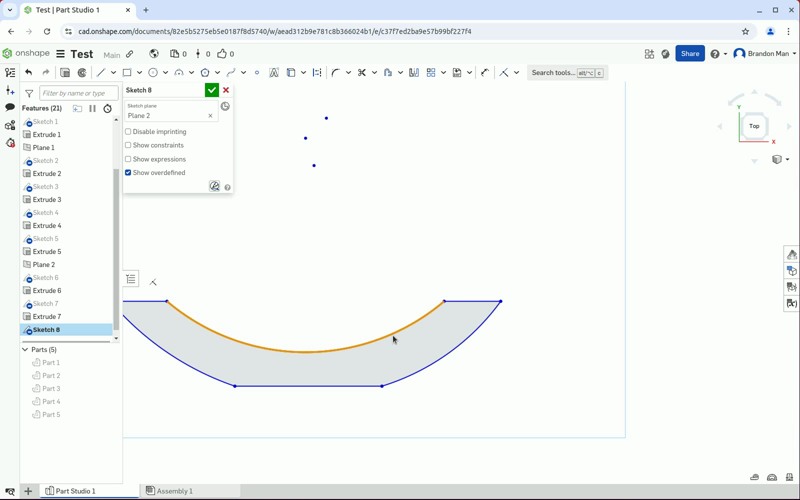
scroll(-6)
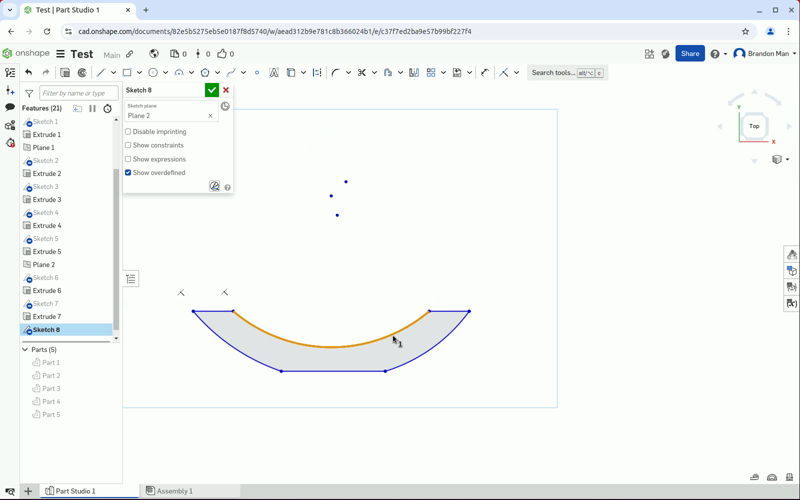
scroll(-6)
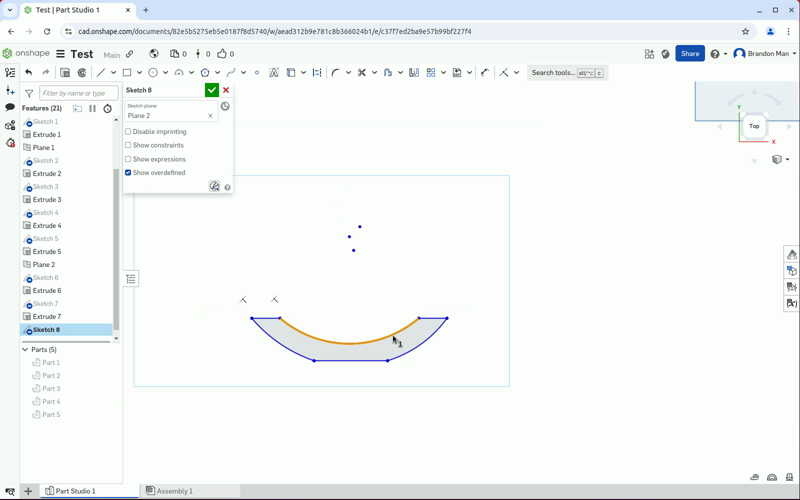
scroll(-6)
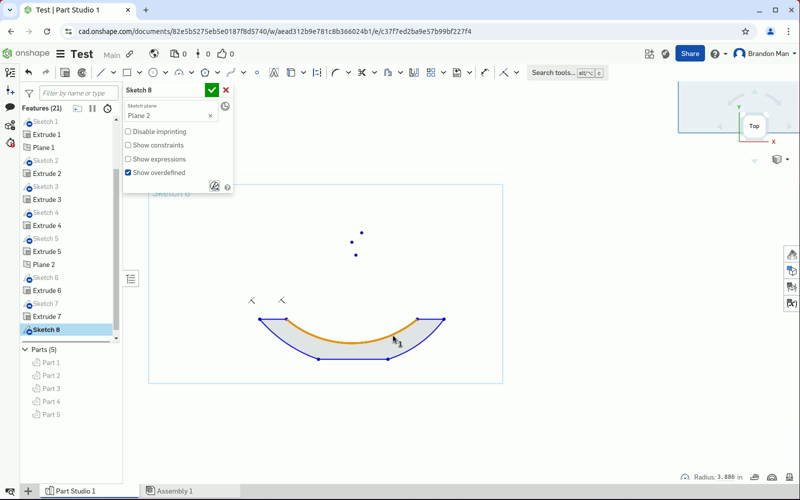
scroll(-6)
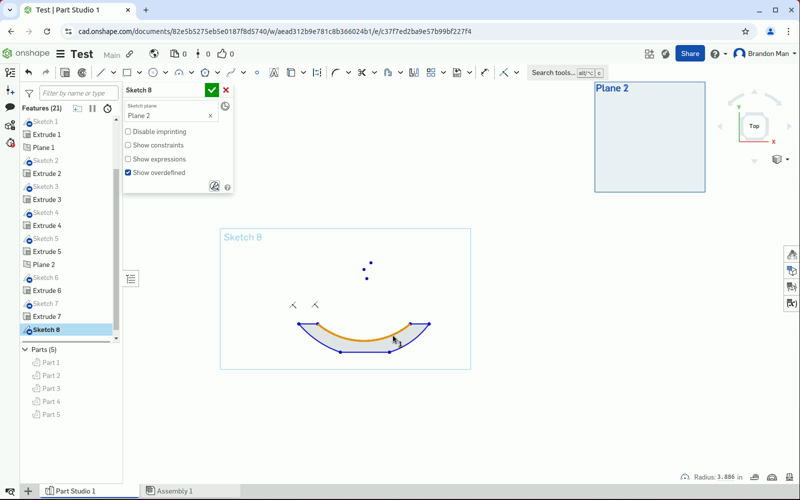
scroll(-6)
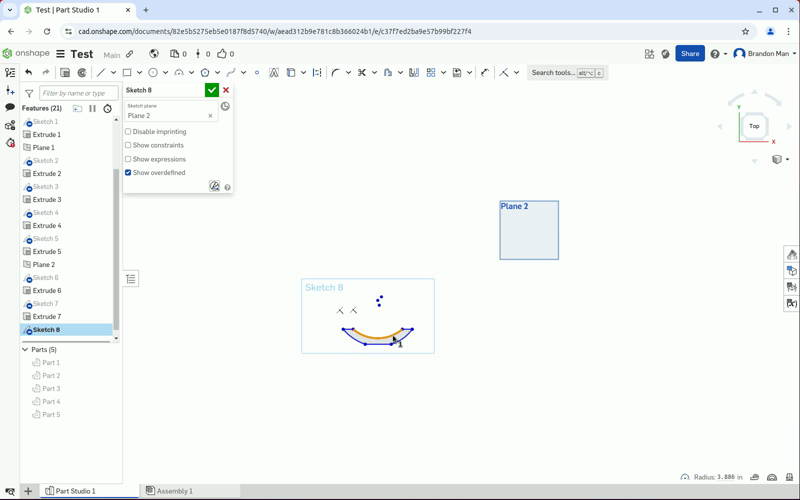
scroll(-6)
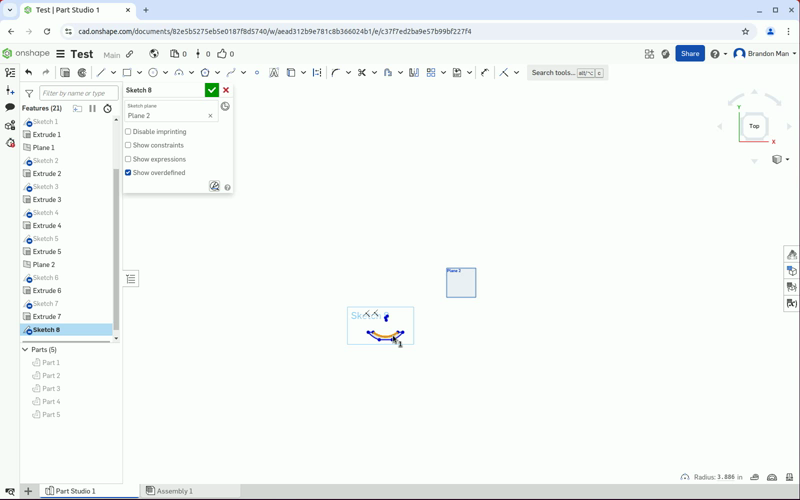
mouse_move(73, 352)
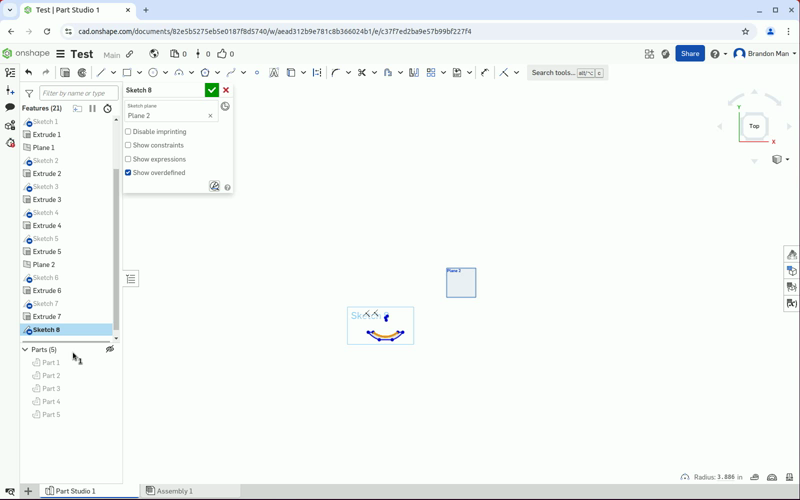
key(shift+y)
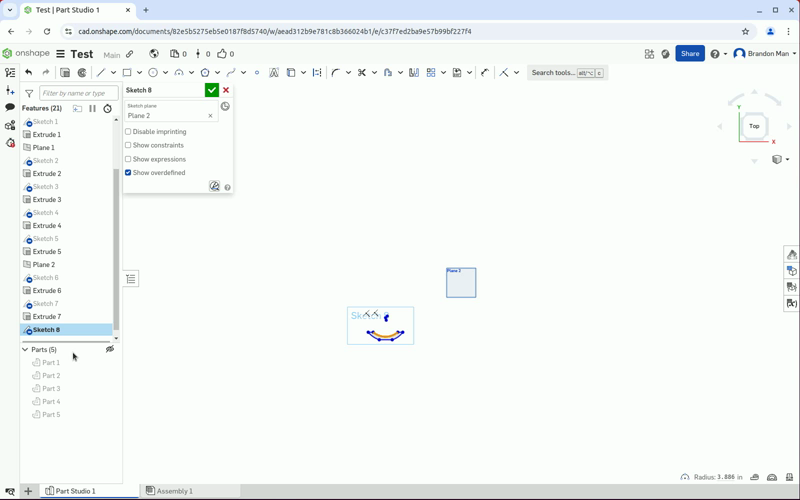
key(shift+e)
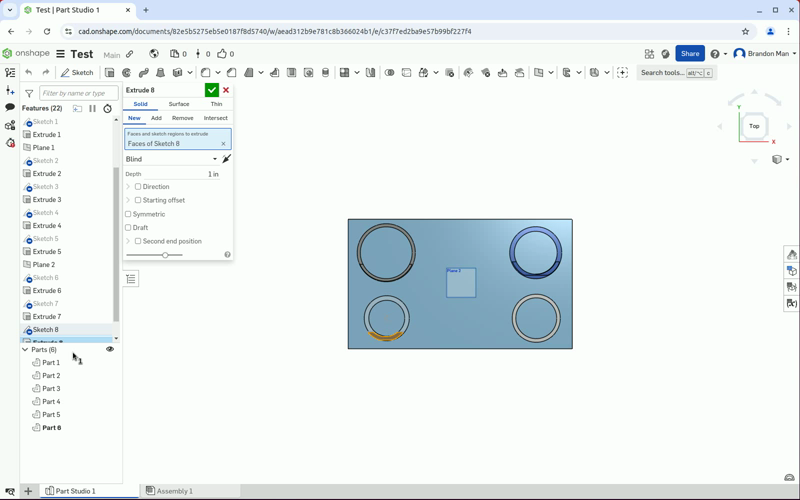
mouse_move(143, 106)
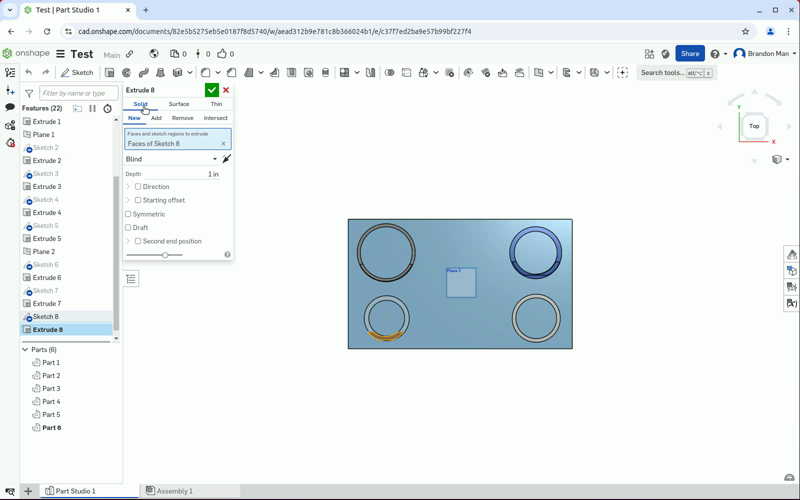
click(143, 106)
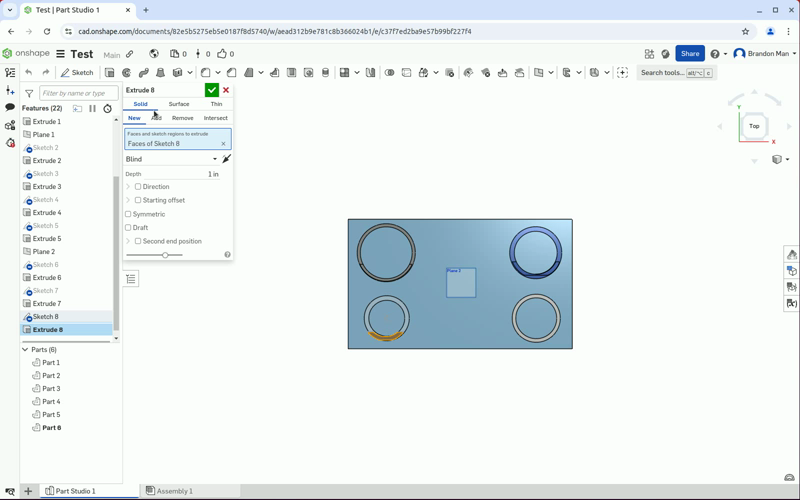
mouse_move(186, 120)
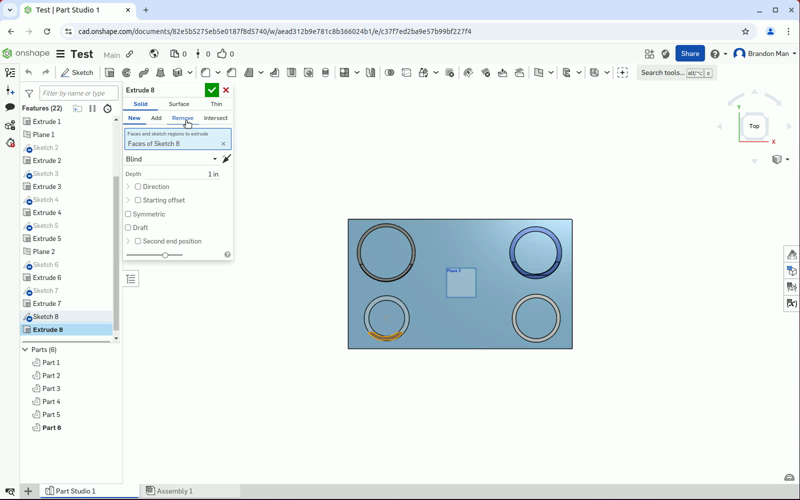
click(186, 120)
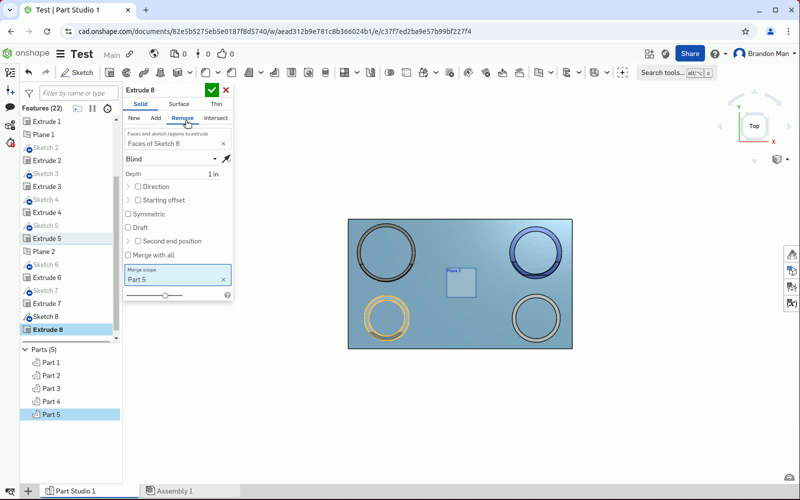
key(tab, 4)
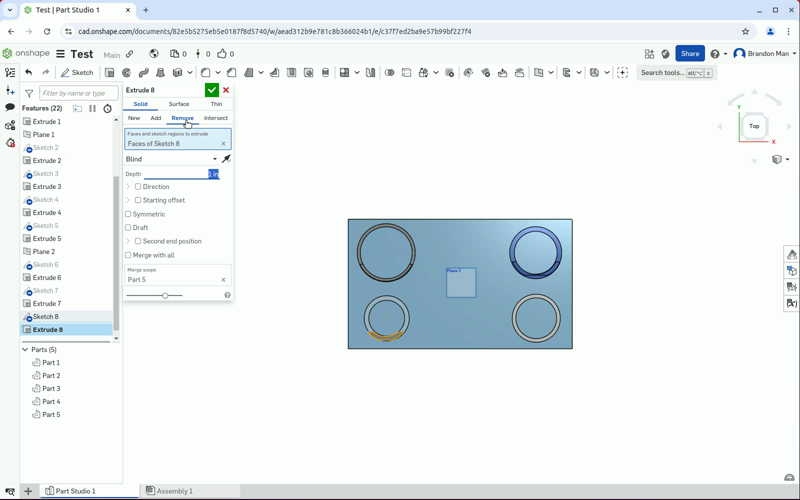
text(14.924)
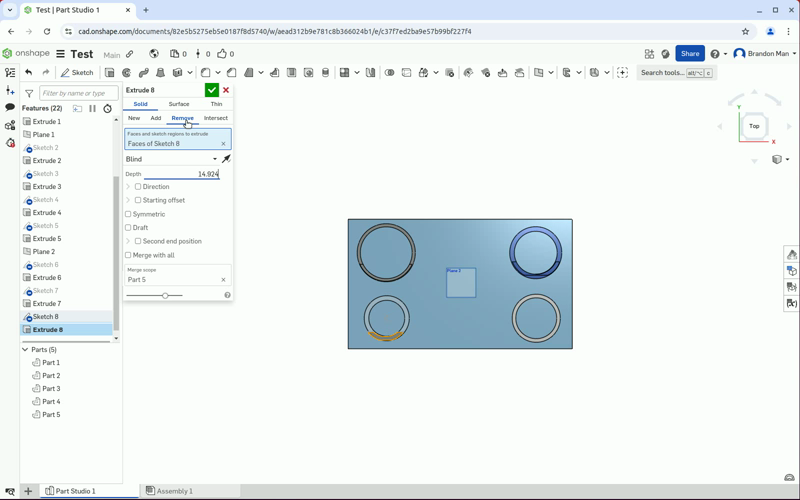
key(tab, 6)
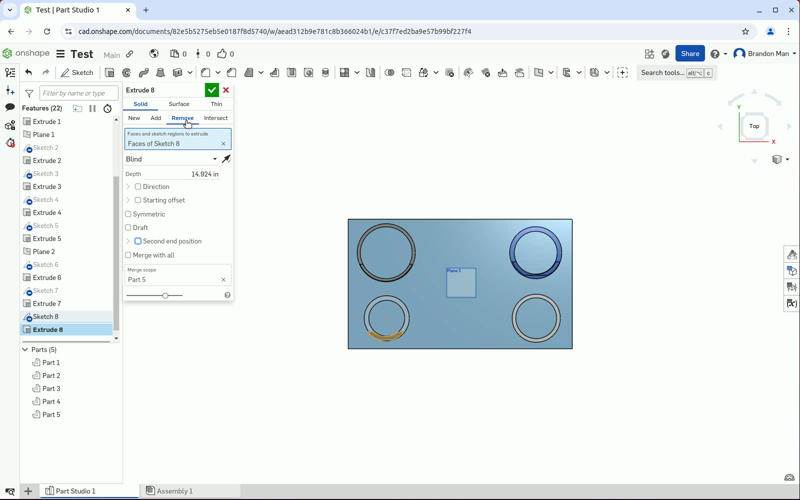
key(space)
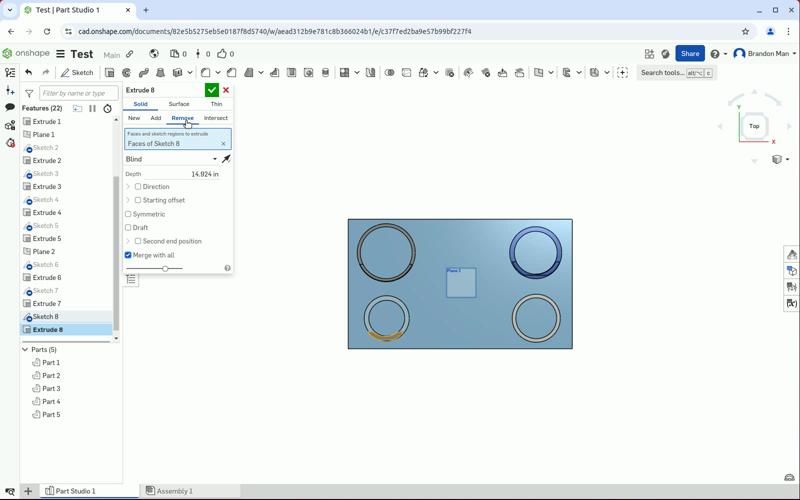
key(enter)
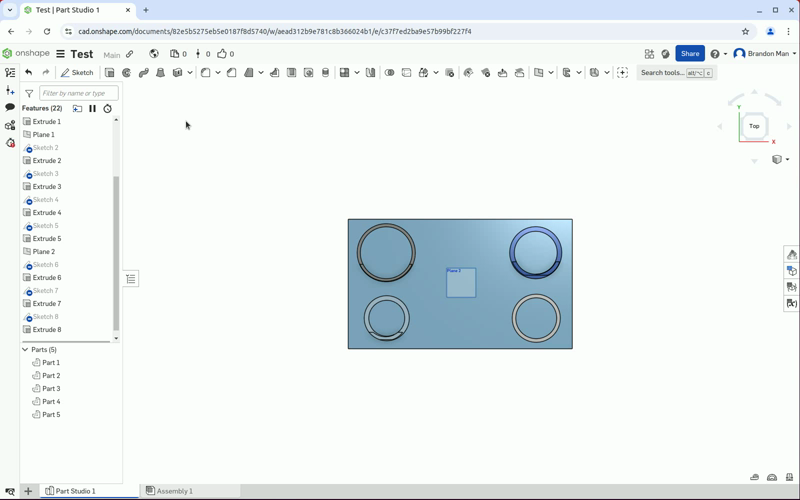
key(shift+h)
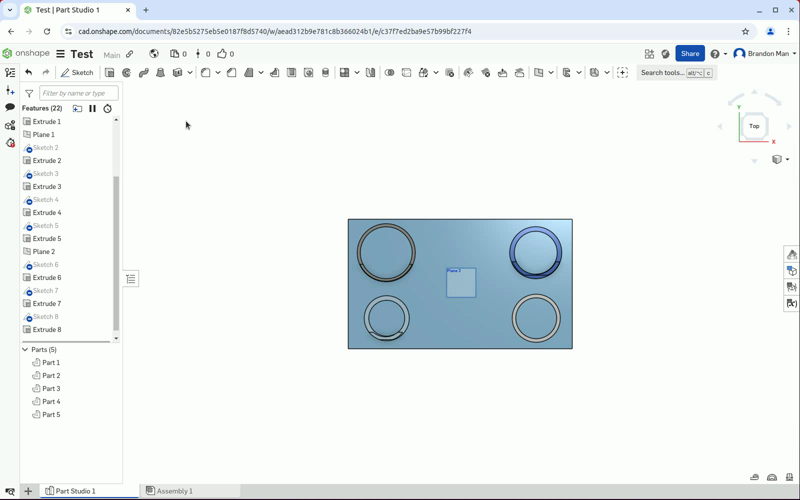
key(shift+h)
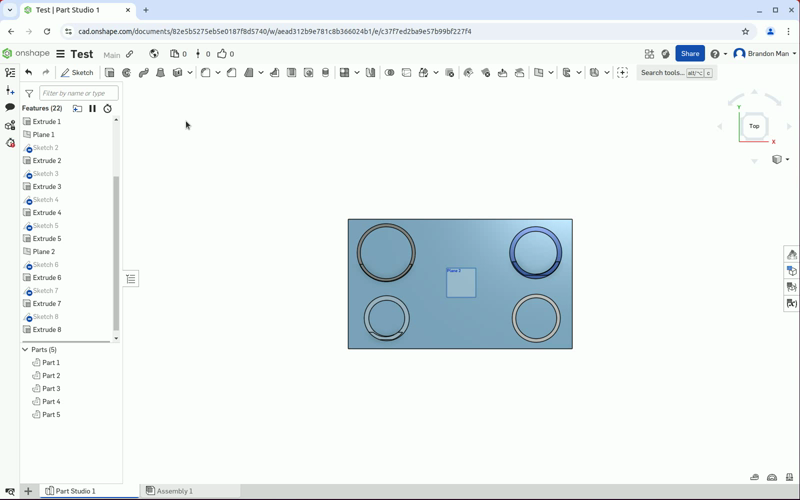
mouse_move(69, 111)
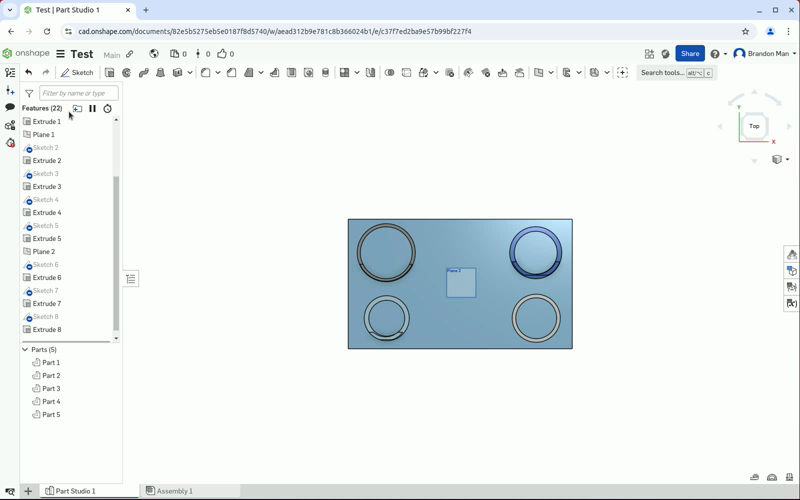
click(69, 111)
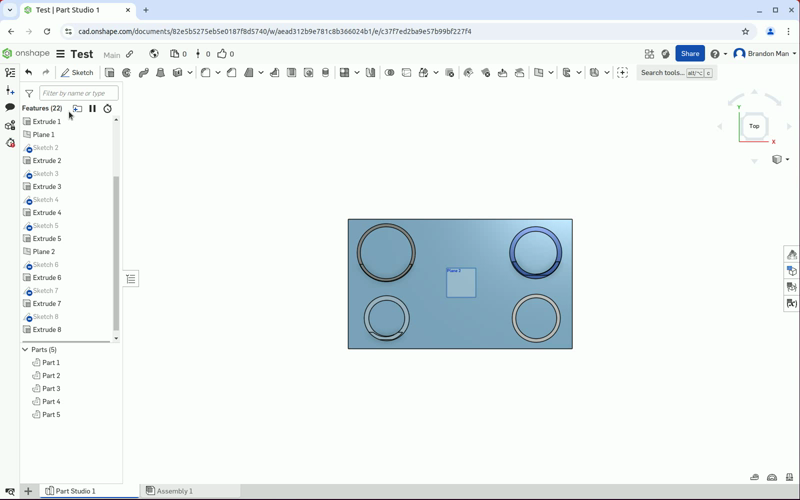
key(shift+s)
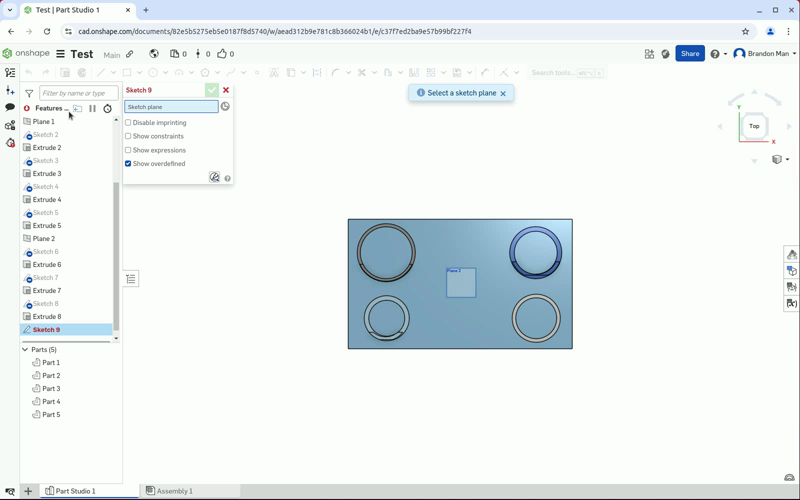
mouse_move(69, 241)
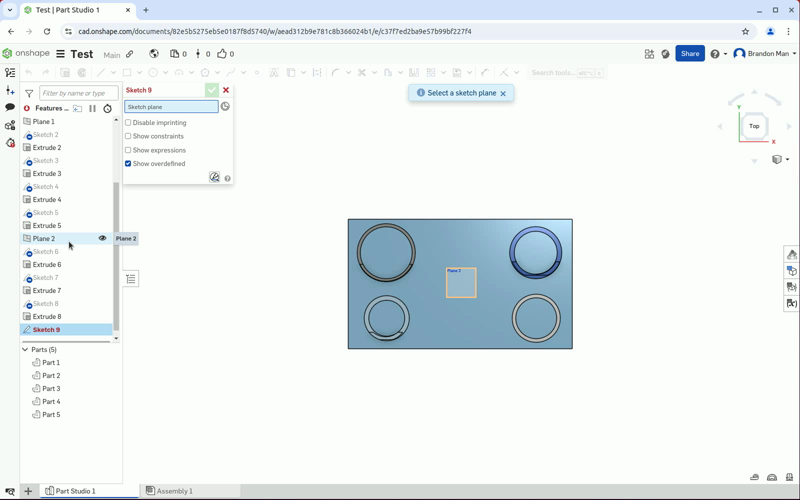
click(69, 241)
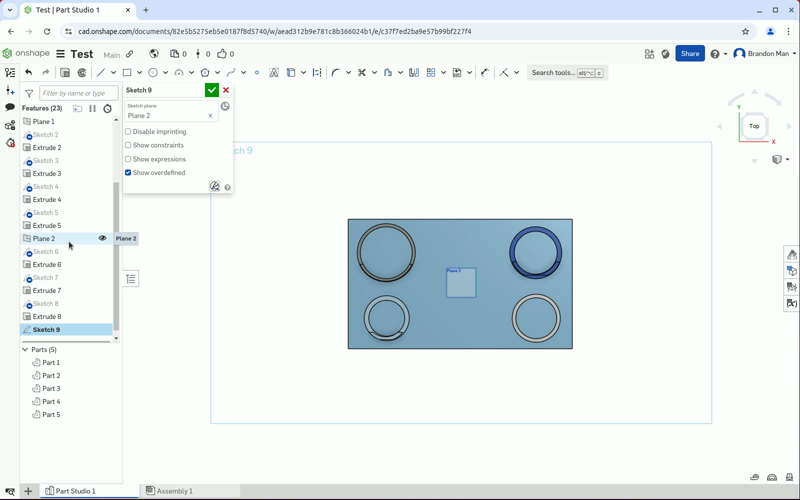
mouse_move(73, 352)
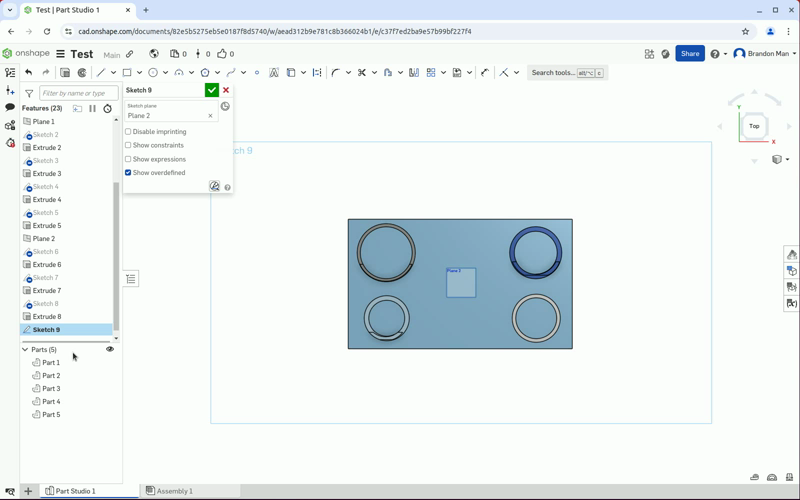
key(y)
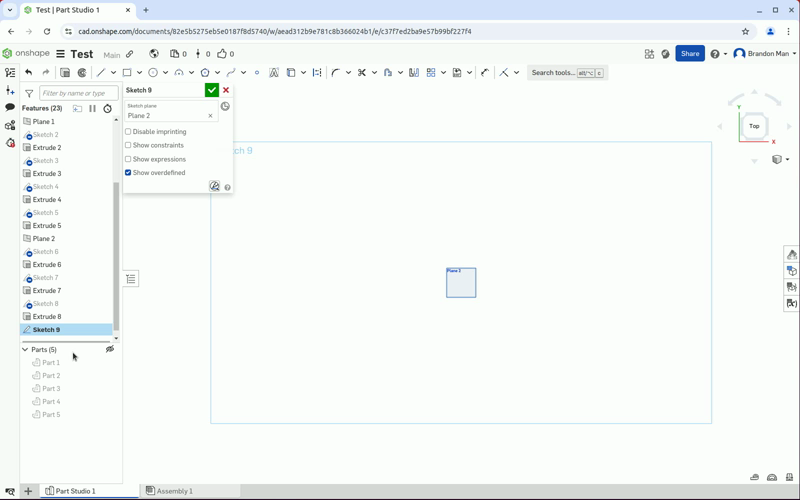
key(a)
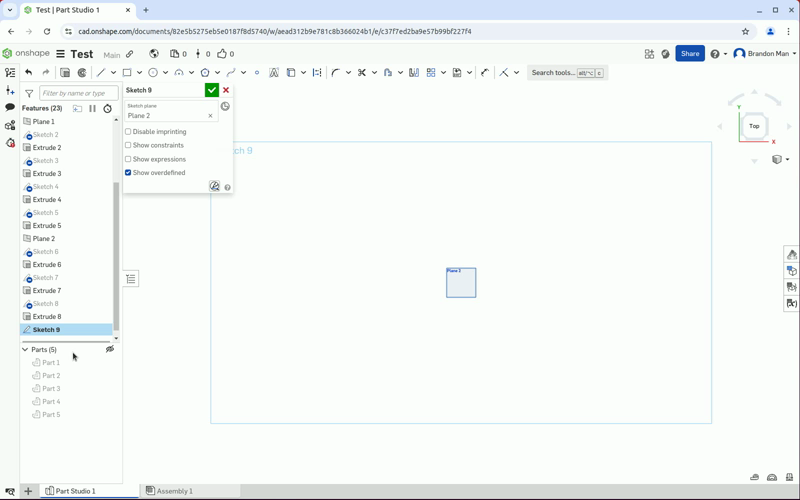
key_down(shift)
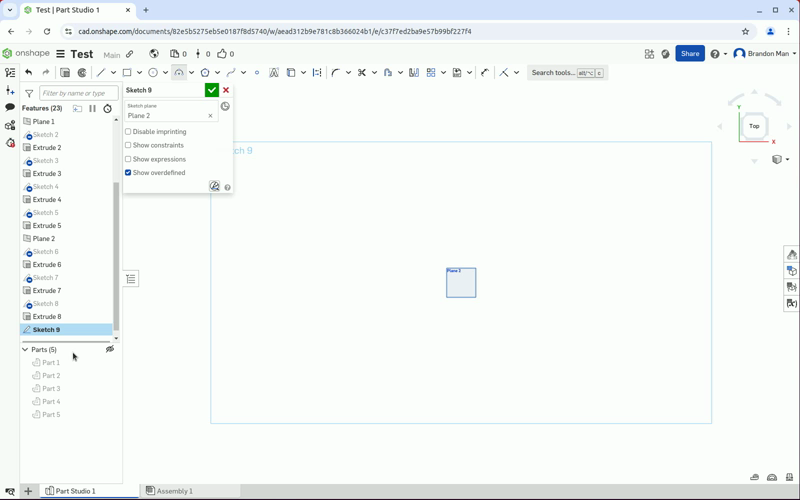
mouse_move(515, 332)
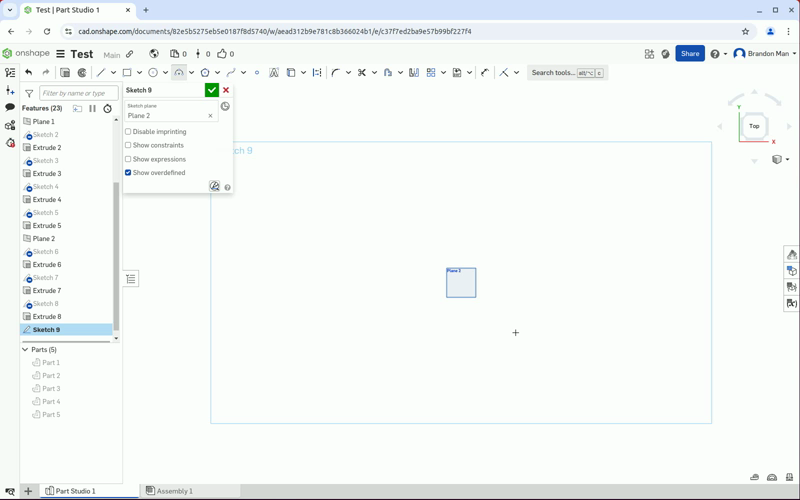
click(515, 332)
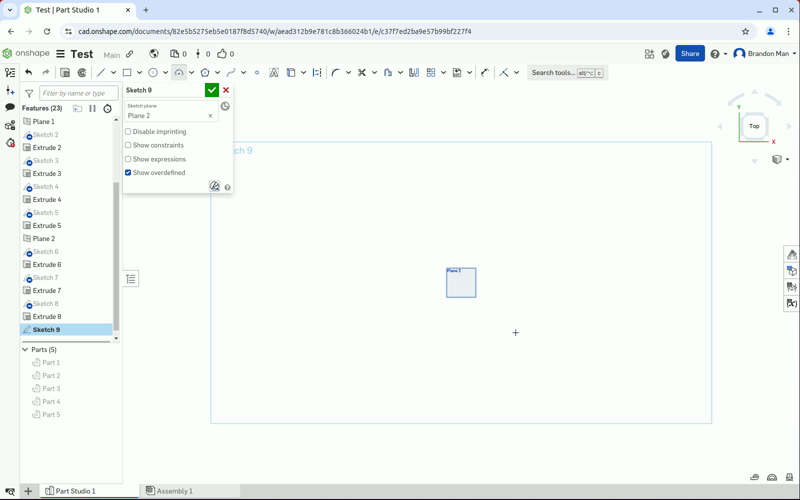
key_up(shift)
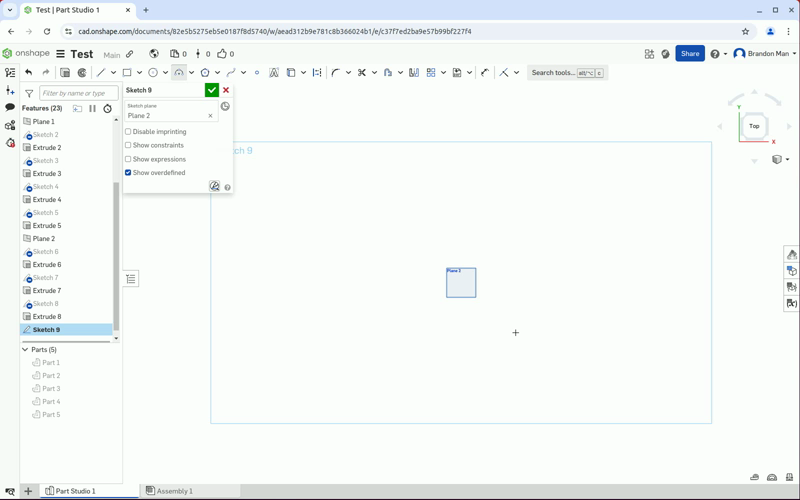
key_down(shift)
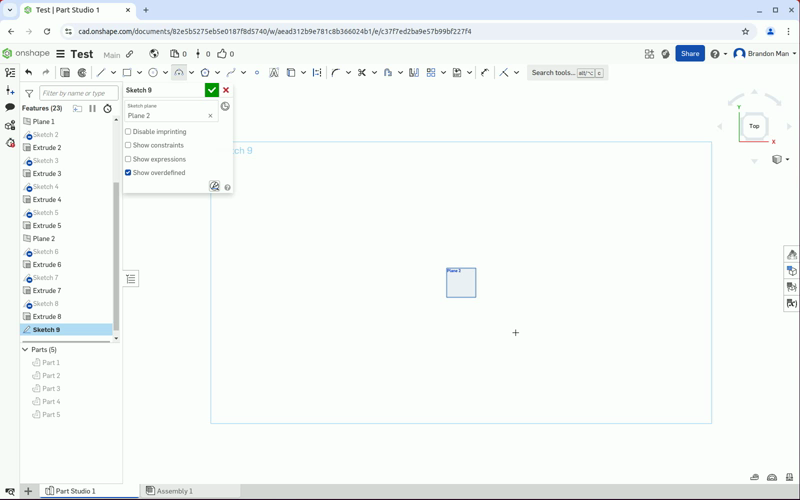
mouse_move(555, 332)
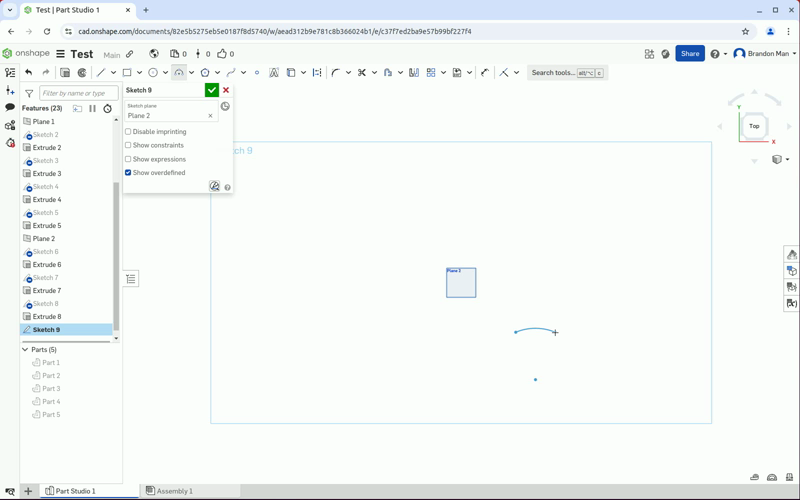
click(555, 332)
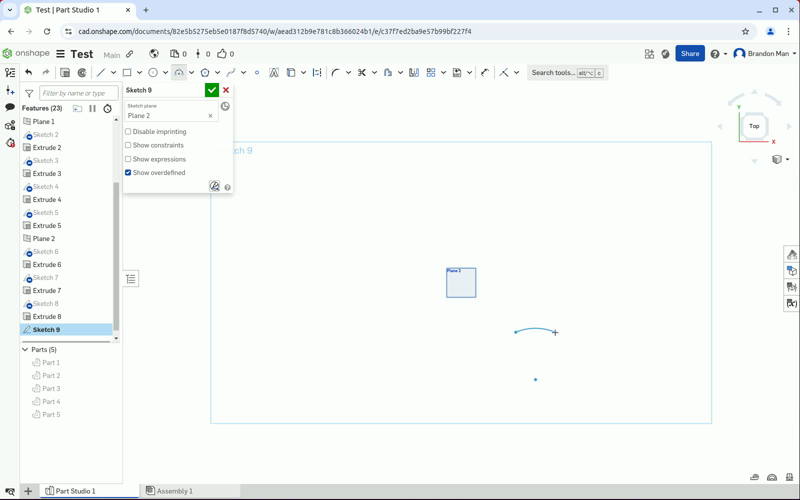
mouse_move(535, 342)
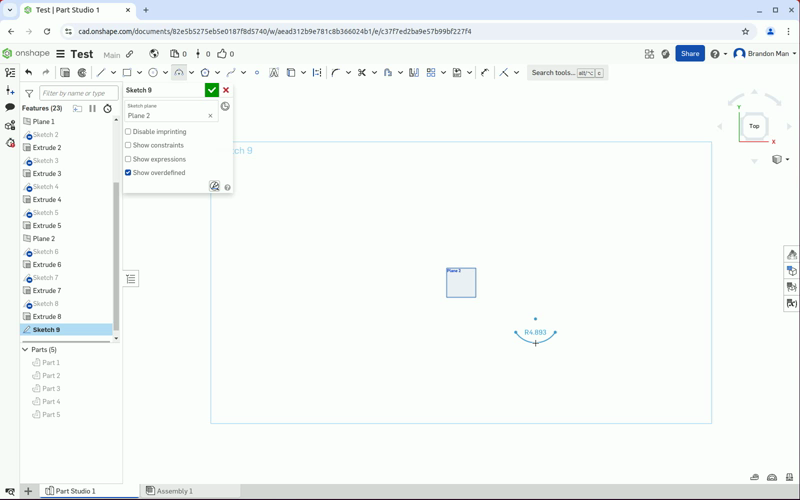
click(535, 342)
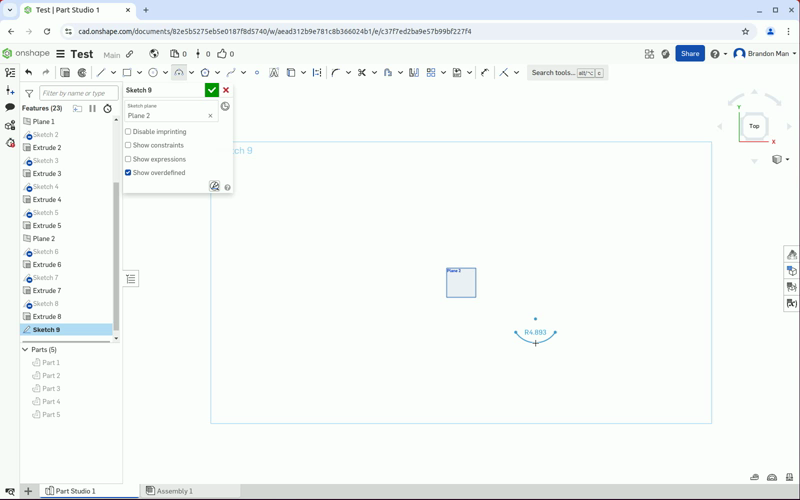
key_up(shift)
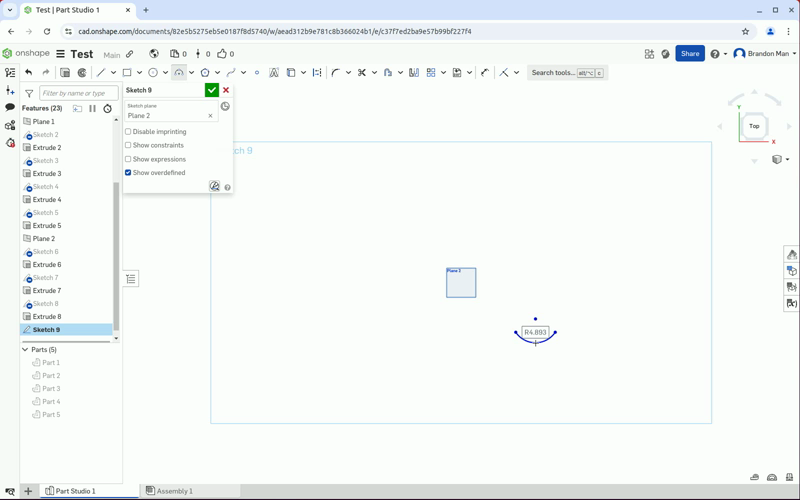
key(esc)
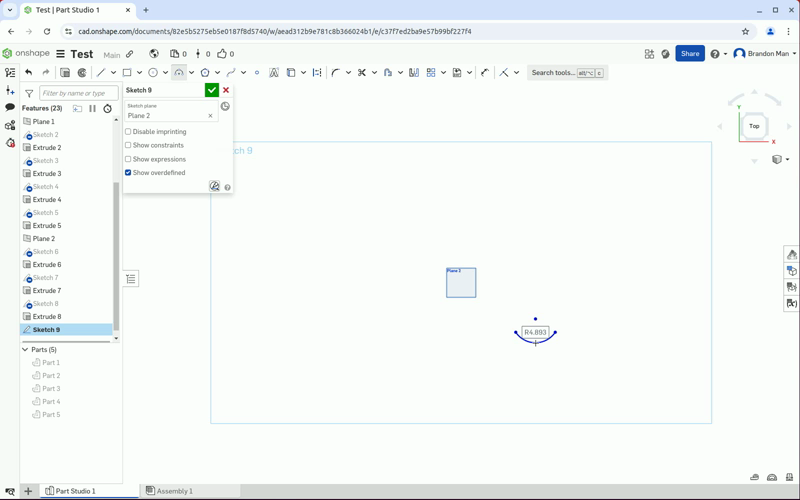
key(l)
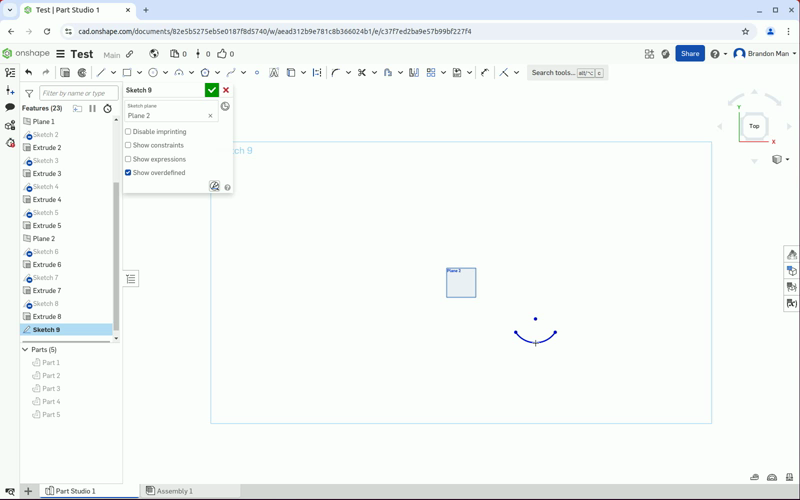
mouse_move(555, 332)
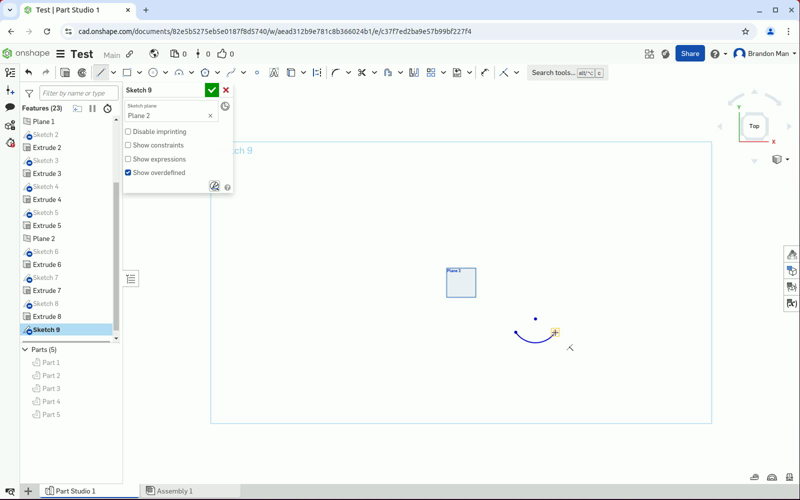
click(555, 332)
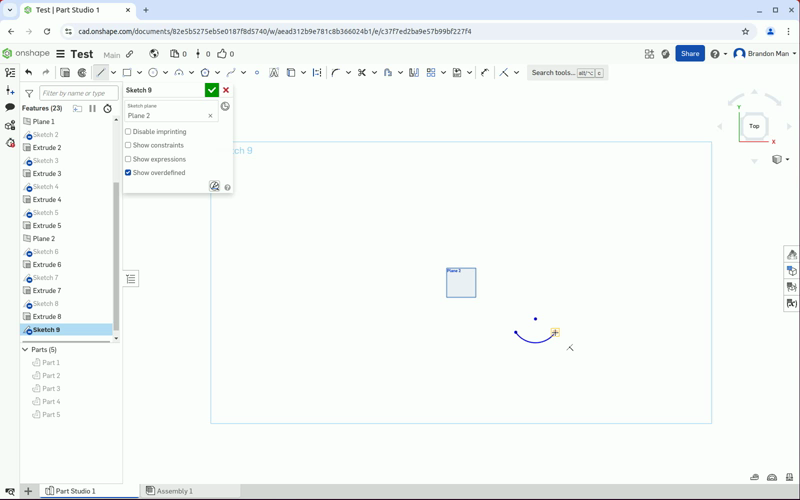
key_down(shift)
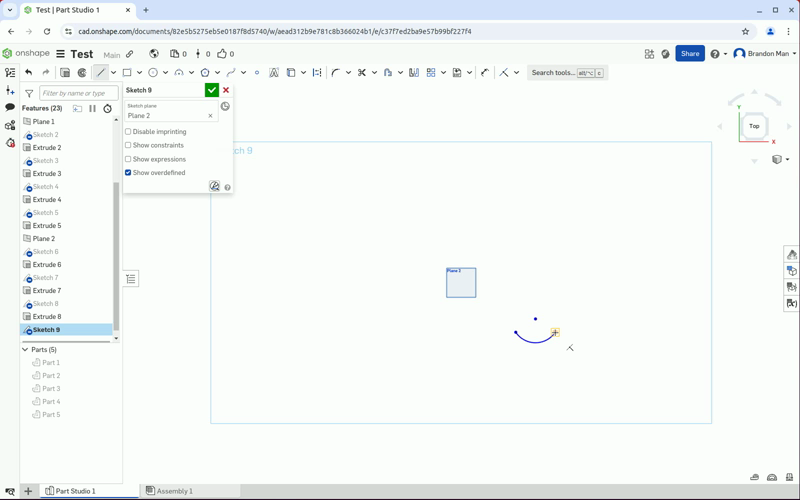
mouse_move(585, 332)
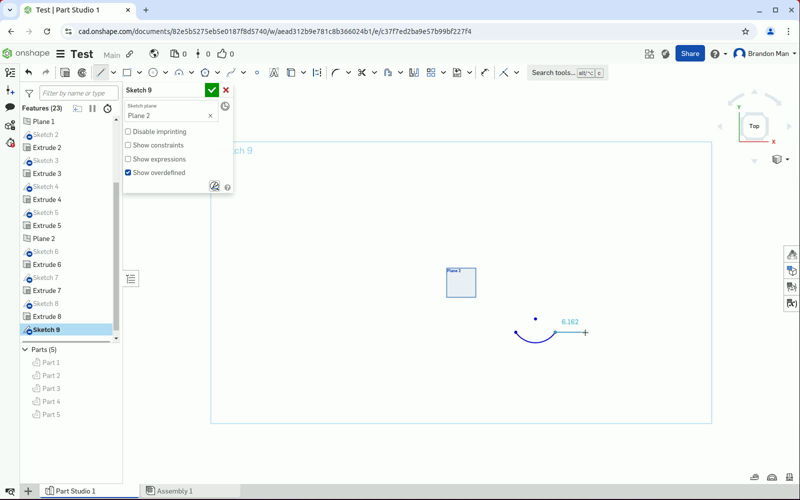
mouse_move(550, 332)
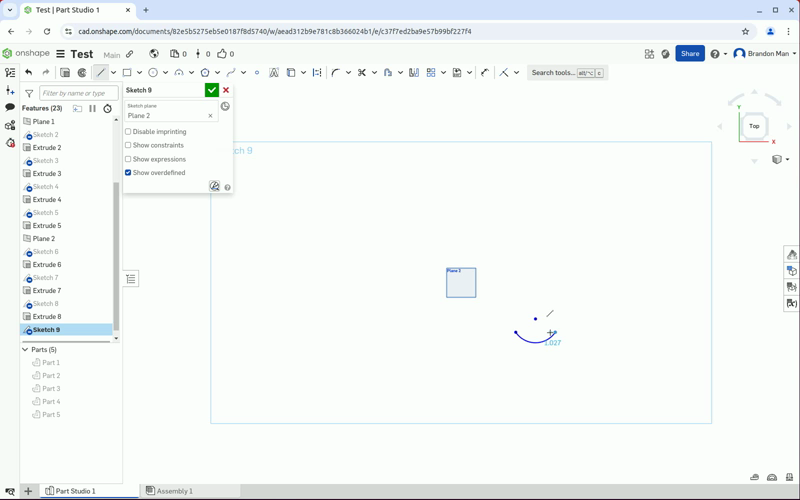
scroll(6)
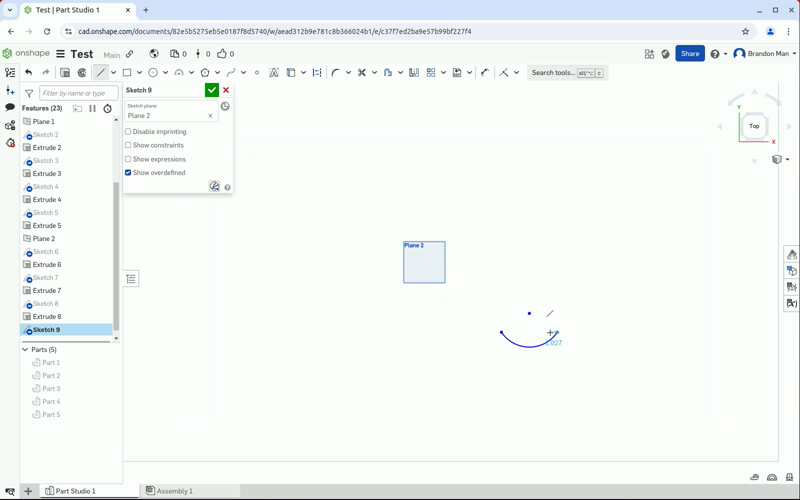
scroll(6)
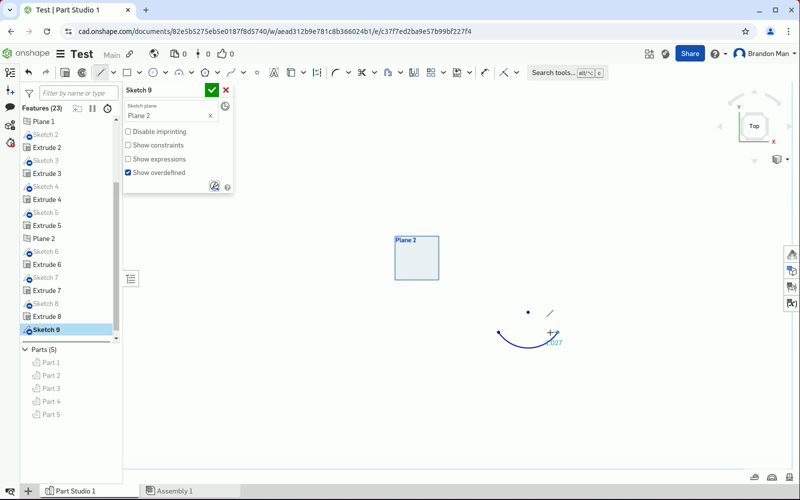
scroll(6)
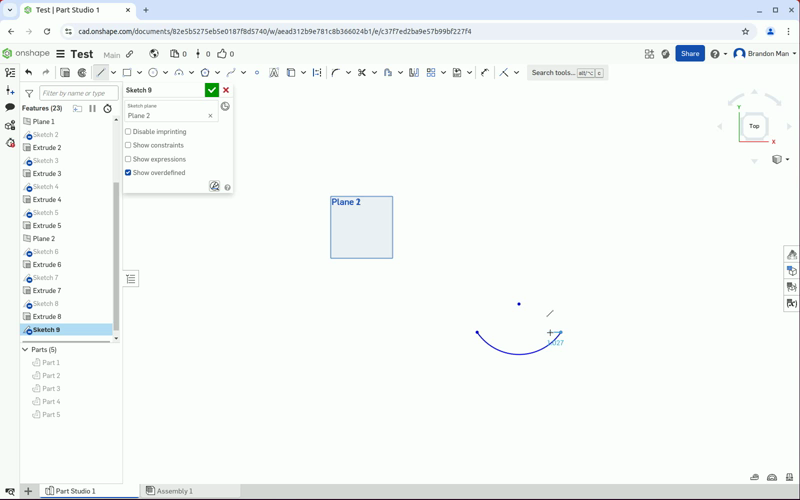
scroll(6)
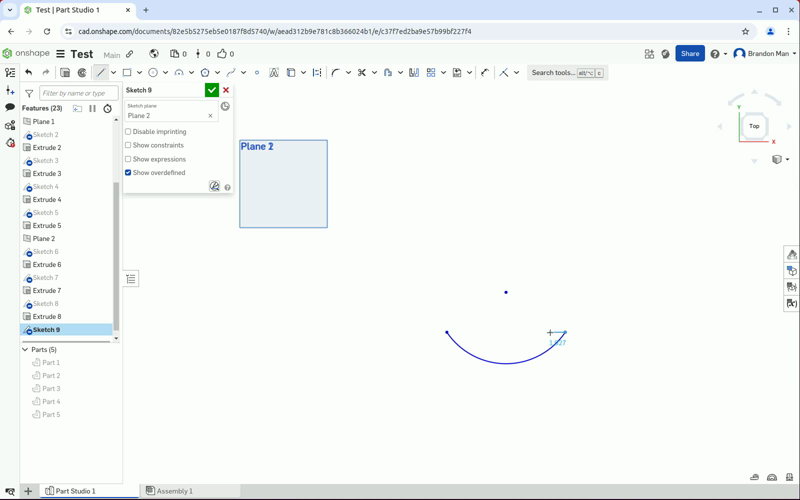
scroll(6)
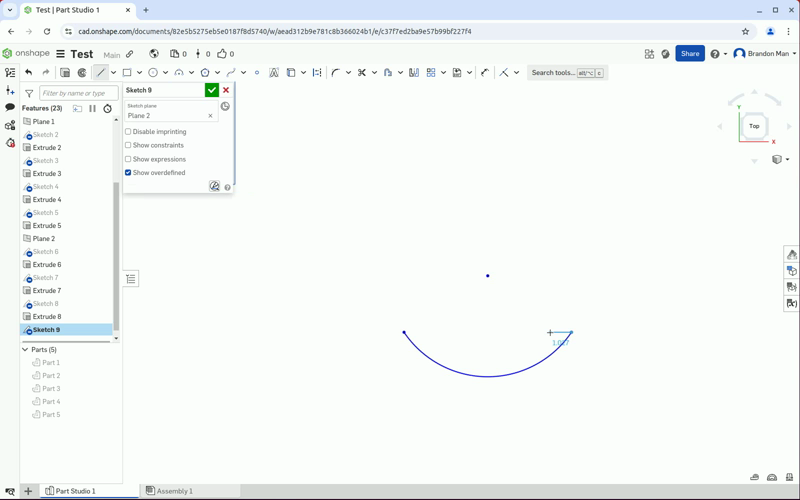
scroll(6)
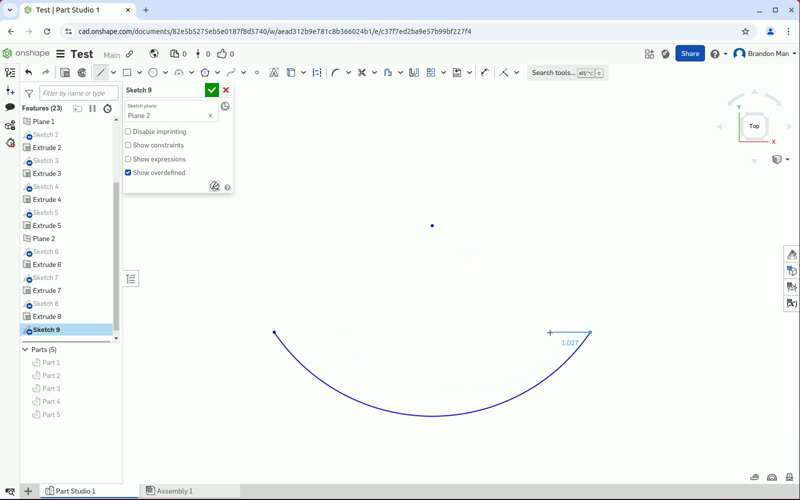
scroll(6)
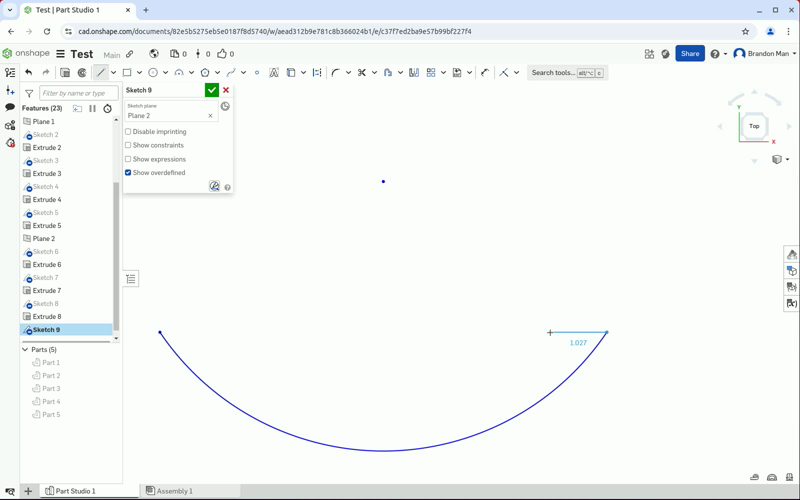
click(550, 332)
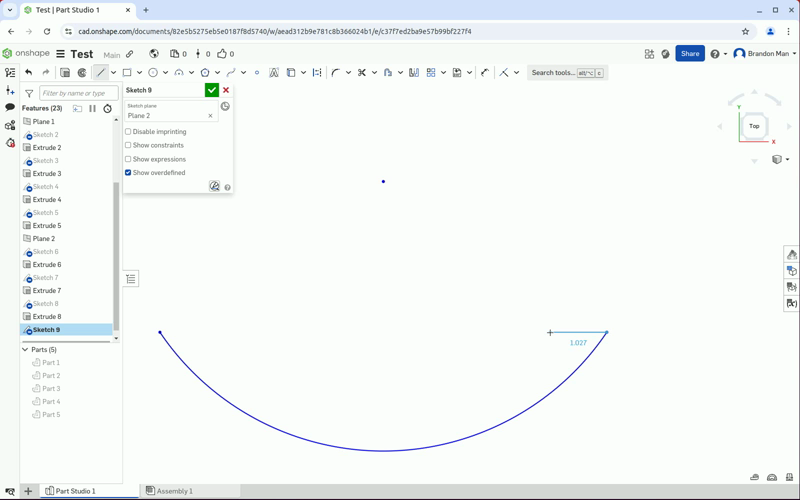
scroll(-6)
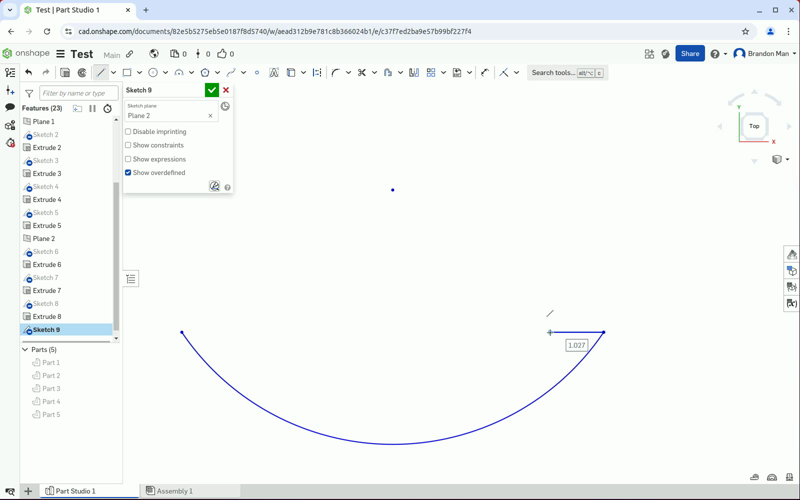
scroll(-6)
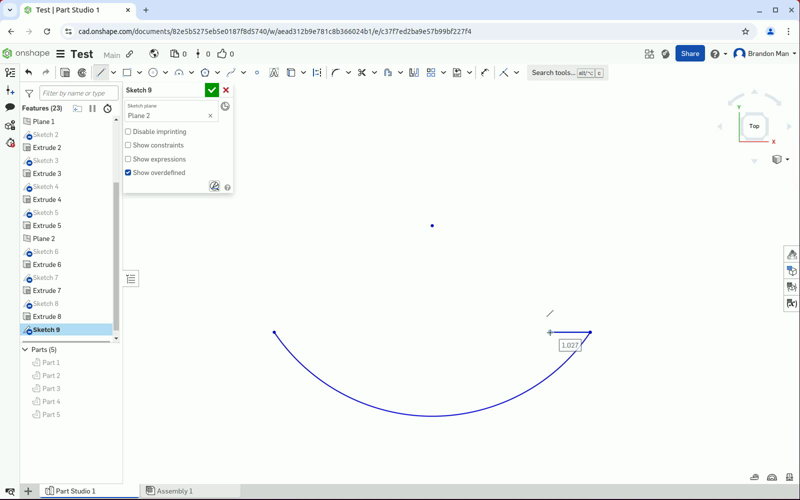
scroll(-6)
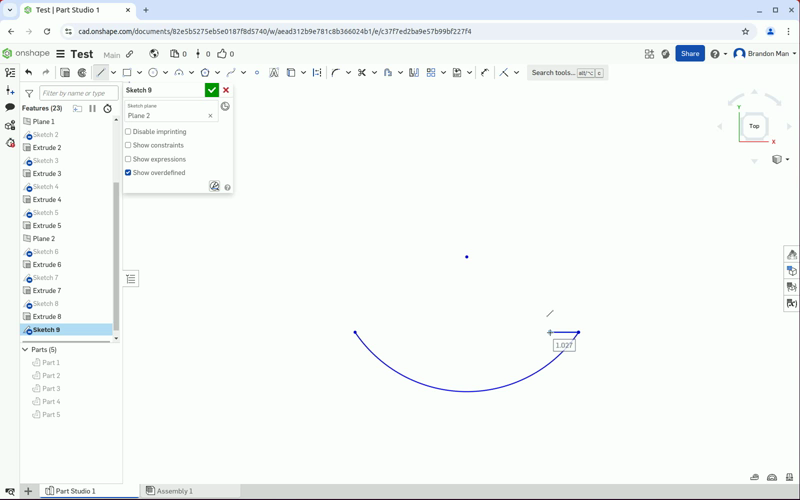
scroll(-6)
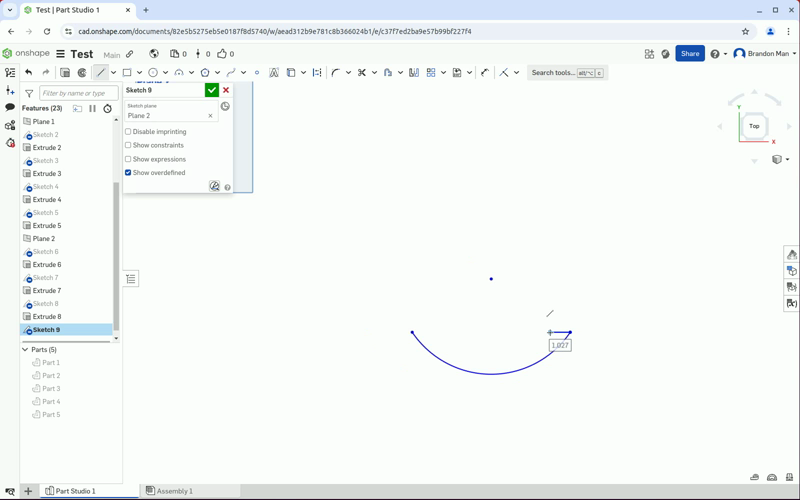
scroll(-6)
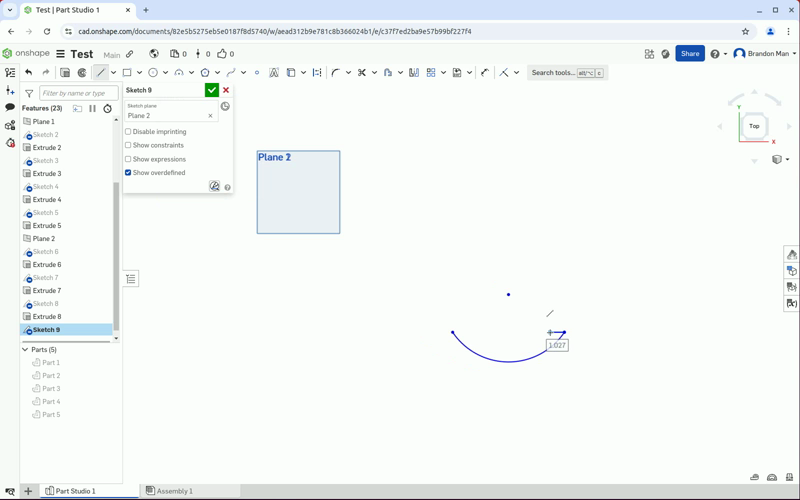
scroll(-6)
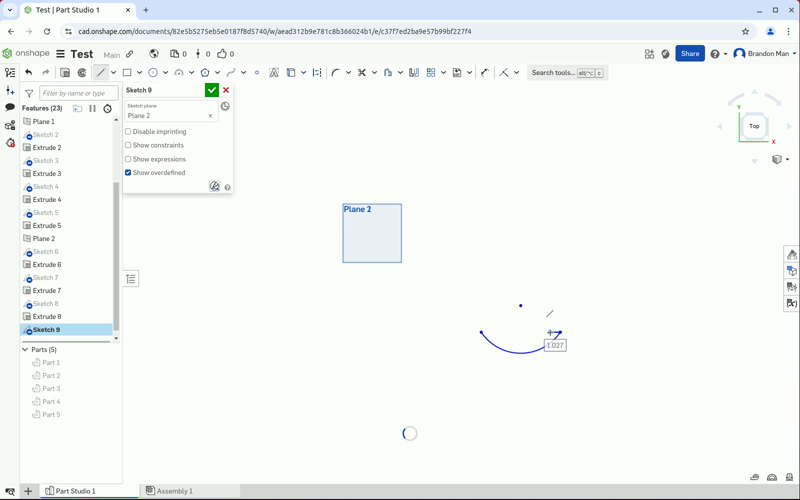
scroll(-6)
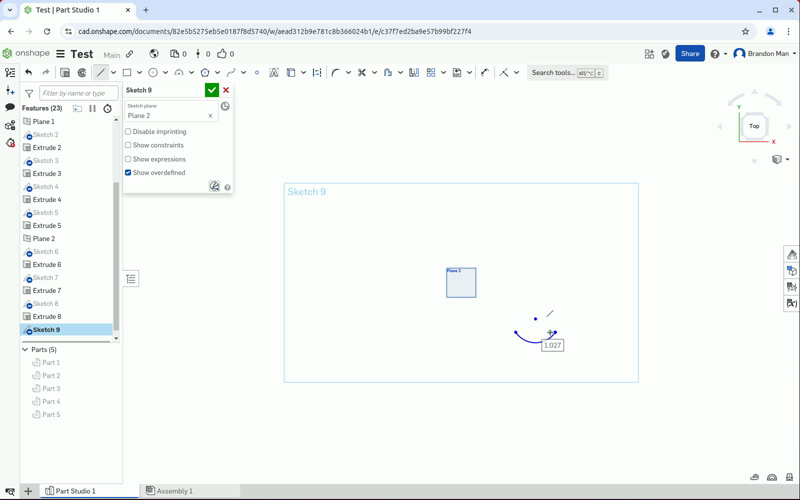
key_up(shift)
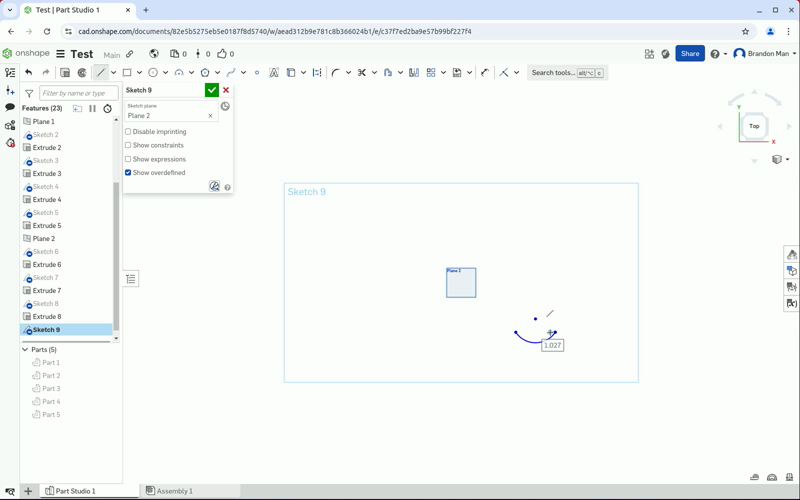
key(esc)
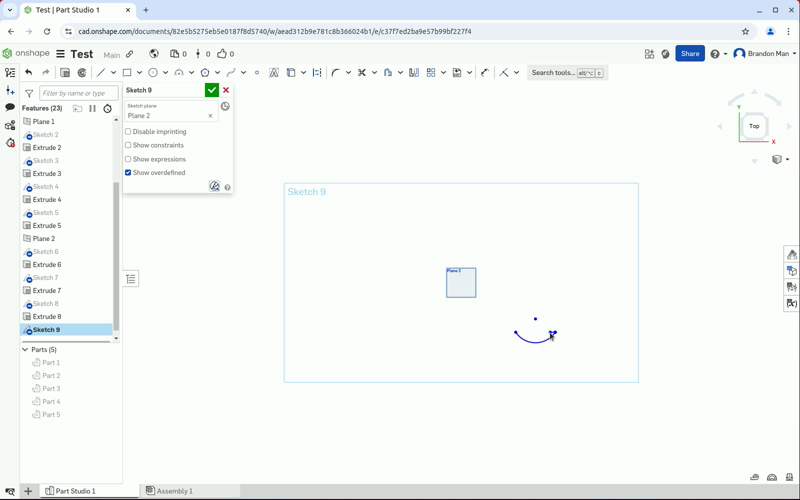
key(a)
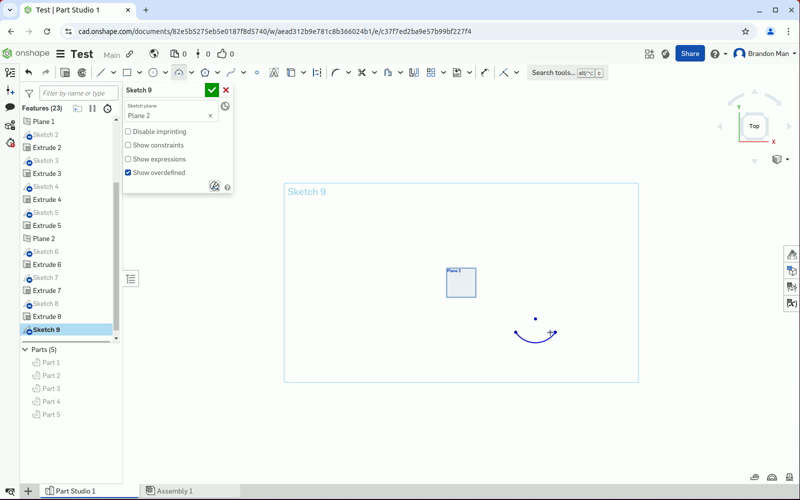
mouse_move(550, 332)
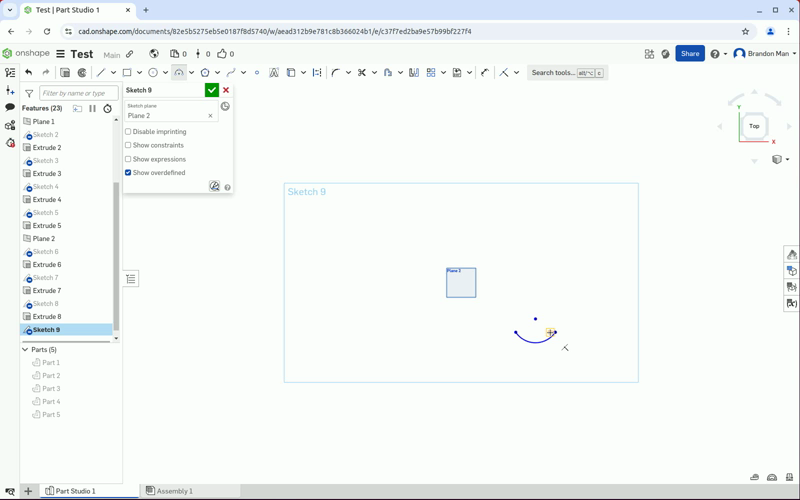
click(550, 332)
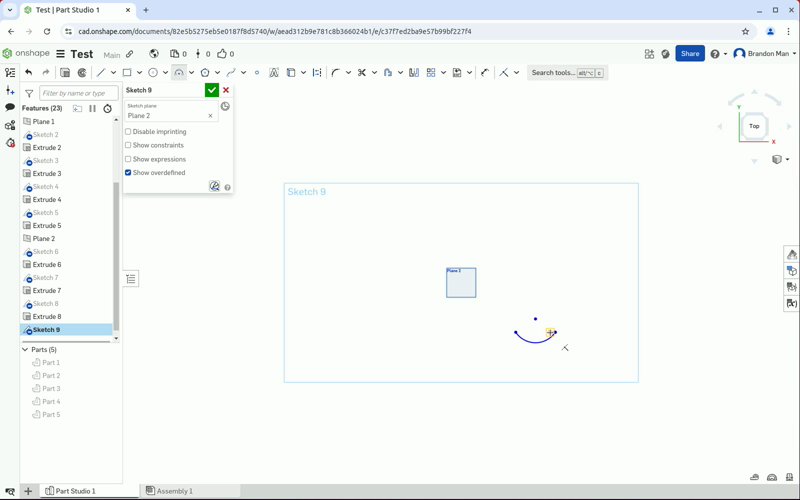
key_down(shift)
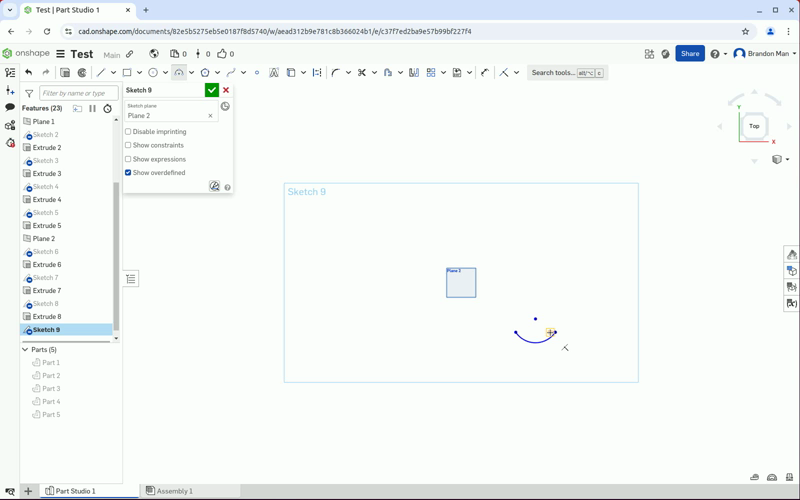
mouse_move(520, 332)
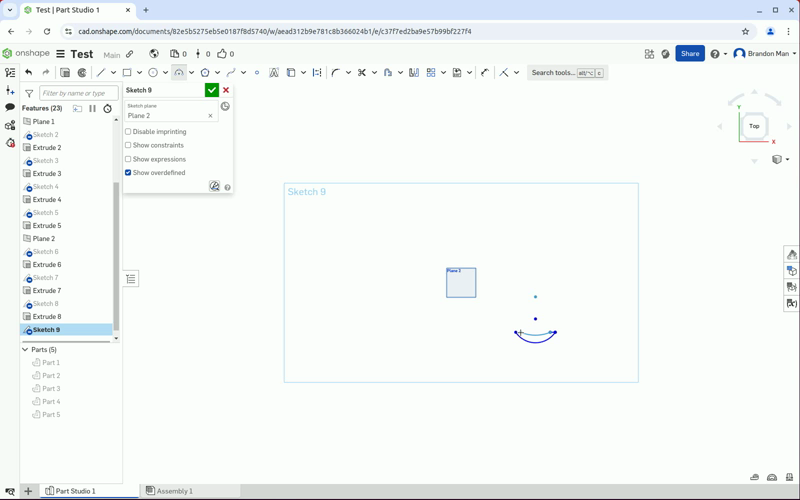
click(520, 332)
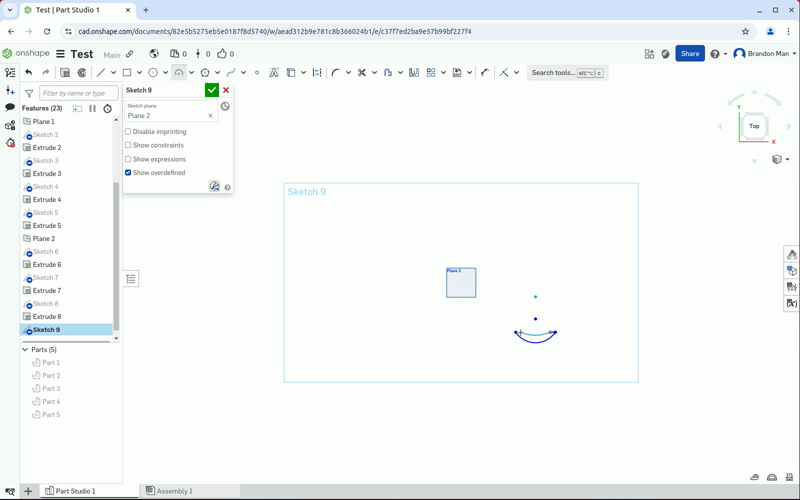
mouse_move(535, 338)
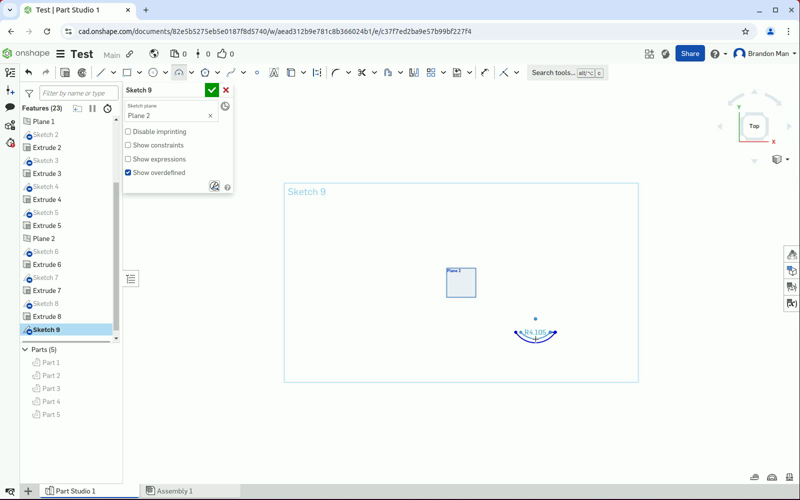
scroll(6)
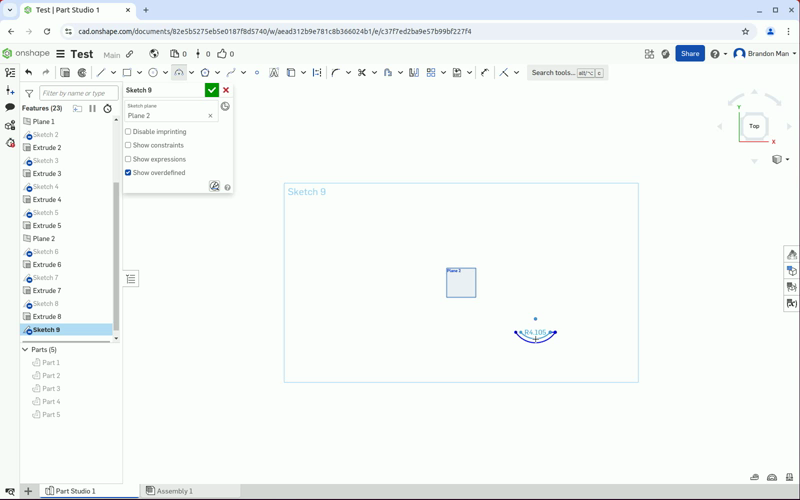
scroll(6)
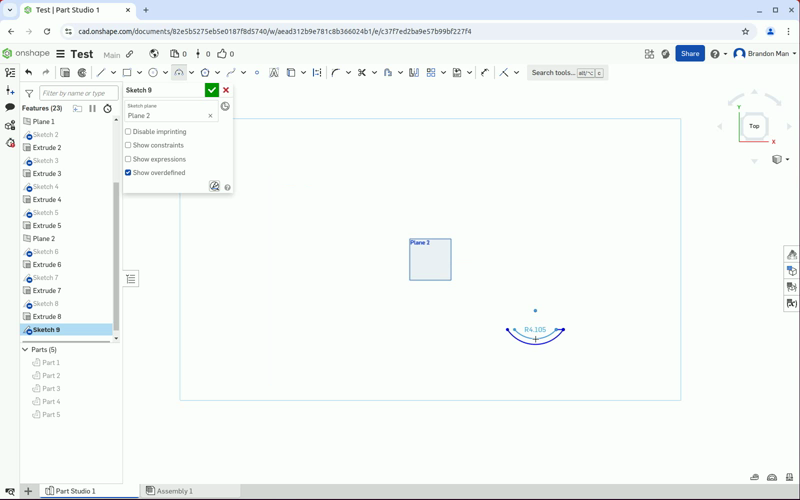
scroll(6)
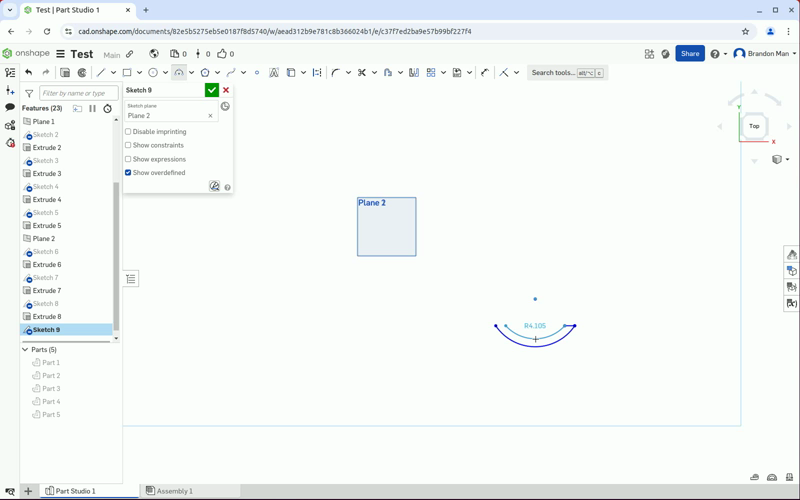
scroll(6)
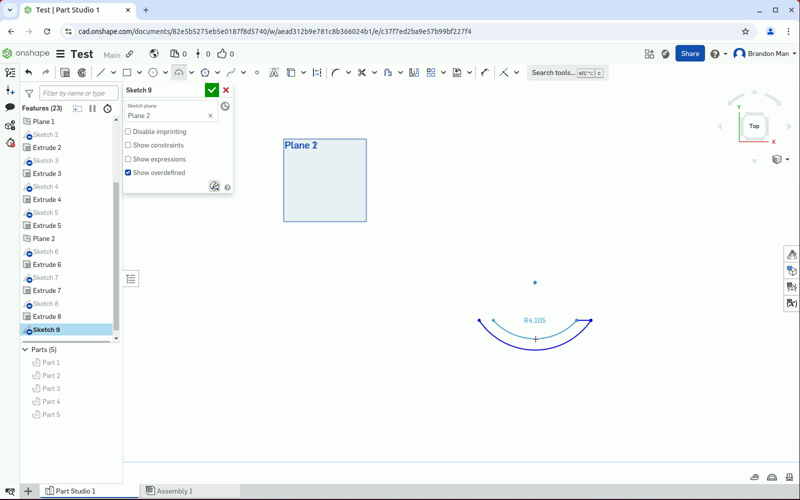
scroll(6)
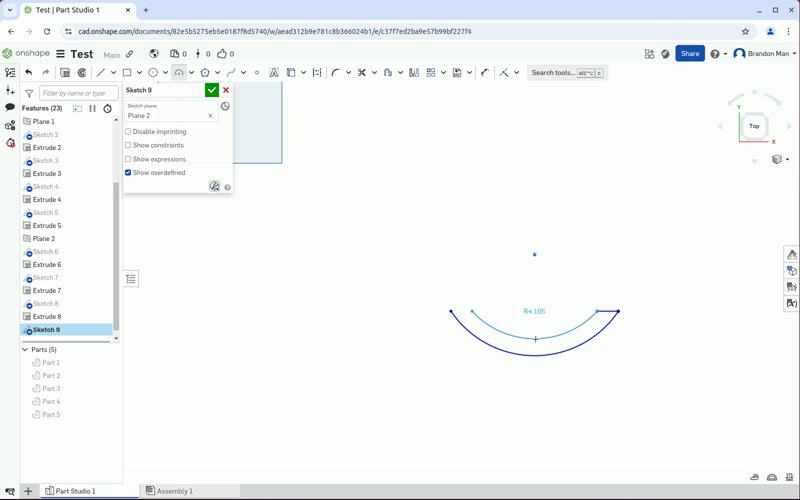
scroll(6)
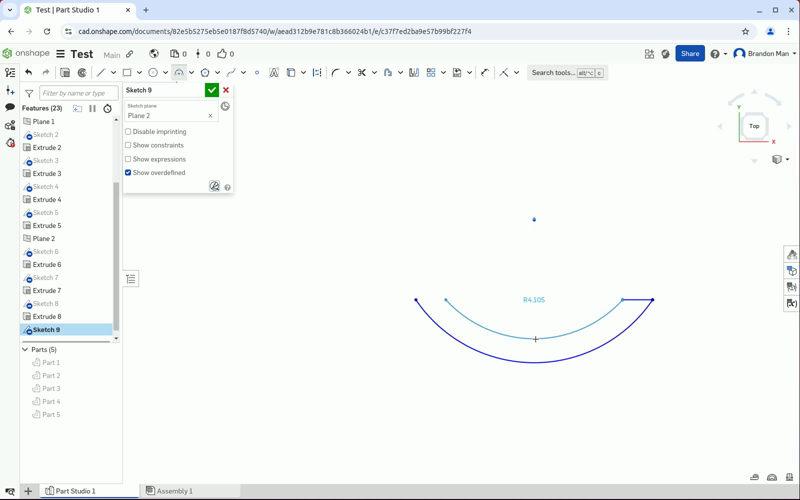
scroll(6)
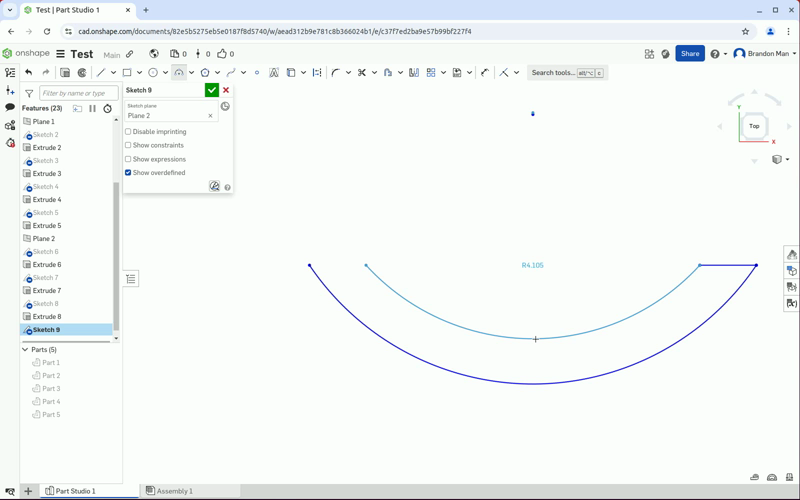
click(535, 338)
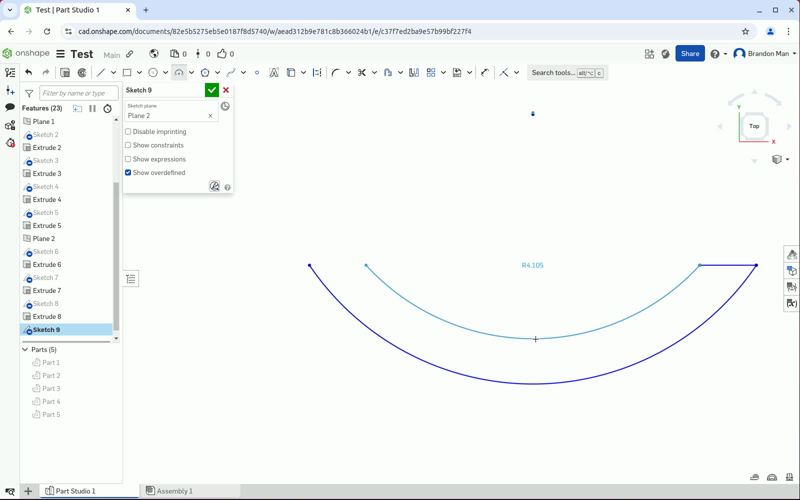
scroll(-6)
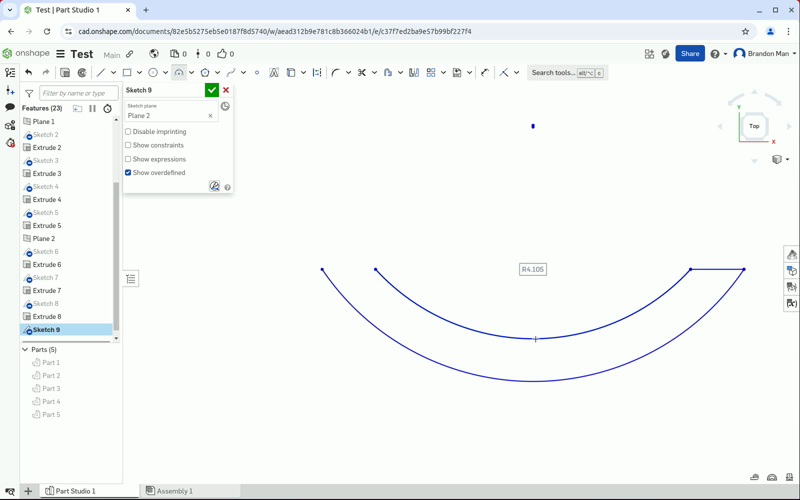
scroll(-6)
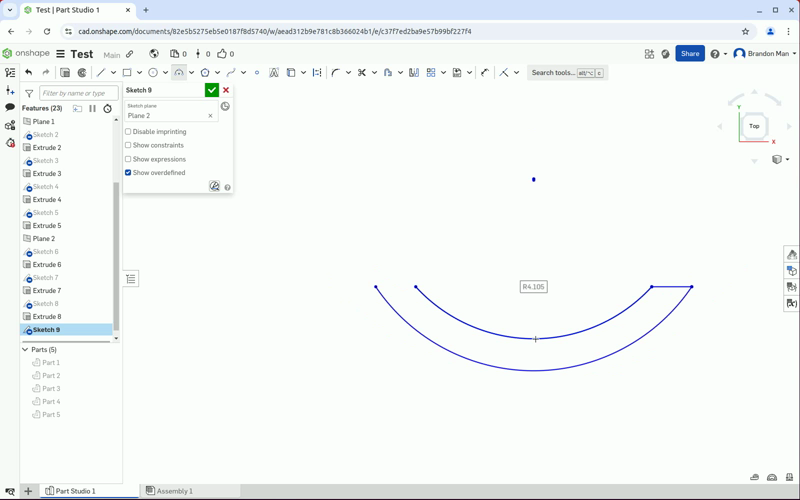
scroll(-6)
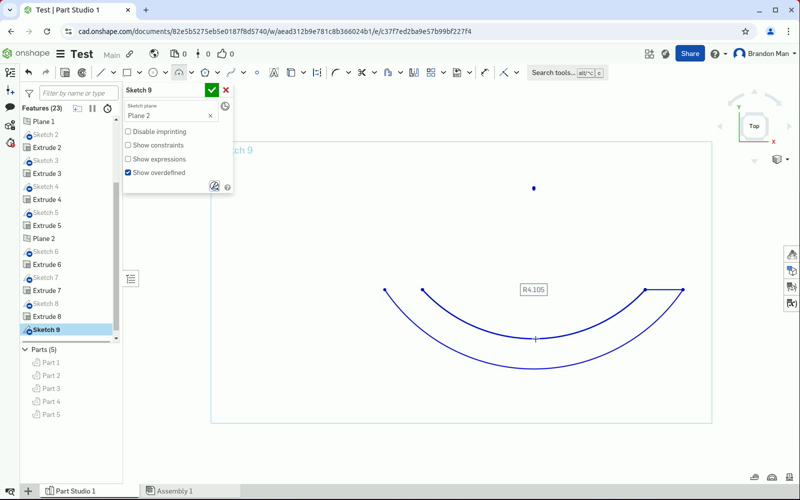
scroll(-6)
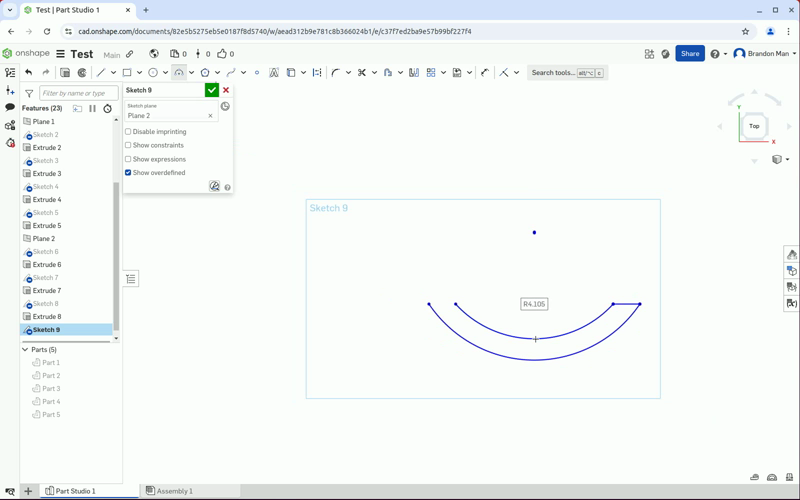
scroll(-6)
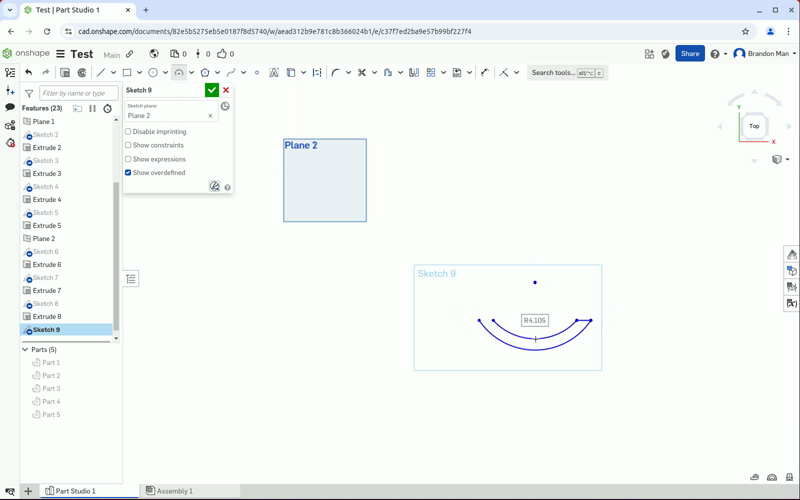
scroll(-6)
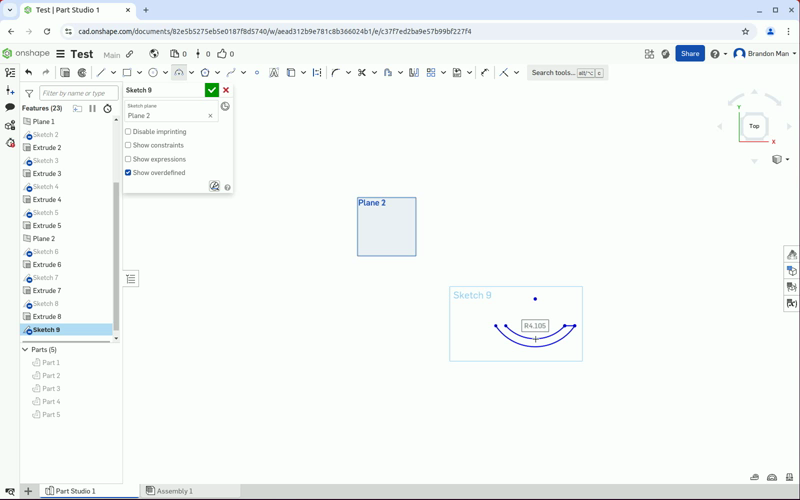
scroll(-6)
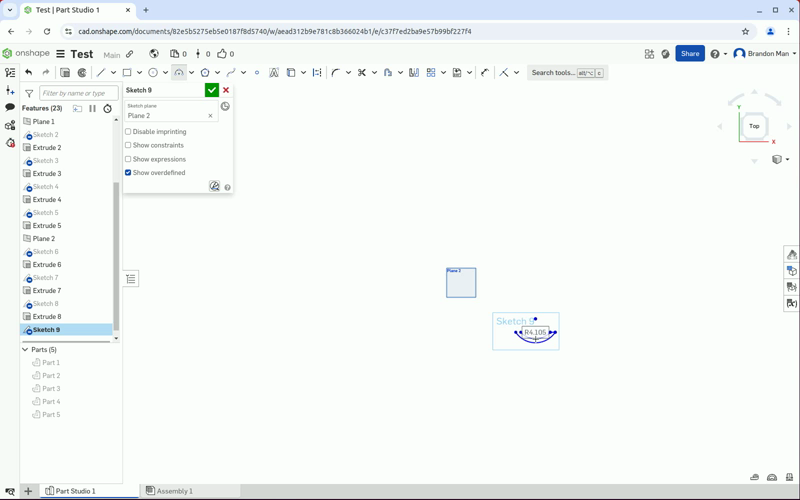
key_up(shift)
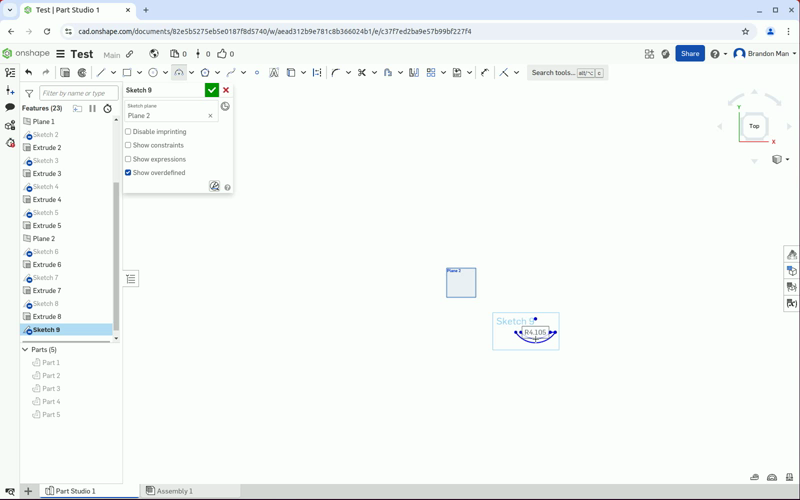
key(esc)
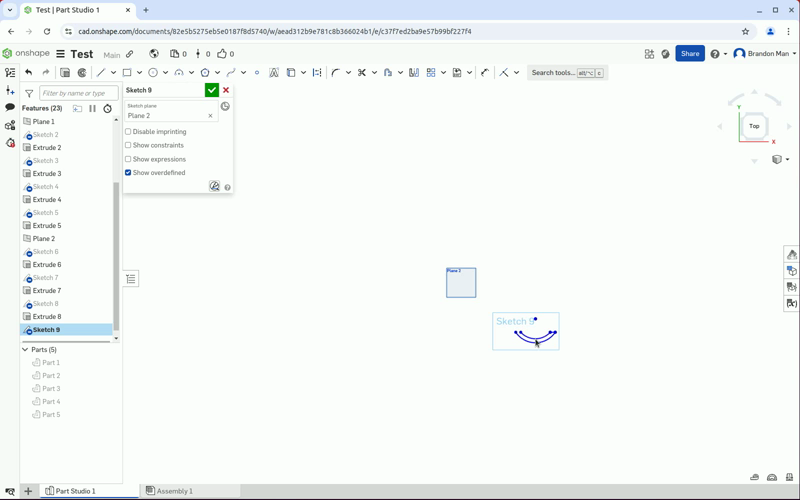
key(l)
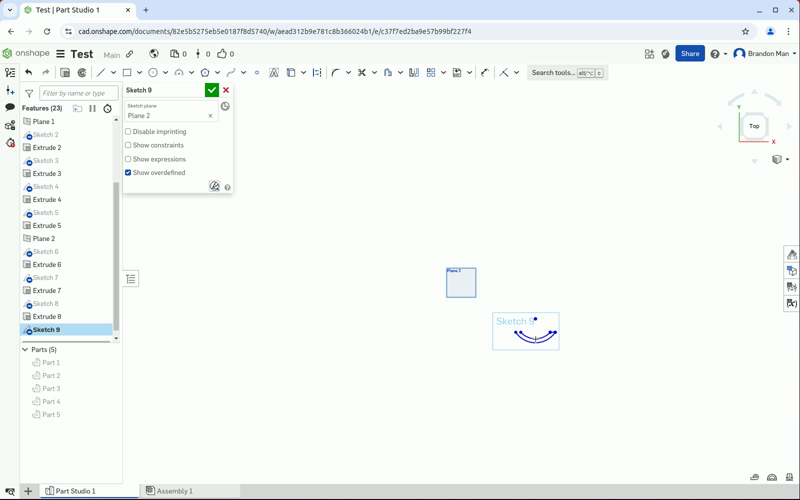
mouse_move(520, 332)
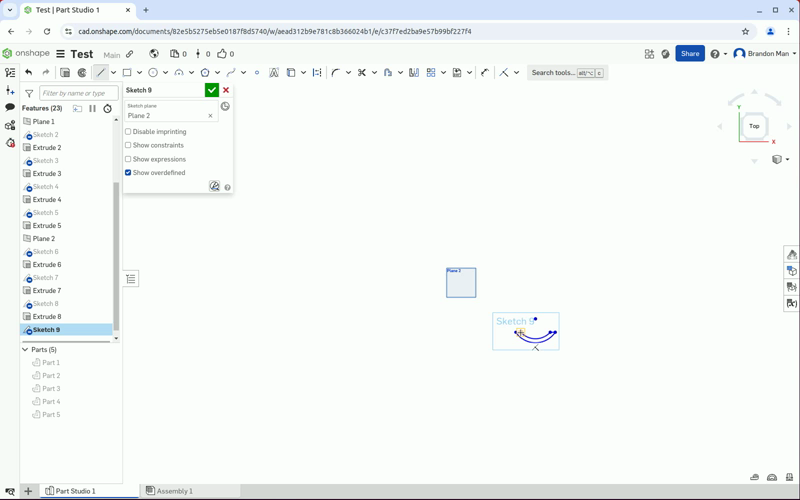
click(520, 332)
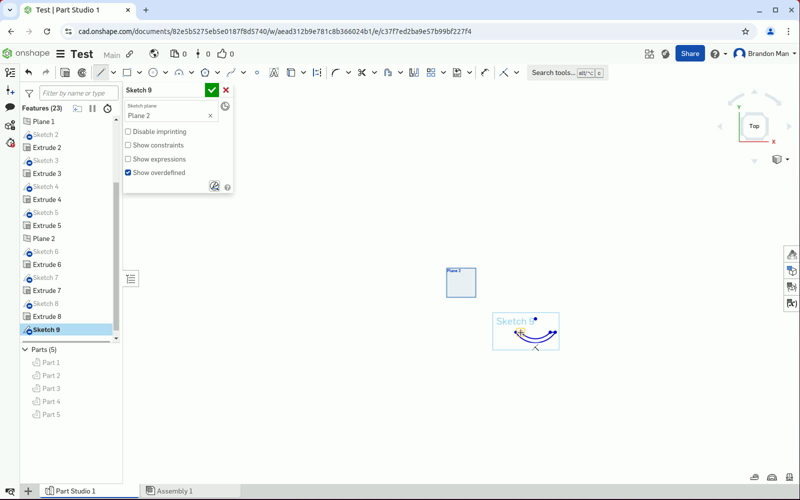
mouse_move(550, 332)
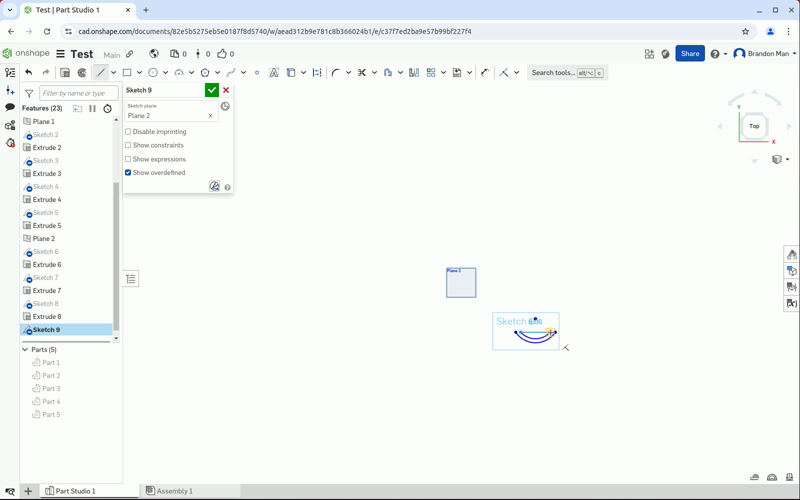
key_down(shift)
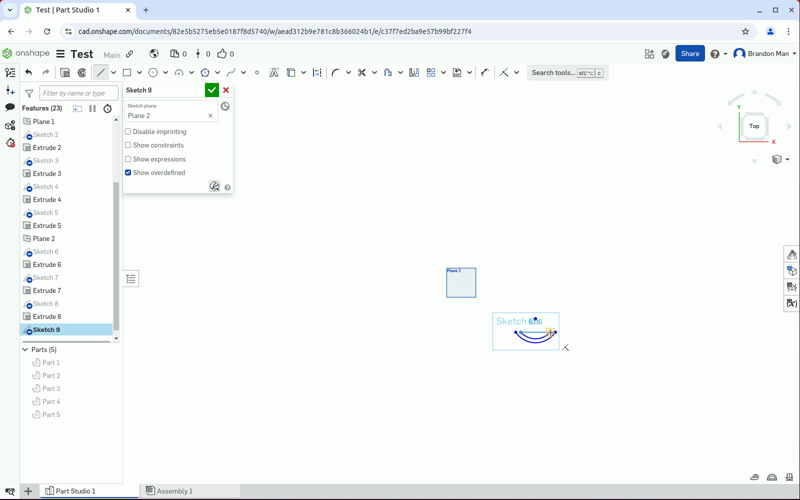
mouse_move(515, 332)
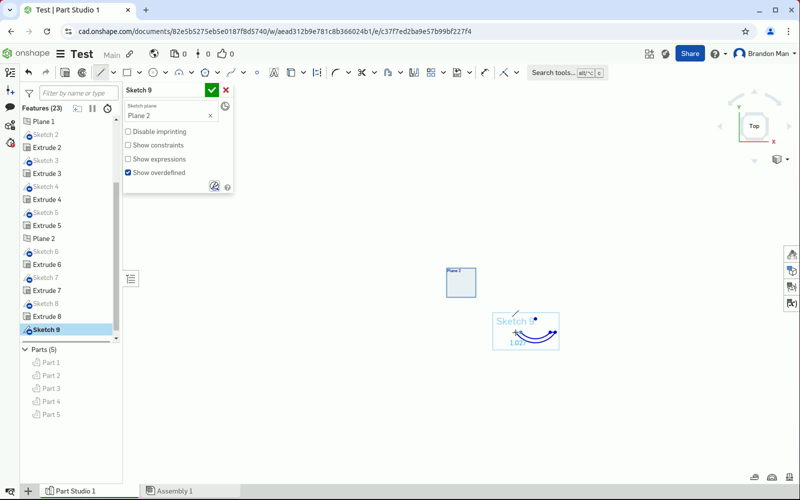
scroll(6)
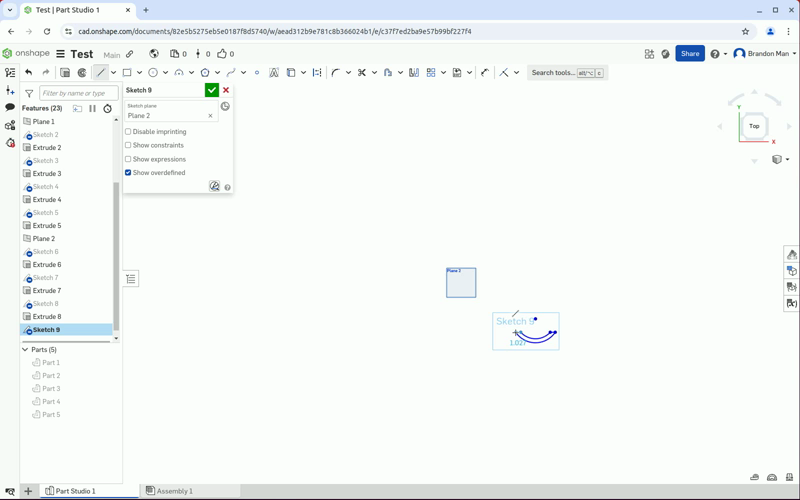
scroll(6)
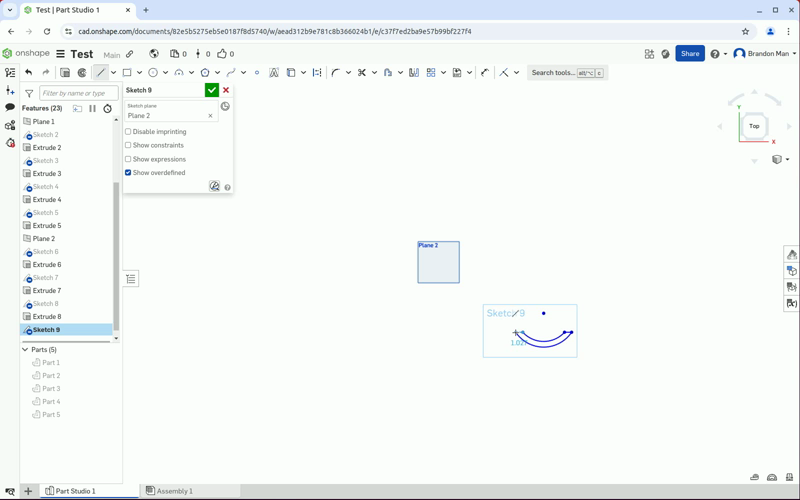
scroll(6)
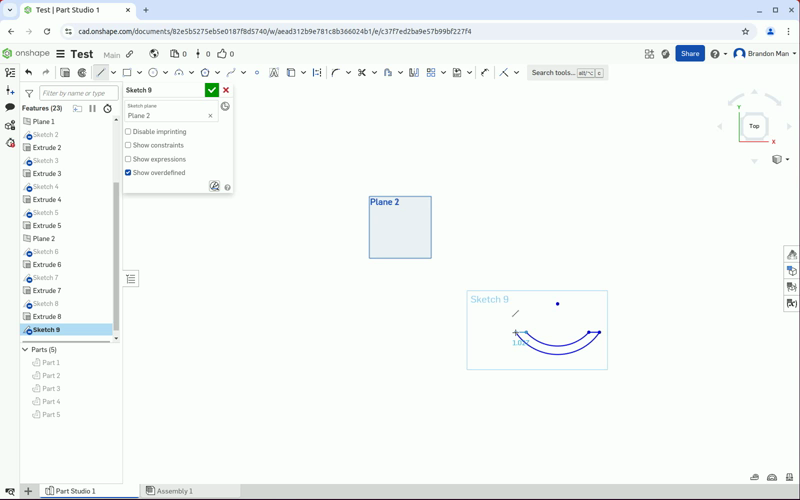
scroll(6)
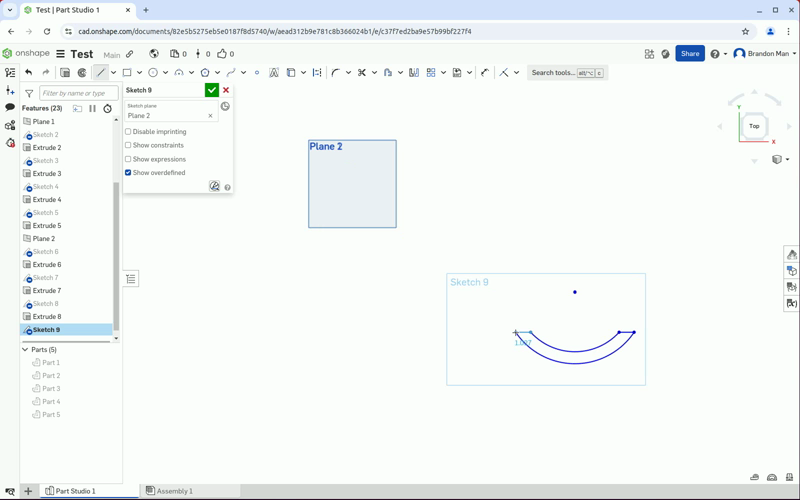
scroll(6)
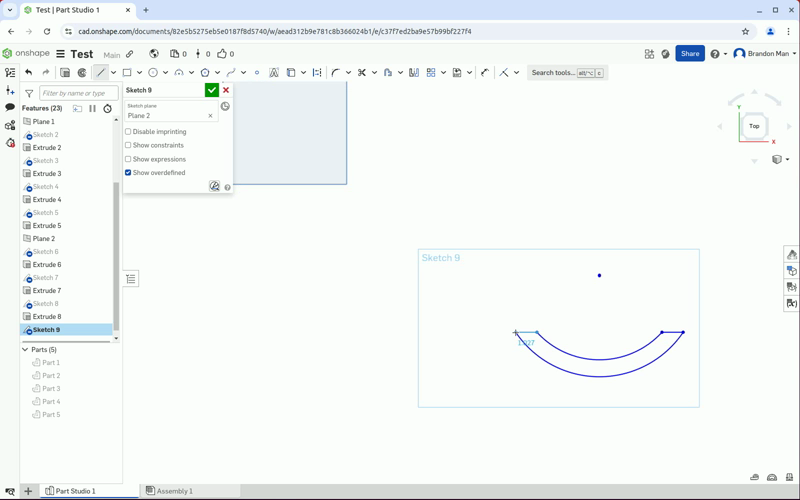
scroll(6)
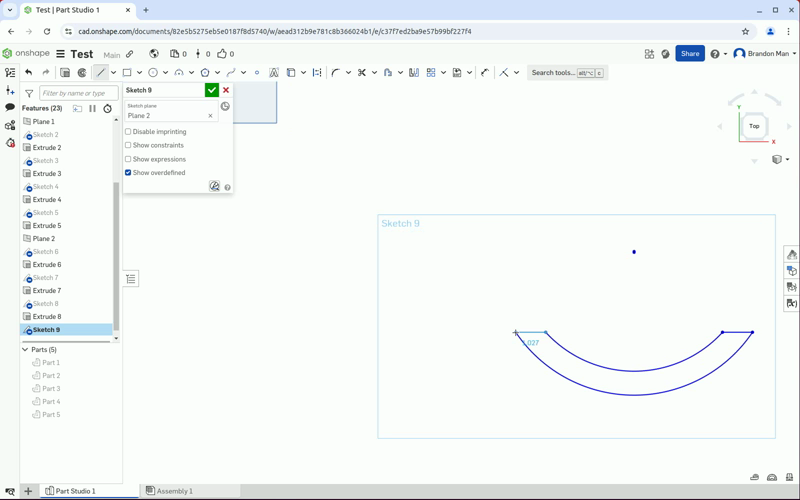
scroll(6)
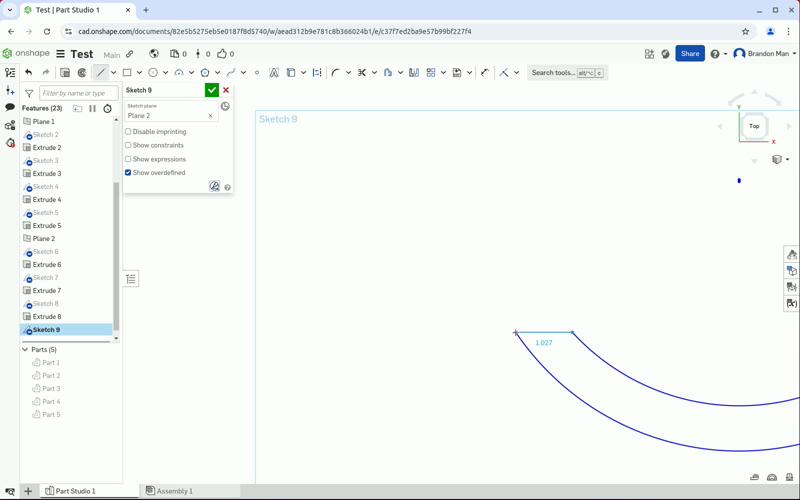
key_up(shift)
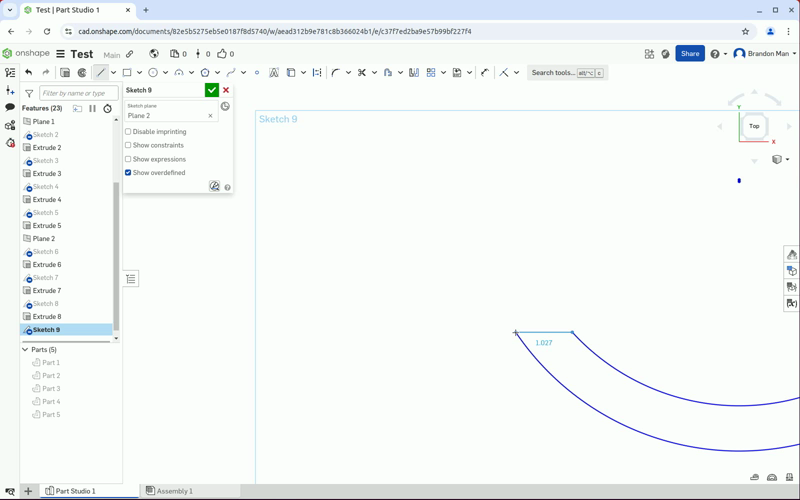
click(515, 332)
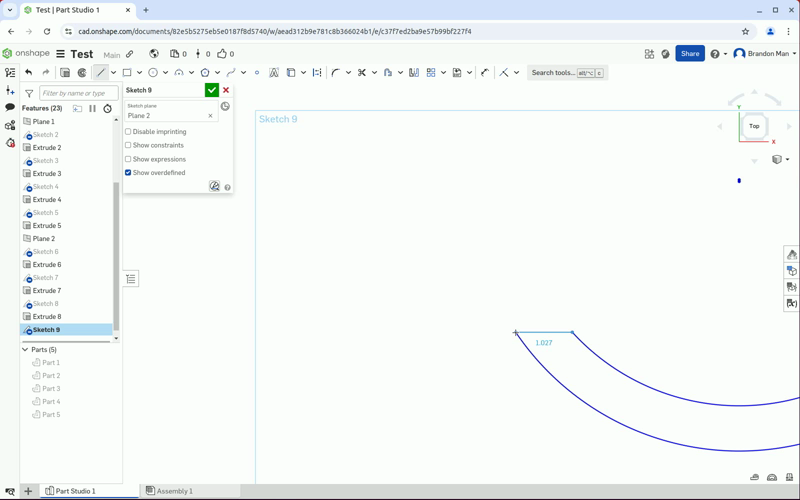
scroll(-6)
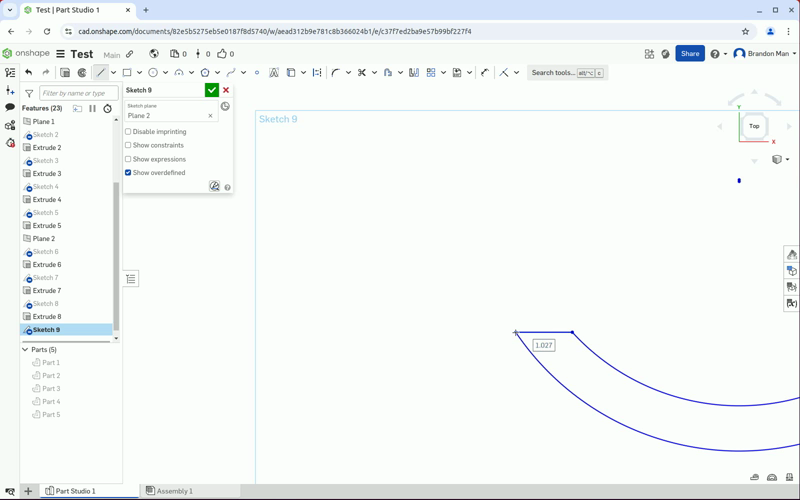
scroll(-6)
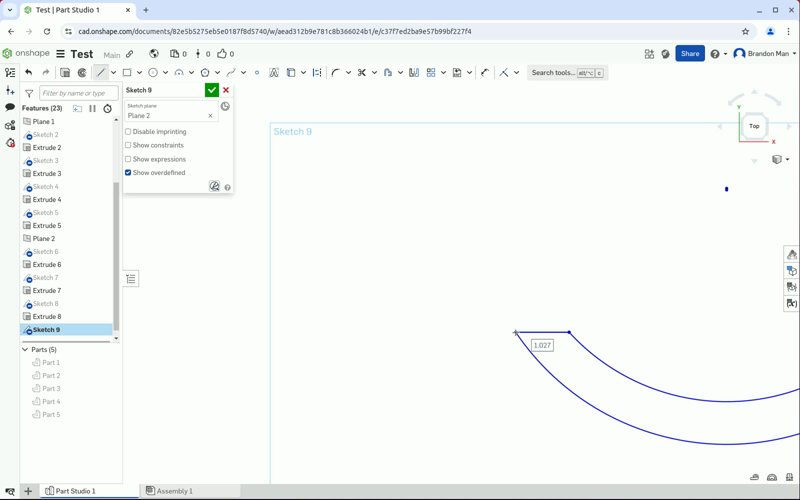
scroll(-6)
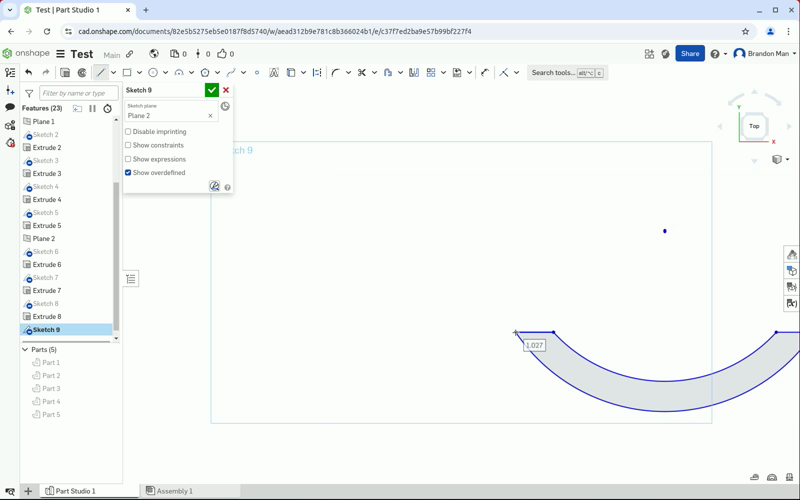
scroll(-6)
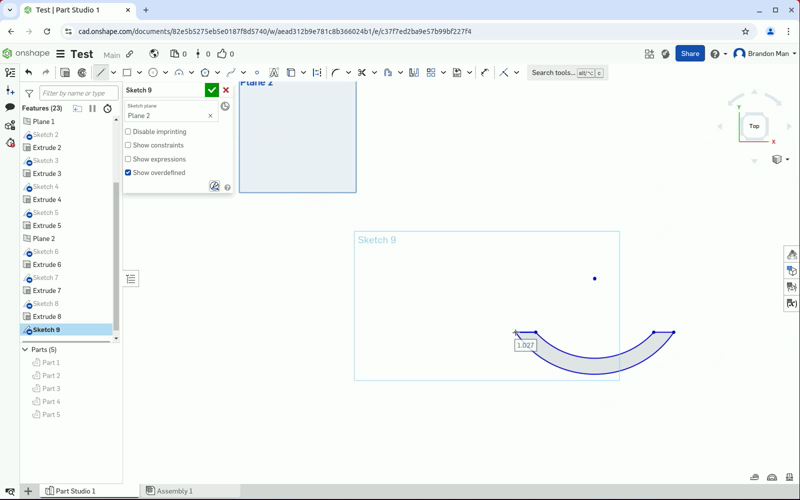
scroll(-6)
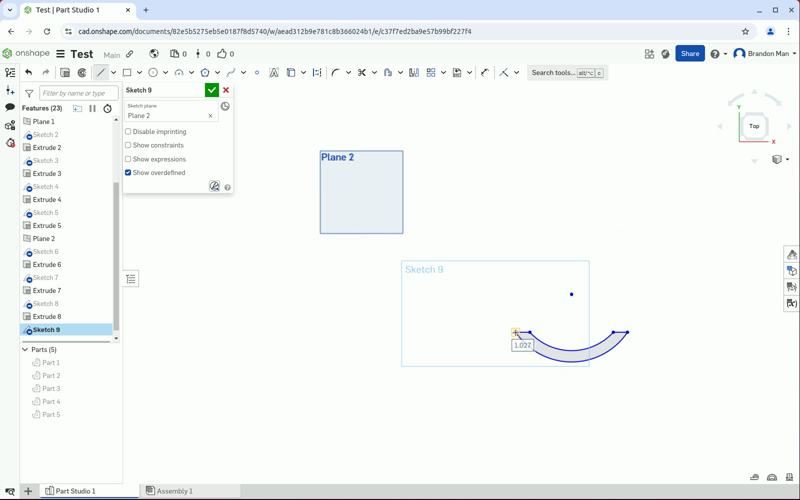
scroll(-6)
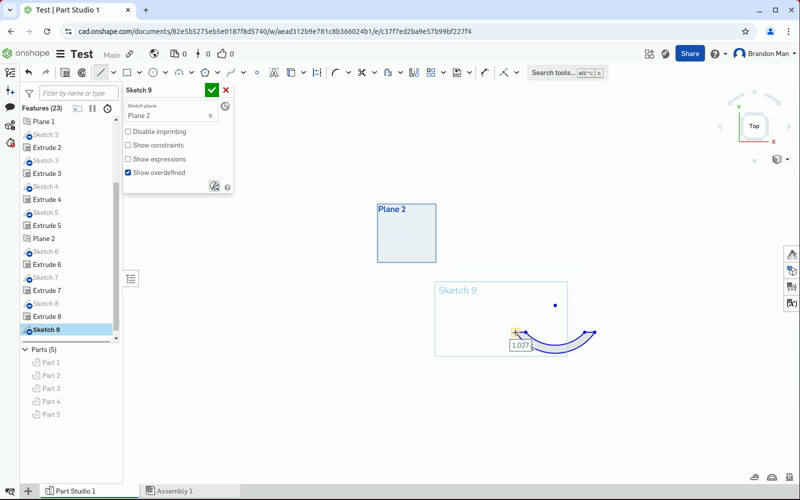
scroll(-6)
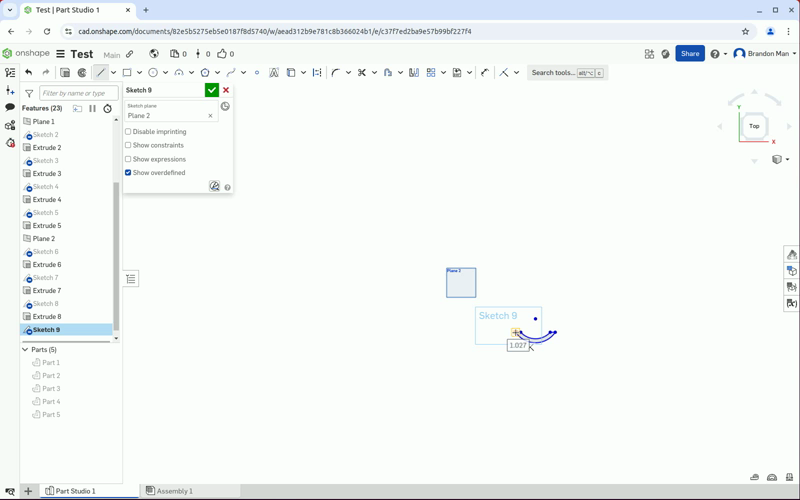
key(esc)
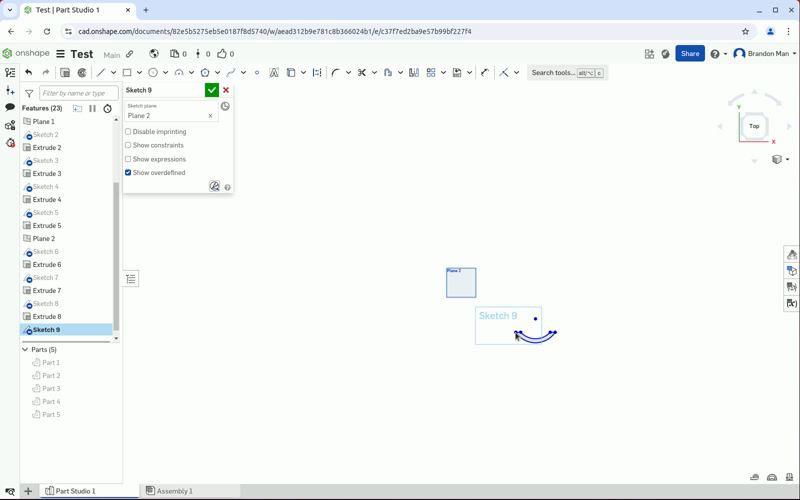
mouse_move(528, 339)
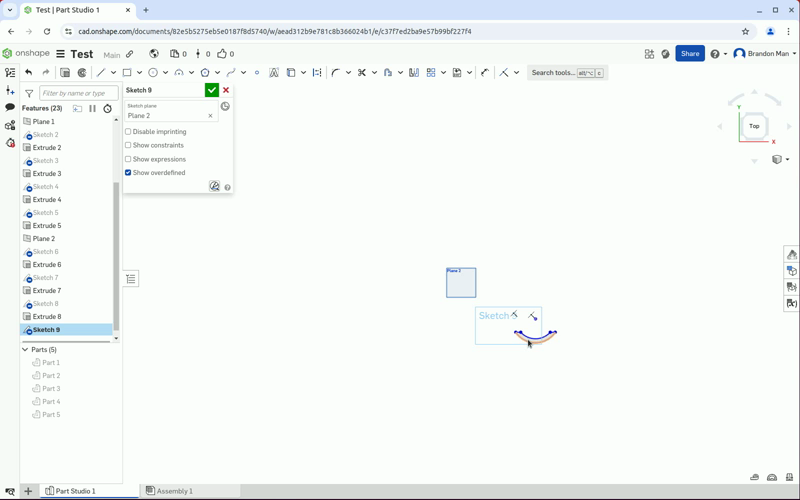
scroll(6)
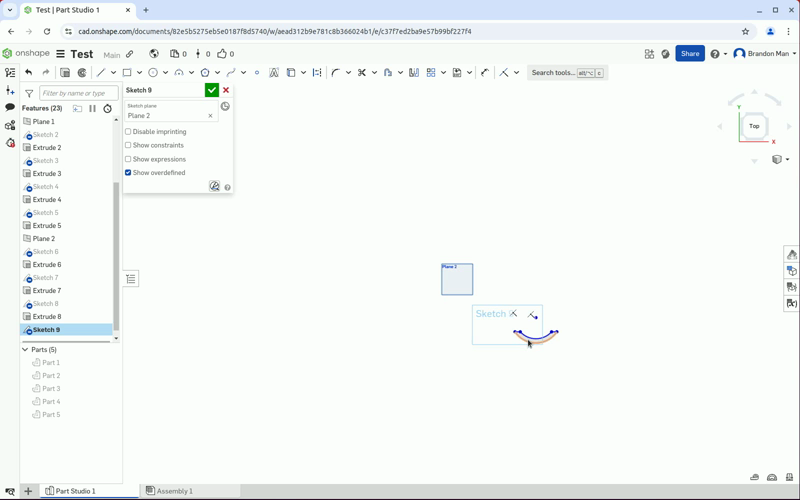
scroll(6)
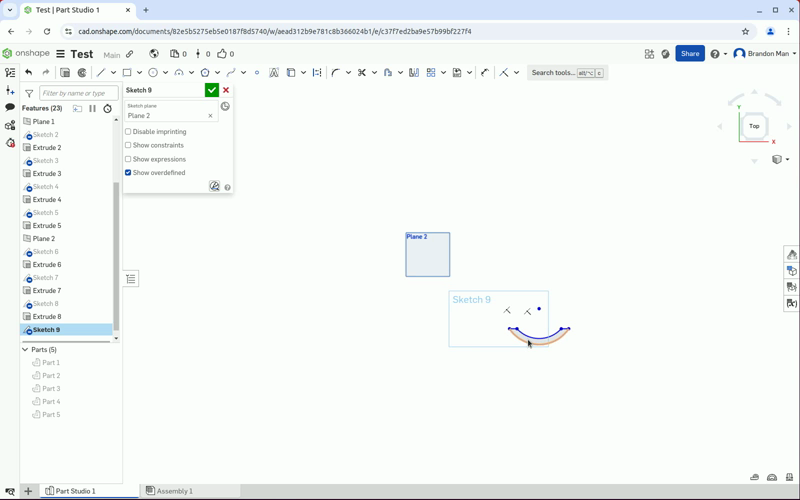
scroll(6)
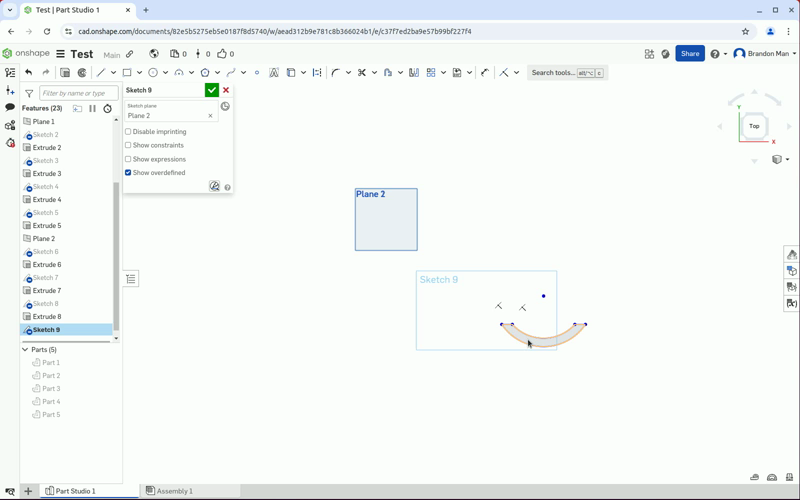
scroll(6)
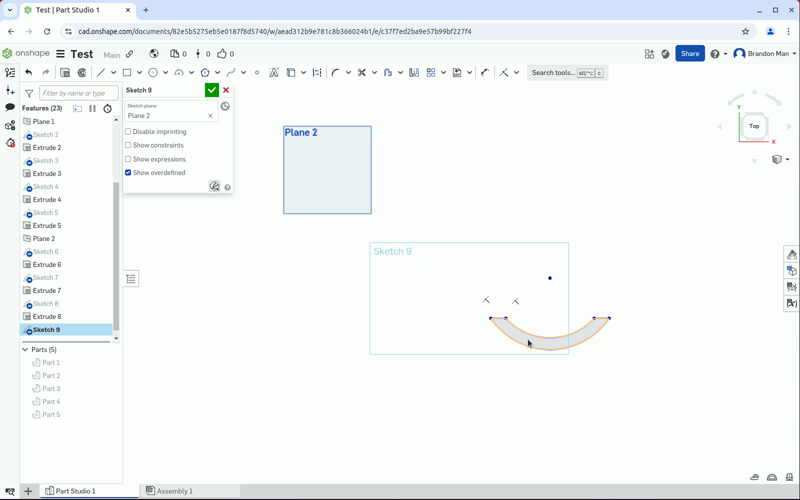
scroll(6)
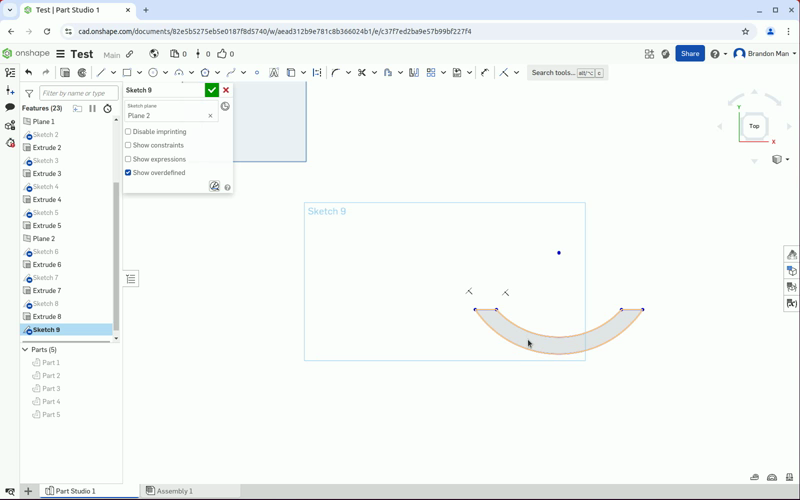
scroll(6)
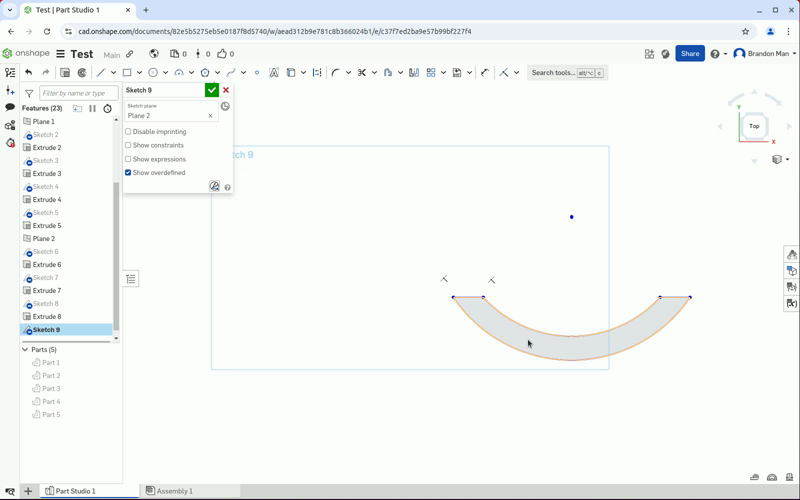
scroll(6)
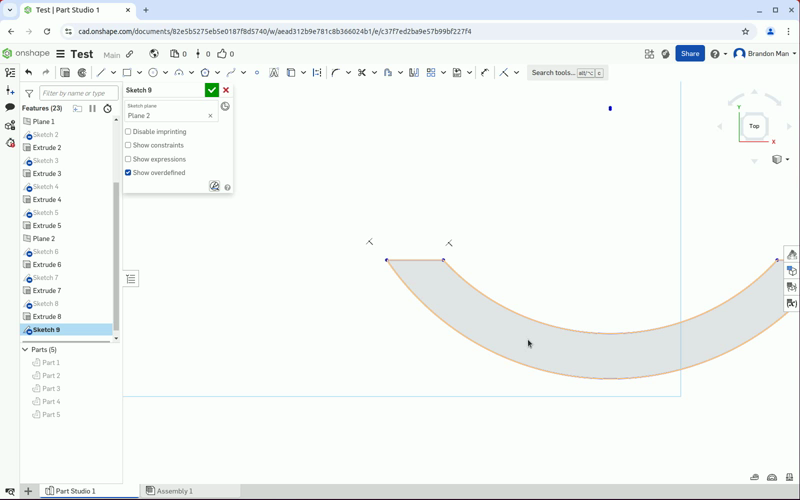
click(528, 339)
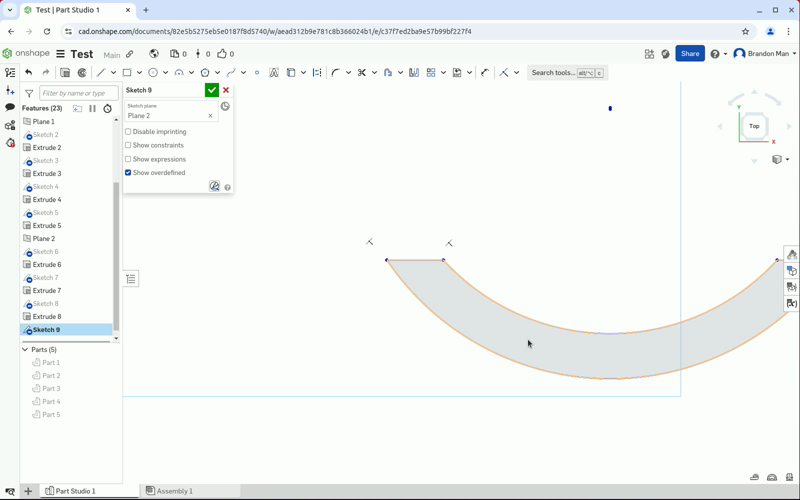
scroll(-6)
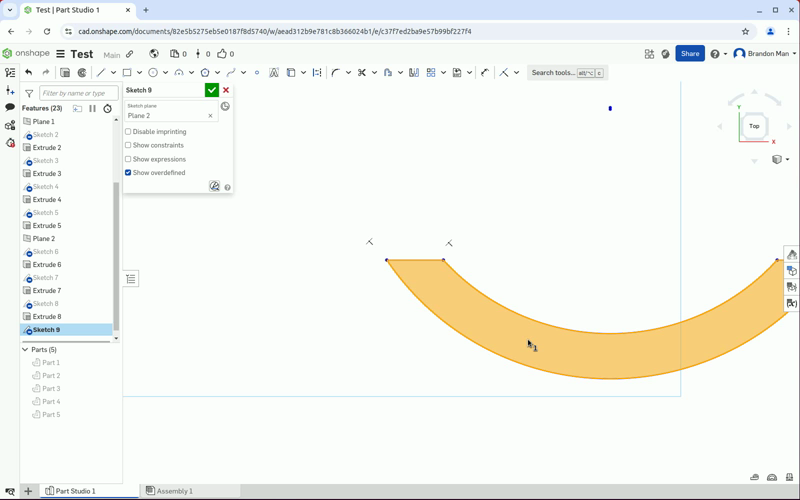
scroll(-6)
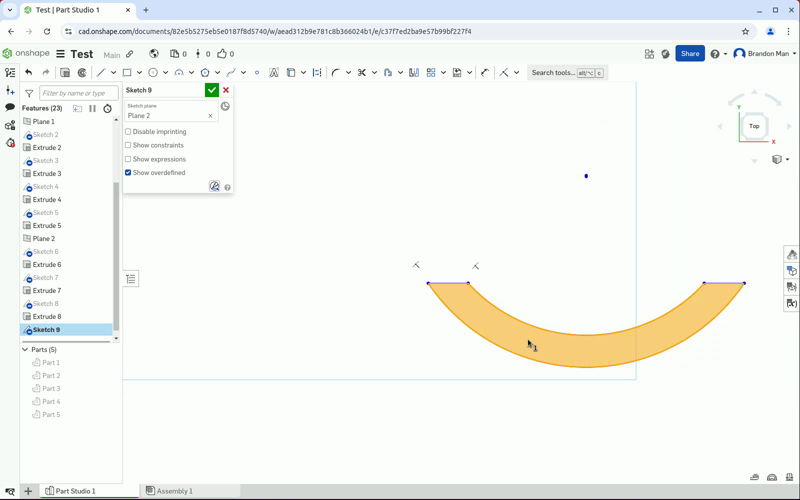
scroll(-6)
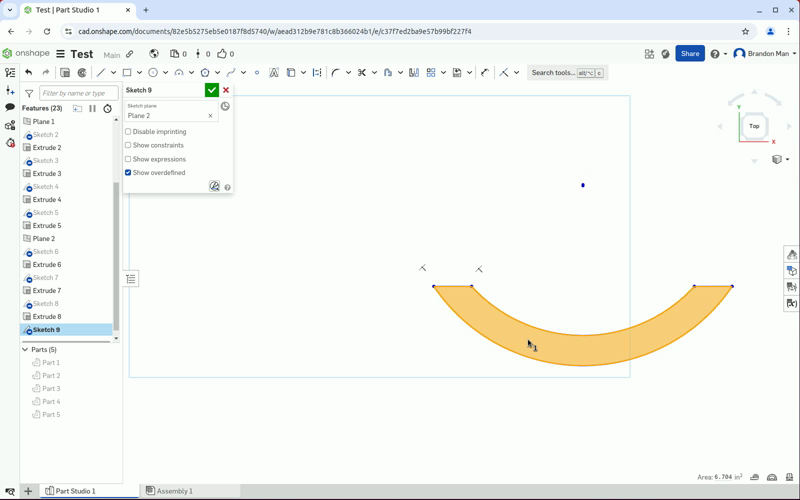
scroll(-6)
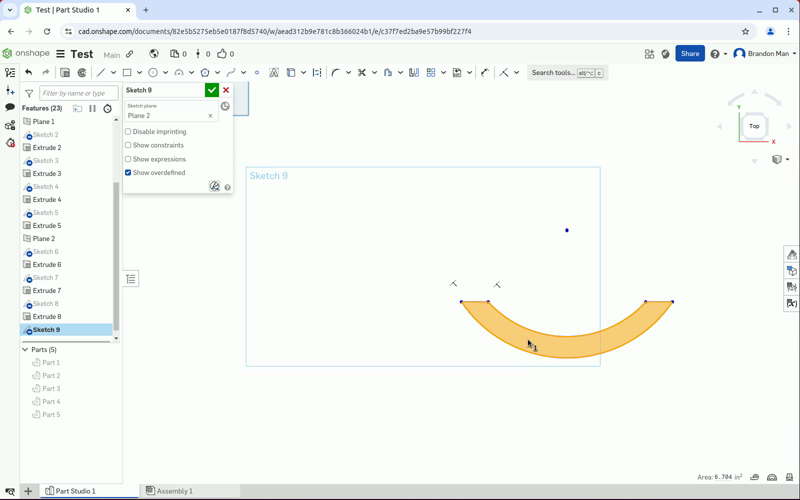
scroll(-6)
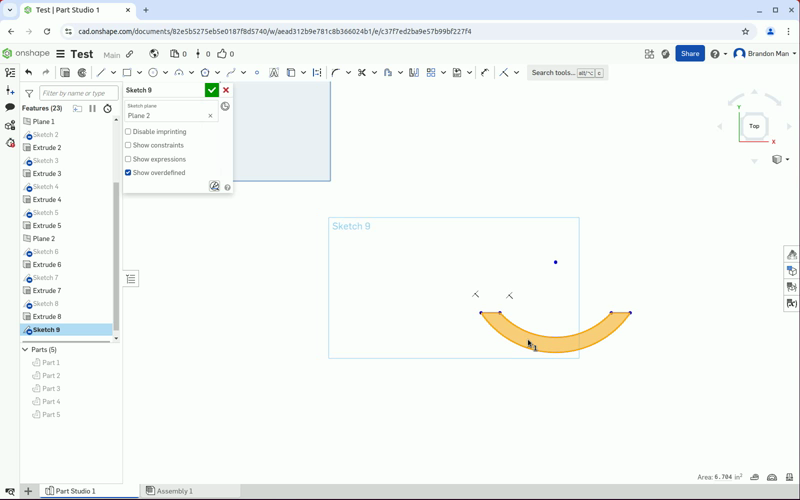
scroll(-6)
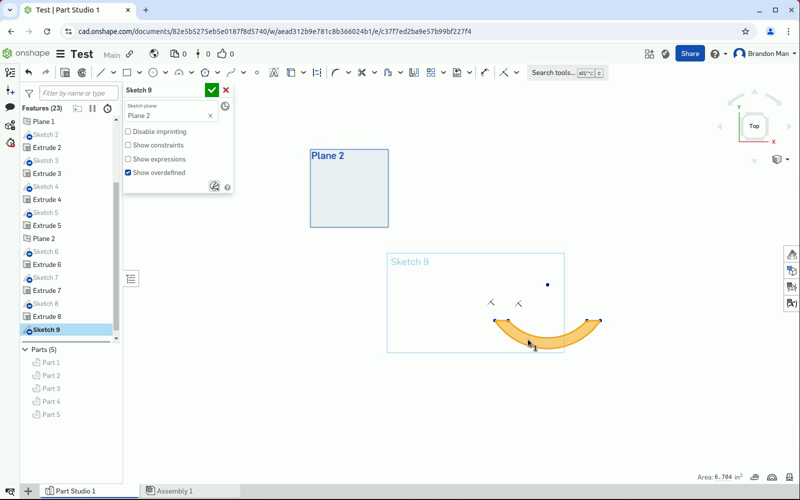
scroll(-6)
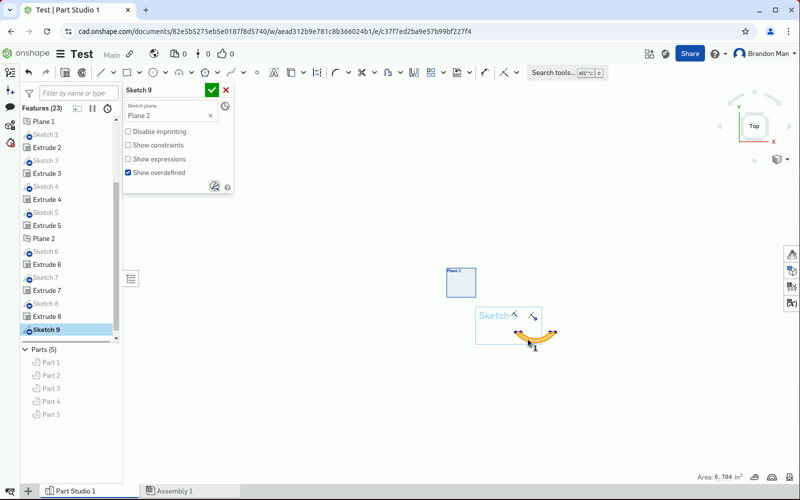
mouse_move(73, 352)
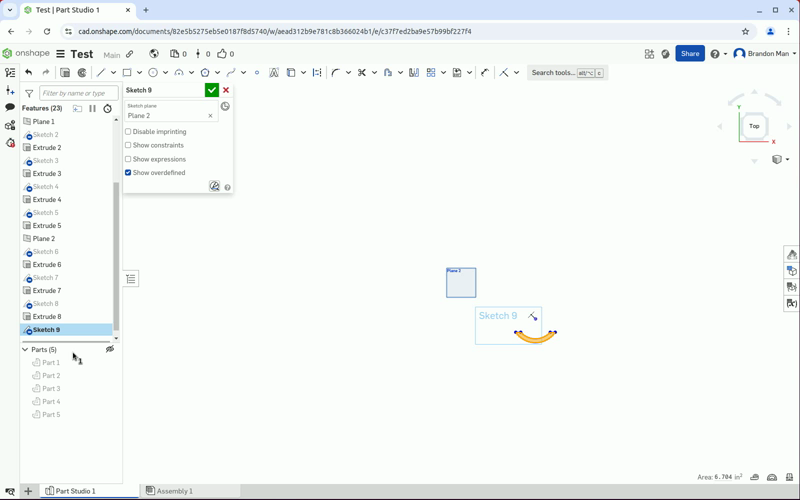
key(shift+y)
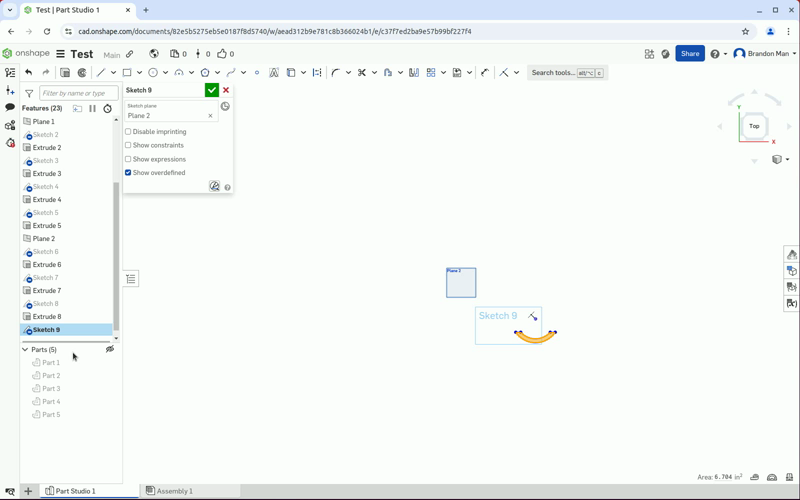
key(shift+e)
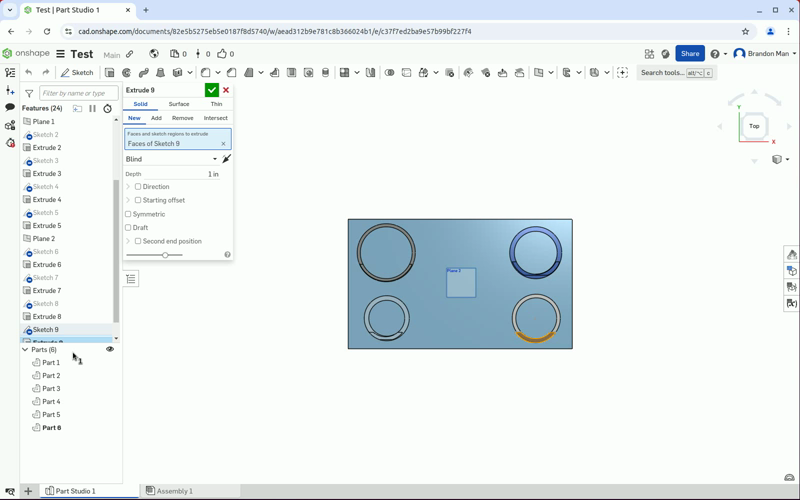
mouse_move(143, 106)
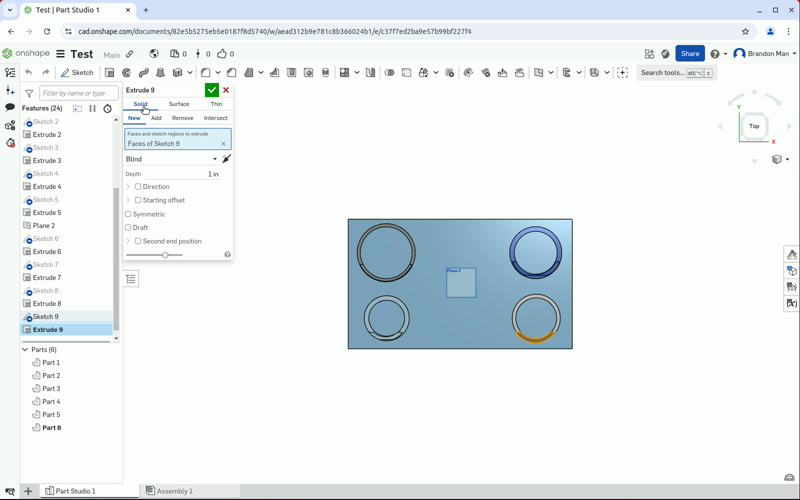
click(143, 106)
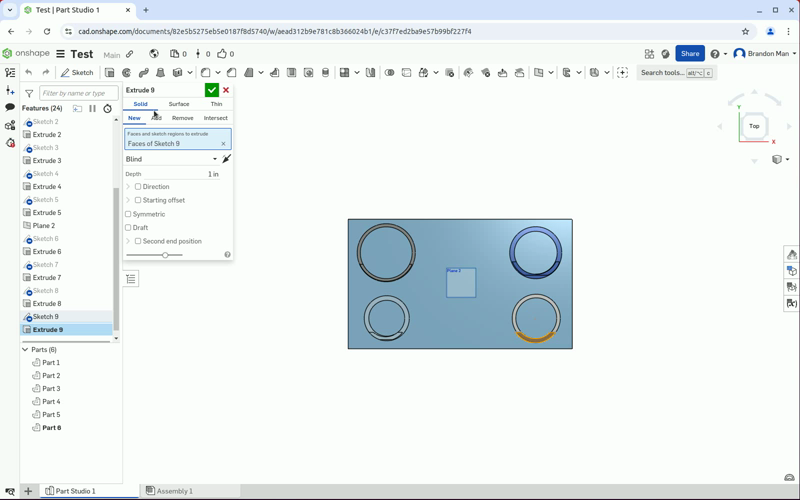
mouse_move(186, 120)
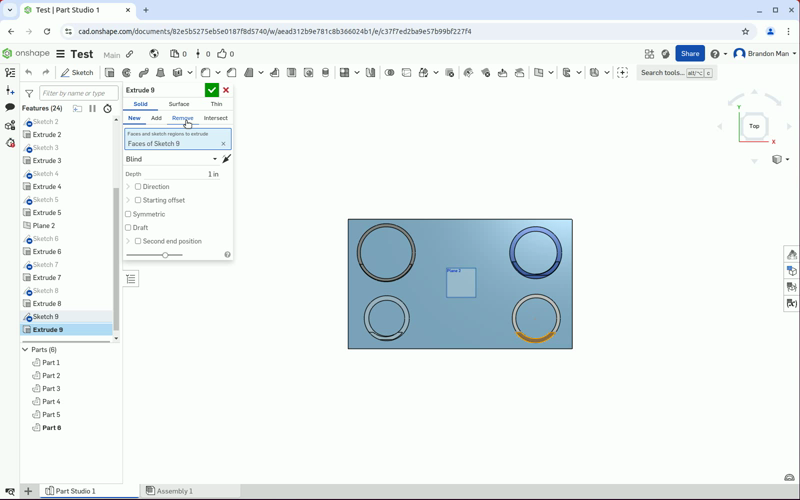
click(186, 120)
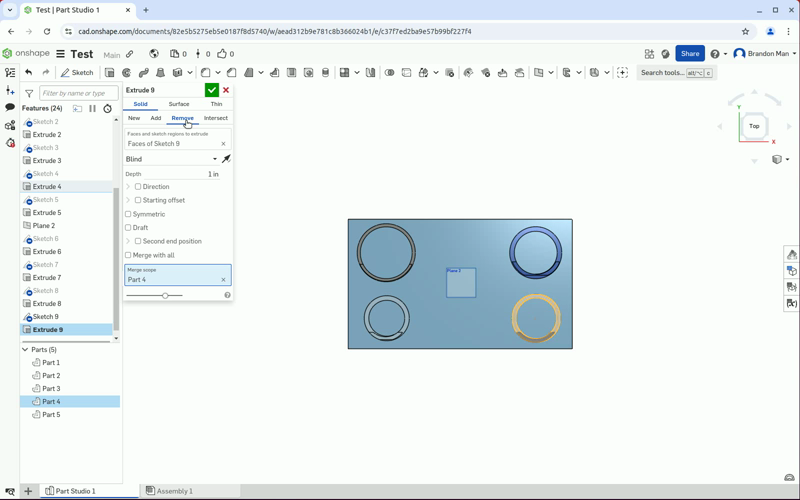
key(tab, 4)
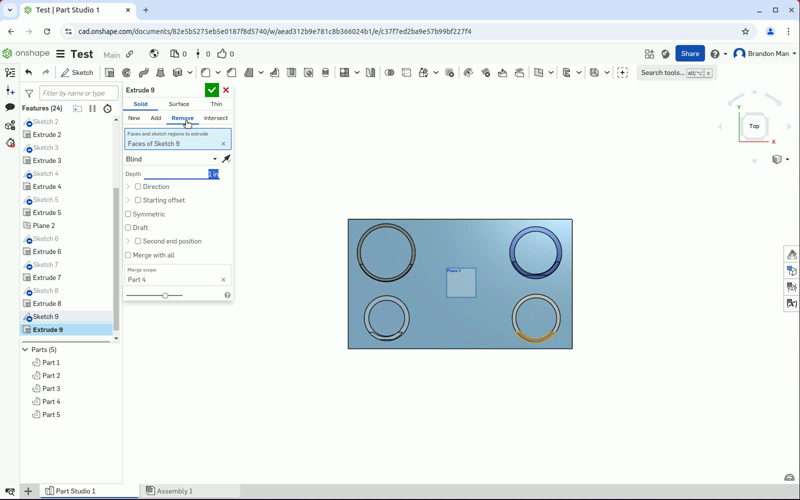
text(14.924)
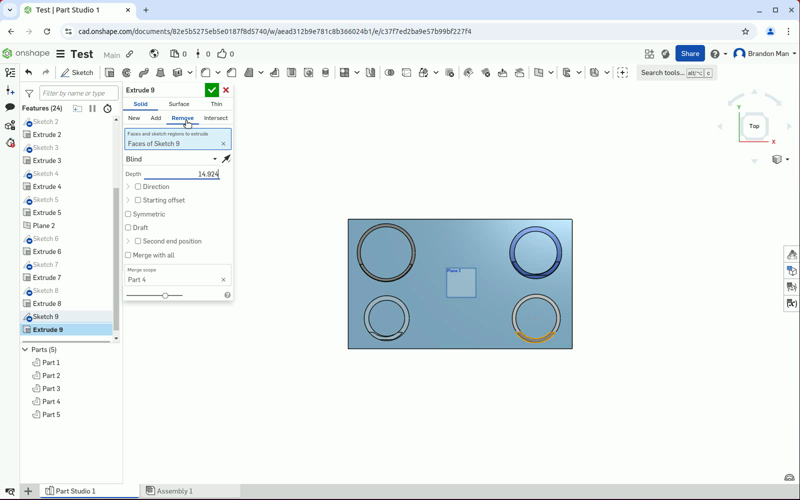
key(tab, 6)
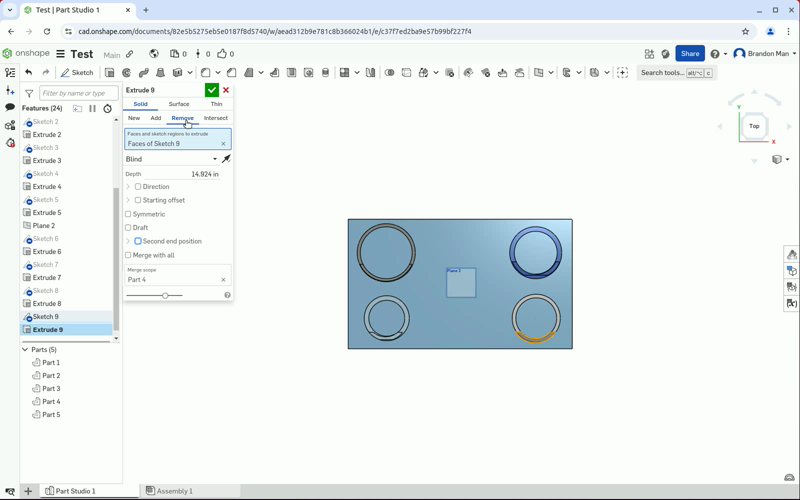
key(space)
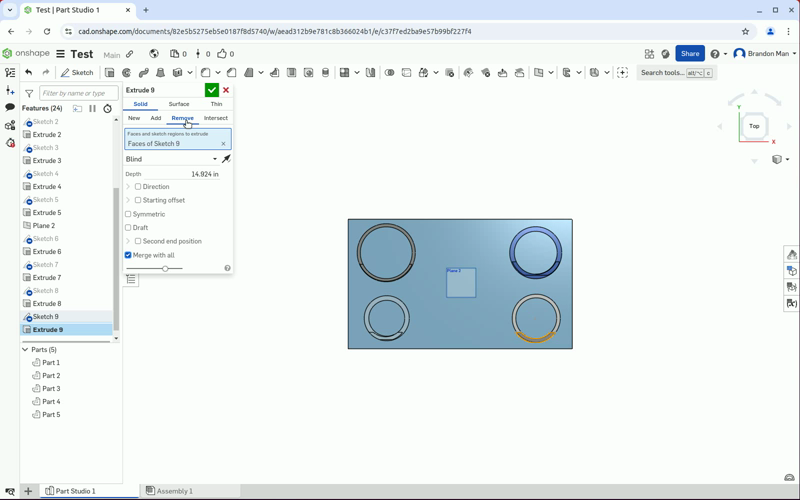
key(enter)
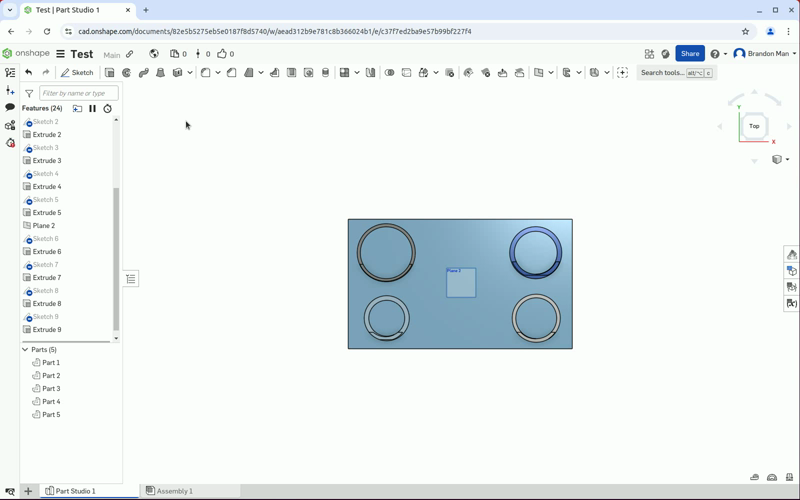
key(shift+h)
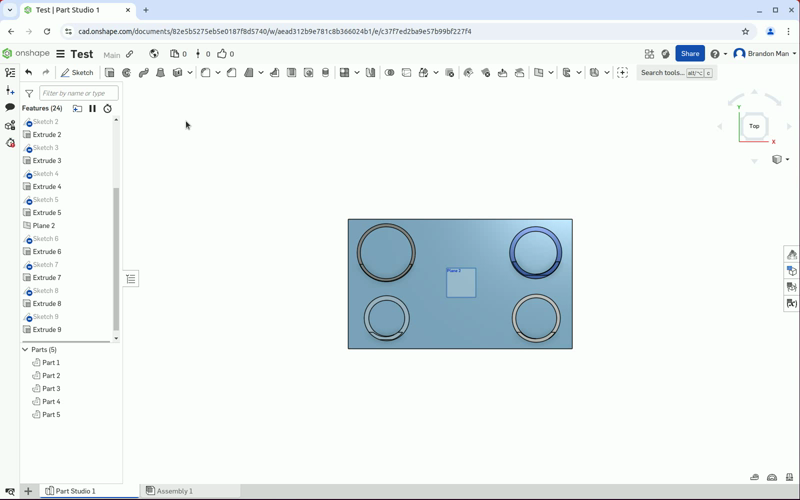
key(shift+h)
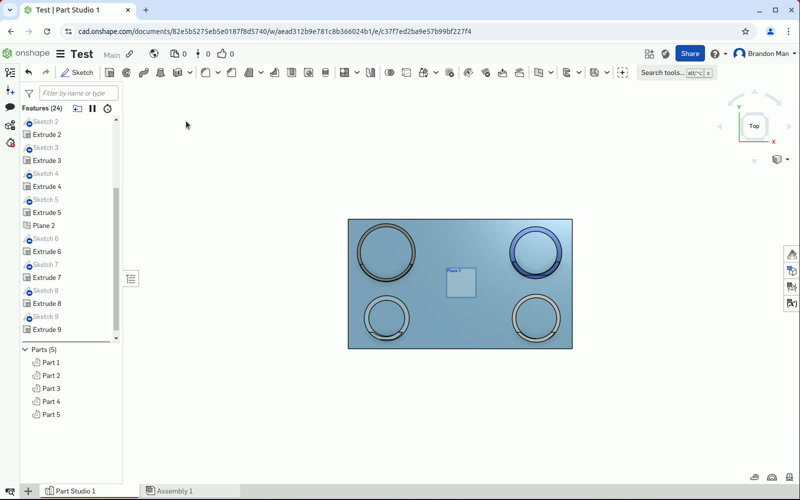
key(shift+7)
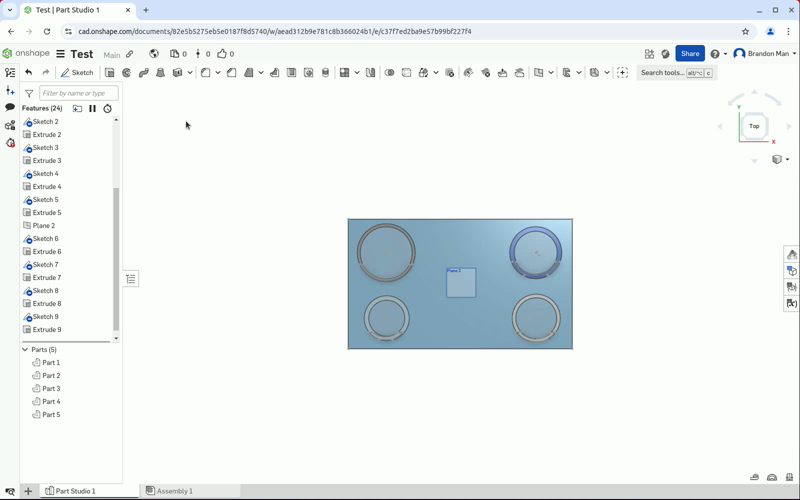
key(up, 3)
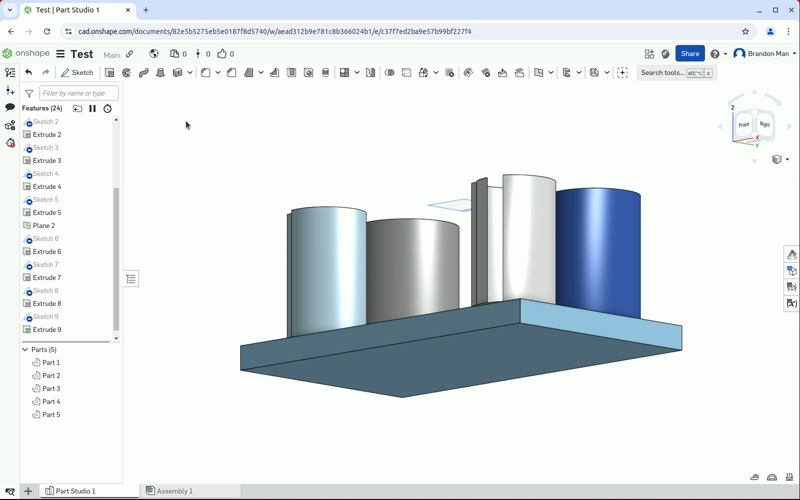
key(left, 3)
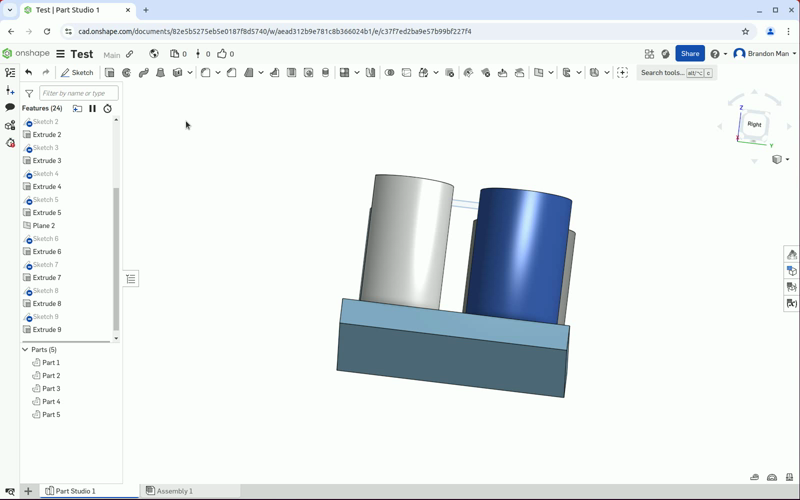
key(right, 3)
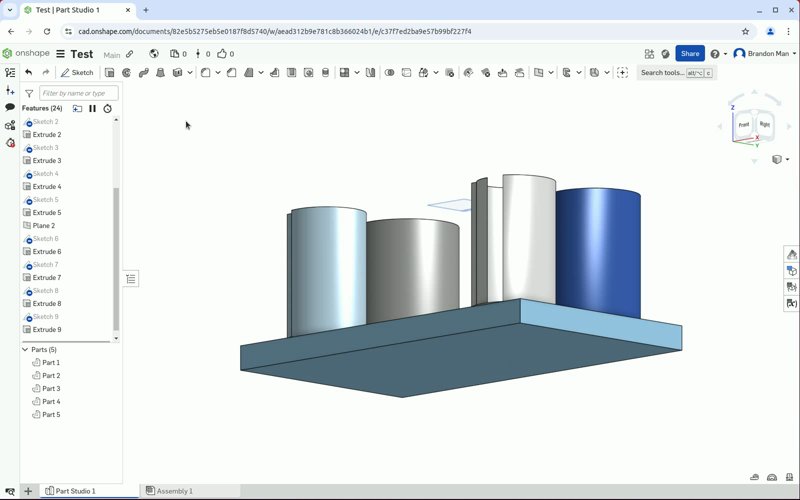
key(down, 3)
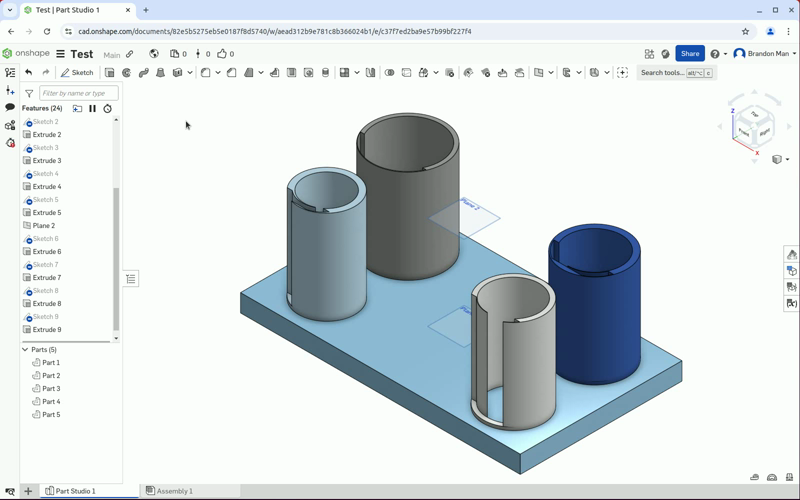
mouse_move(69, 85)
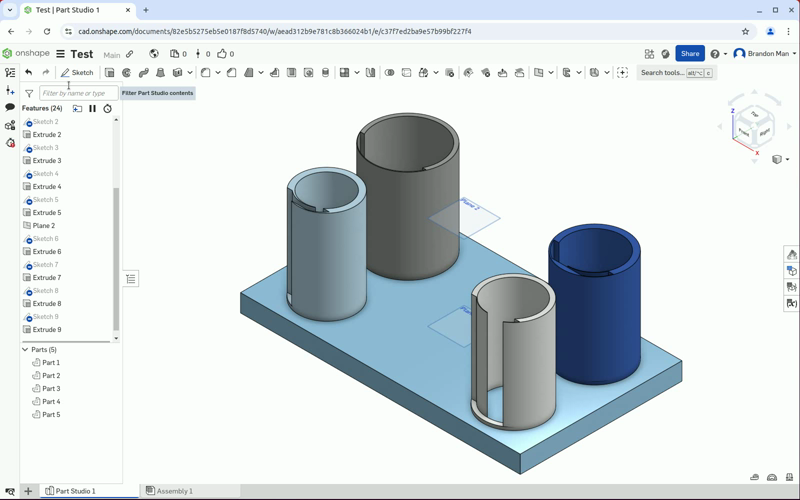
click(69, 85)